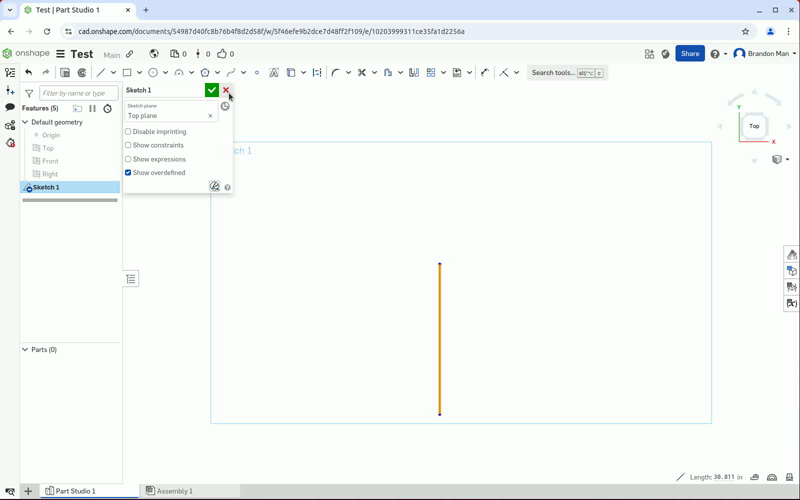
key(shift+h)
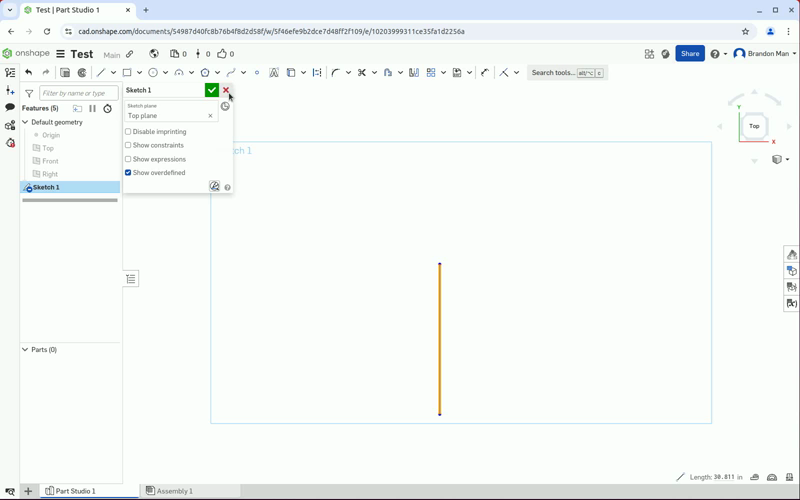
key(shift+s)
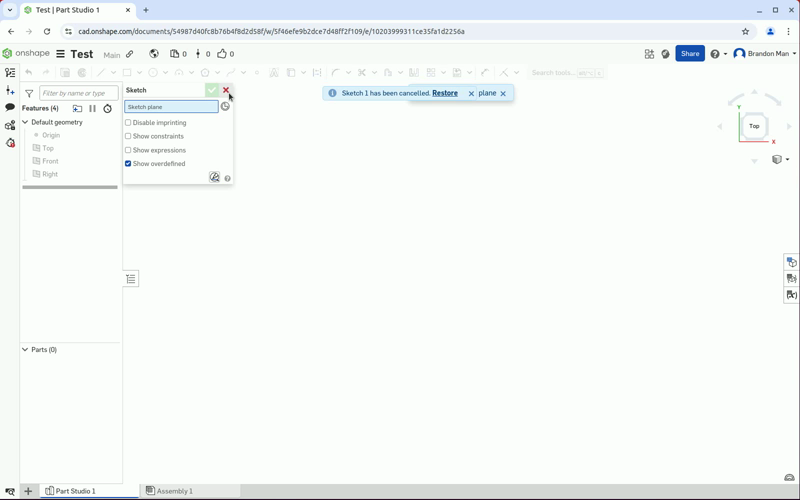
mouse_move(73, 150)
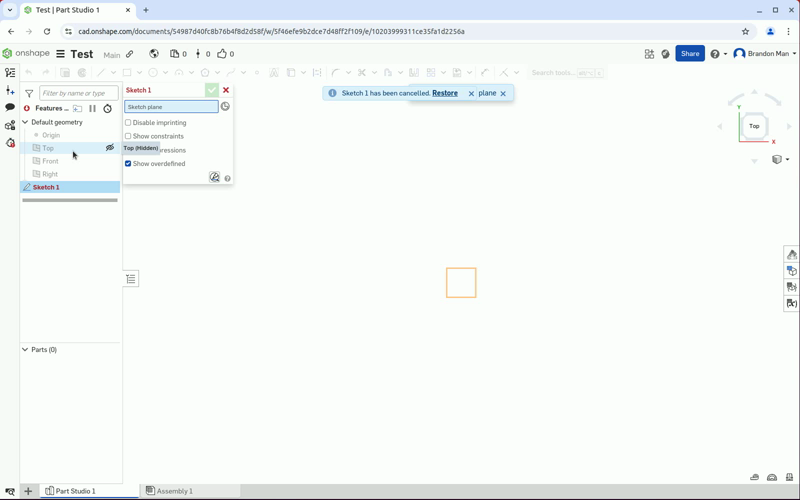
click(73, 150)
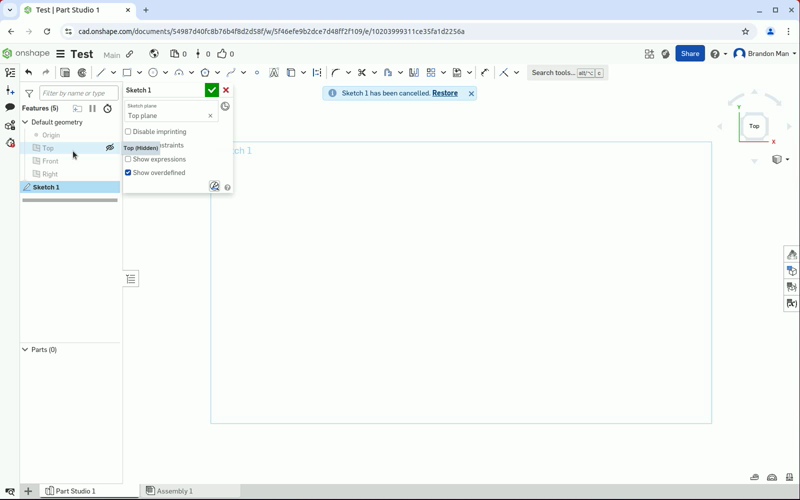
mouse_move(73, 352)
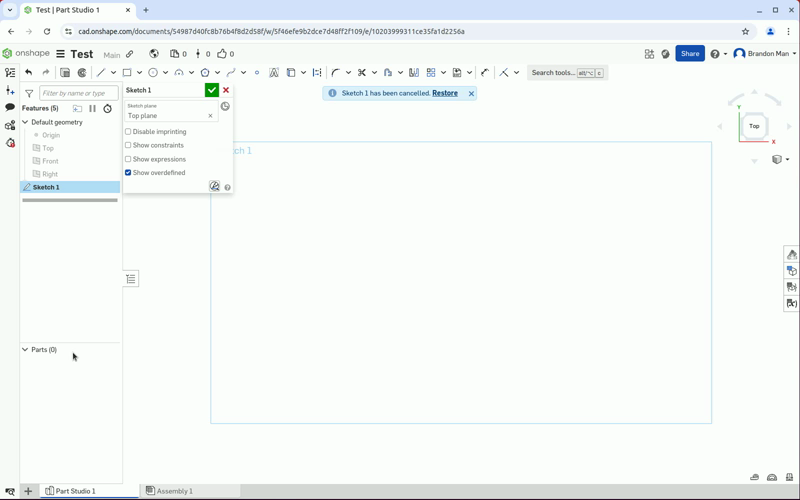
key(y)
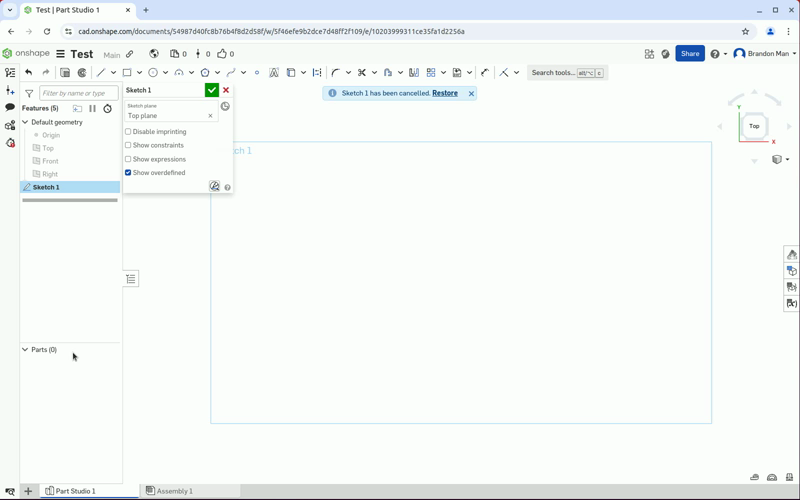
key(l)
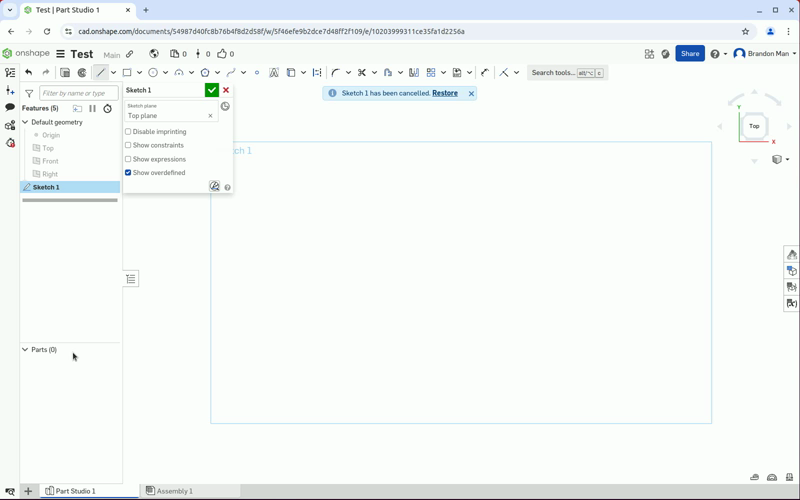
key_down(shift)
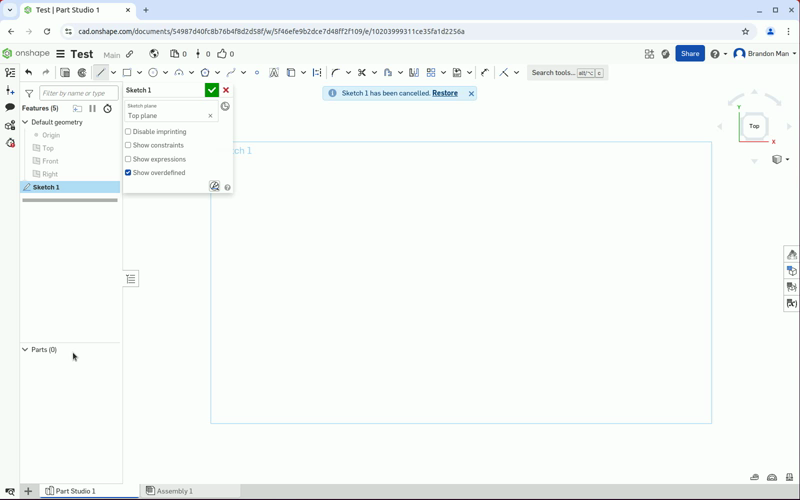
mouse_move(404, 282)
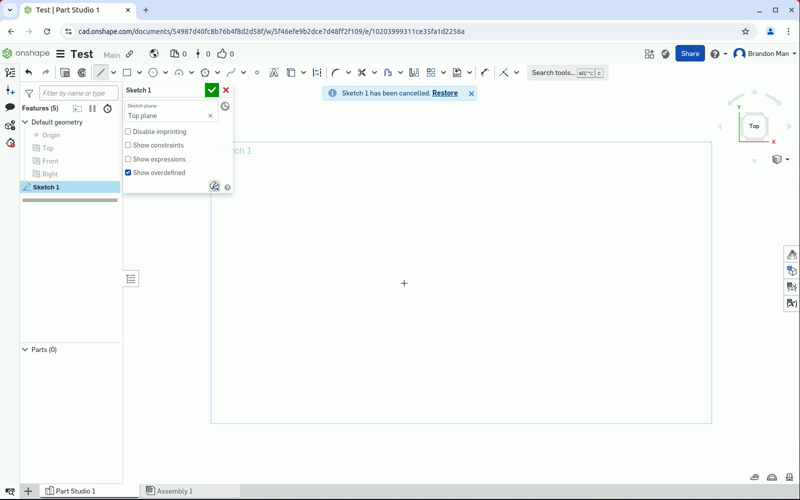
click(404, 282)
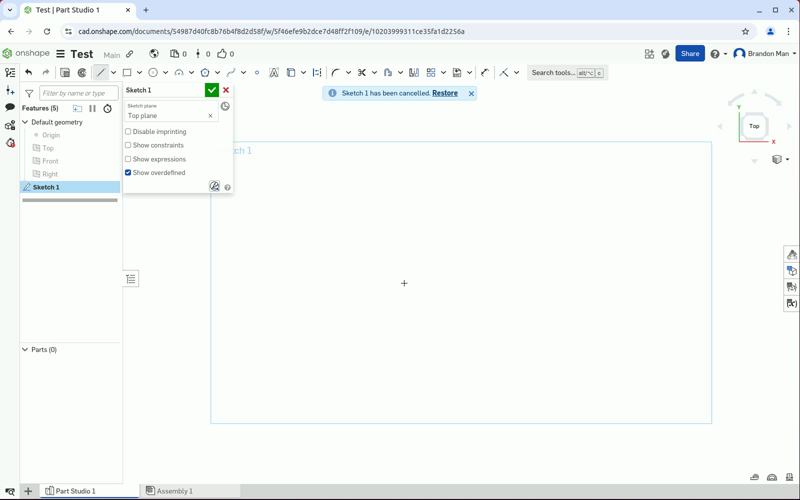
key_up(shift)
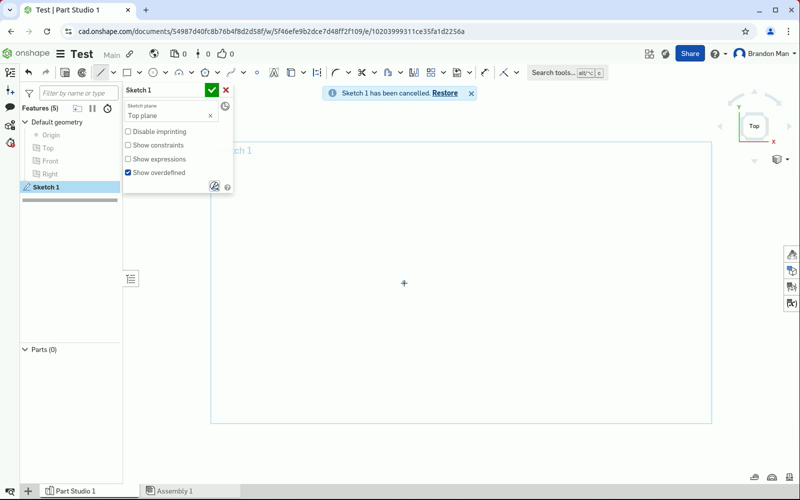
key_down(shift)
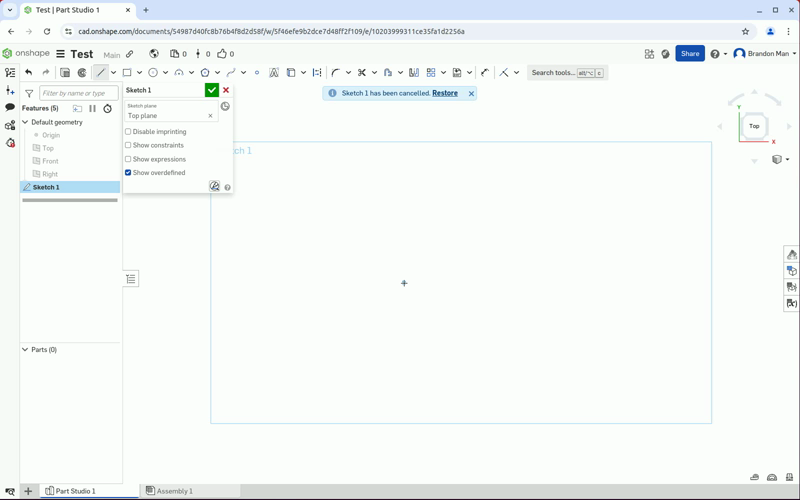
mouse_move(434, 282)
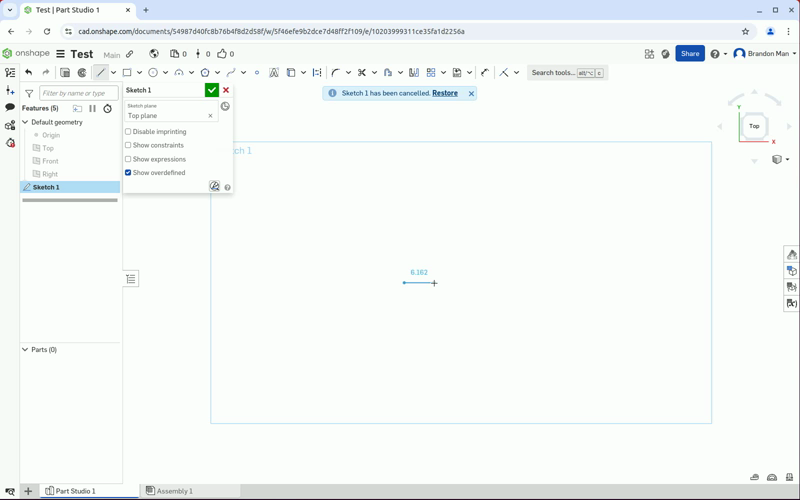
mouse_move(461, 282)
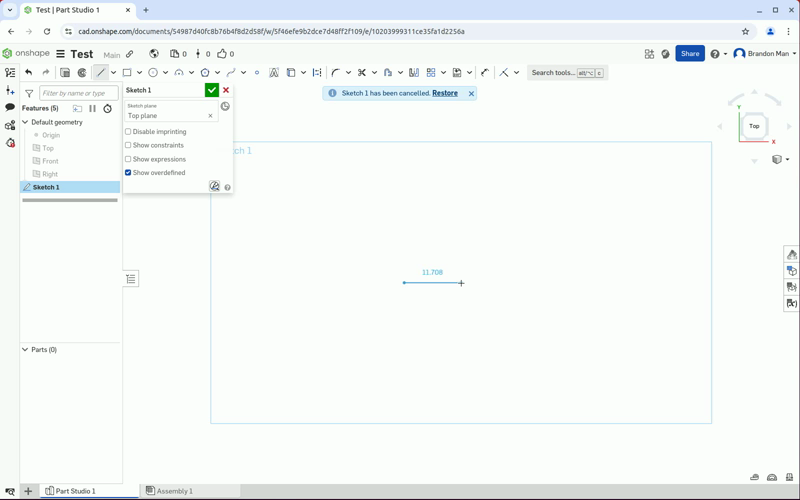
click(461, 282)
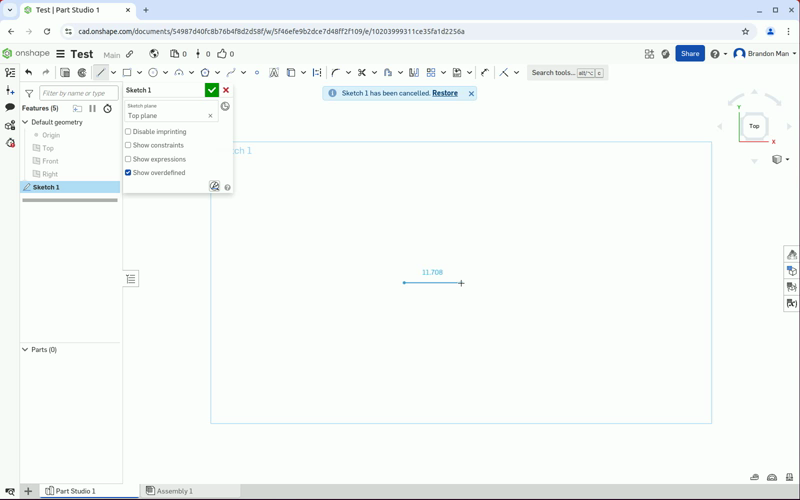
key_up(shift)
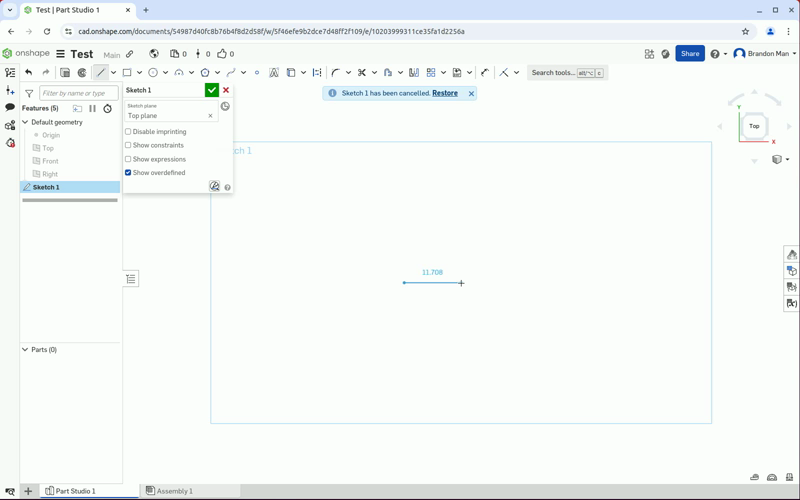
key_down(shift)
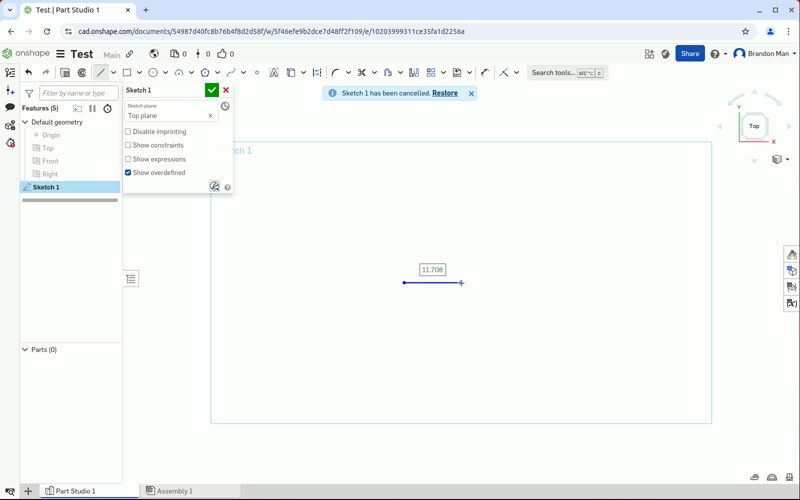
mouse_move(461, 170)
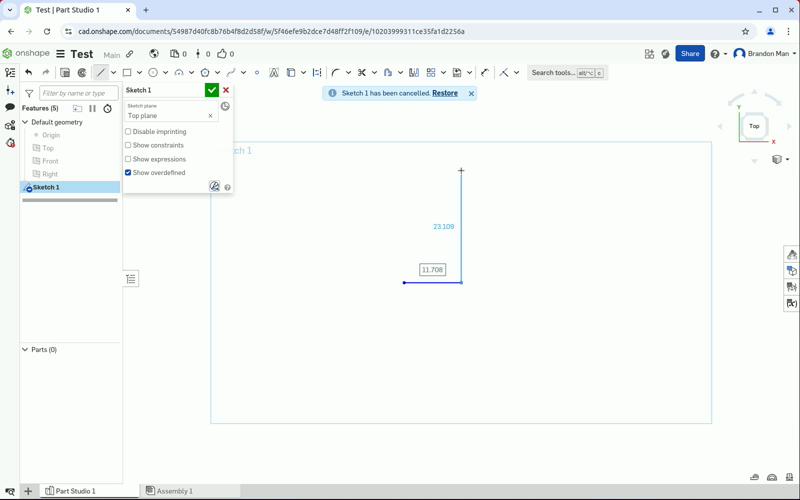
click(461, 170)
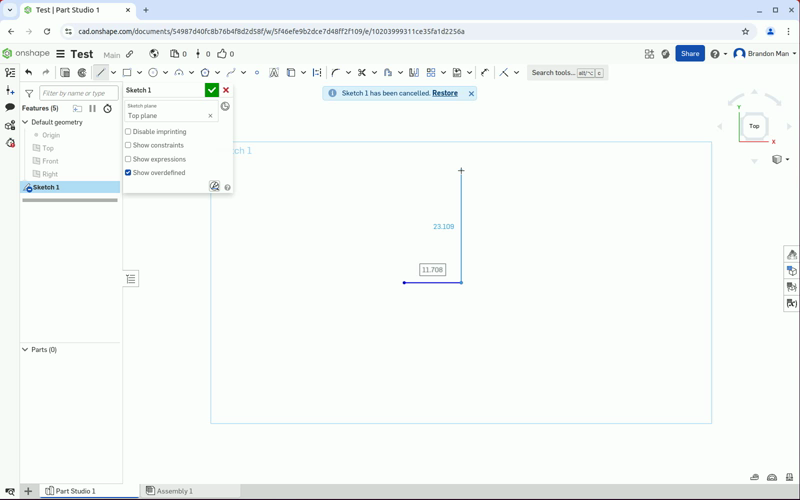
key_up(shift)
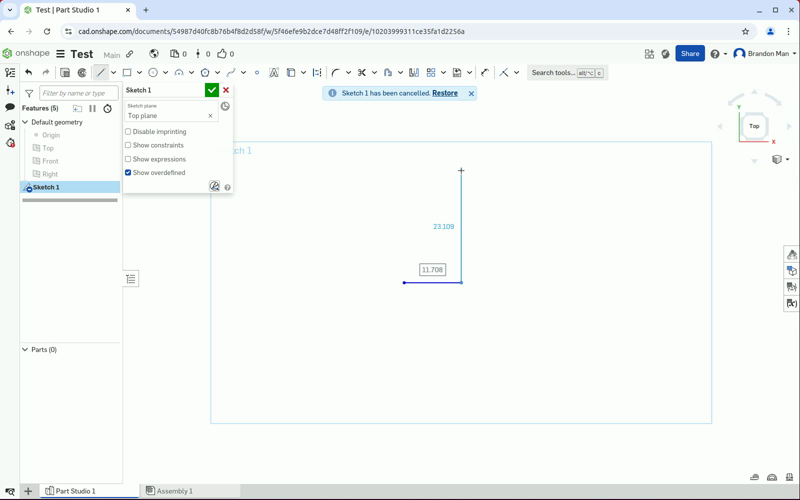
key_down(shift)
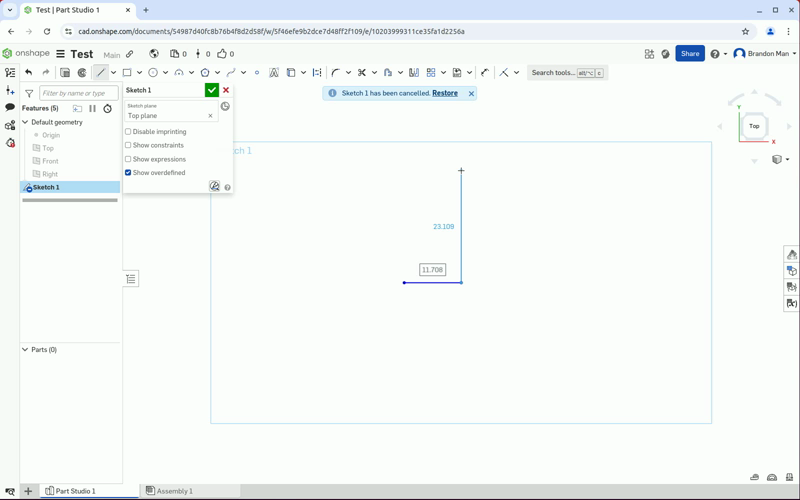
mouse_move(491, 170)
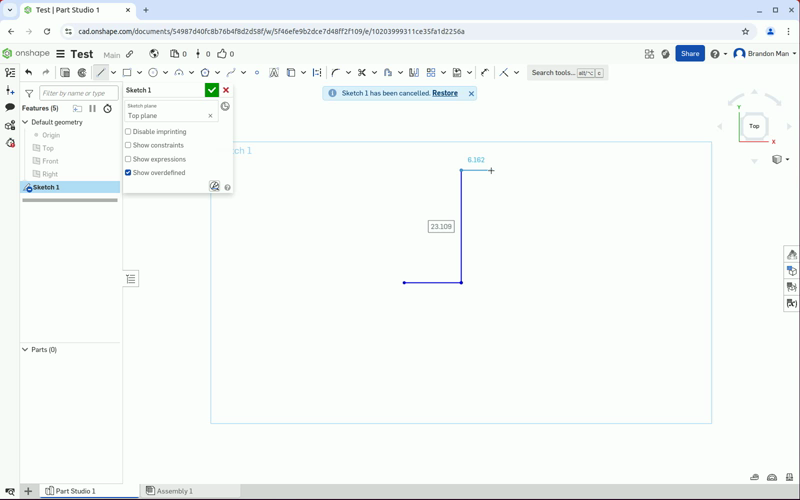
mouse_move(404, 170)
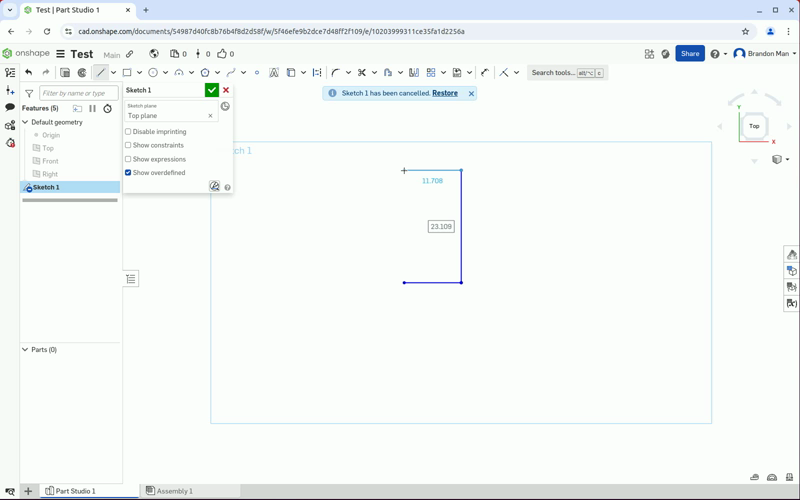
click(404, 170)
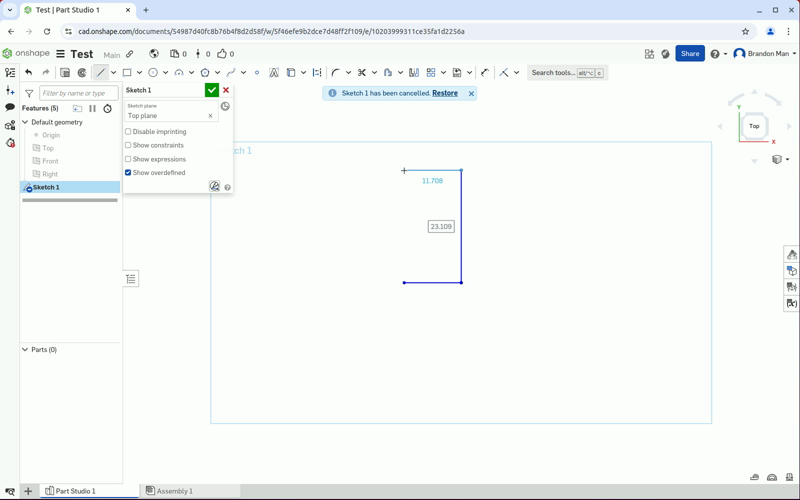
key_up(shift)
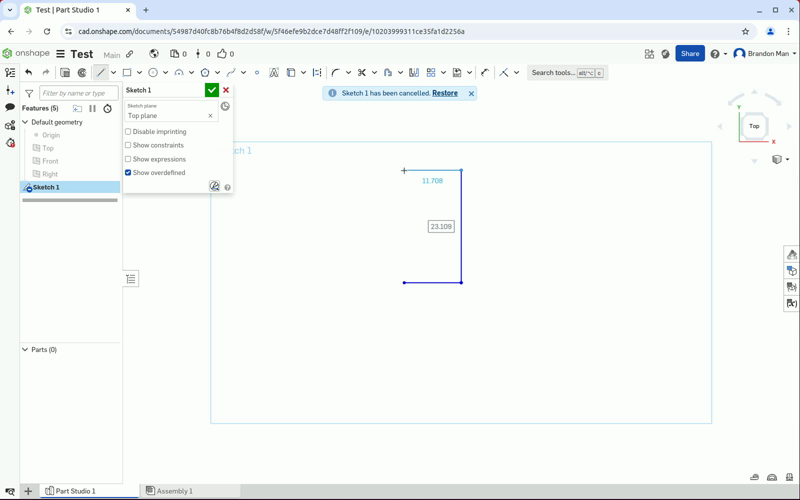
key_down(shift)
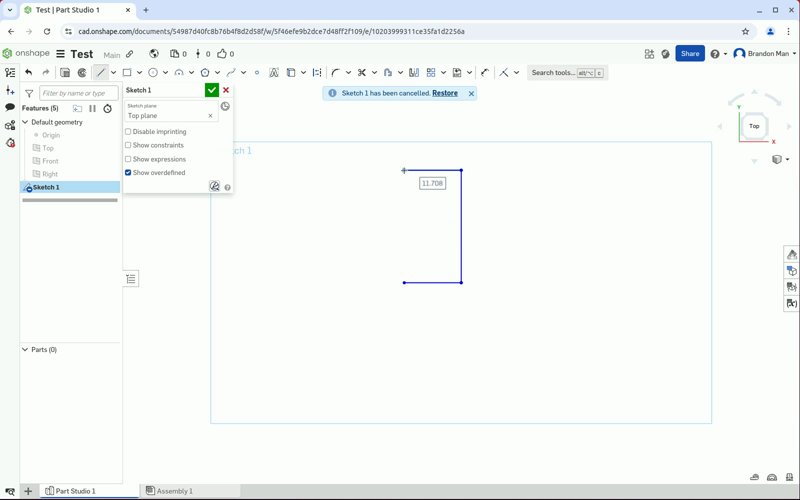
mouse_move(404, 282)
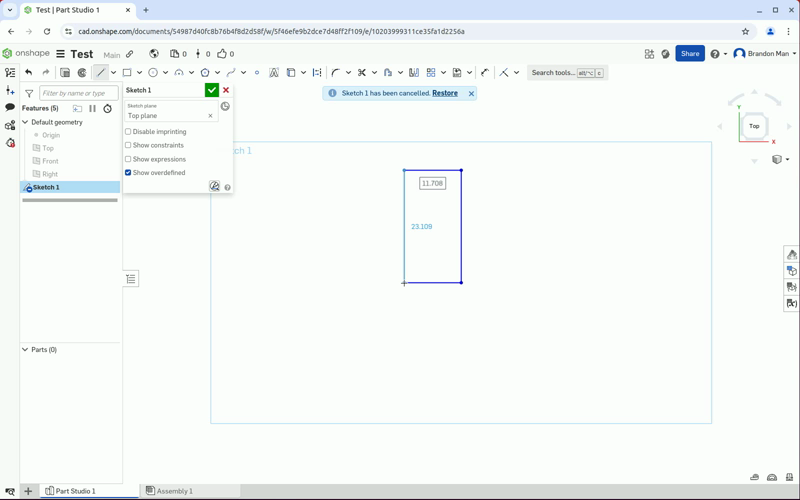
key_up(shift)
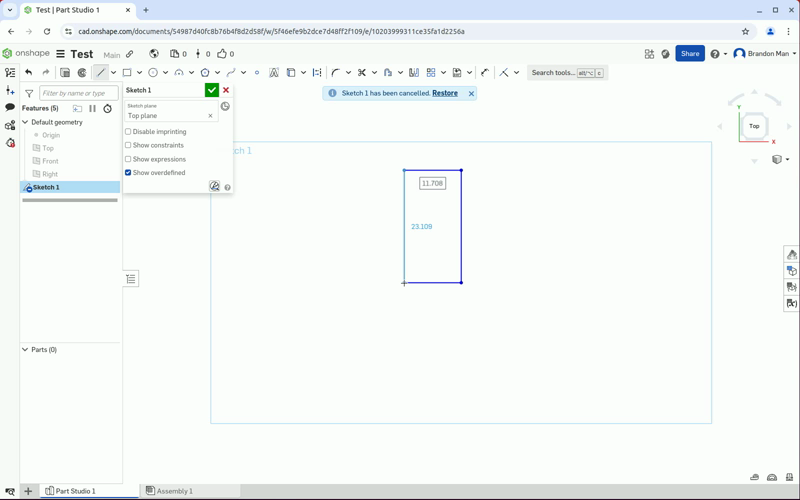
click(404, 282)
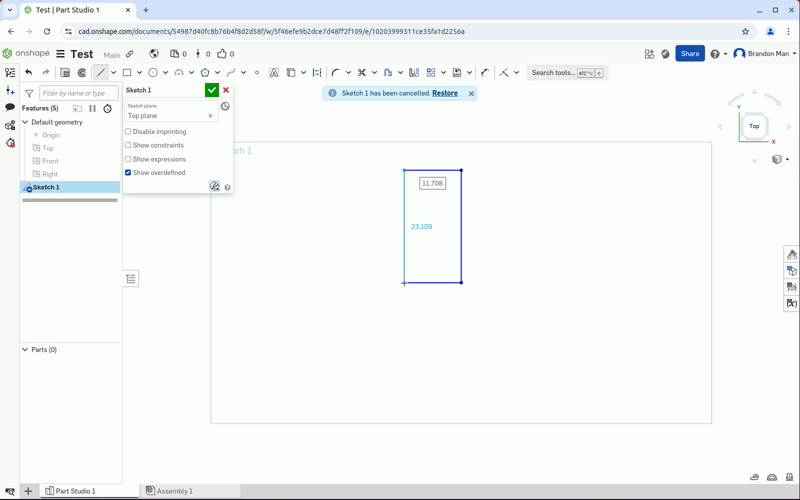
key(esc)
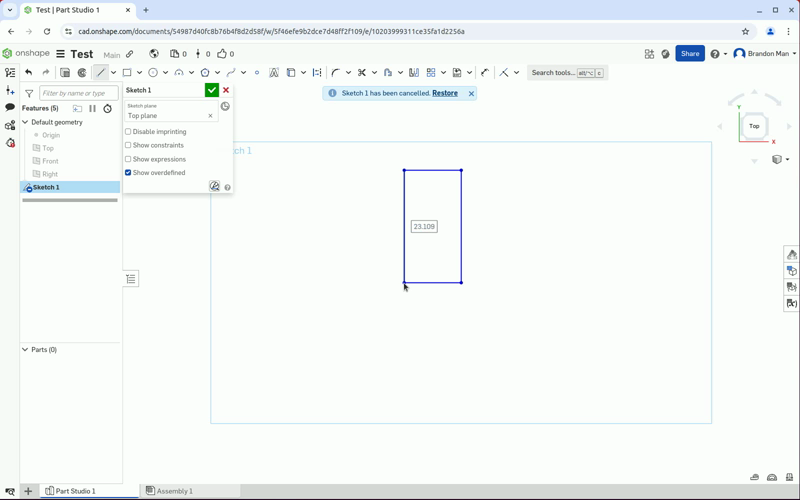
mouse_move(456, 176)
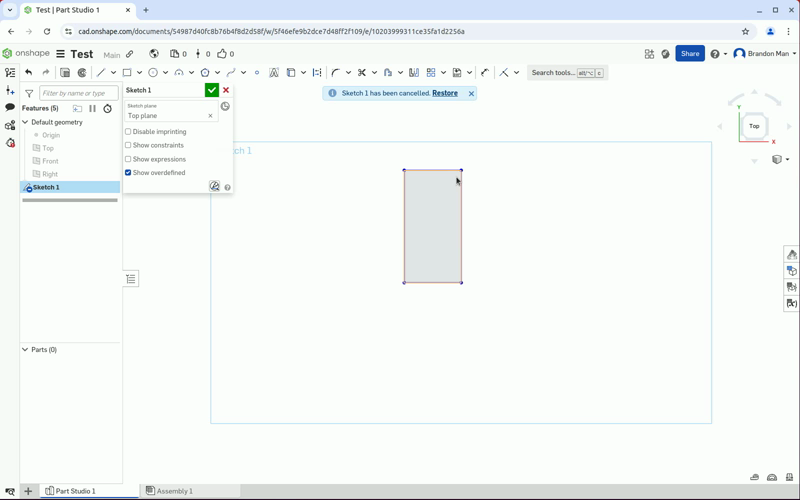
click(456, 176)
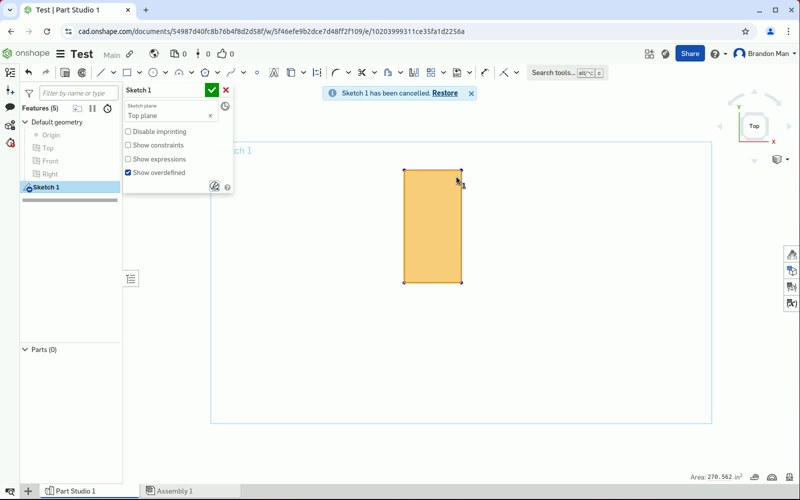
mouse_move(73, 352)
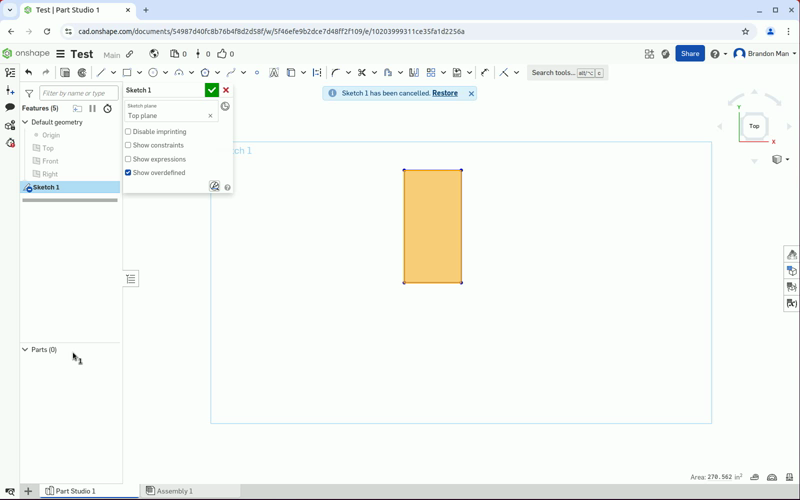
key(shift+y)
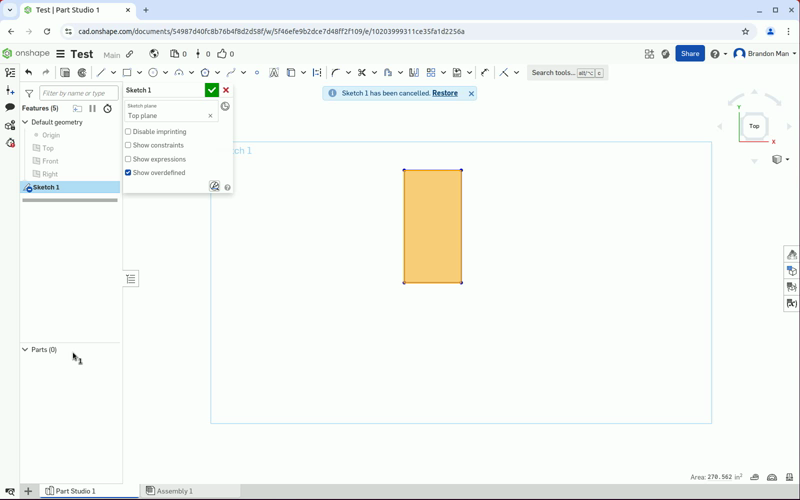
key(shift+e)
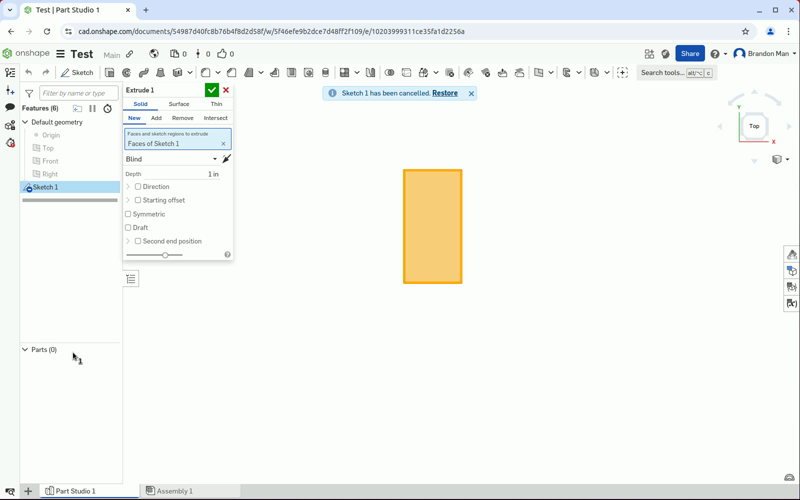
mouse_move(143, 106)
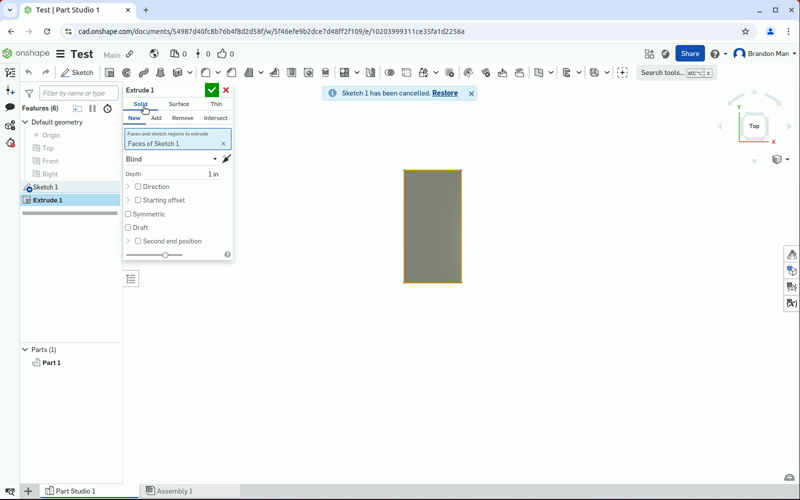
click(143, 106)
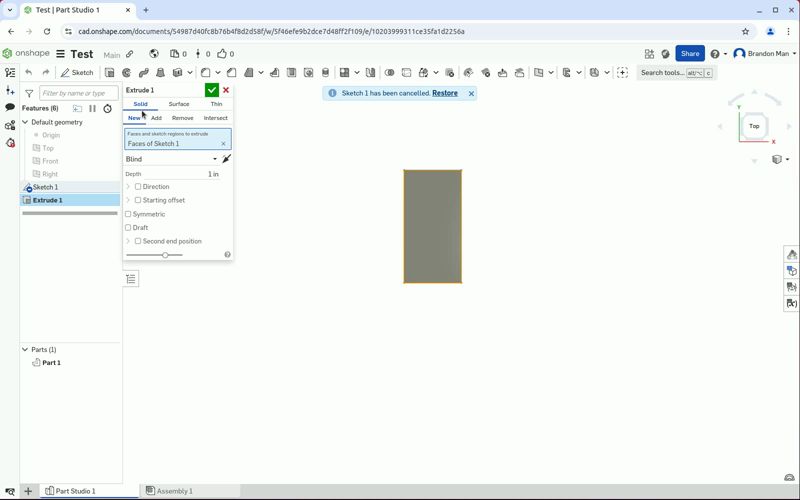
mouse_move(137, 120)
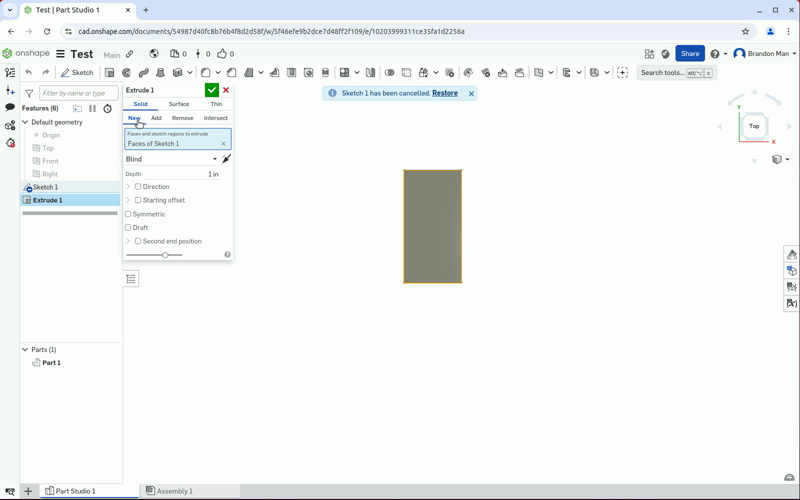
click(137, 120)
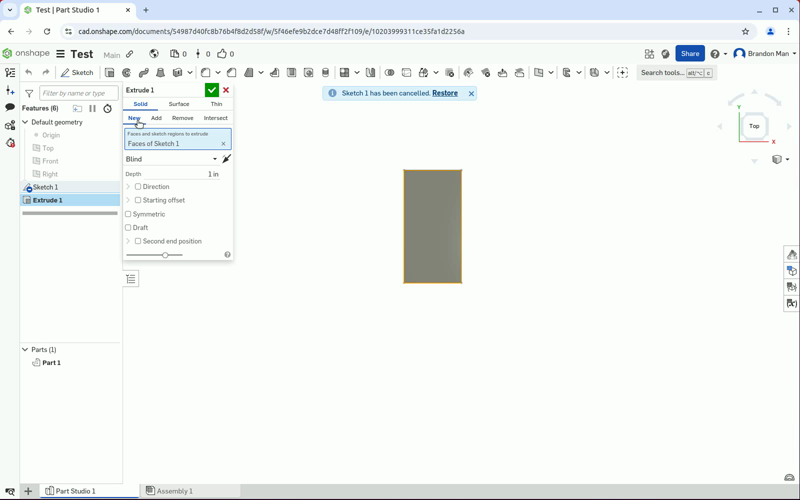
key(tab, 4)
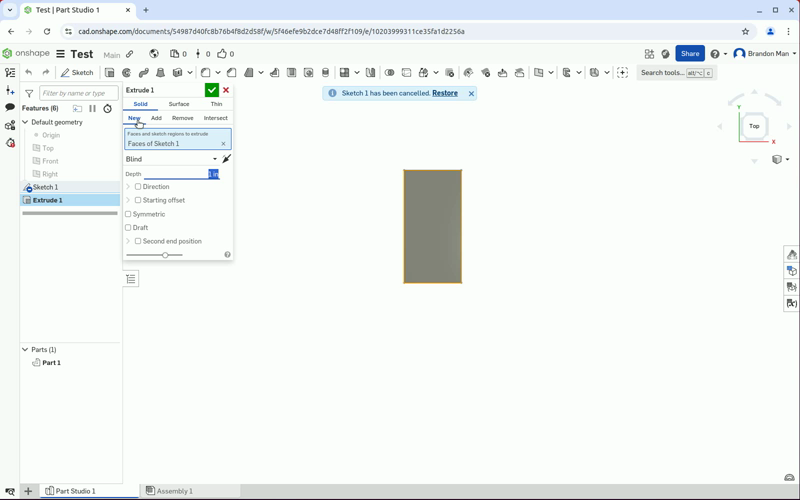
text(0.481)
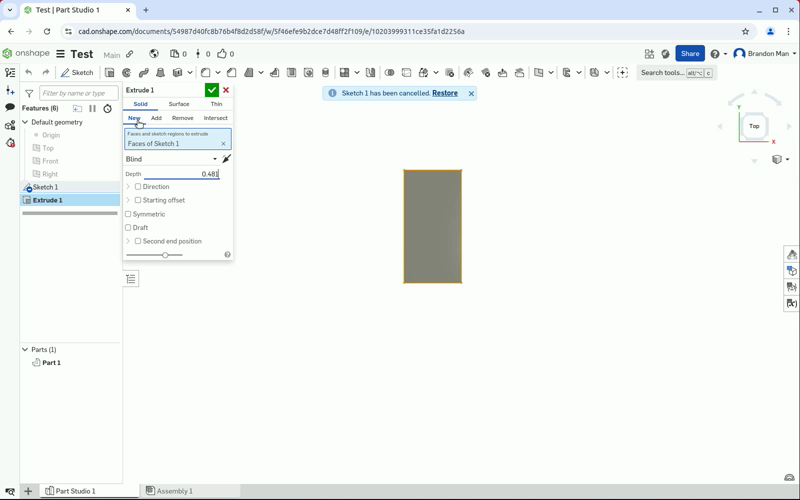
key(enter)
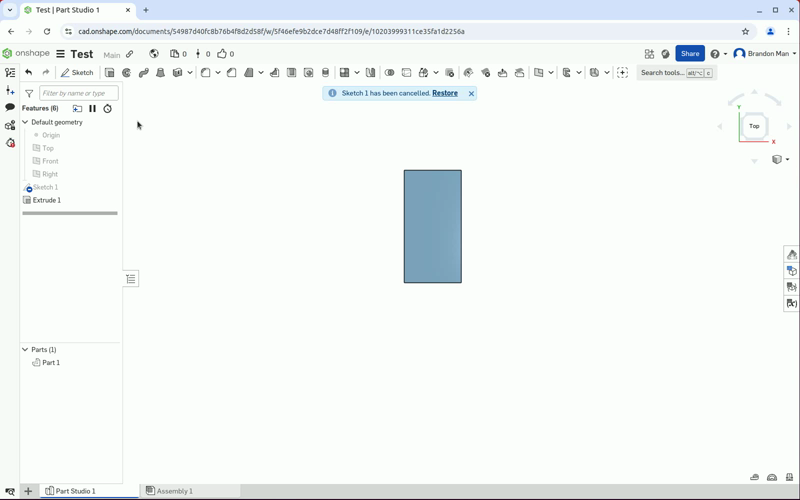
key(shift+h)
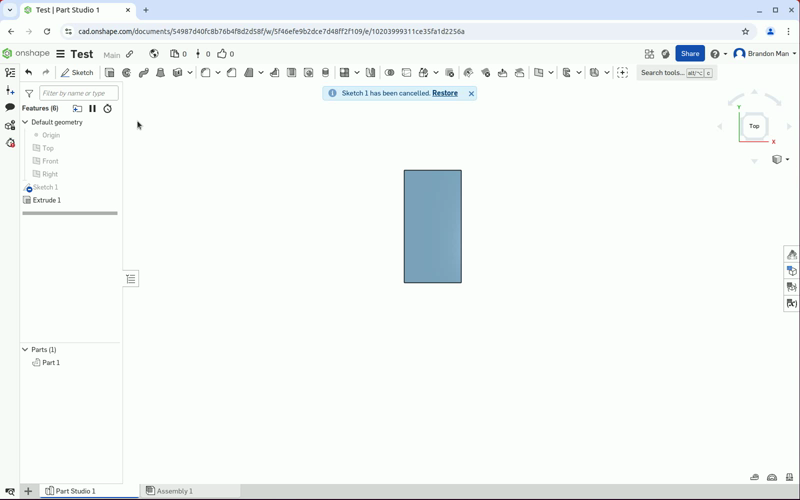
key(shift+h)
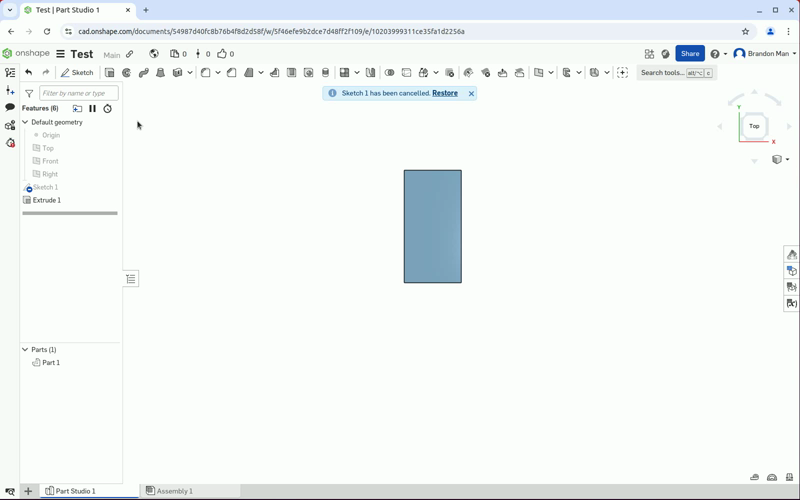
mouse_move(73, 189)
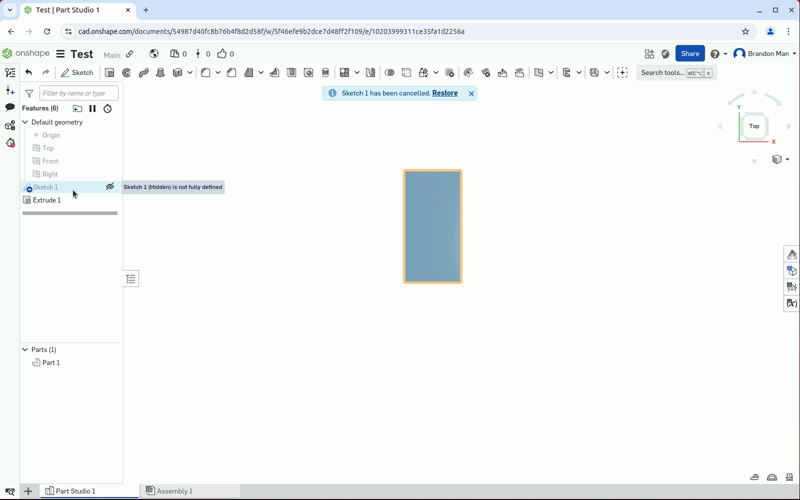
click(73, 189)
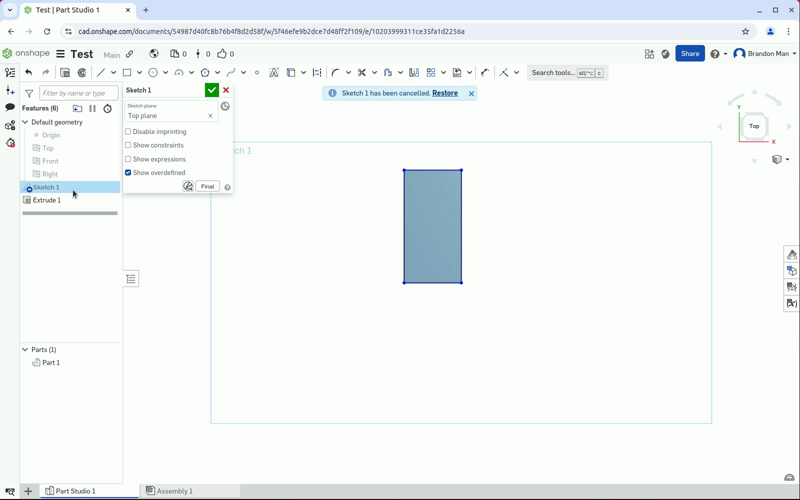
mouse_move(229, 92)
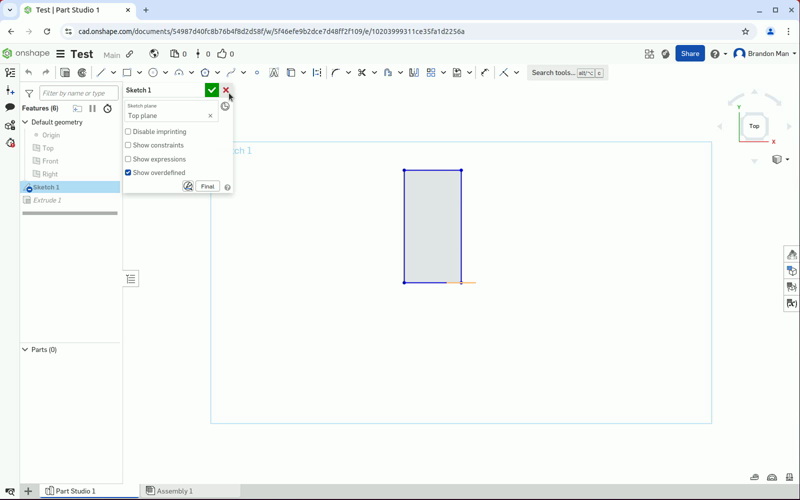
click(229, 92)
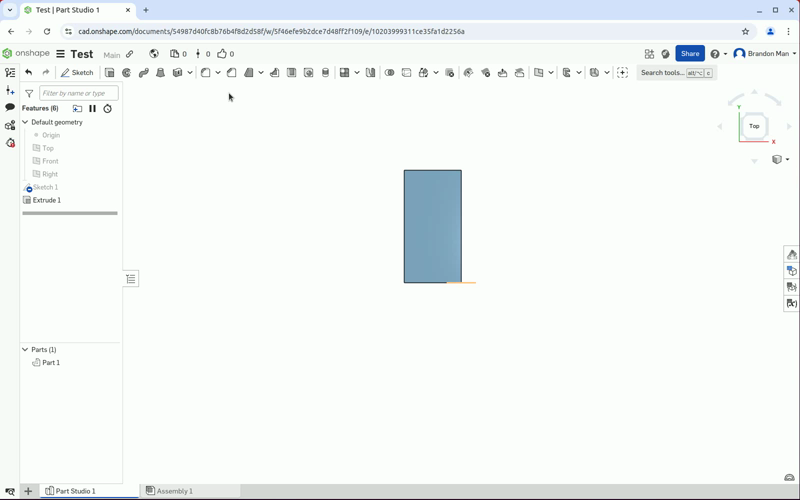
mouse_move(541, 75)
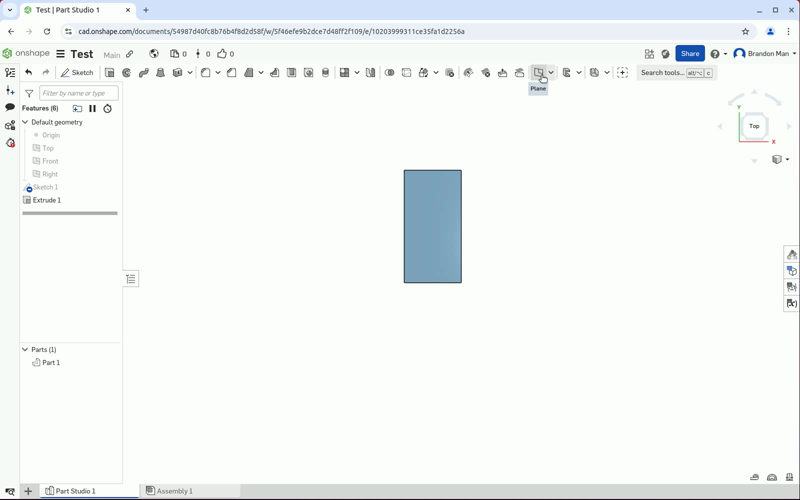
click(541, 75)
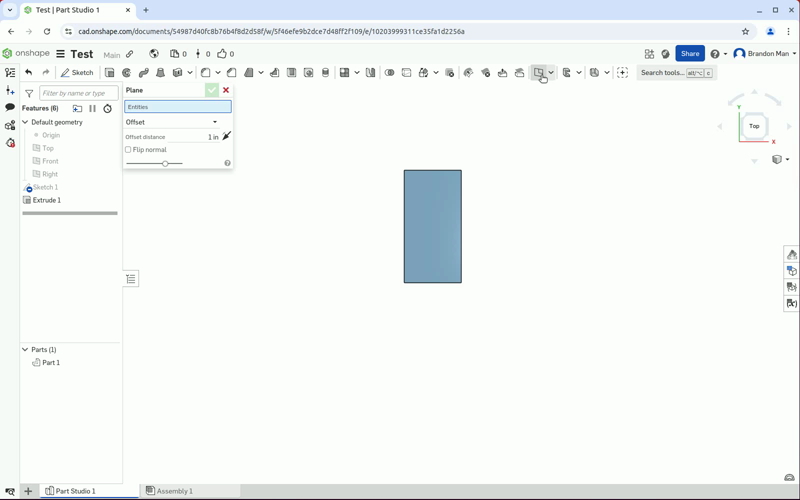
mouse_move(73, 150)
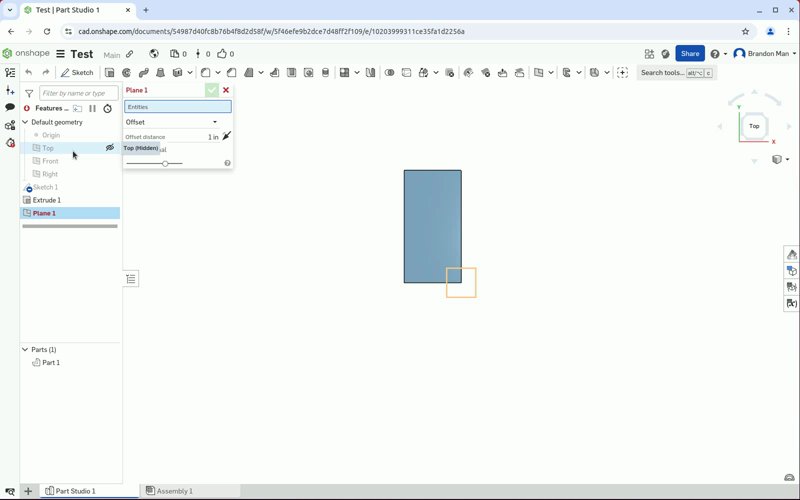
click(73, 150)
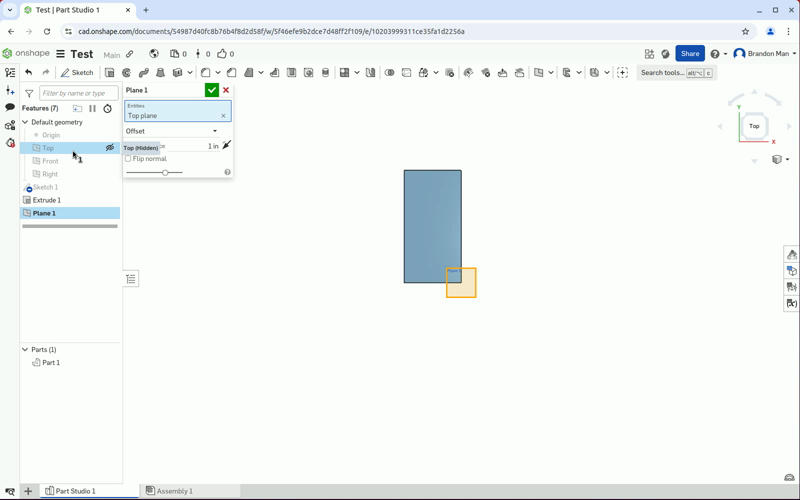
key(tab, 2)
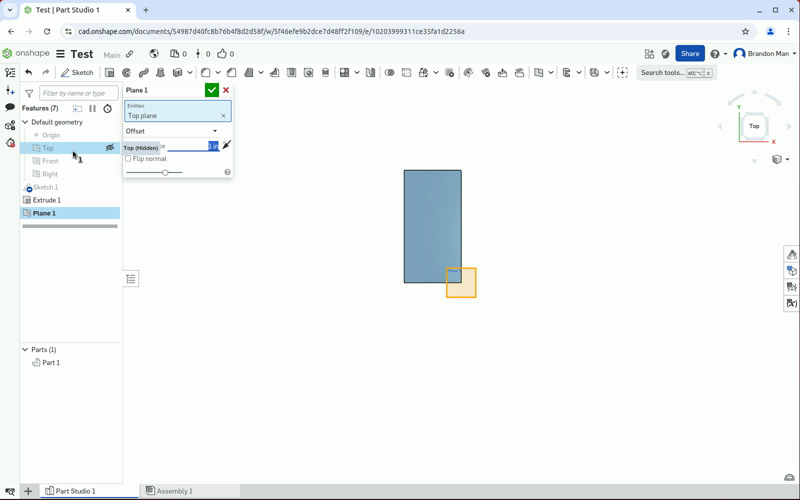
text(0.493)
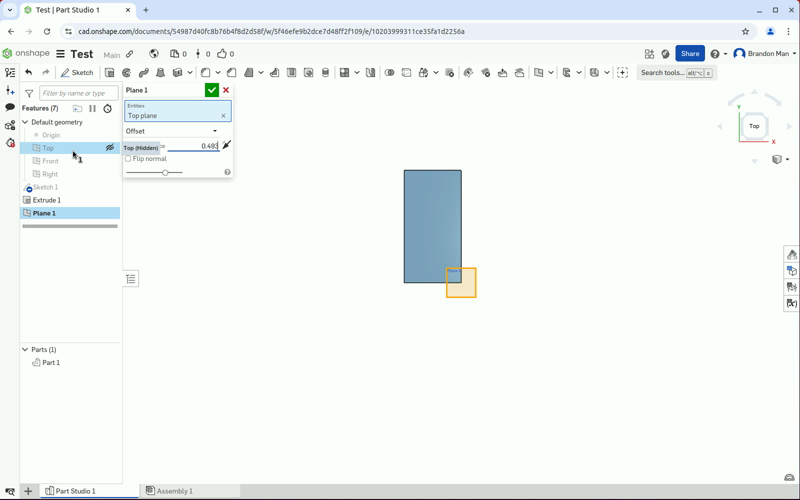
key(enter, 2)
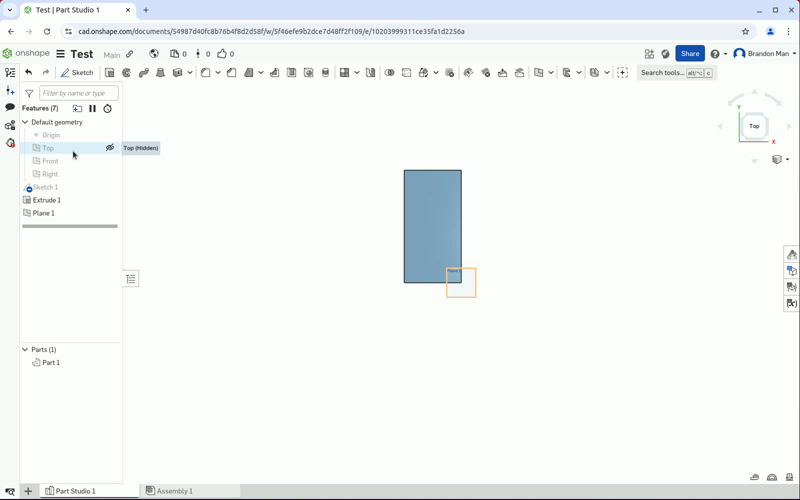
key(shift+s)
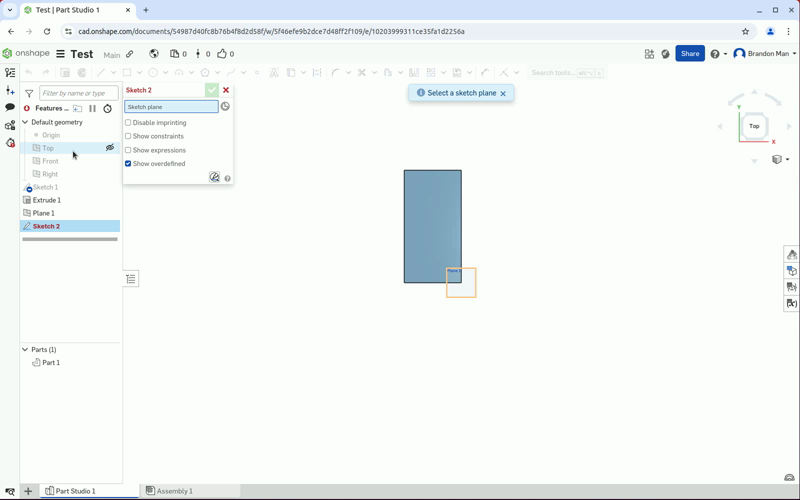
mouse_move(73, 215)
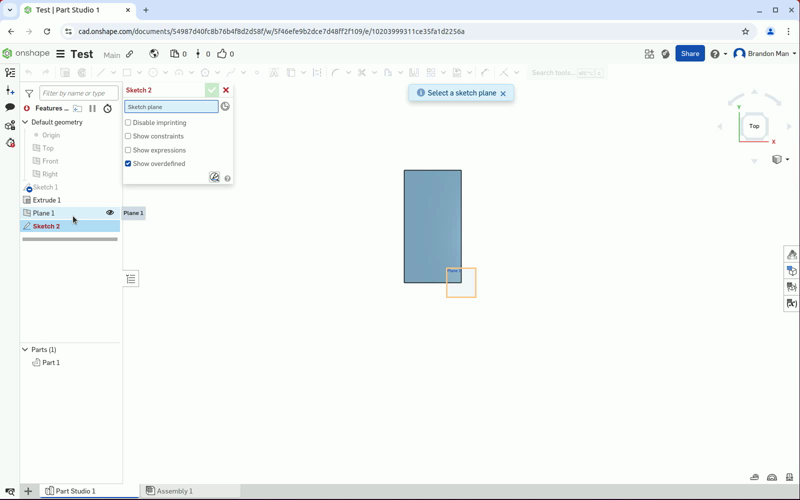
click(73, 215)
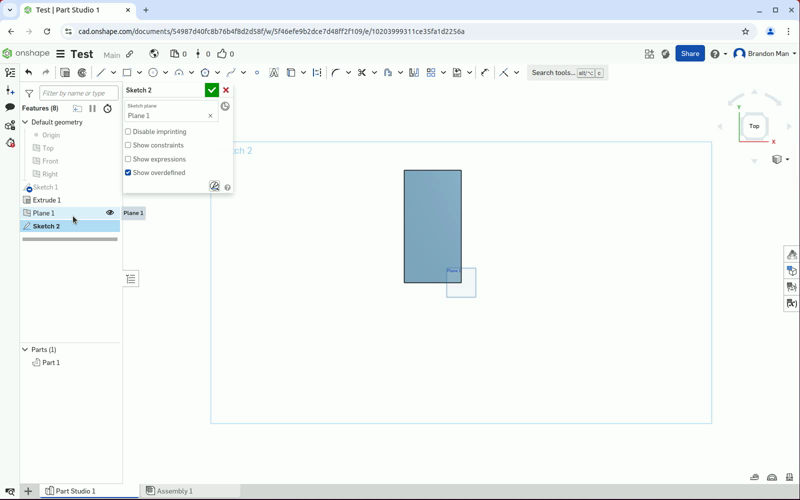
mouse_move(73, 352)
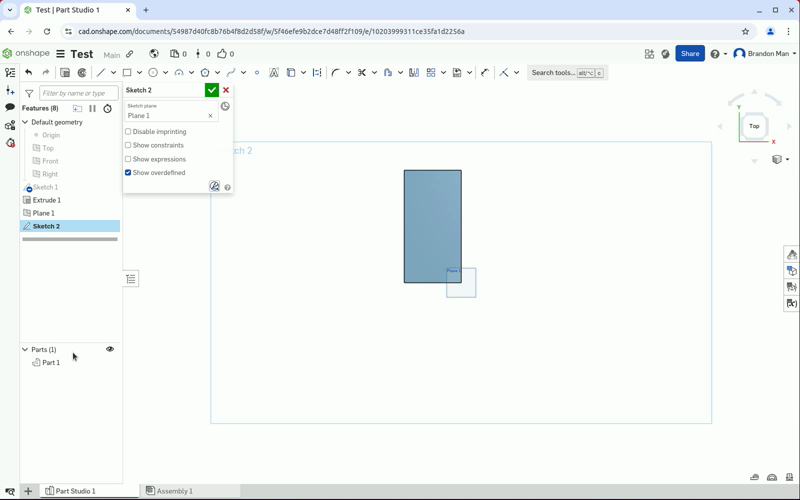
key(y)
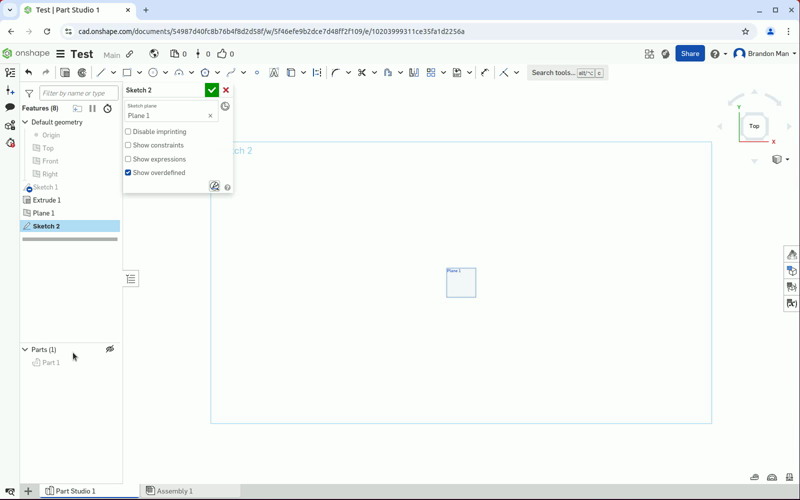
key(l)
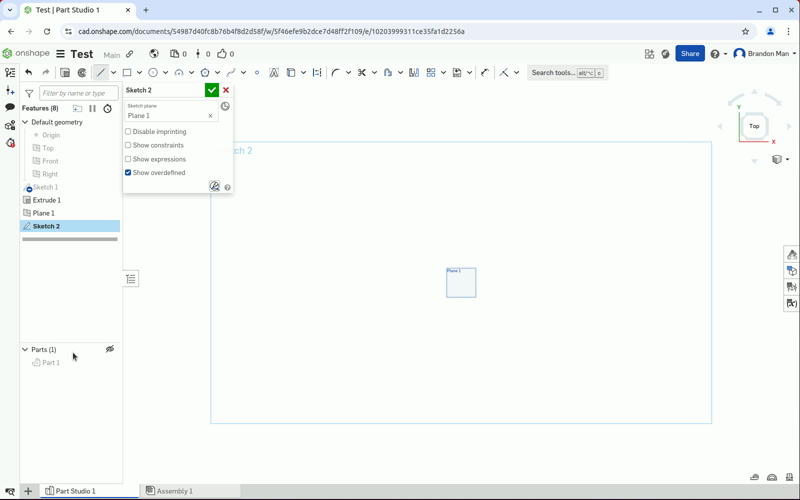
key_down(shift)
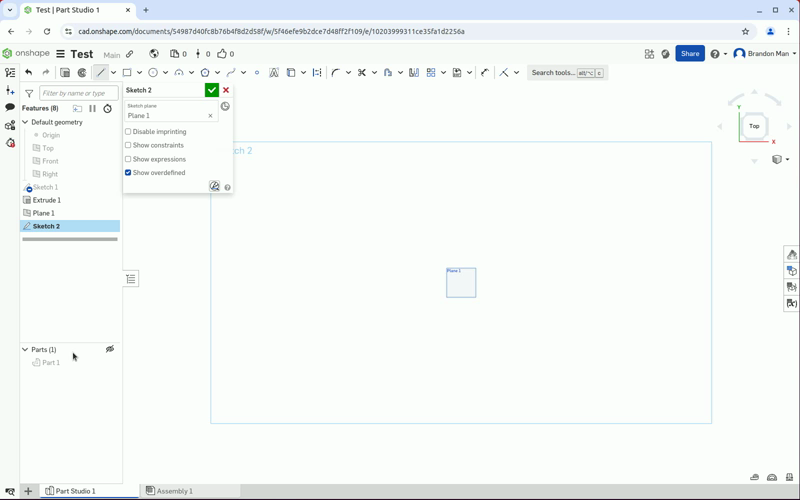
mouse_move(412, 189)
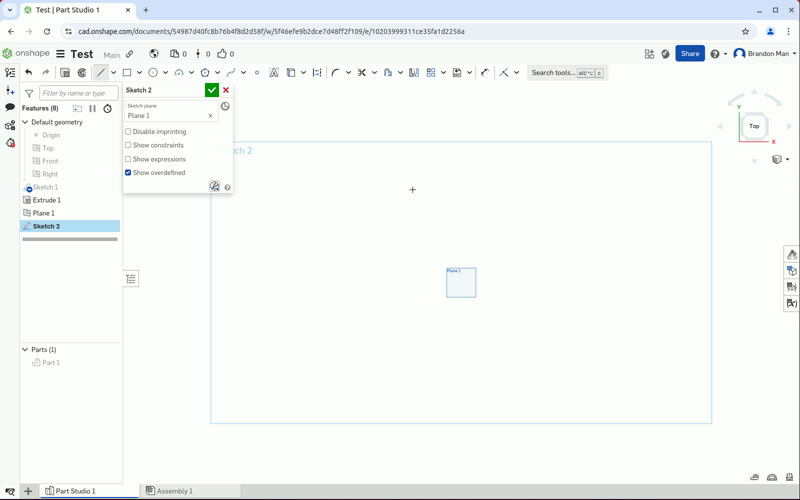
click(412, 189)
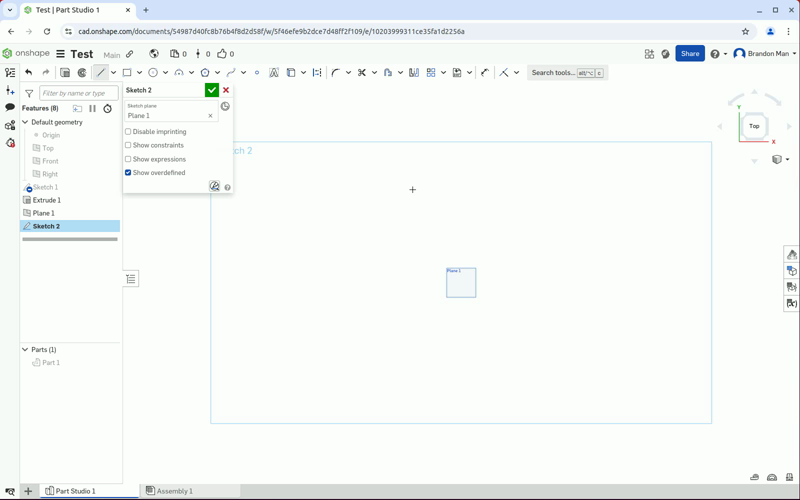
key_up(shift)
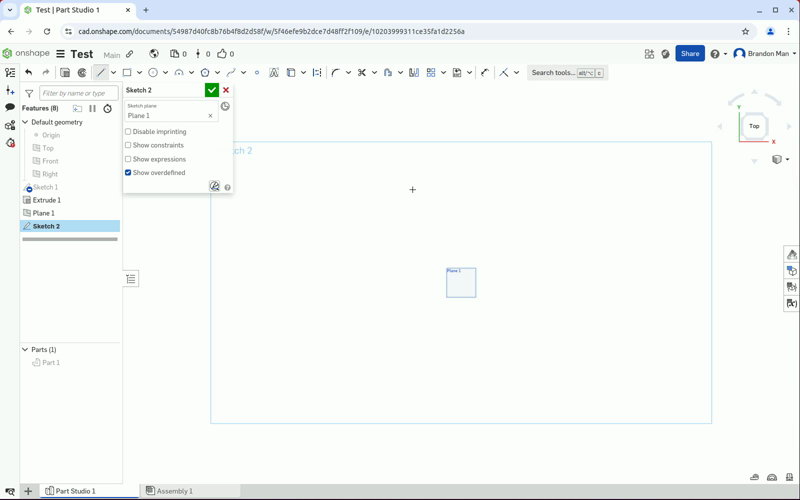
key_down(shift)
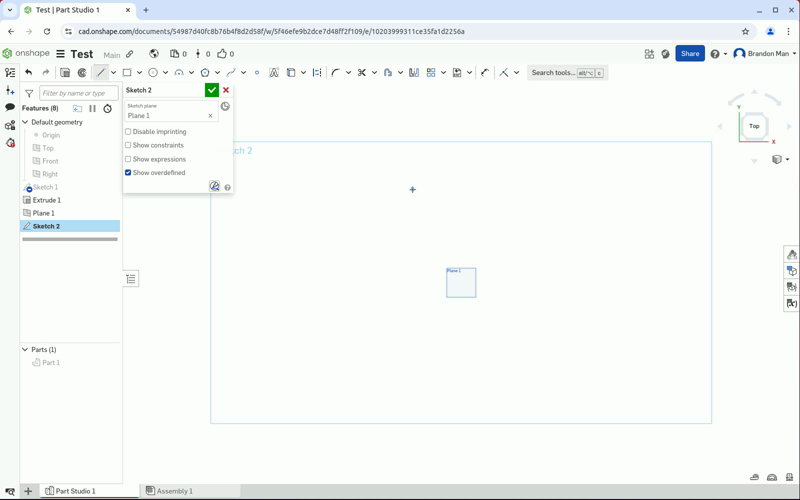
mouse_move(442, 189)
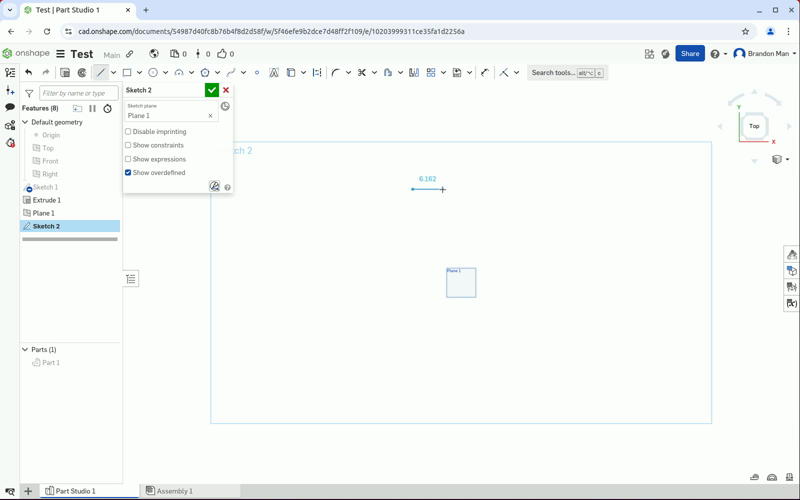
mouse_move(417, 189)
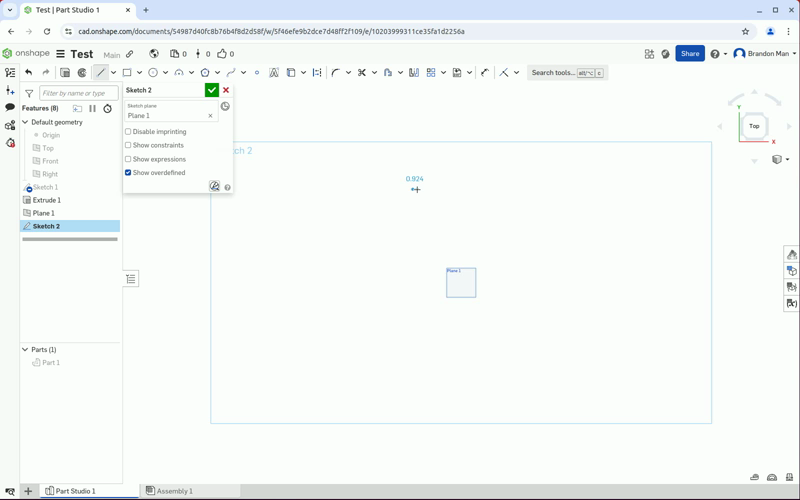
scroll(6)
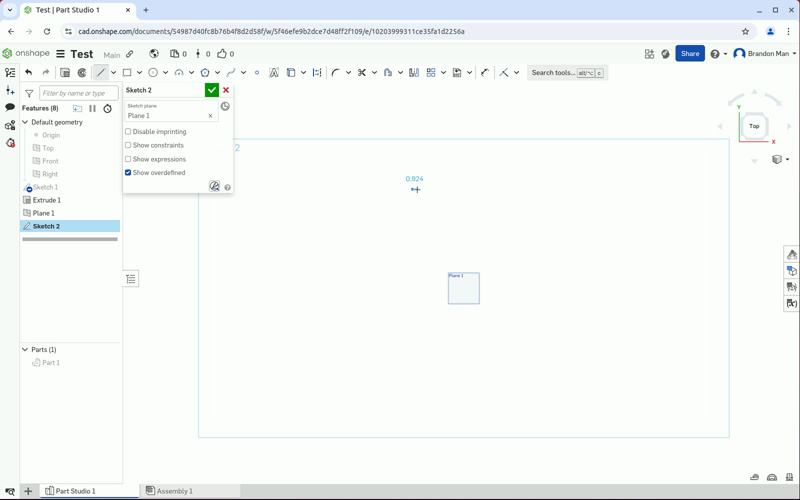
scroll(6)
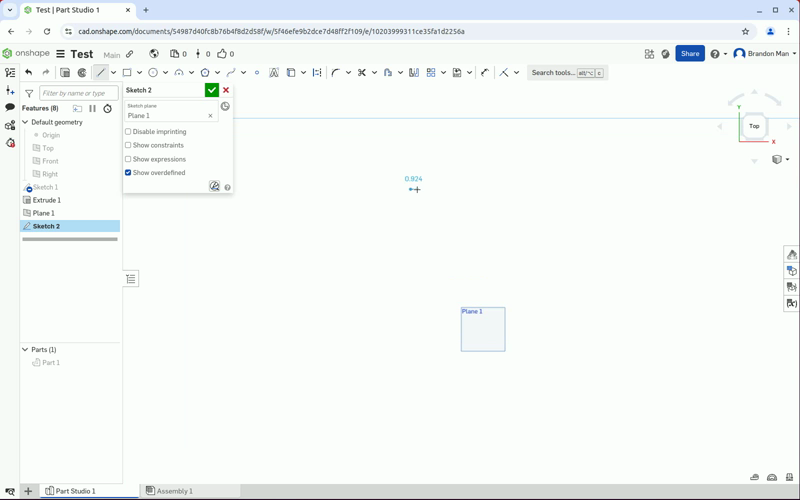
scroll(6)
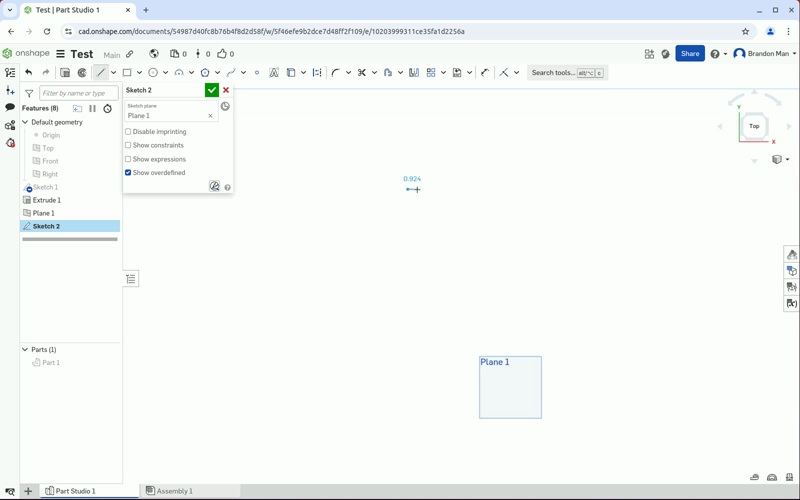
scroll(6)
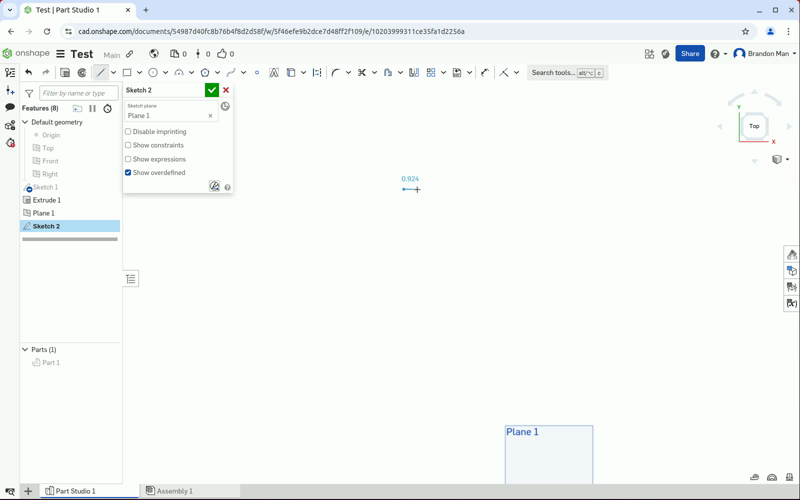
scroll(6)
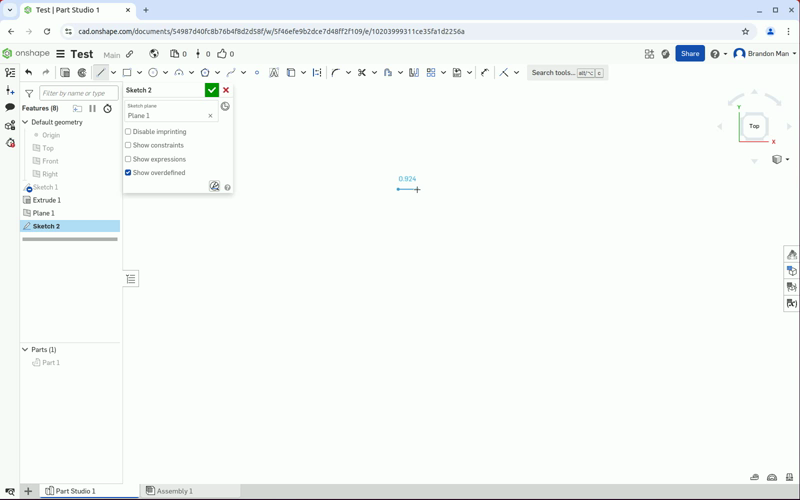
scroll(6)
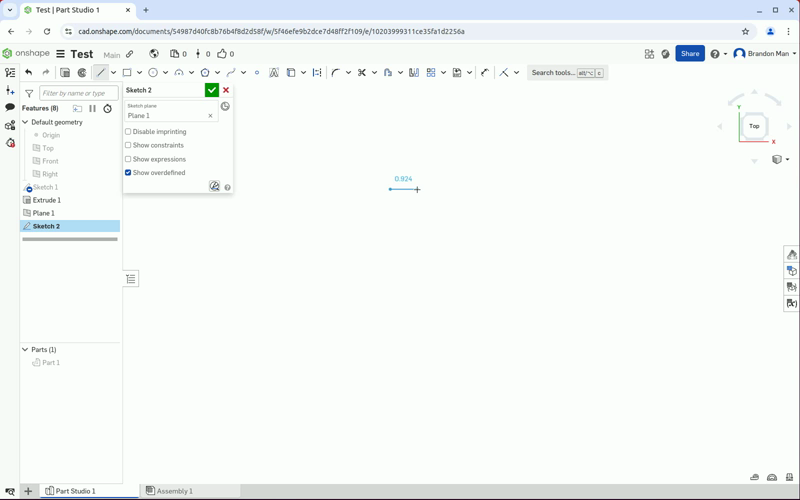
scroll(6)
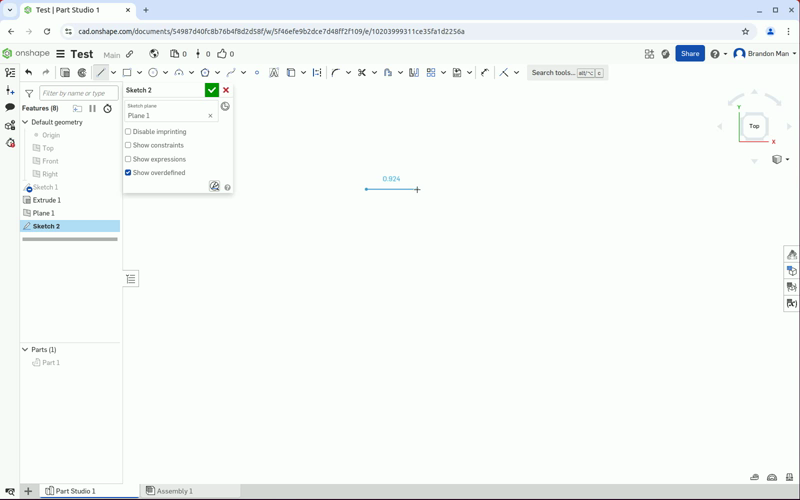
click(417, 189)
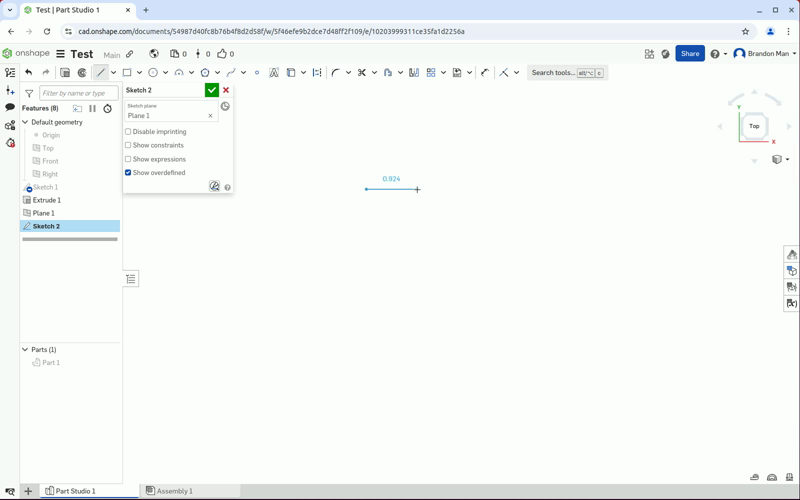
scroll(-6)
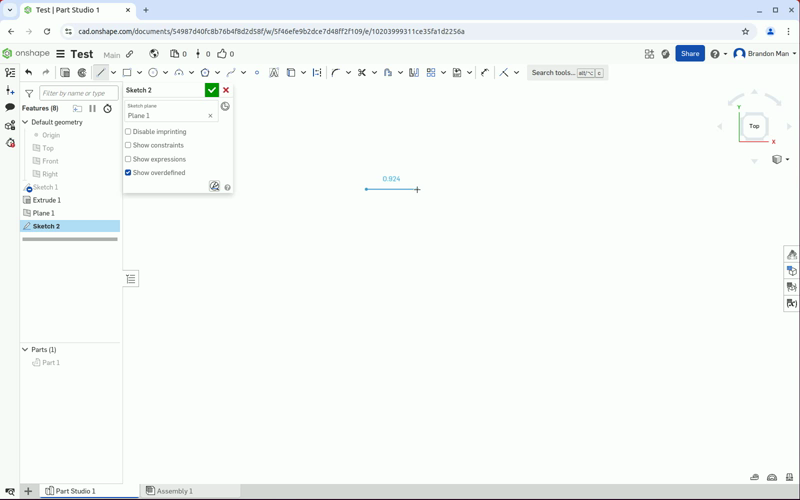
scroll(-6)
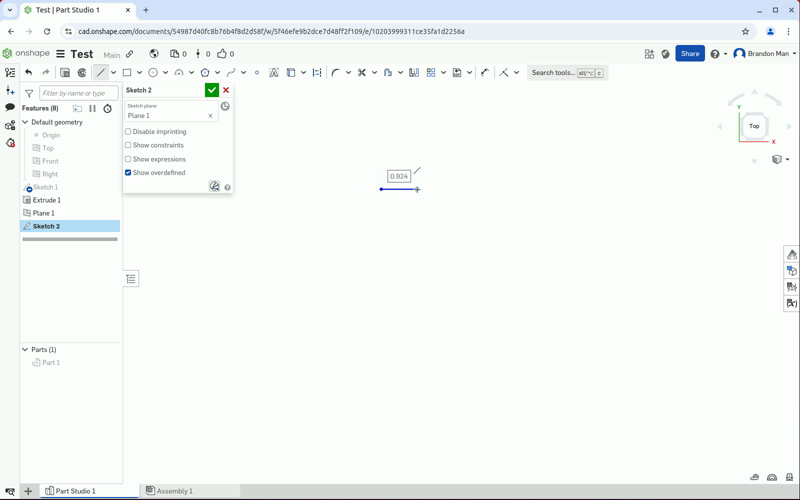
scroll(-6)
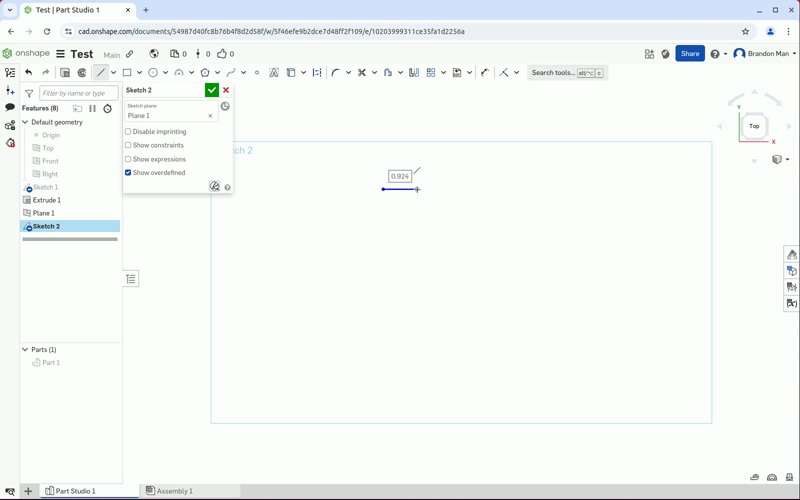
scroll(-6)
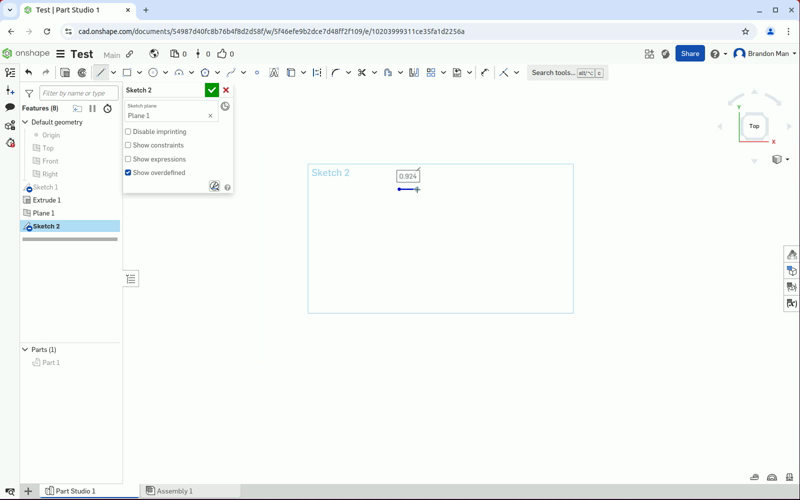
scroll(-6)
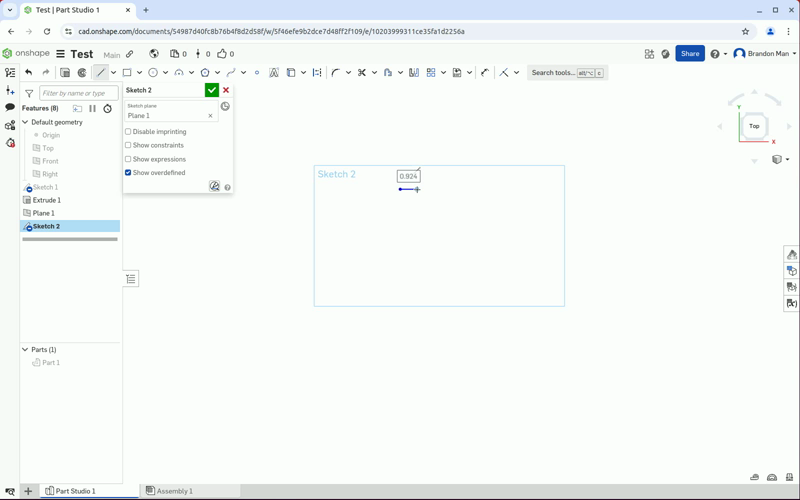
scroll(-6)
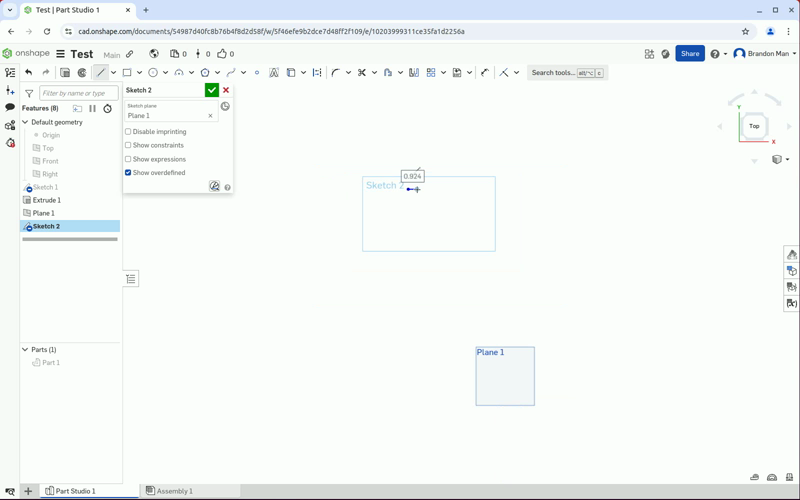
scroll(-6)
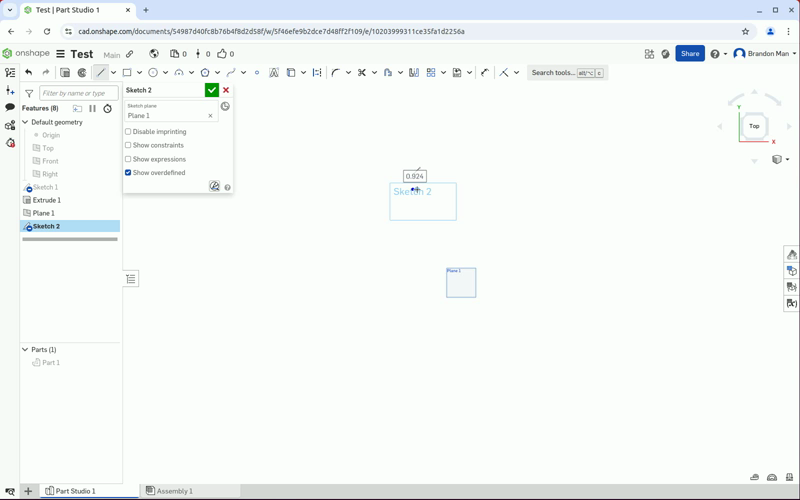
key_up(shift)
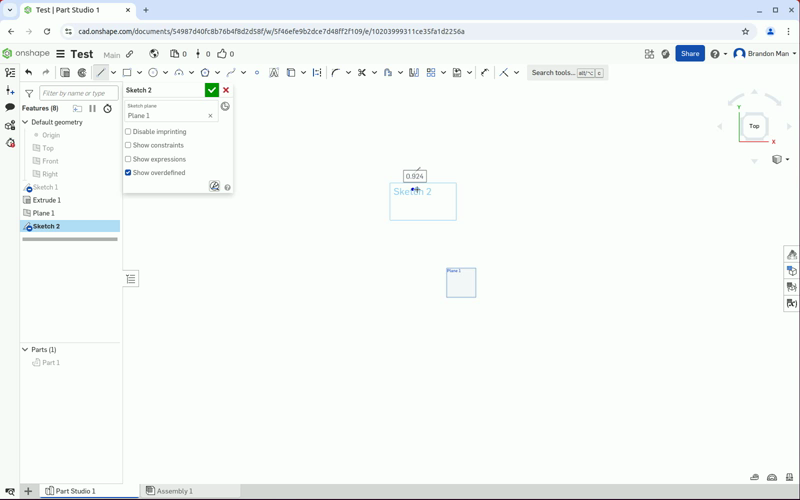
key(esc)
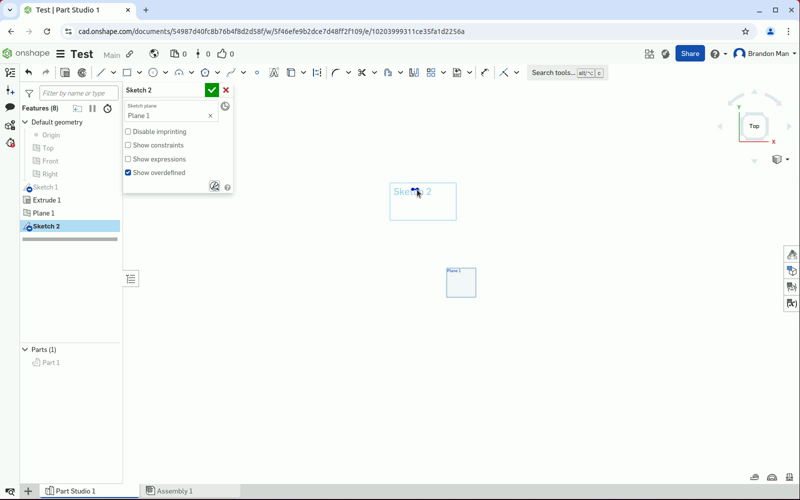
key(a)
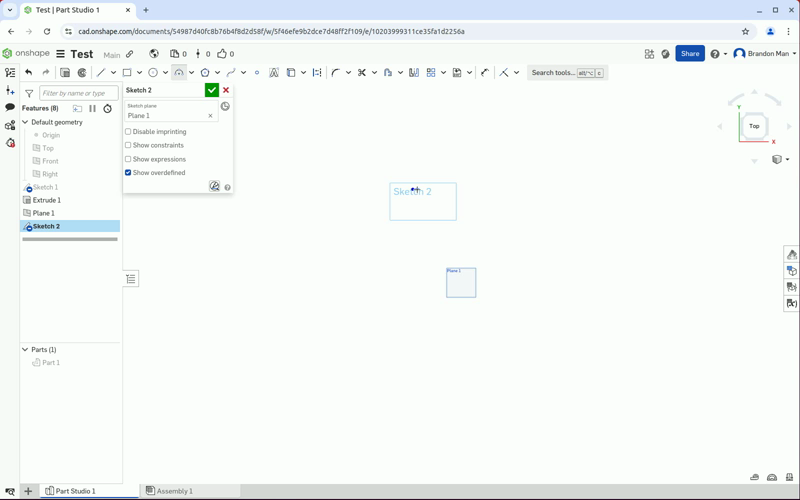
mouse_move(417, 189)
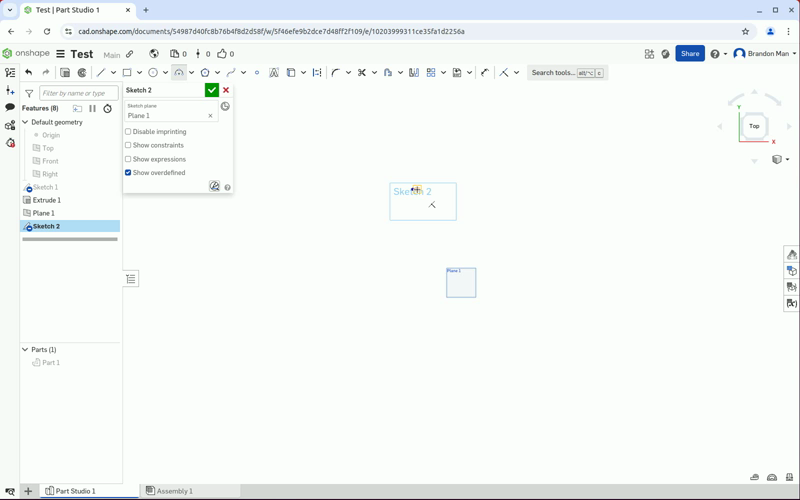
click(417, 189)
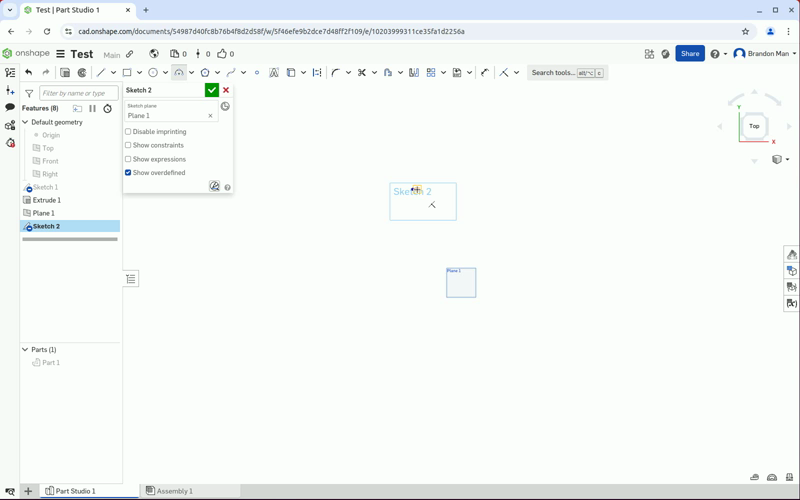
mouse_move(412, 189)
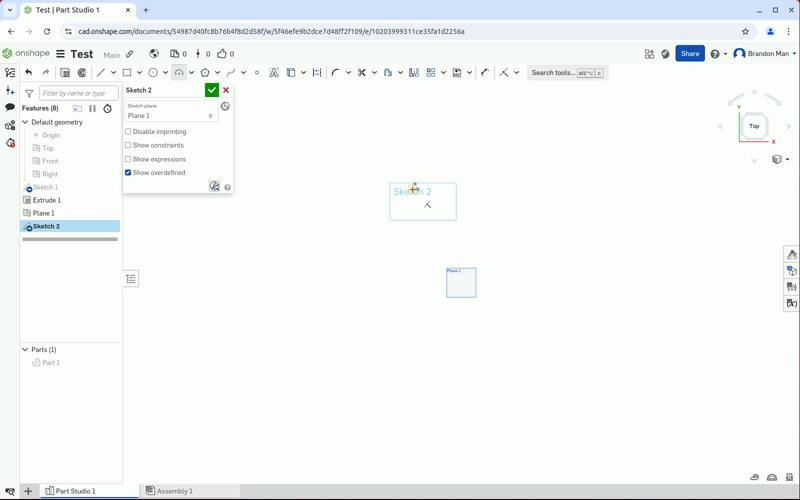
scroll(6)
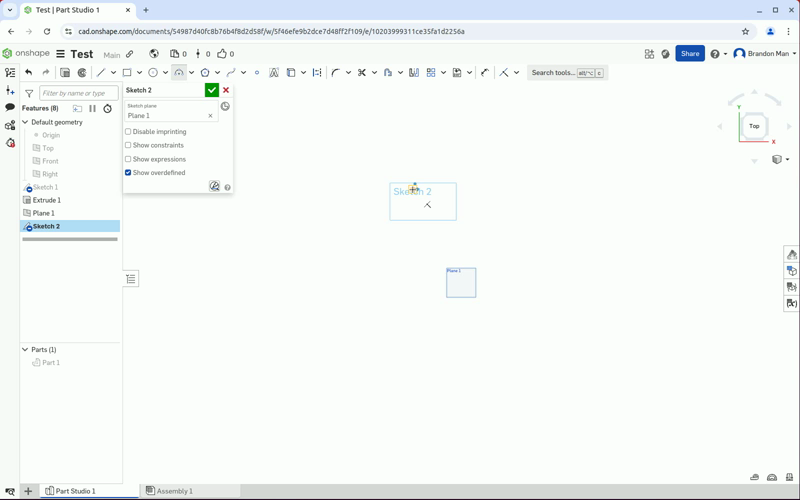
scroll(6)
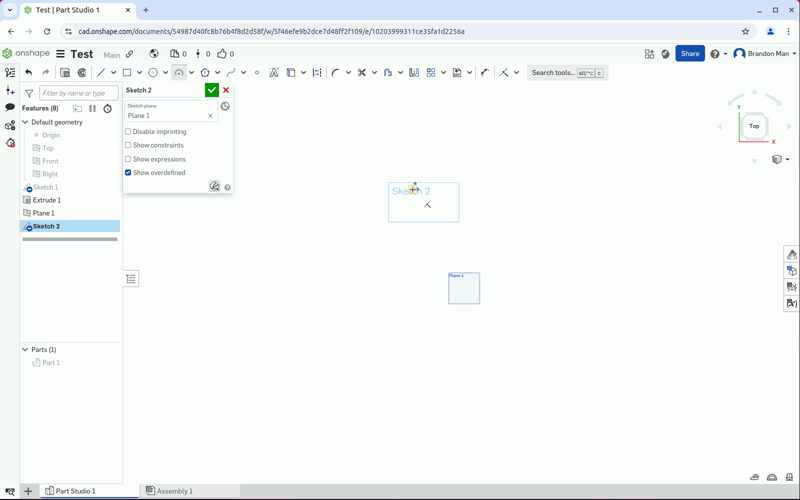
scroll(6)
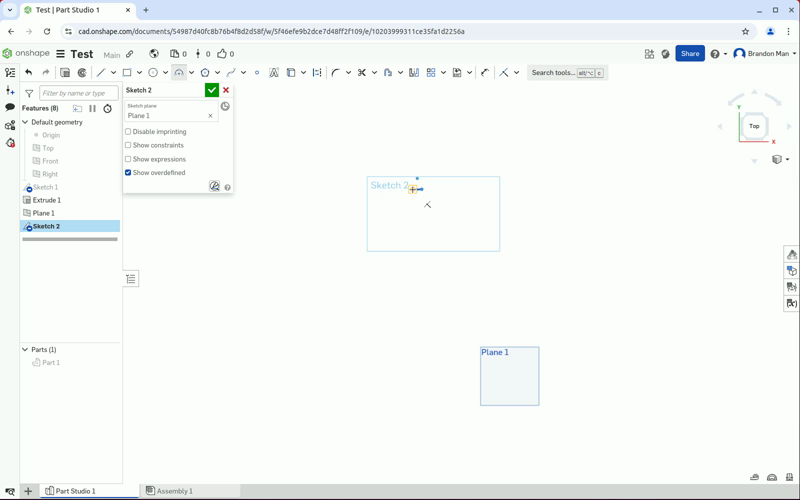
scroll(6)
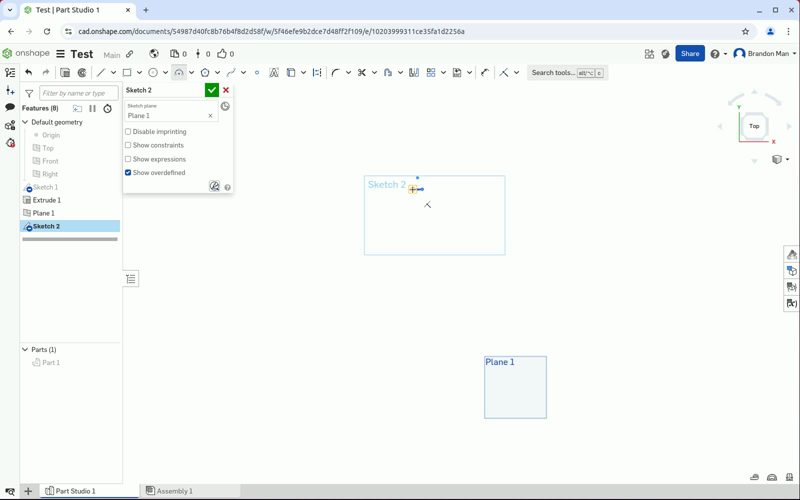
scroll(6)
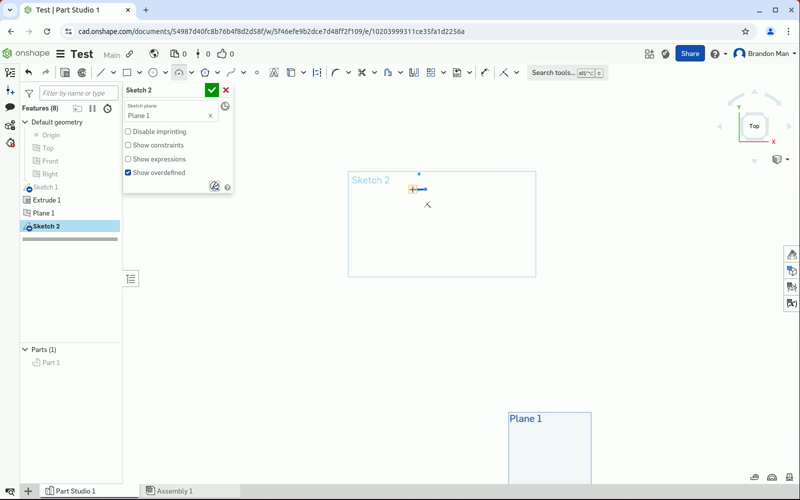
scroll(6)
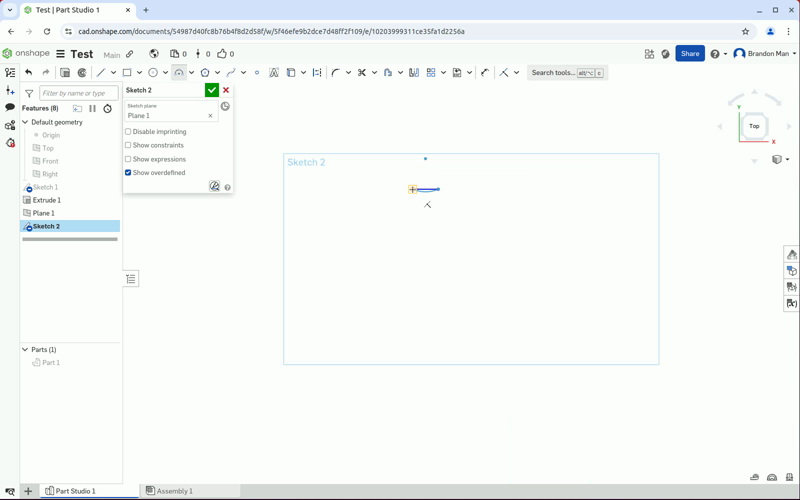
scroll(6)
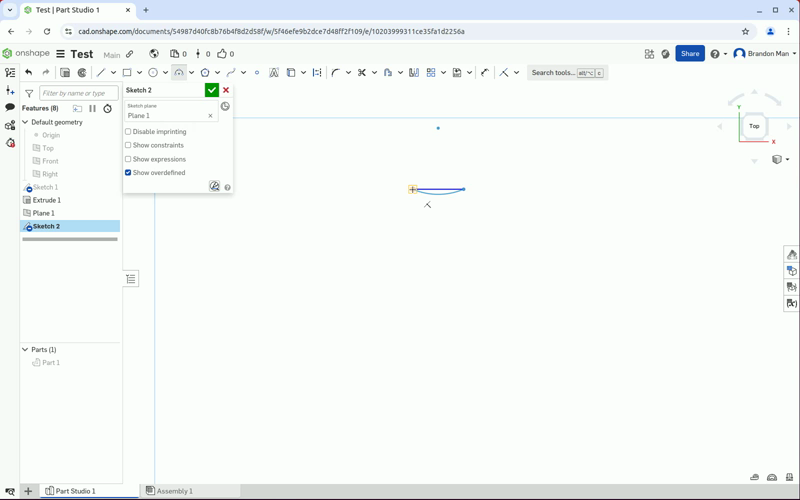
click(412, 189)
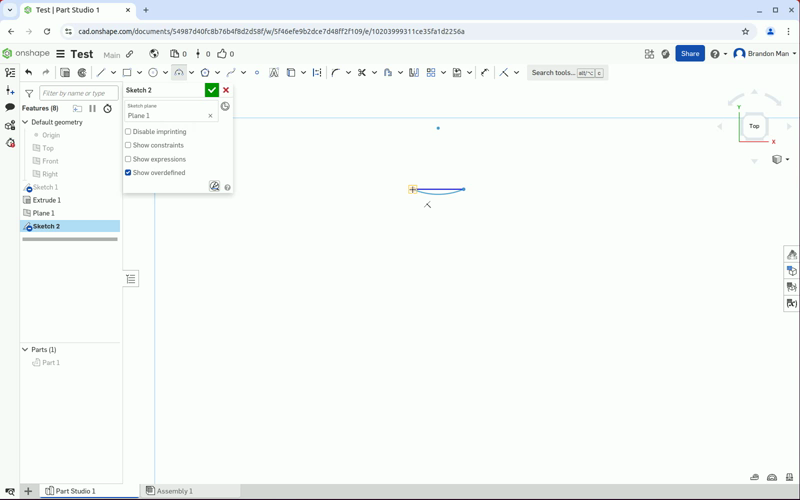
scroll(-6)
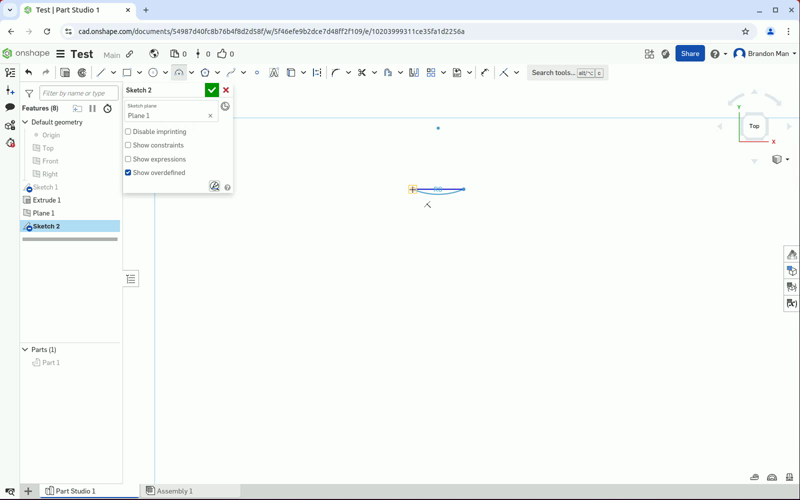
scroll(-6)
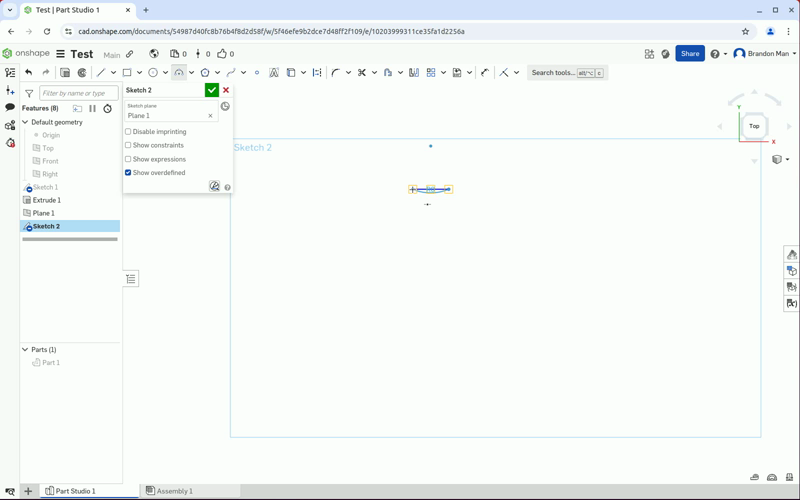
scroll(-6)
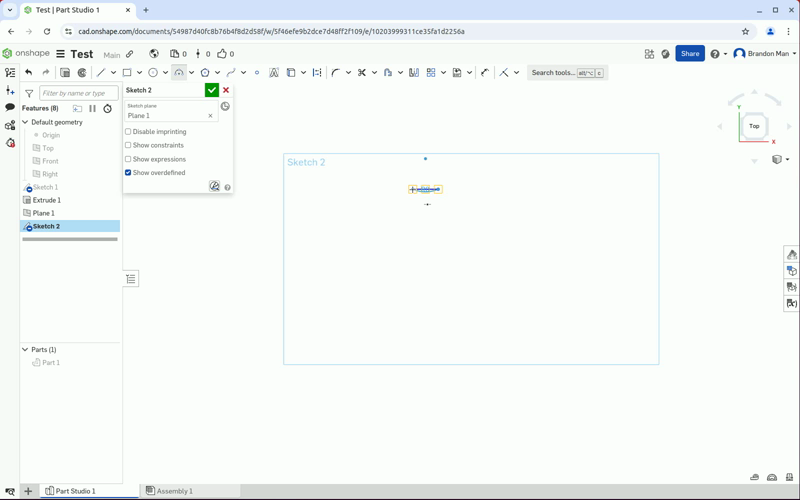
scroll(-6)
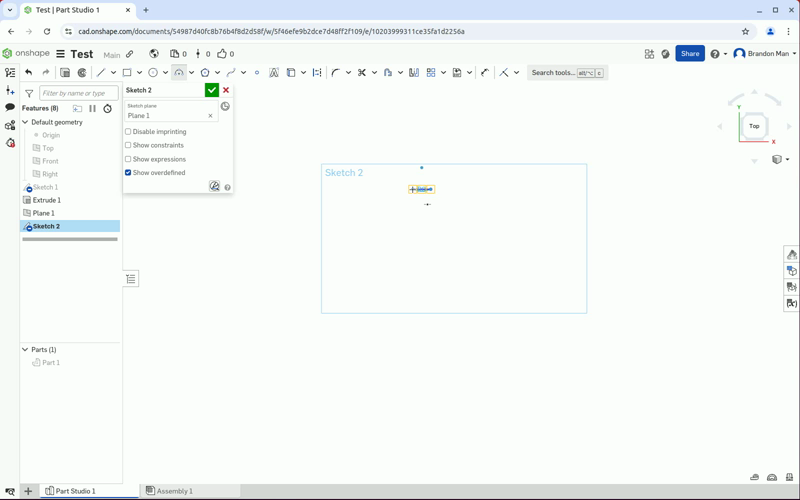
scroll(-6)
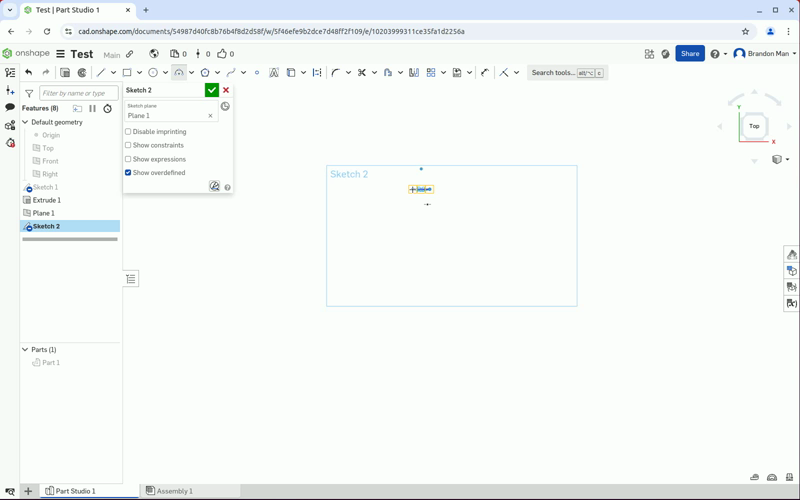
scroll(-6)
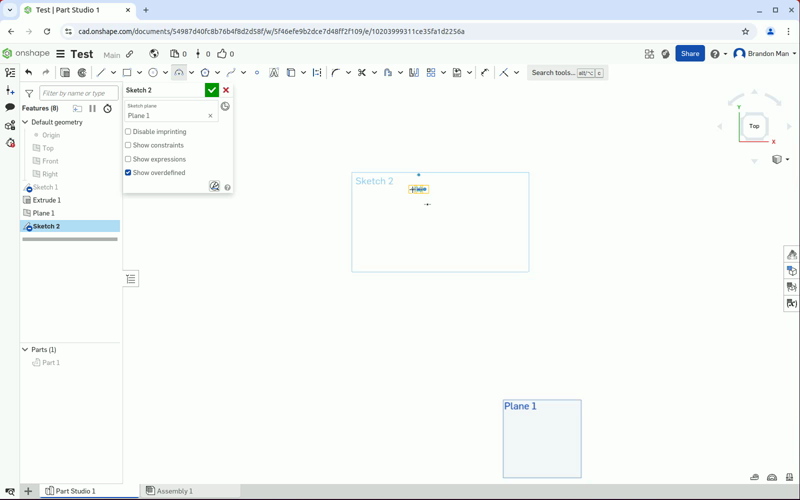
scroll(-6)
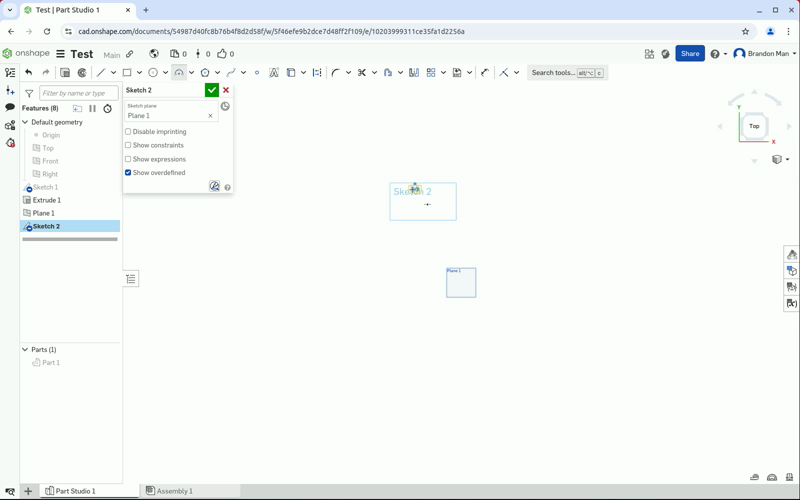
key_down(shift)
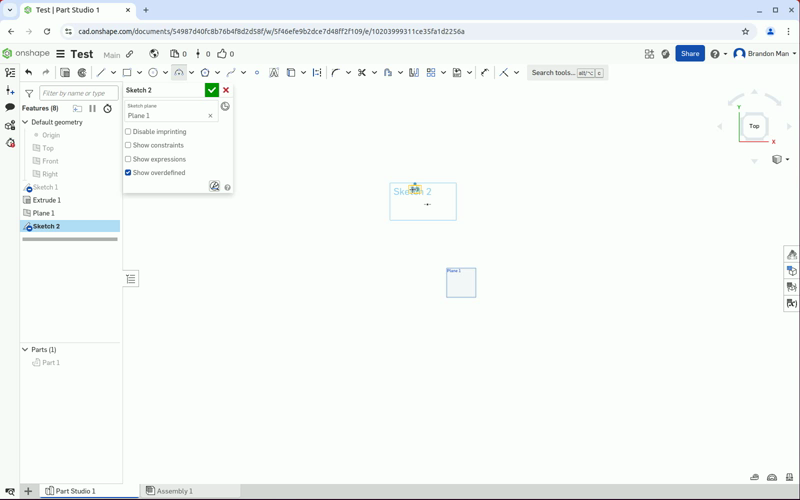
mouse_move(415, 186)
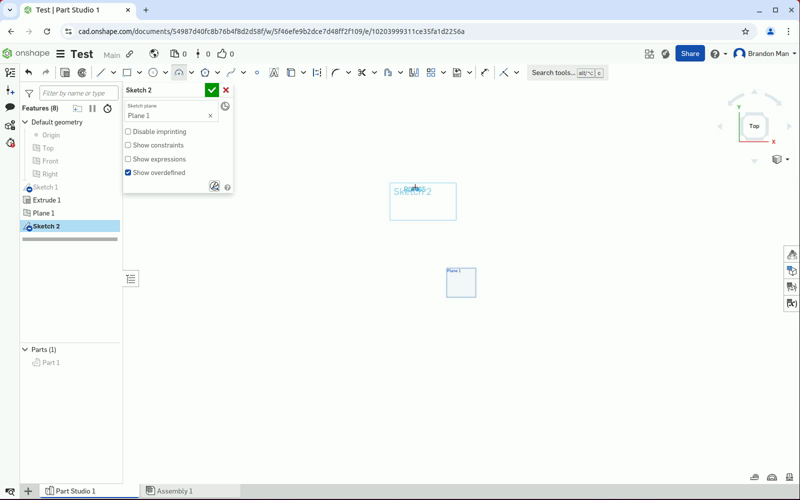
scroll(6)
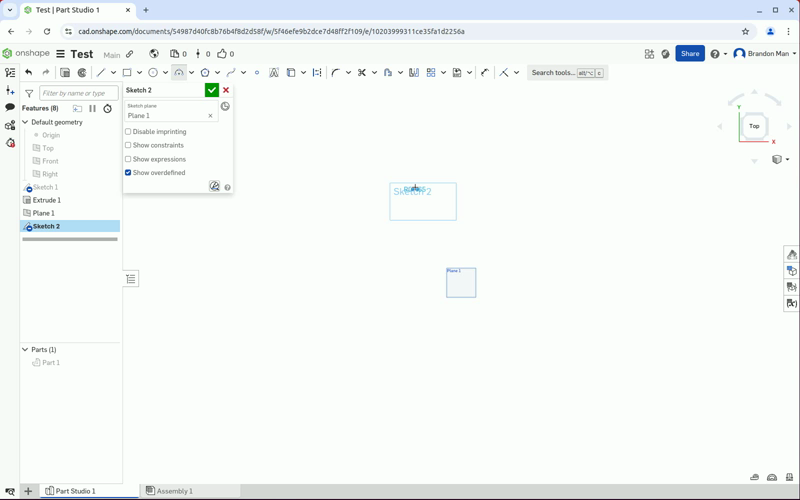
scroll(6)
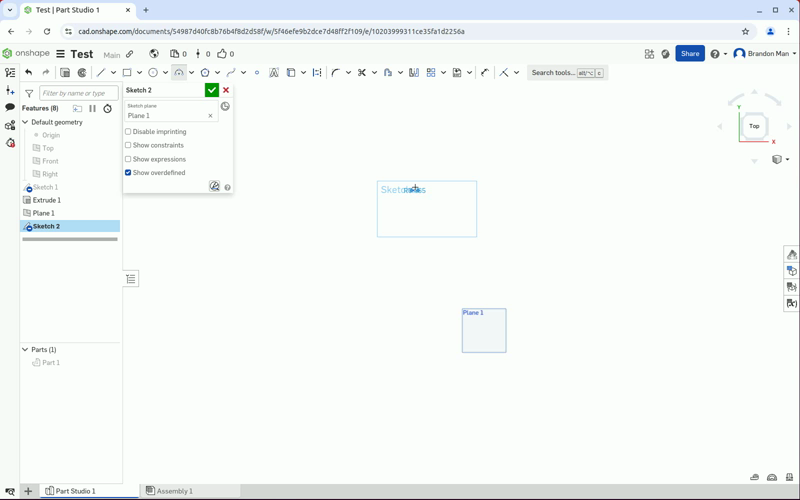
scroll(6)
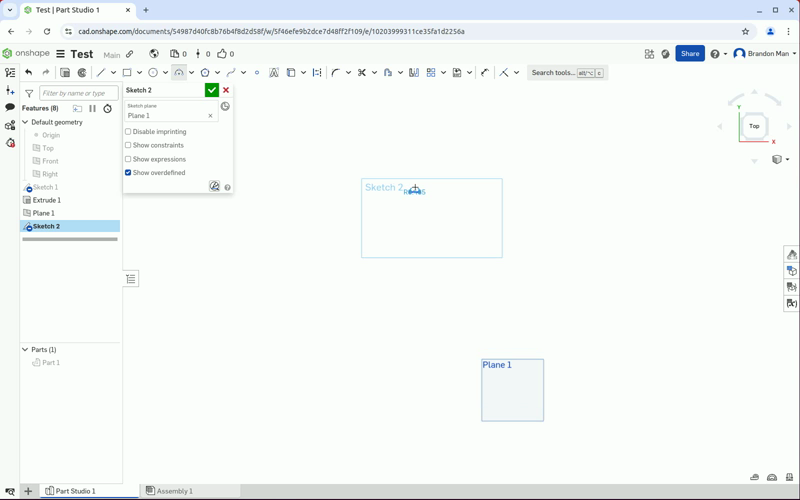
scroll(6)
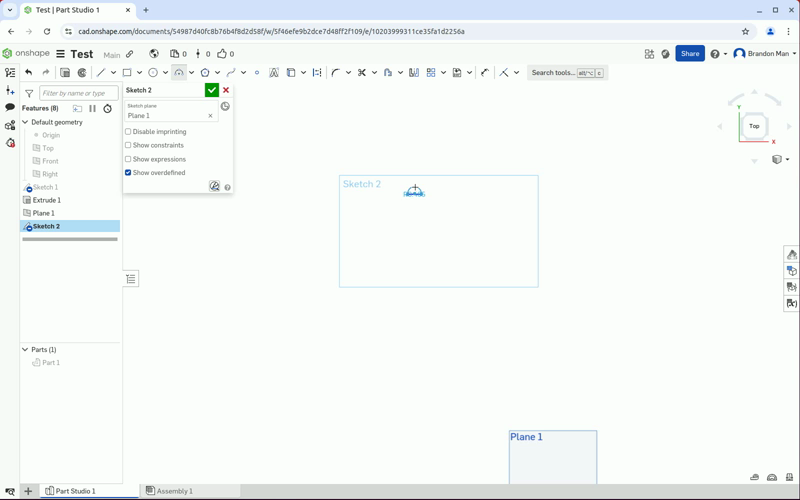
scroll(6)
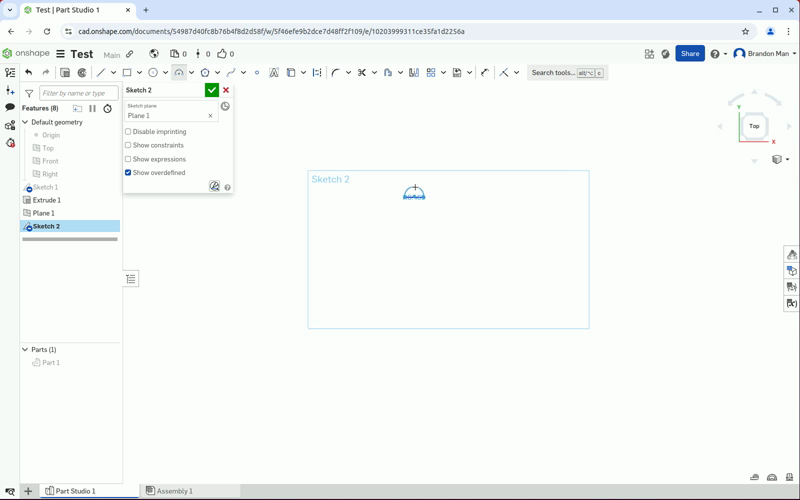
scroll(6)
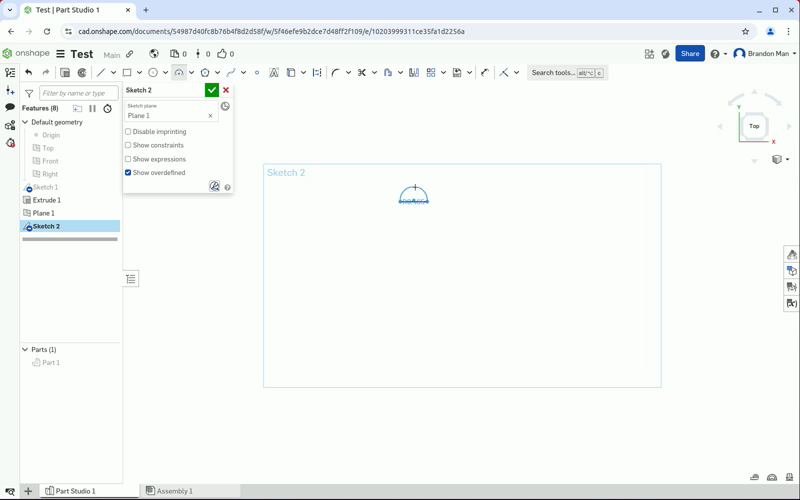
scroll(6)
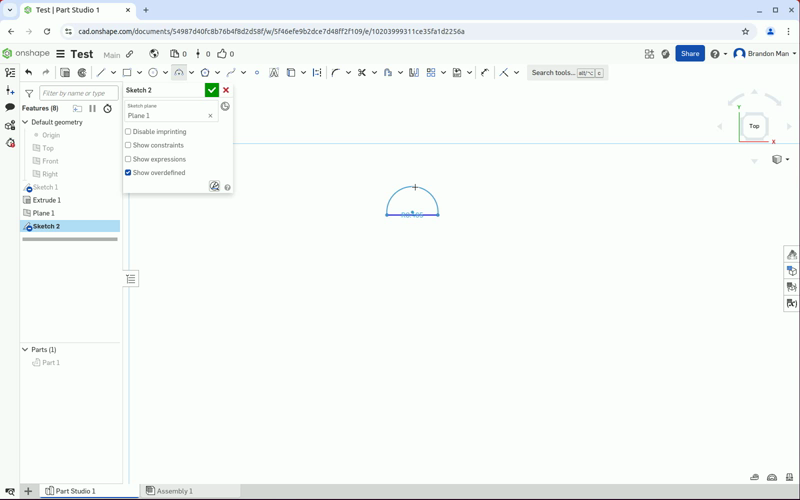
click(415, 186)
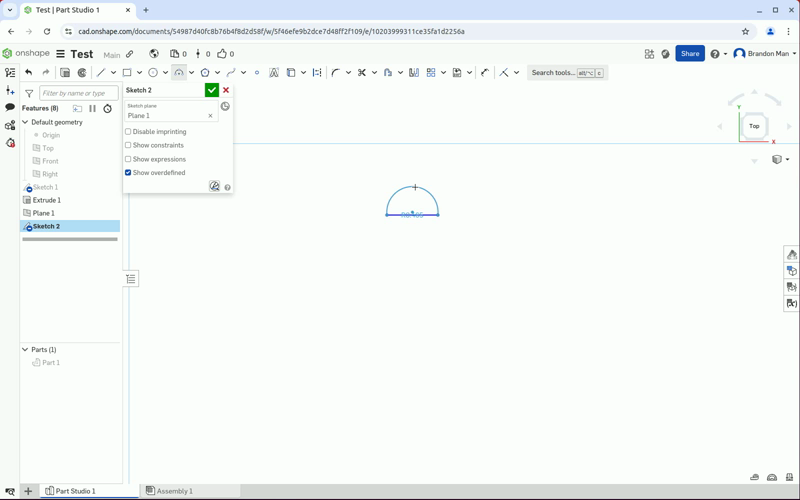
scroll(-6)
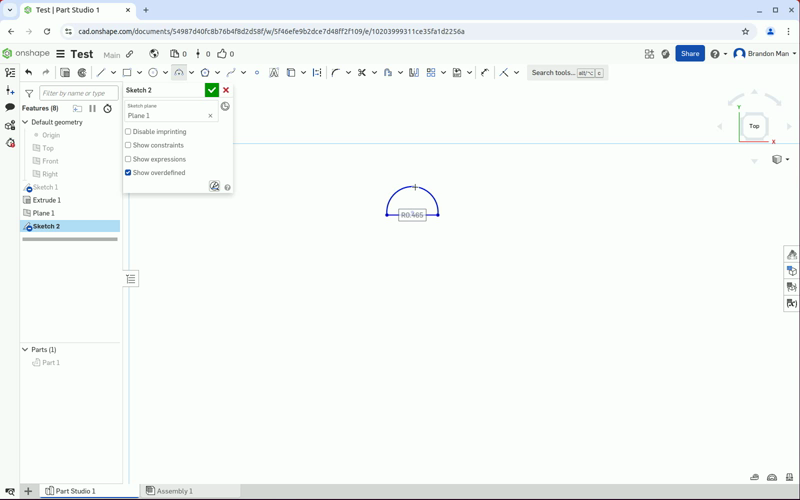
scroll(-6)
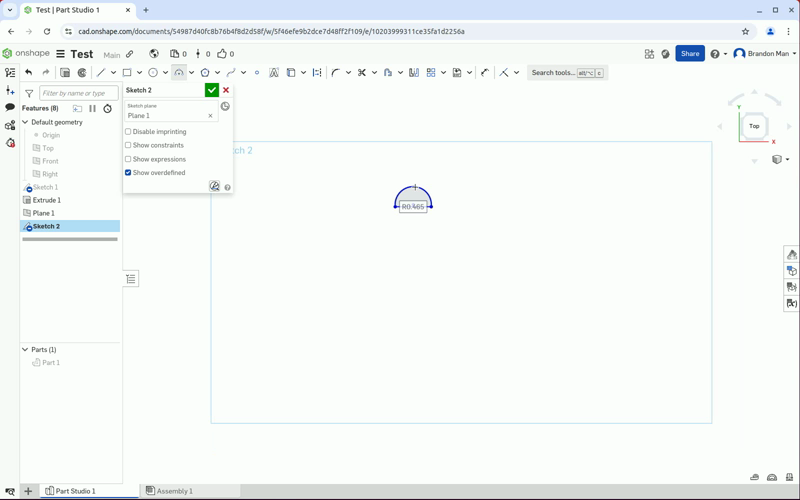
scroll(-6)
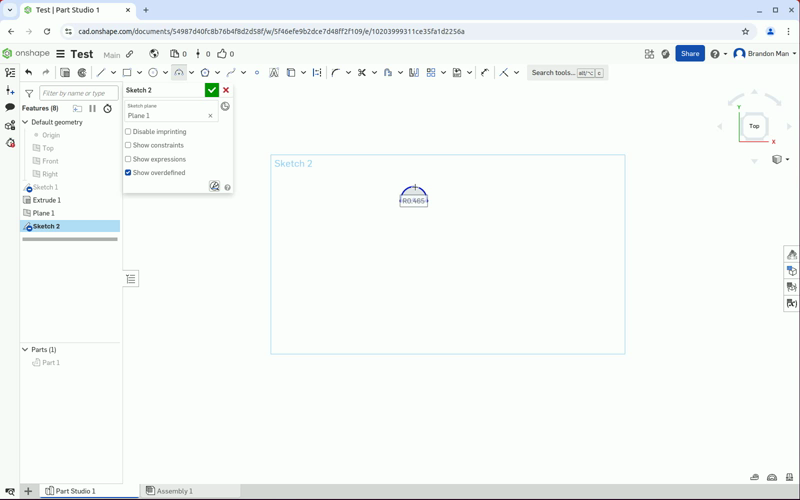
scroll(-6)
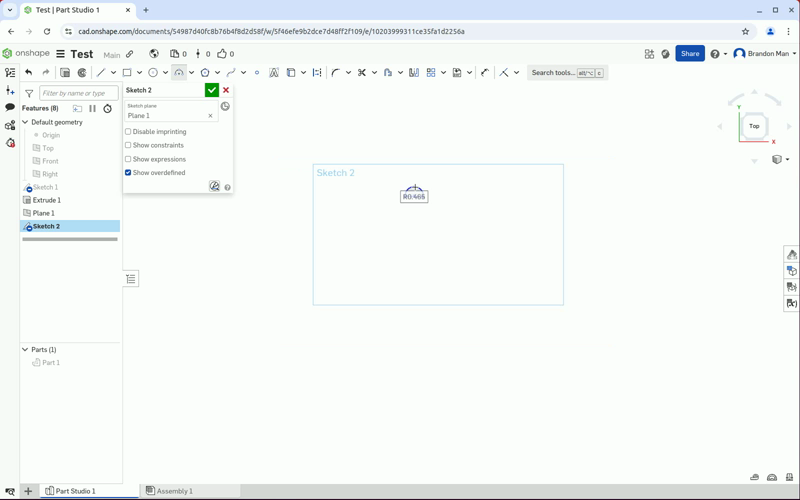
scroll(-6)
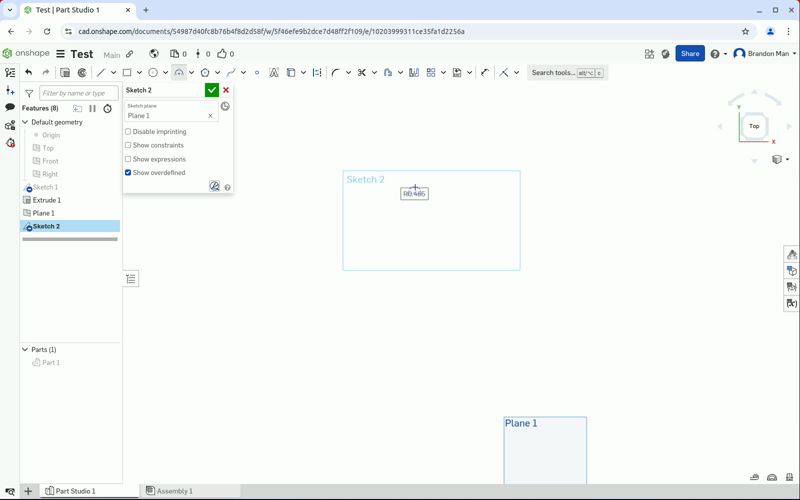
scroll(-6)
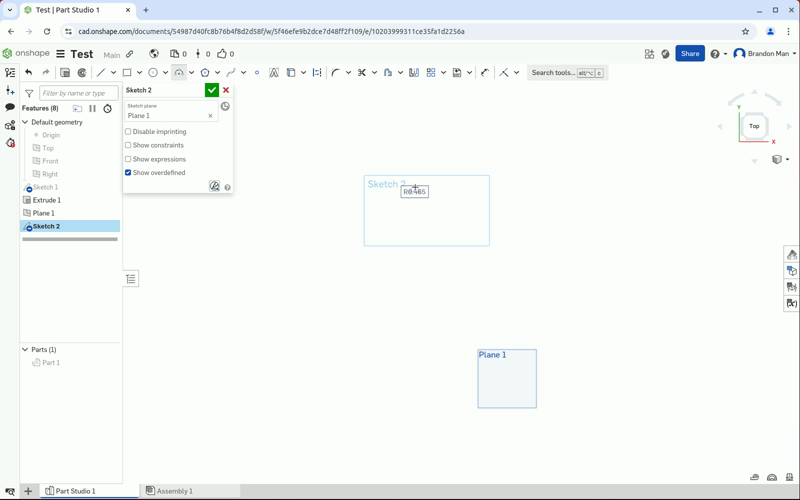
scroll(-6)
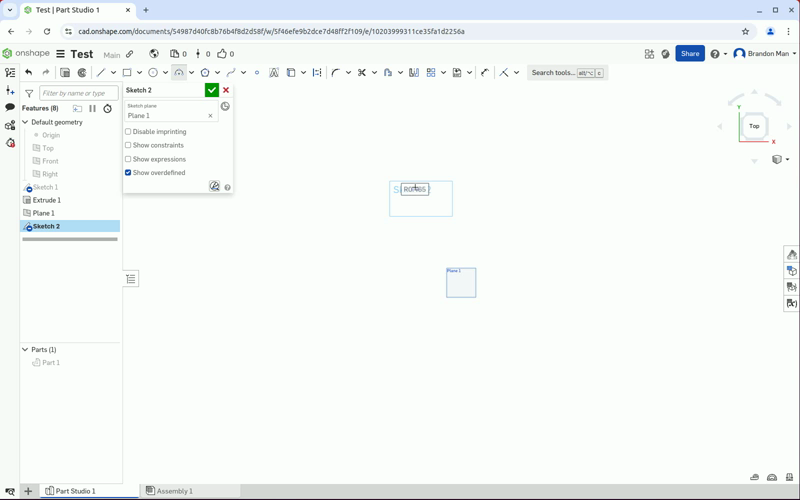
key_up(shift)
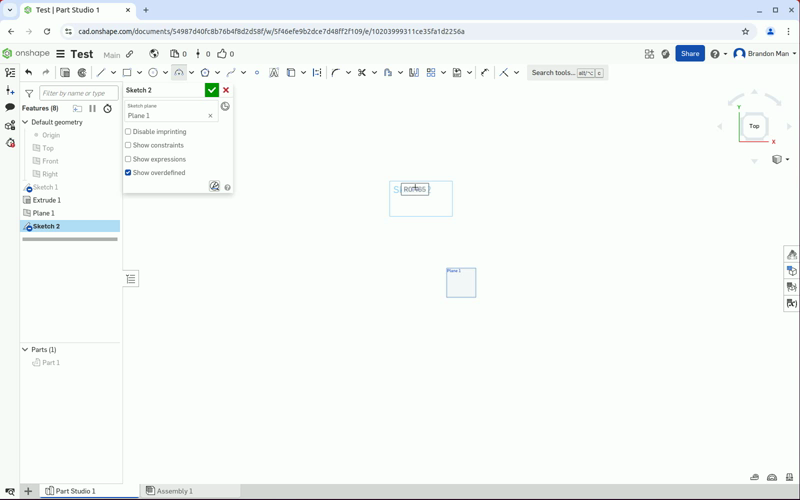
key(esc)
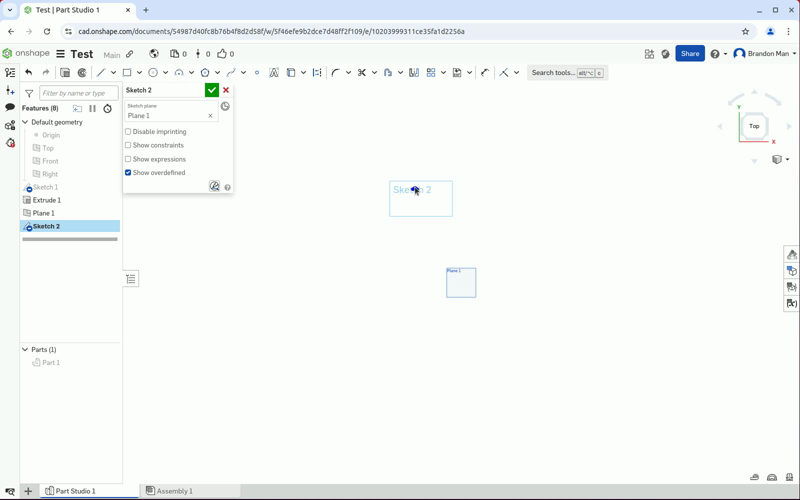
mouse_move(416, 187)
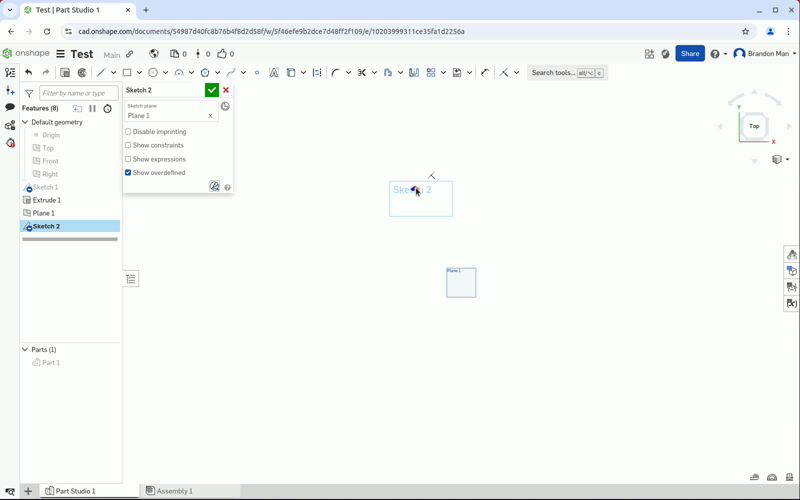
scroll(6)
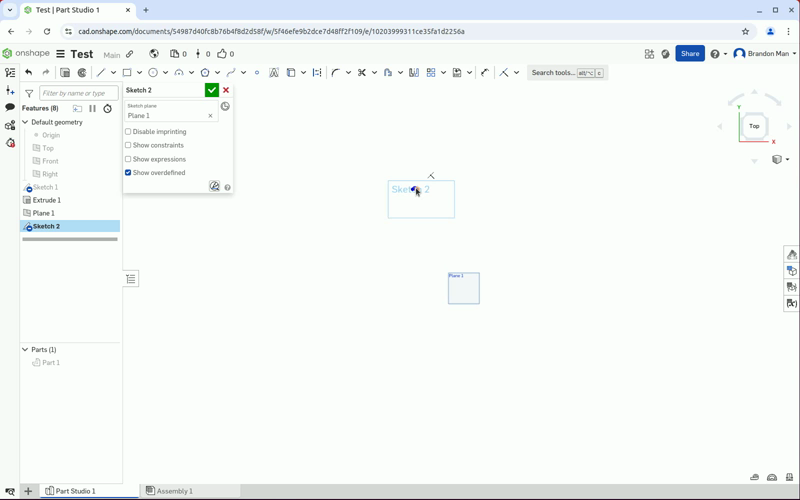
scroll(6)
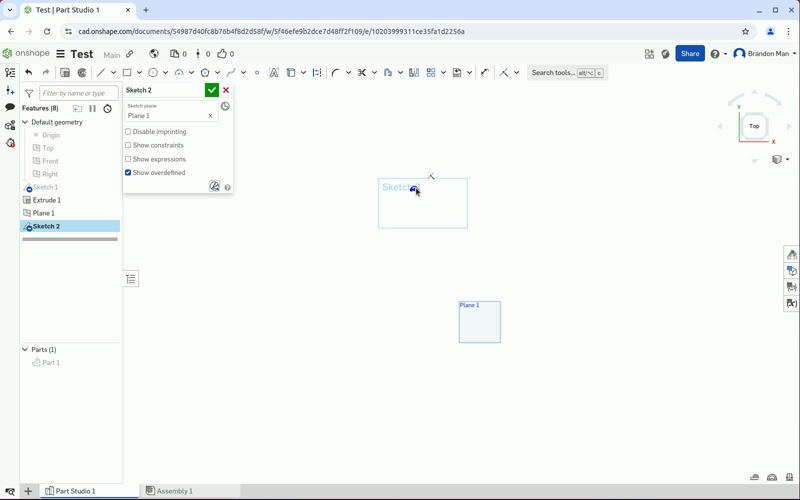
scroll(6)
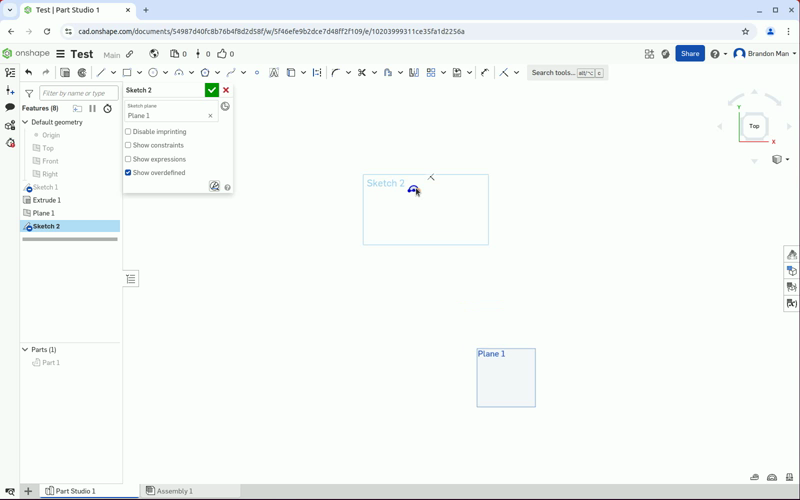
scroll(6)
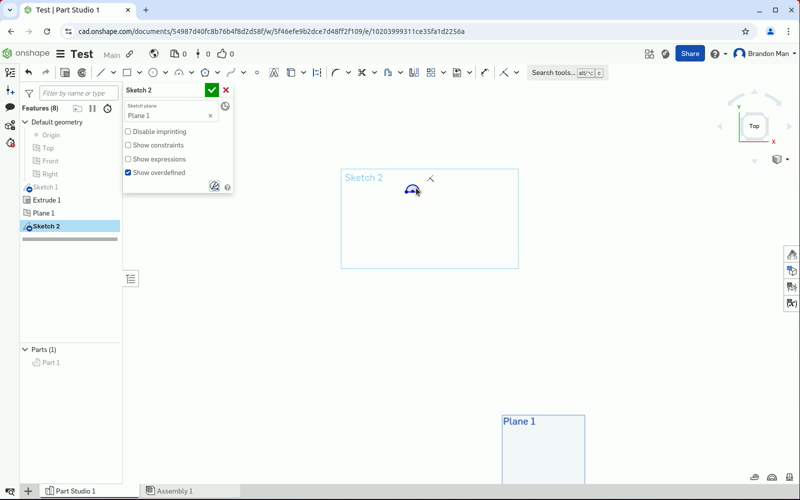
scroll(6)
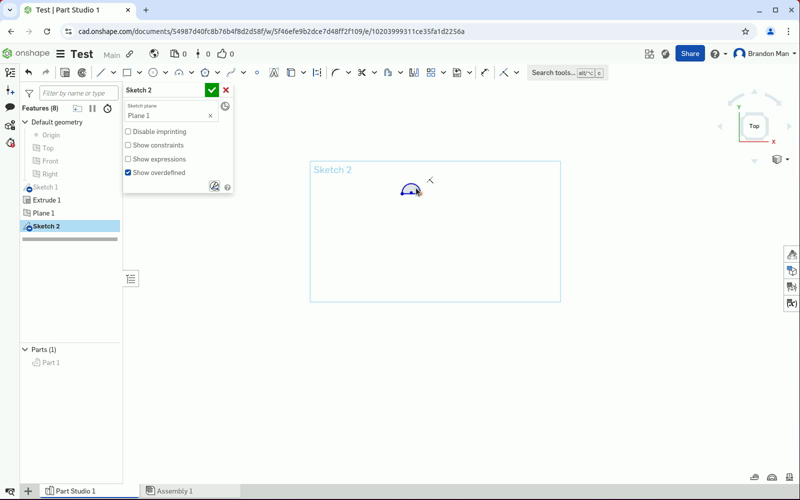
scroll(6)
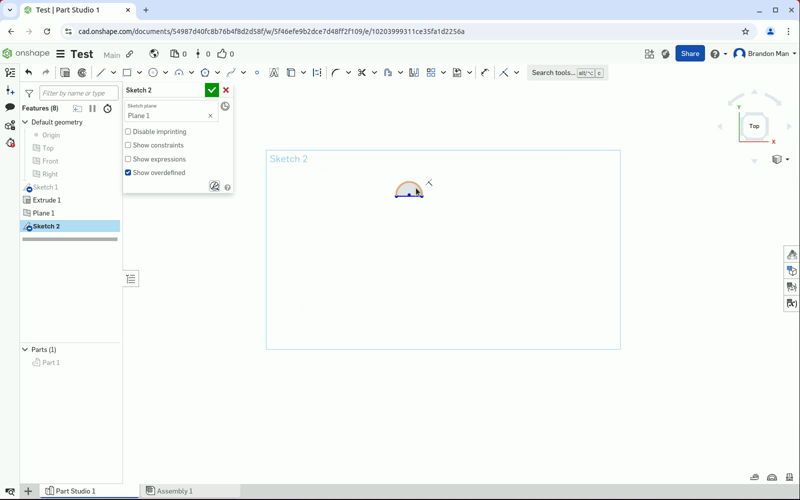
scroll(6)
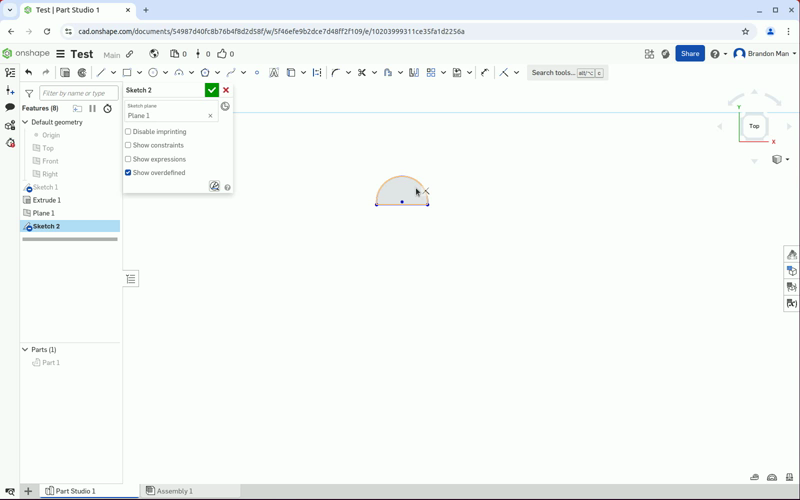
click(416, 187)
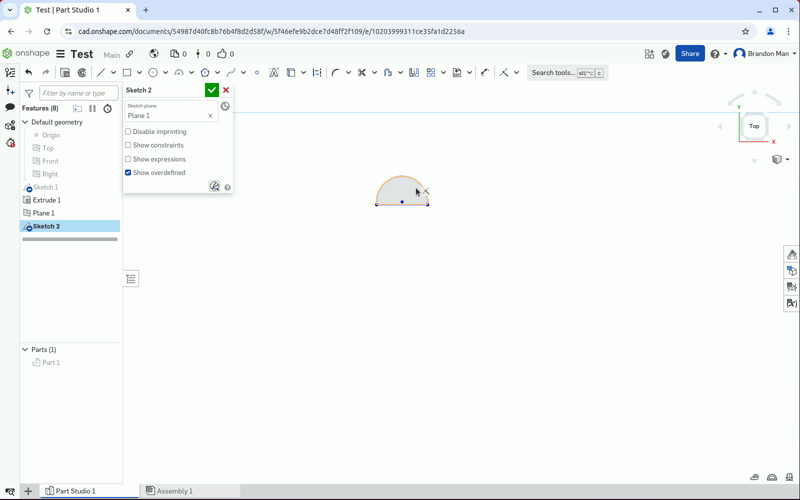
scroll(-6)
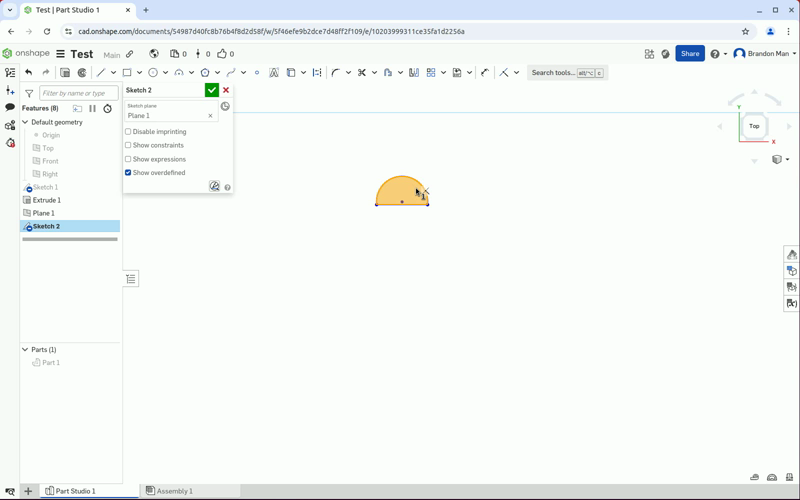
scroll(-6)
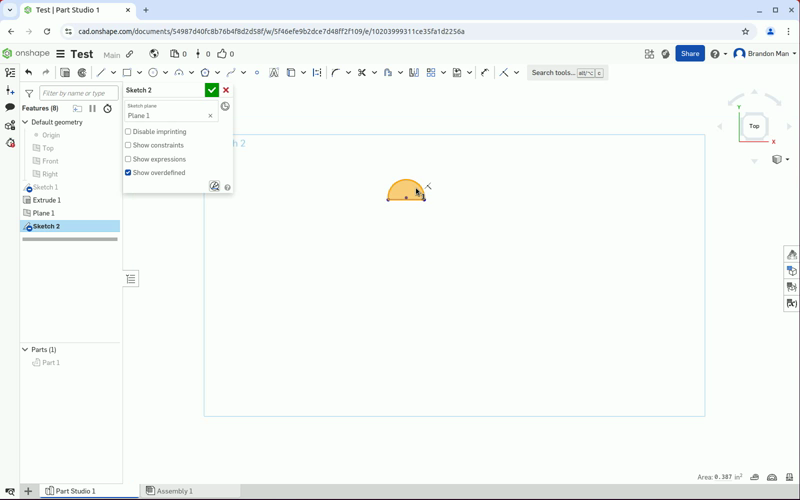
scroll(-6)
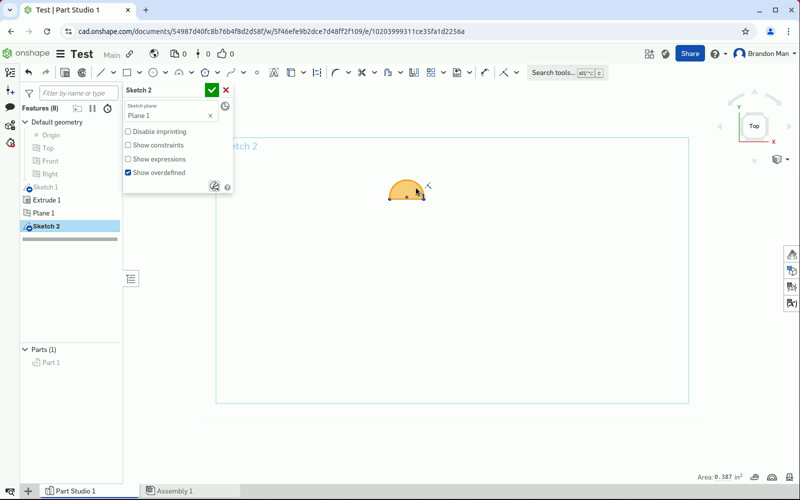
scroll(-6)
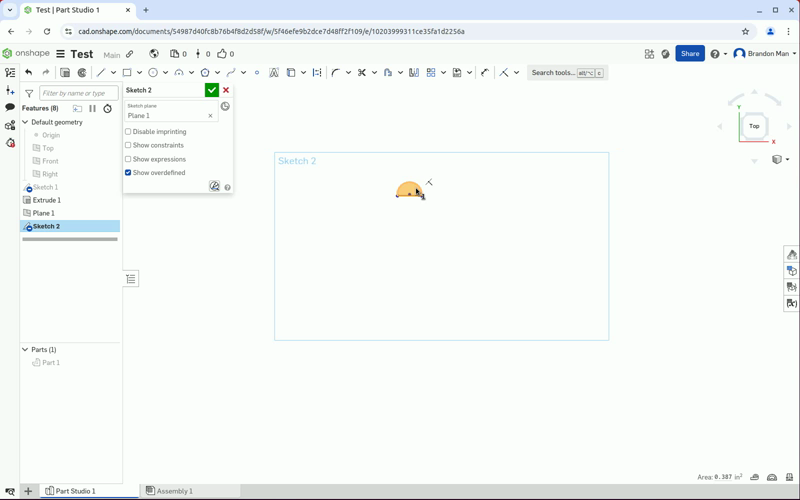
scroll(-6)
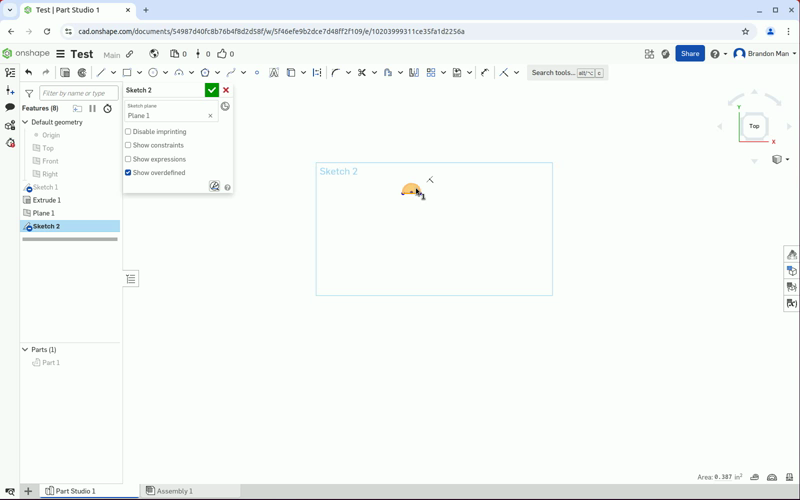
scroll(-6)
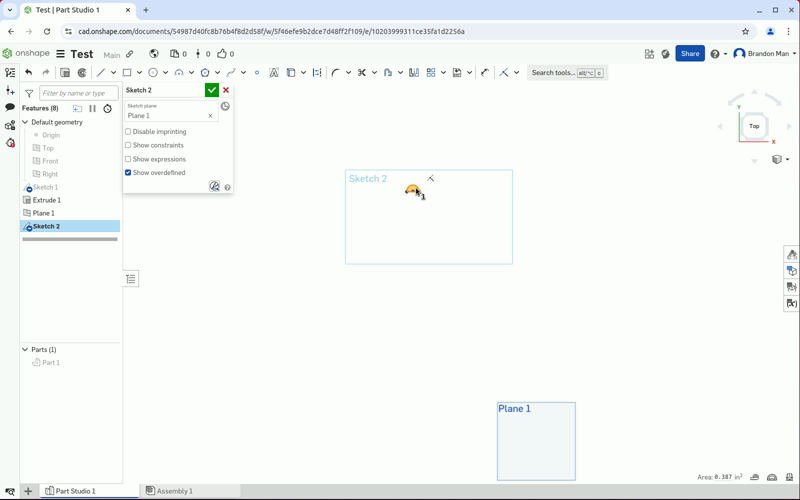
scroll(-6)
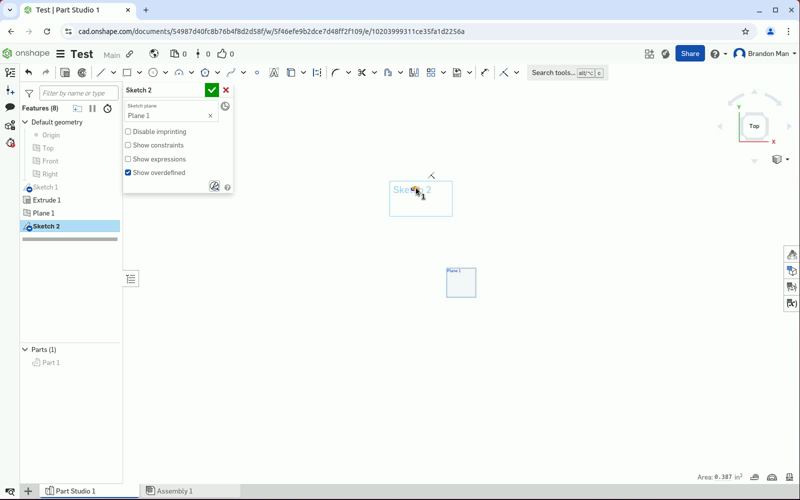
mouse_move(73, 352)
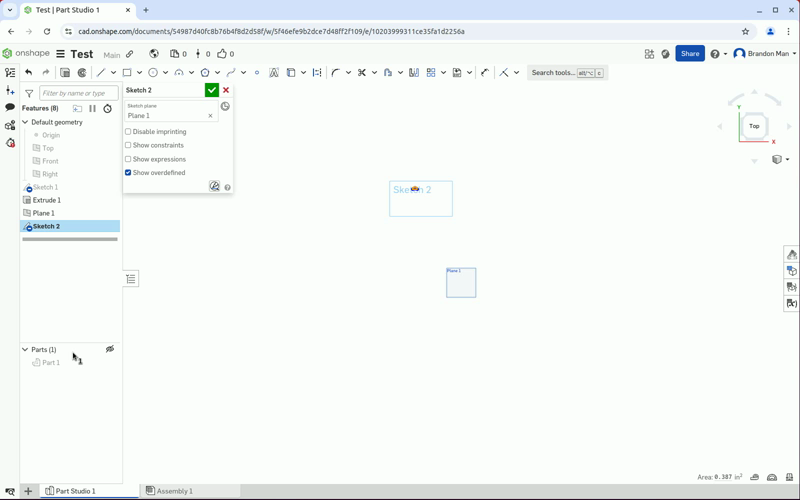
key(shift+y)
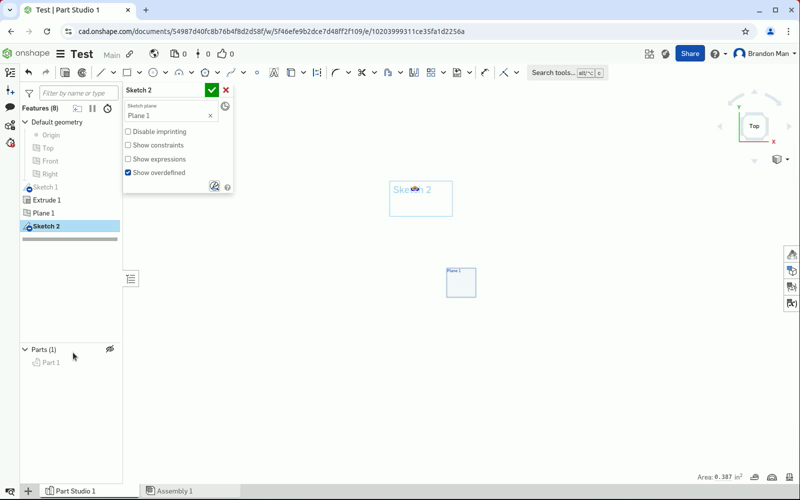
key(shift+e)
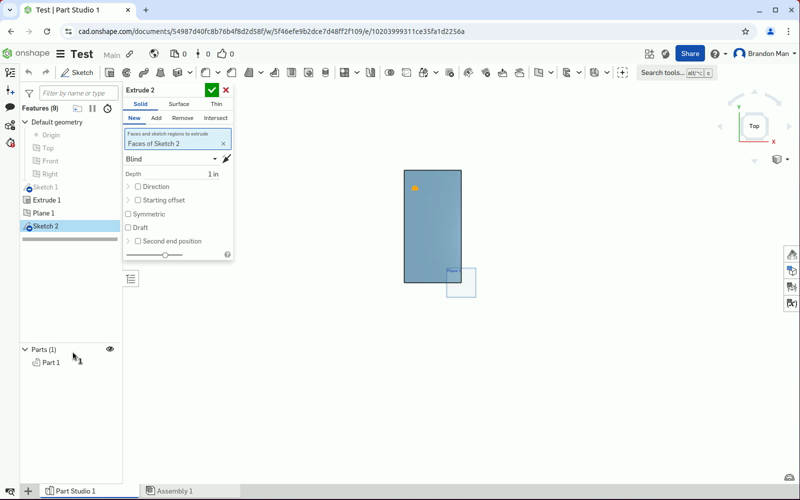
mouse_move(143, 106)
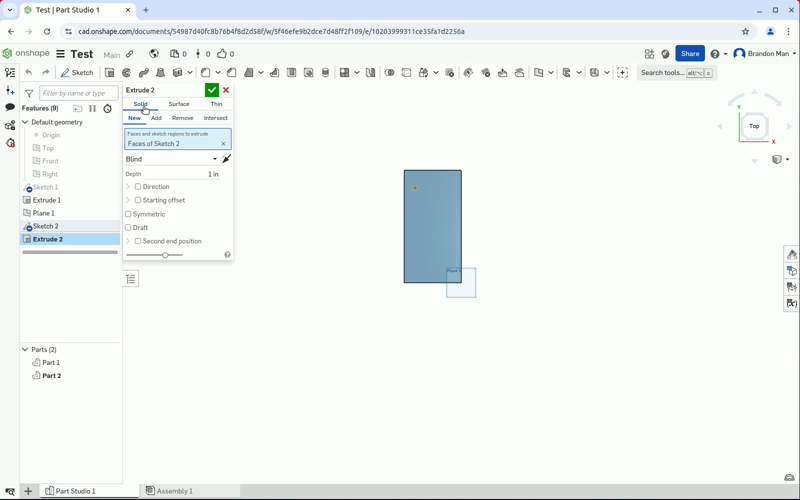
click(143, 106)
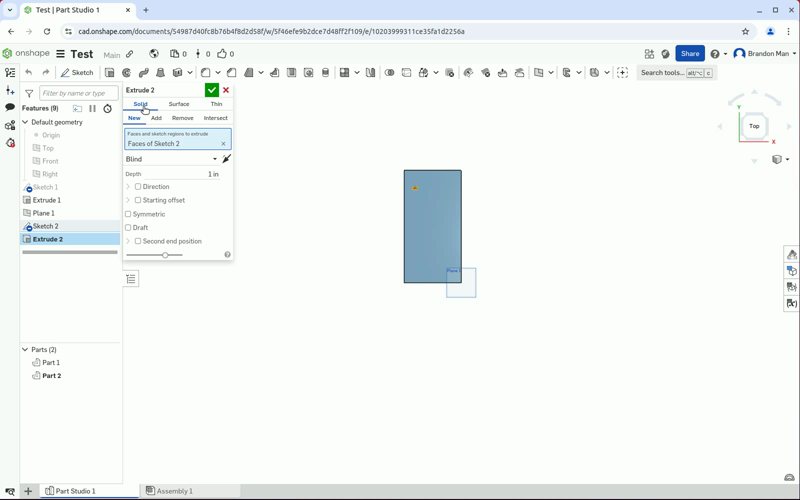
mouse_move(186, 120)
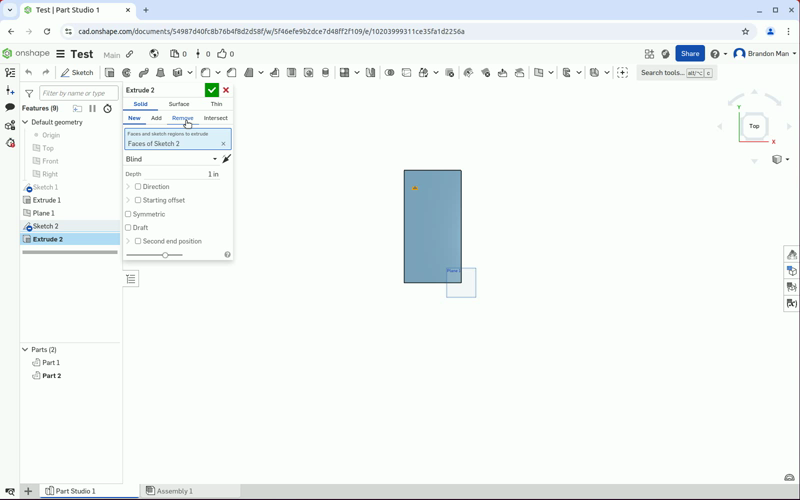
click(186, 120)
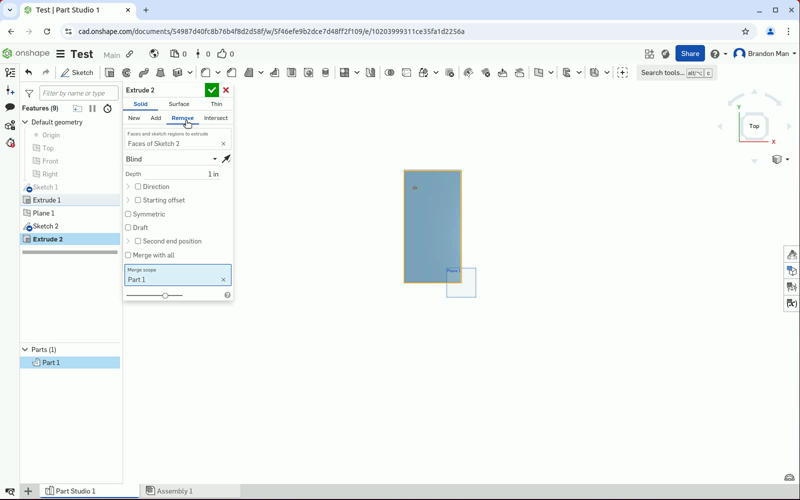
key(tab, 4)
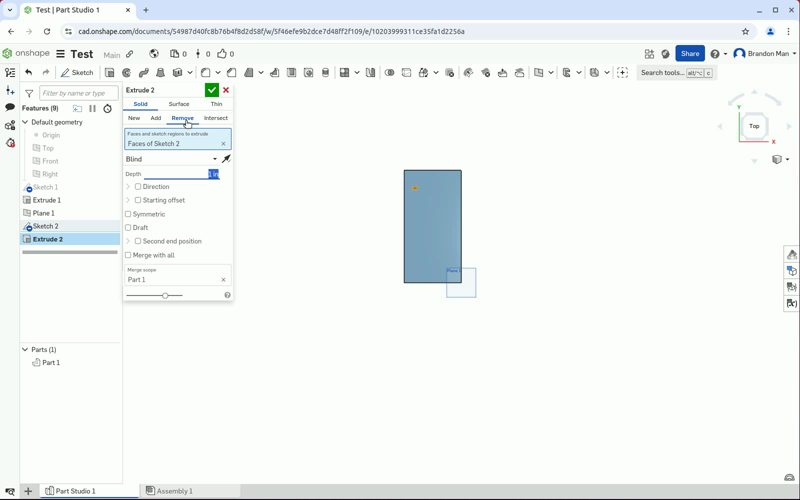
text(1.926)
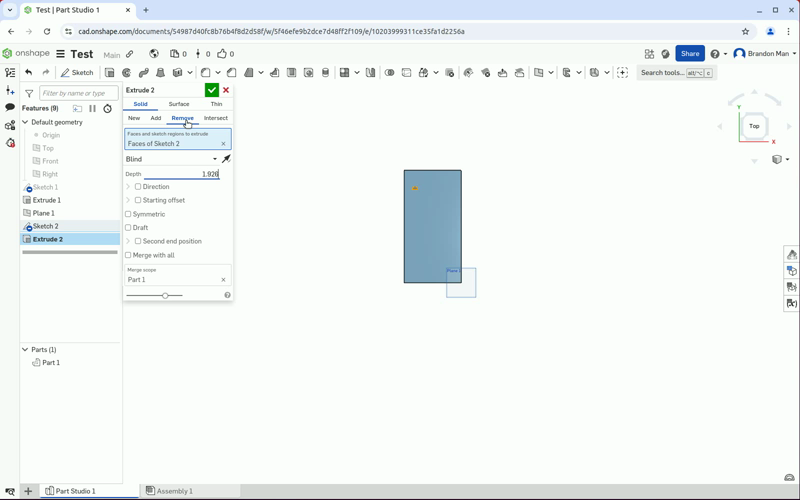
key(tab, 6)
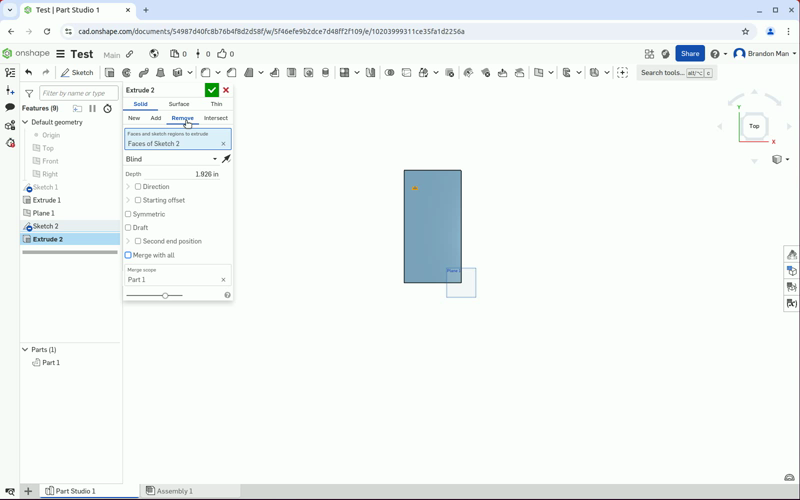
key(space)
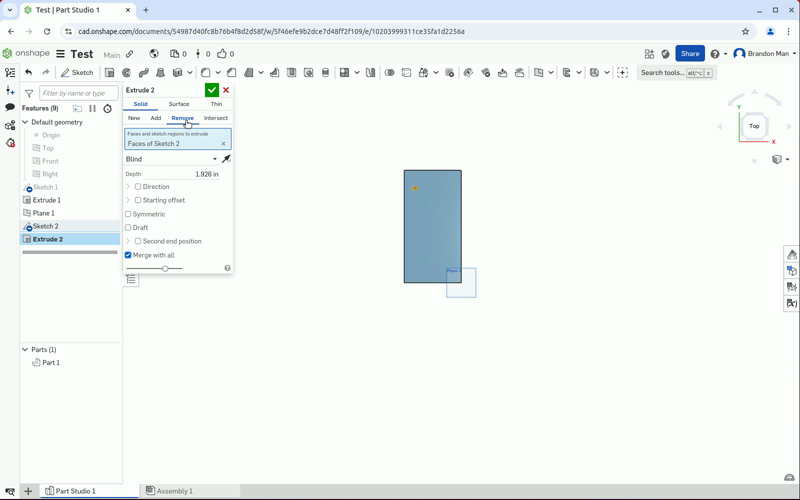
key(enter)
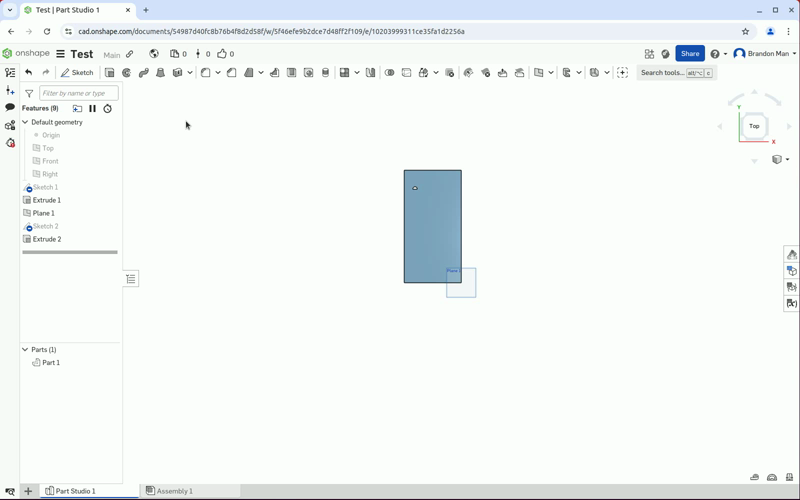
key(shift+h)
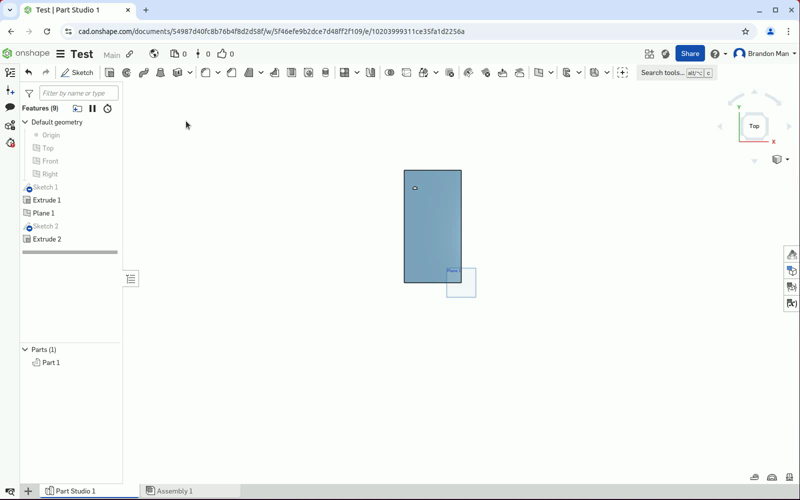
key(shift+h)
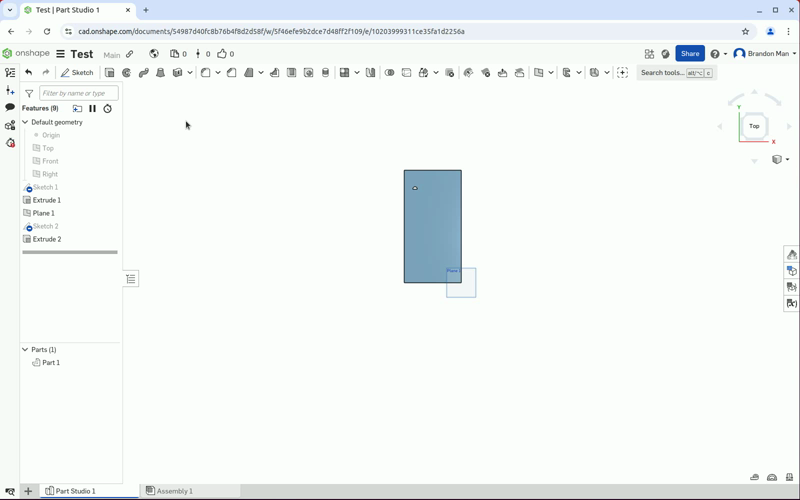
mouse_move(73, 189)
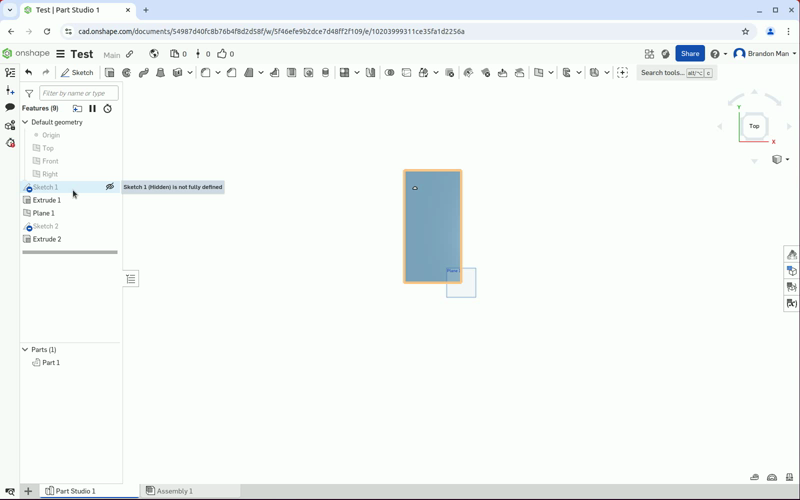
click(73, 189)
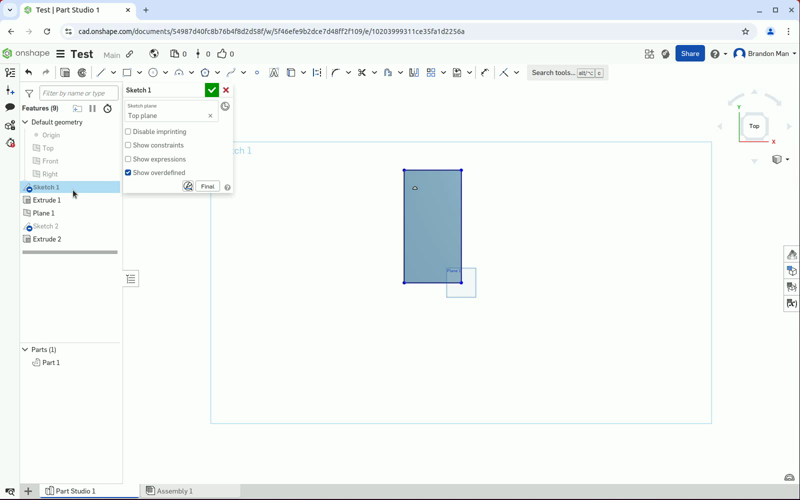
mouse_move(229, 92)
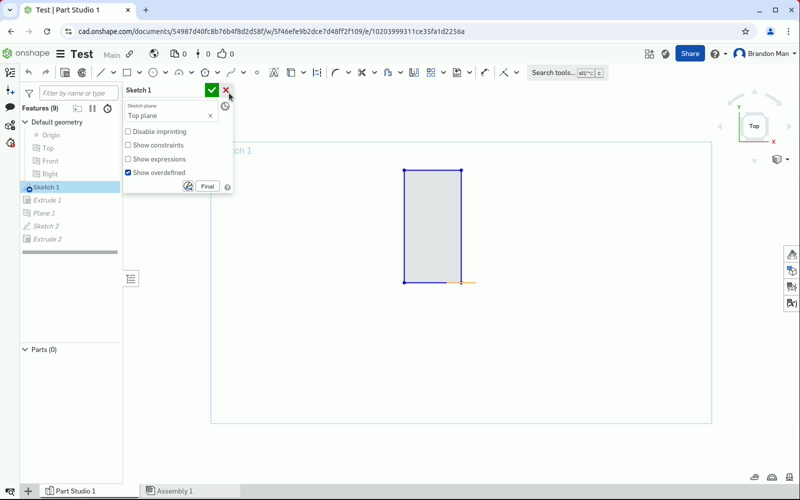
click(229, 92)
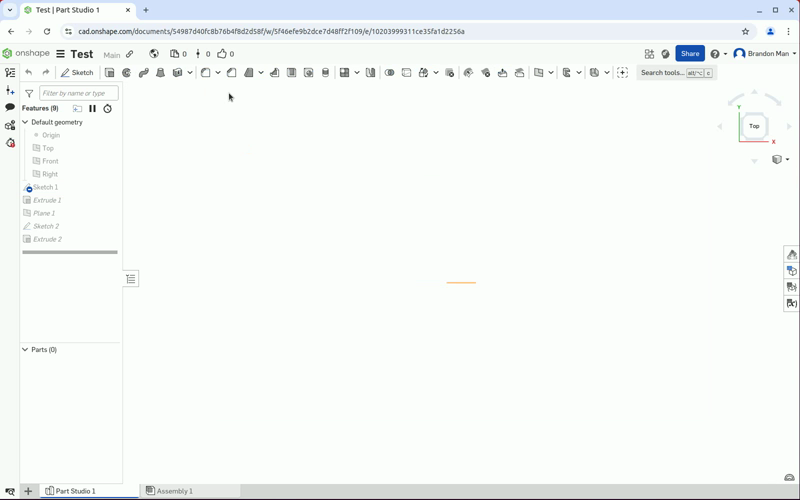
key(shift+s)
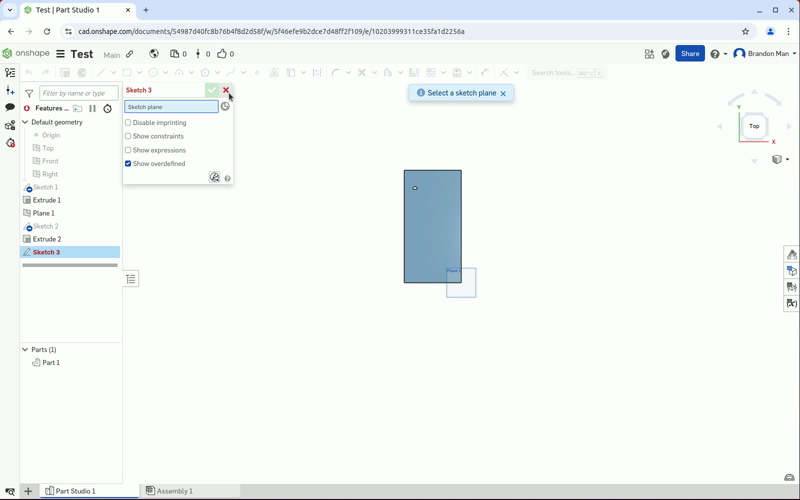
mouse_move(73, 215)
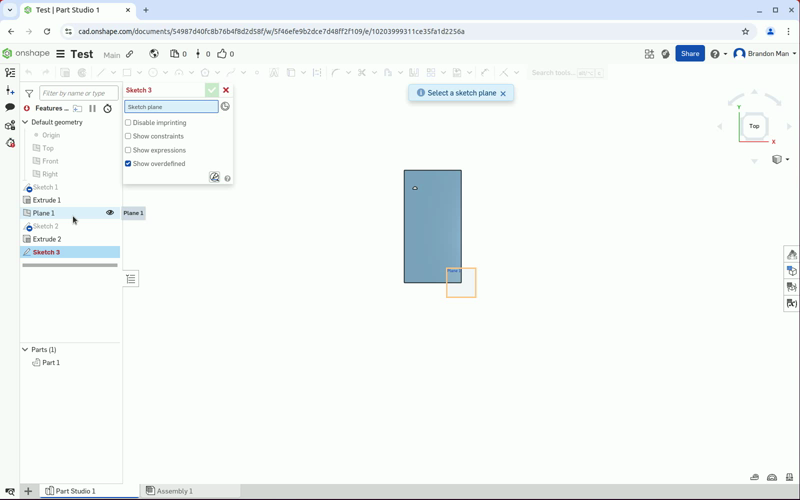
click(73, 215)
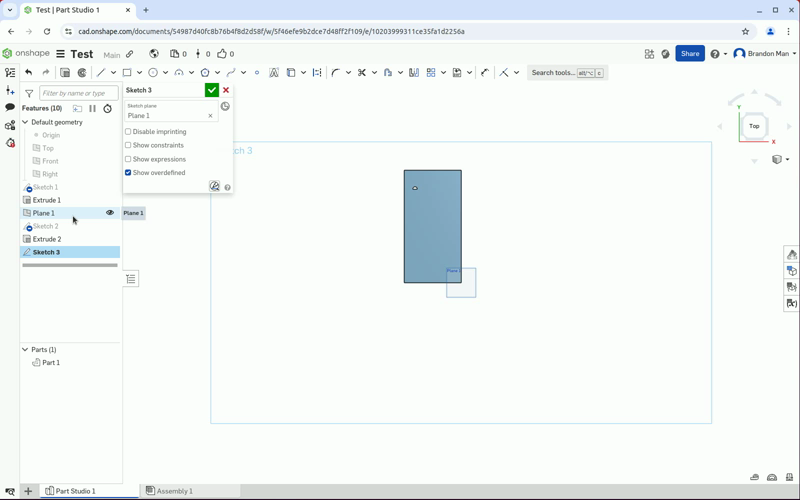
mouse_move(73, 352)
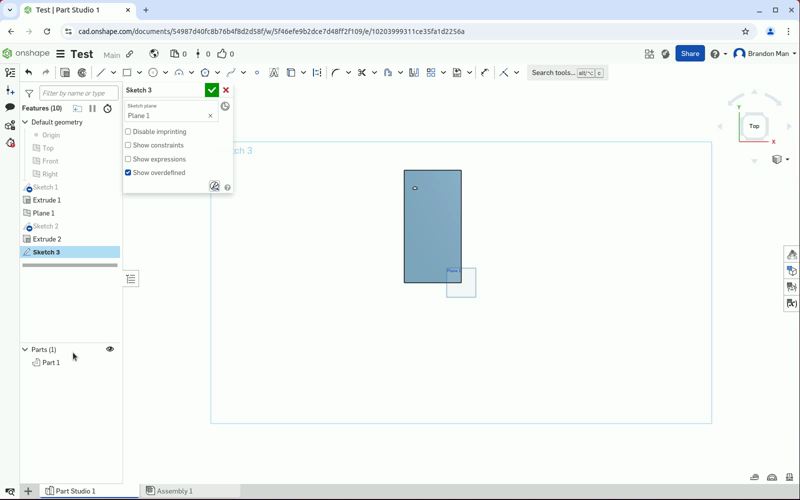
key(y)
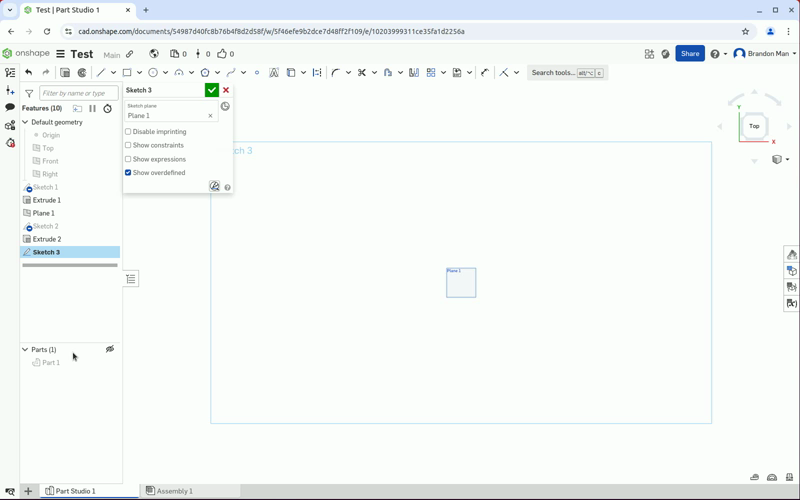
key(a)
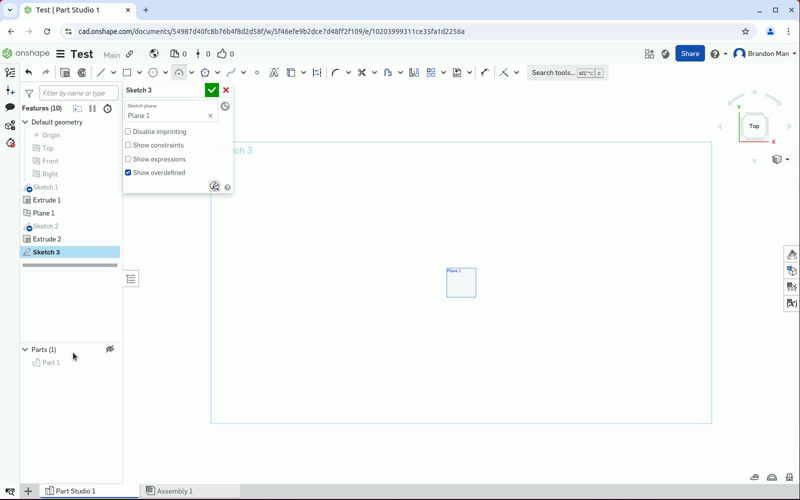
key_down(shift)
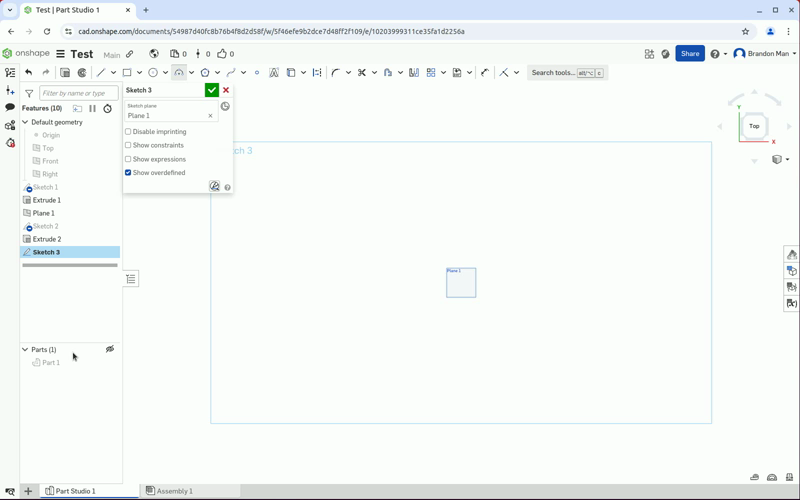
mouse_move(412, 264)
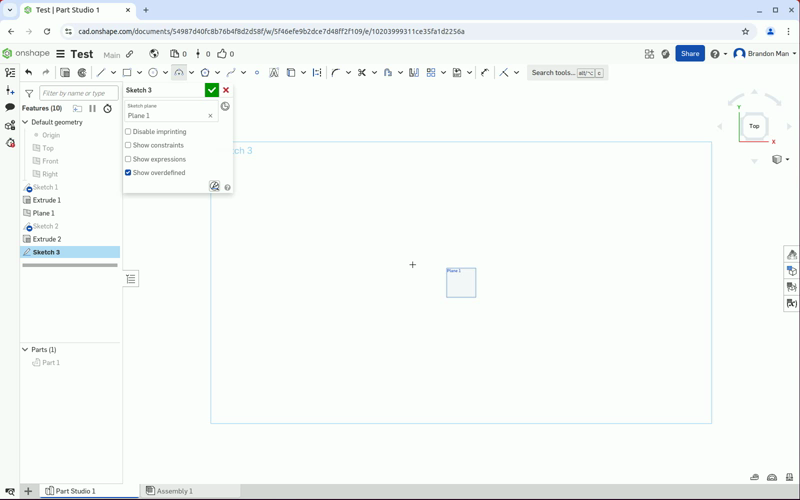
click(412, 264)
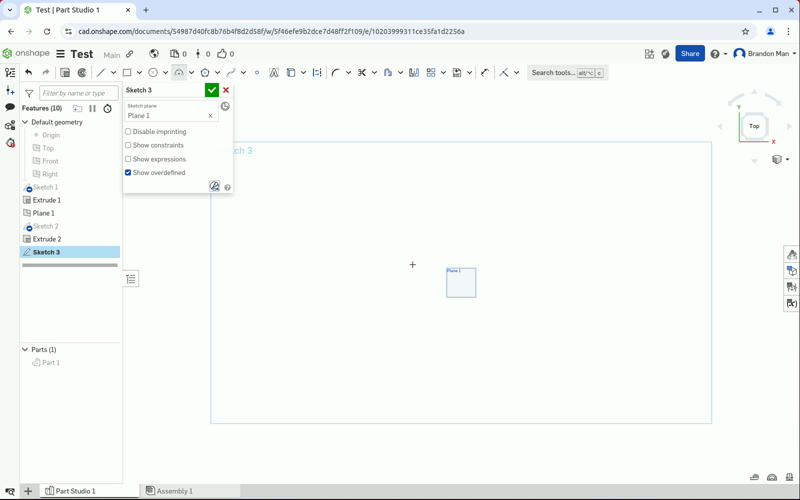
key_up(shift)
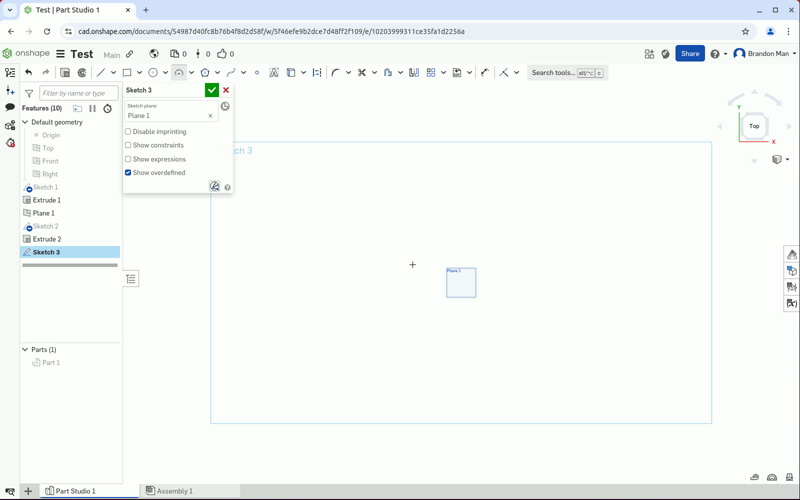
key_down(shift)
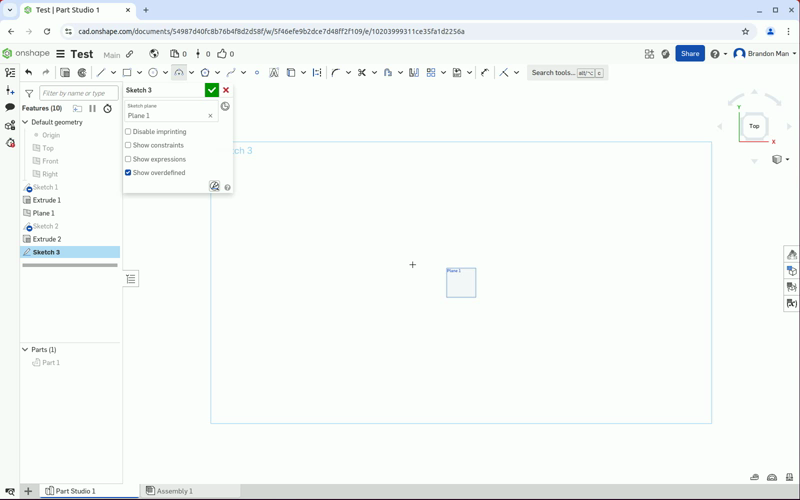
mouse_move(417, 264)
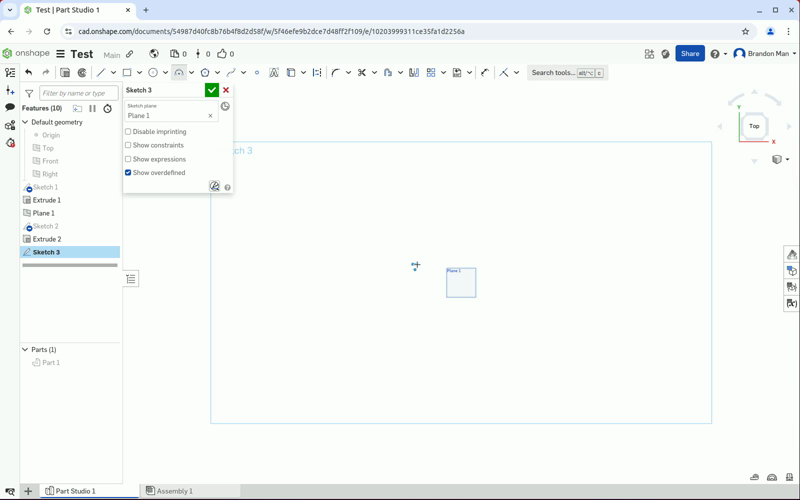
scroll(6)
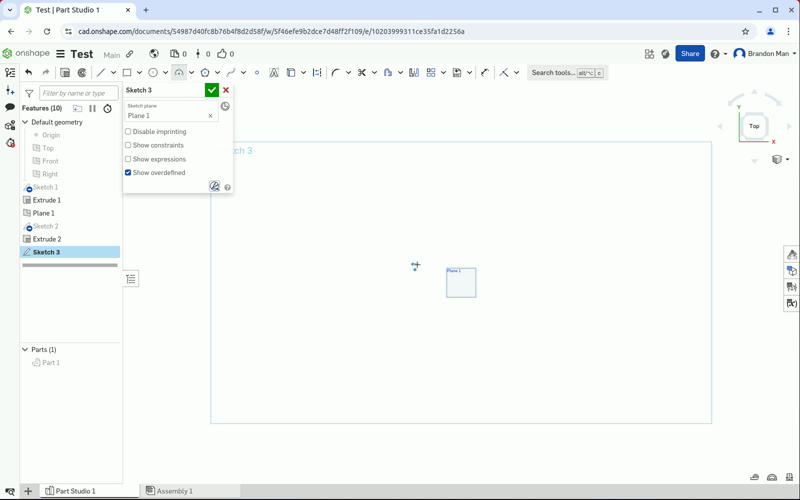
scroll(6)
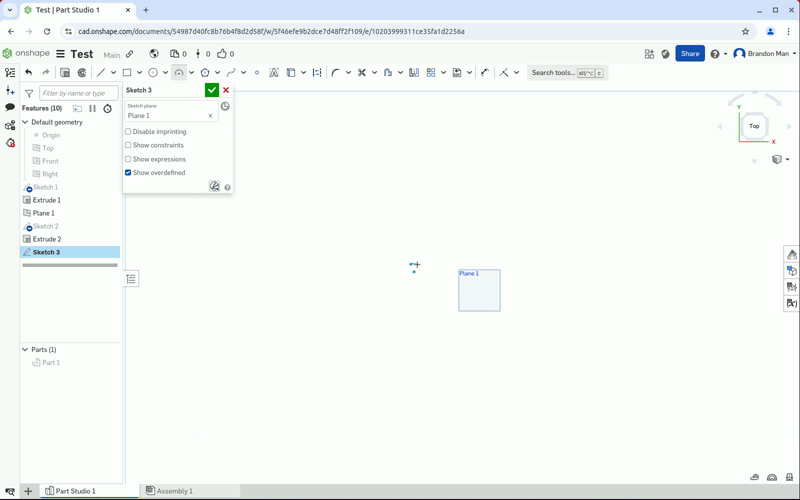
scroll(6)
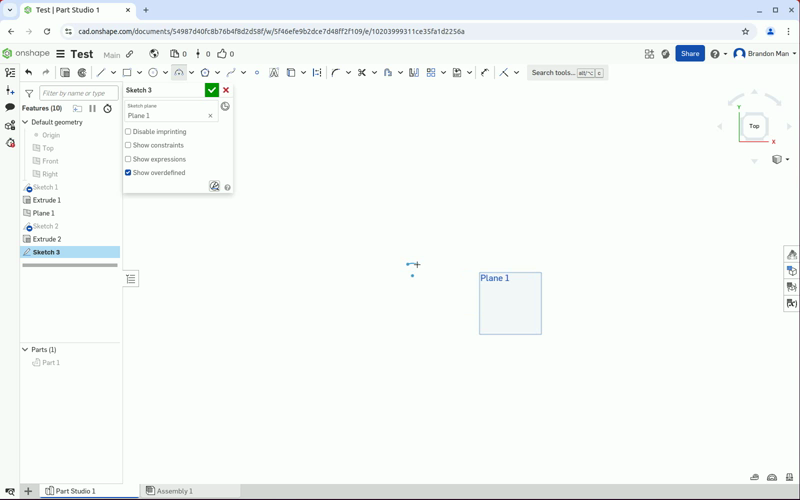
scroll(6)
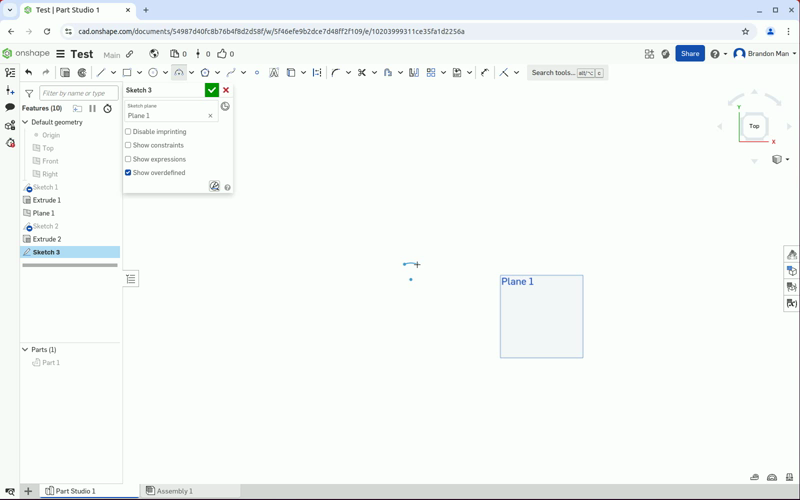
scroll(6)
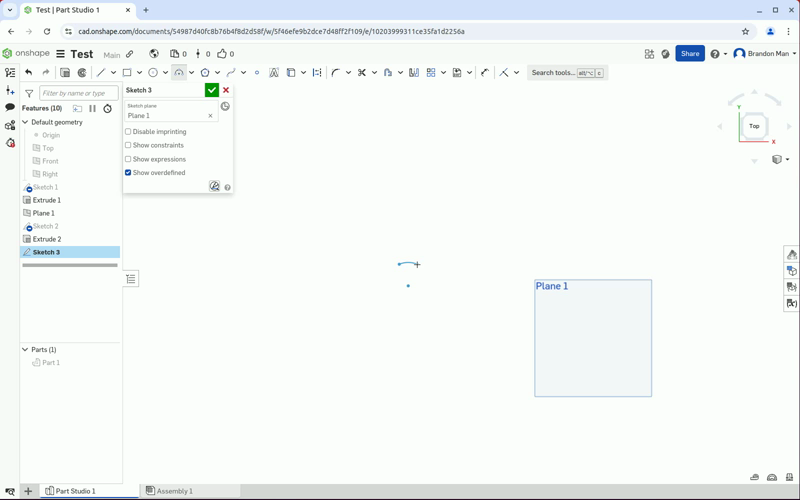
scroll(6)
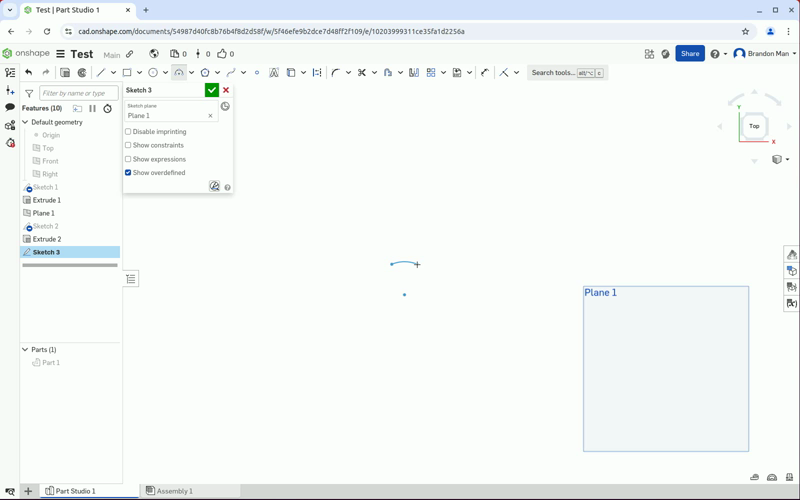
scroll(6)
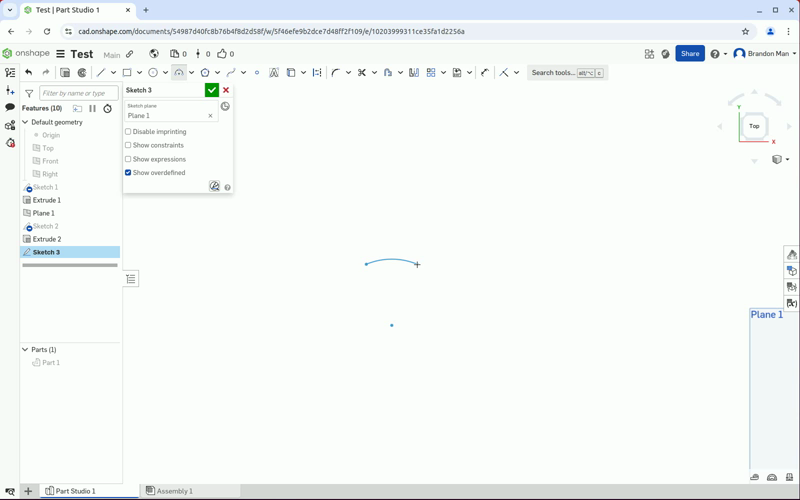
click(417, 264)
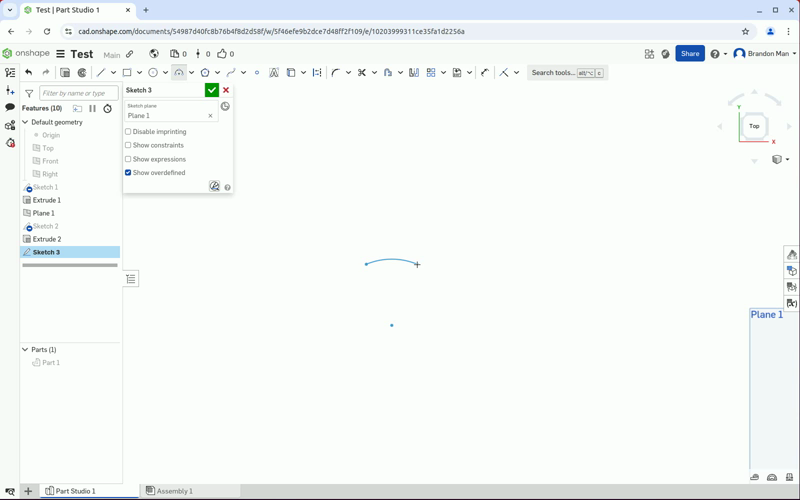
scroll(-6)
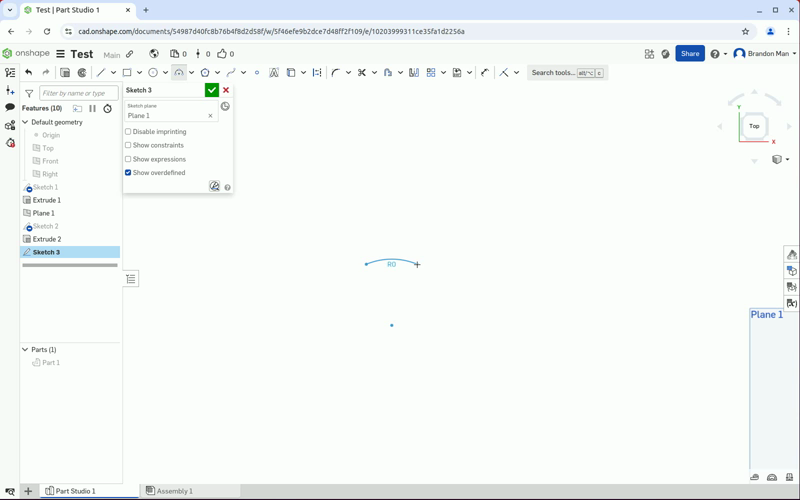
scroll(-6)
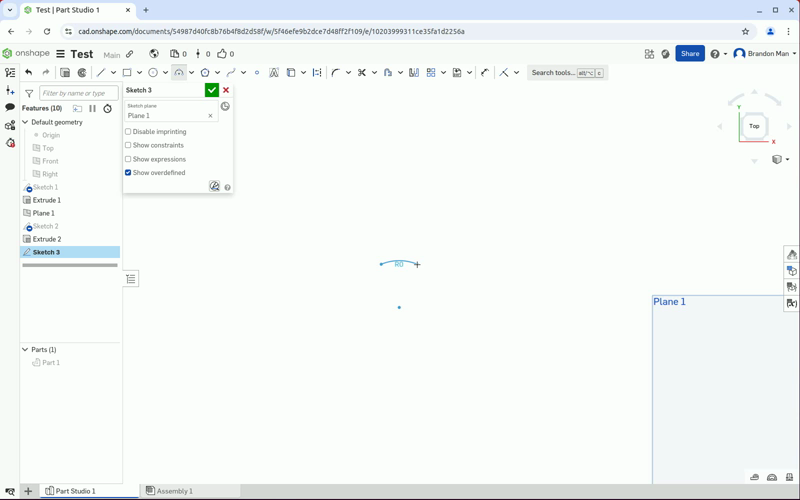
scroll(-6)
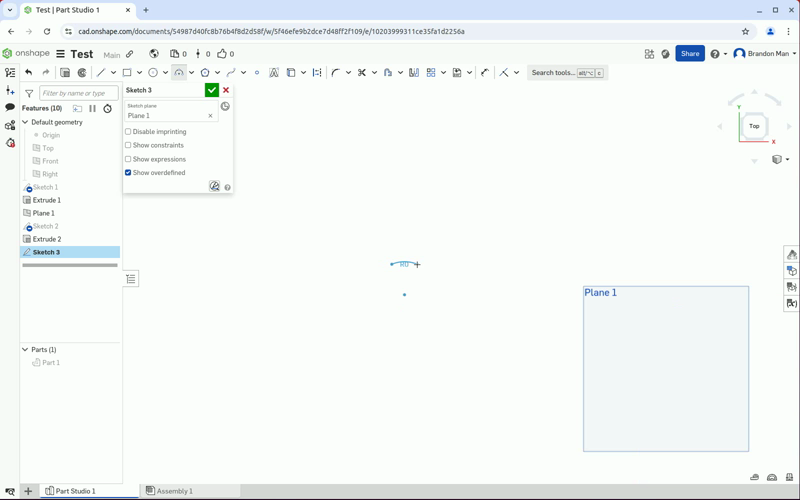
scroll(-6)
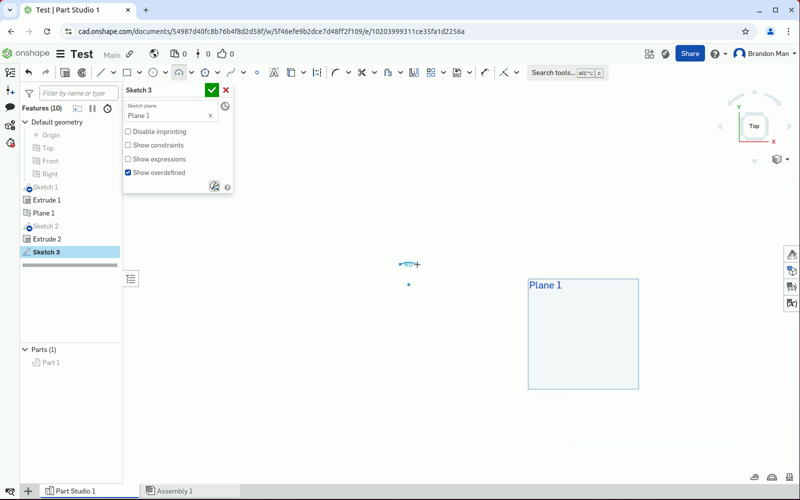
scroll(-6)
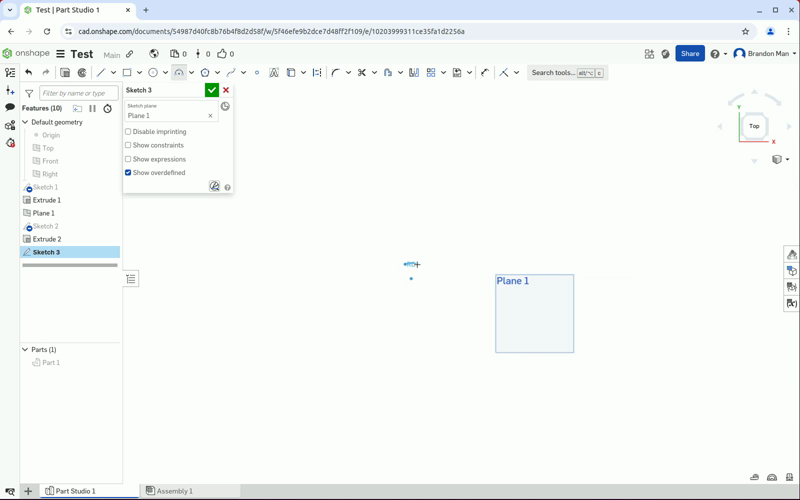
scroll(-6)
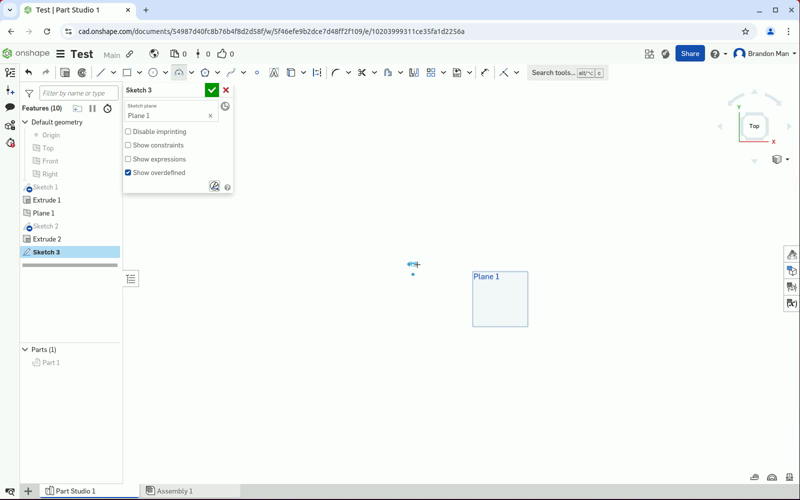
scroll(-6)
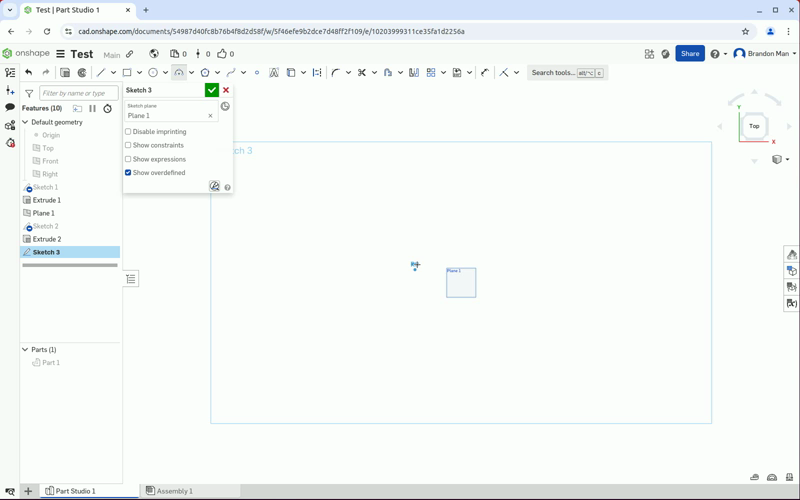
mouse_move(415, 266)
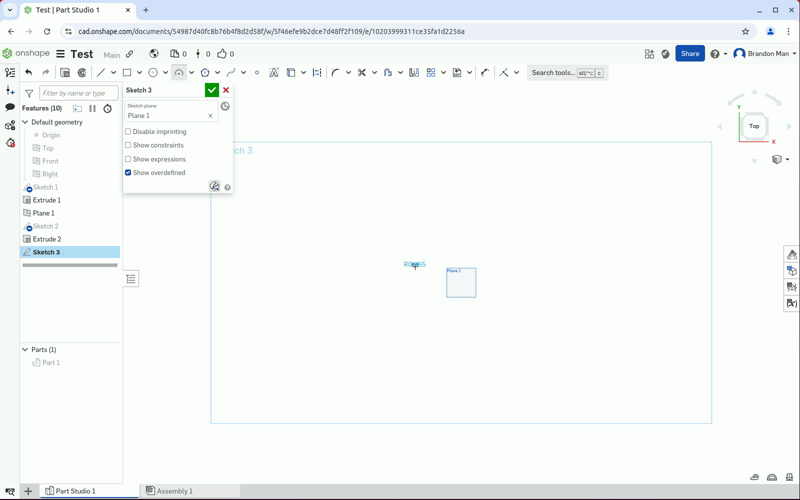
scroll(6)
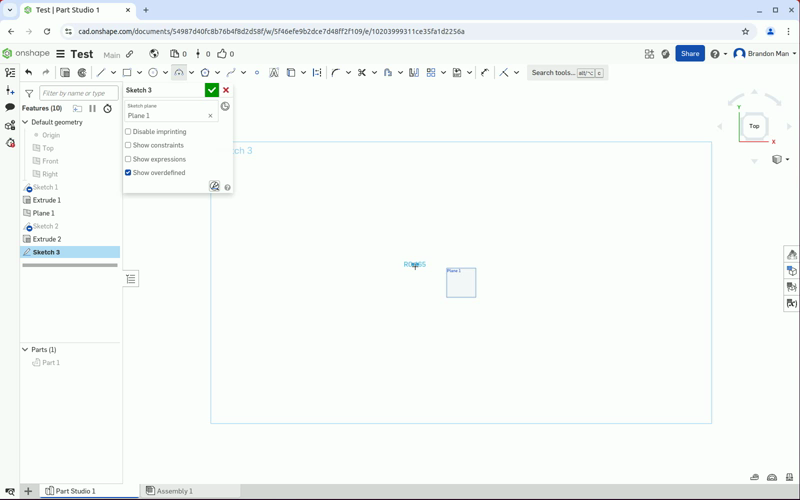
scroll(6)
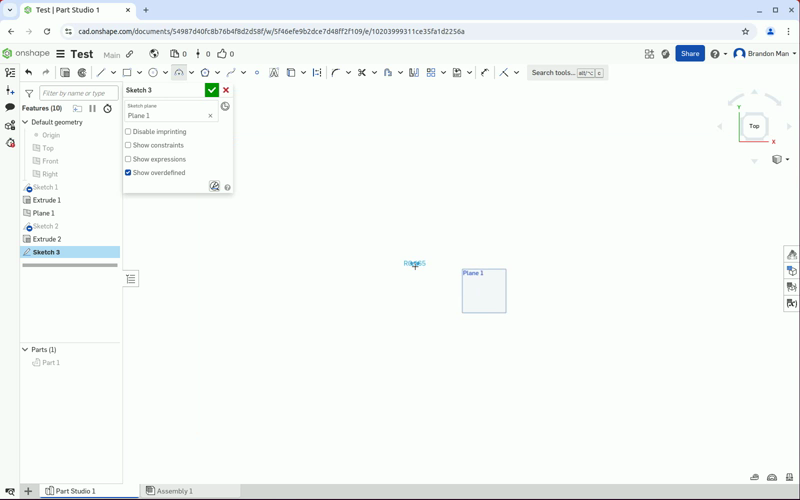
scroll(6)
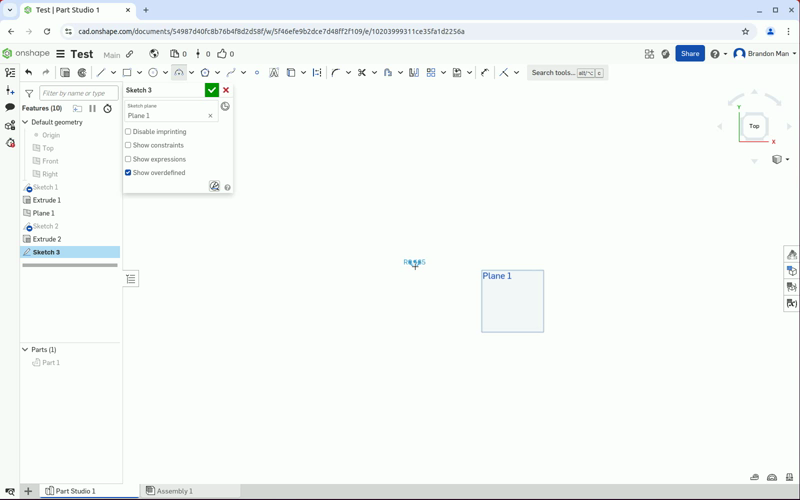
scroll(6)
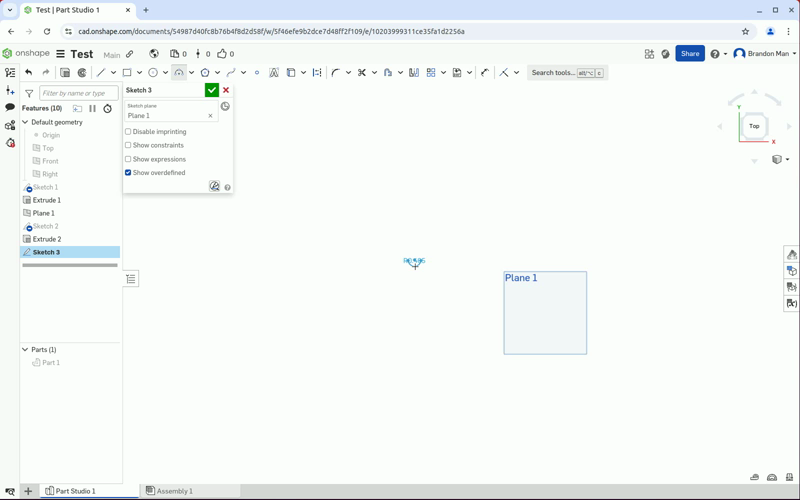
scroll(6)
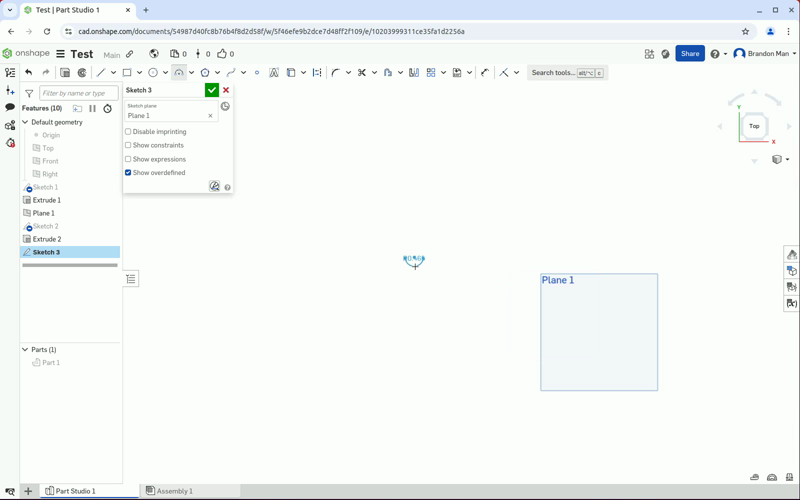
scroll(6)
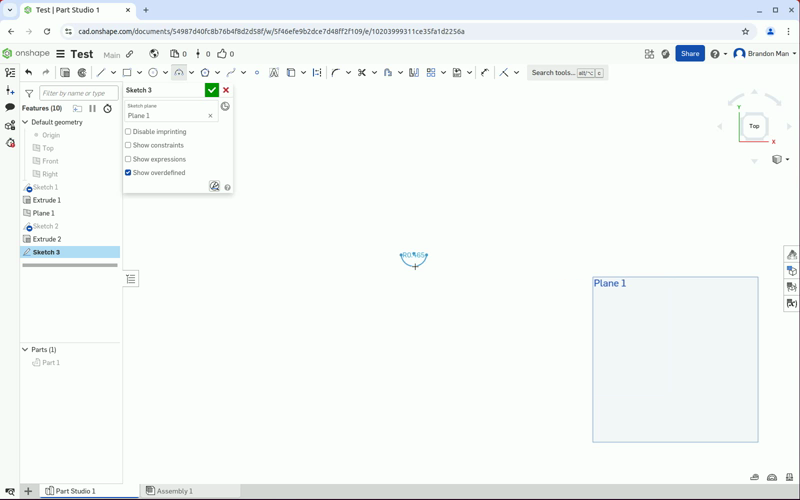
scroll(6)
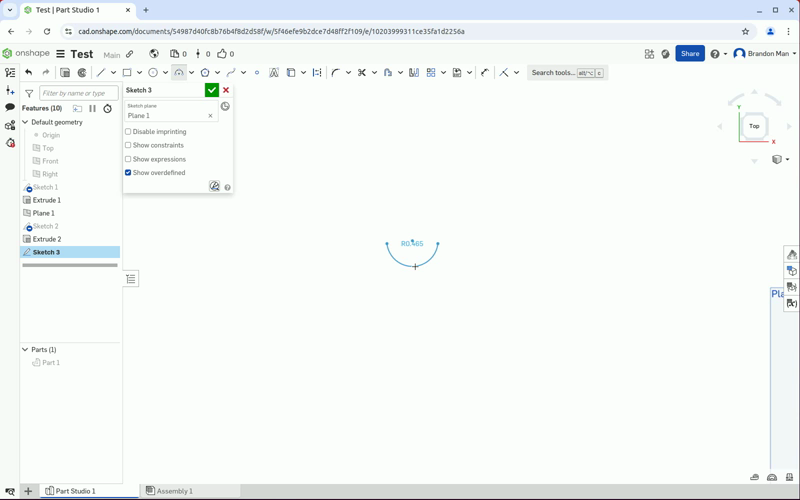
click(415, 266)
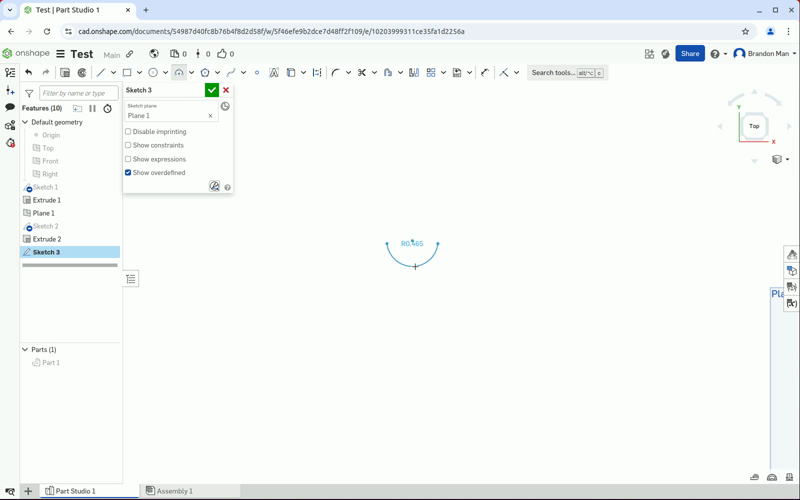
scroll(-6)
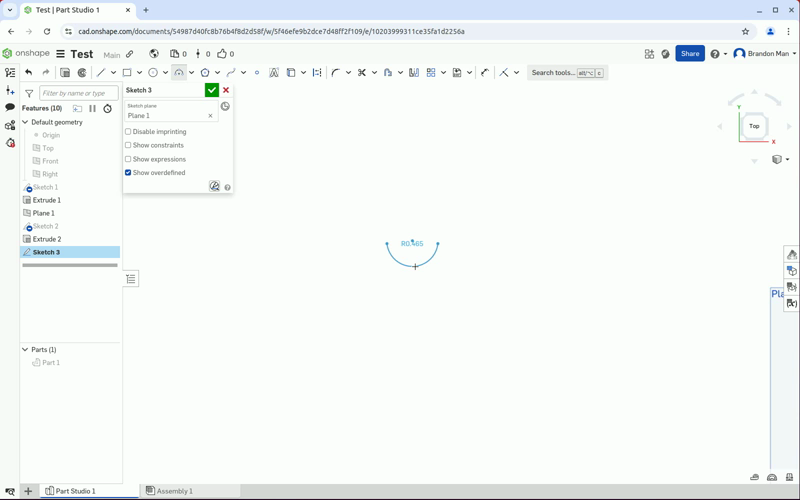
scroll(-6)
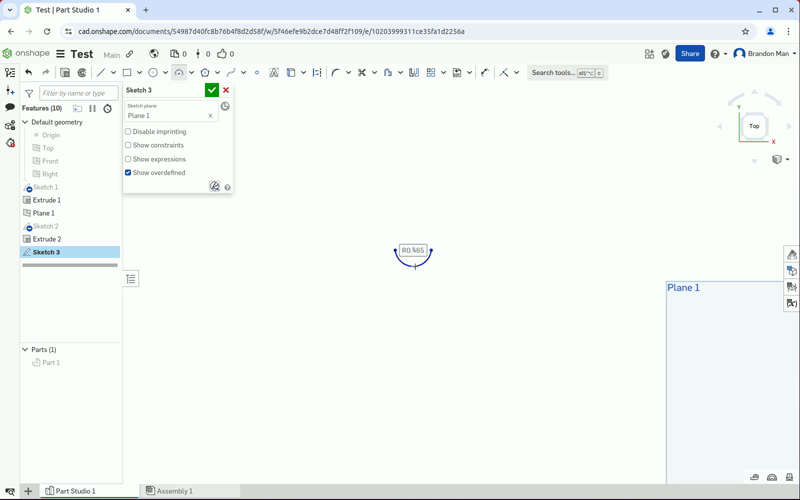
scroll(-6)
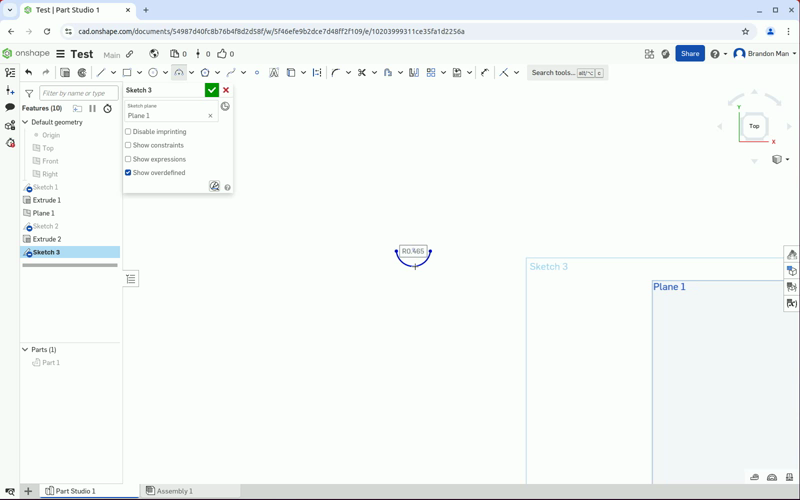
scroll(-6)
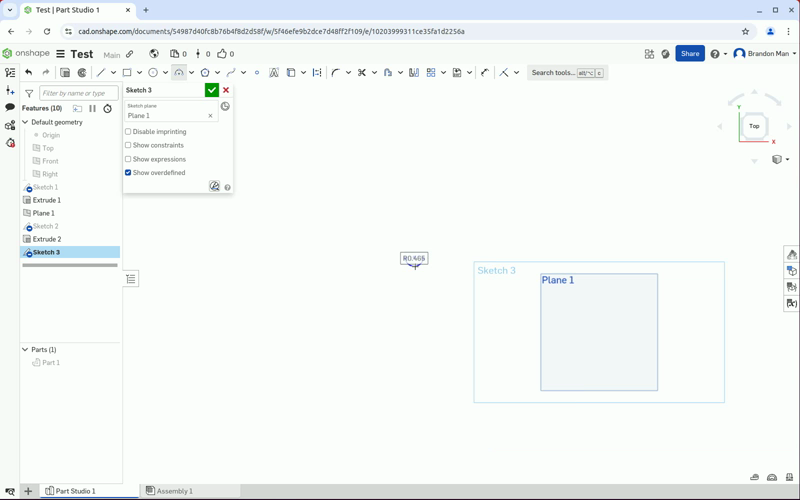
scroll(-6)
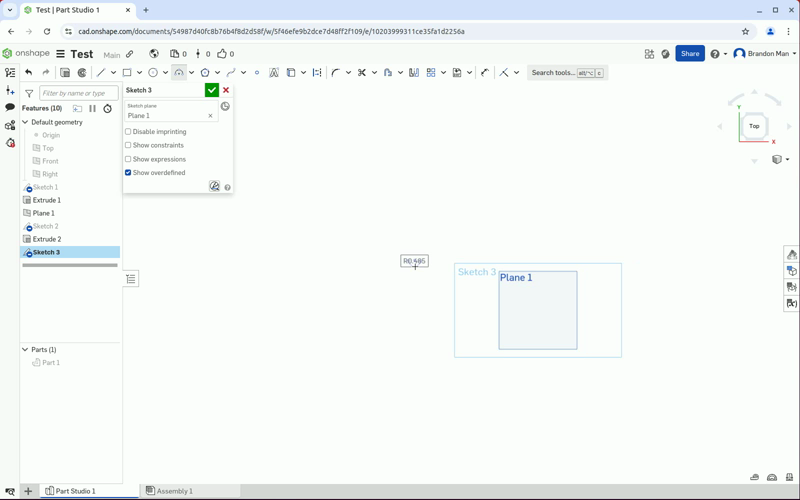
scroll(-6)
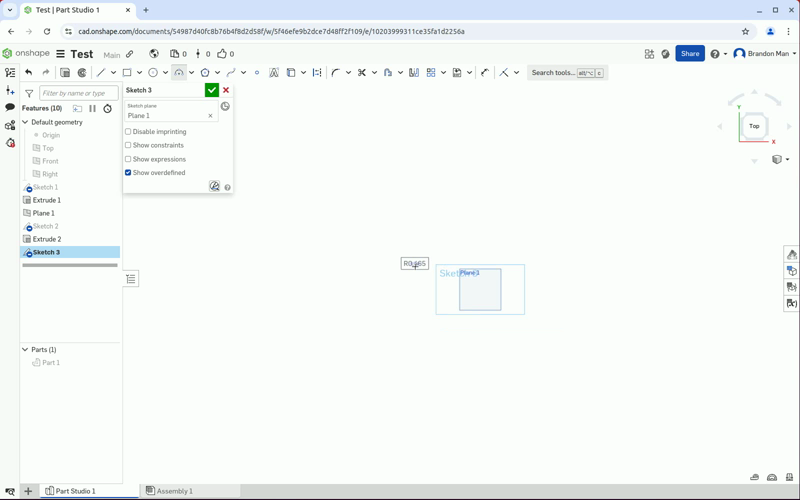
scroll(-6)
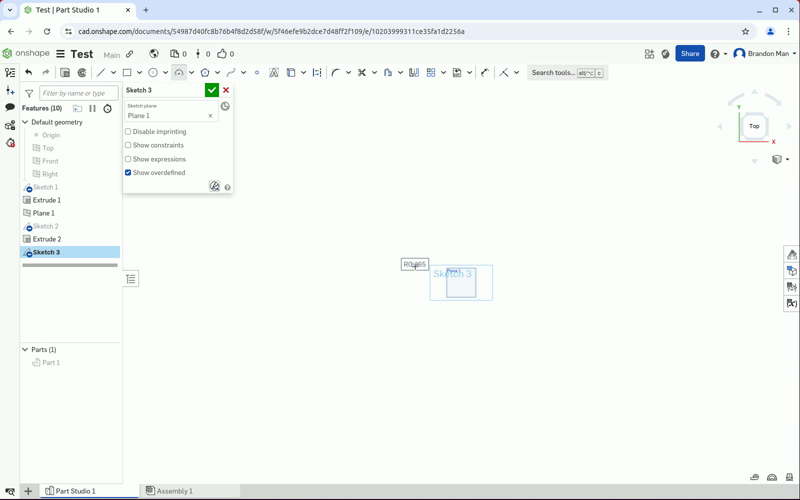
key_up(shift)
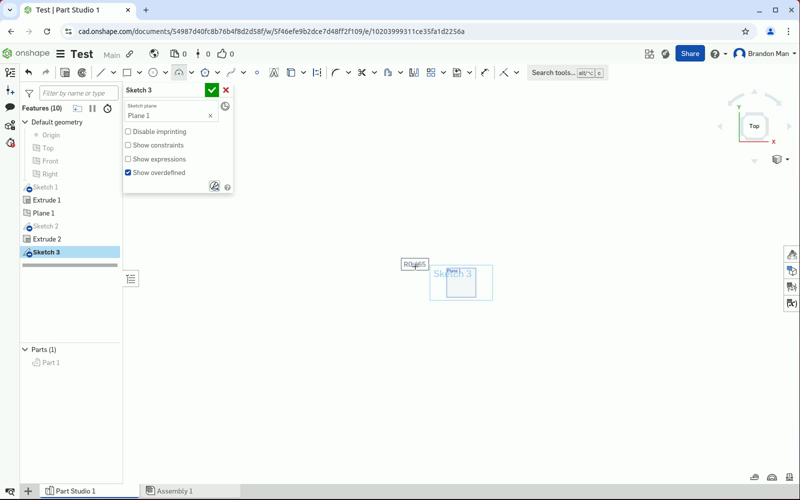
key(esc)
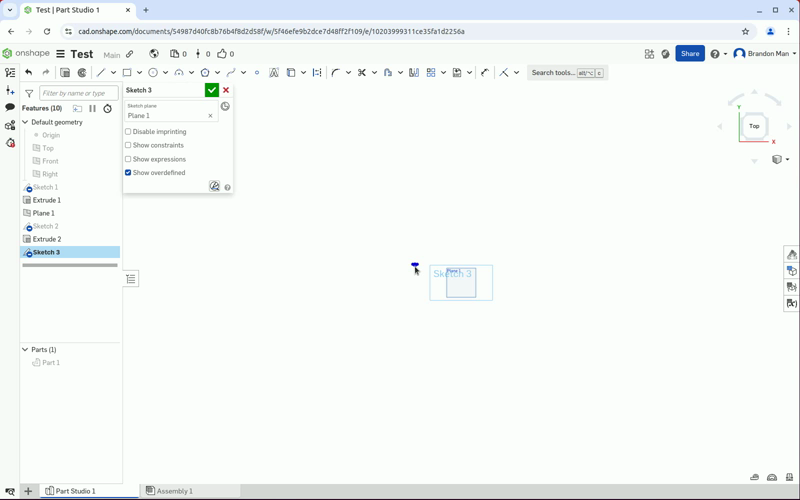
key(l)
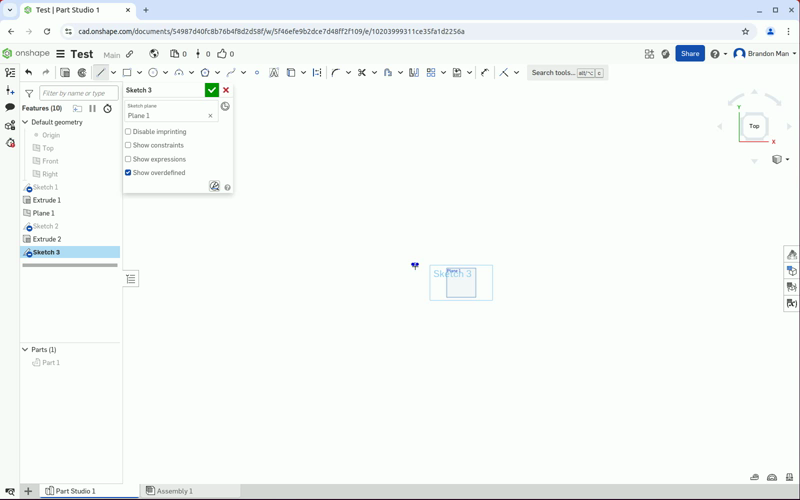
mouse_move(417, 264)
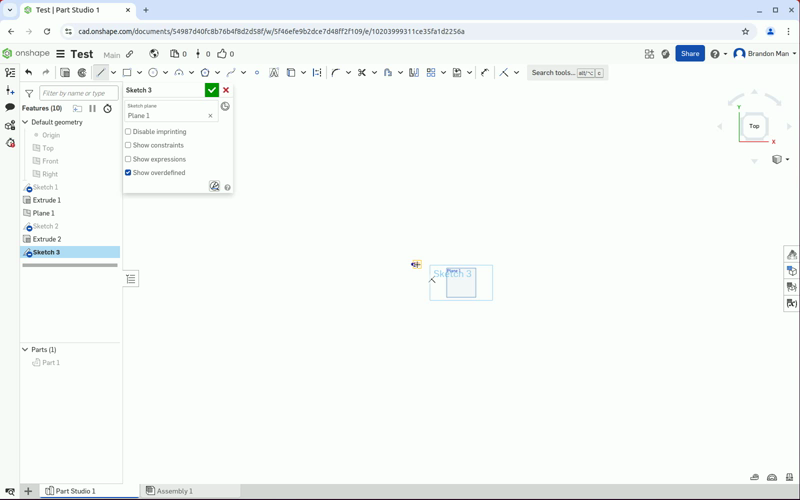
scroll(6)
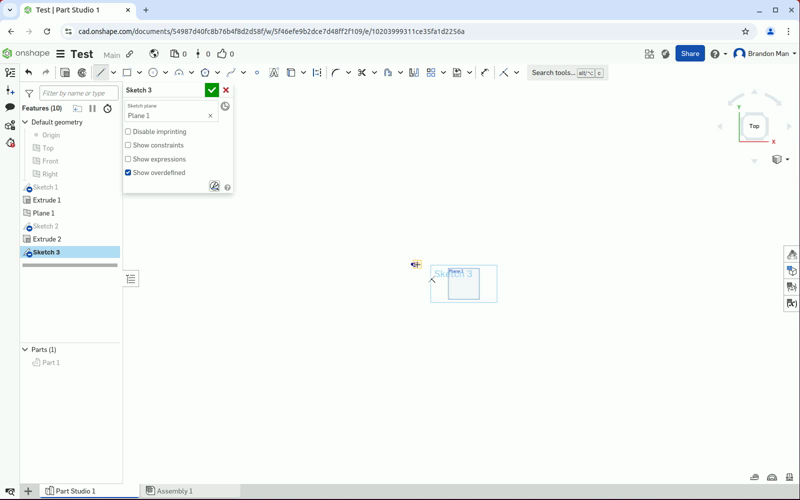
scroll(6)
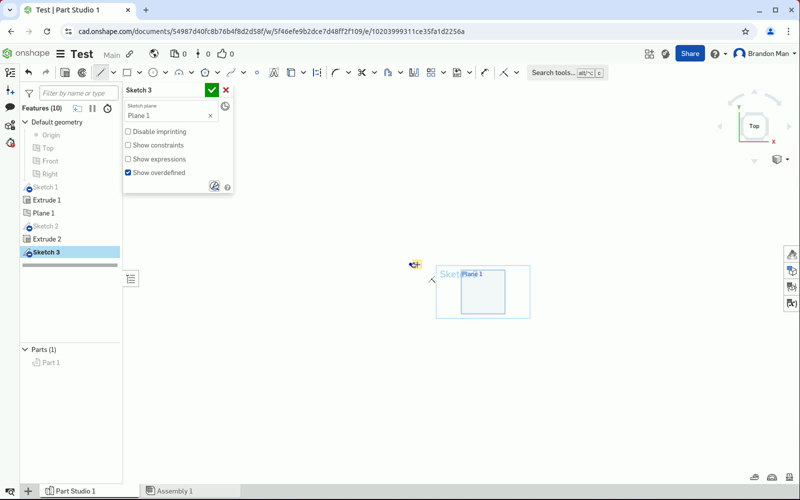
scroll(6)
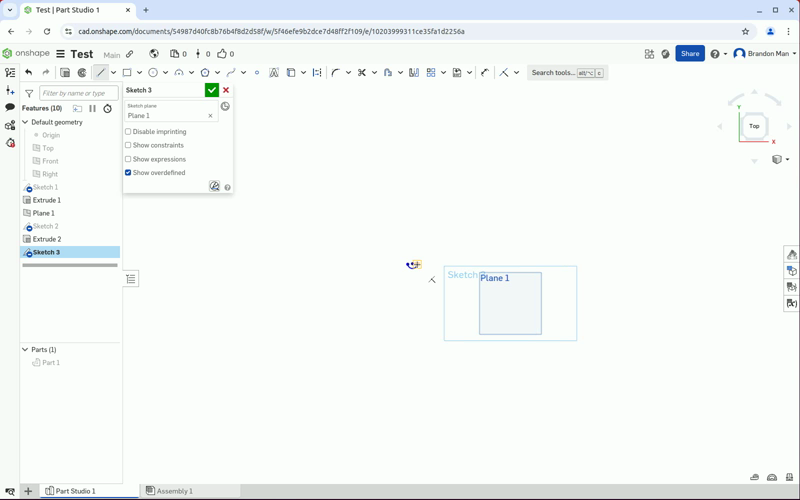
scroll(6)
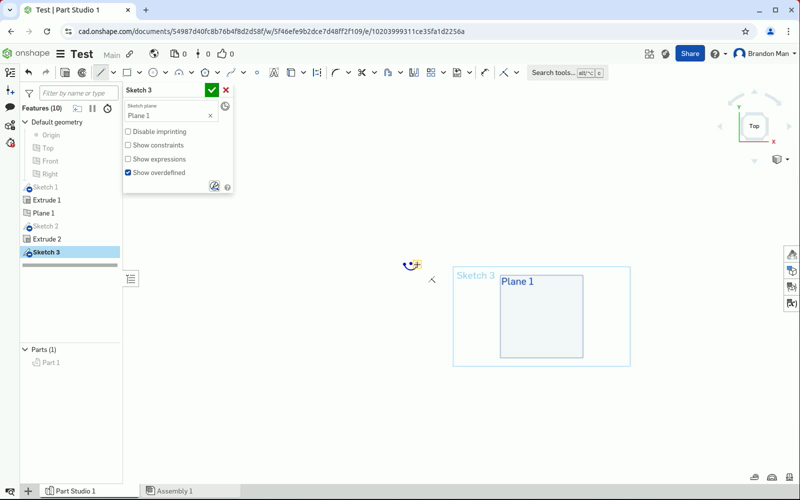
scroll(6)
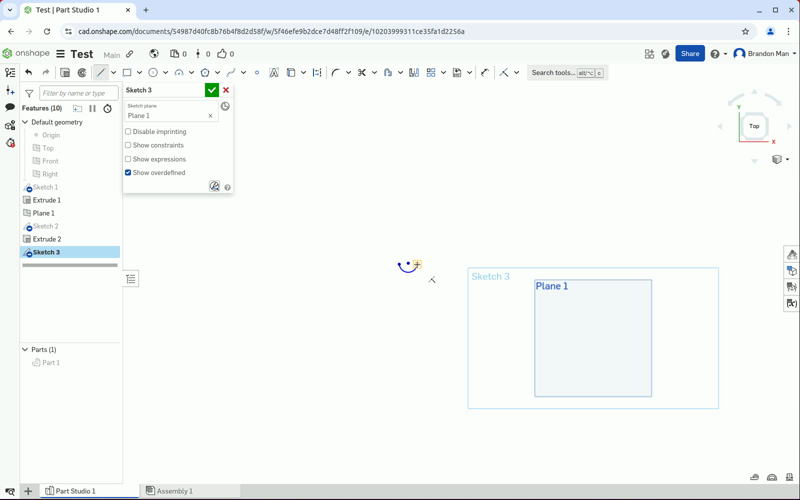
scroll(6)
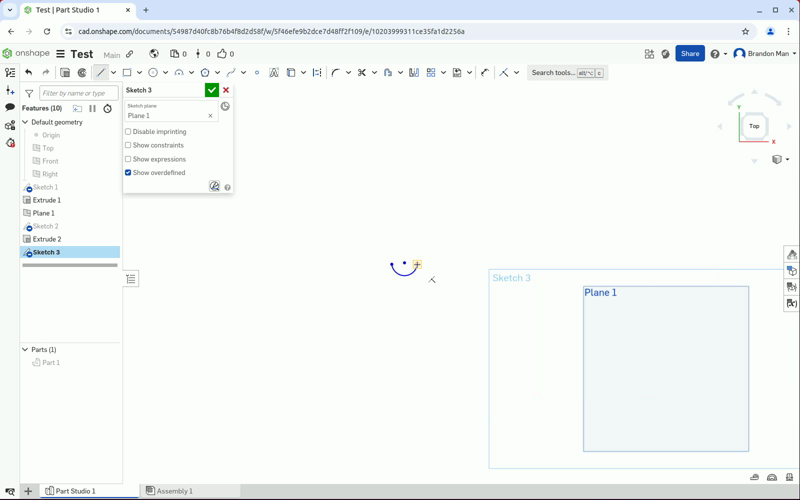
scroll(6)
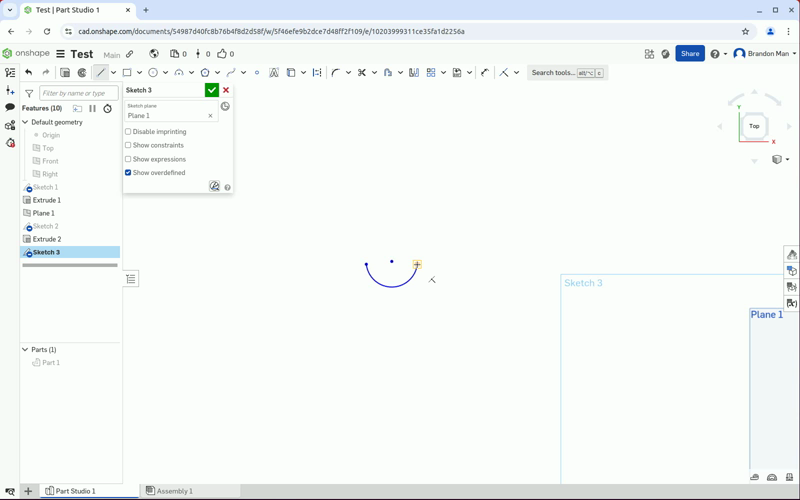
click(417, 264)
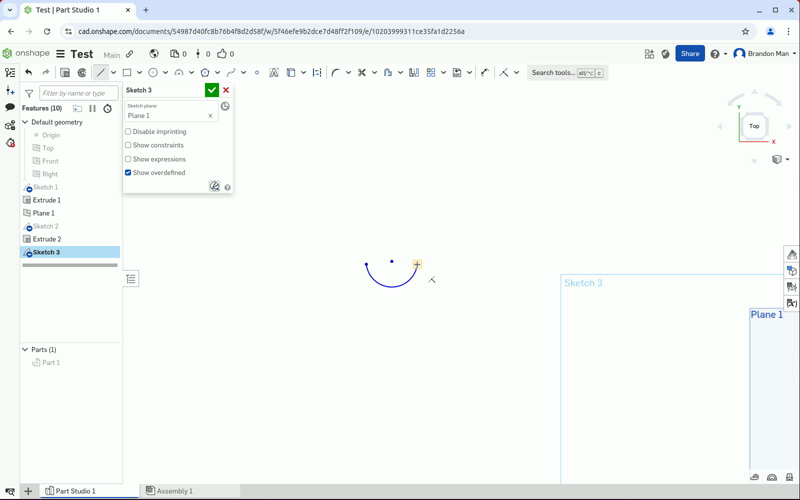
scroll(-6)
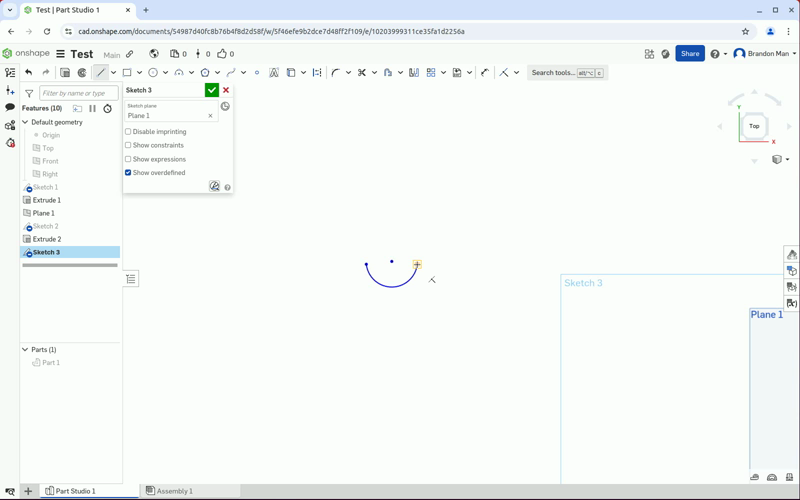
scroll(-6)
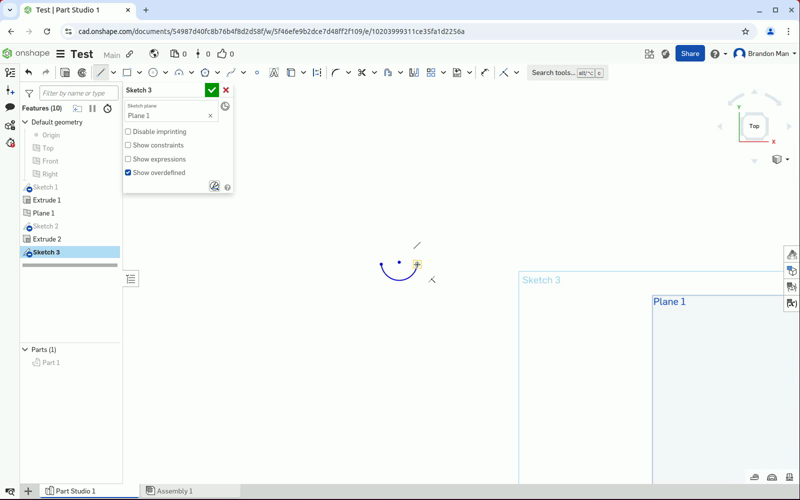
scroll(-6)
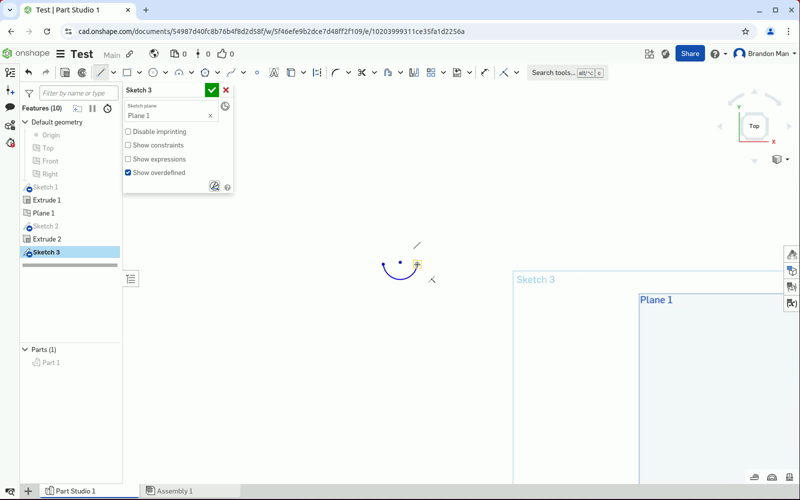
scroll(-6)
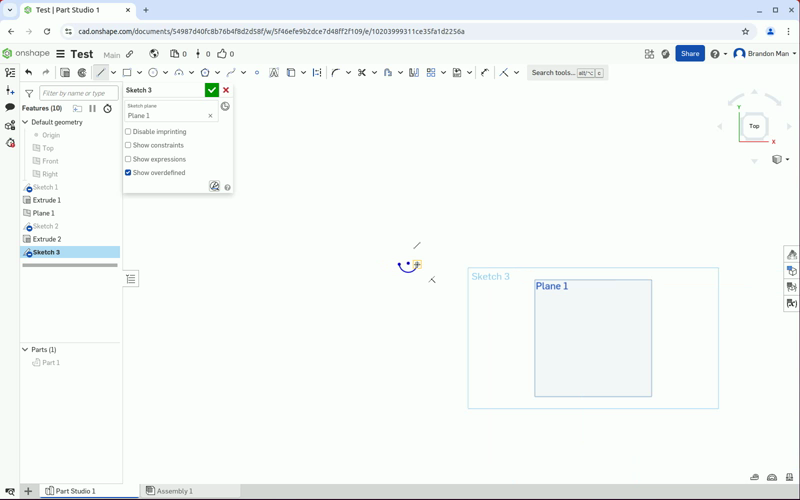
scroll(-6)
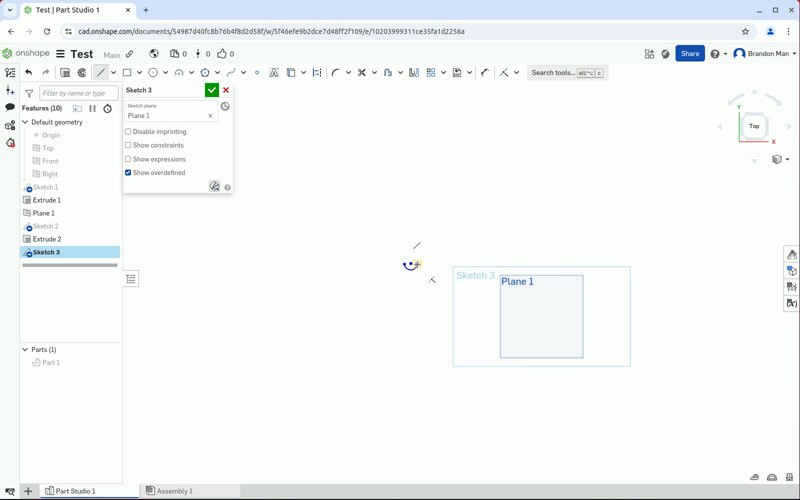
scroll(-6)
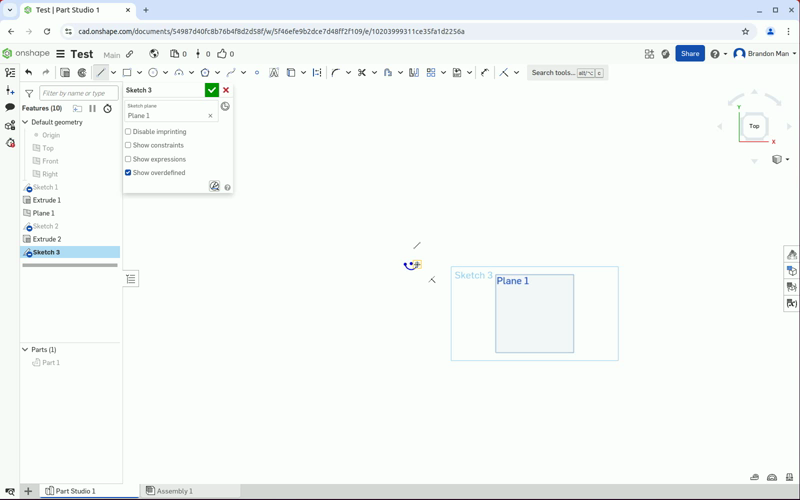
scroll(-6)
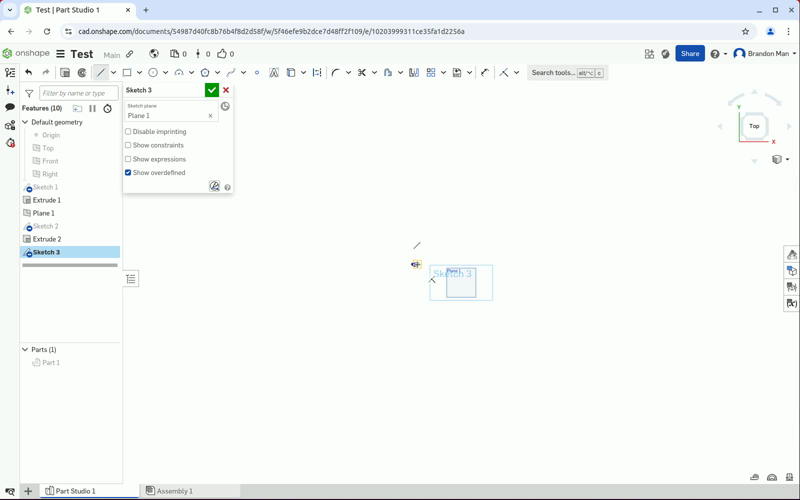
mouse_move(447, 264)
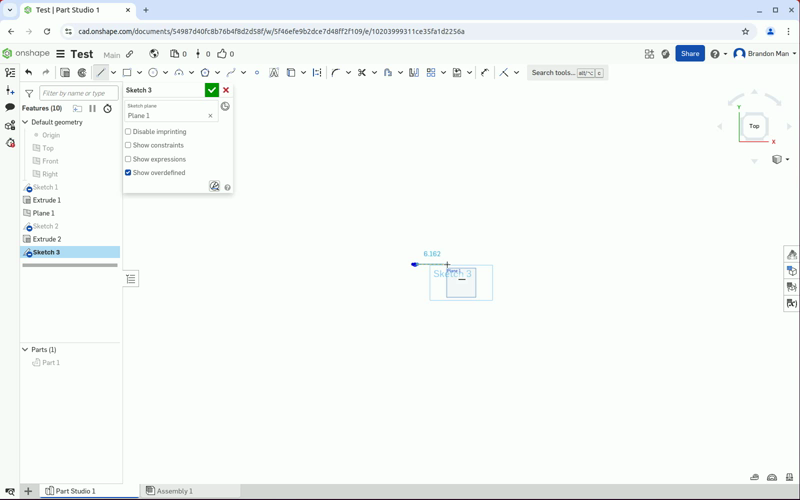
key_down(shift)
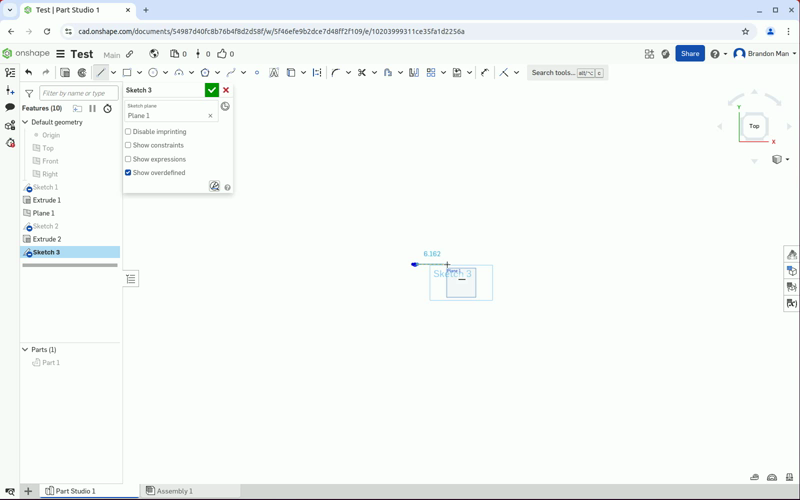
mouse_move(412, 264)
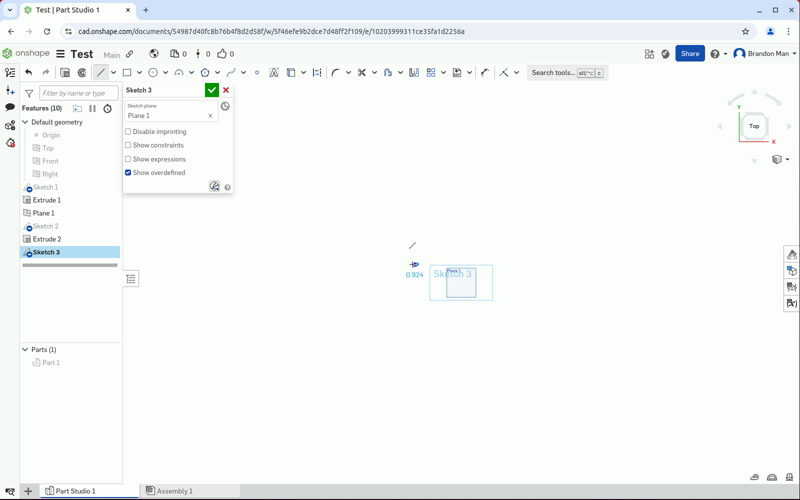
scroll(6)
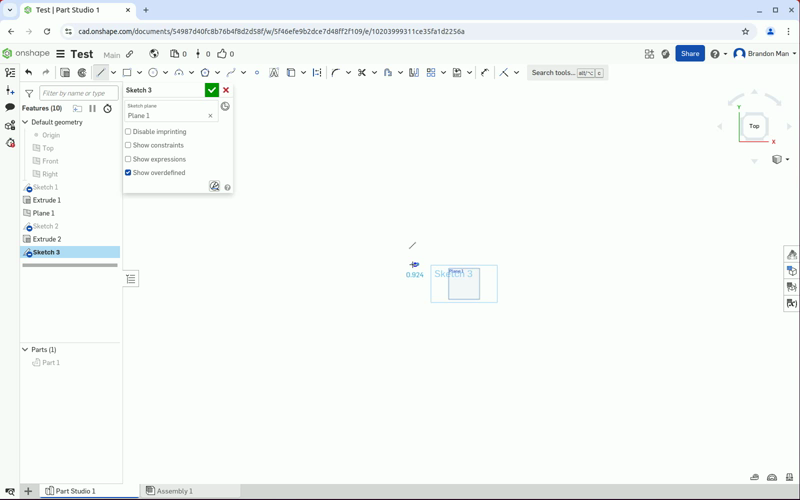
scroll(6)
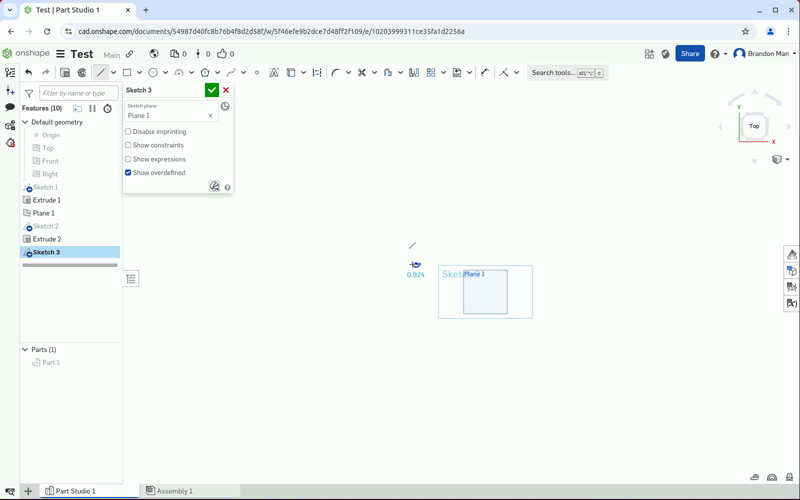
scroll(6)
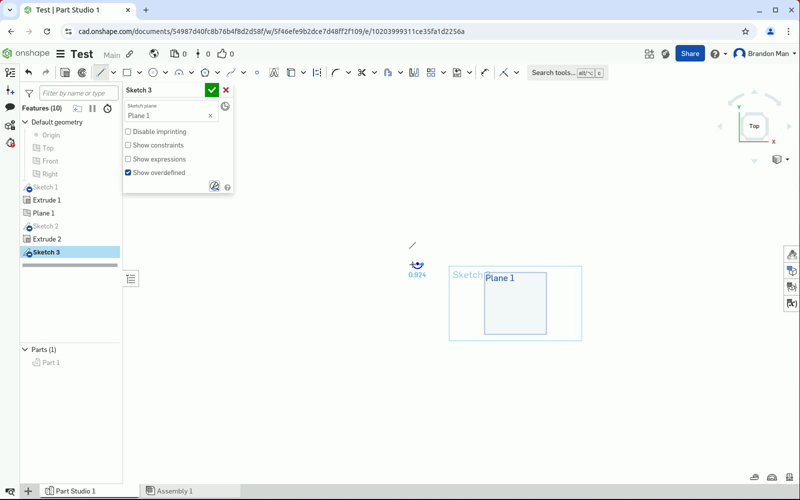
scroll(6)
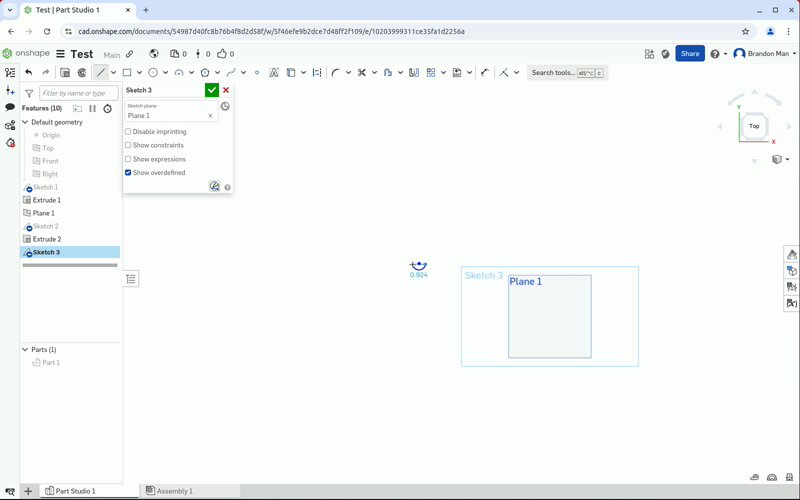
scroll(6)
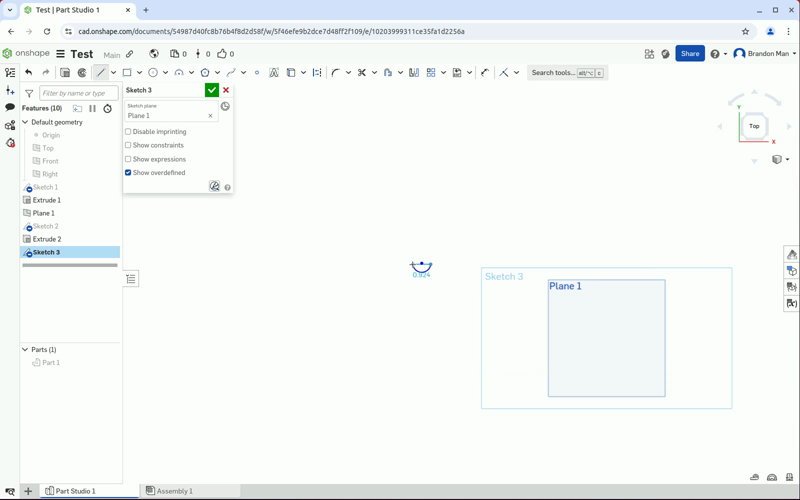
scroll(6)
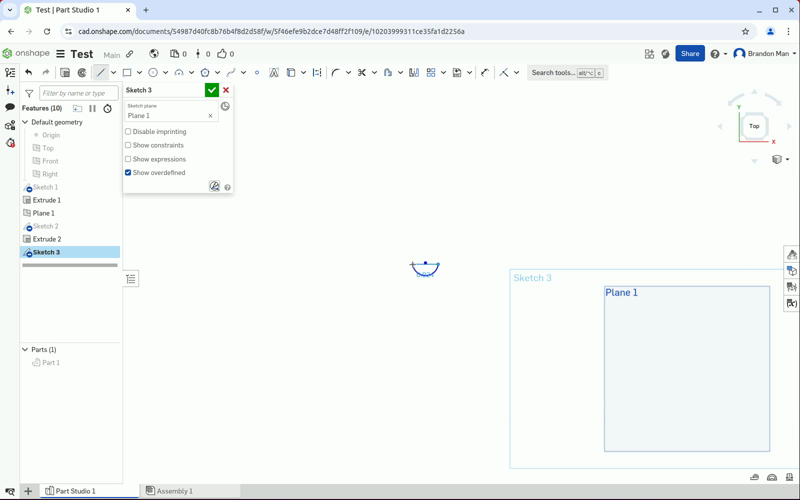
scroll(6)
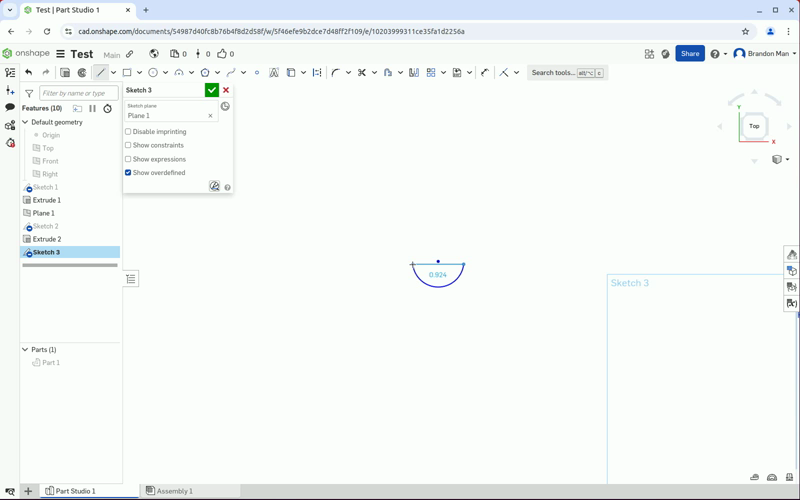
key_up(shift)
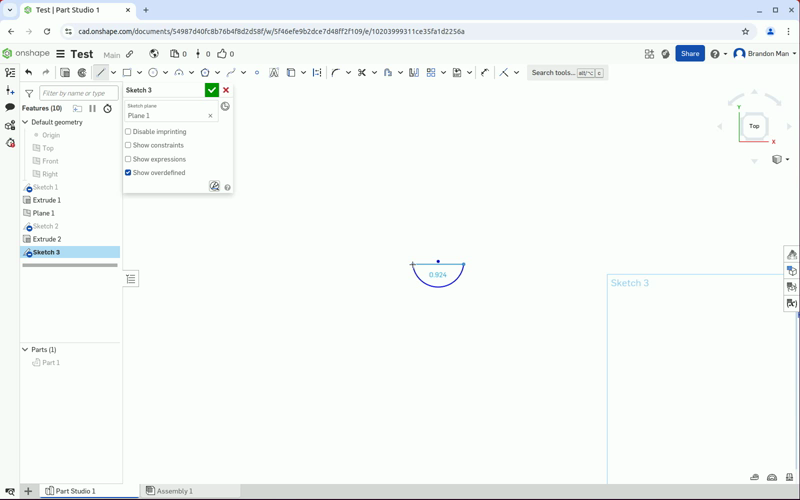
click(412, 264)
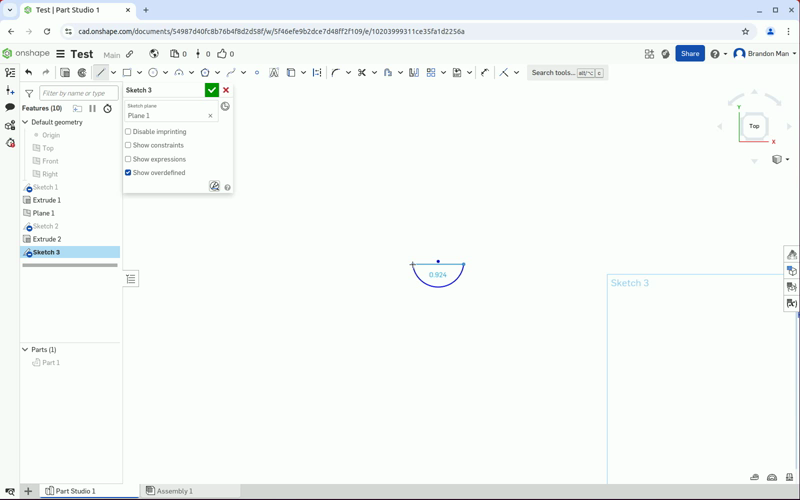
scroll(-6)
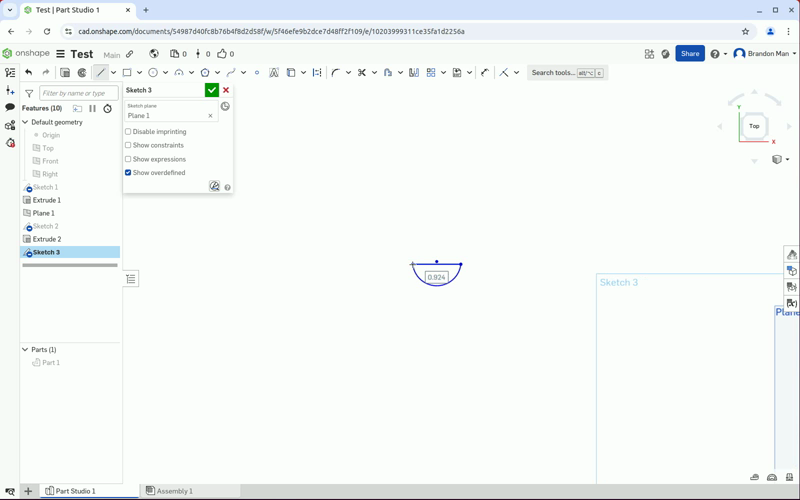
scroll(-6)
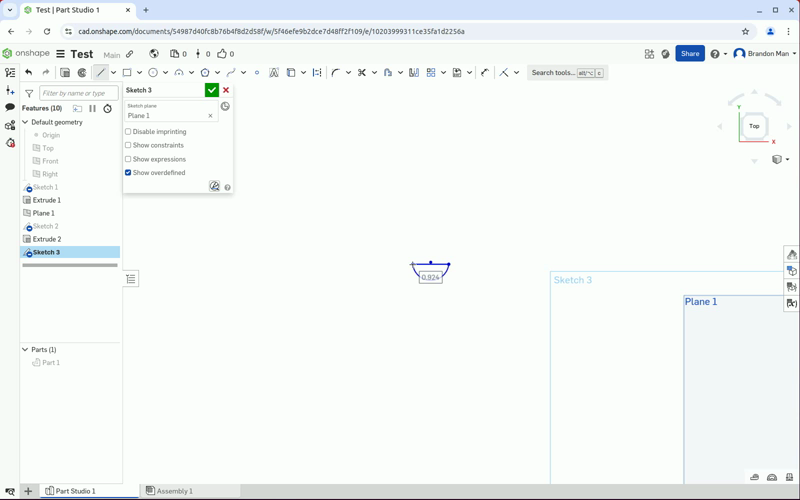
scroll(-6)
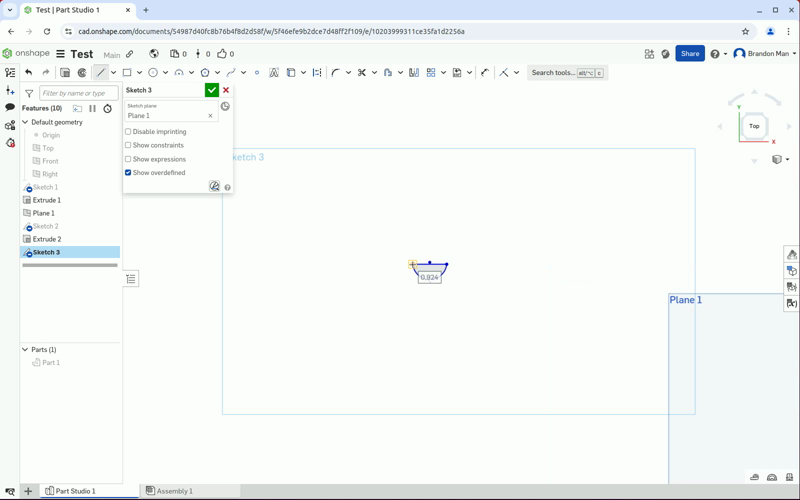
scroll(-6)
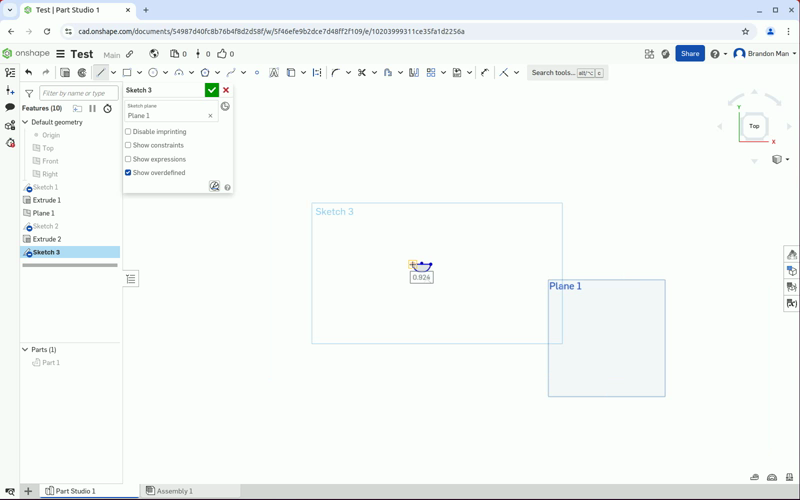
scroll(-6)
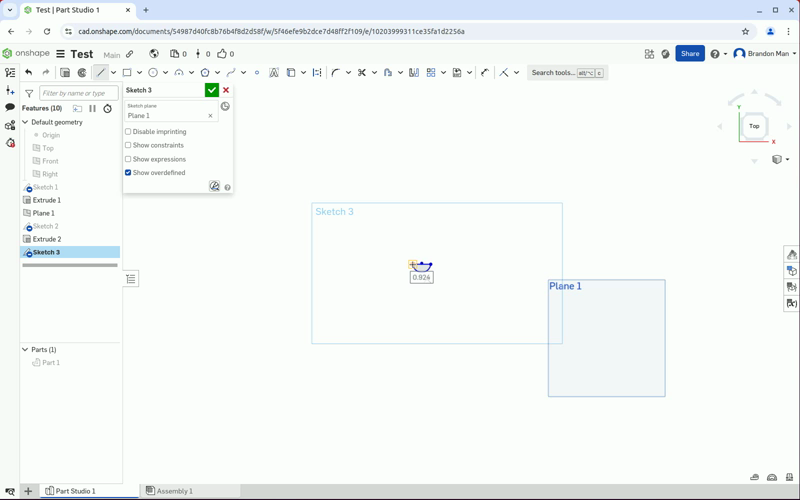
scroll(-6)
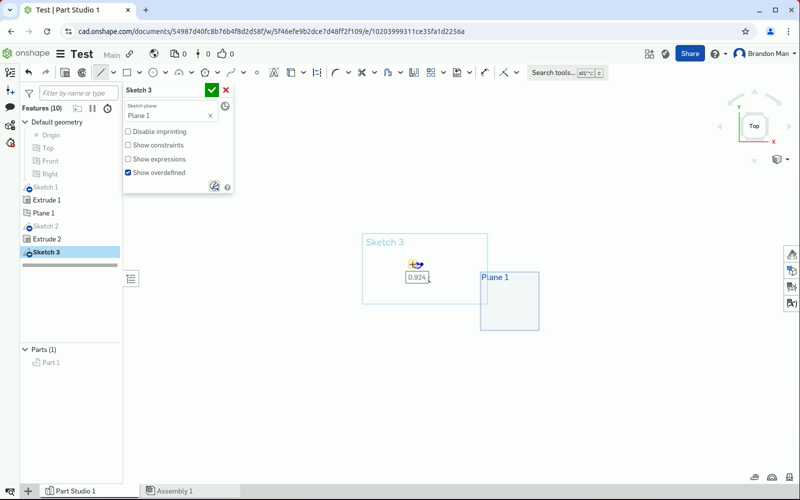
scroll(-6)
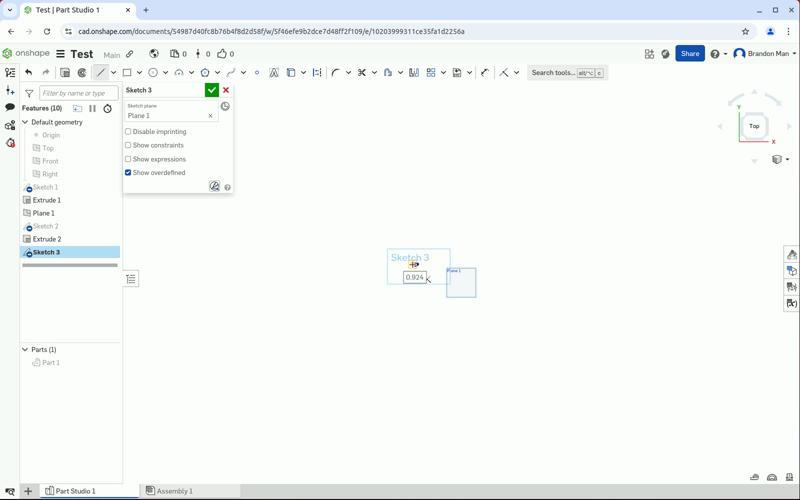
key(esc)
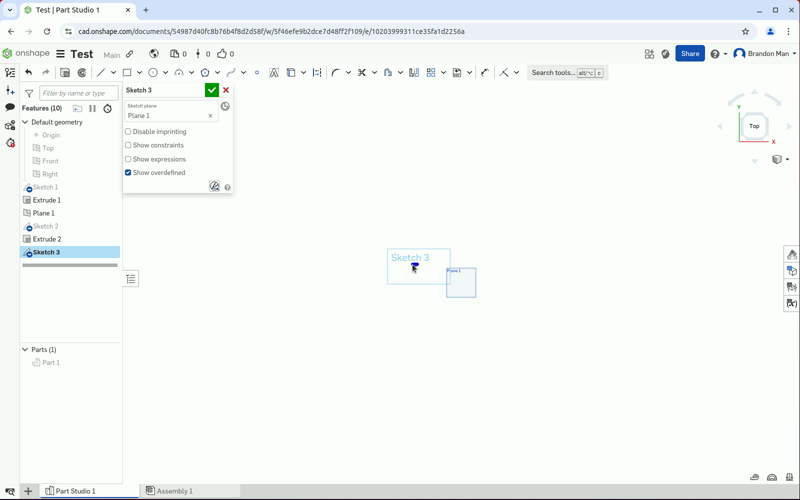
mouse_move(415, 264)
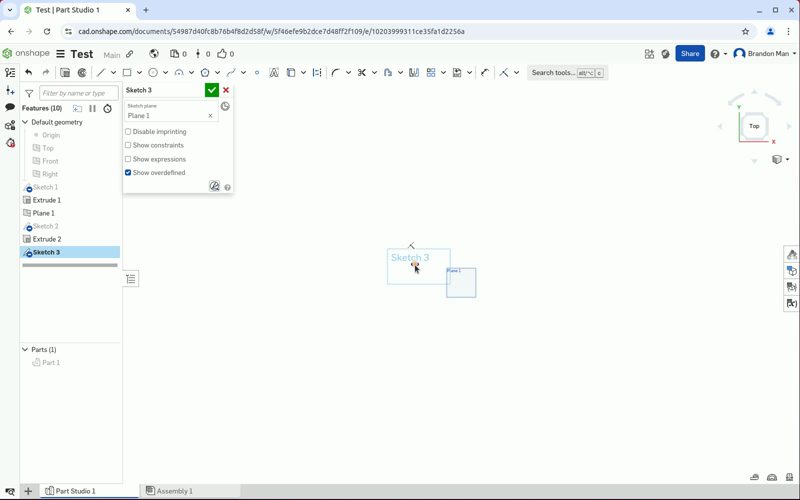
scroll(6)
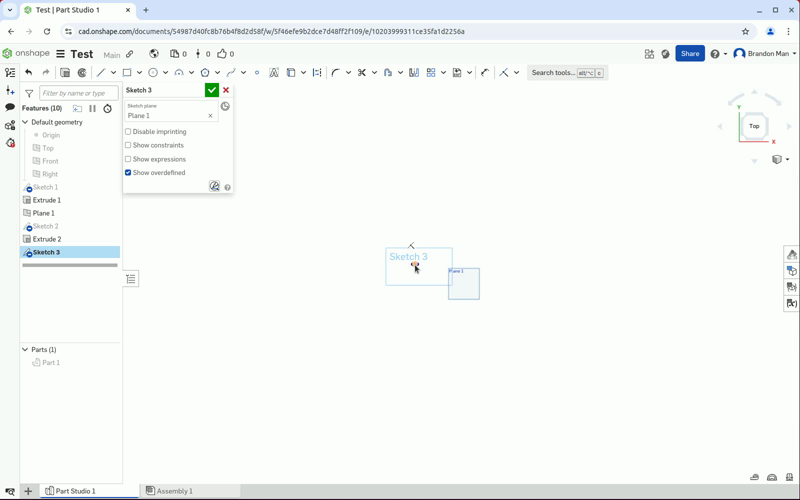
scroll(6)
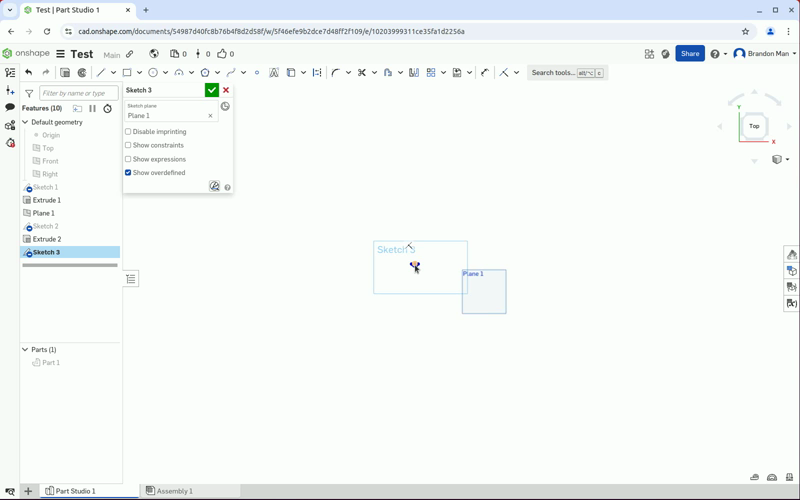
scroll(6)
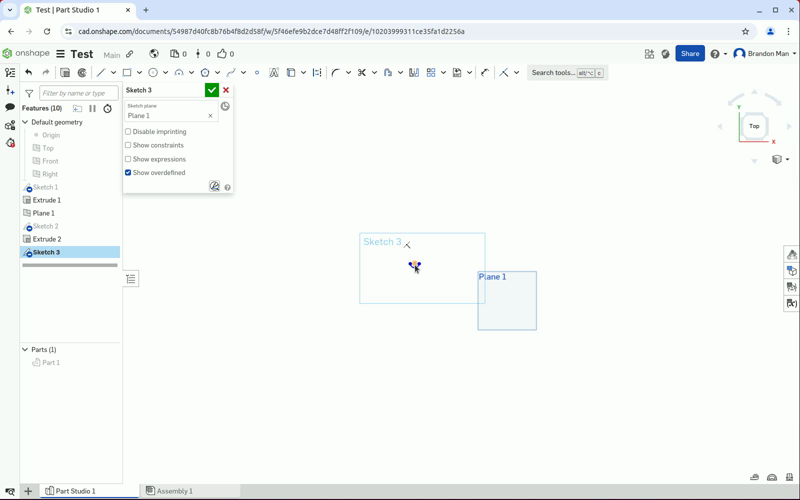
scroll(6)
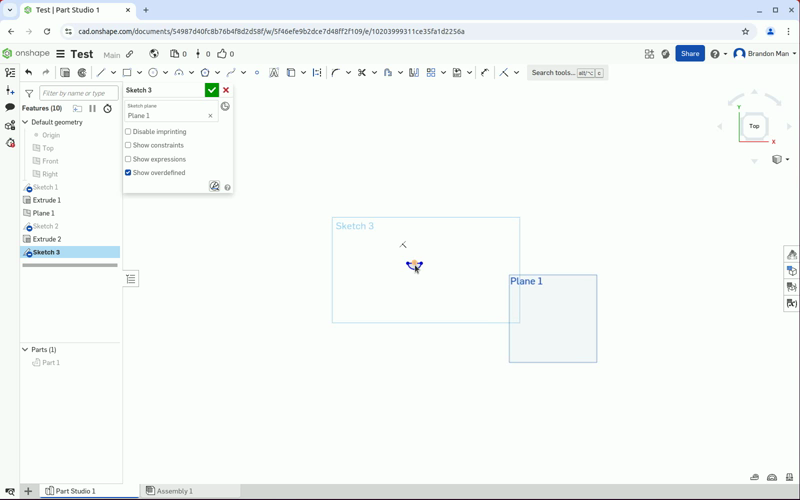
scroll(6)
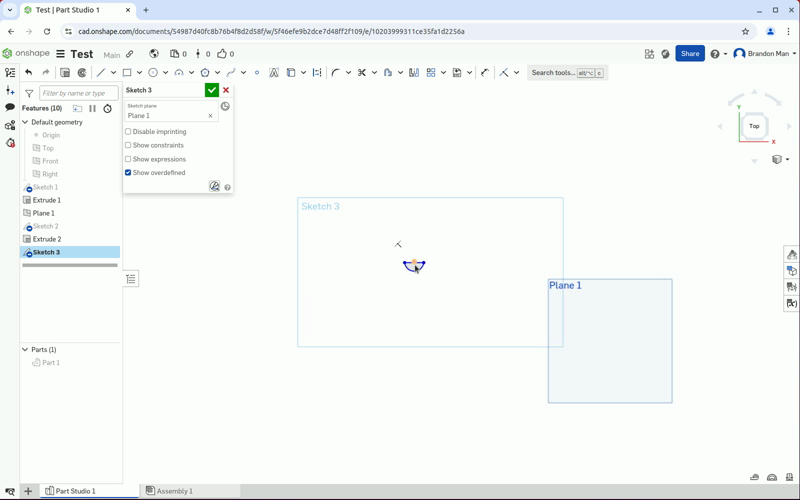
scroll(6)
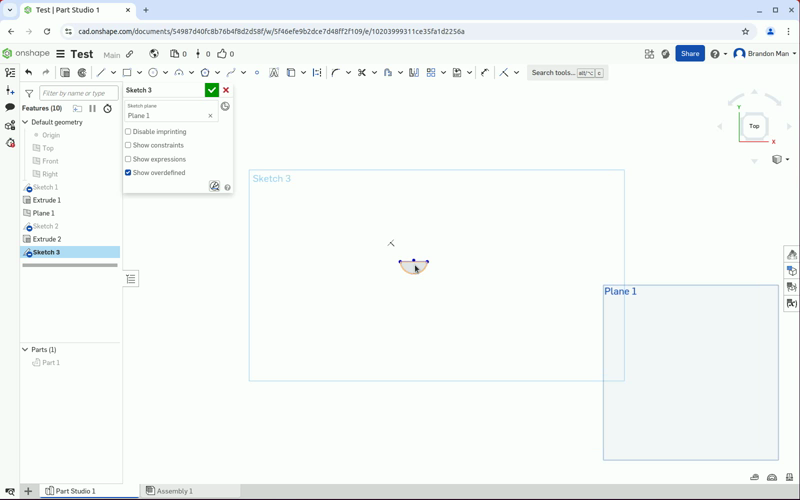
scroll(6)
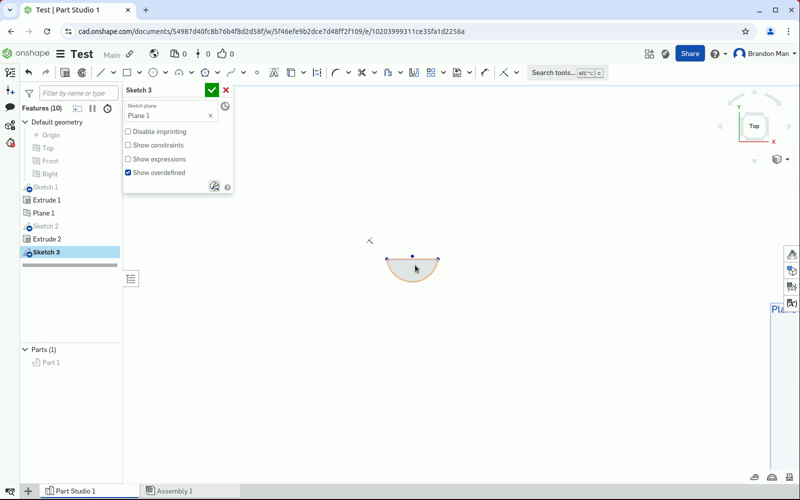
click(415, 264)
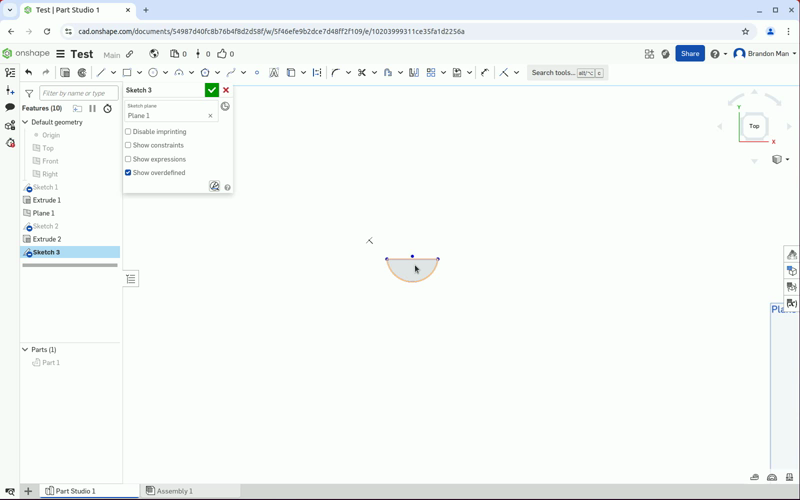
scroll(-6)
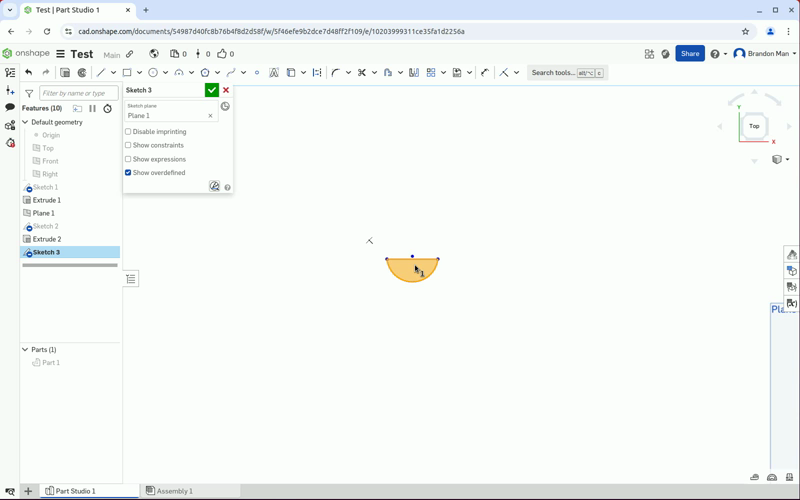
scroll(-6)
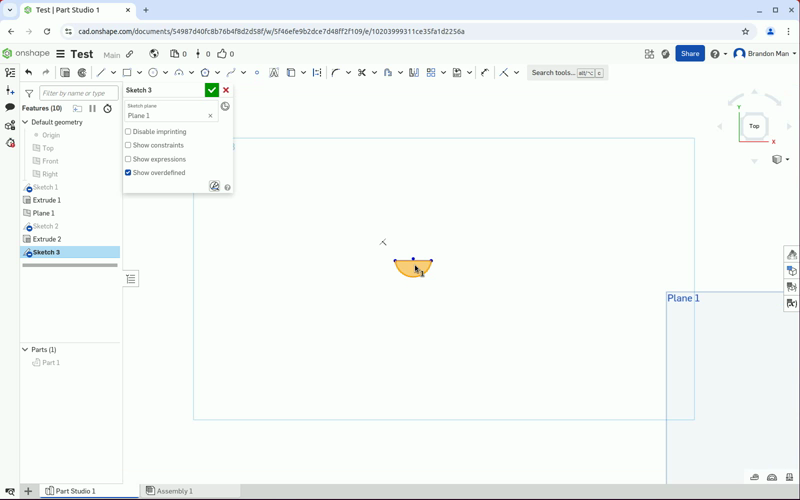
scroll(-6)
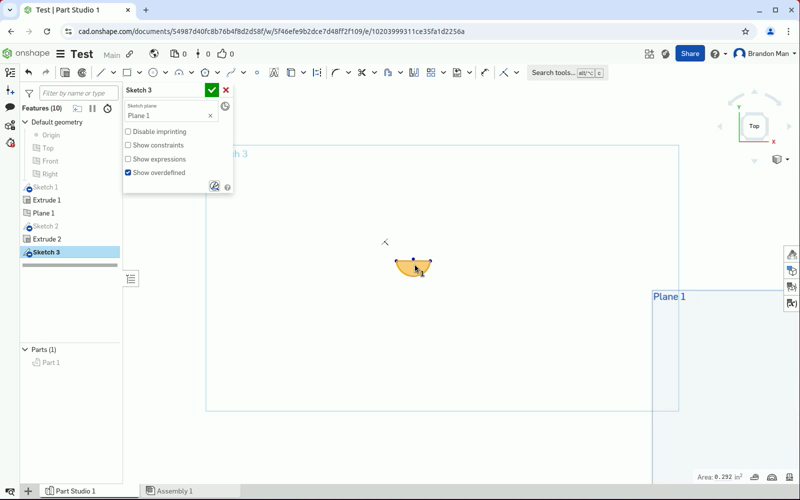
scroll(-6)
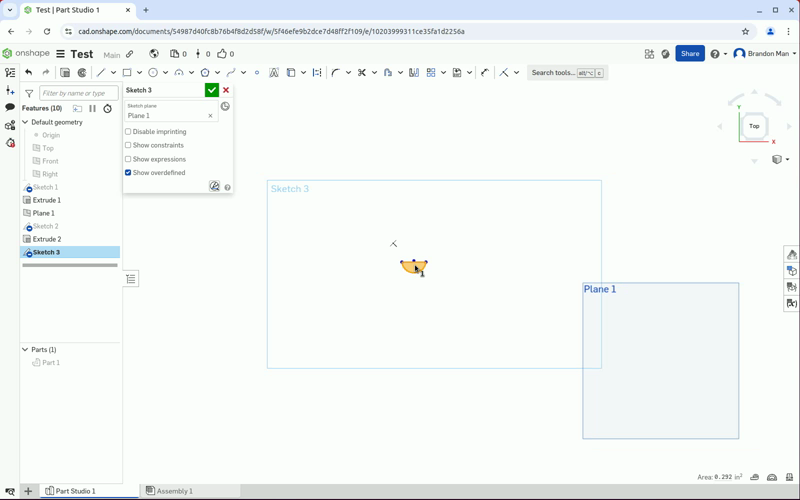
scroll(-6)
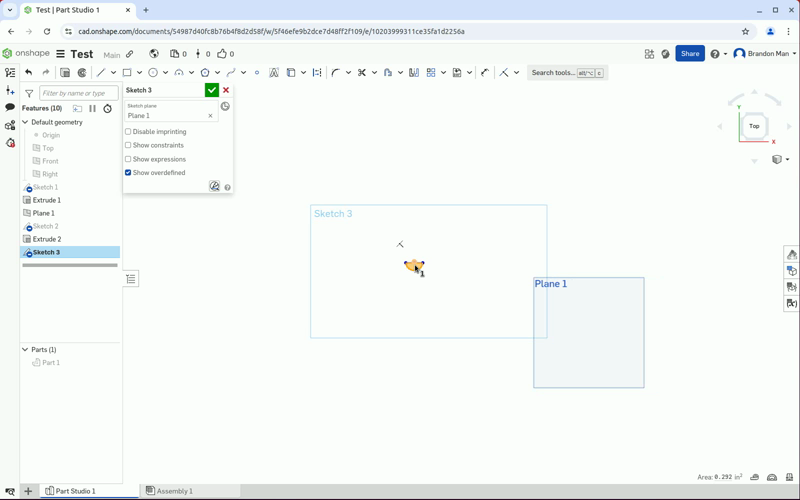
scroll(-6)
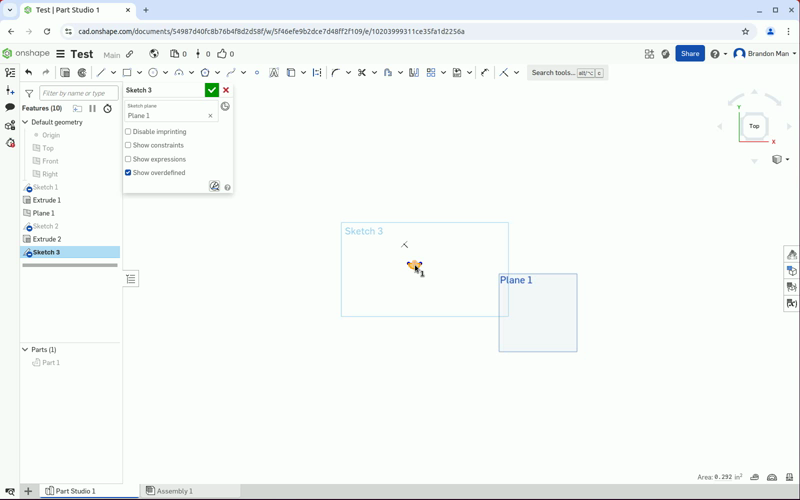
scroll(-6)
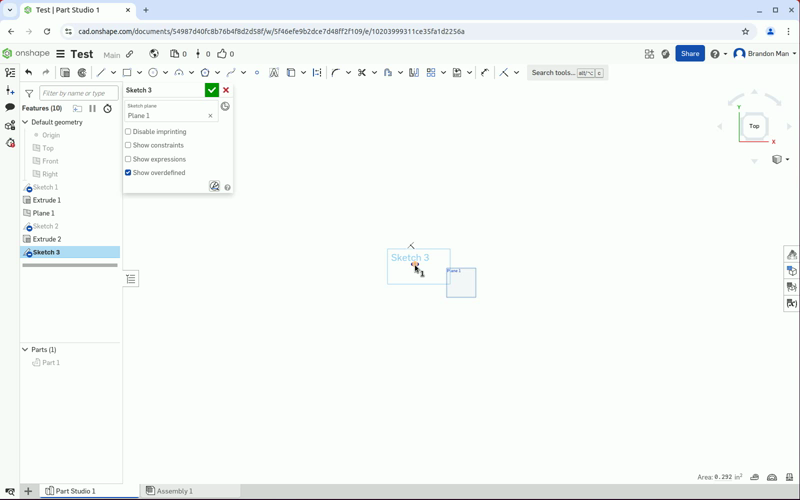
mouse_move(73, 352)
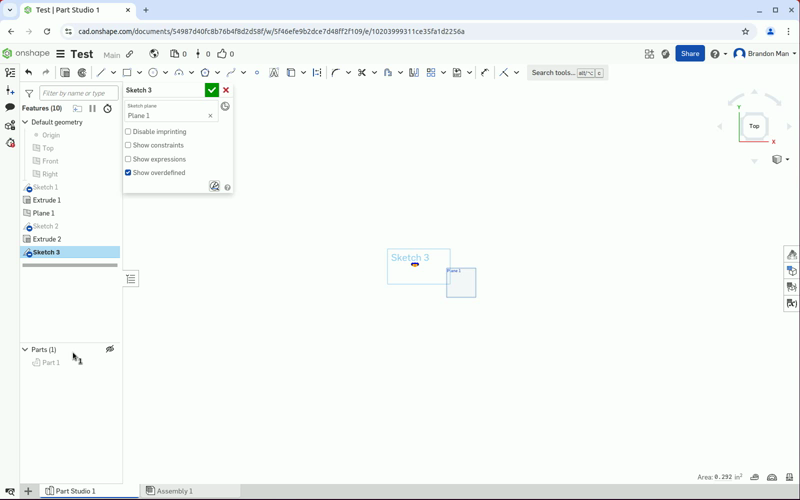
key(shift+y)
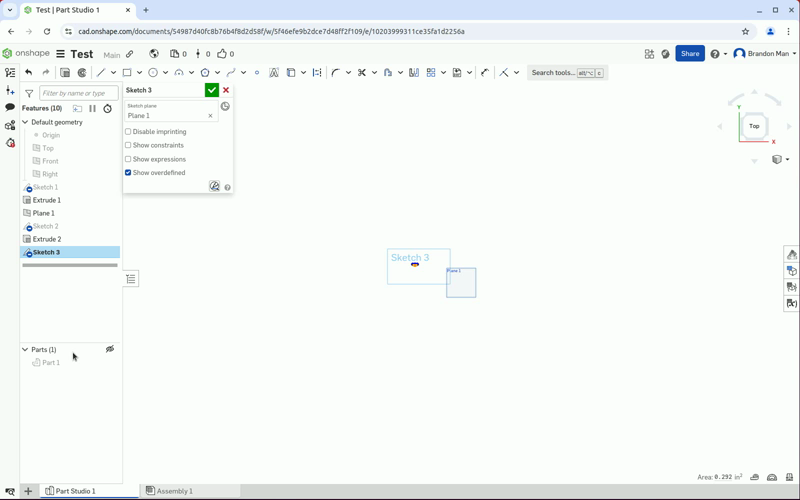
key(shift+e)
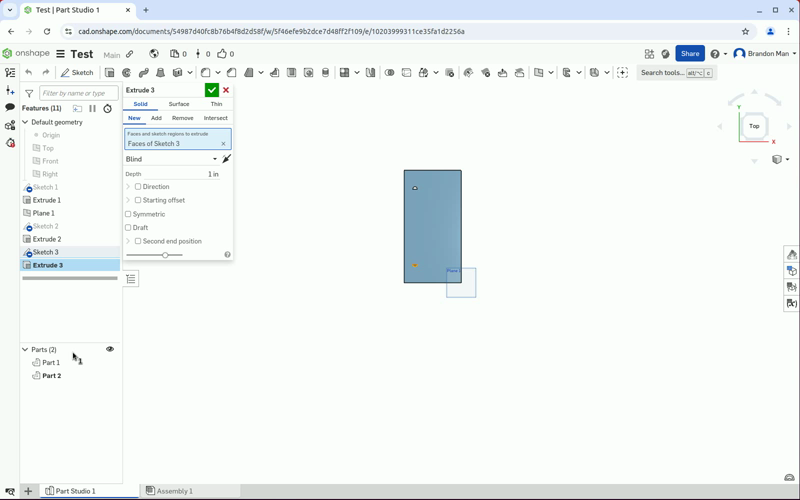
mouse_move(143, 106)
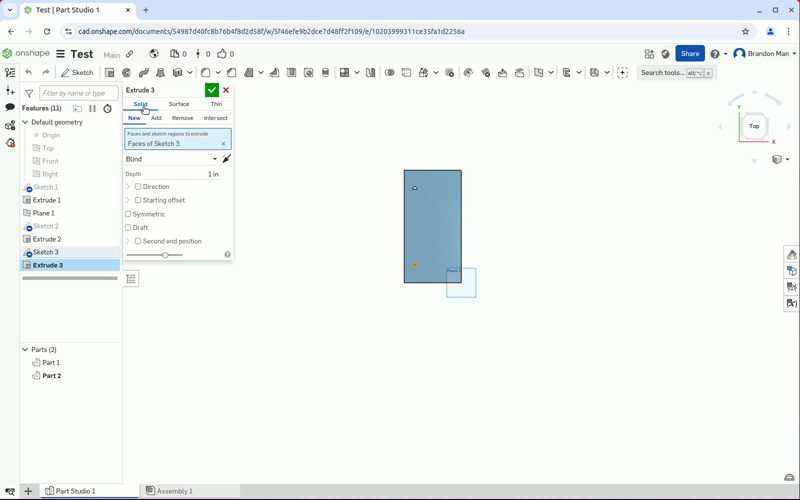
click(143, 106)
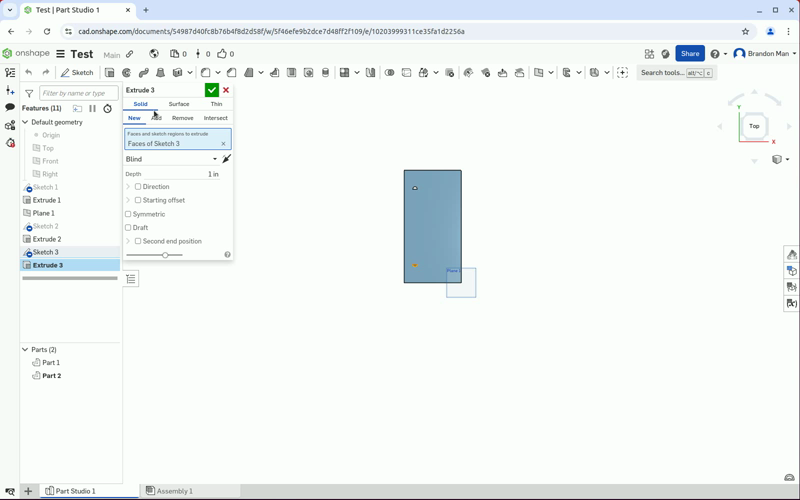
mouse_move(186, 120)
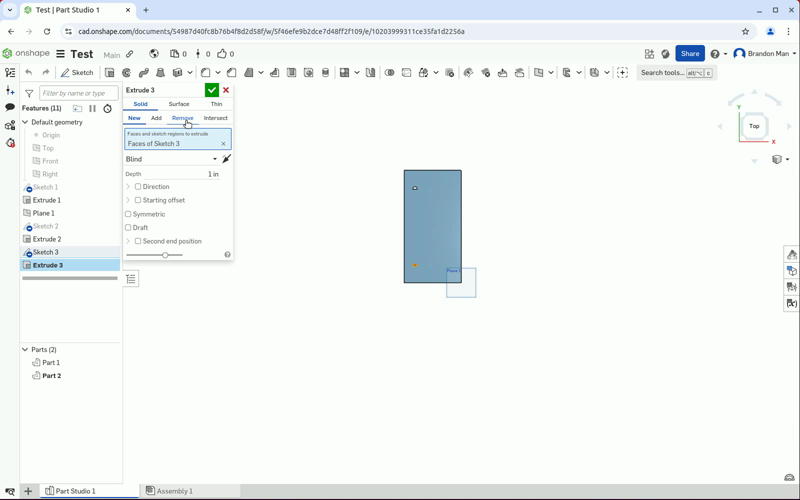
click(186, 120)
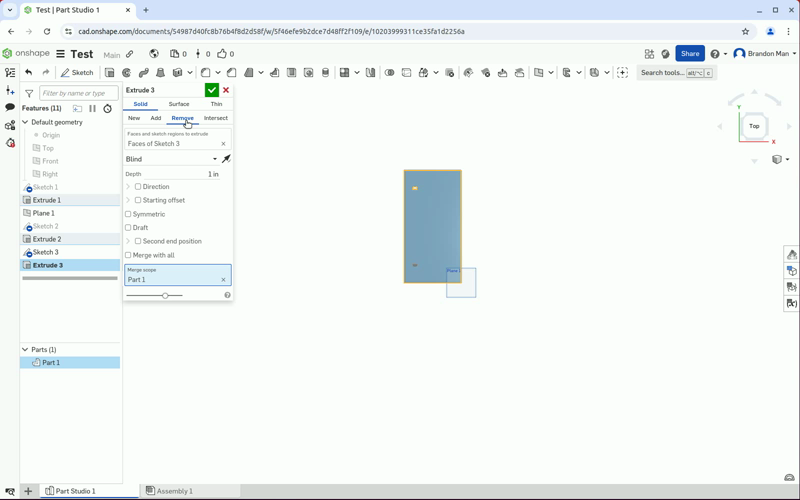
key(tab, 4)
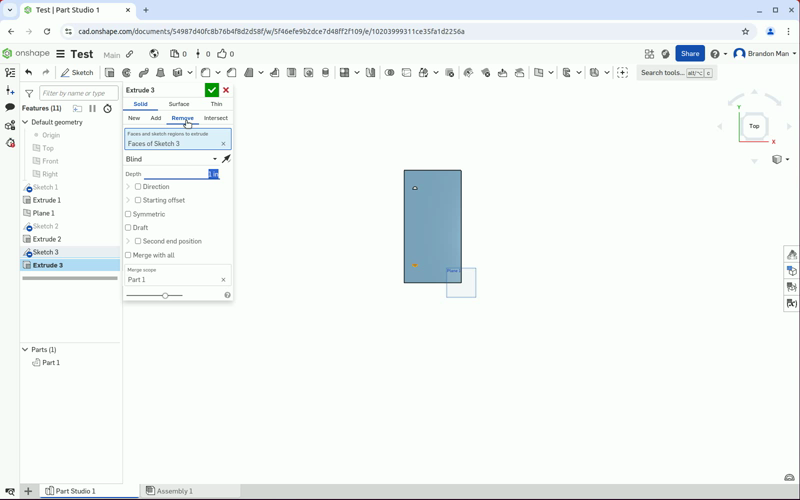
text(1.926)
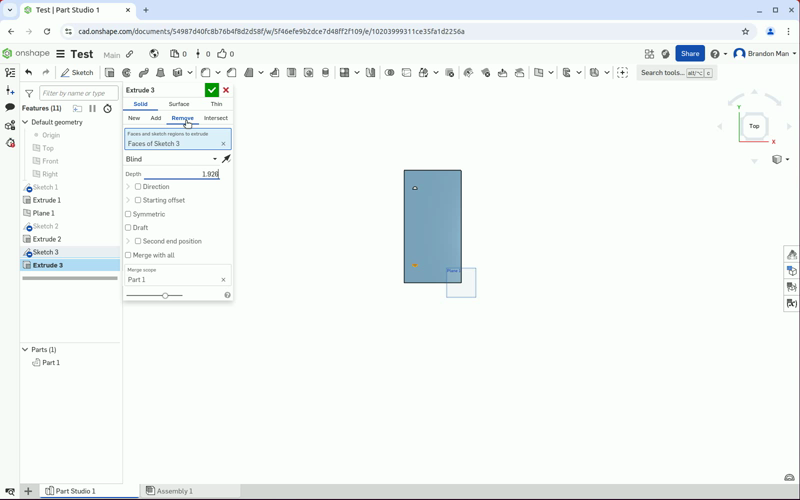
key(tab, 6)
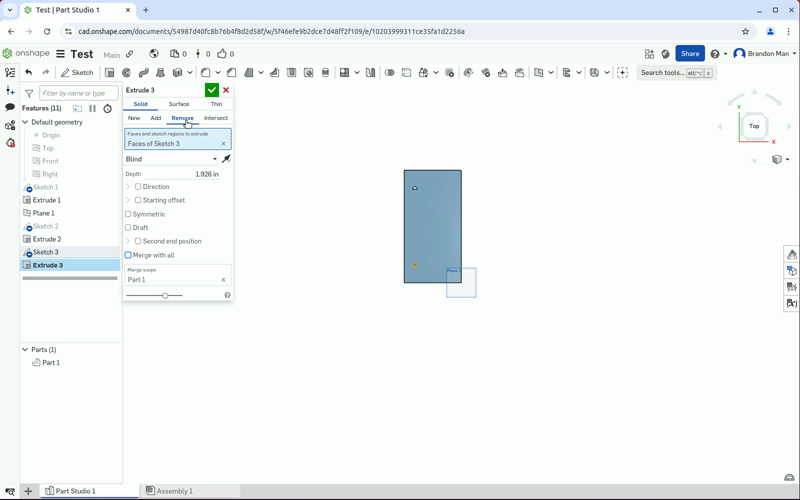
key(space)
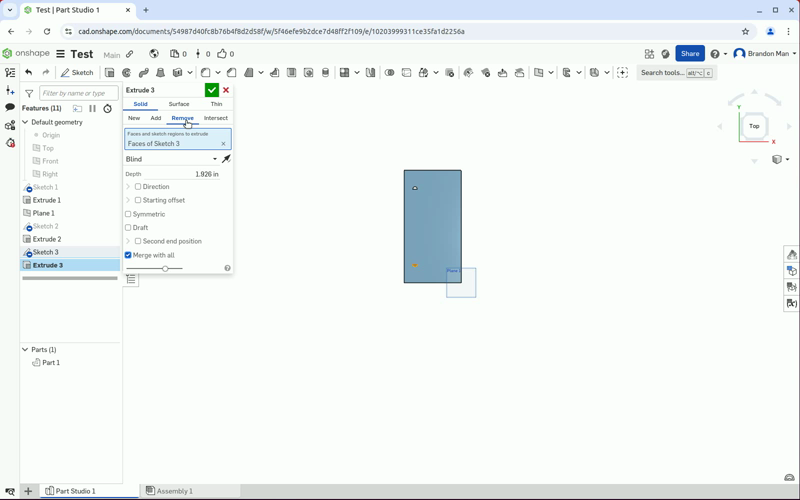
key(enter)
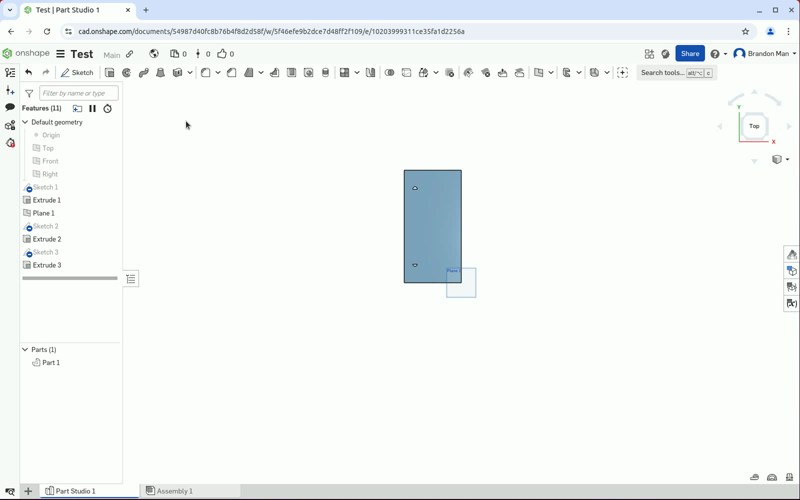
key(shift+h)
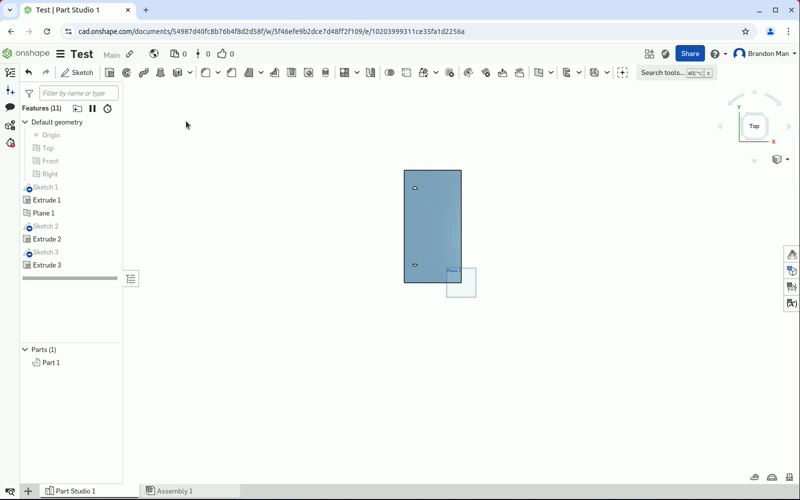
key(shift+h)
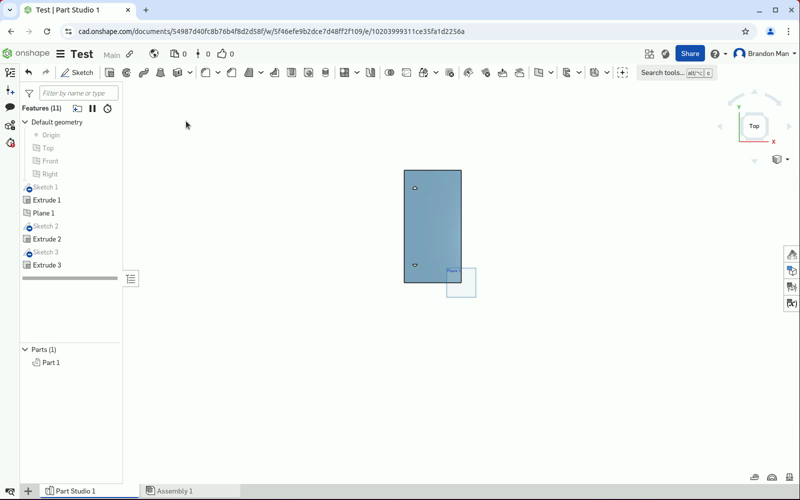
mouse_move(73, 189)
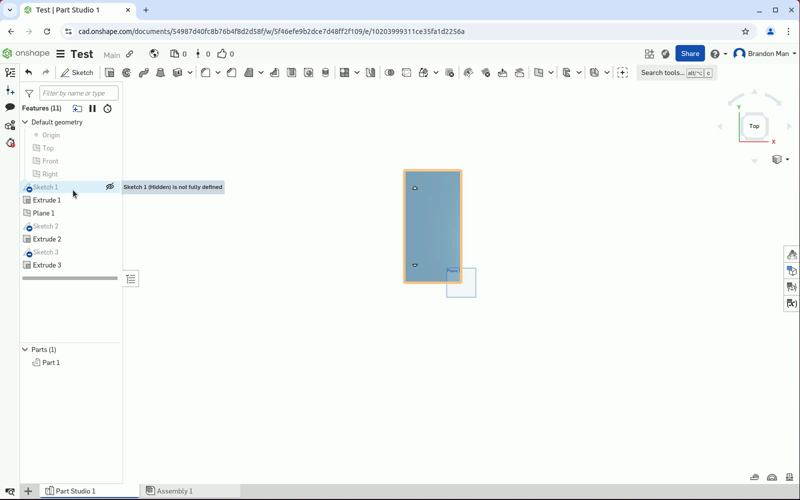
click(73, 189)
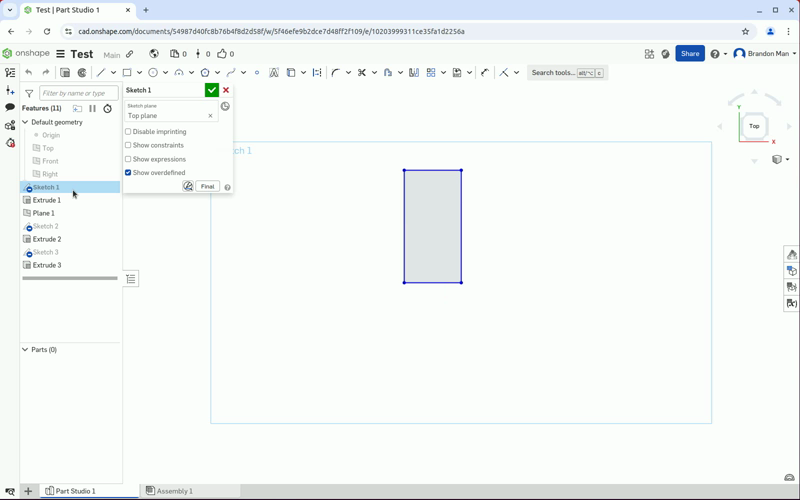
mouse_move(229, 92)
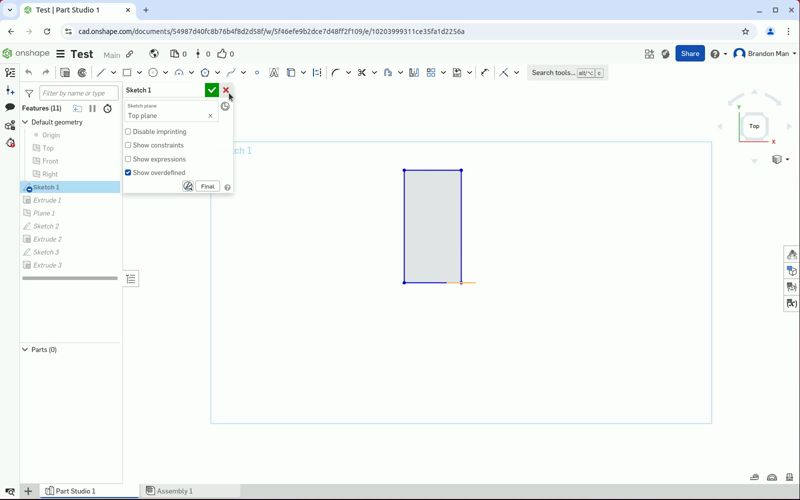
click(229, 92)
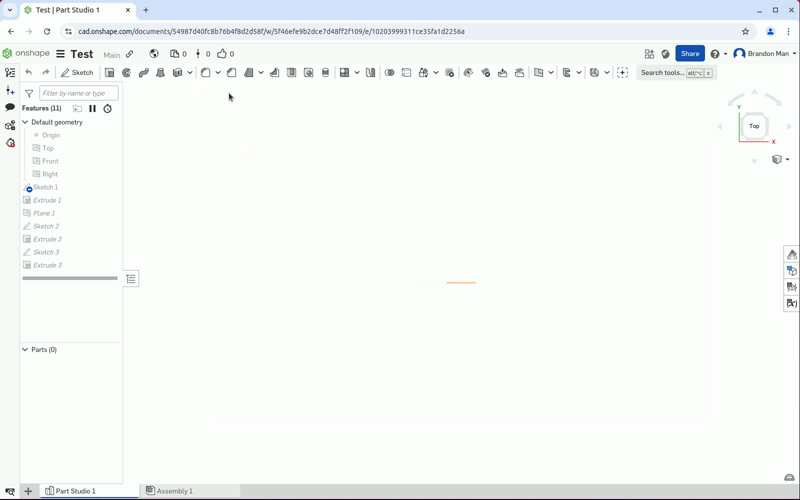
key(shift+s)
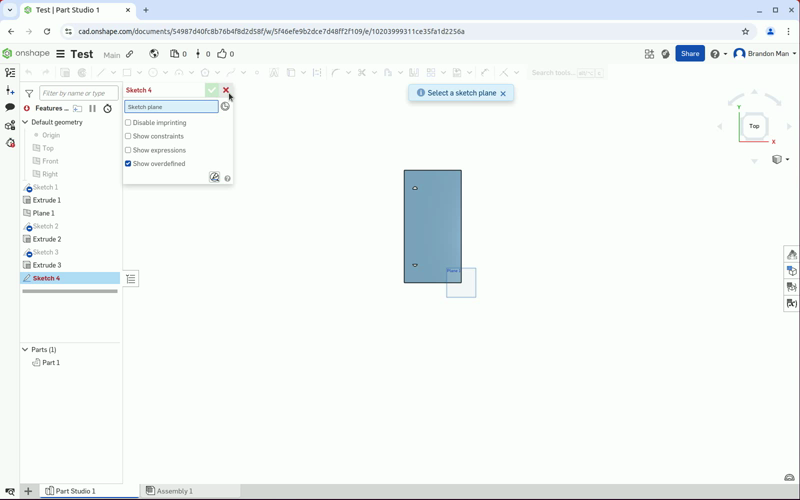
mouse_move(73, 215)
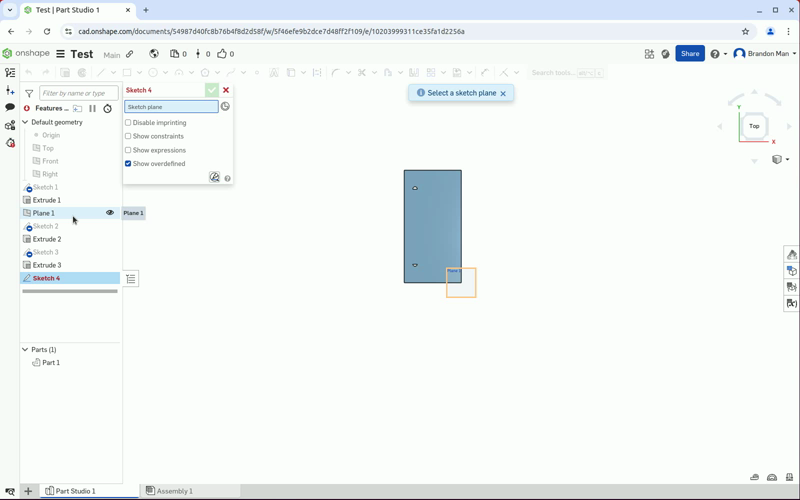
click(73, 215)
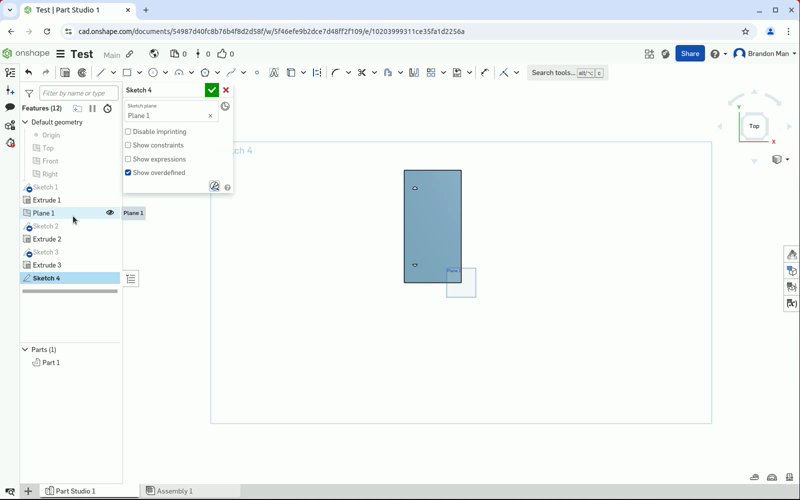
mouse_move(73, 352)
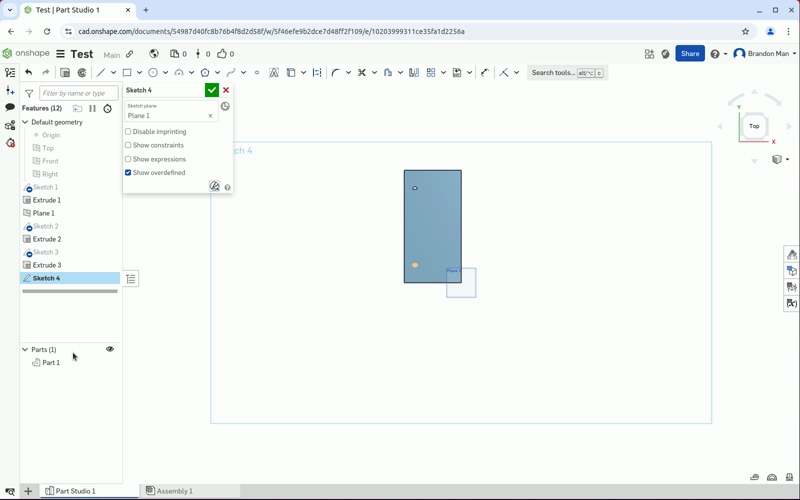
key(y)
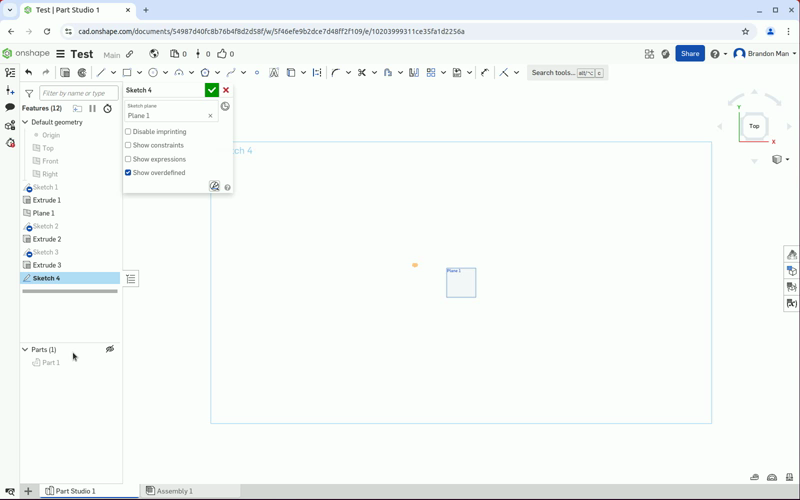
key(l)
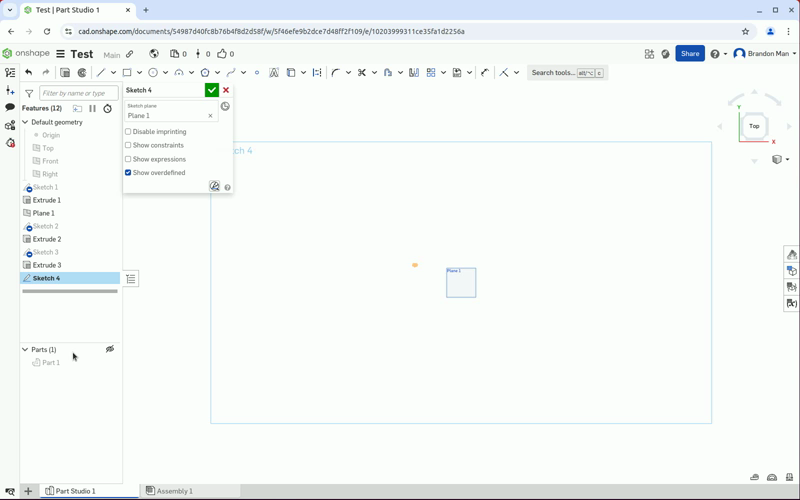
key_down(shift)
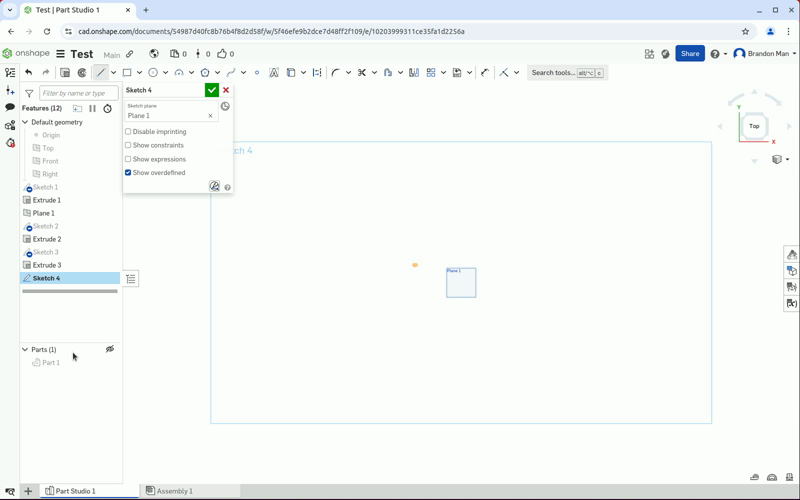
mouse_move(449, 189)
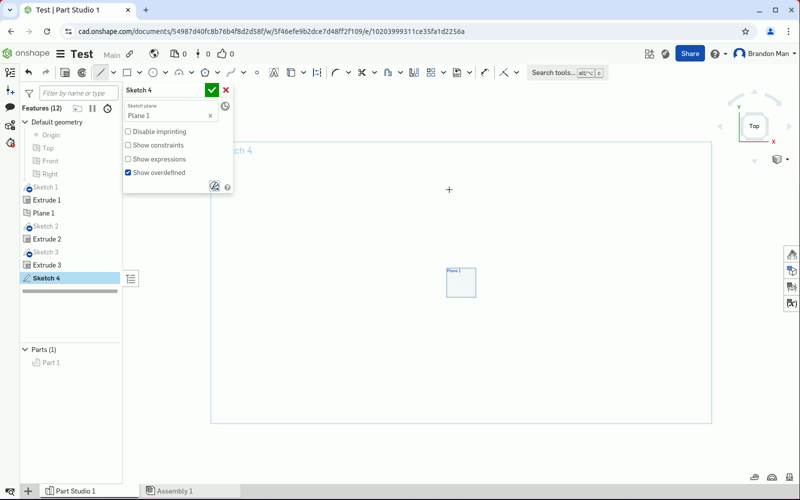
click(449, 189)
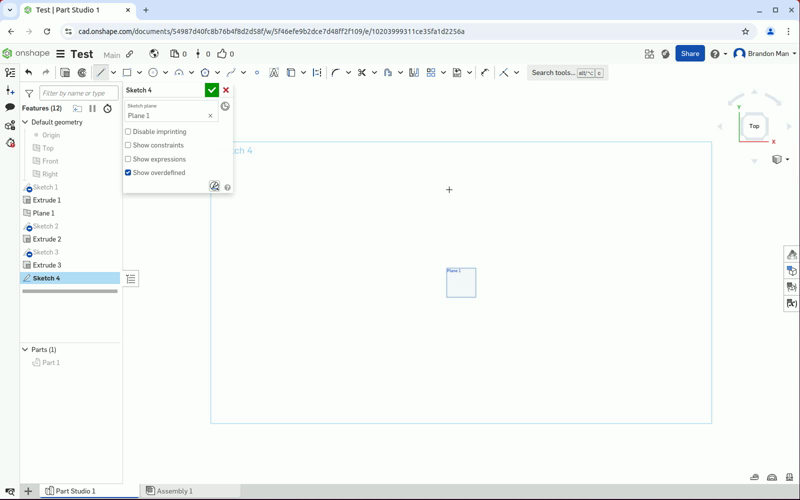
key_up(shift)
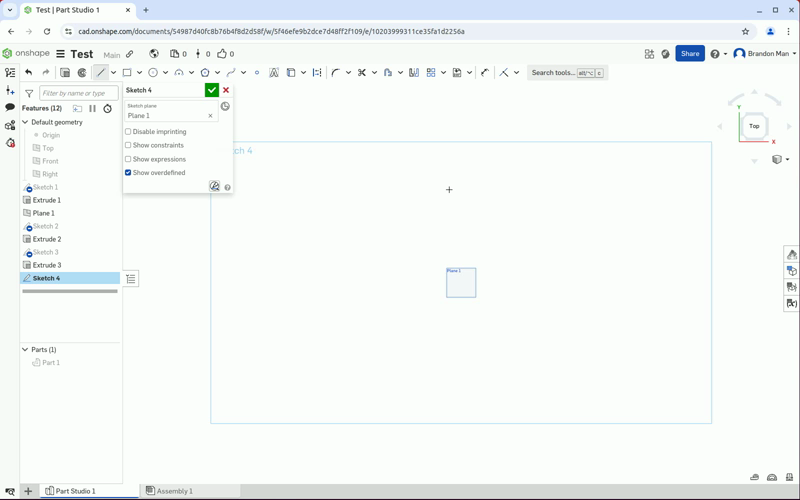
key_down(shift)
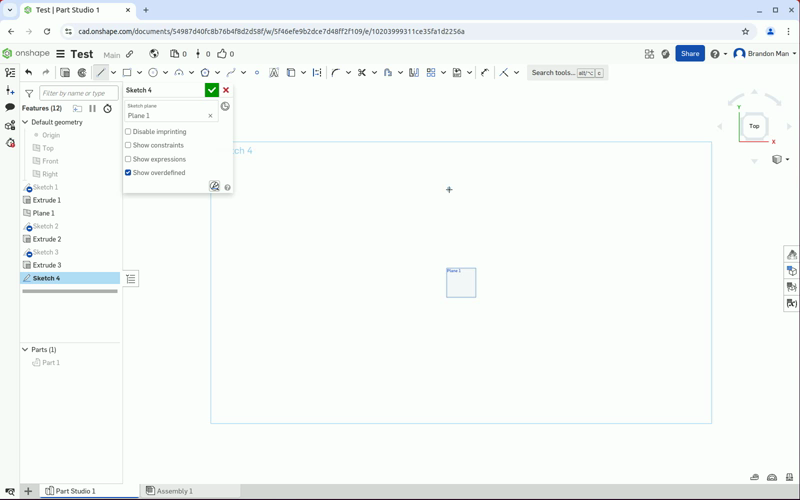
mouse_move(479, 189)
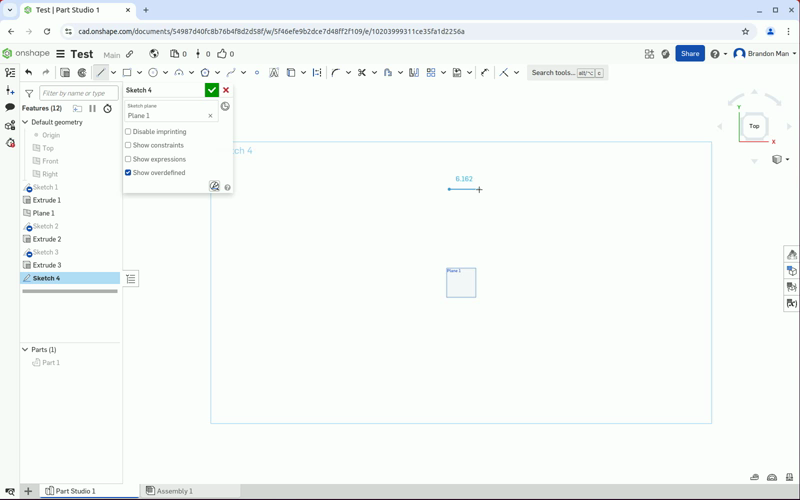
mouse_move(453, 189)
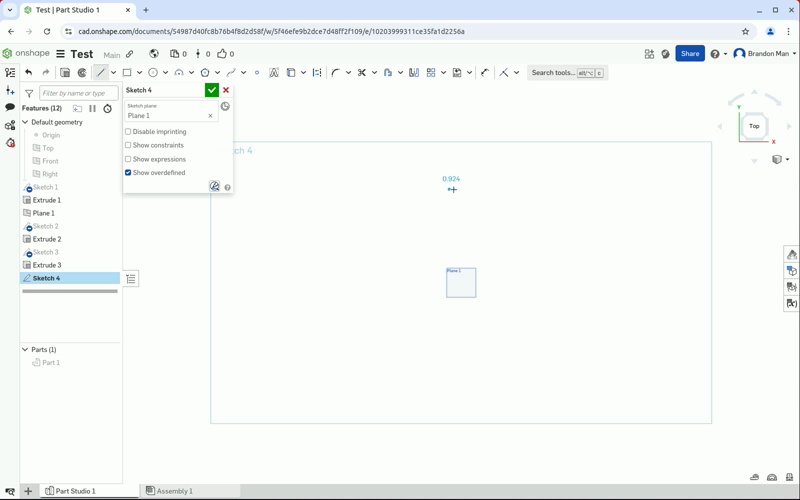
scroll(6)
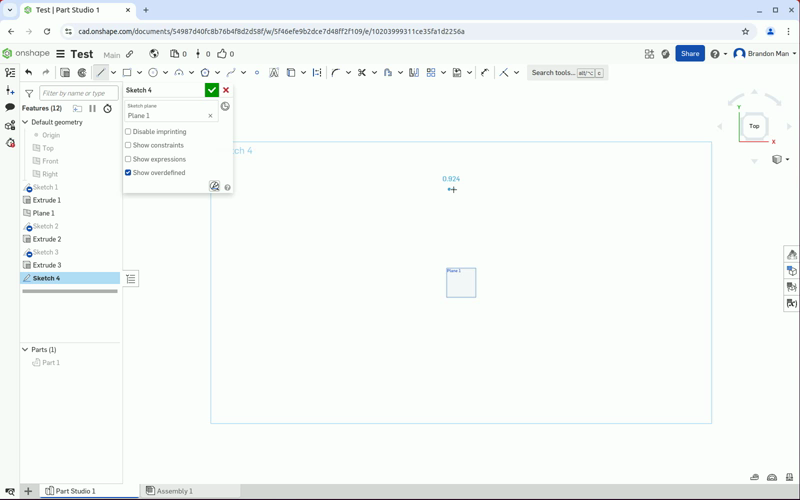
scroll(6)
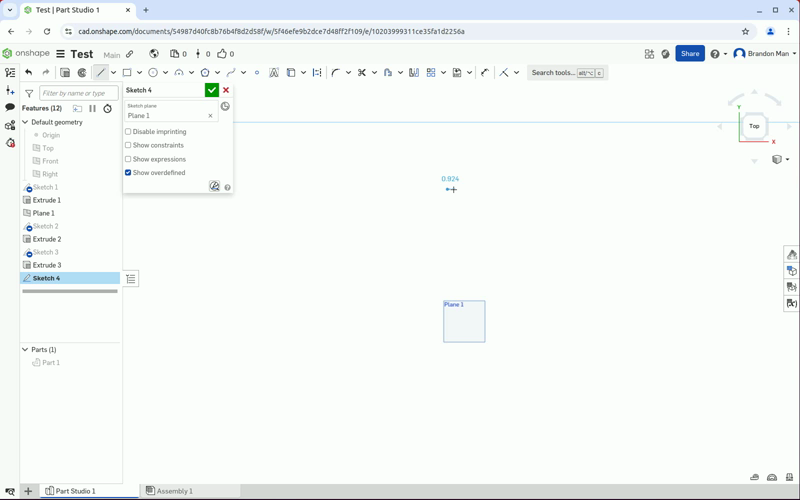
scroll(6)
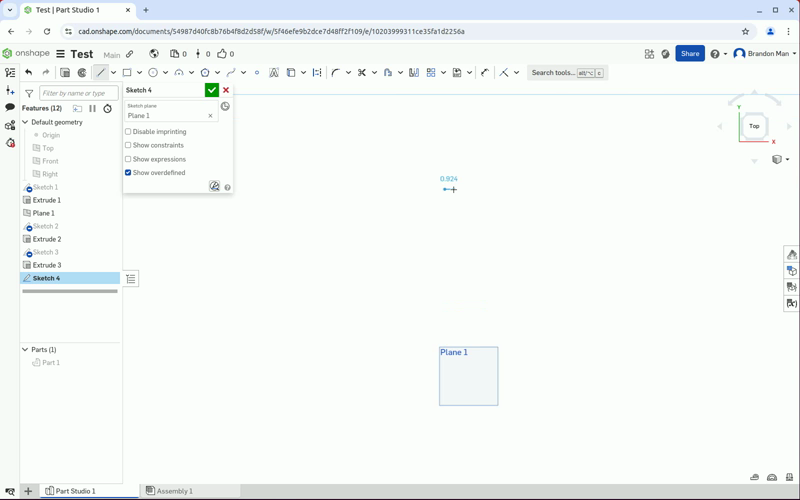
scroll(6)
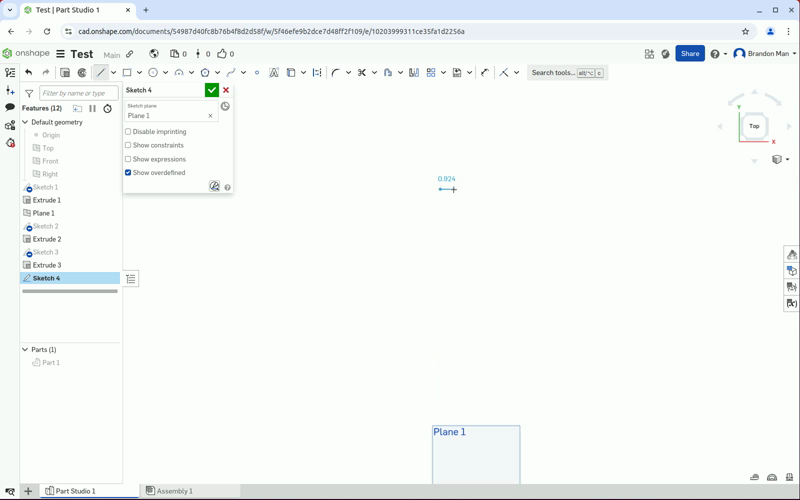
scroll(6)
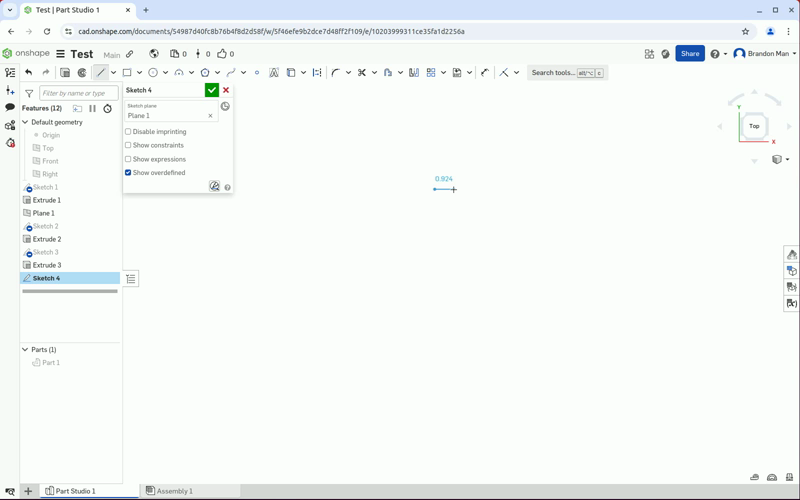
scroll(6)
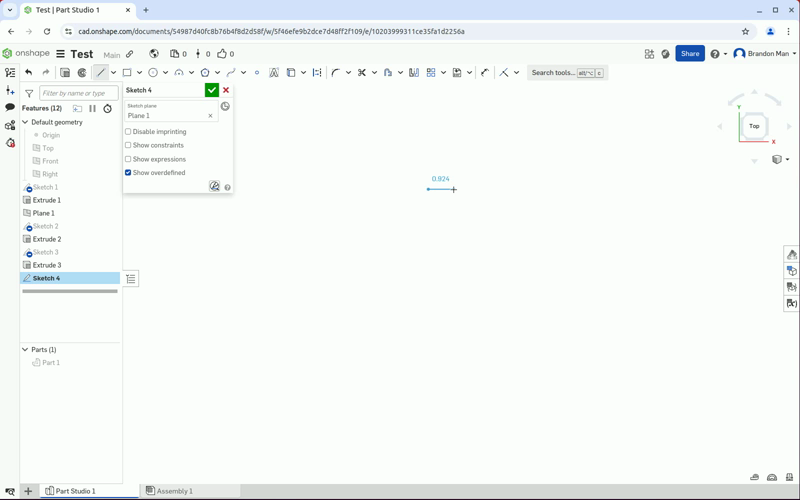
scroll(6)
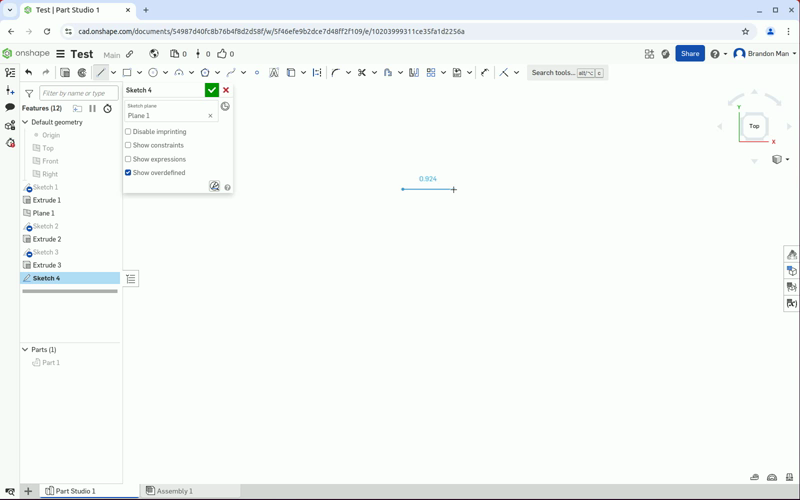
click(453, 189)
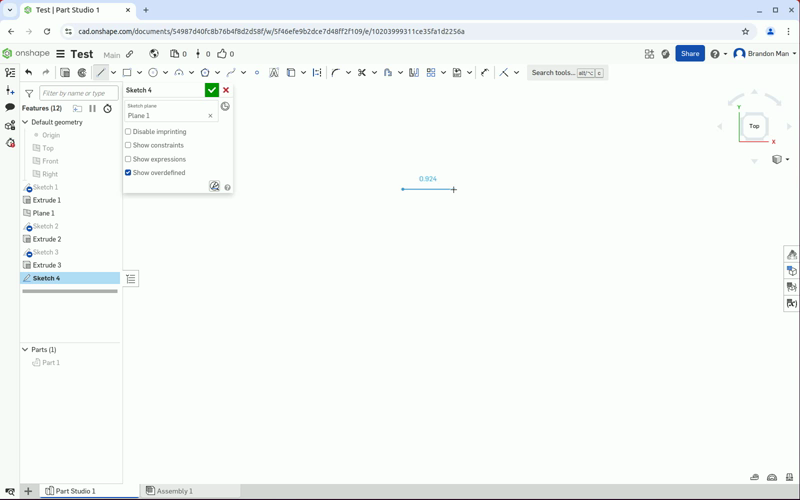
scroll(-6)
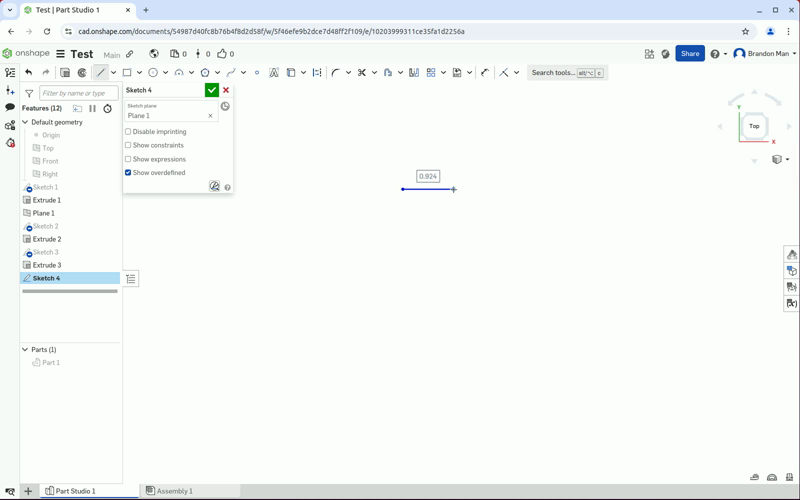
scroll(-6)
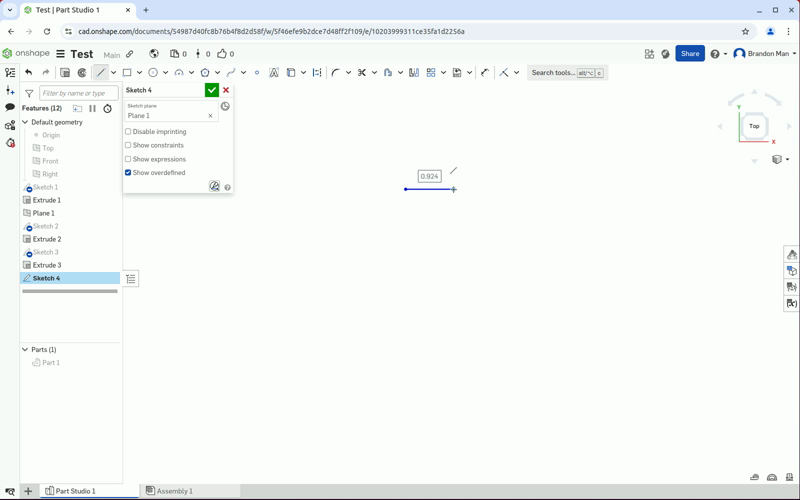
scroll(-6)
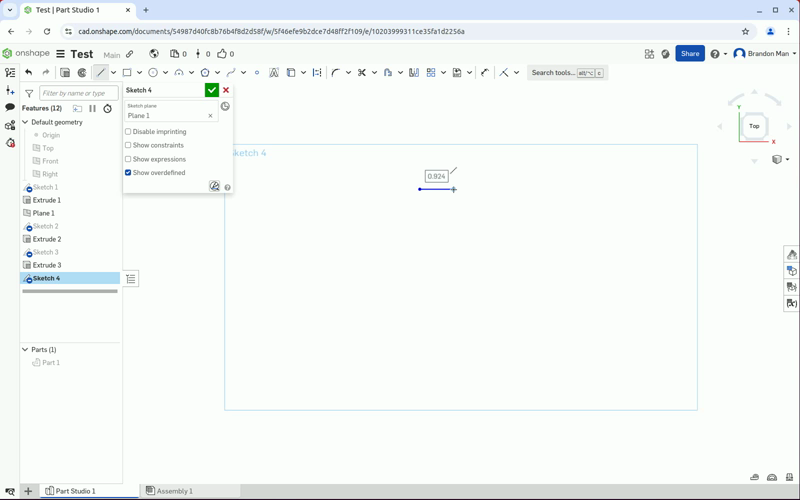
scroll(-6)
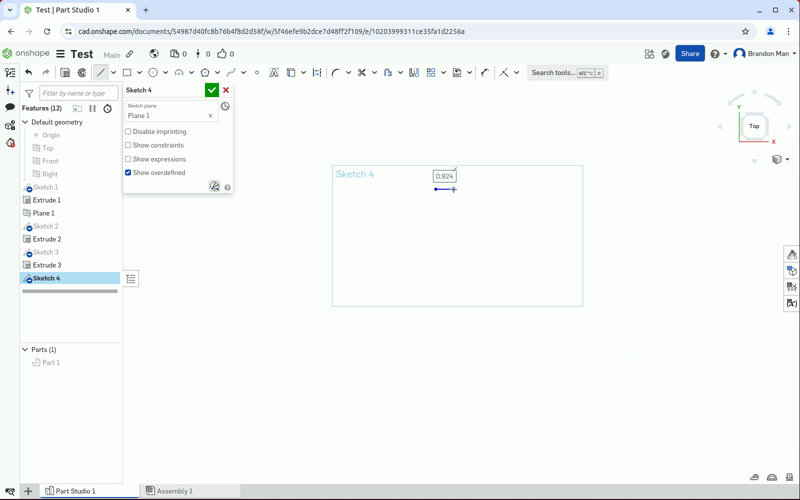
scroll(-6)
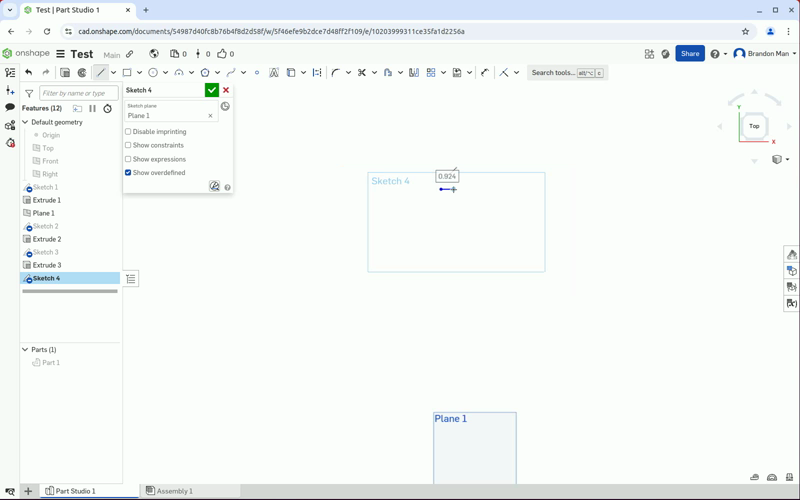
scroll(-6)
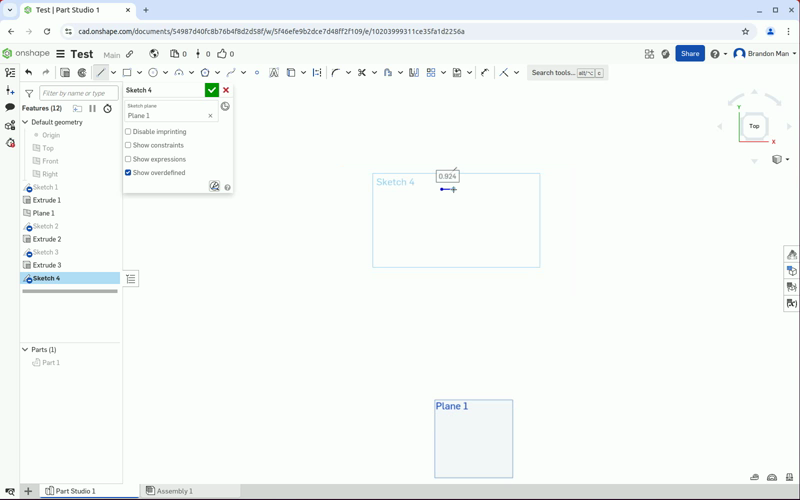
scroll(-6)
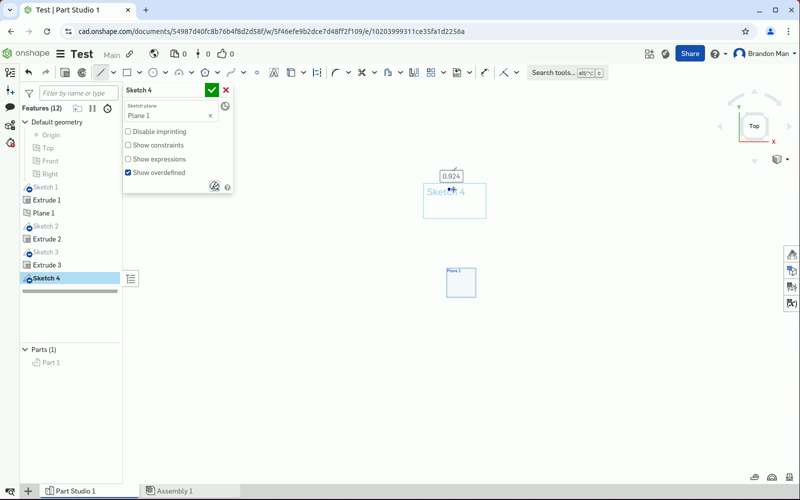
key_up(shift)
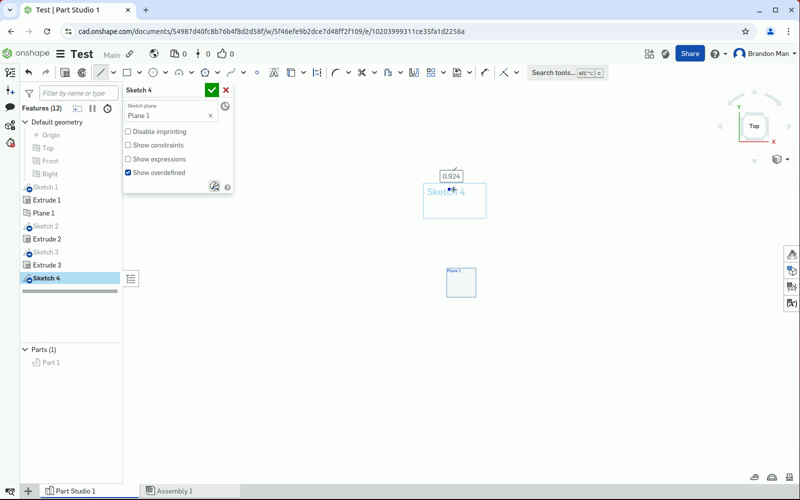
key(esc)
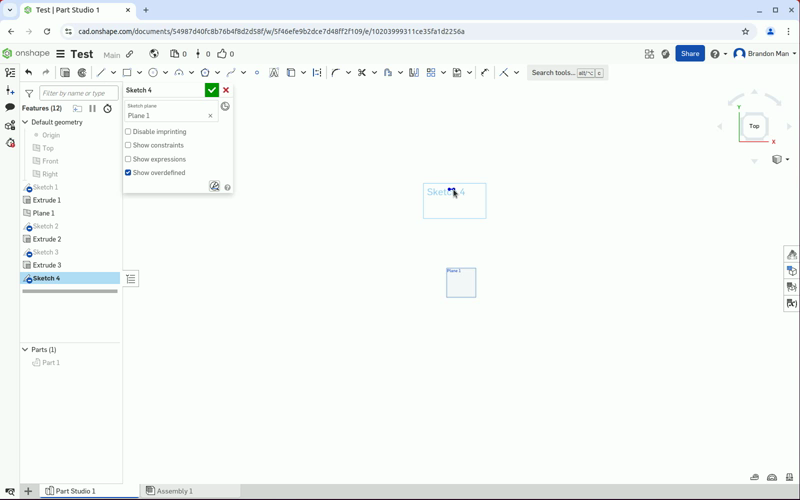
key(a)
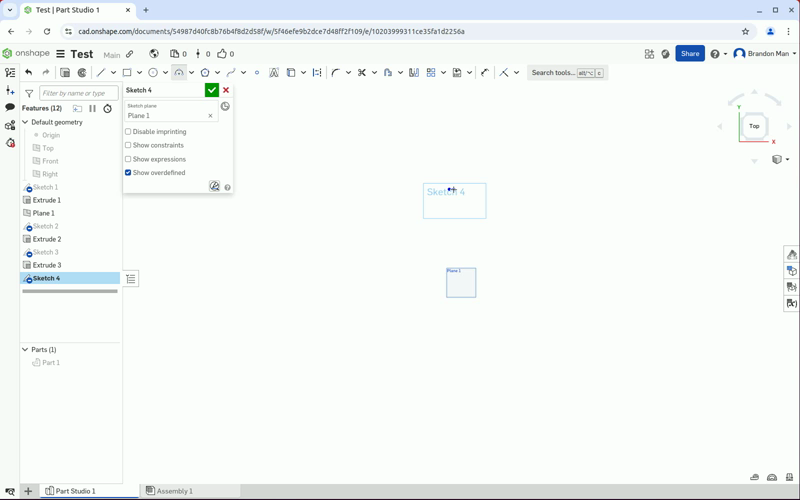
mouse_move(453, 189)
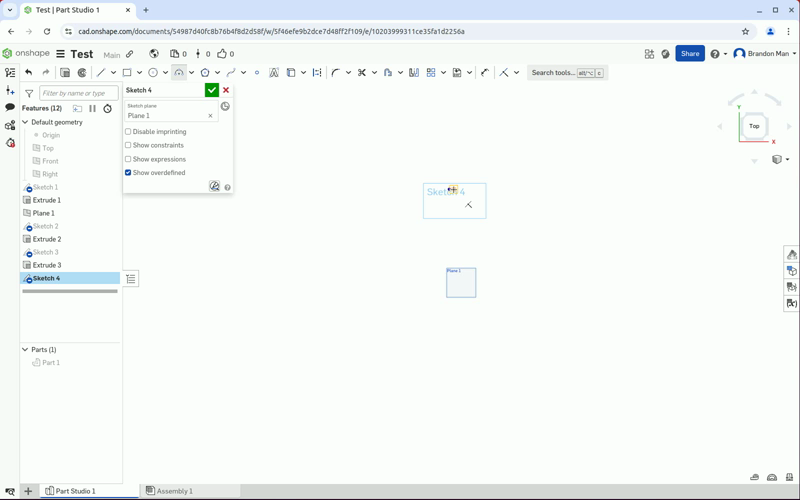
click(453, 189)
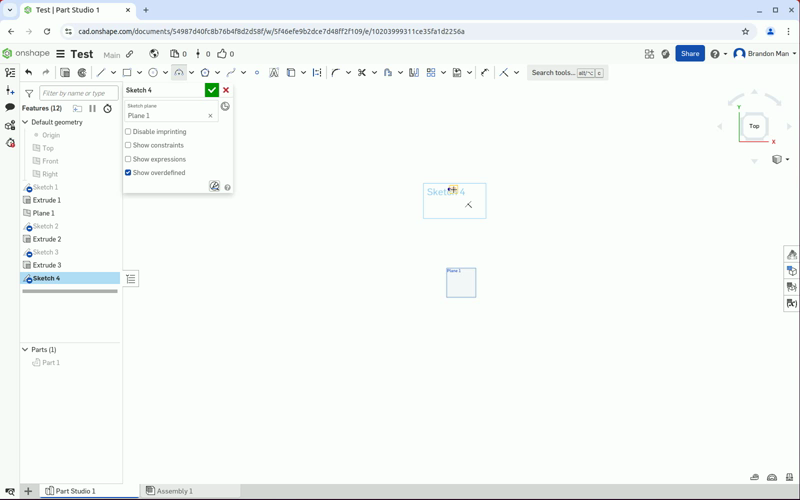
mouse_move(449, 189)
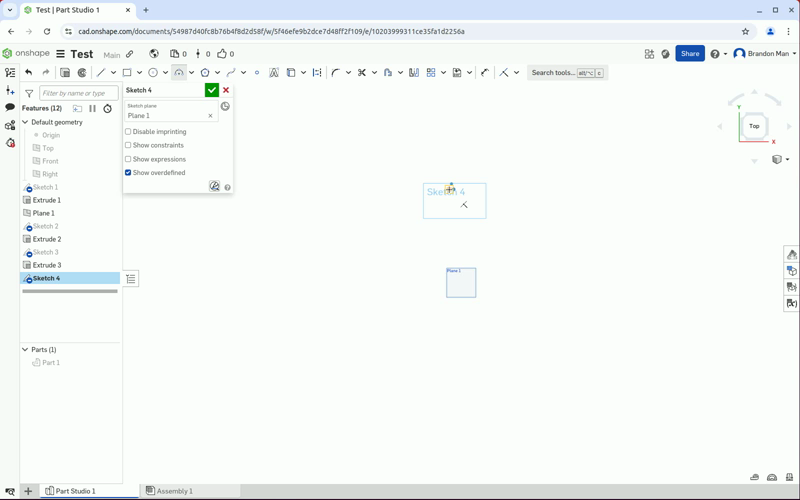
scroll(6)
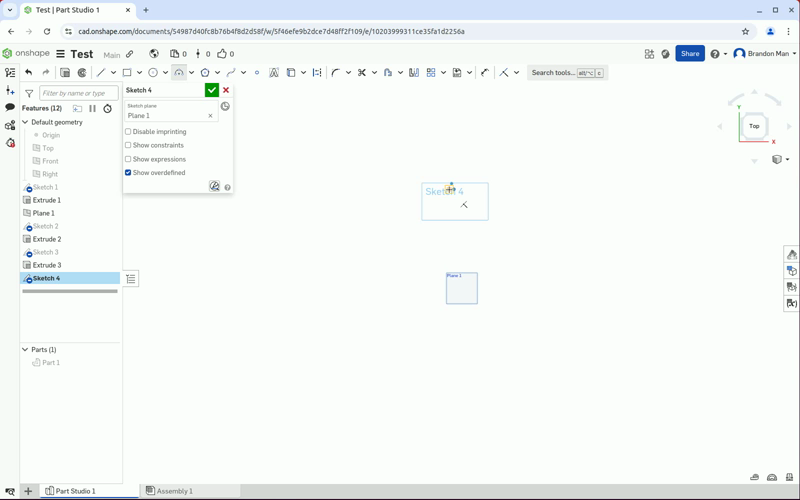
scroll(6)
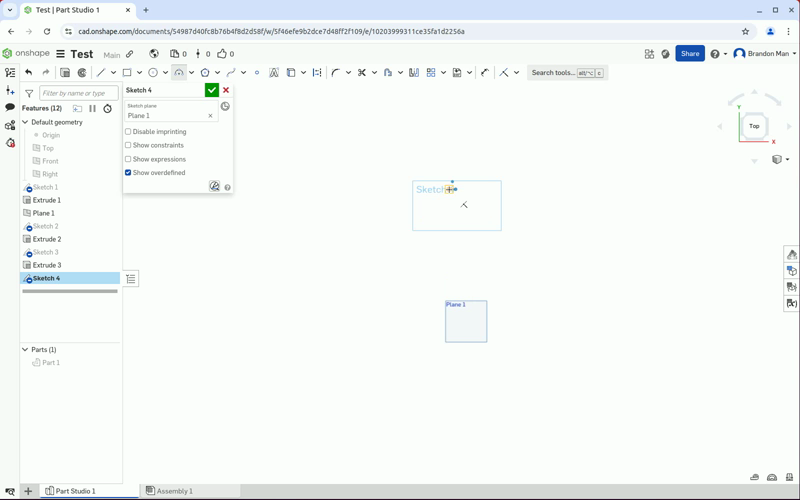
scroll(6)
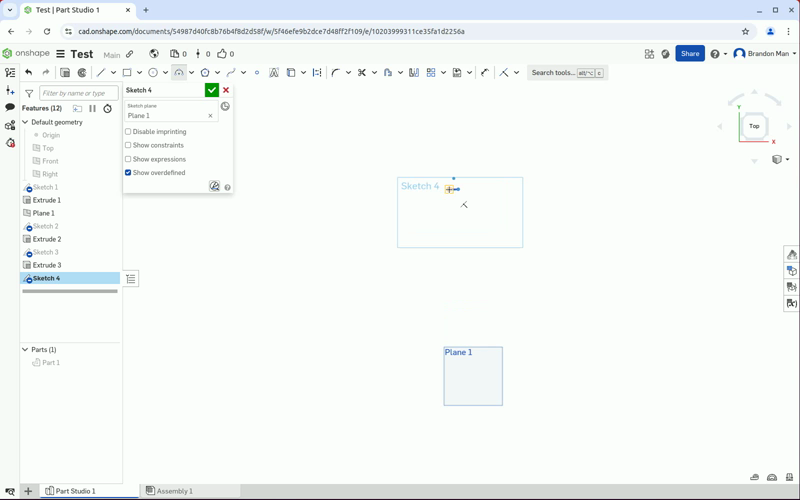
scroll(6)
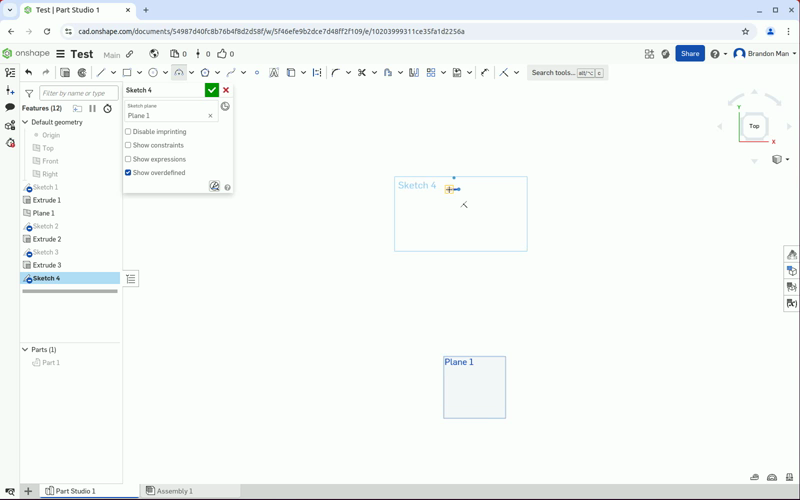
scroll(6)
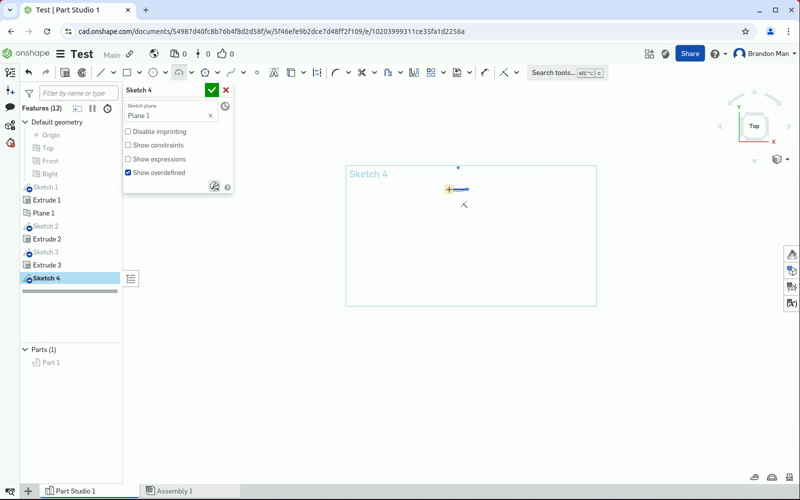
scroll(6)
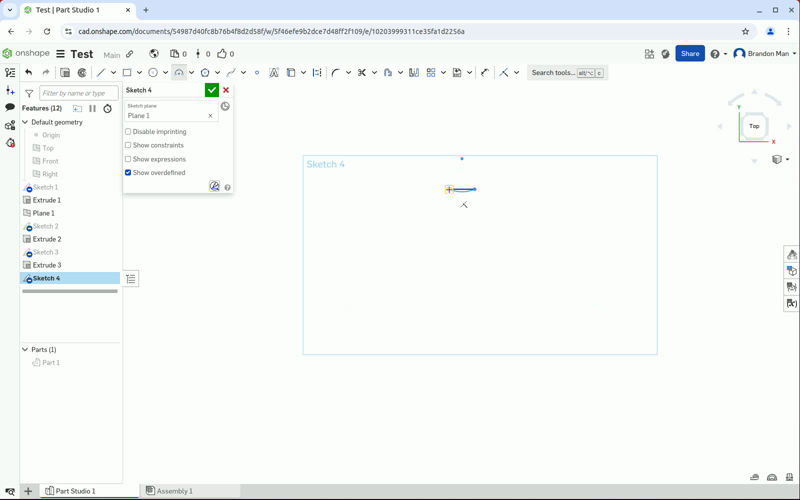
scroll(6)
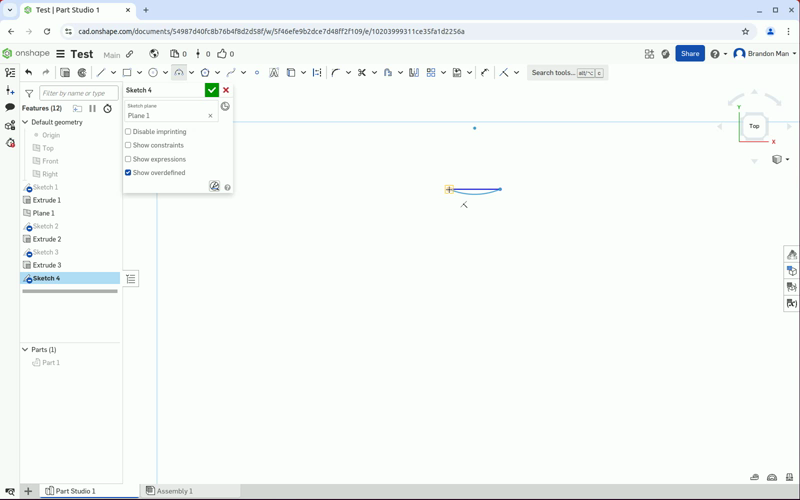
click(449, 189)
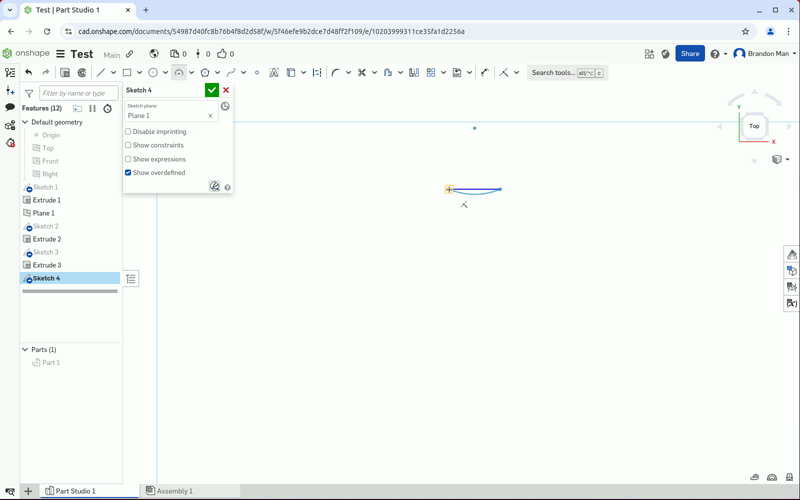
scroll(-6)
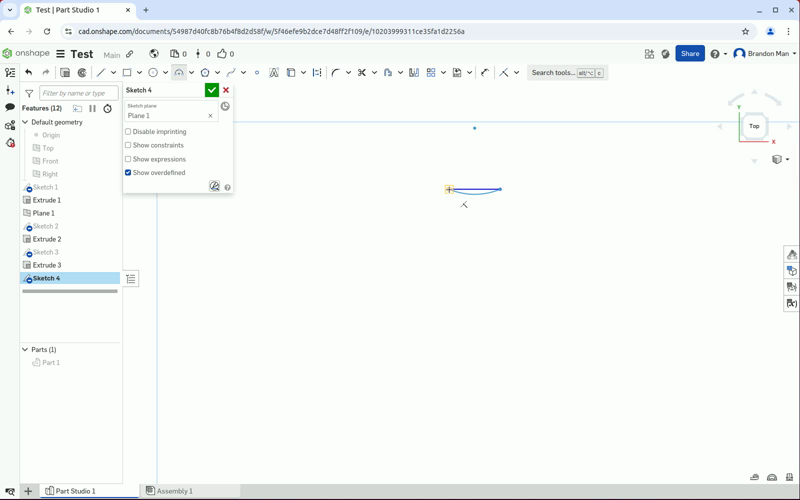
scroll(-6)
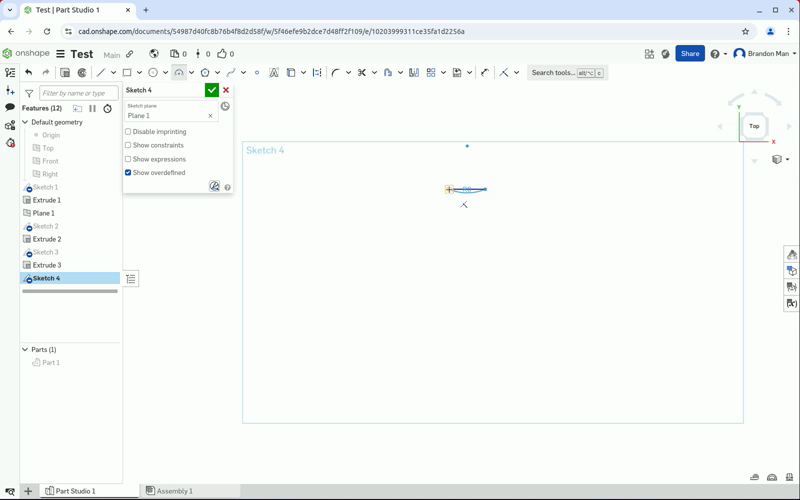
scroll(-6)
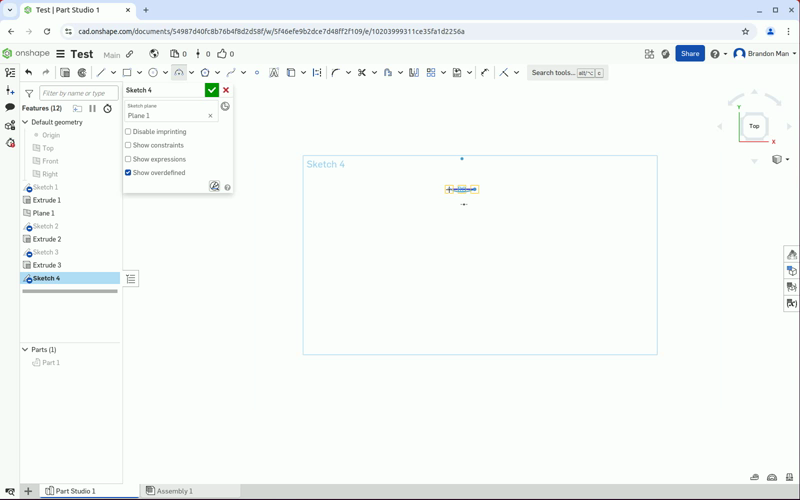
scroll(-6)
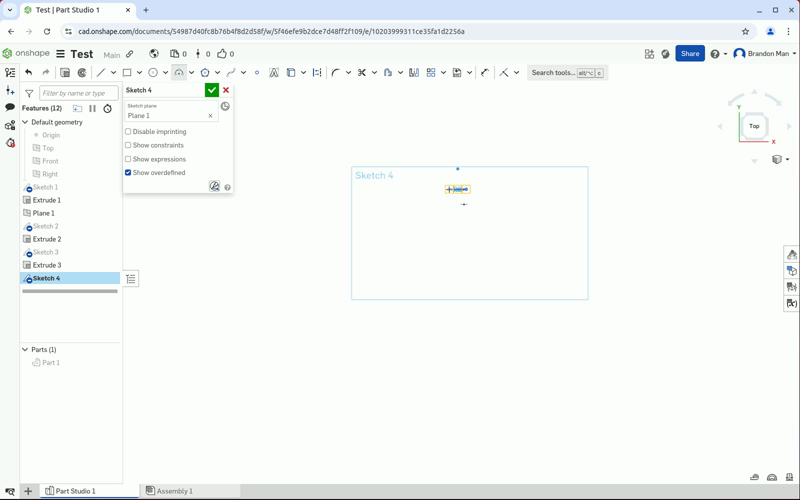
scroll(-6)
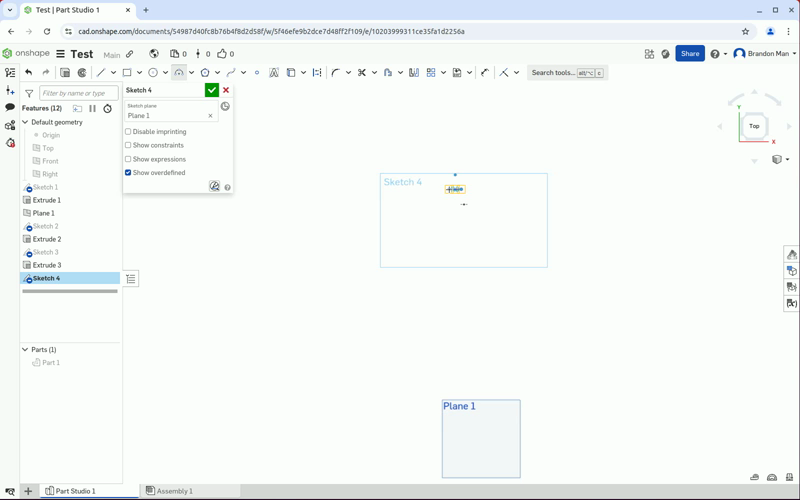
scroll(-6)
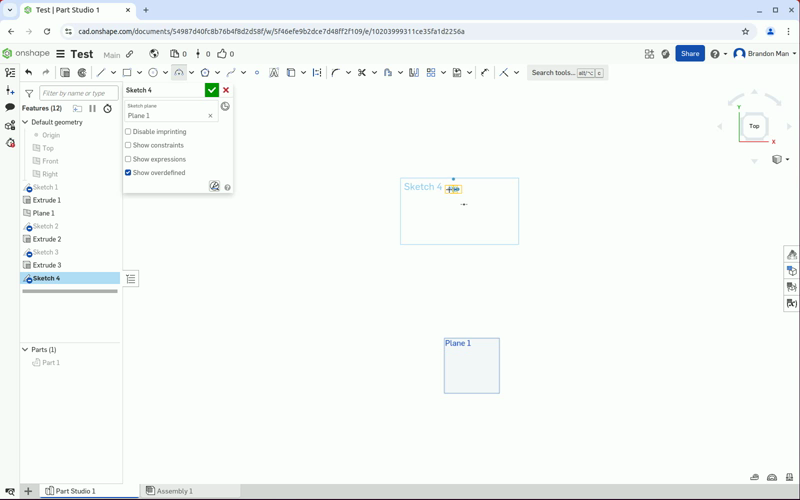
scroll(-6)
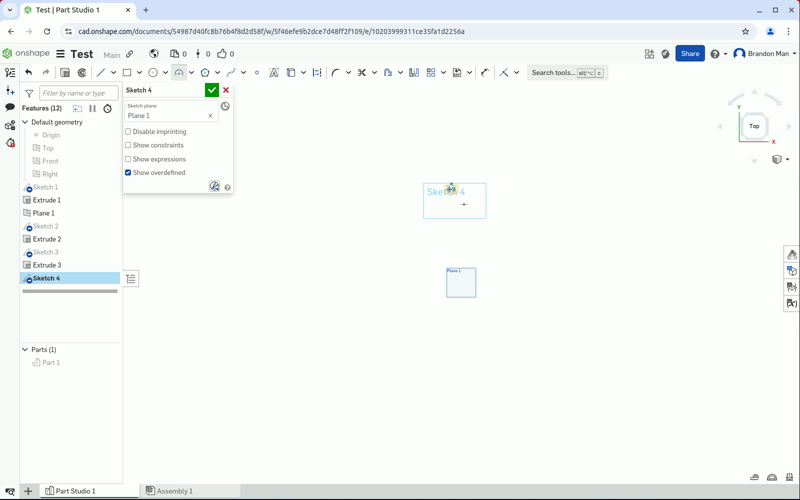
key_down(shift)
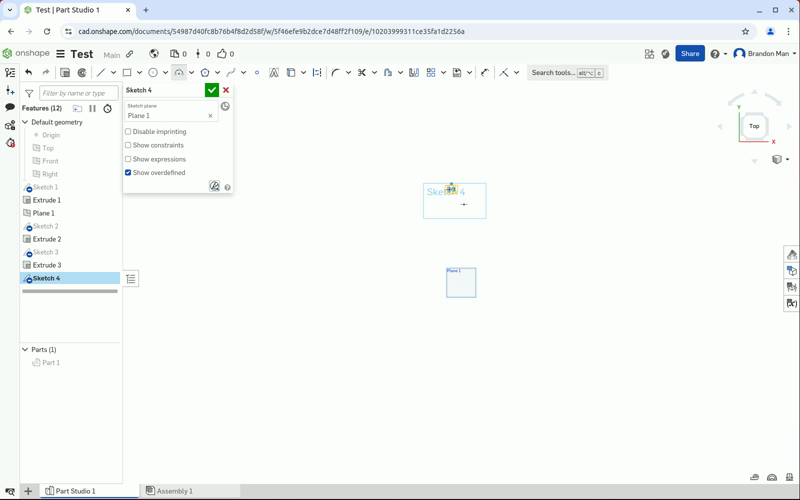
mouse_move(451, 186)
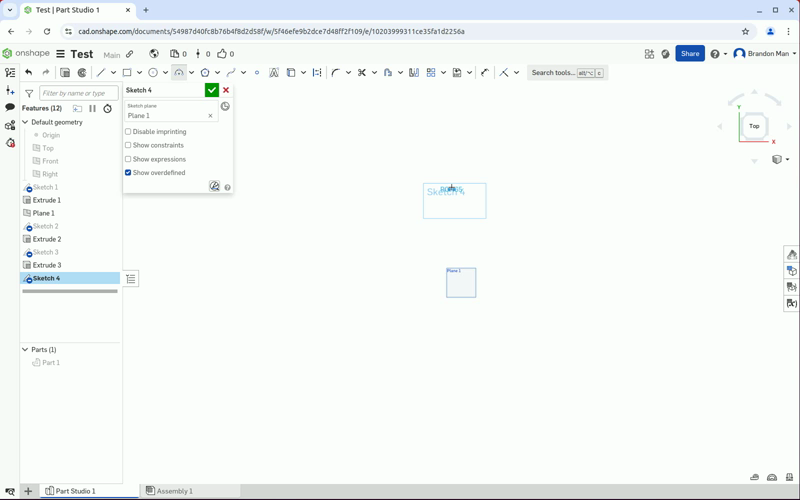
scroll(6)
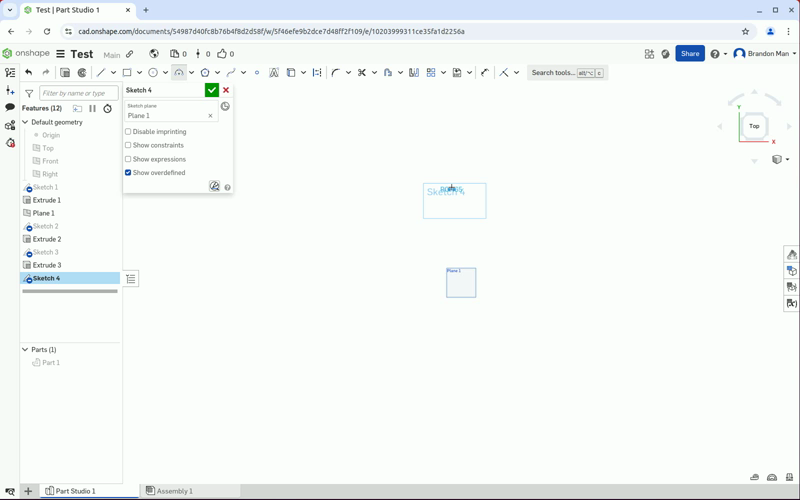
scroll(6)
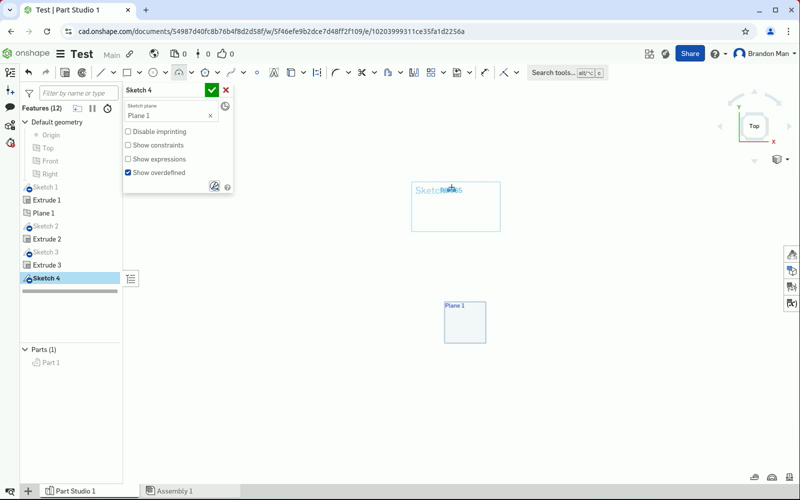
scroll(6)
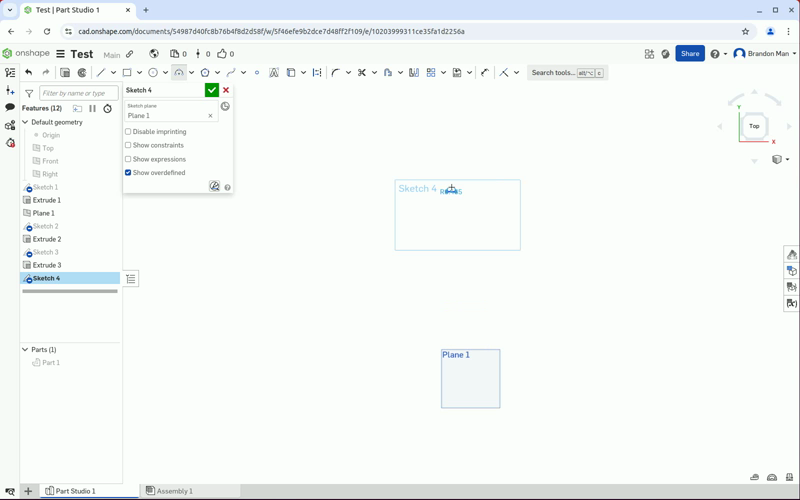
scroll(6)
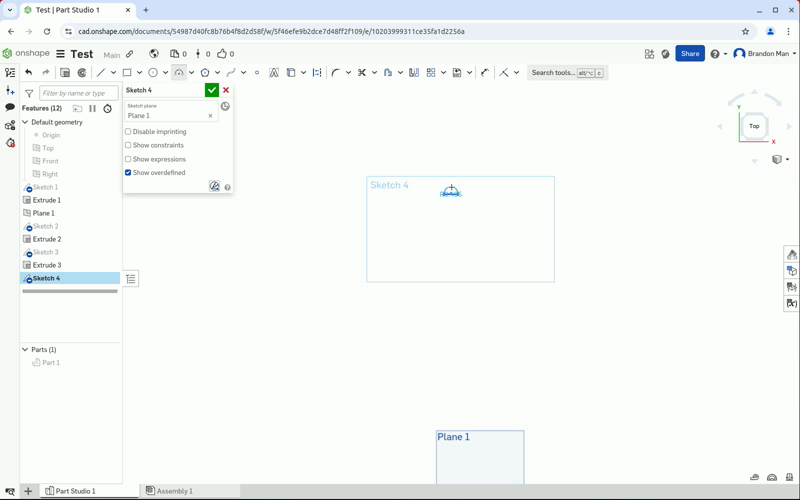
scroll(6)
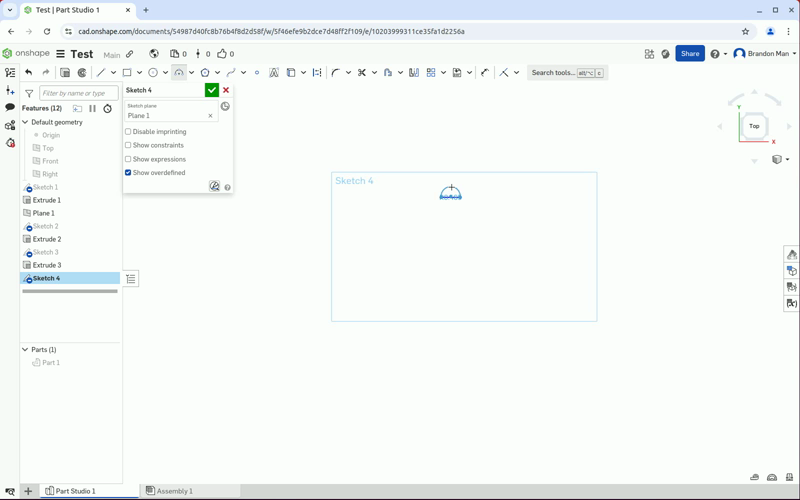
scroll(6)
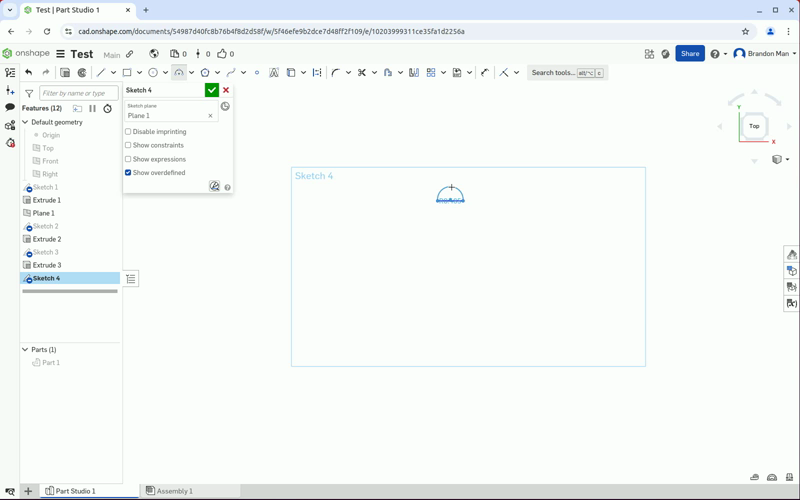
scroll(6)
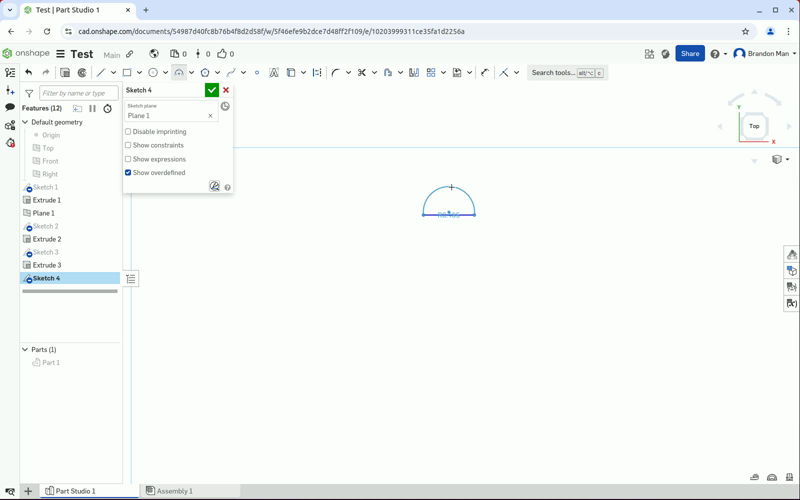
click(451, 186)
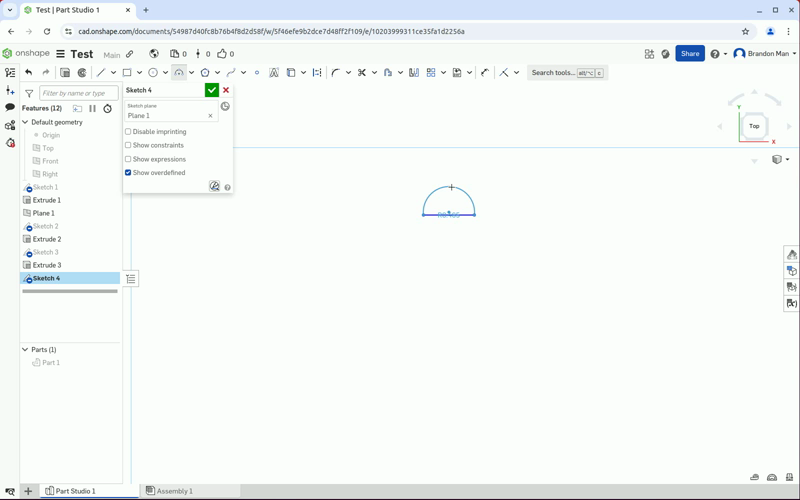
scroll(-6)
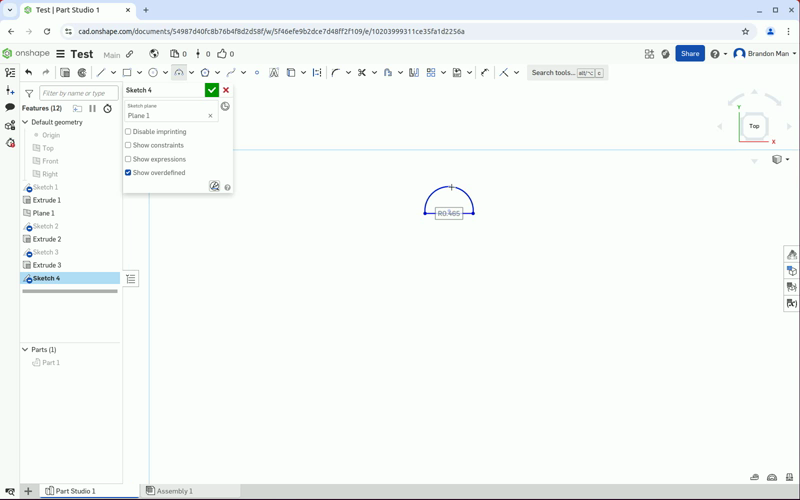
scroll(-6)
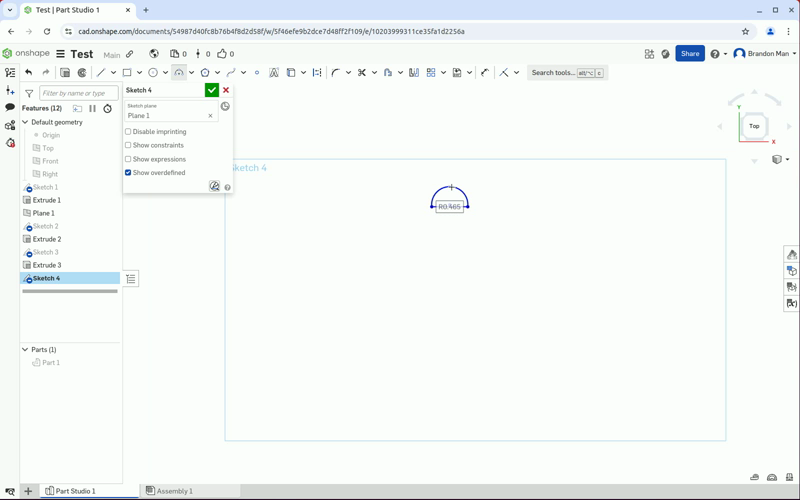
scroll(-6)
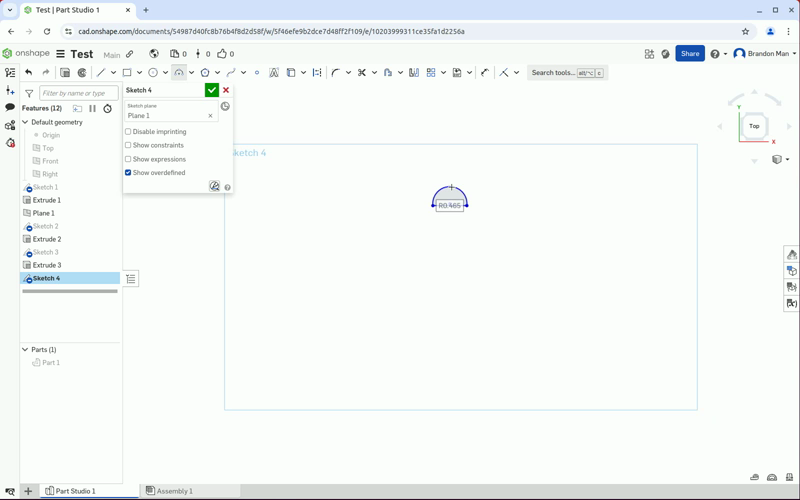
scroll(-6)
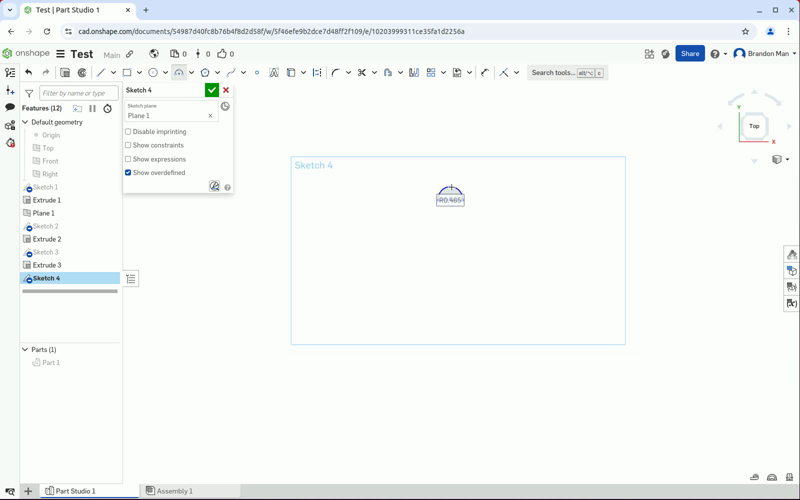
scroll(-6)
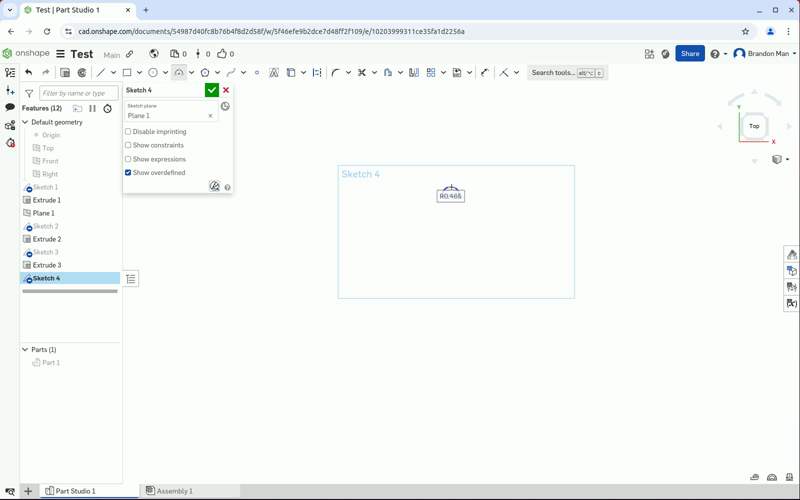
scroll(-6)
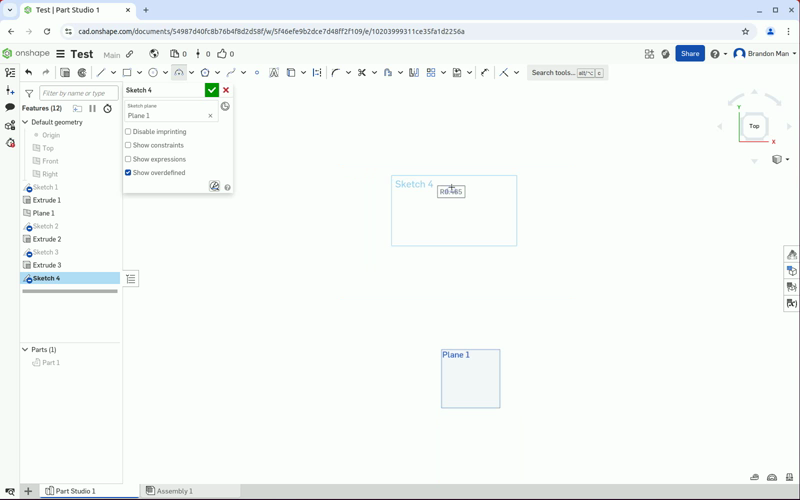
scroll(-6)
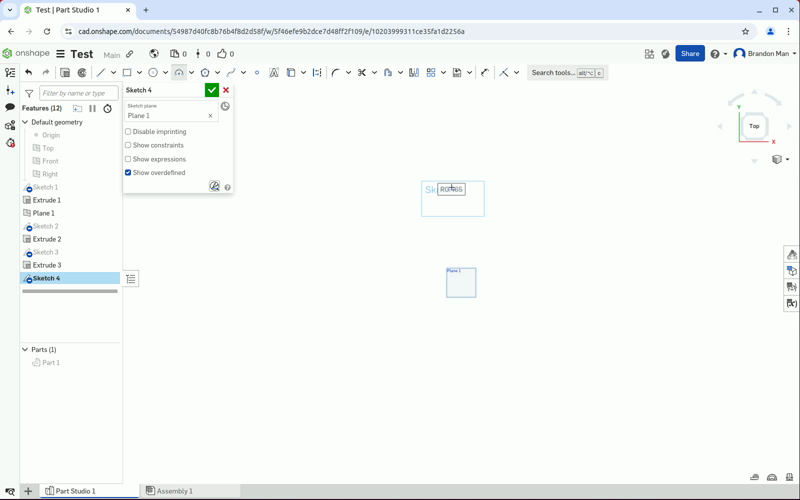
key_up(shift)
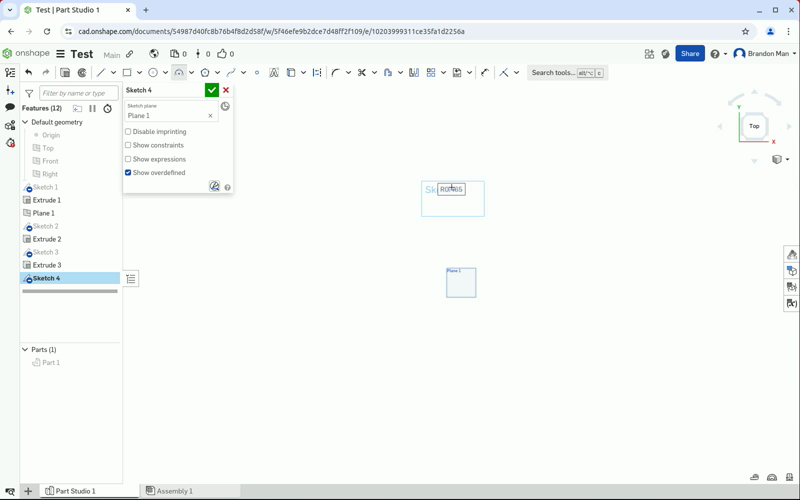
key(esc)
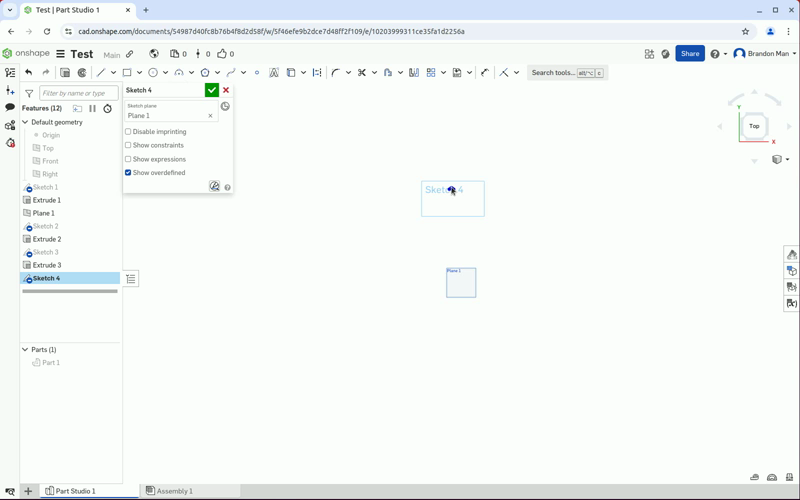
mouse_move(450, 188)
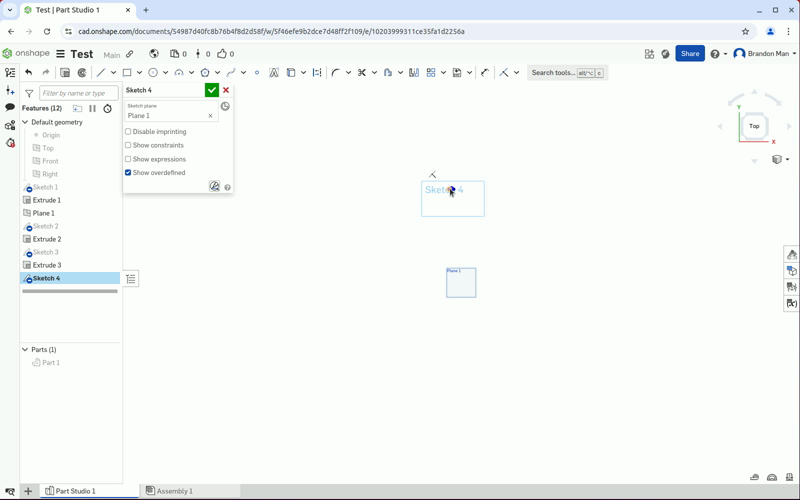
scroll(6)
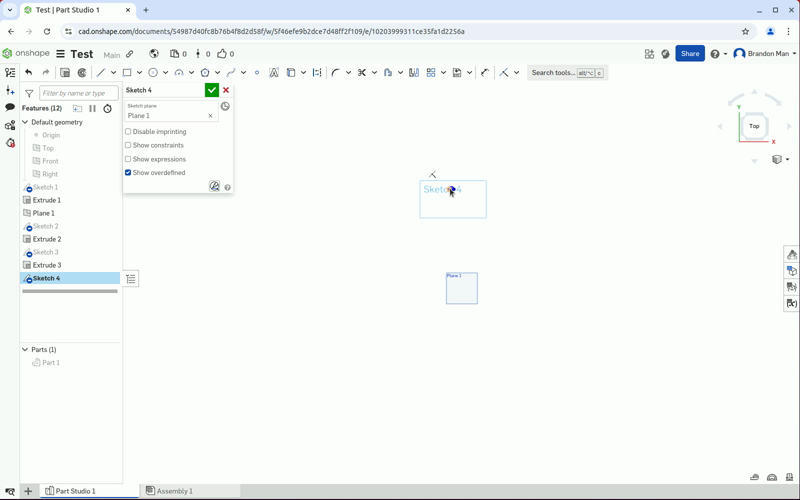
scroll(6)
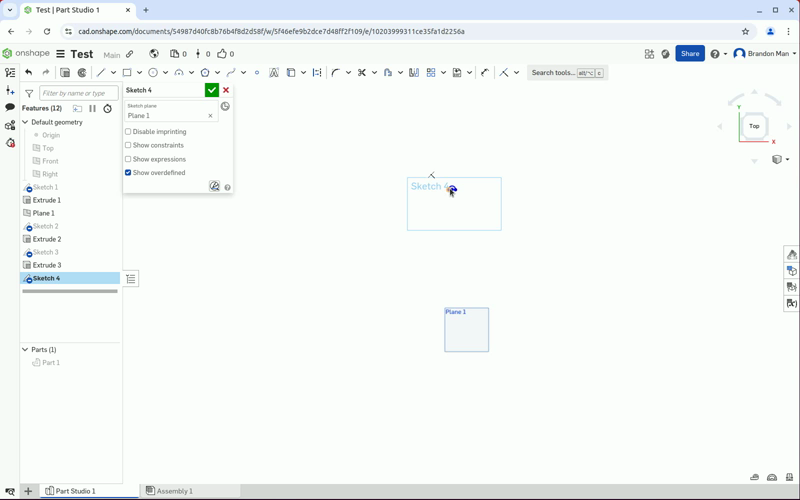
scroll(6)
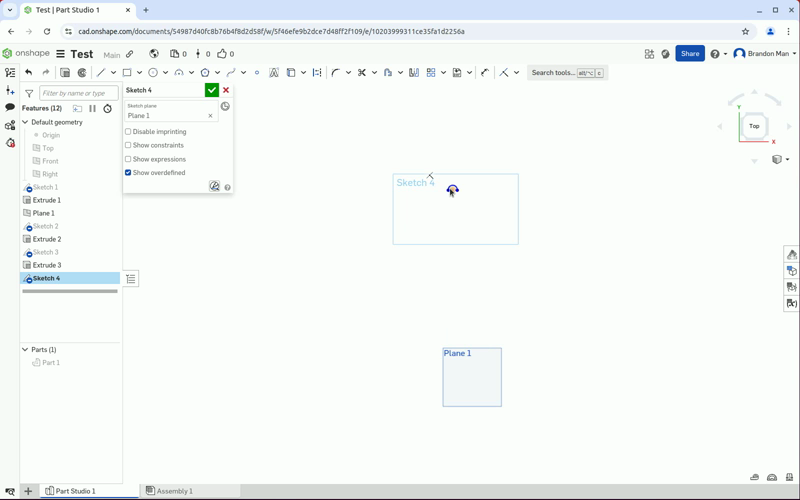
scroll(6)
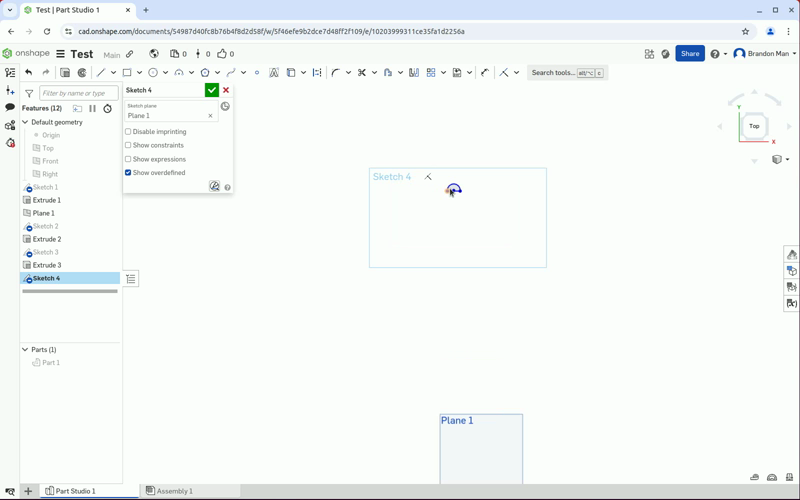
scroll(6)
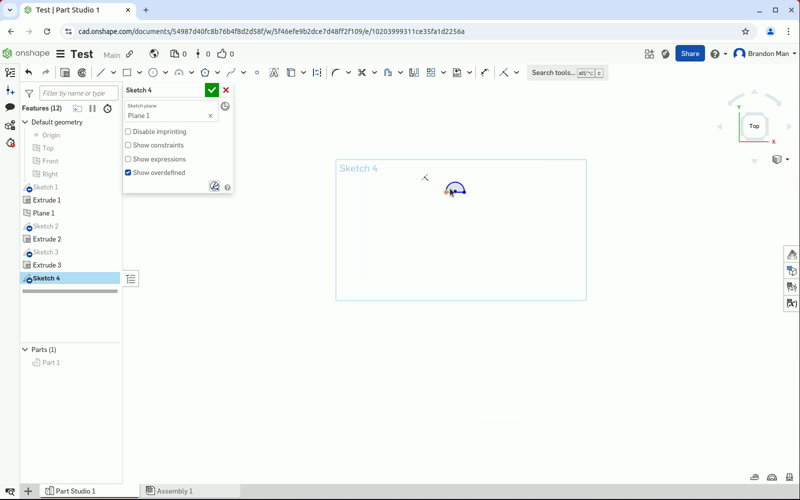
scroll(6)
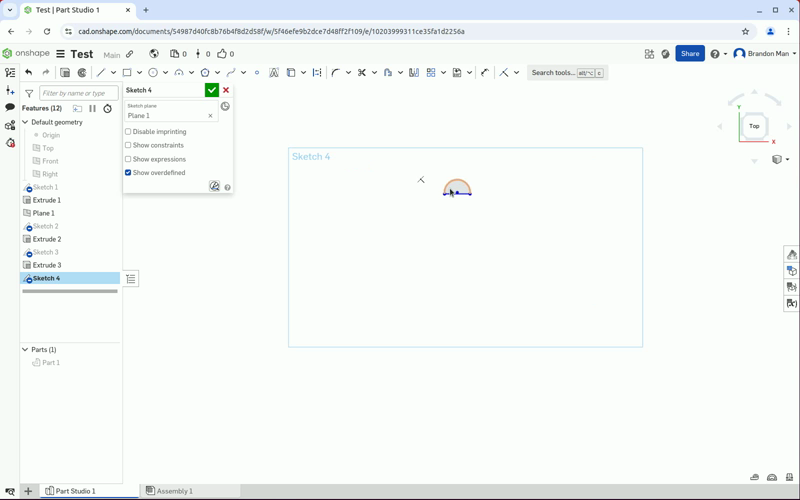
scroll(6)
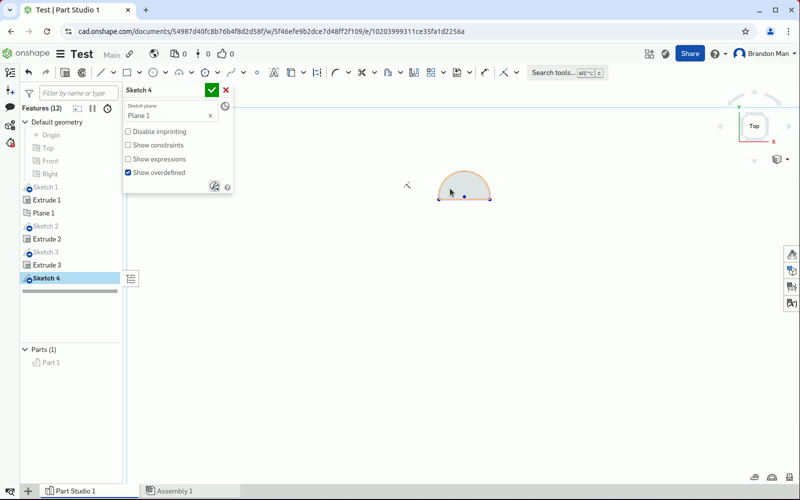
click(450, 188)
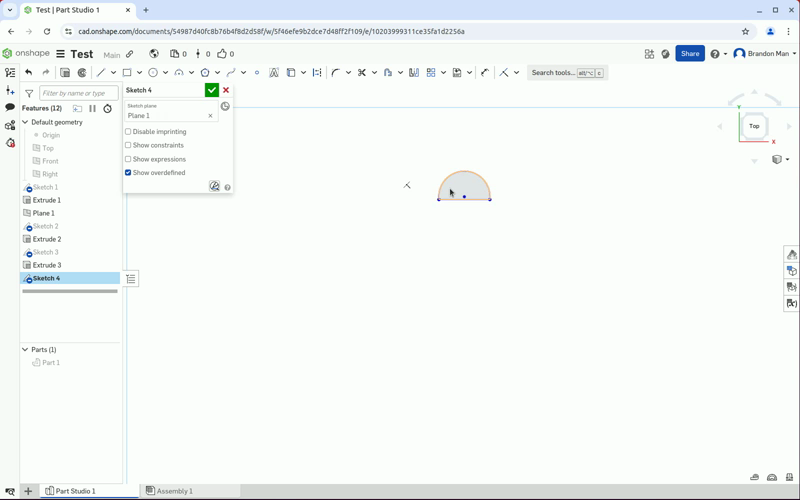
scroll(-6)
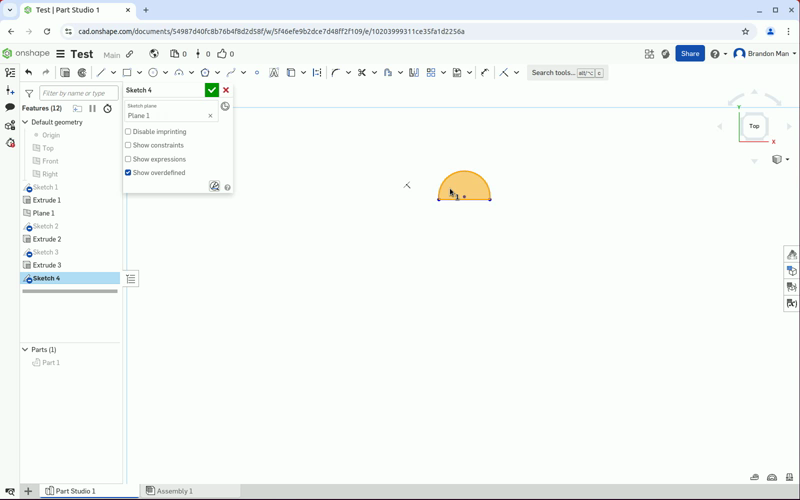
scroll(-6)
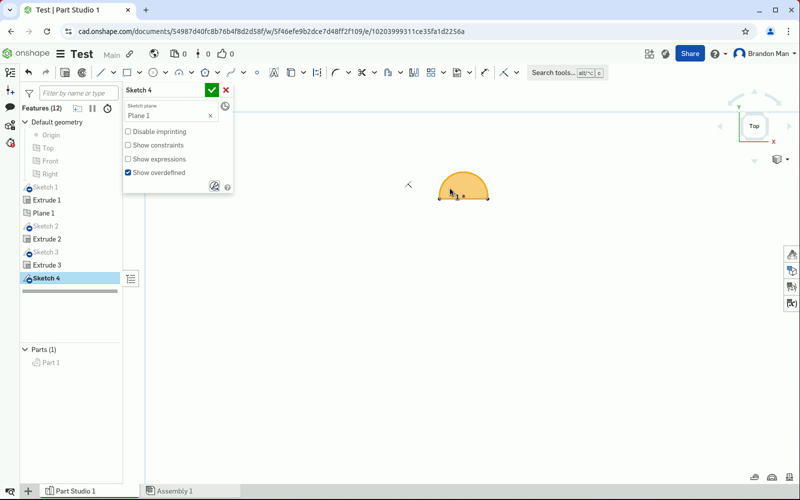
scroll(-6)
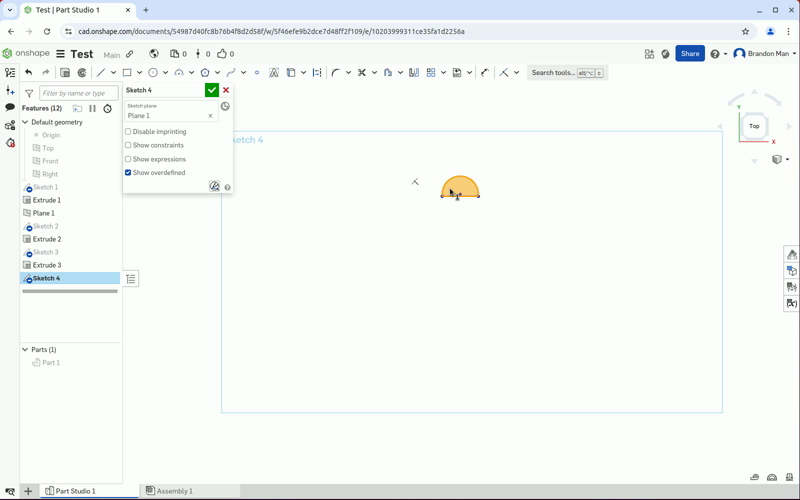
scroll(-6)
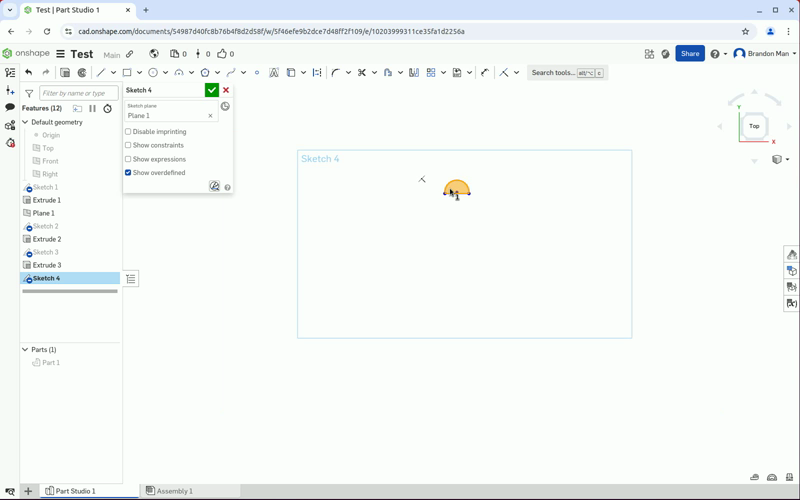
scroll(-6)
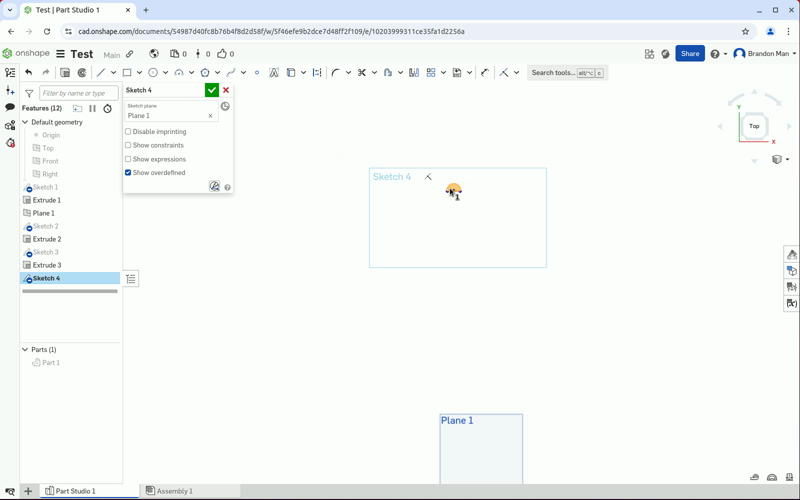
scroll(-6)
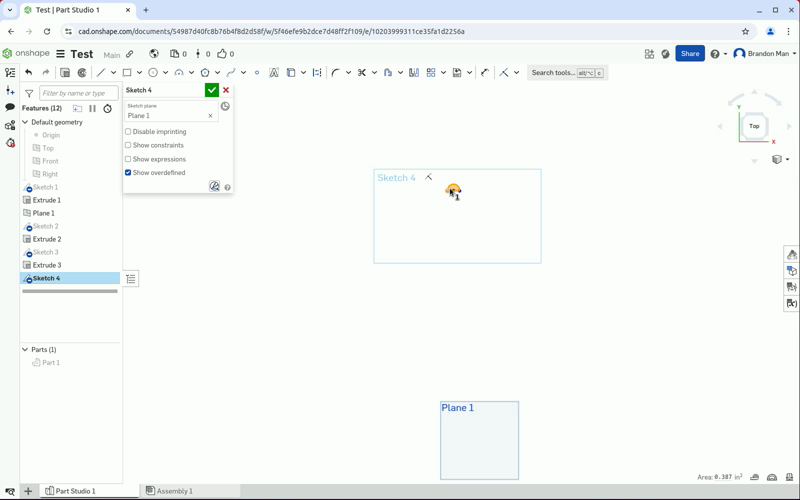
scroll(-6)
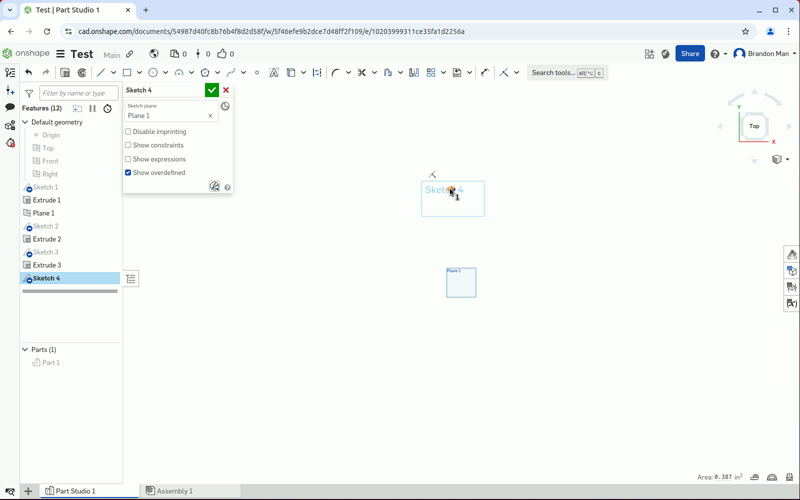
mouse_move(73, 352)
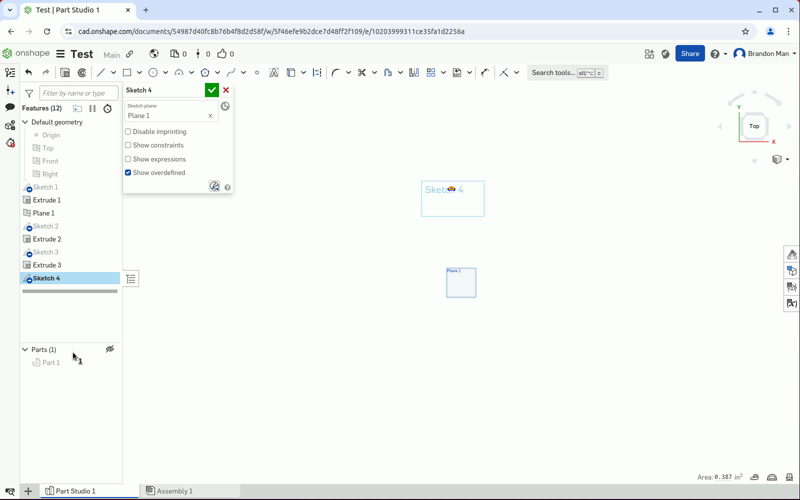
key(shift+y)
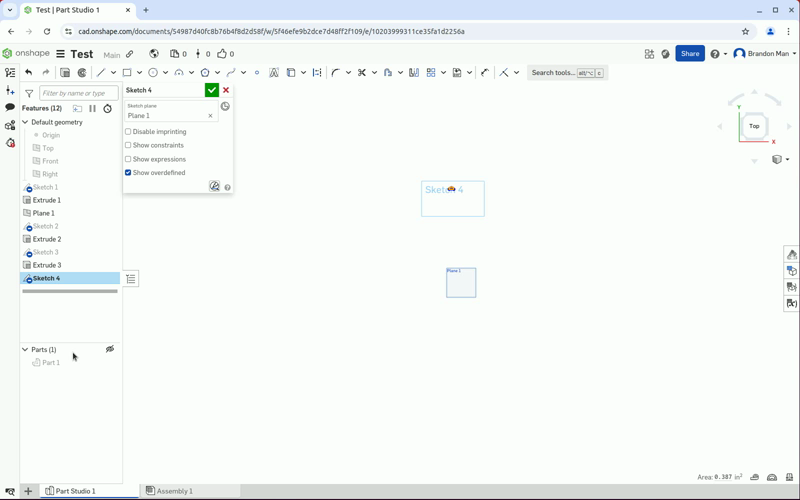
key(shift+e)
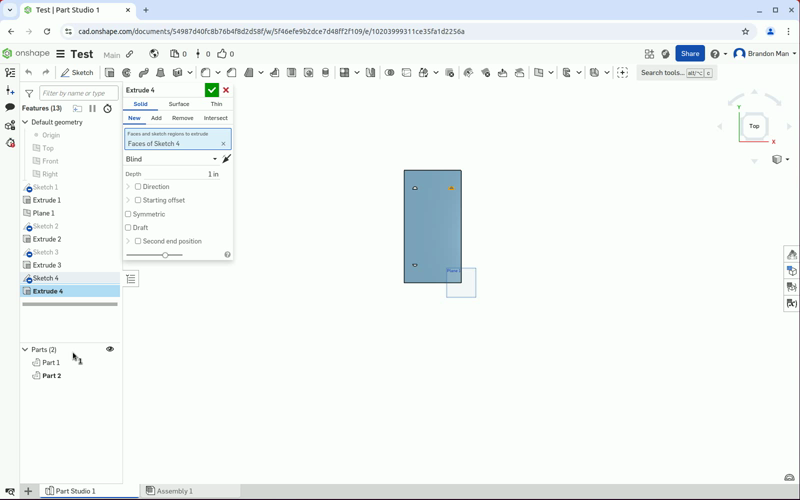
mouse_move(143, 106)
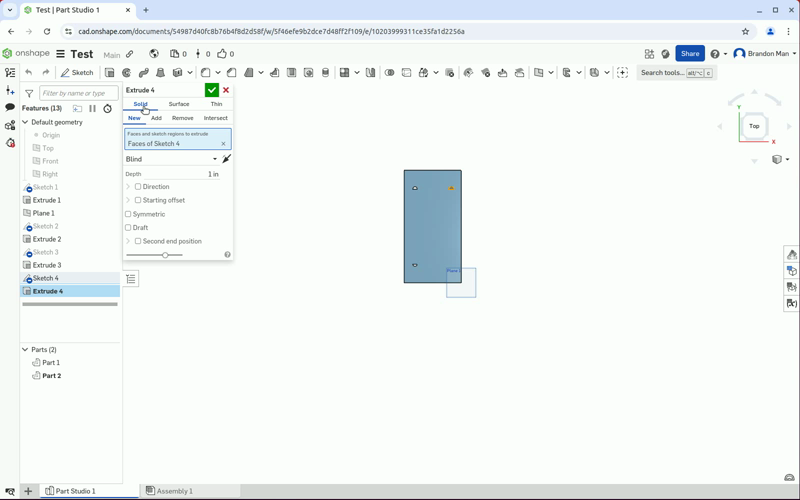
click(143, 106)
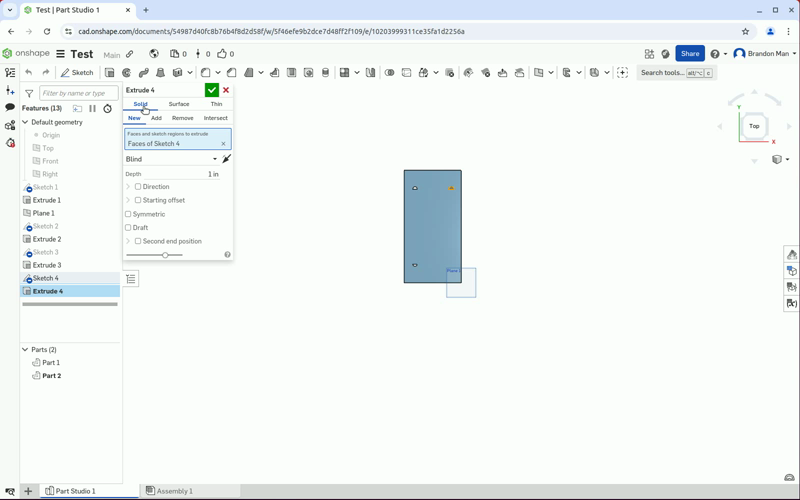
mouse_move(186, 120)
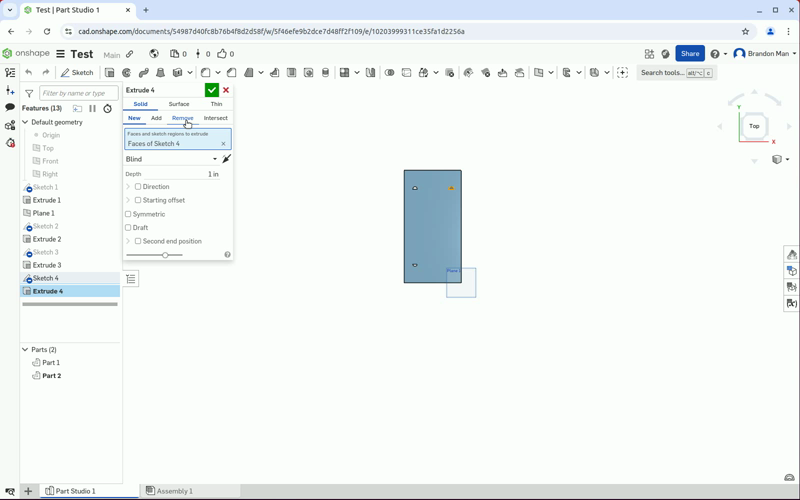
click(186, 120)
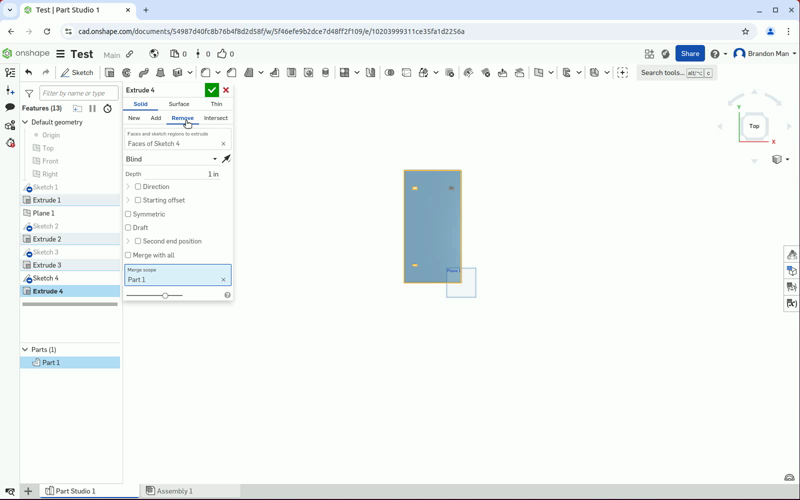
key(tab, 4)
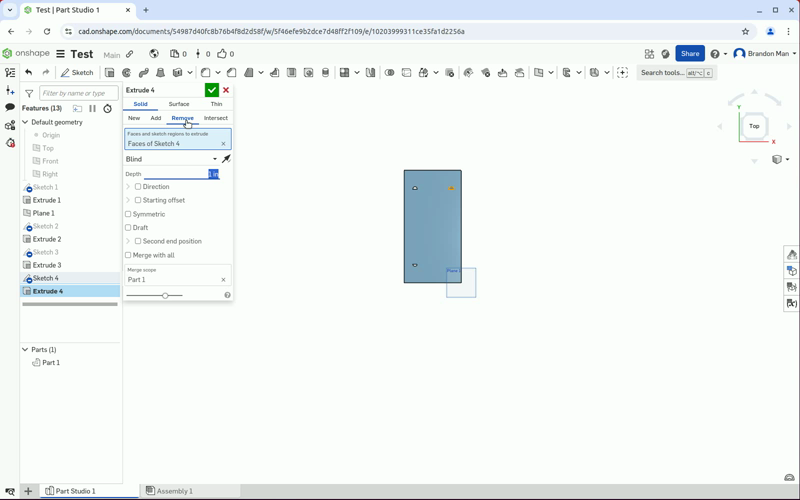
text(1.926)
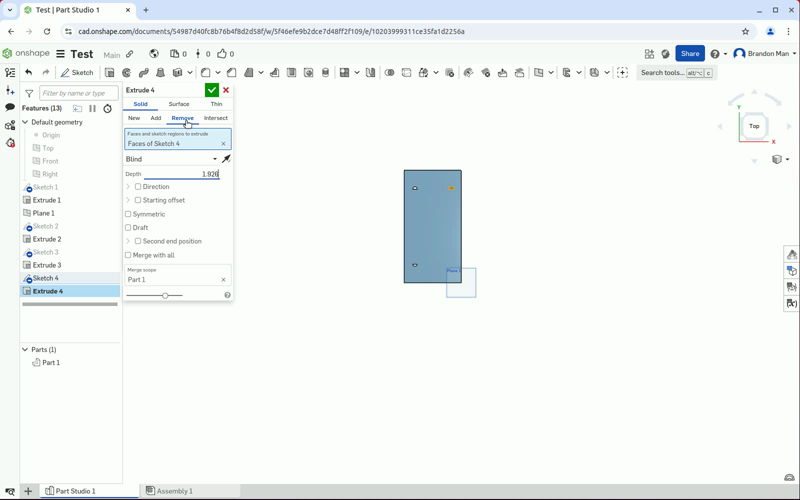
key(tab, 6)
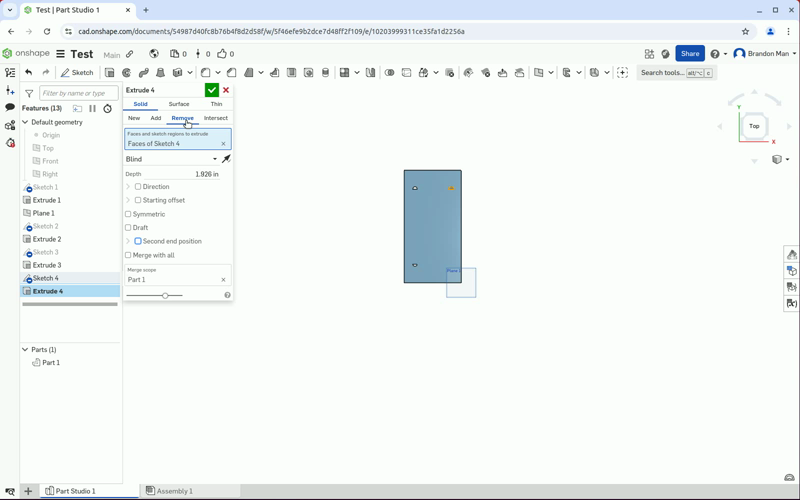
key(space)
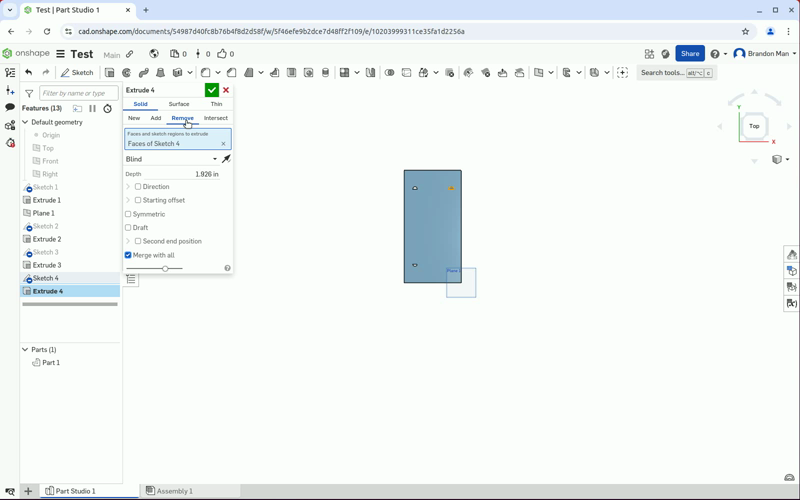
key(enter)
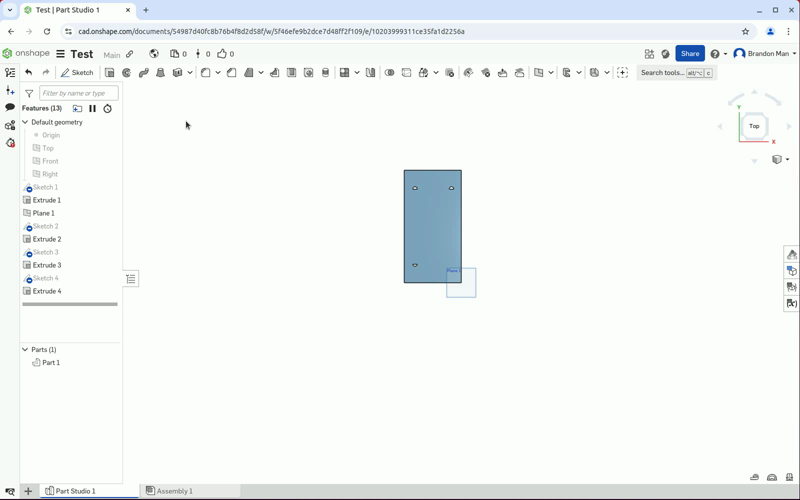
key(shift+h)
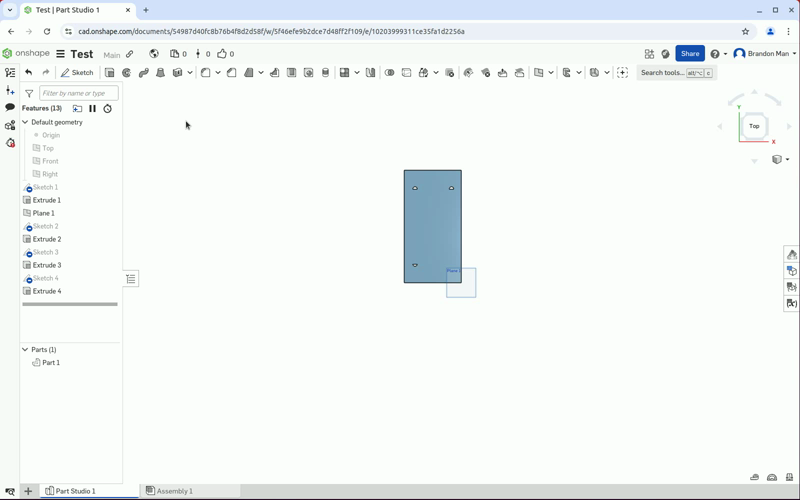
key(shift+h)
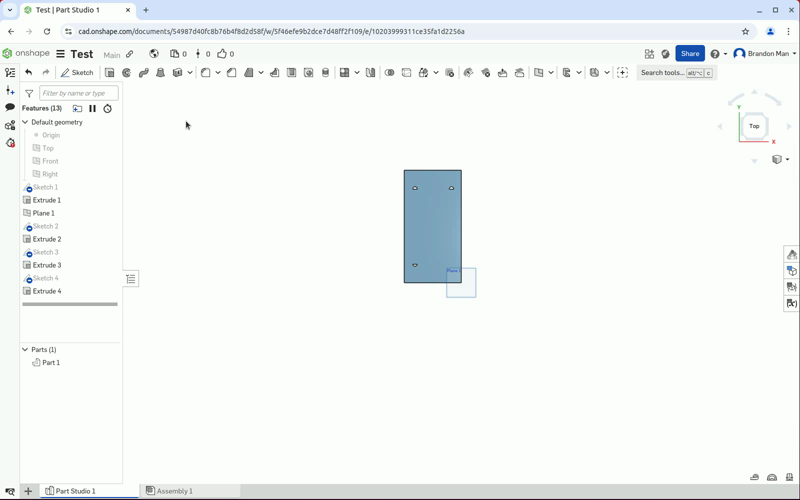
mouse_move(73, 189)
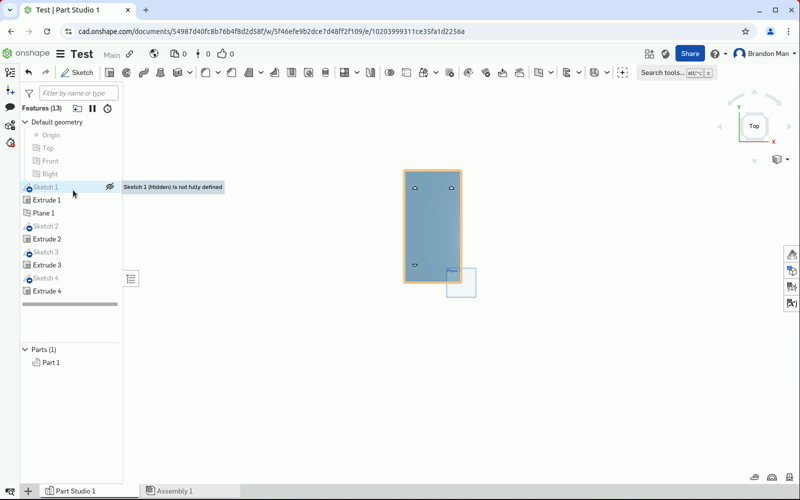
click(73, 189)
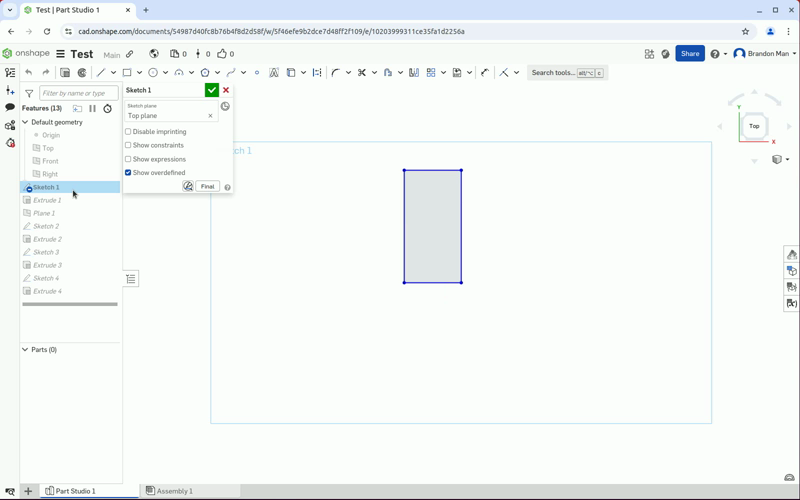
mouse_move(229, 92)
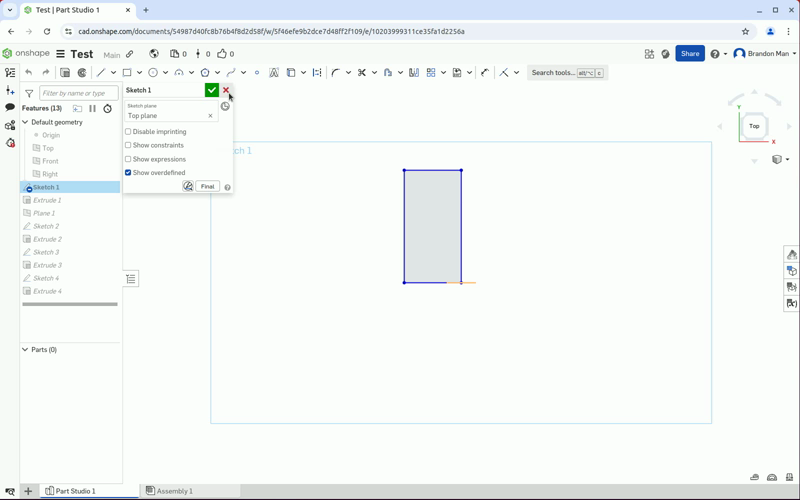
click(229, 92)
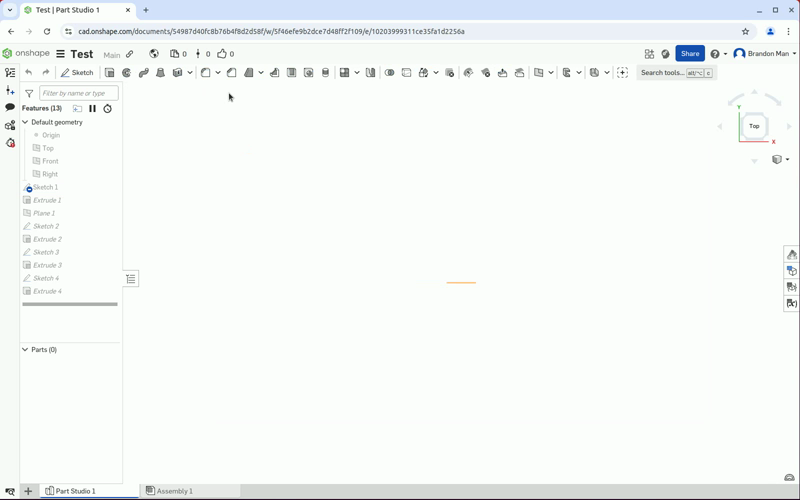
key(shift+s)
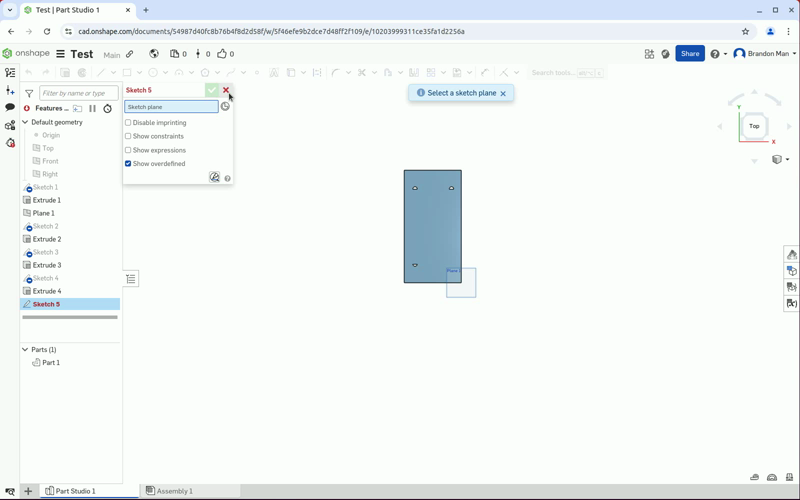
mouse_move(73, 215)
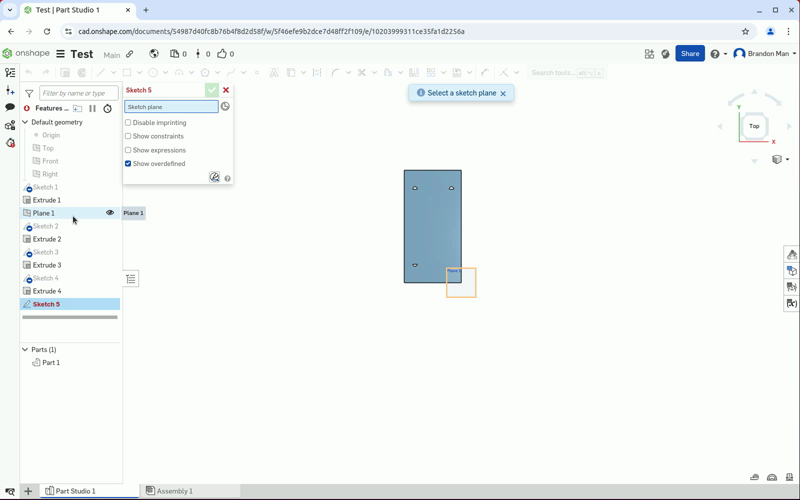
click(73, 215)
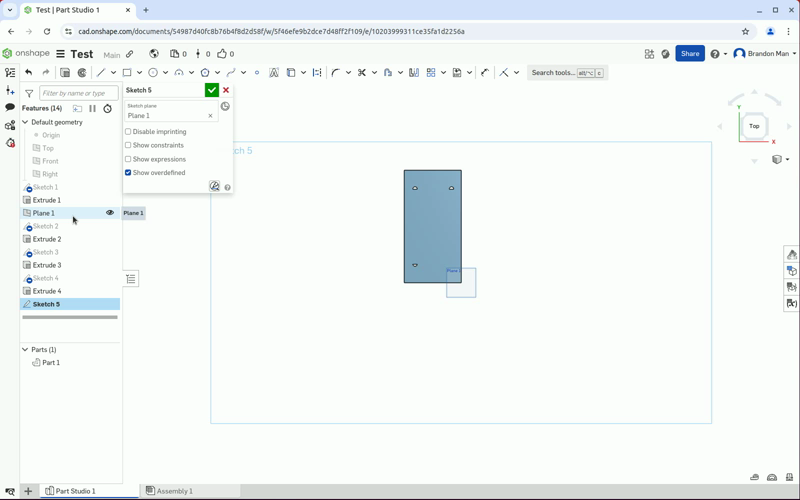
mouse_move(73, 352)
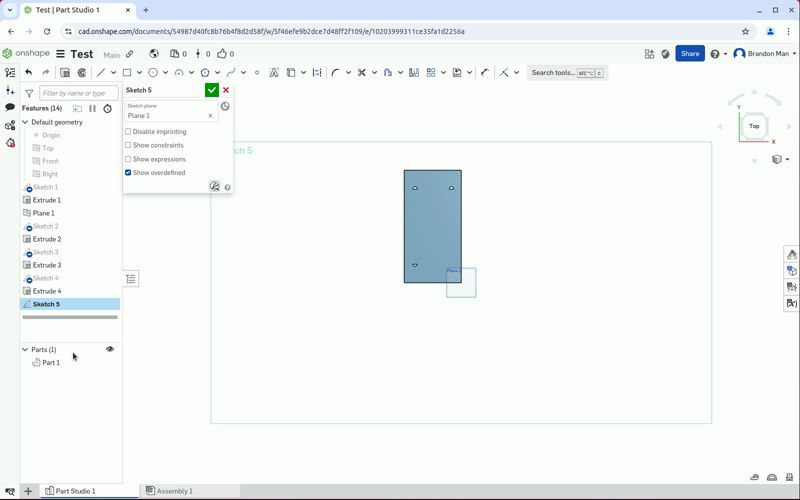
key(y)
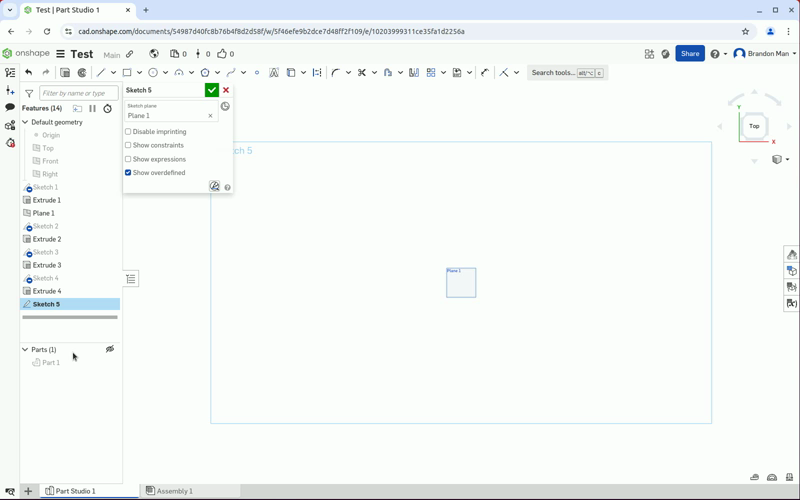
key(a)
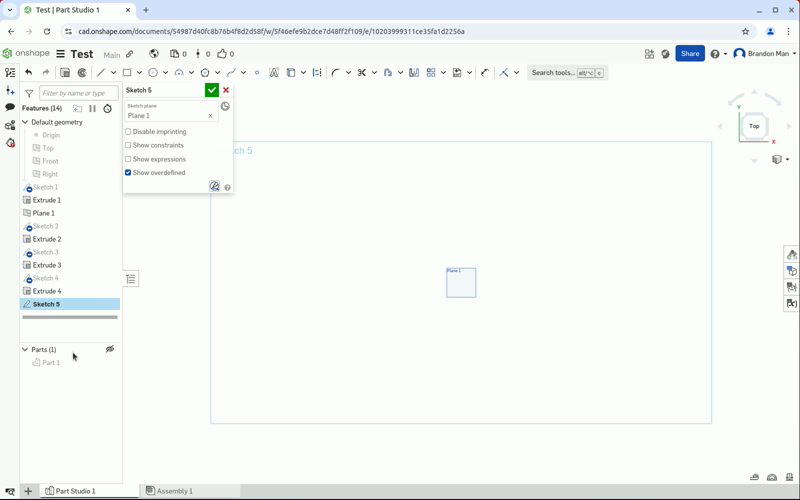
key_down(shift)
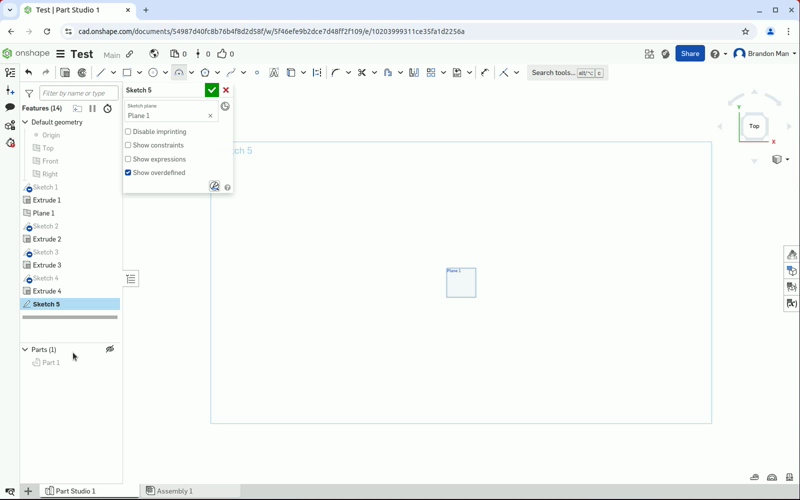
mouse_move(449, 264)
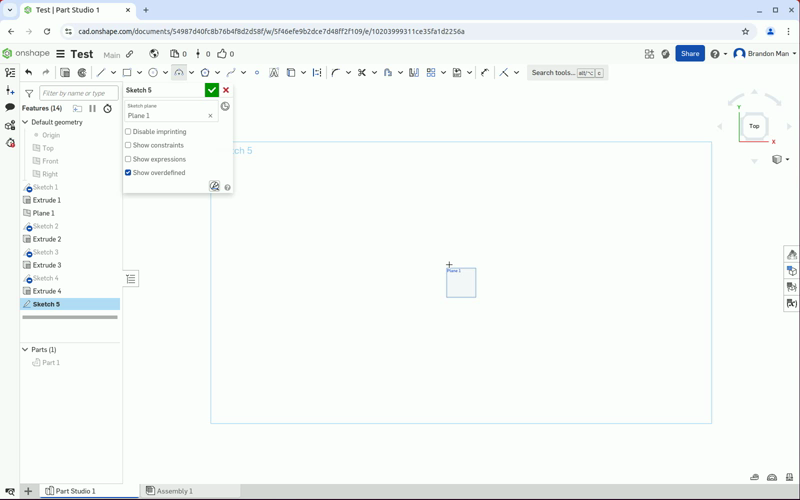
click(449, 264)
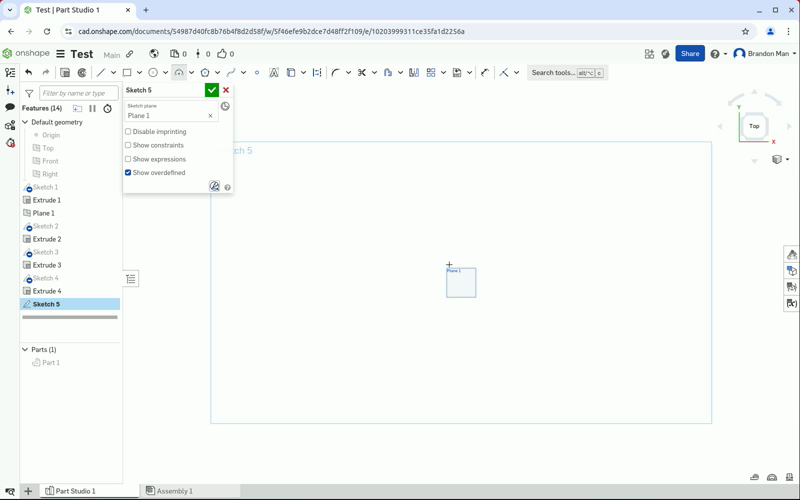
key_up(shift)
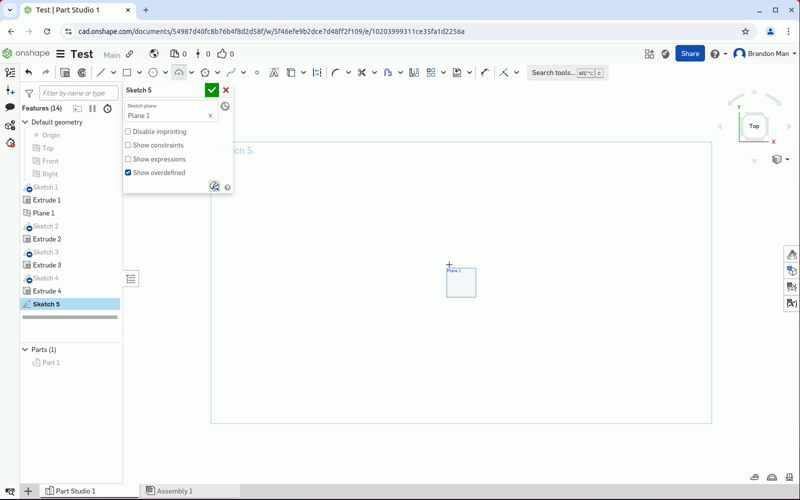
key_down(shift)
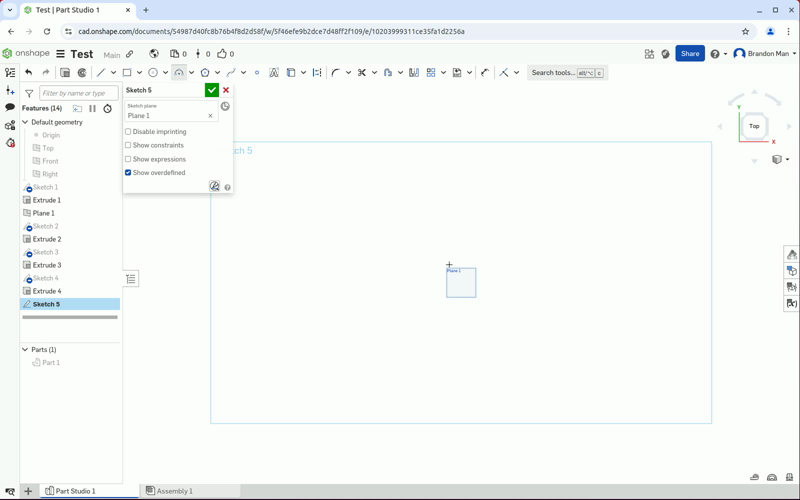
mouse_move(453, 264)
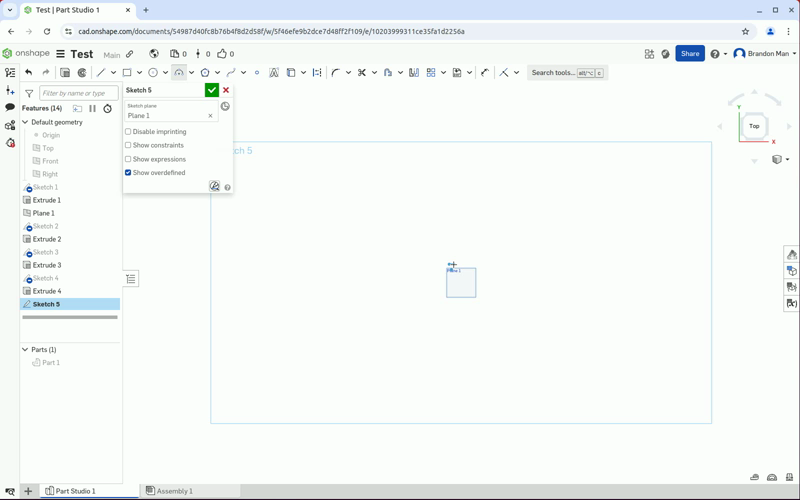
scroll(6)
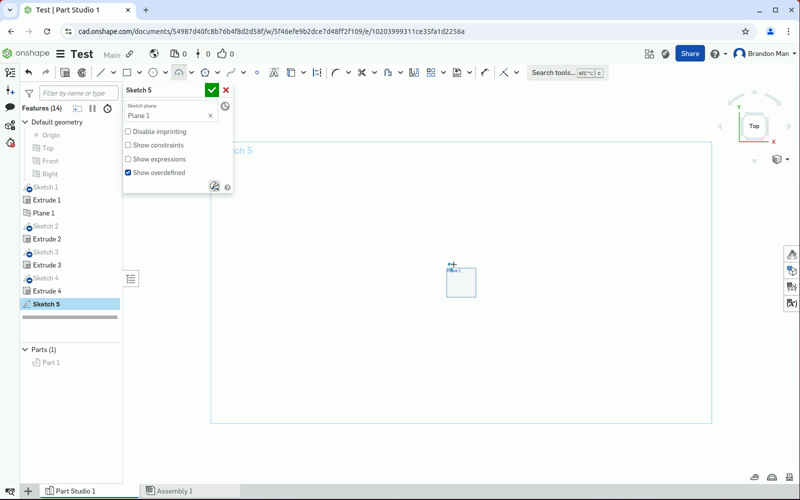
scroll(6)
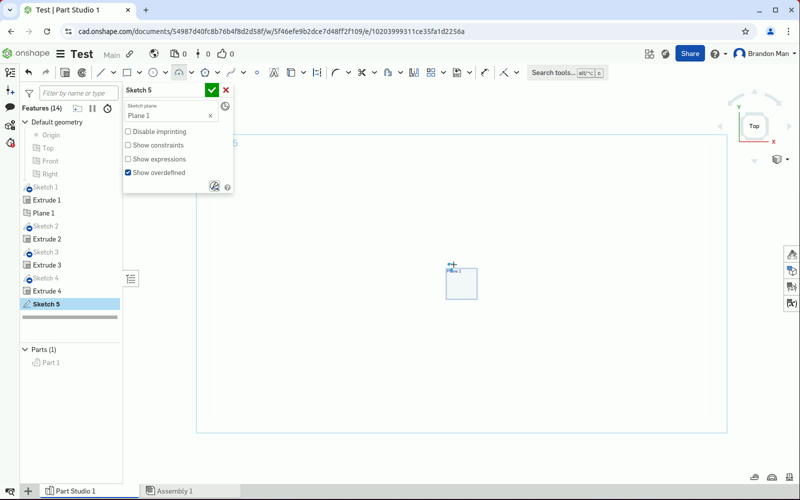
scroll(6)
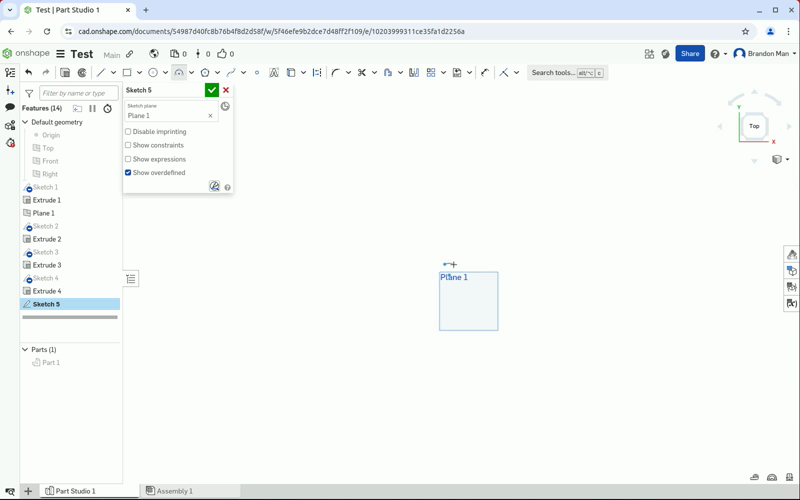
scroll(6)
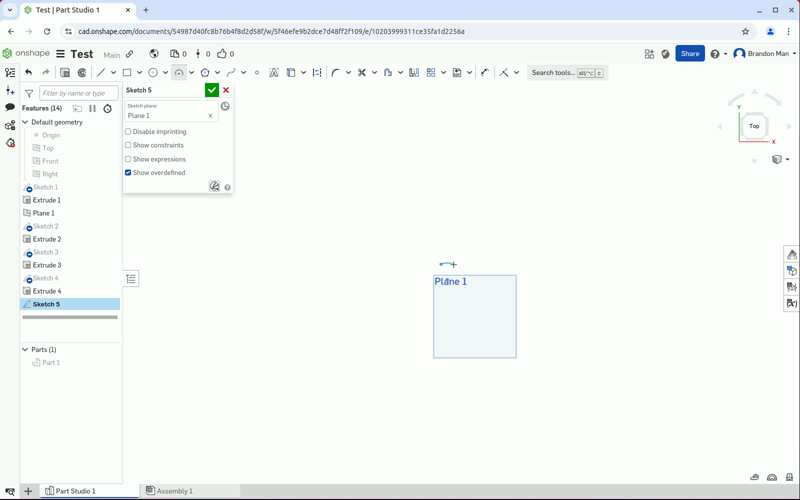
scroll(6)
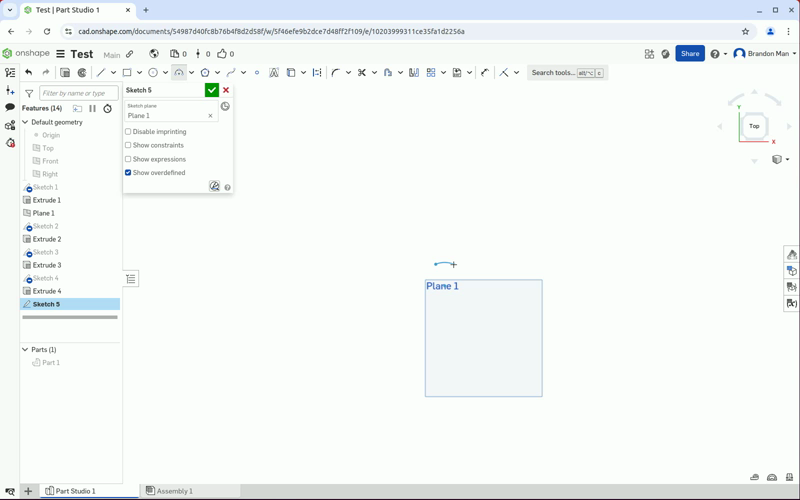
scroll(6)
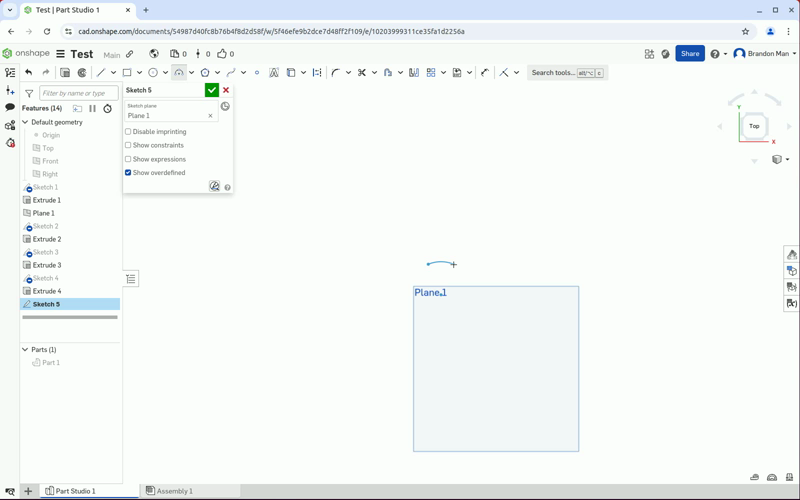
scroll(6)
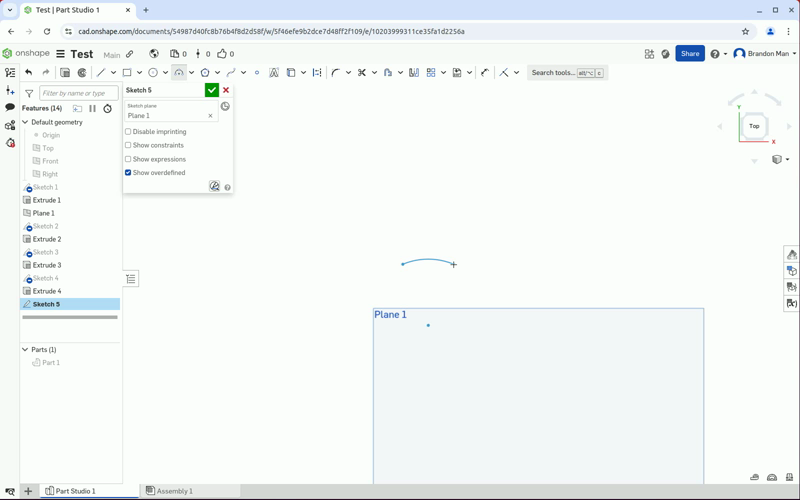
click(453, 264)
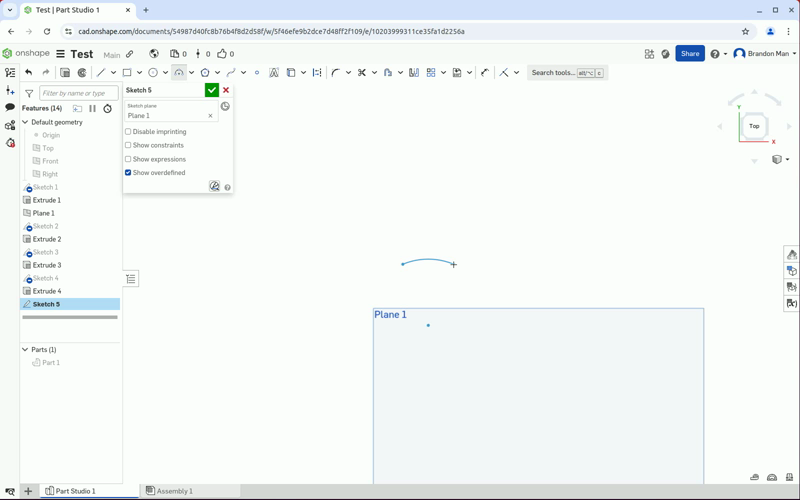
scroll(-6)
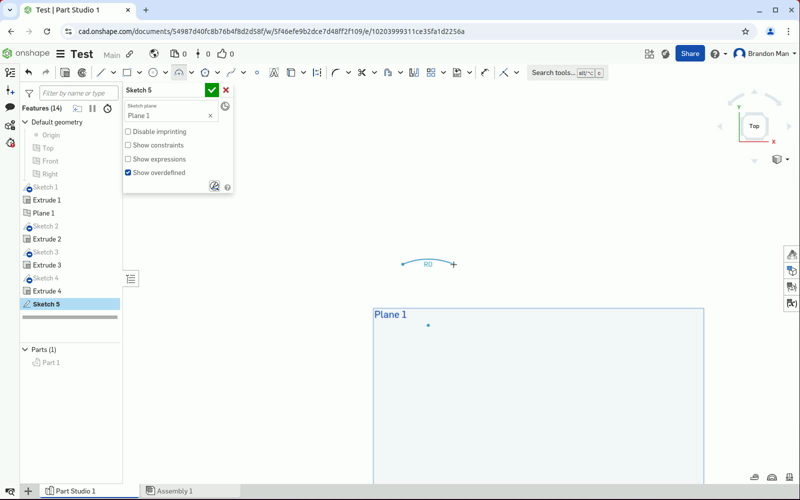
scroll(-6)
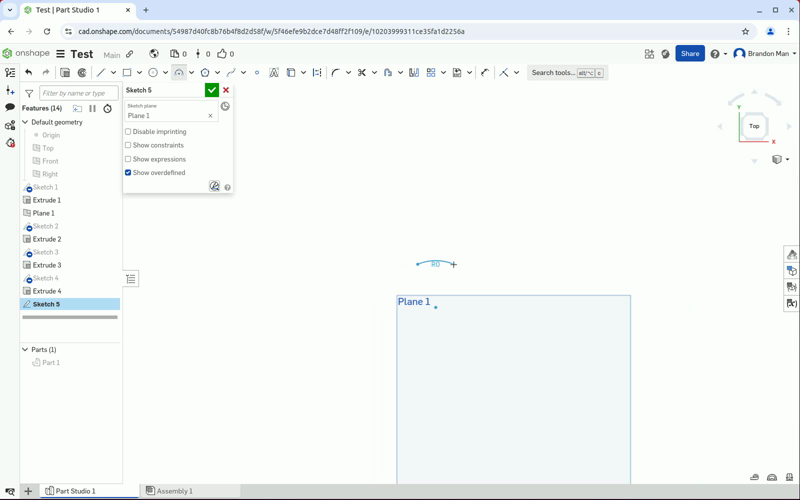
scroll(-6)
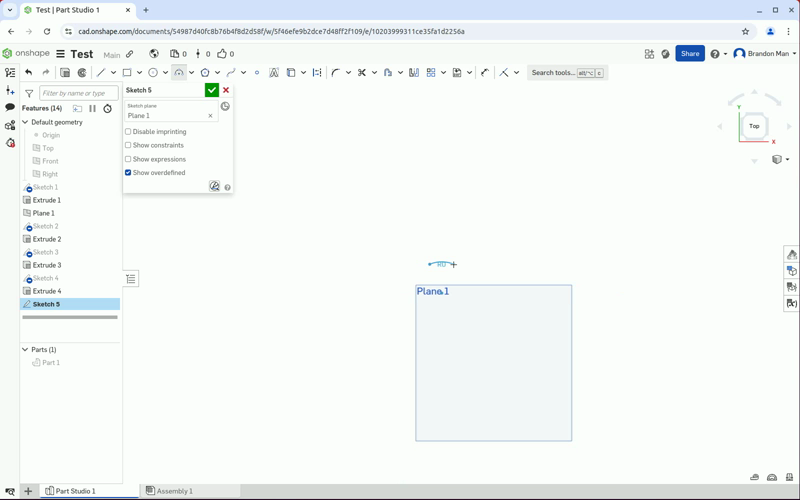
scroll(-6)
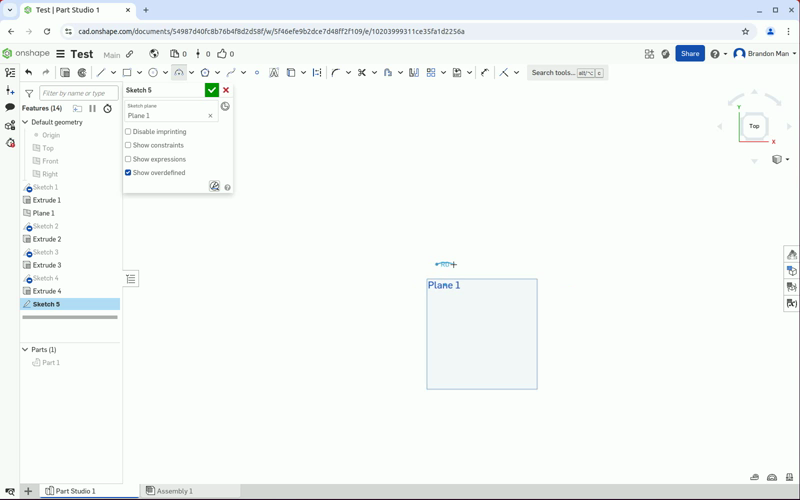
scroll(-6)
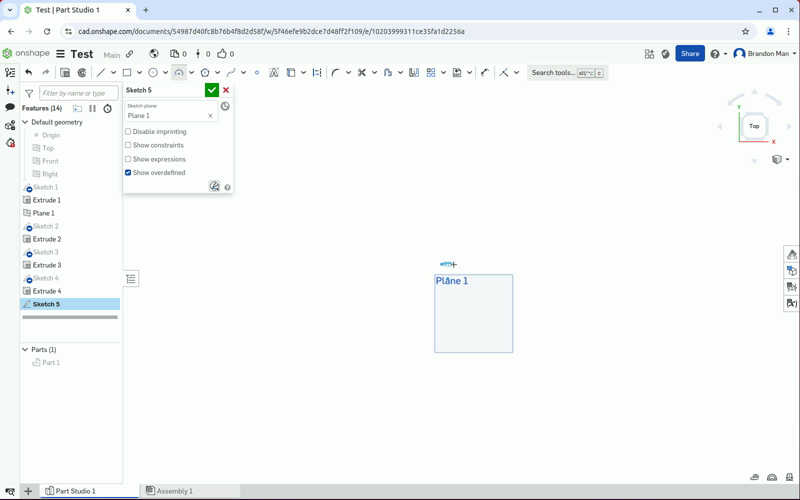
scroll(-6)
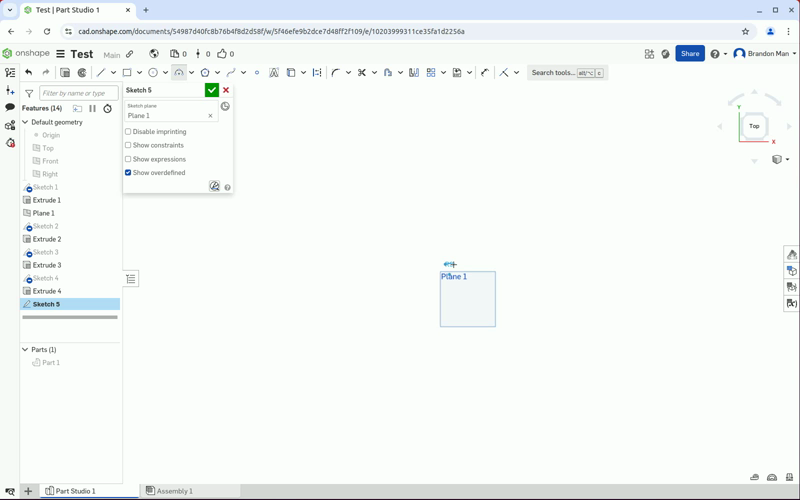
scroll(-6)
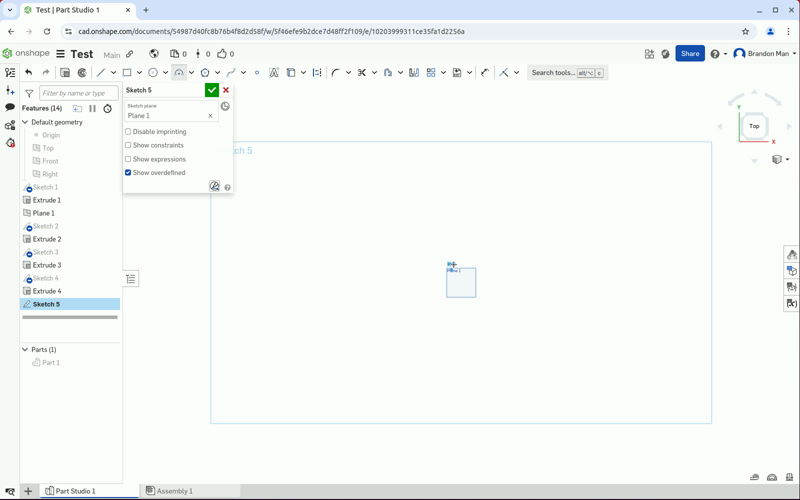
mouse_move(451, 266)
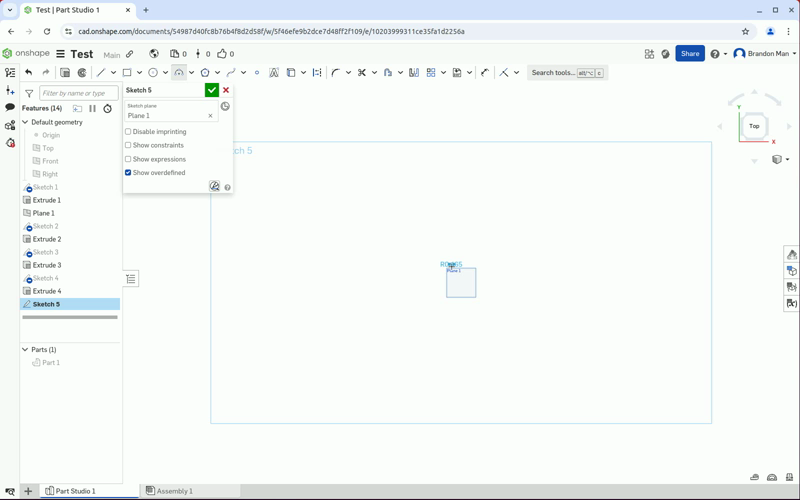
scroll(6)
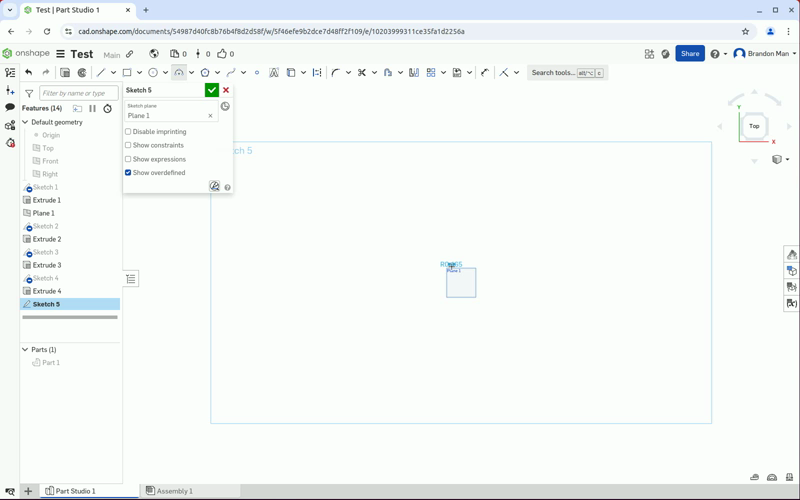
scroll(6)
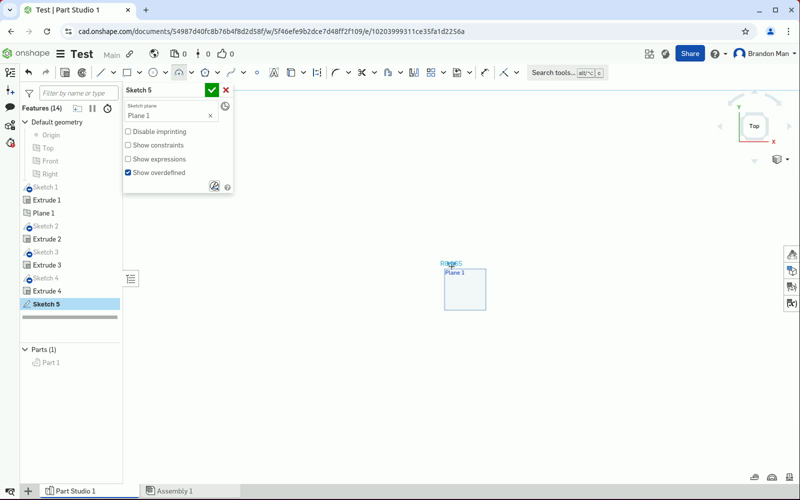
scroll(6)
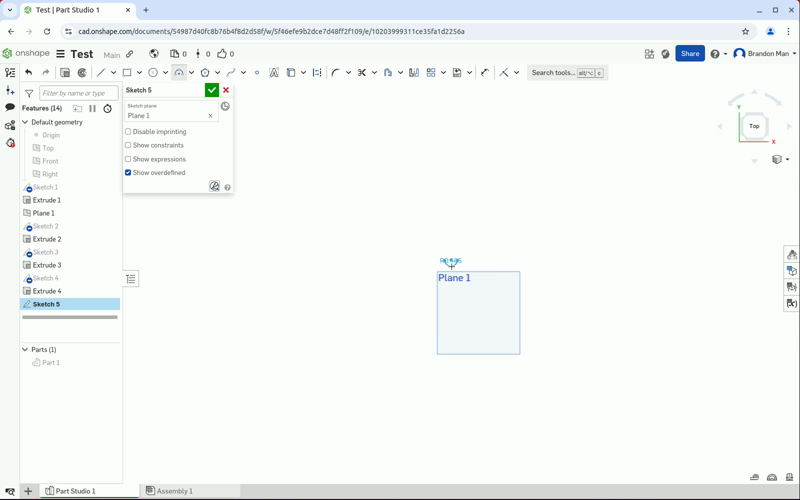
scroll(6)
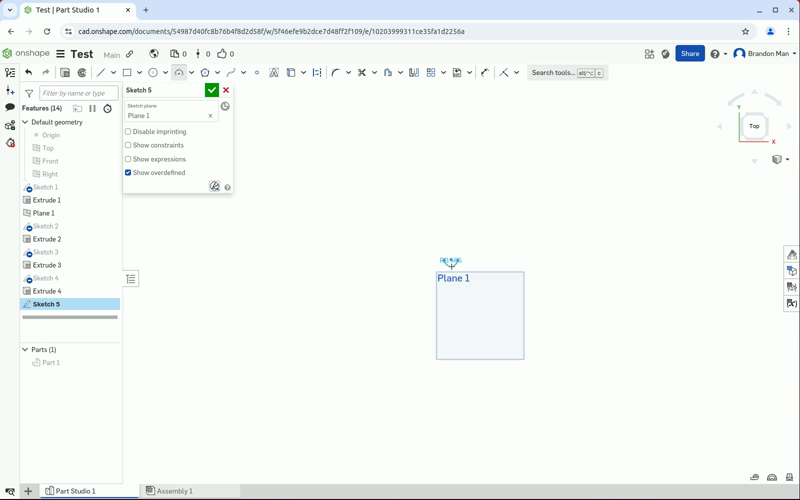
scroll(6)
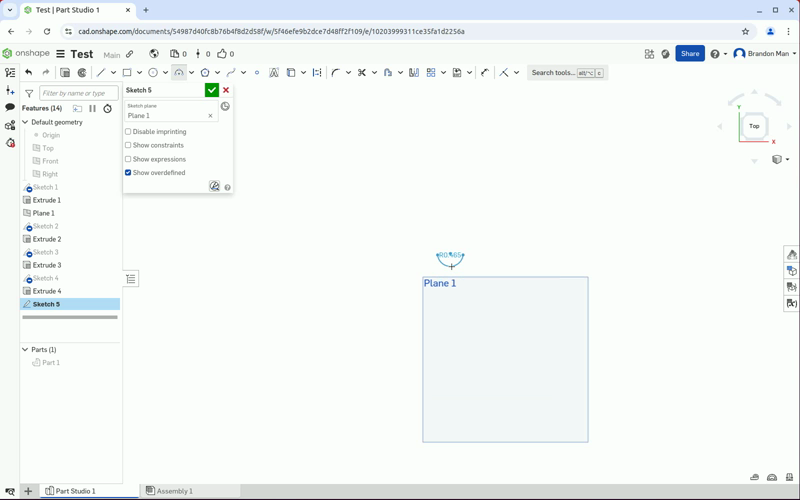
scroll(6)
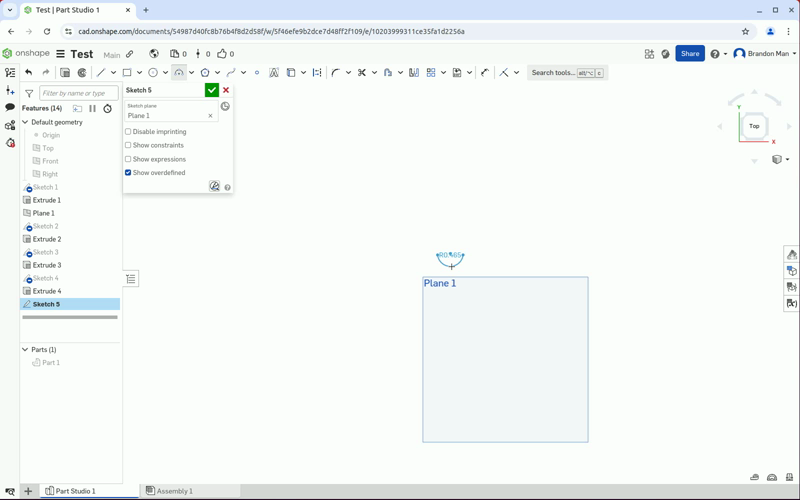
scroll(6)
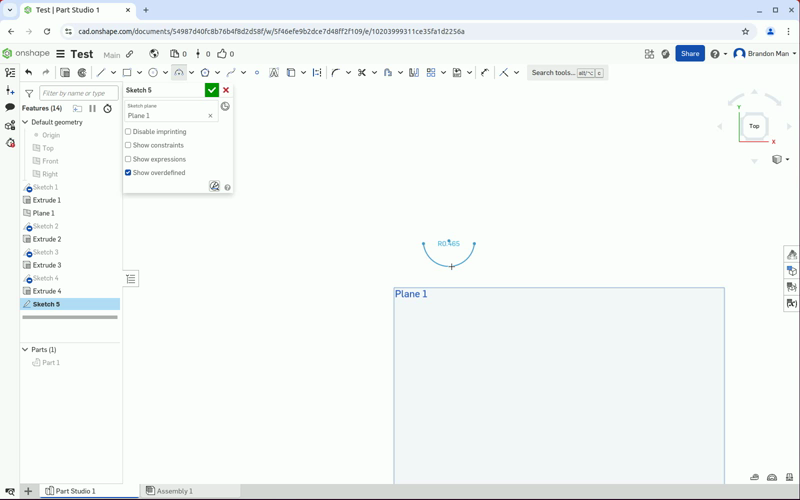
click(451, 266)
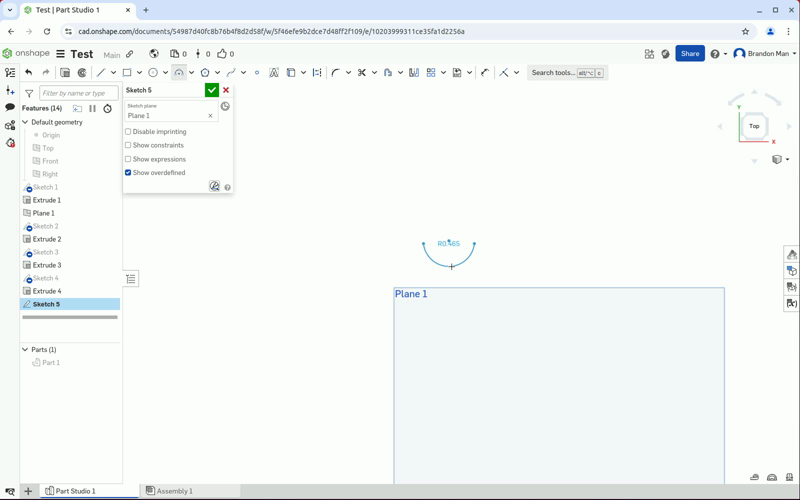
scroll(-6)
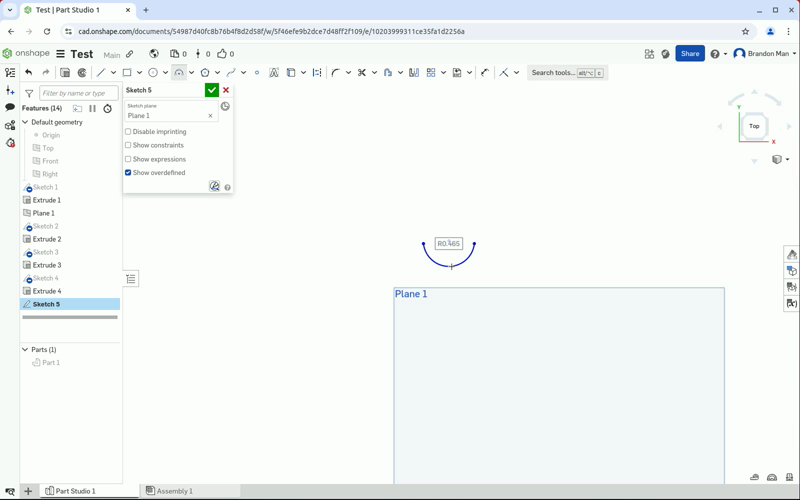
scroll(-6)
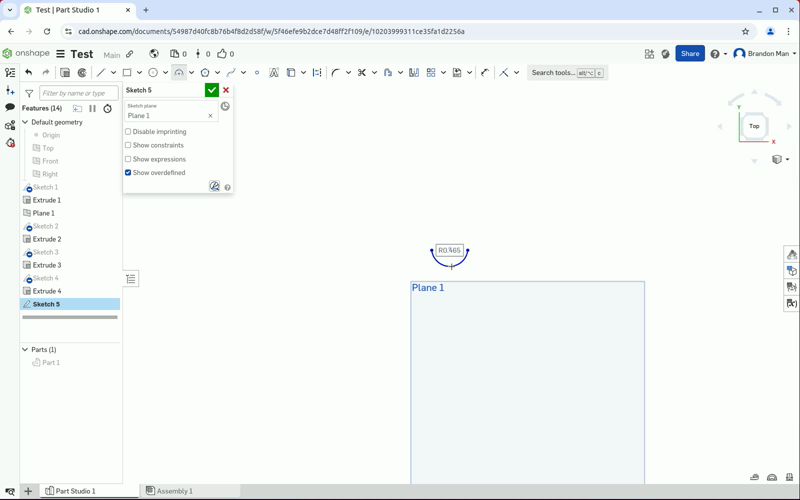
scroll(-6)
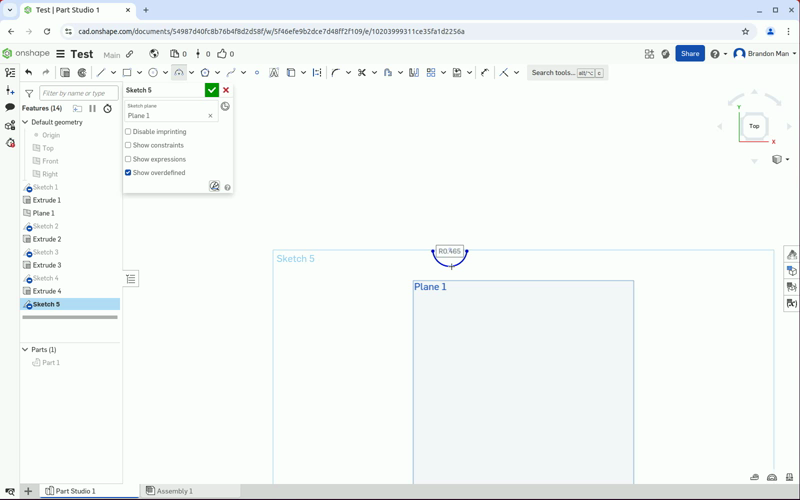
scroll(-6)
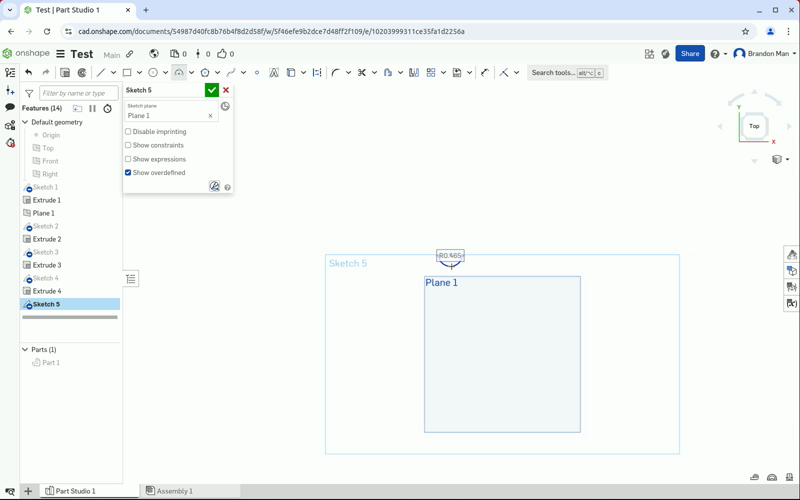
scroll(-6)
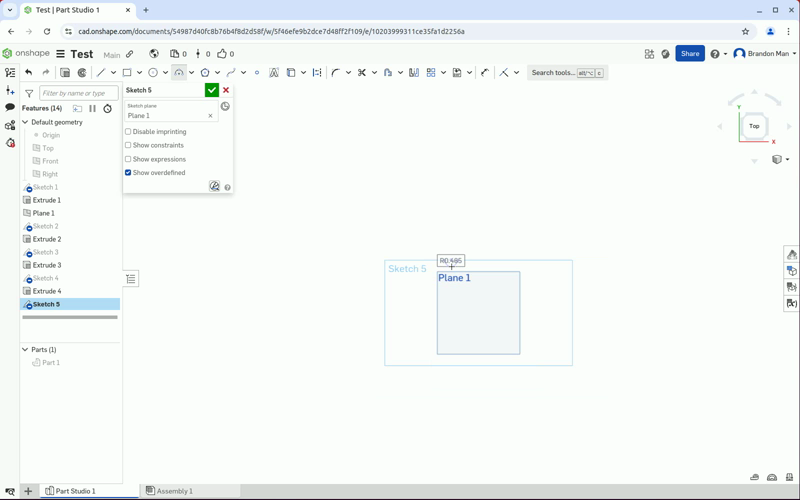
scroll(-6)
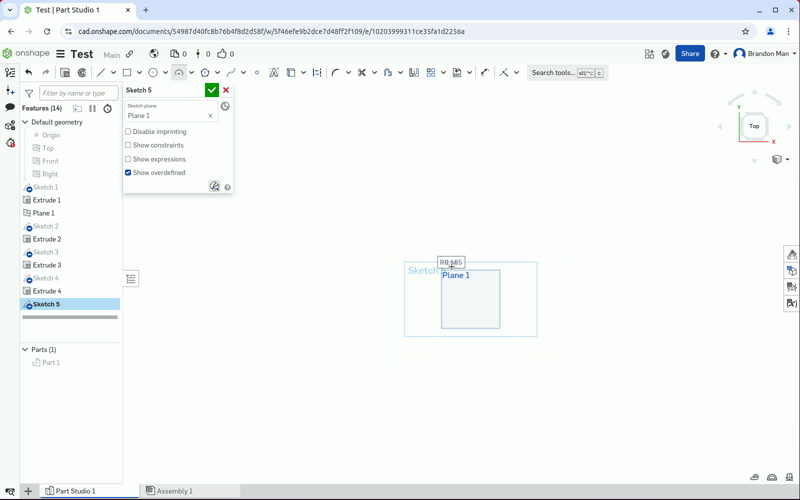
scroll(-6)
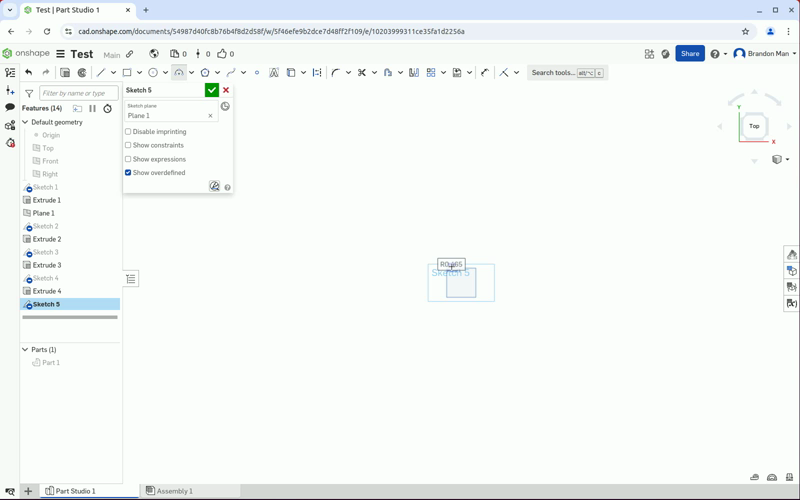
key_up(shift)
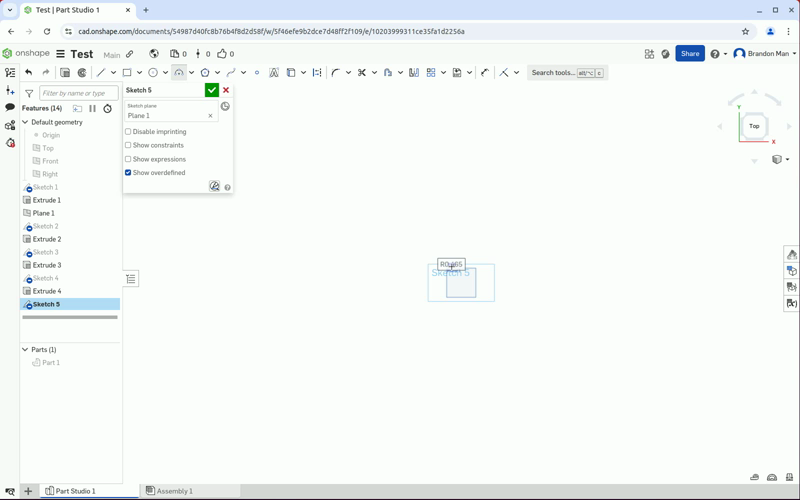
key(esc)
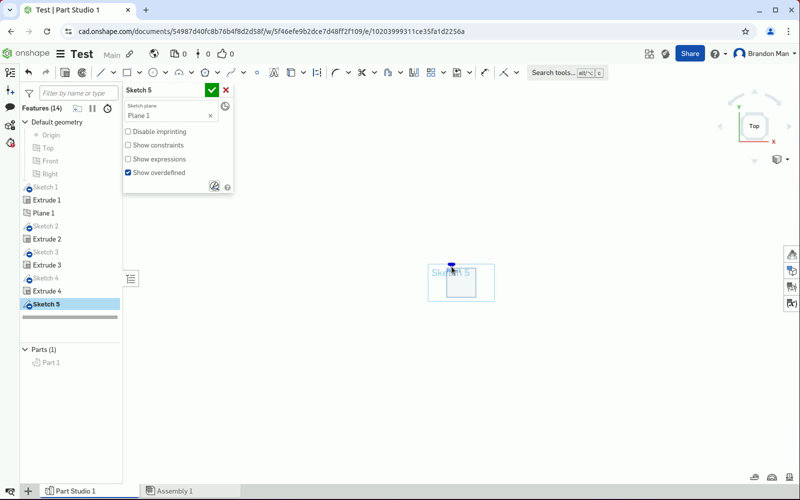
key(l)
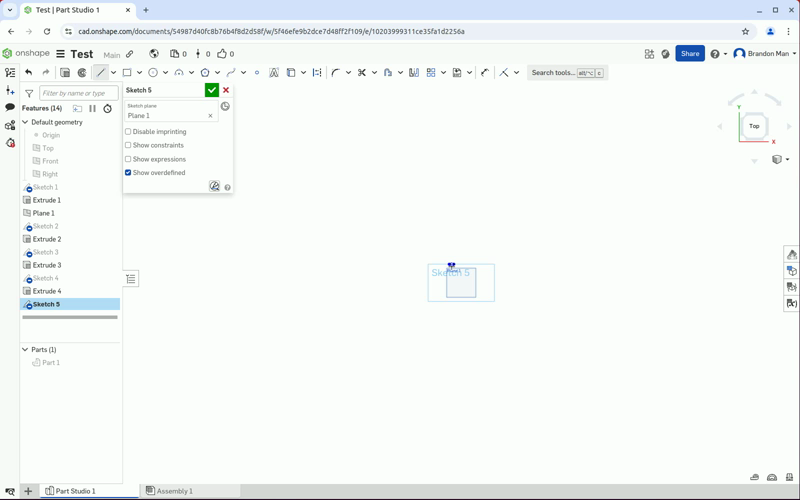
mouse_move(453, 264)
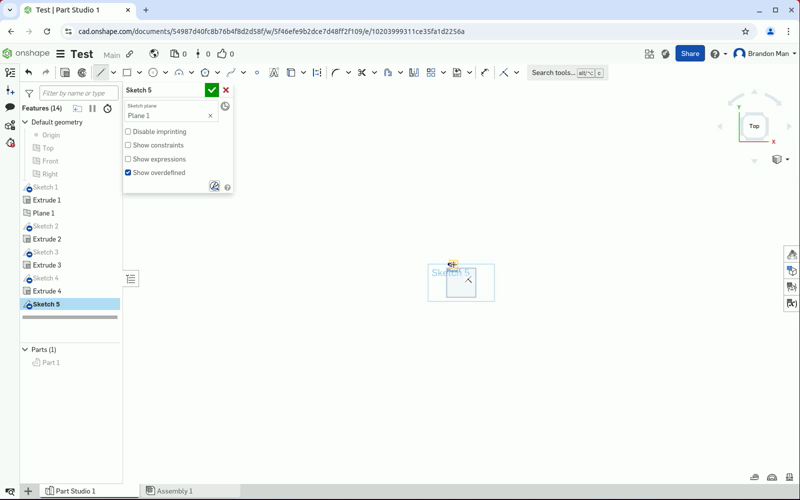
scroll(6)
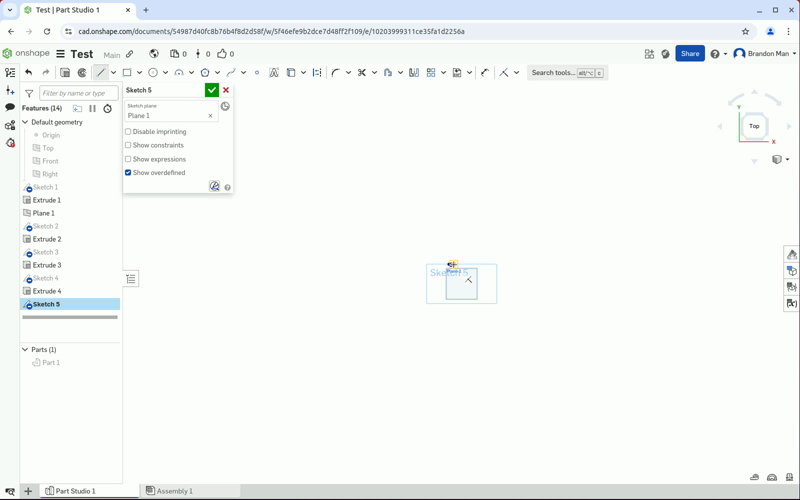
scroll(6)
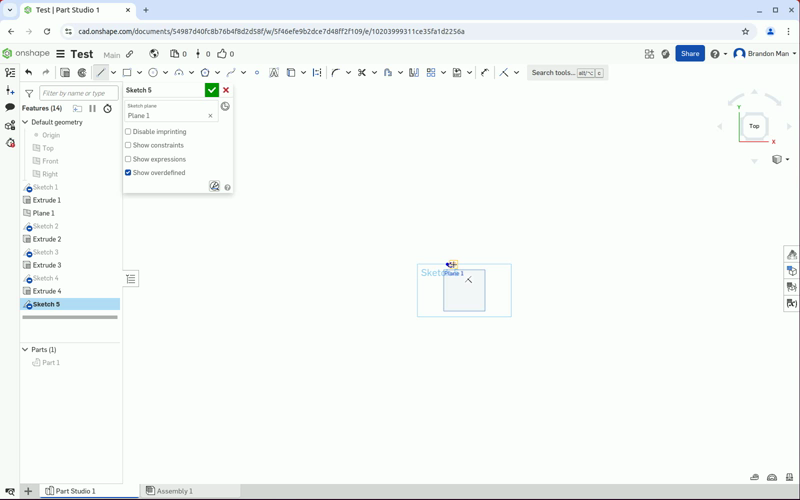
scroll(6)
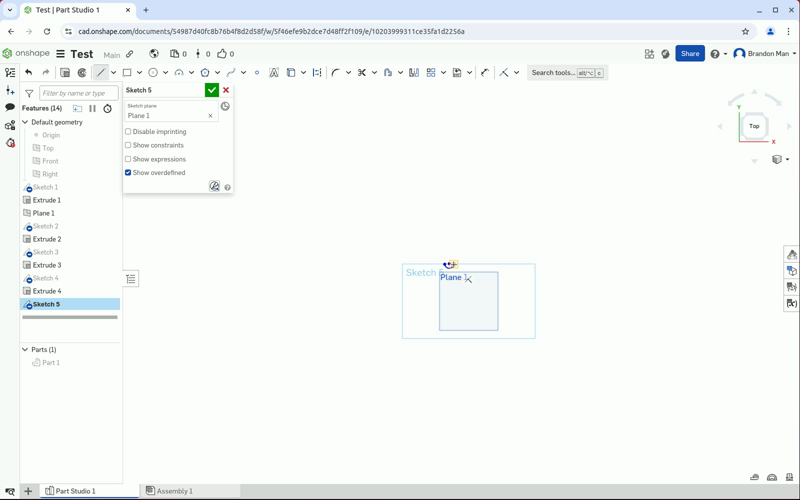
scroll(6)
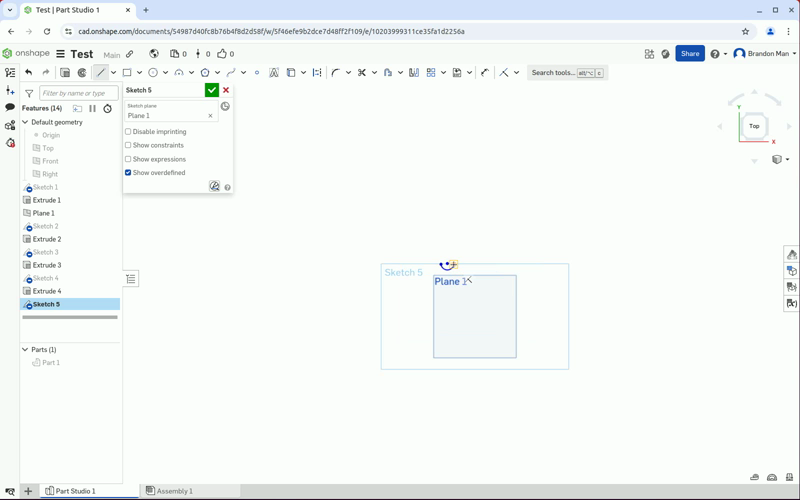
scroll(6)
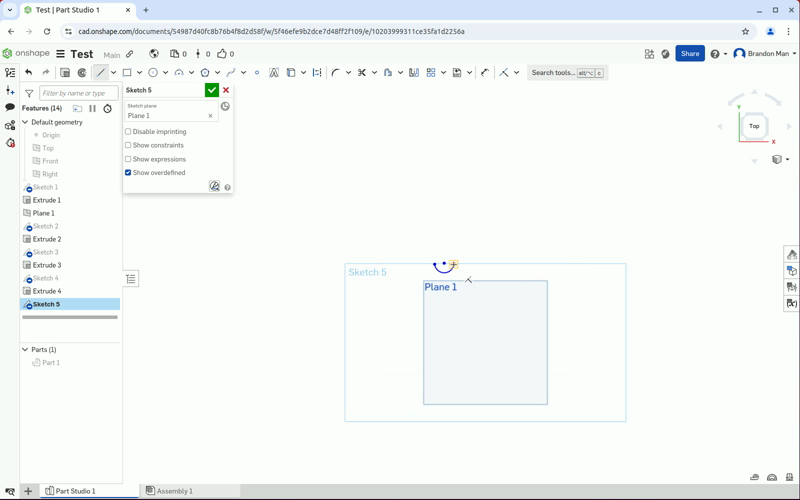
scroll(6)
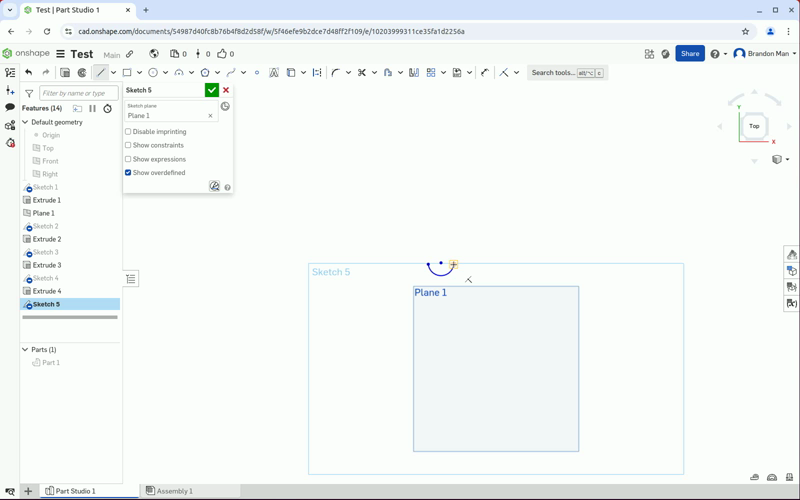
scroll(6)
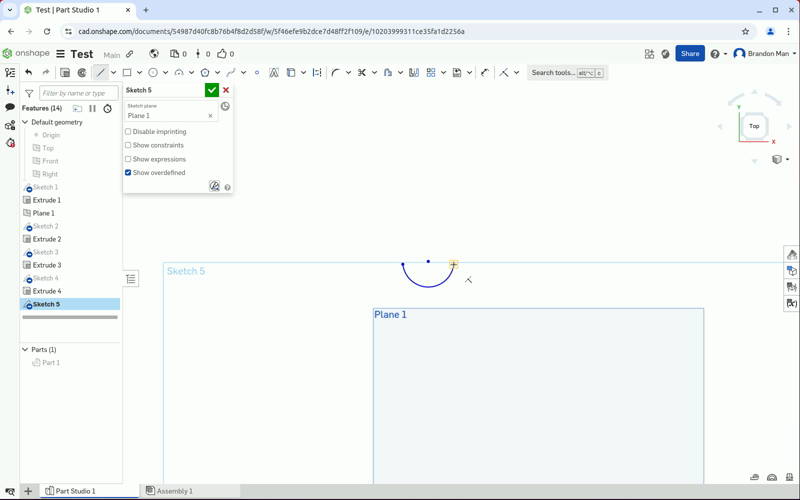
click(453, 264)
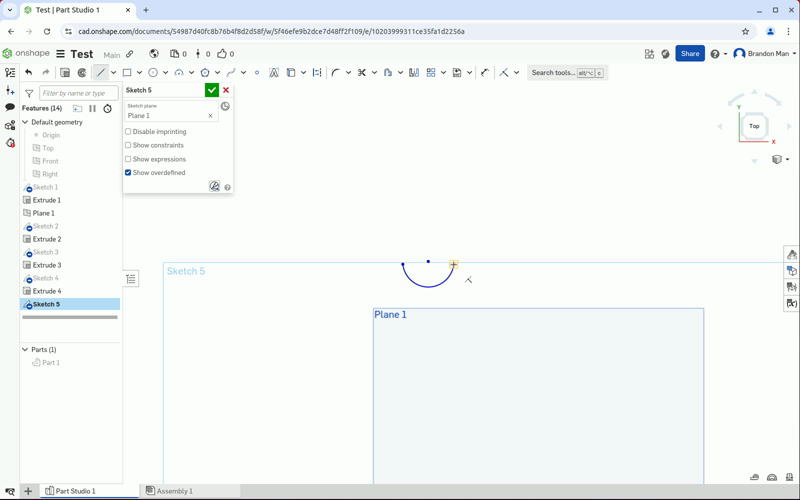
scroll(-6)
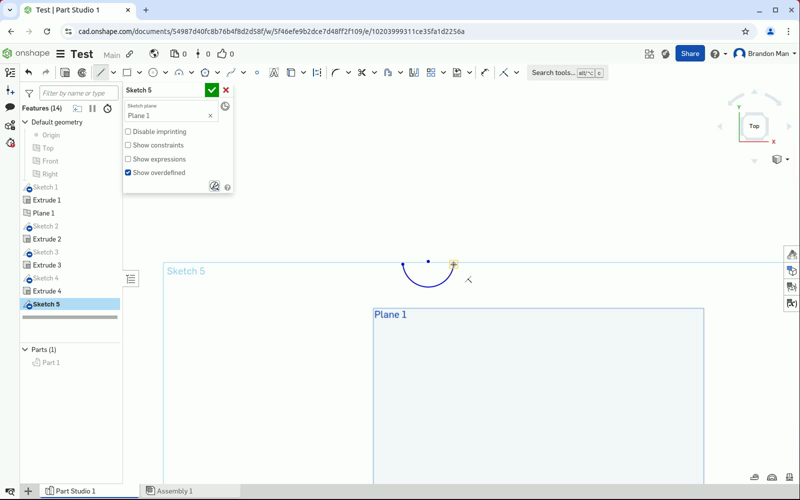
scroll(-6)
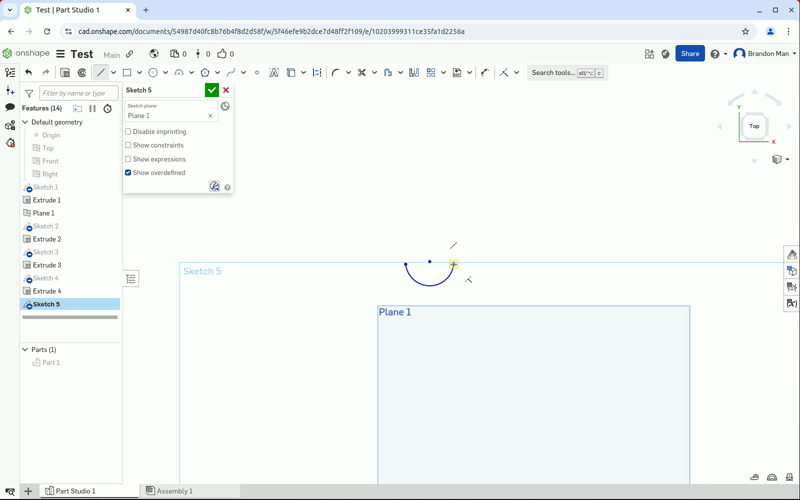
scroll(-6)
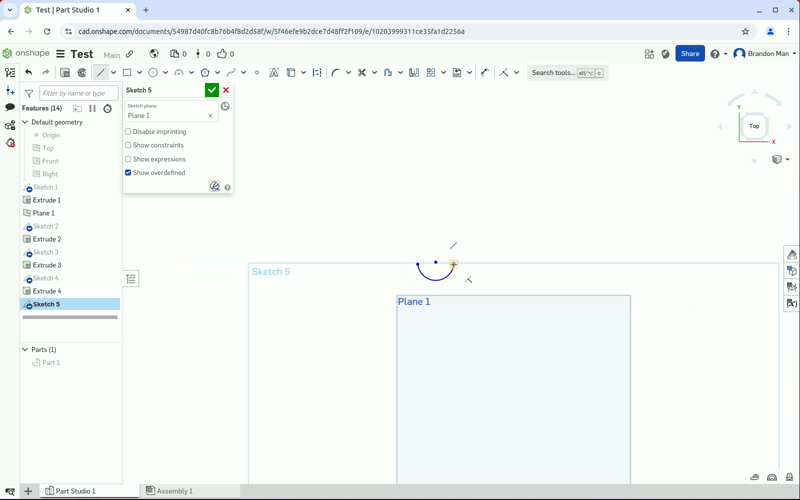
scroll(-6)
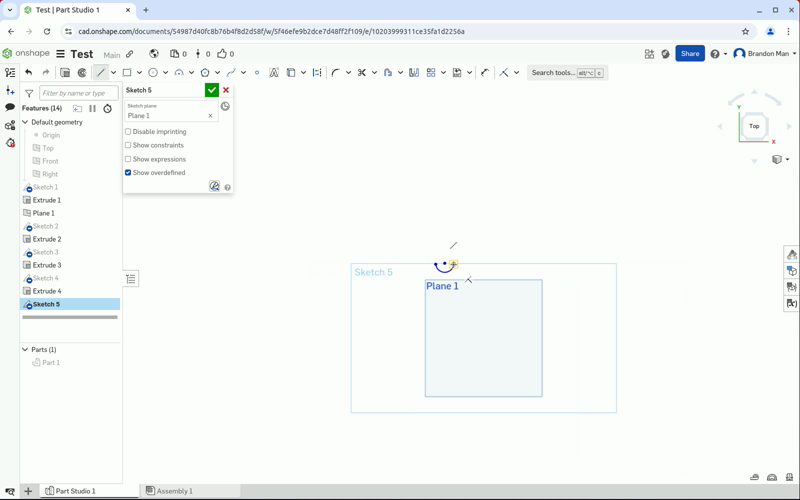
scroll(-6)
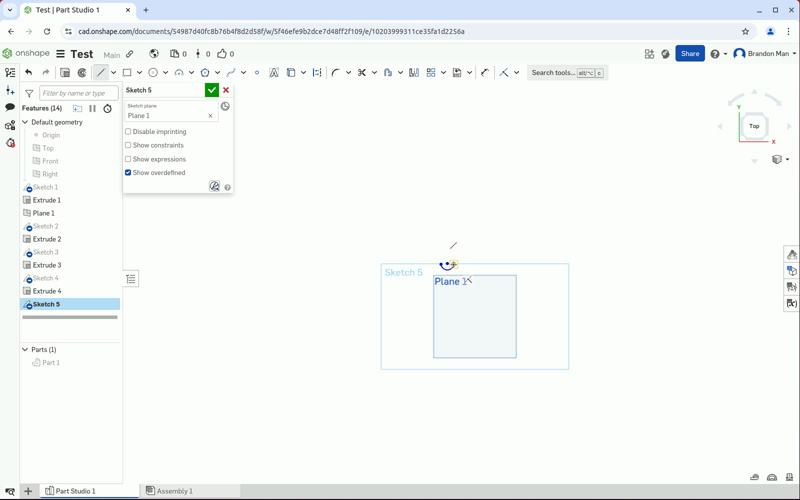
scroll(-6)
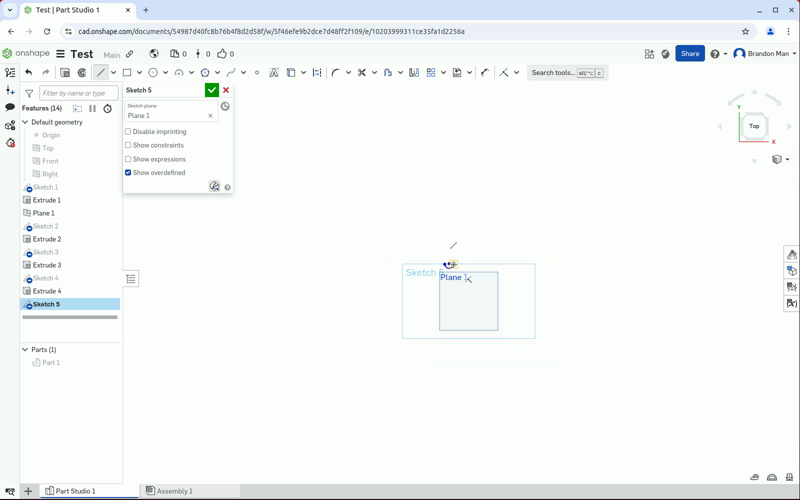
scroll(-6)
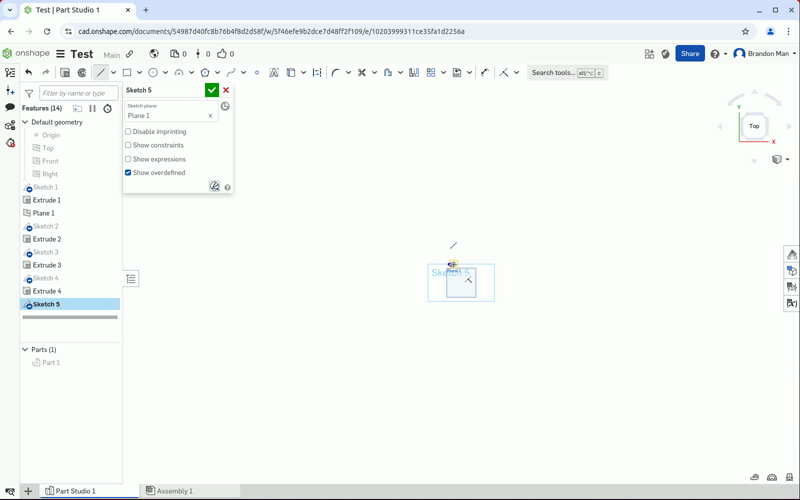
mouse_move(483, 264)
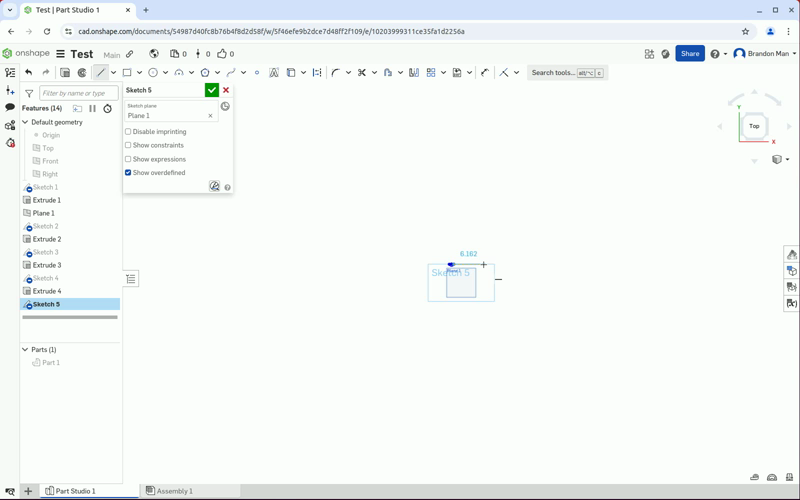
key_down(shift)
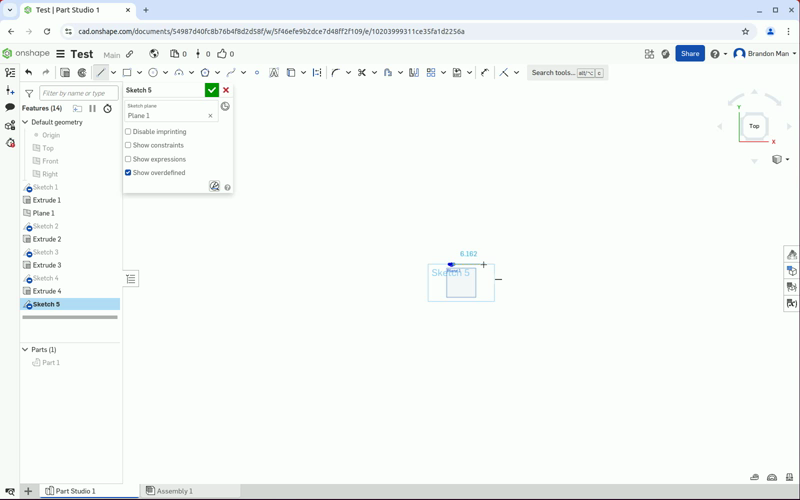
mouse_move(449, 264)
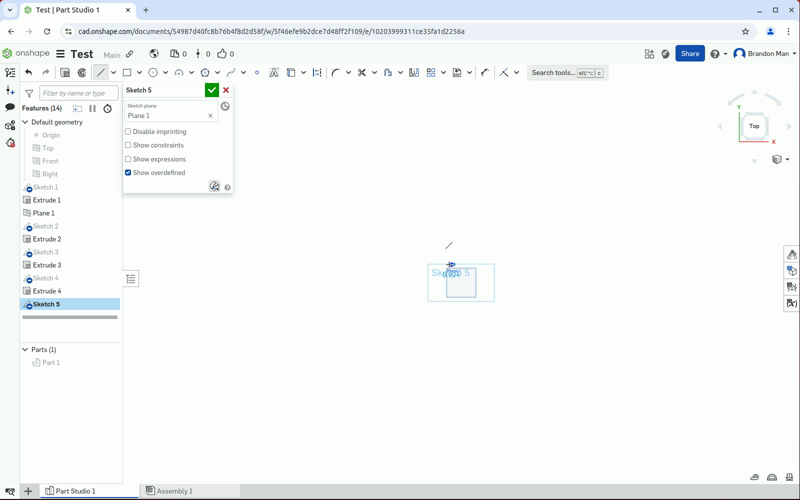
scroll(6)
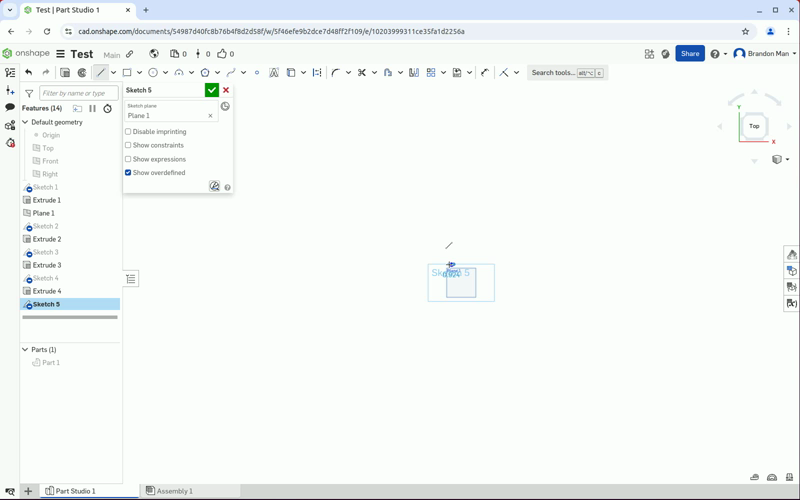
scroll(6)
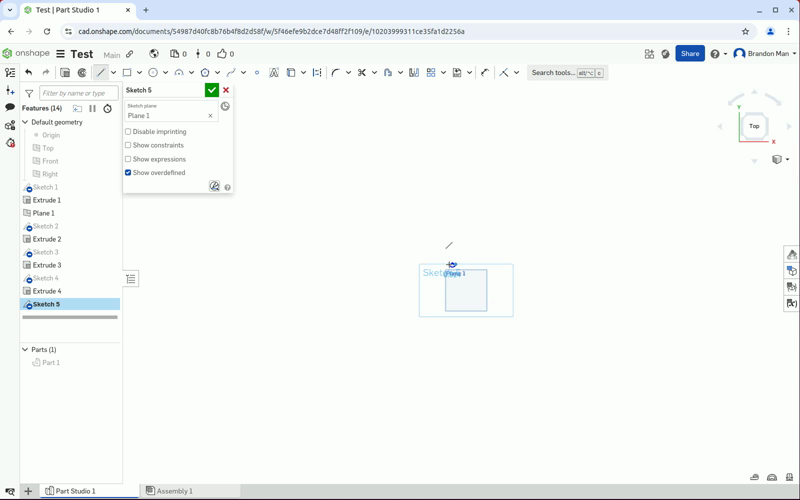
scroll(6)
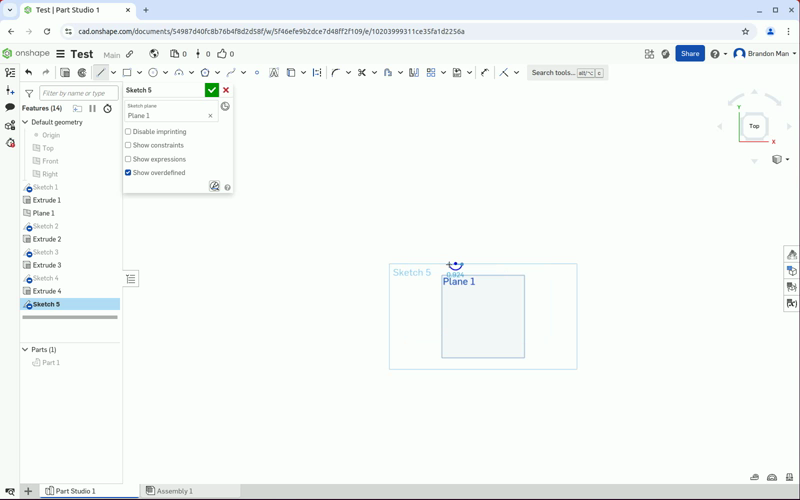
scroll(6)
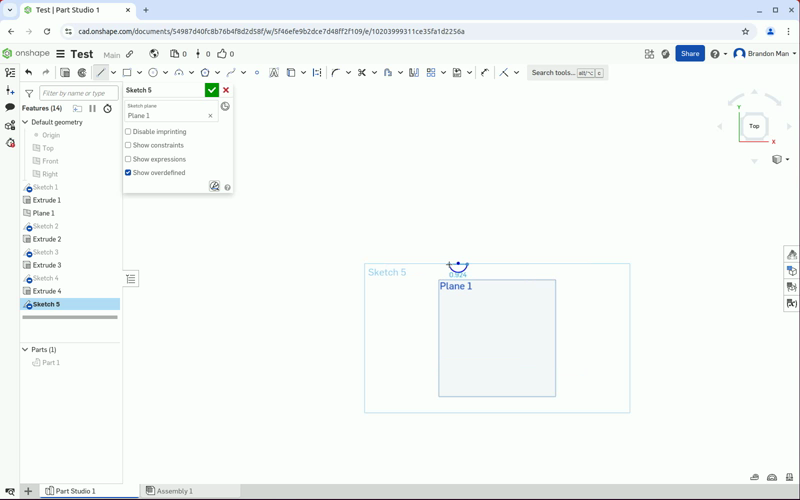
scroll(6)
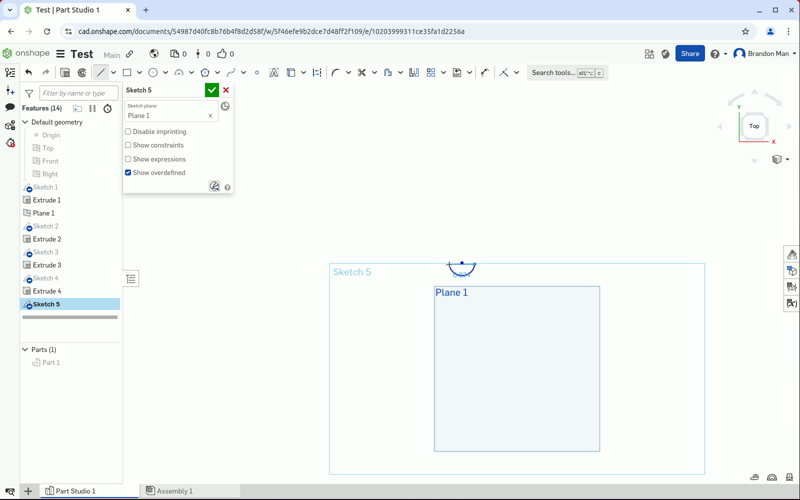
scroll(6)
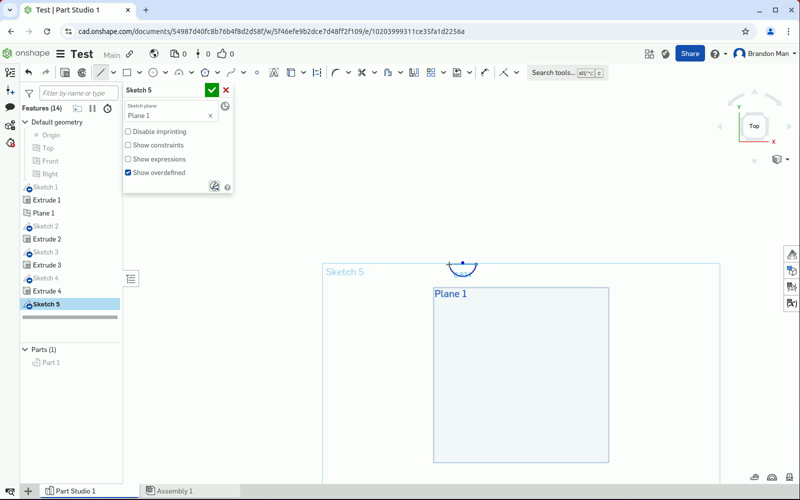
scroll(6)
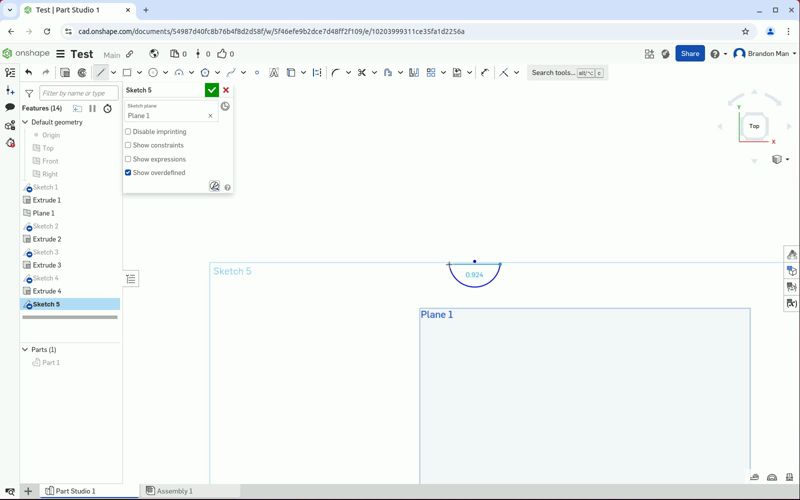
key_up(shift)
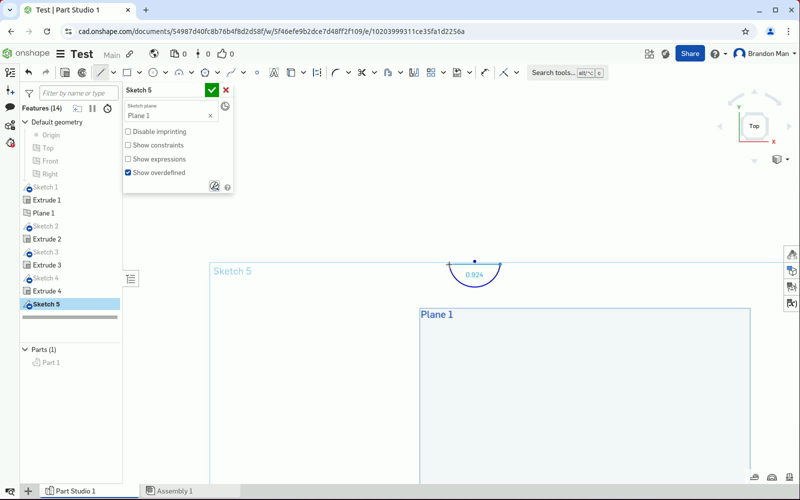
click(449, 264)
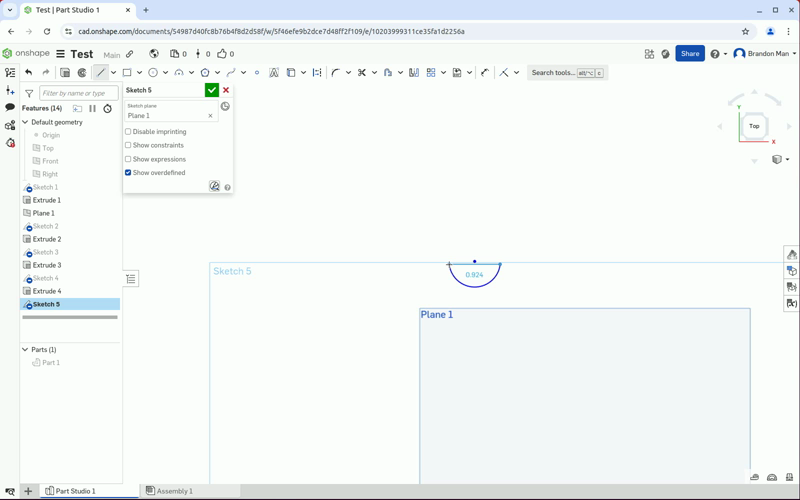
scroll(-6)
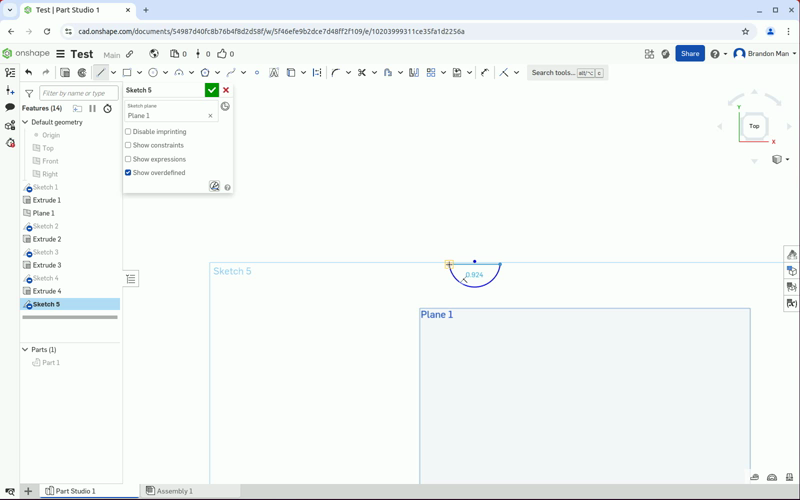
scroll(-6)
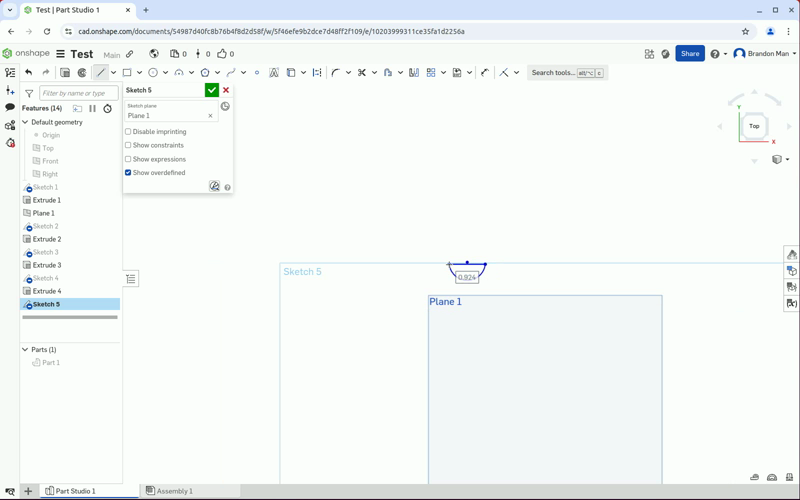
scroll(-6)
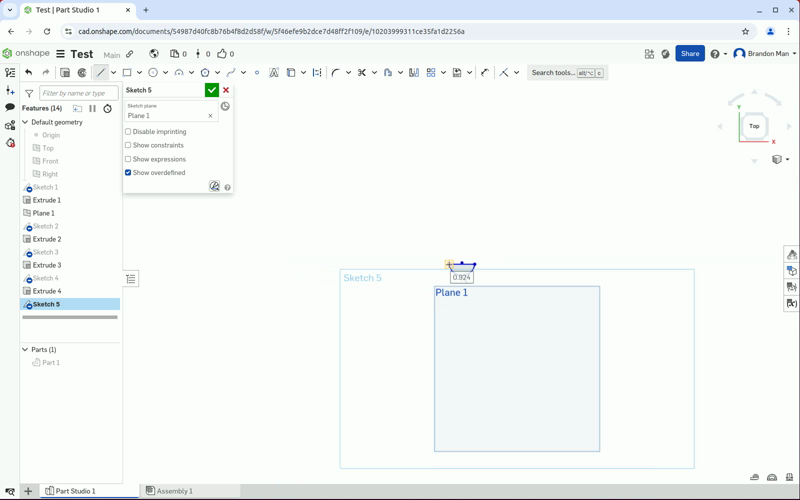
scroll(-6)
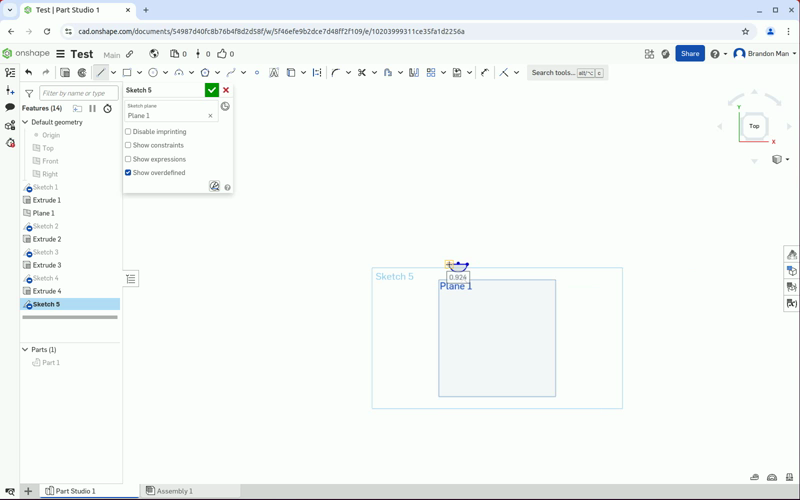
scroll(-6)
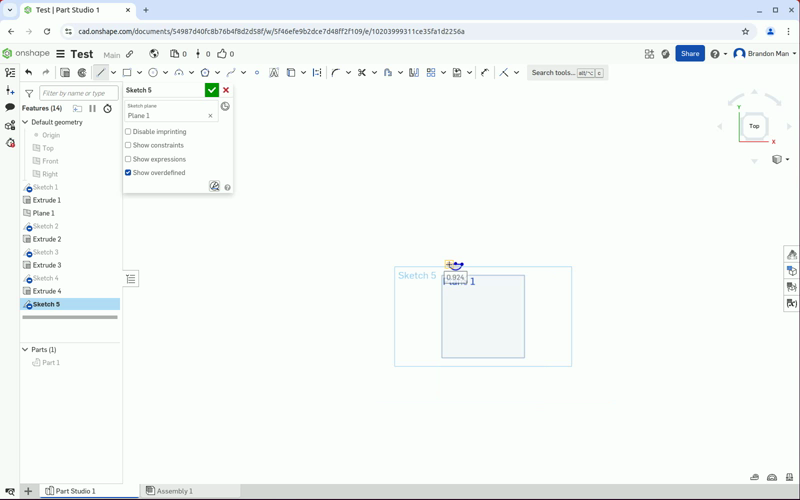
scroll(-6)
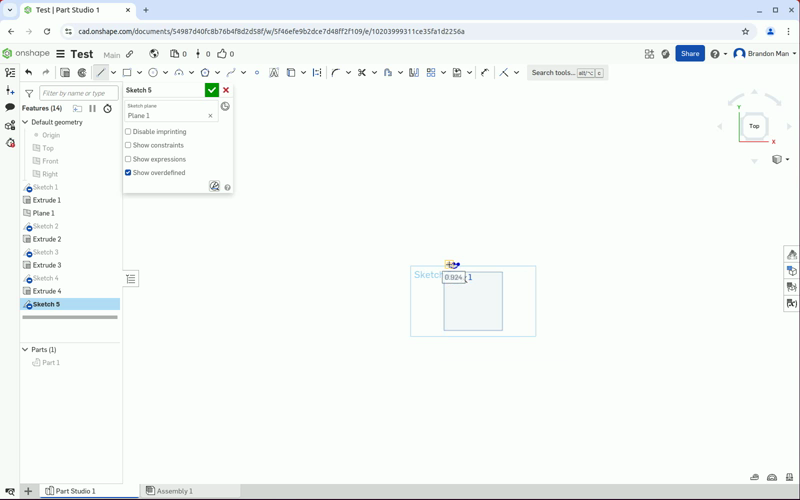
scroll(-6)
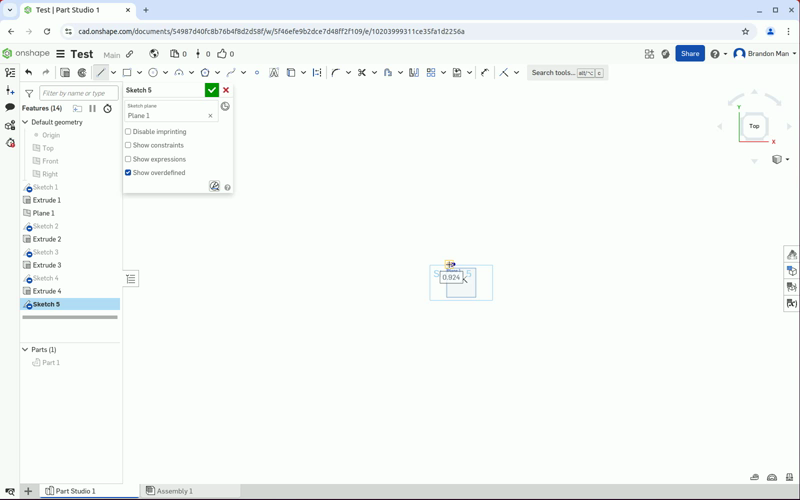
key(esc)
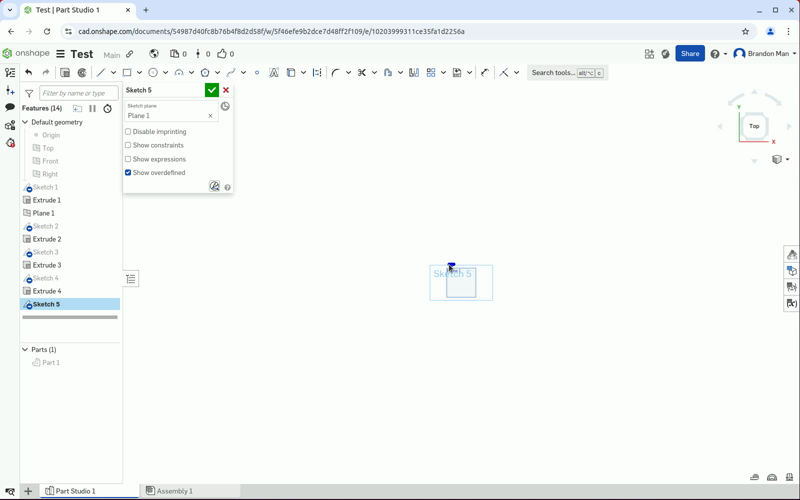
mouse_move(451, 266)
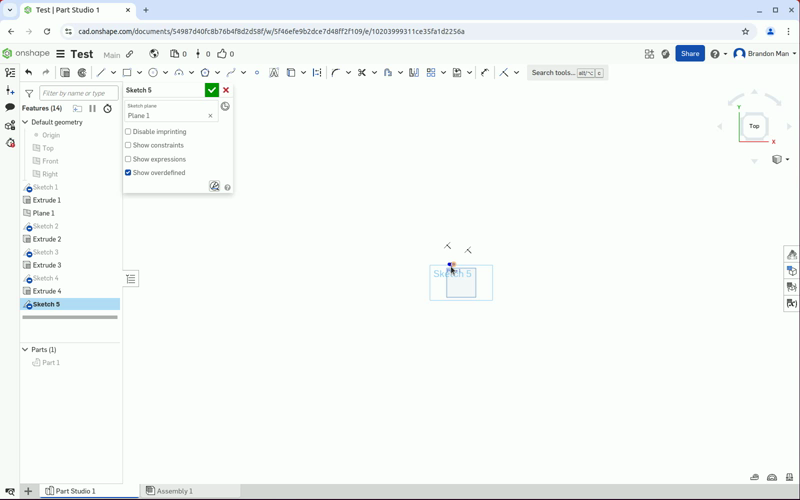
scroll(6)
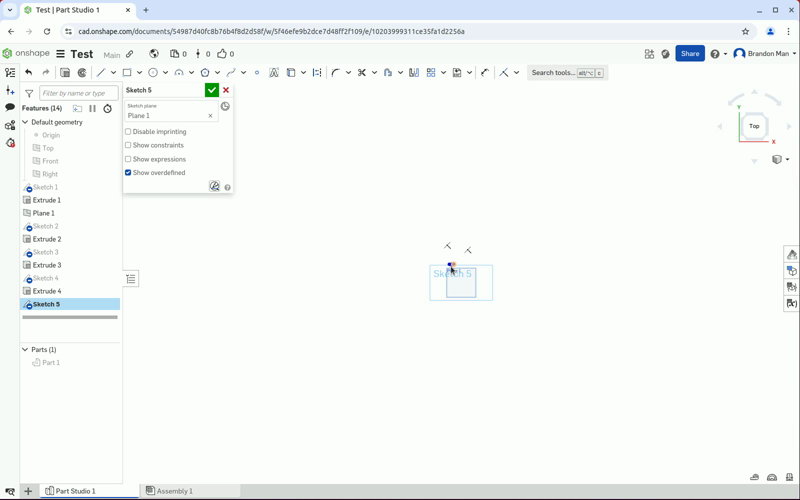
scroll(6)
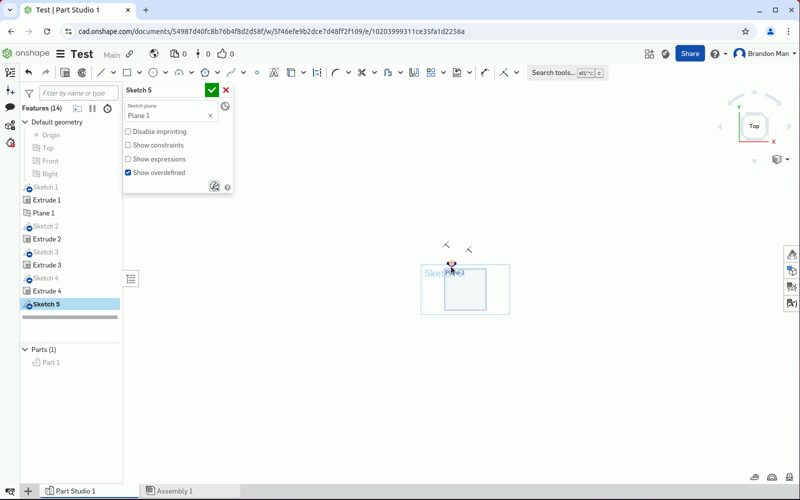
scroll(6)
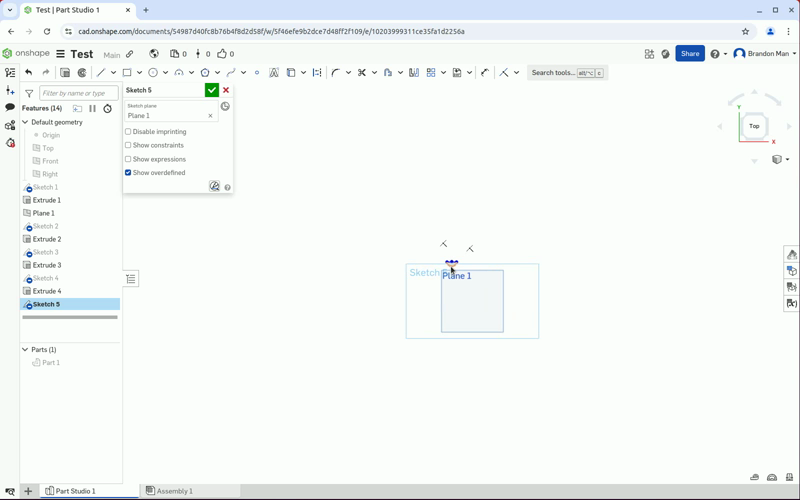
scroll(6)
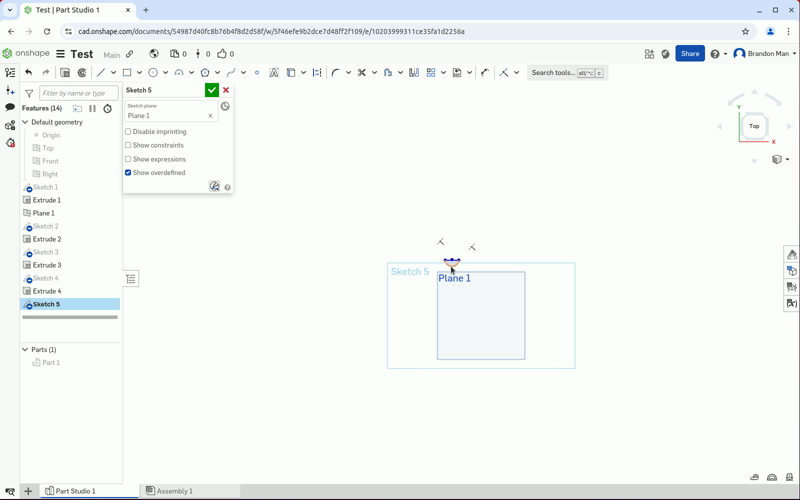
scroll(6)
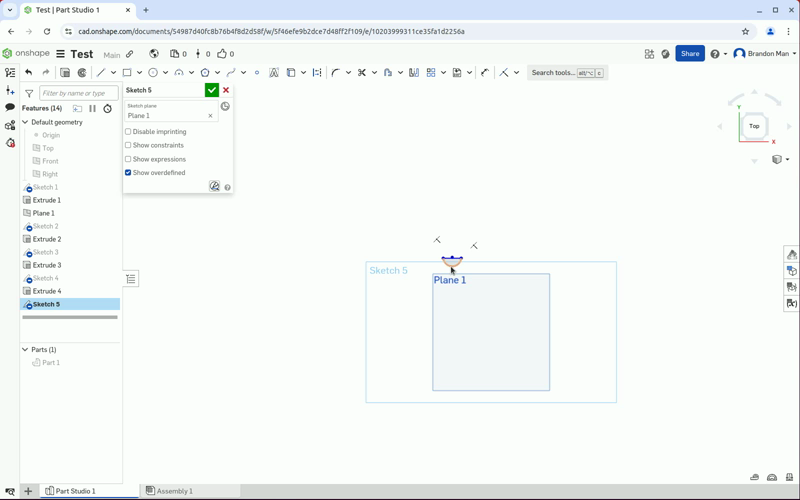
scroll(6)
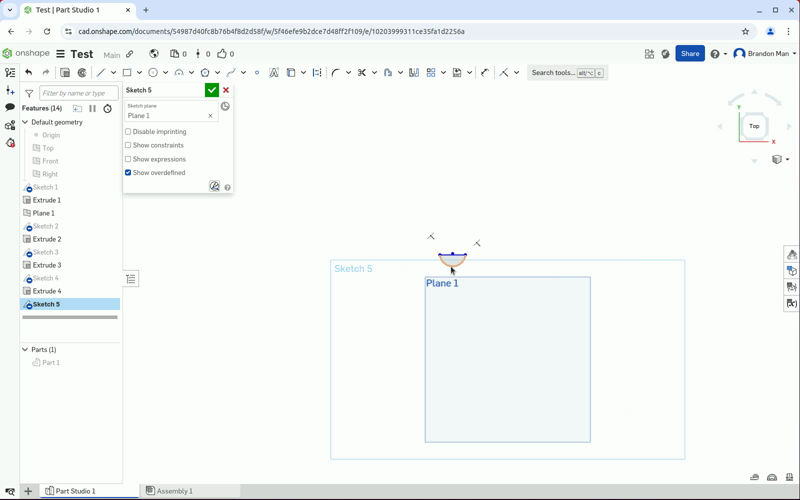
scroll(6)
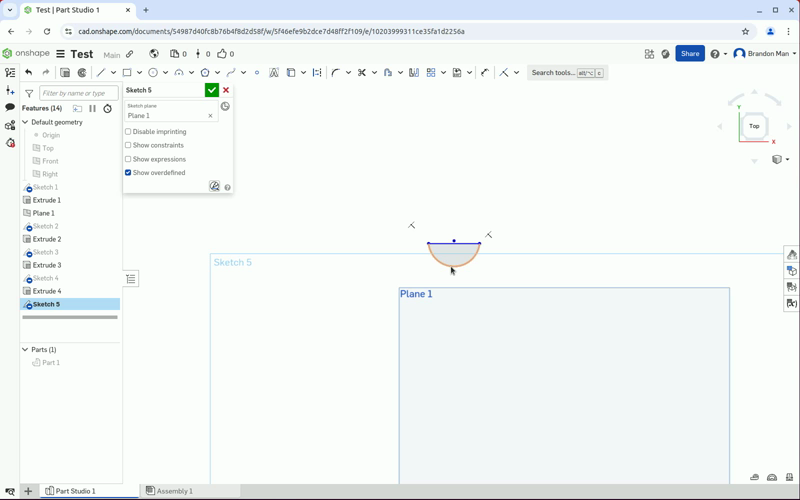
click(451, 266)
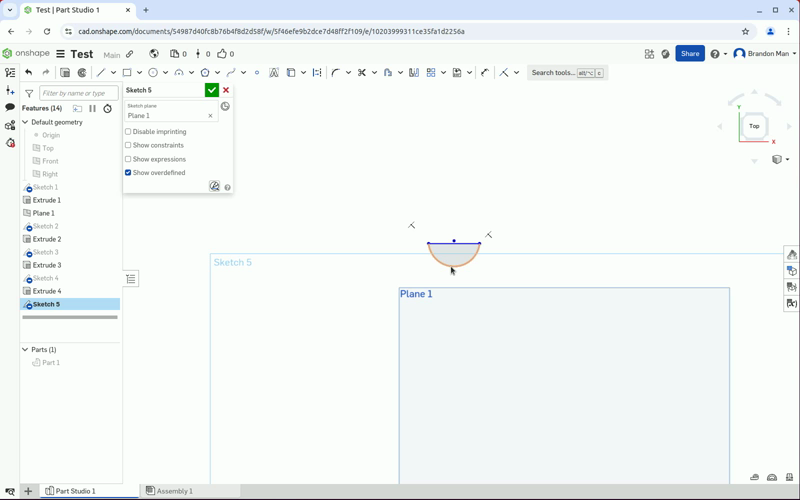
scroll(-6)
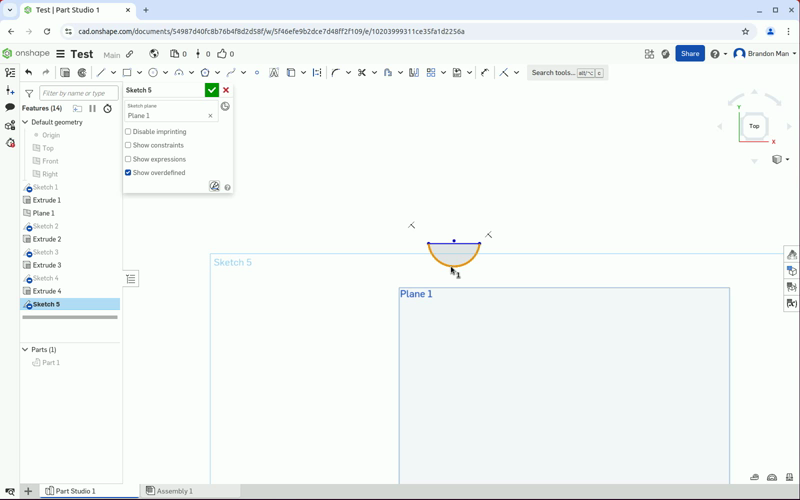
scroll(-6)
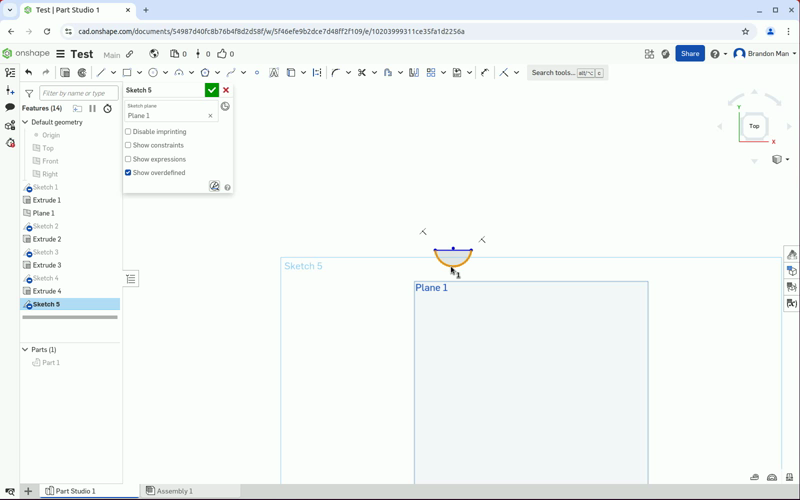
scroll(-6)
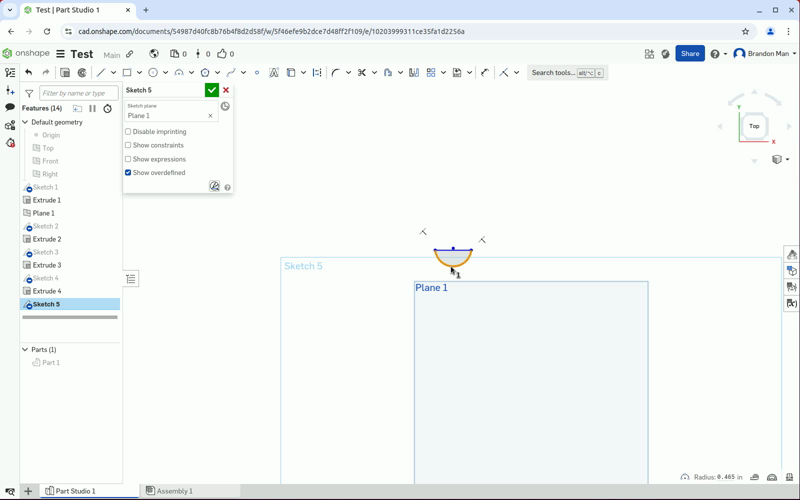
scroll(-6)
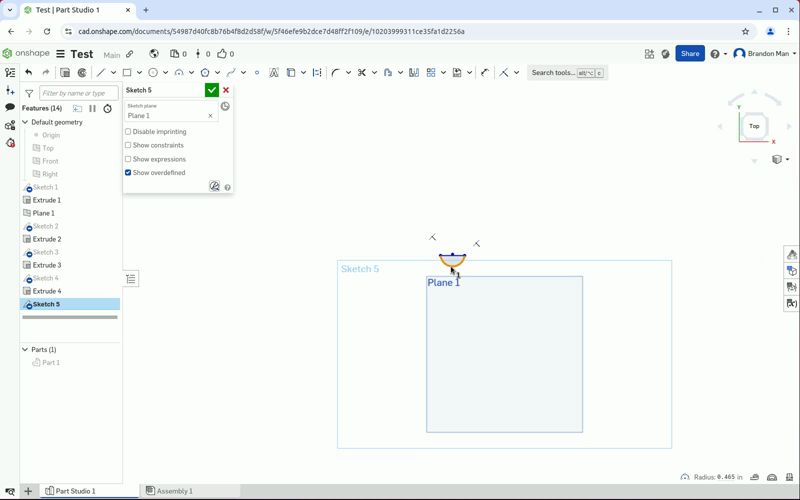
scroll(-6)
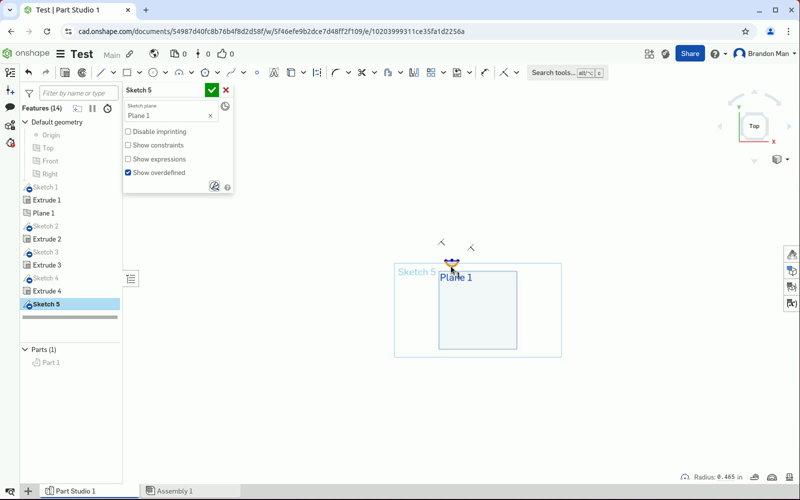
scroll(-6)
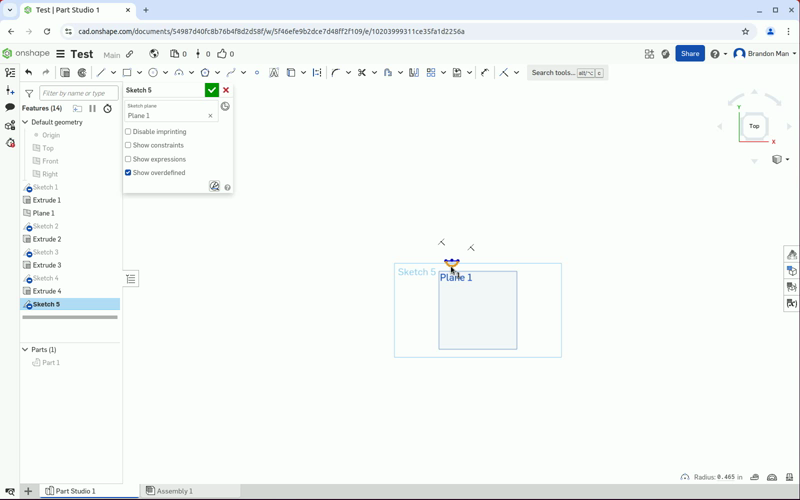
scroll(-6)
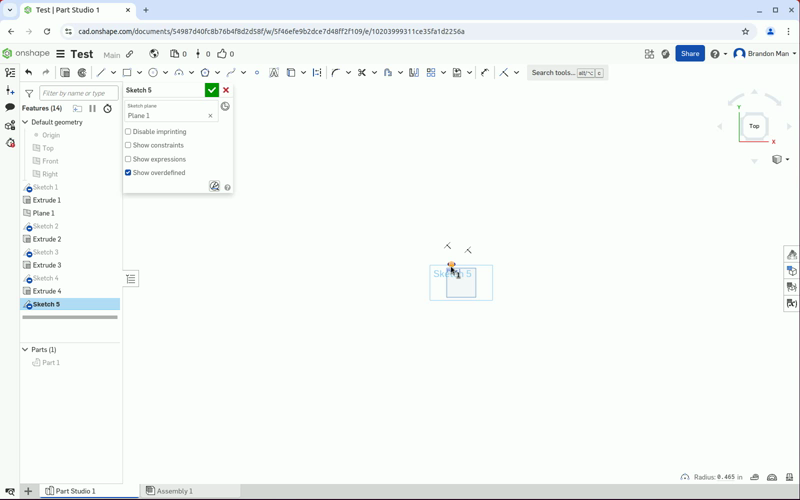
mouse_move(73, 352)
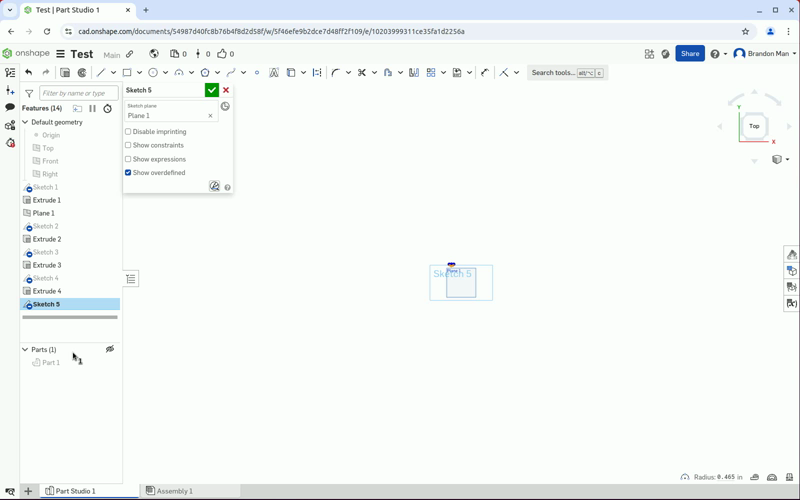
key(shift+y)
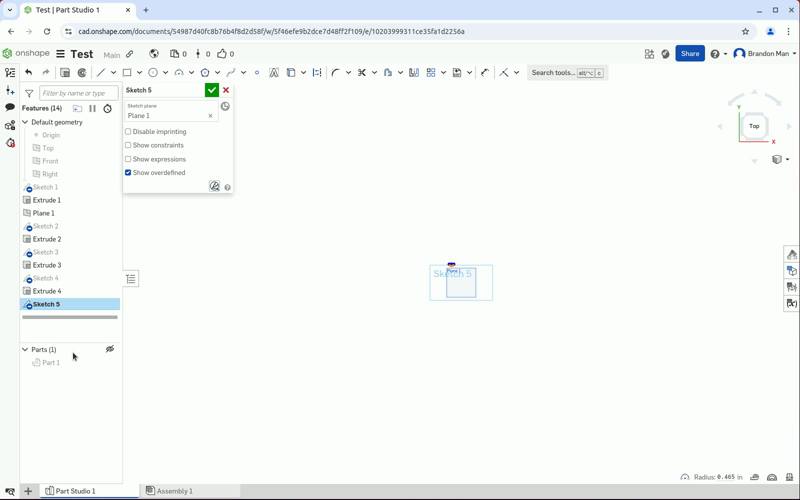
key(shift+e)
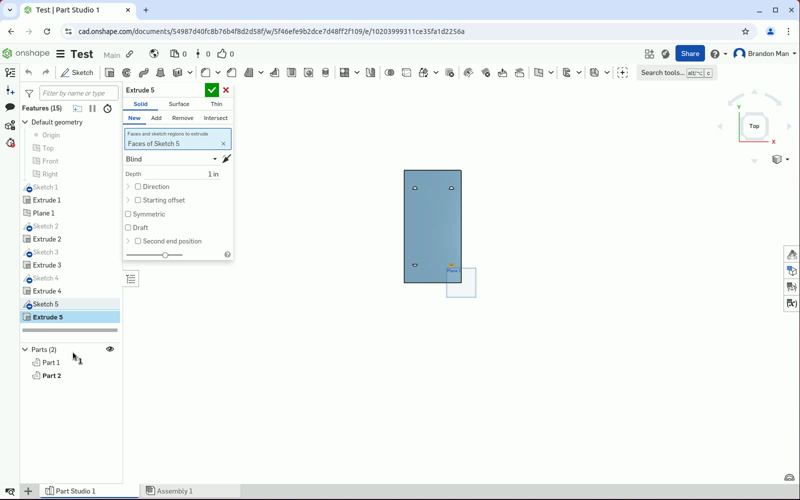
mouse_move(143, 106)
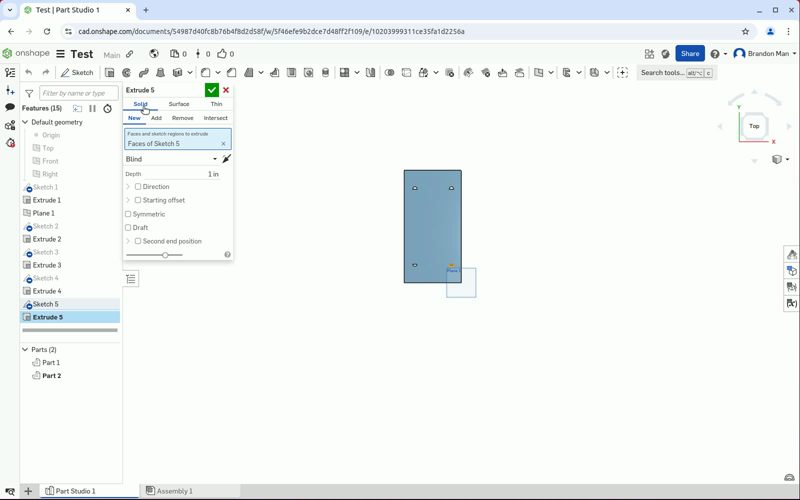
click(143, 106)
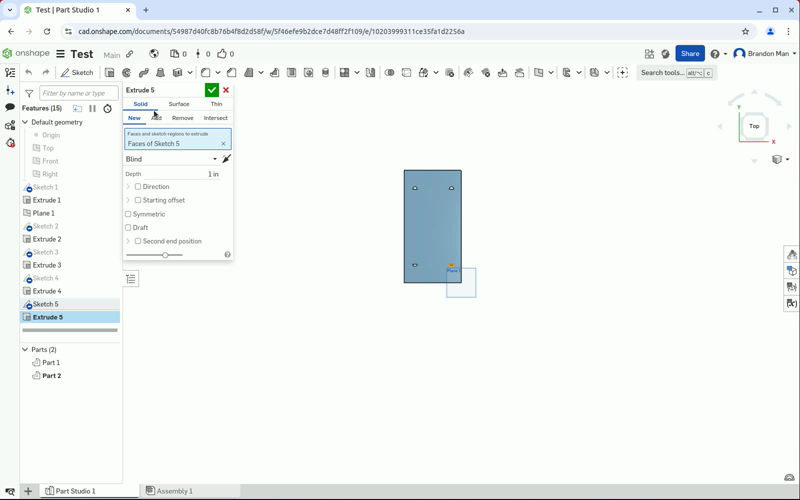
mouse_move(186, 120)
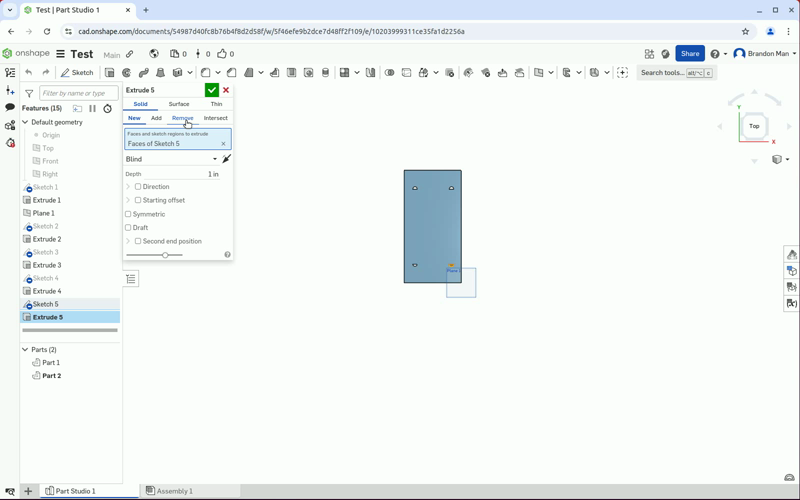
click(186, 120)
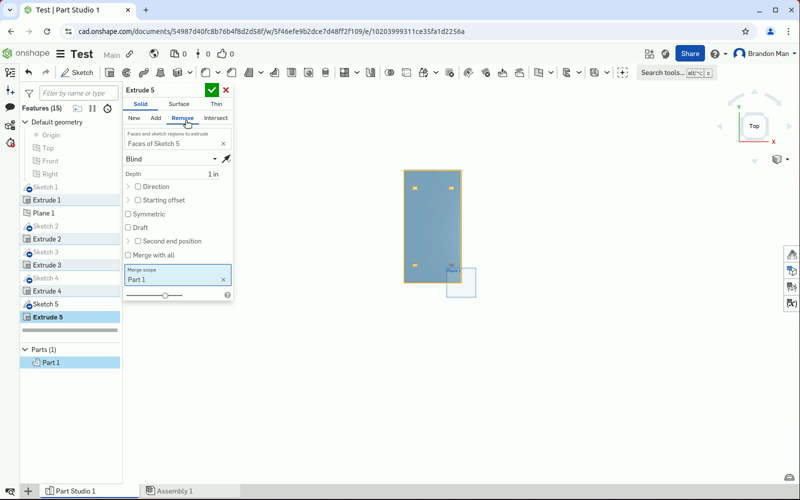
key(tab, 4)
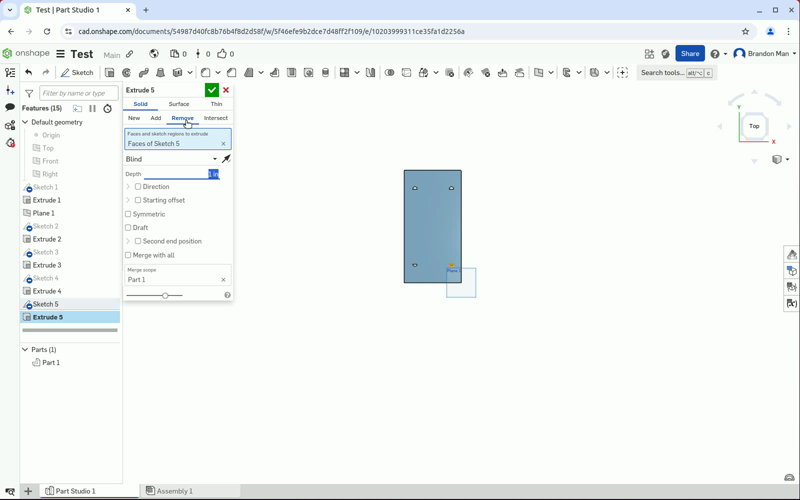
text(1.926)
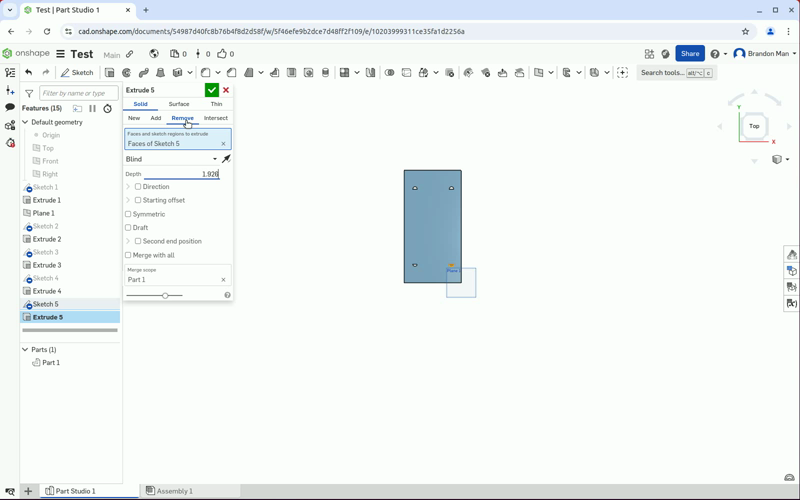
key(tab, 6)
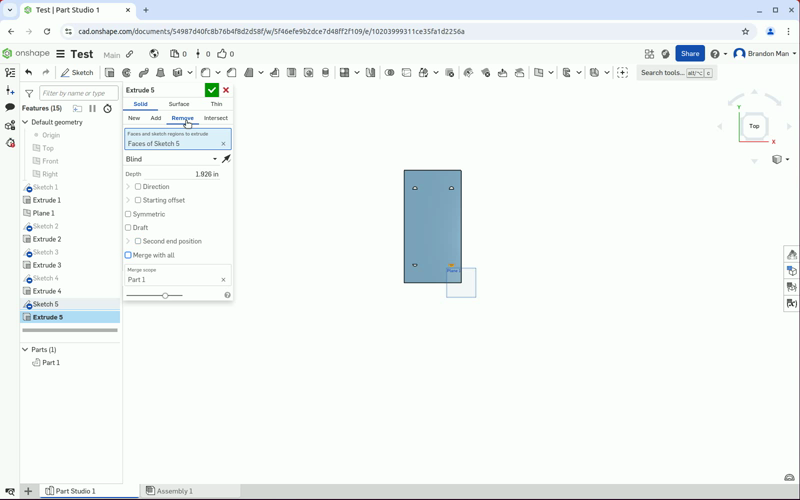
key(space)
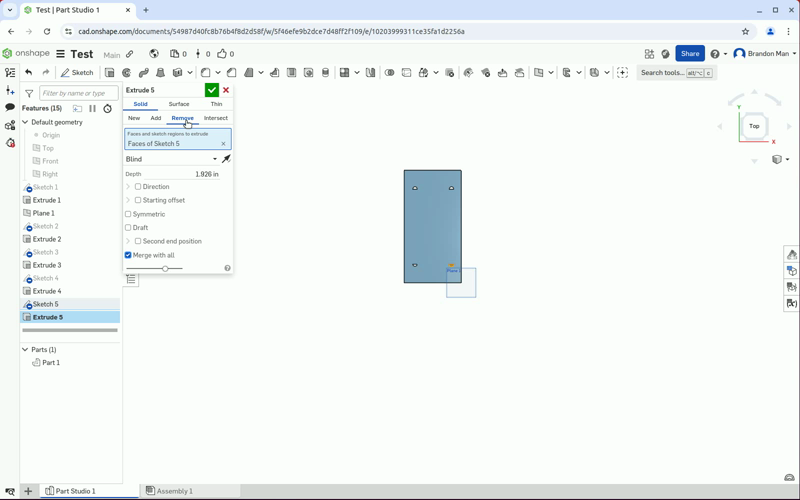
key(enter)
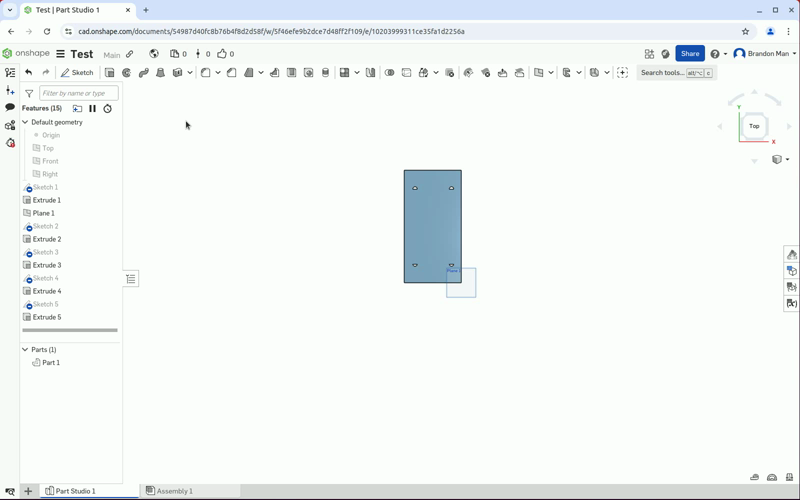
key(shift+h)
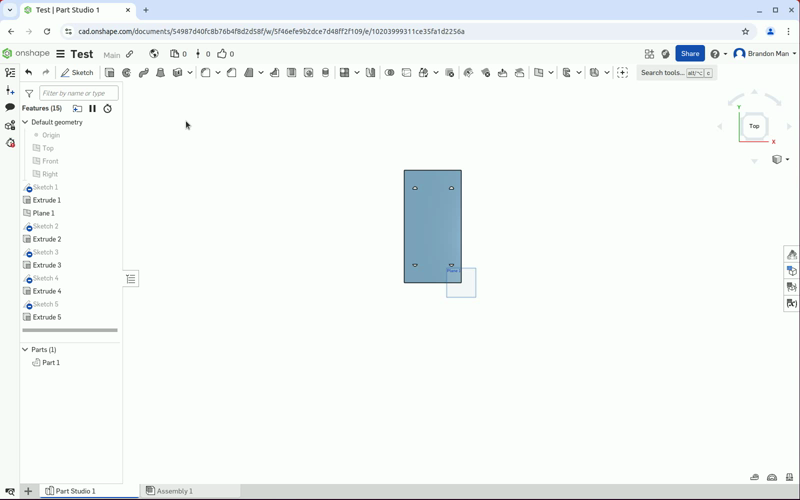
key(shift+h)
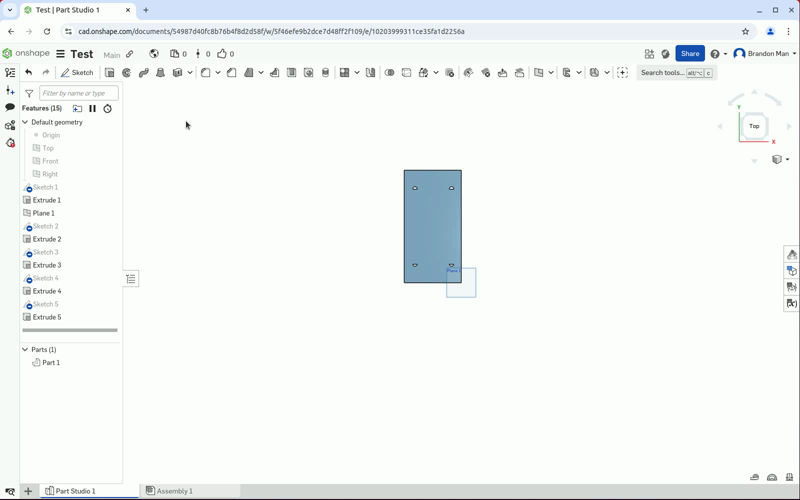
mouse_move(73, 189)
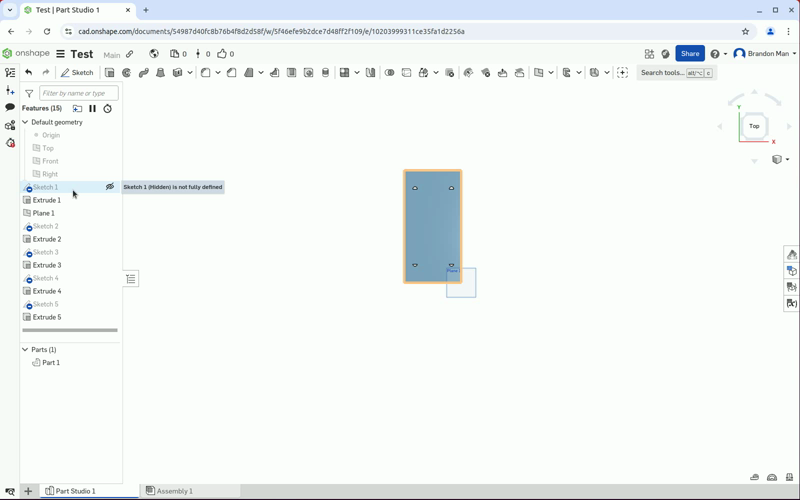
click(73, 189)
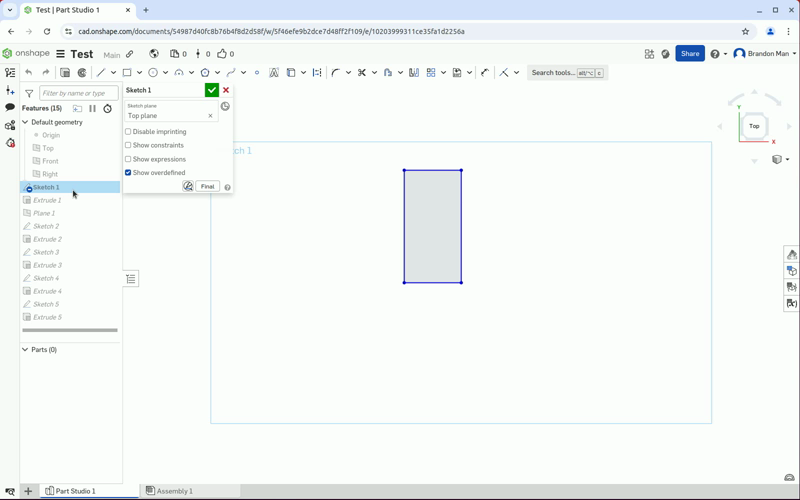
mouse_move(229, 92)
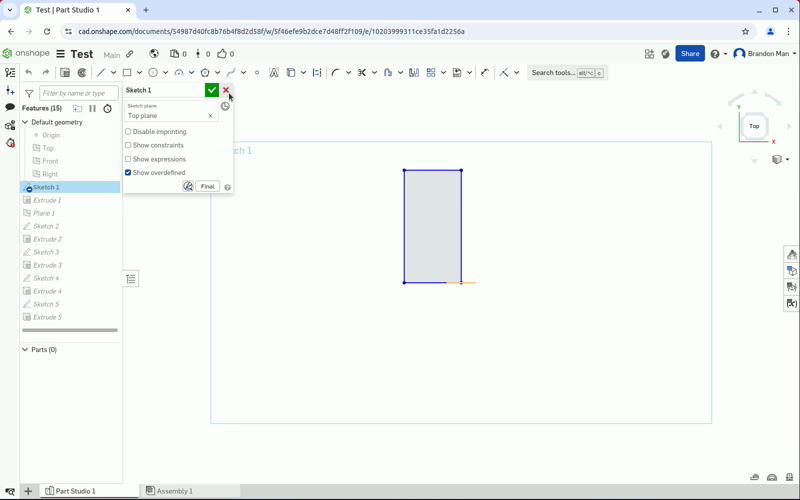
click(229, 92)
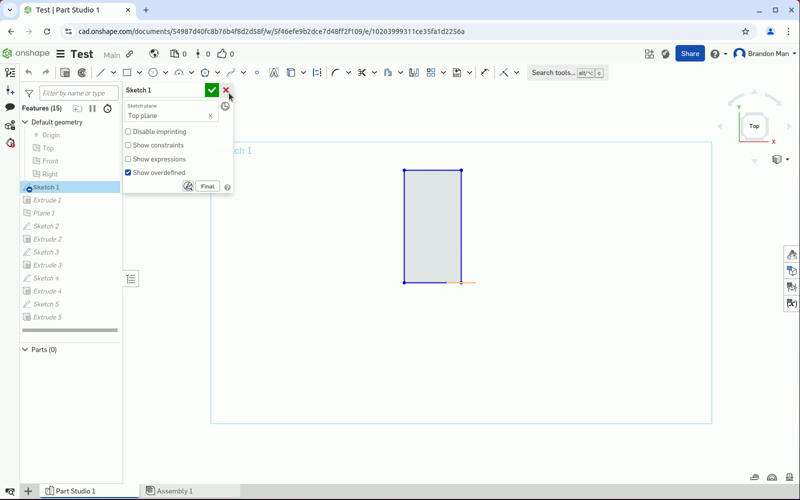
key(shift+s)
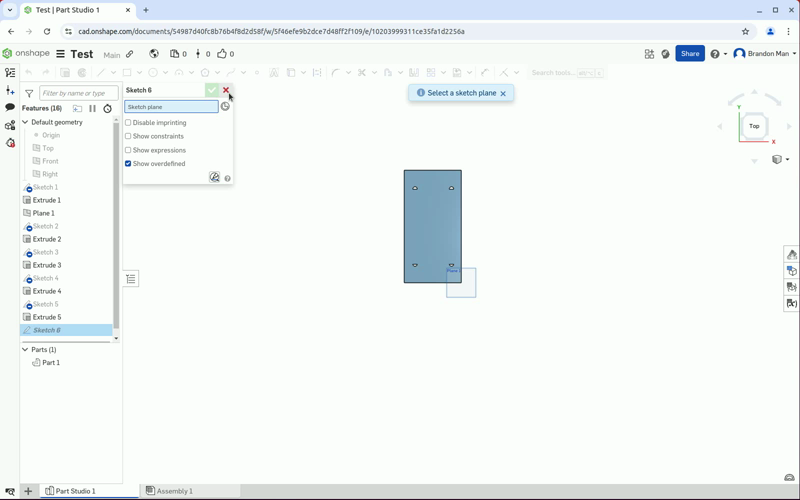
mouse_move(69, 215)
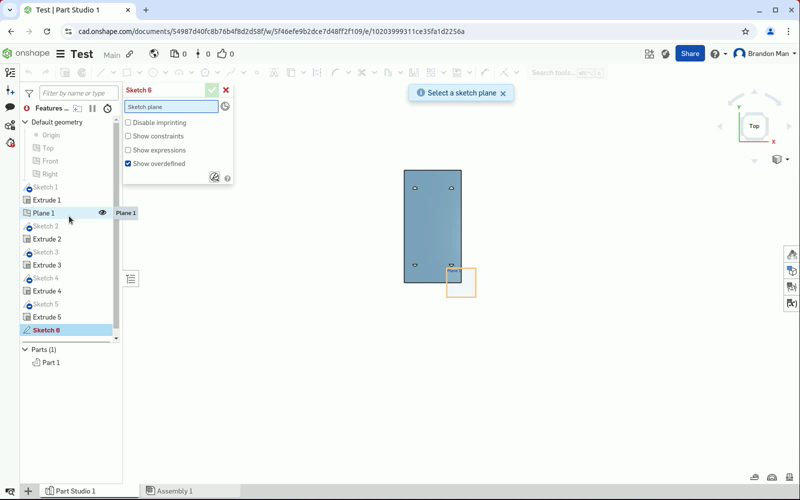
click(69, 215)
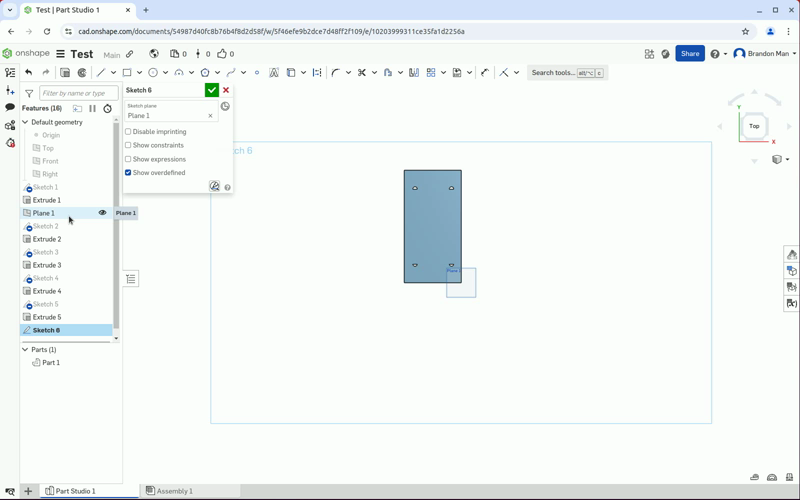
mouse_move(73, 352)
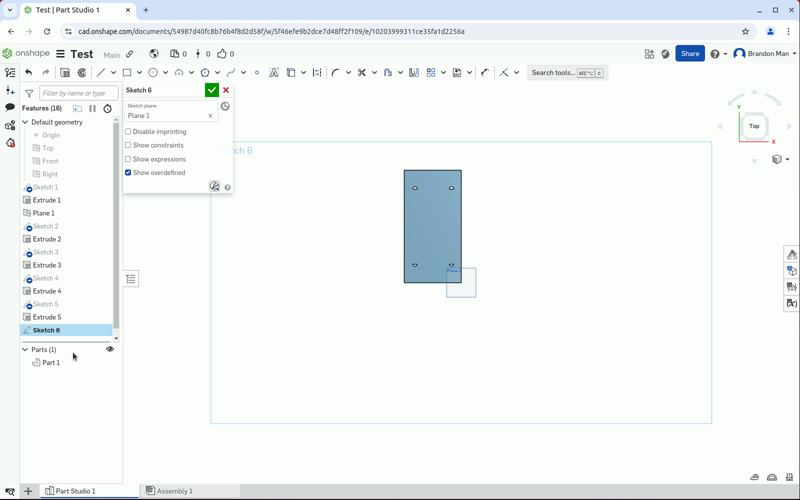
key(y)
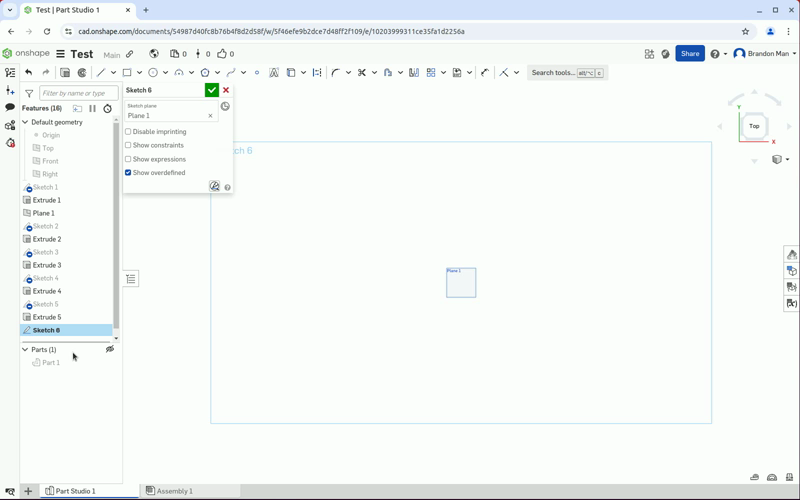
key(l)
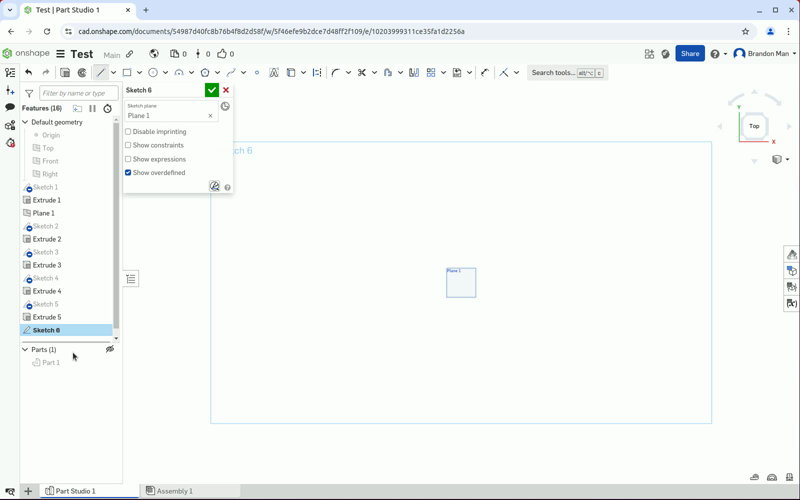
key_down(shift)
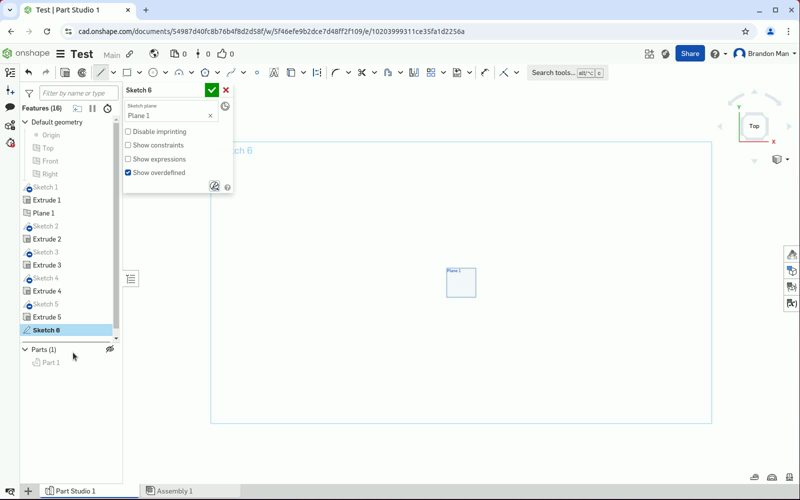
mouse_move(412, 264)
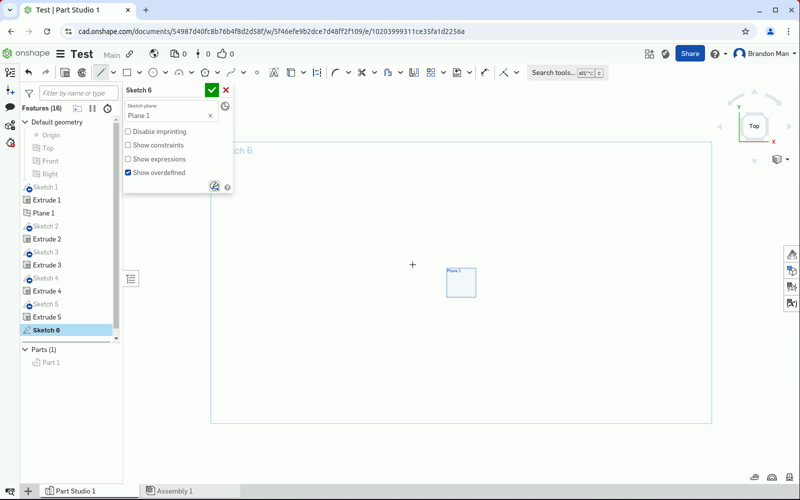
click(412, 264)
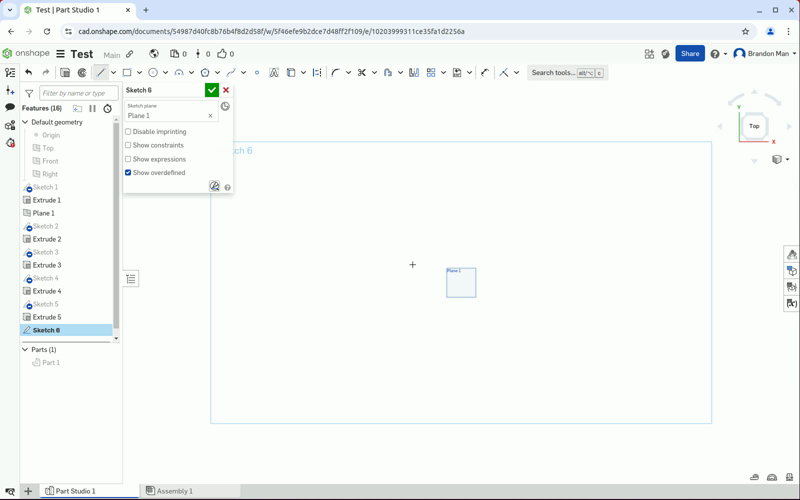
key_up(shift)
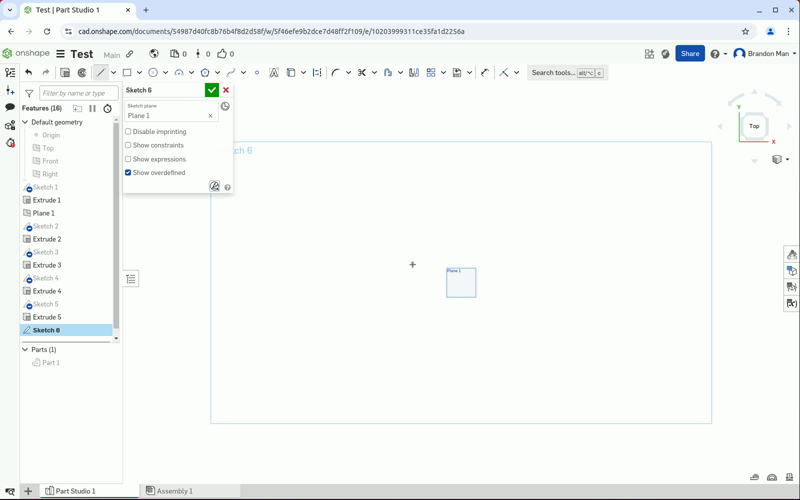
key_down(shift)
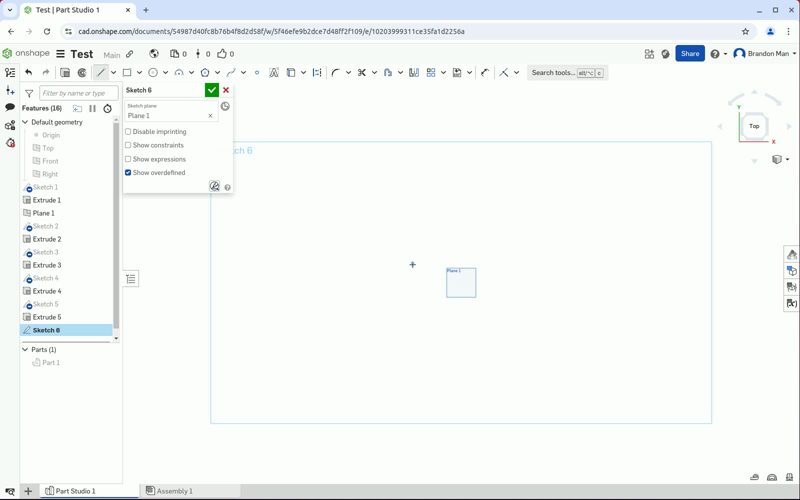
mouse_move(442, 264)
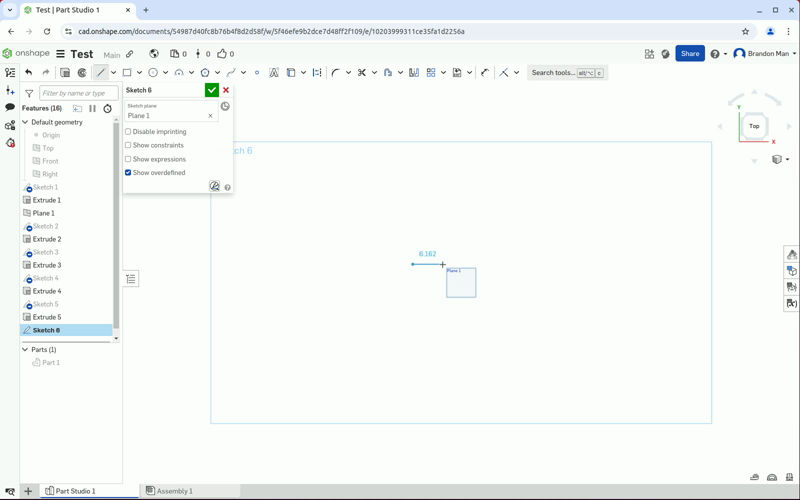
mouse_move(416, 264)
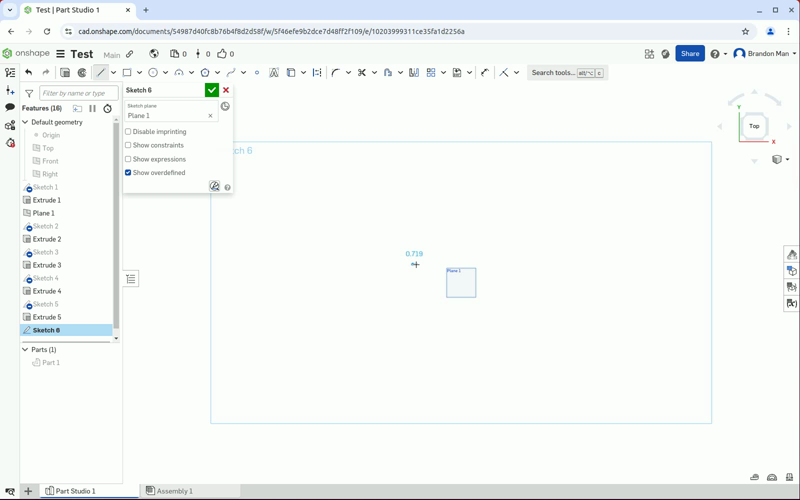
scroll(6)
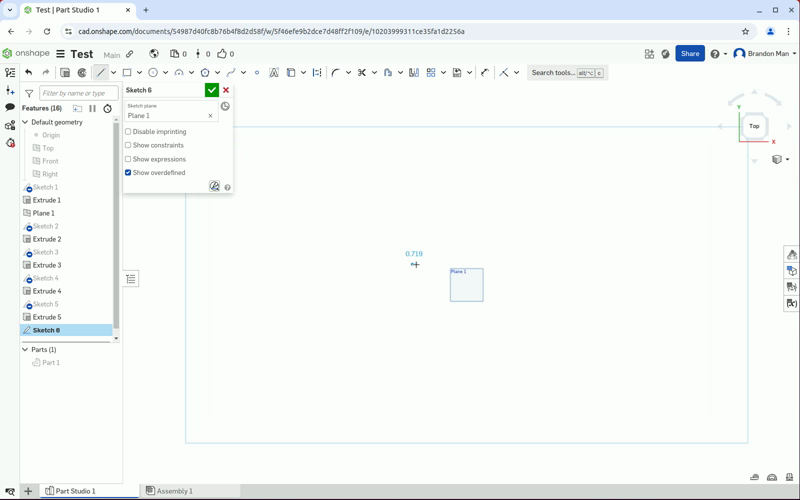
scroll(6)
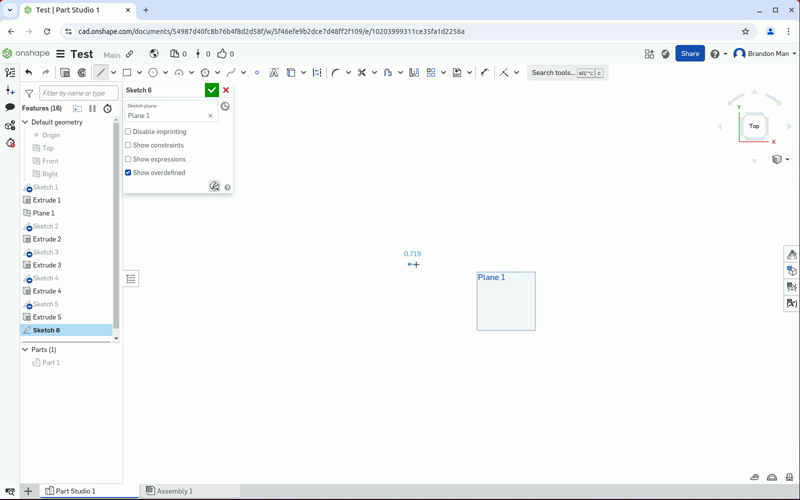
scroll(6)
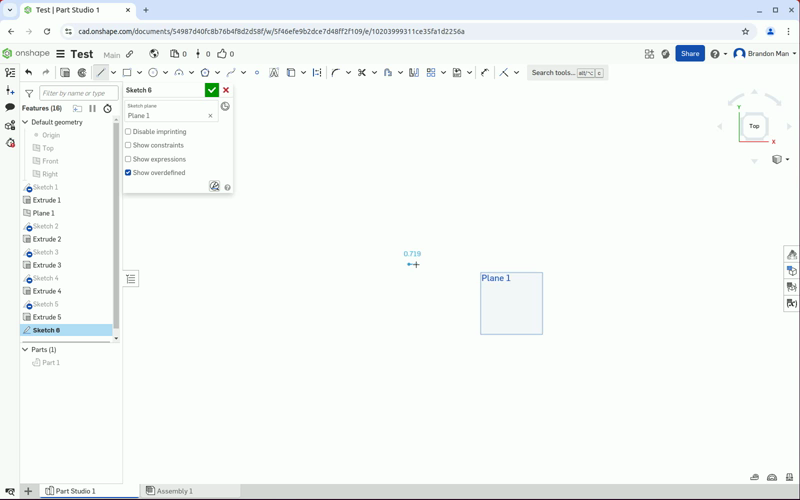
scroll(6)
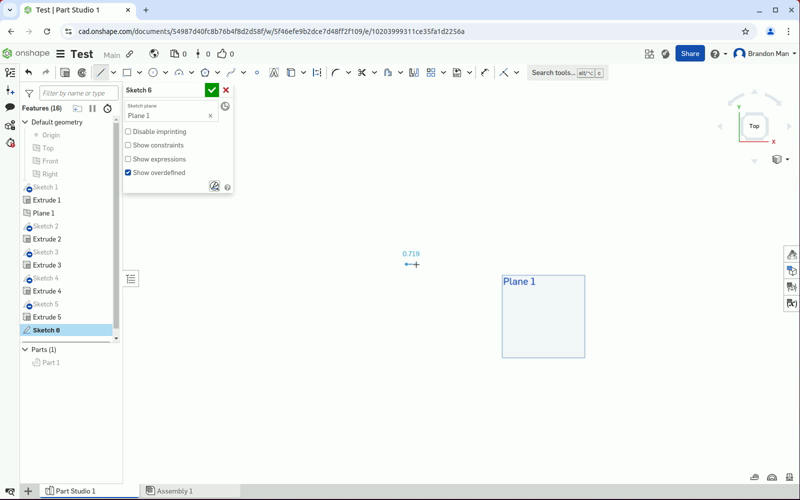
scroll(6)
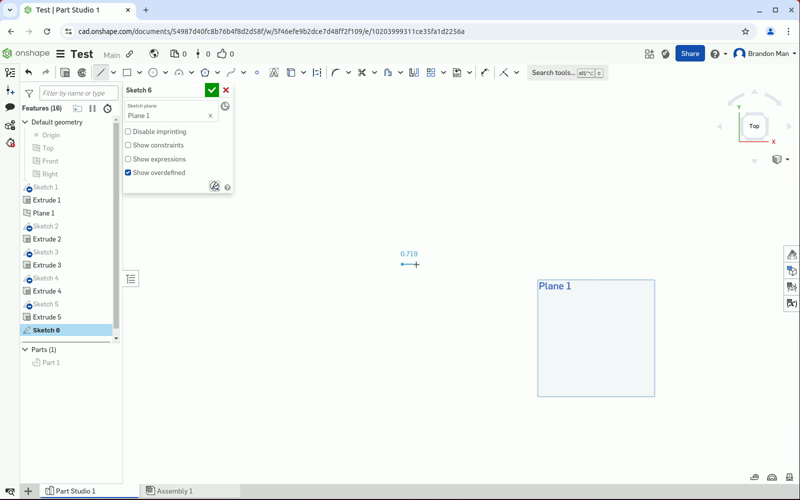
scroll(6)
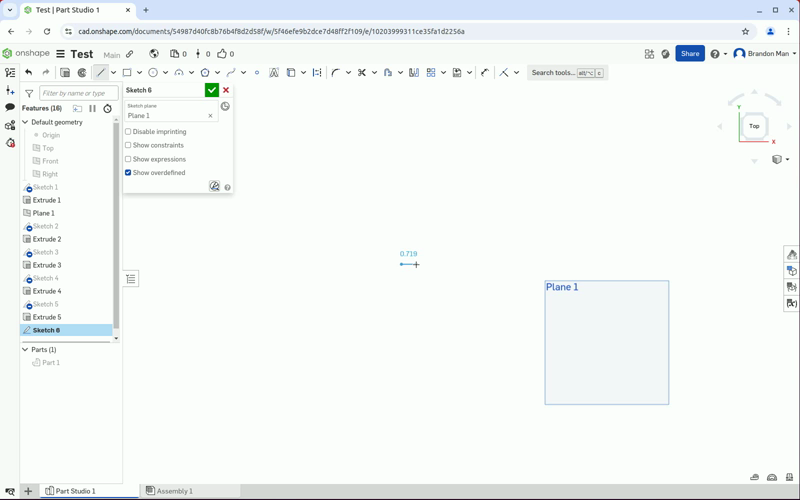
scroll(6)
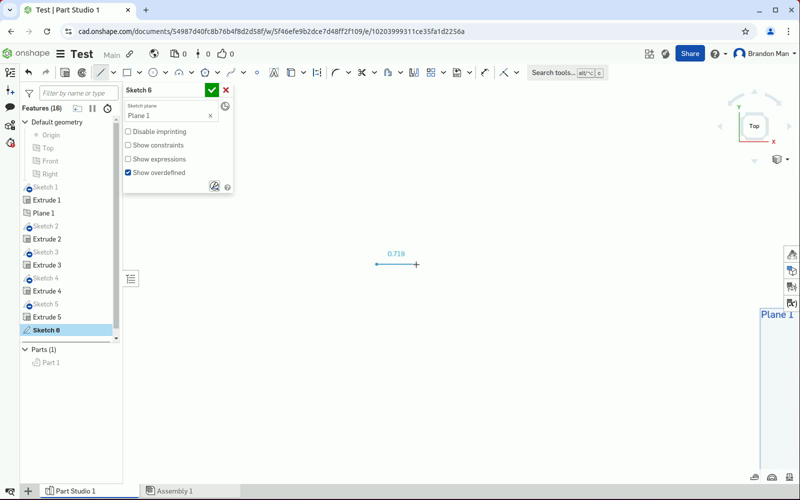
click(416, 264)
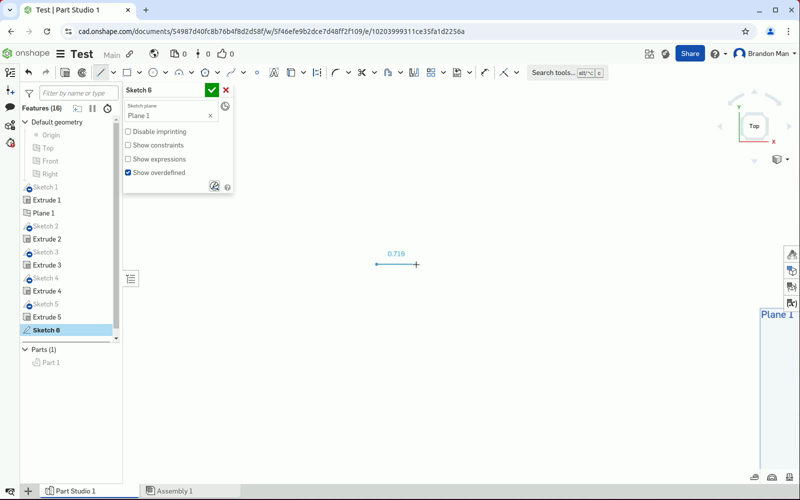
scroll(-6)
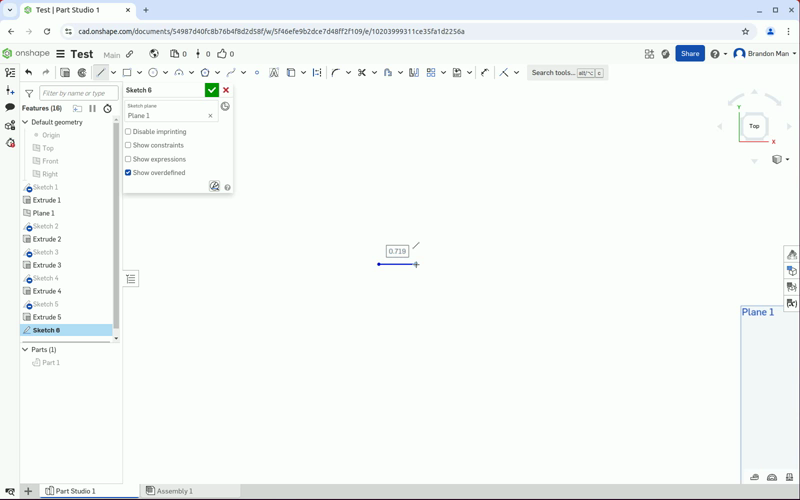
scroll(-6)
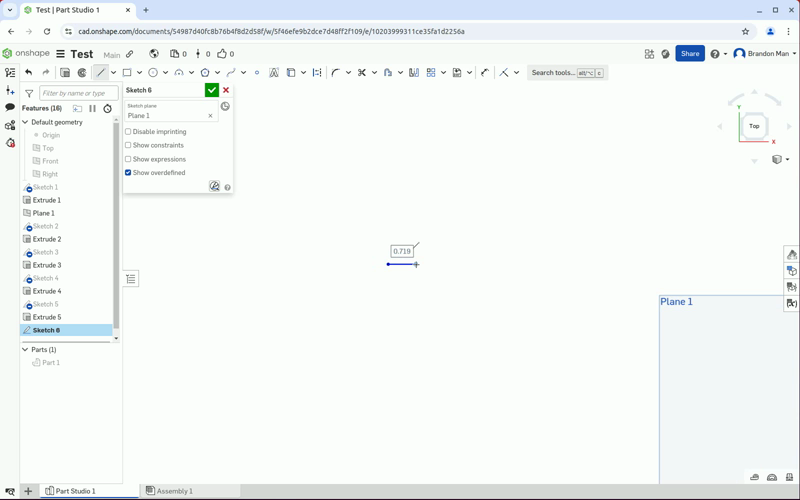
scroll(-6)
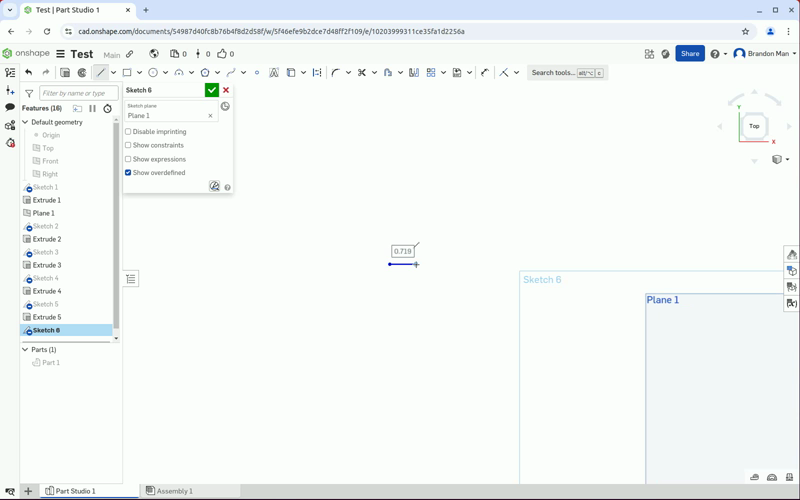
scroll(-6)
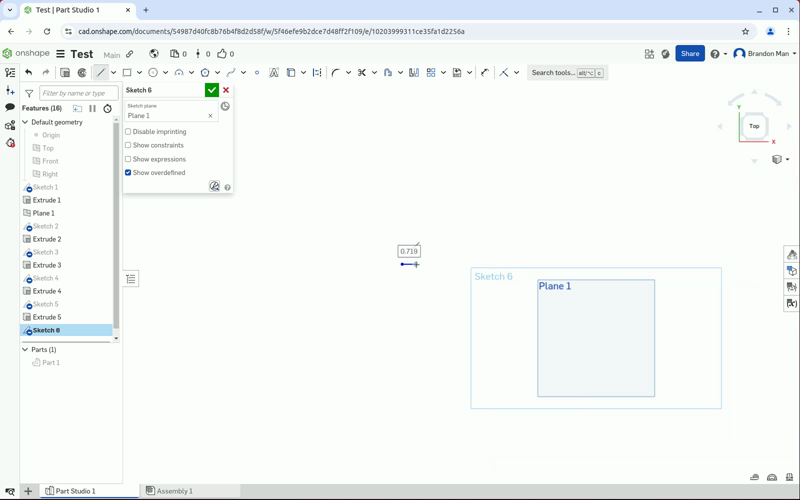
scroll(-6)
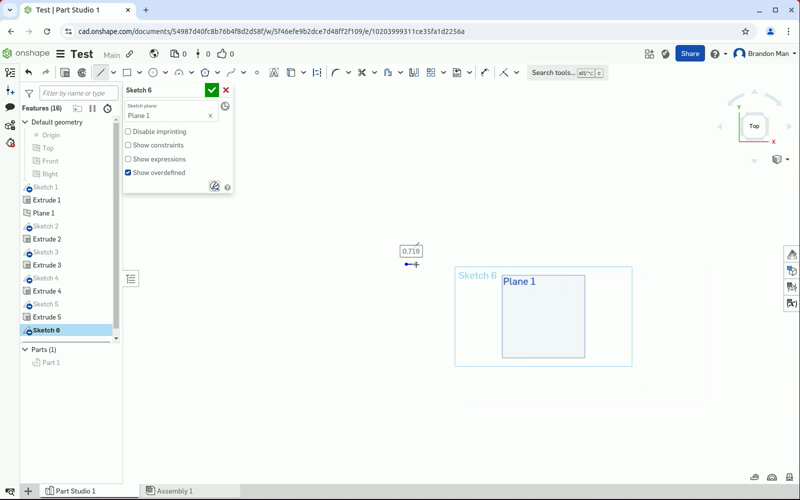
scroll(-6)
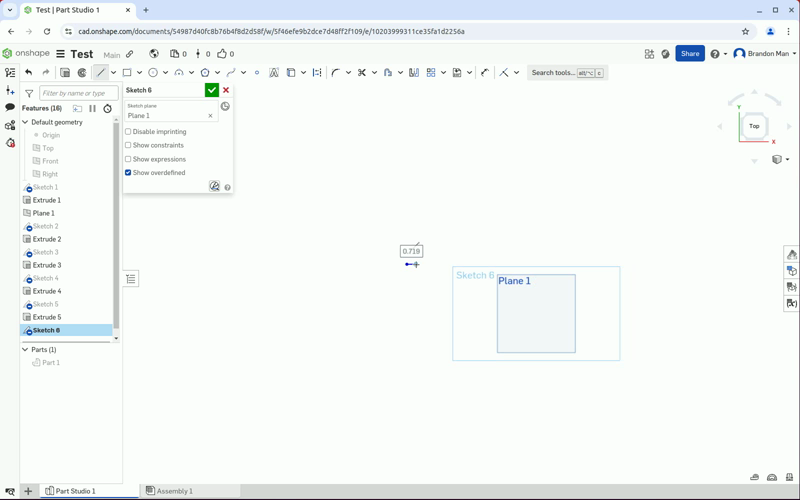
scroll(-6)
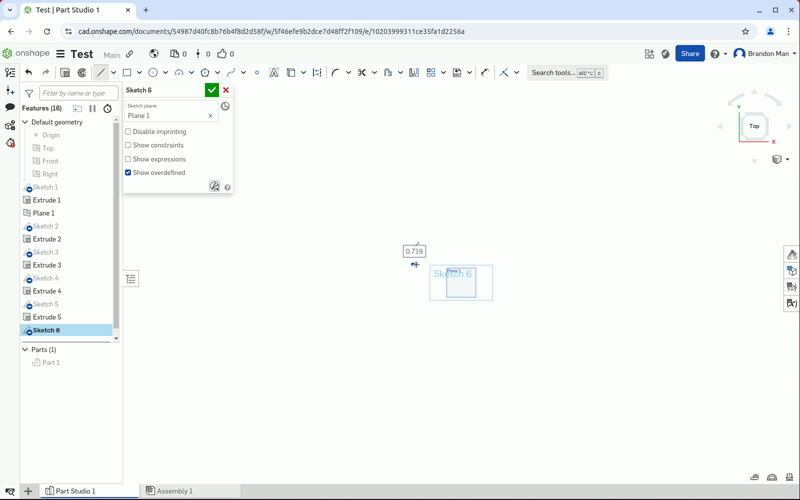
key_up(shift)
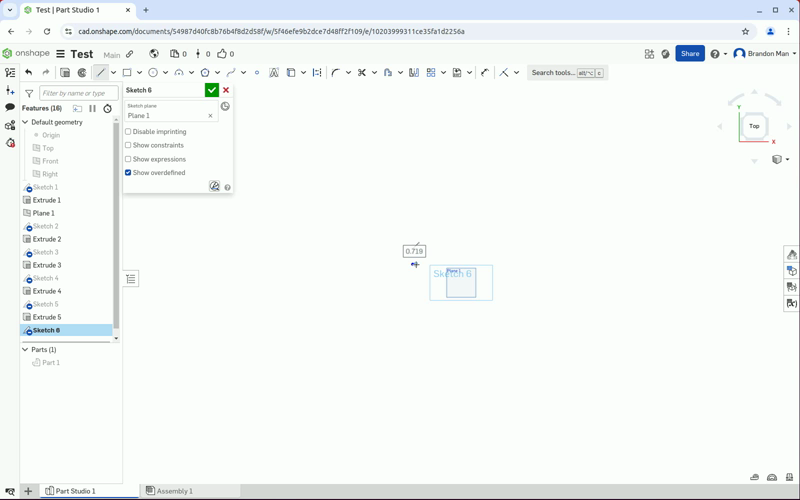
key_down(shift)
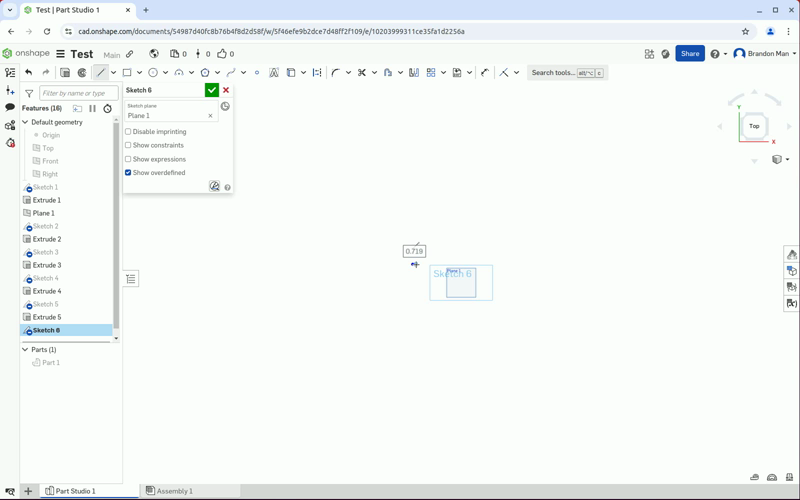
mouse_move(416, 188)
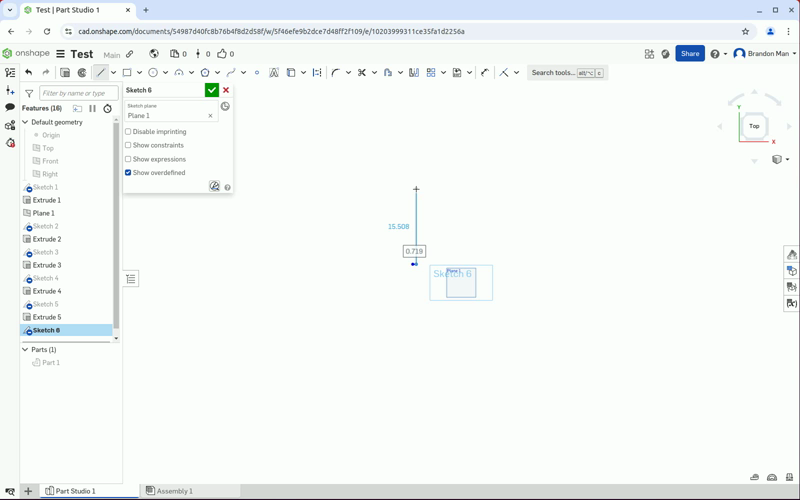
click(416, 188)
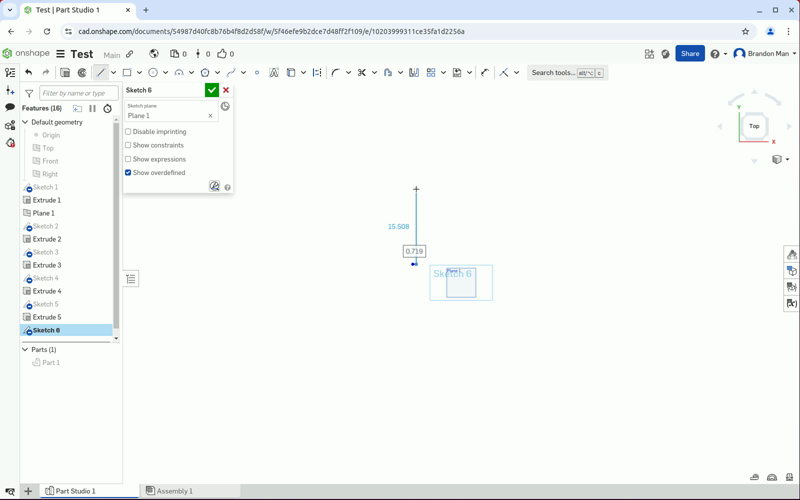
key_up(shift)
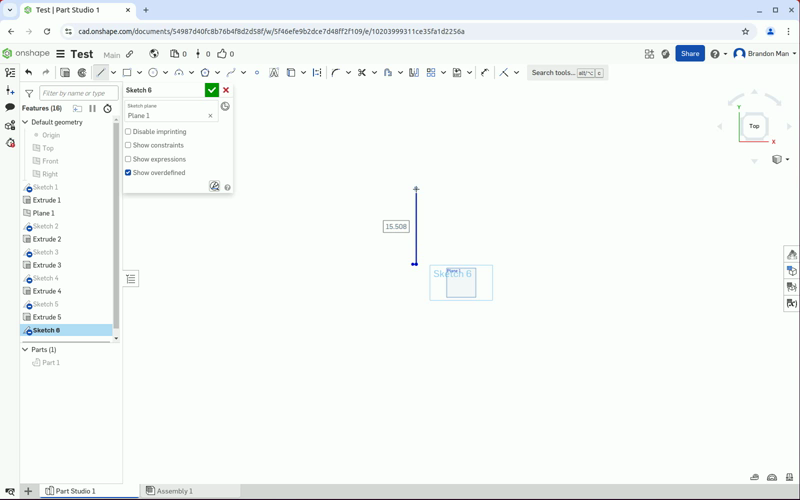
key_down(shift)
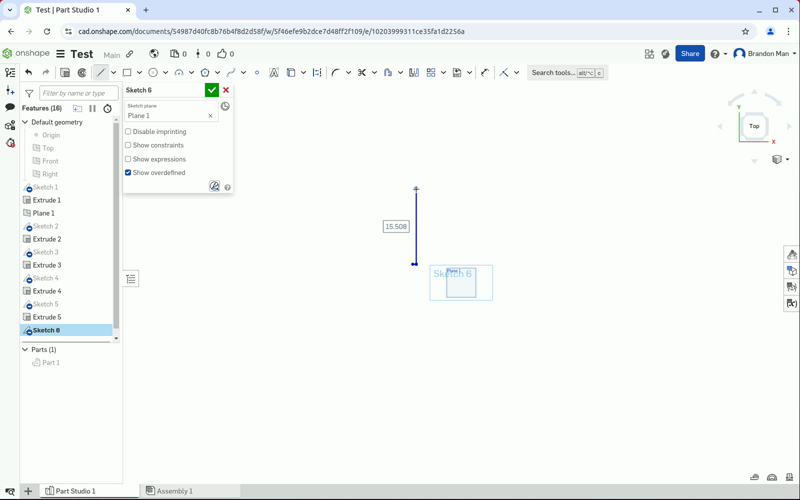
mouse_move(446, 188)
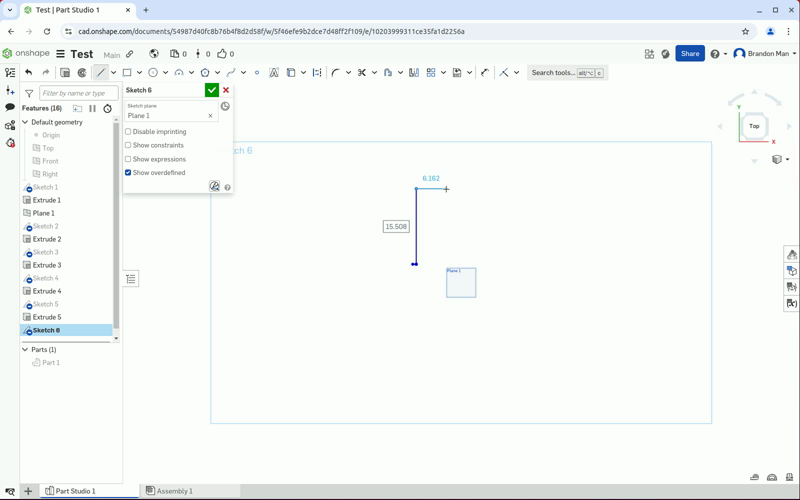
mouse_move(412, 188)
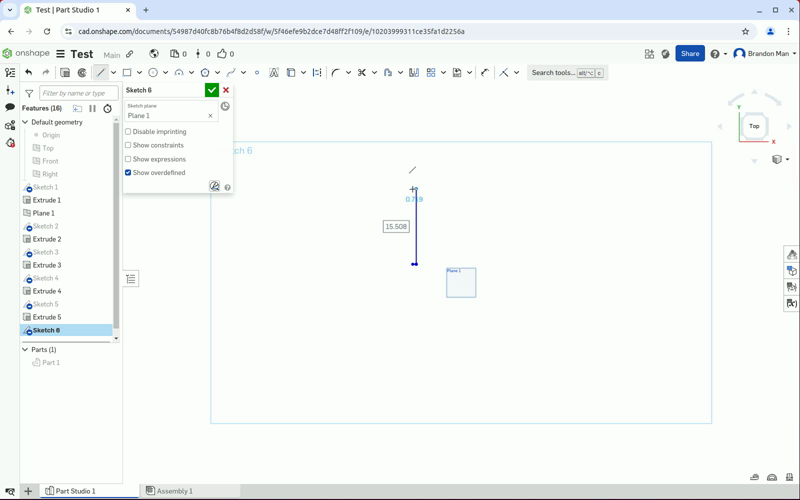
scroll(6)
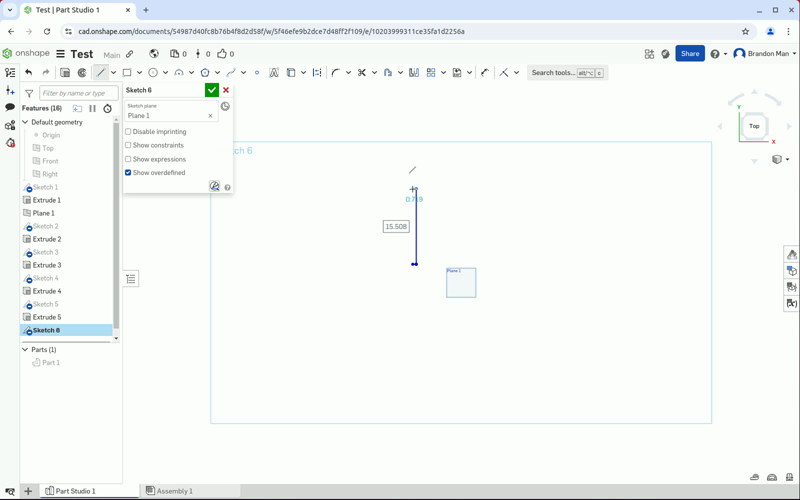
scroll(6)
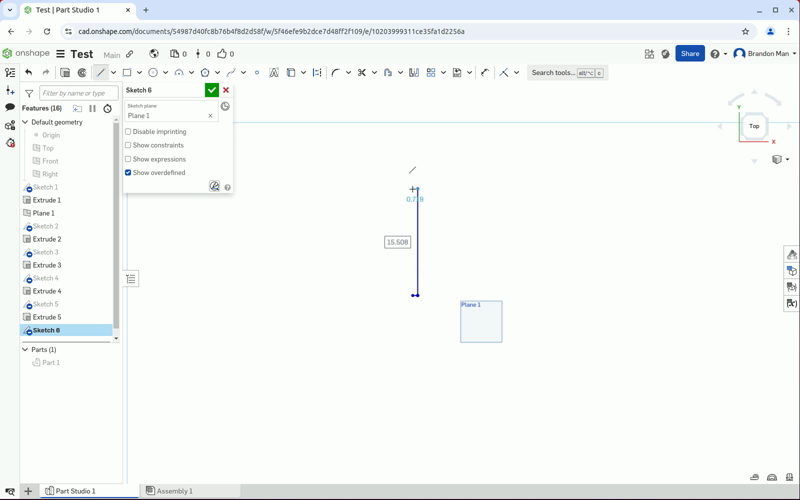
scroll(6)
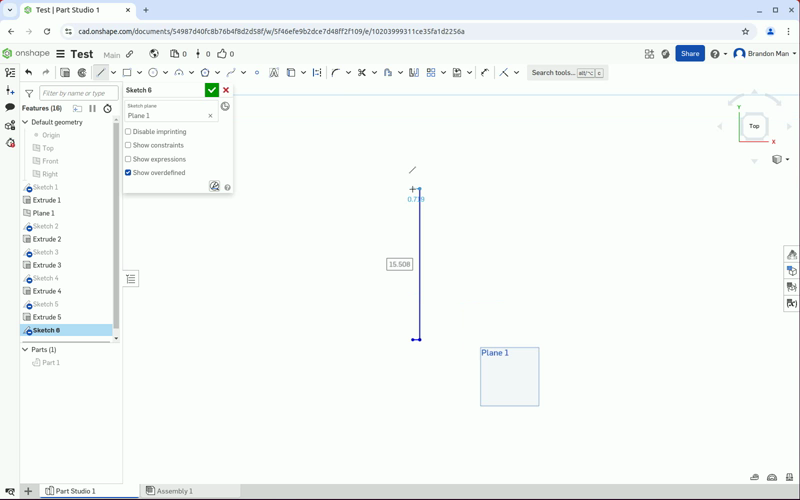
scroll(6)
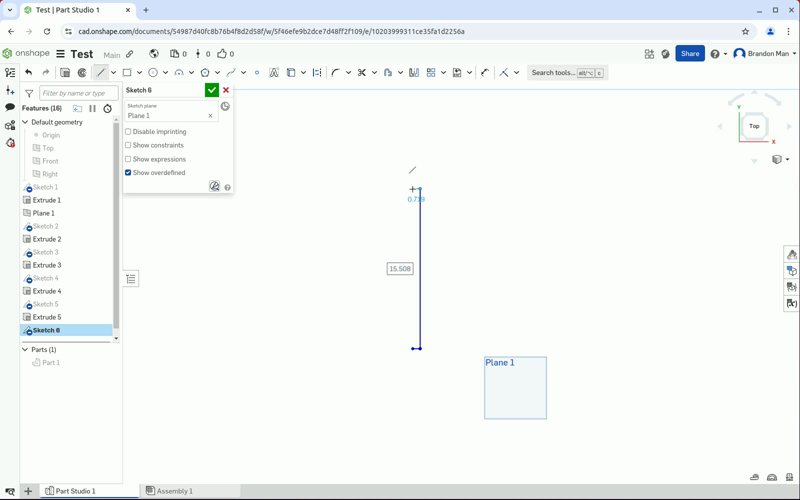
scroll(6)
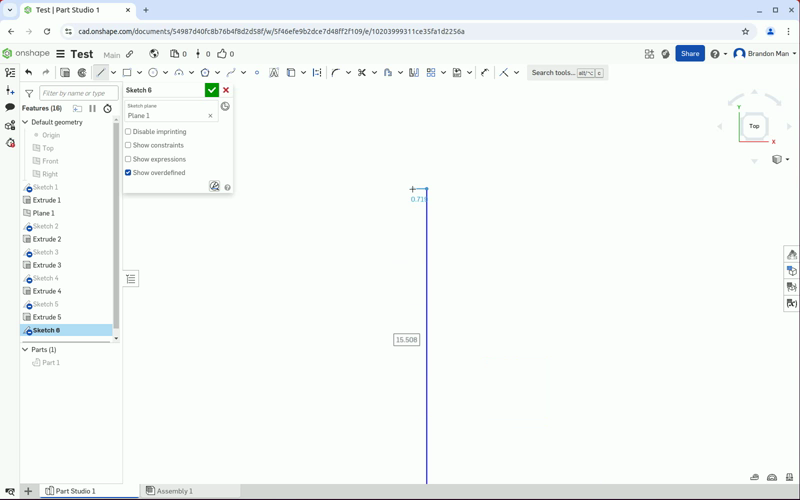
scroll(6)
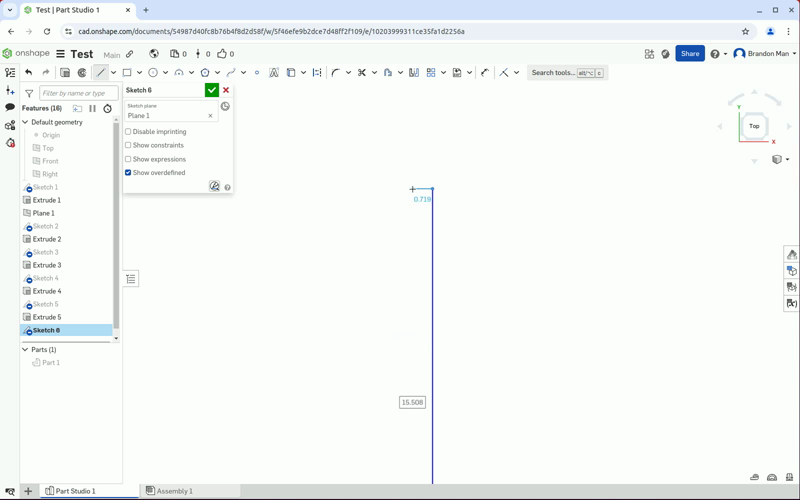
scroll(6)
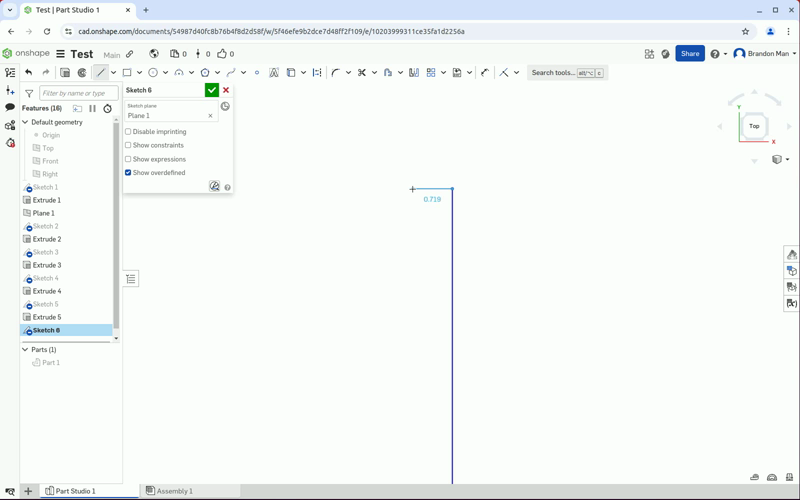
click(412, 188)
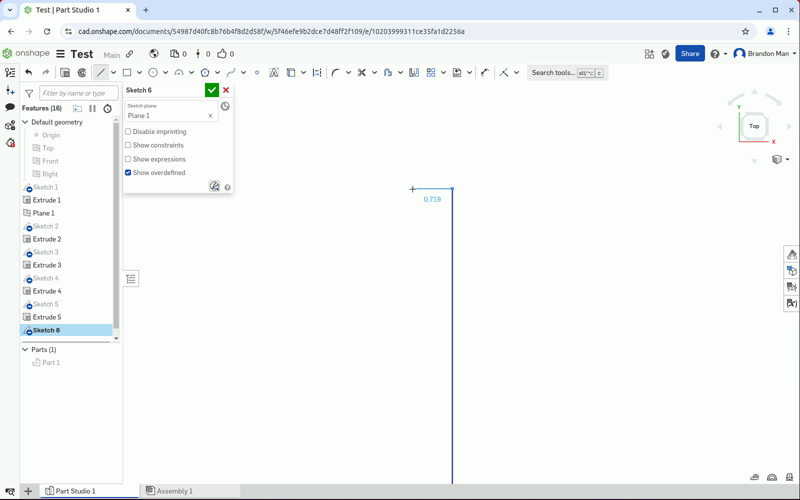
scroll(-6)
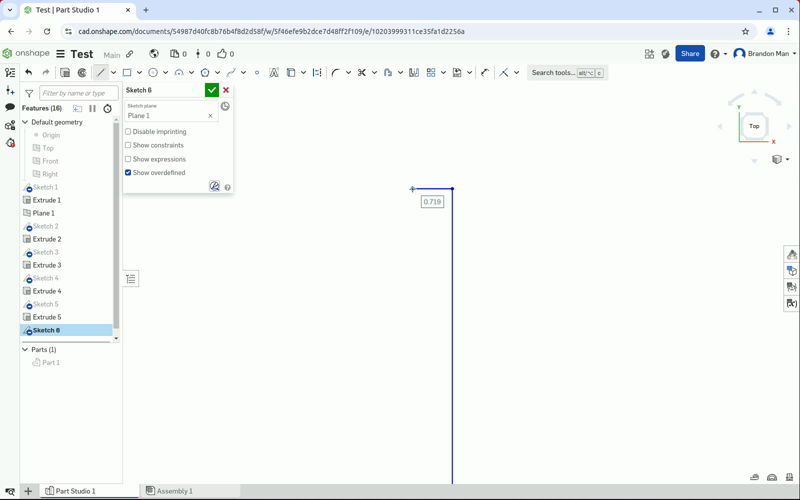
scroll(-6)
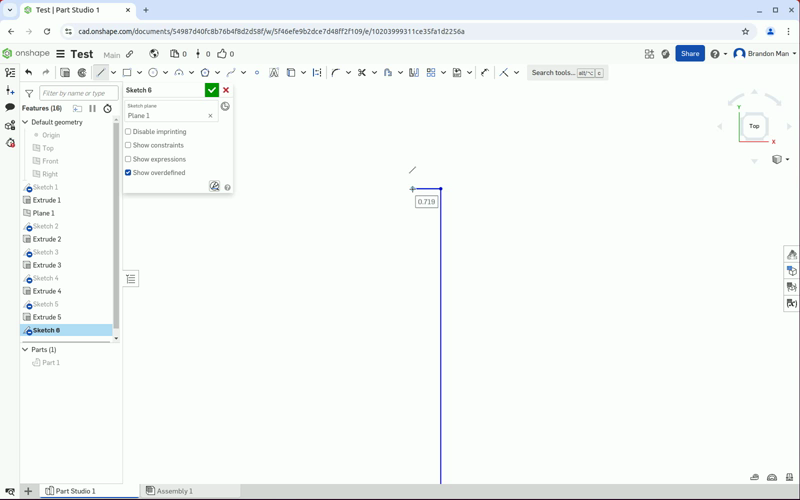
scroll(-6)
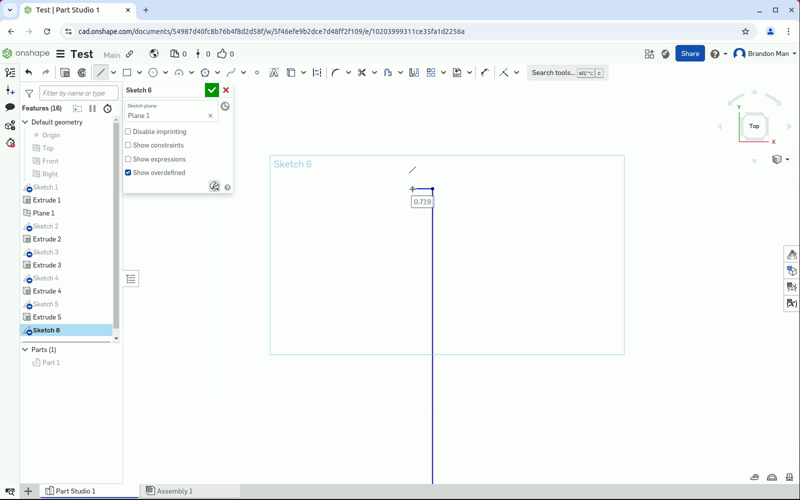
scroll(-6)
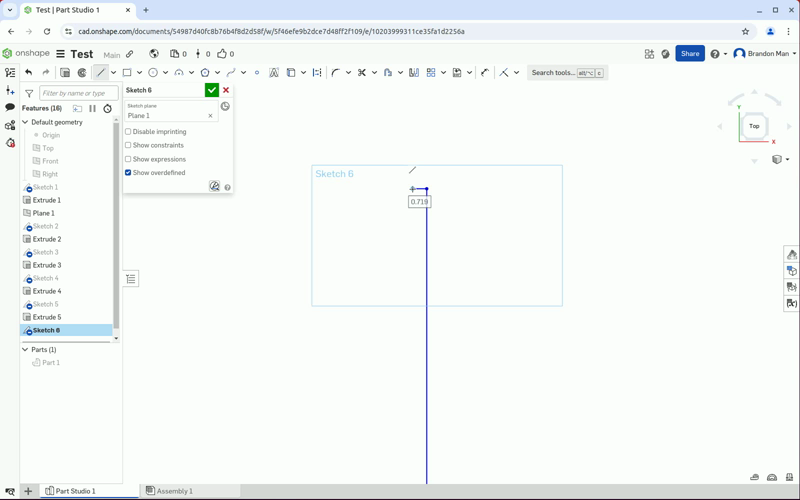
scroll(-6)
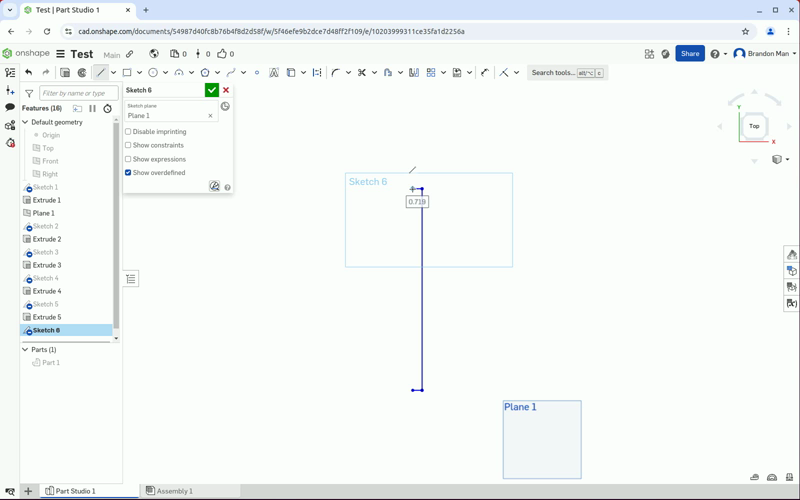
scroll(-6)
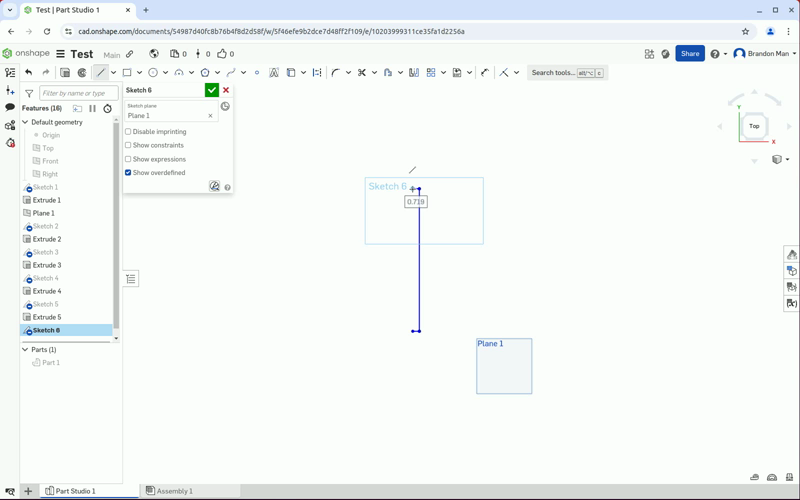
scroll(-6)
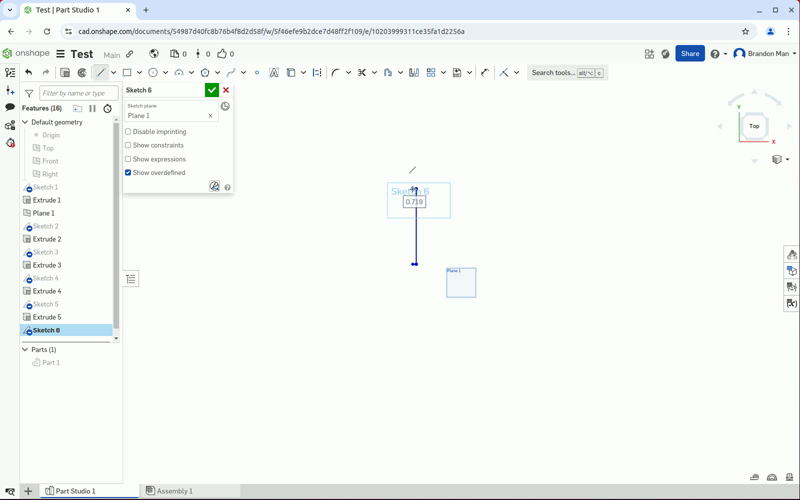
key_up(shift)
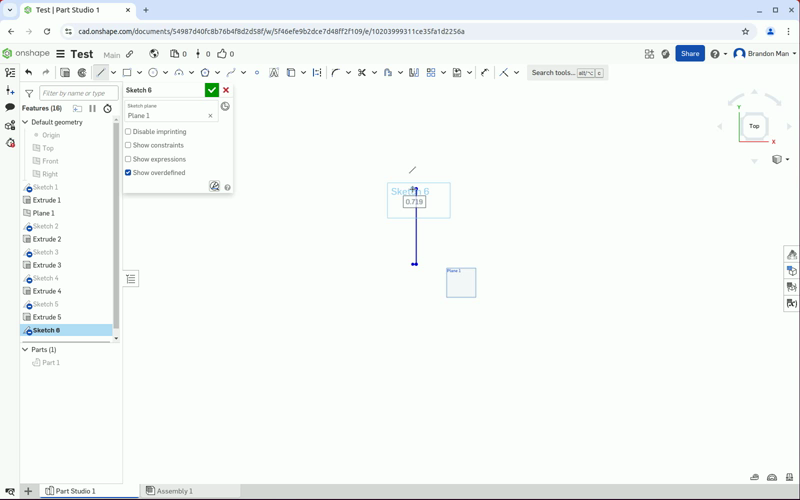
key_down(shift)
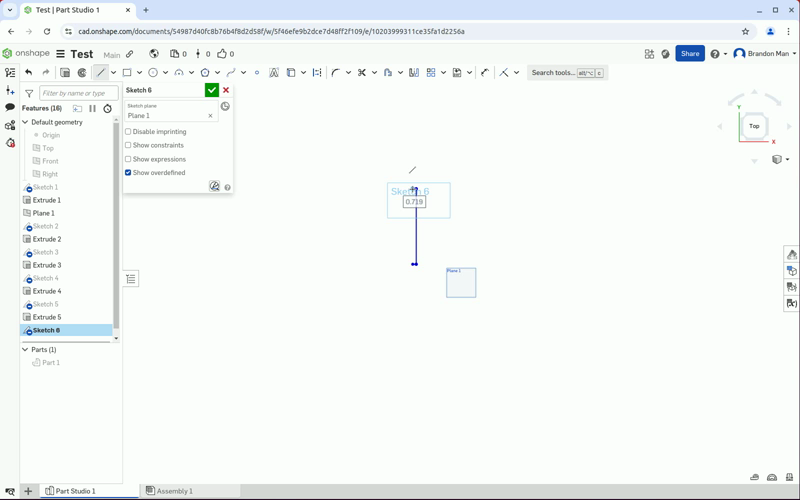
mouse_move(412, 264)
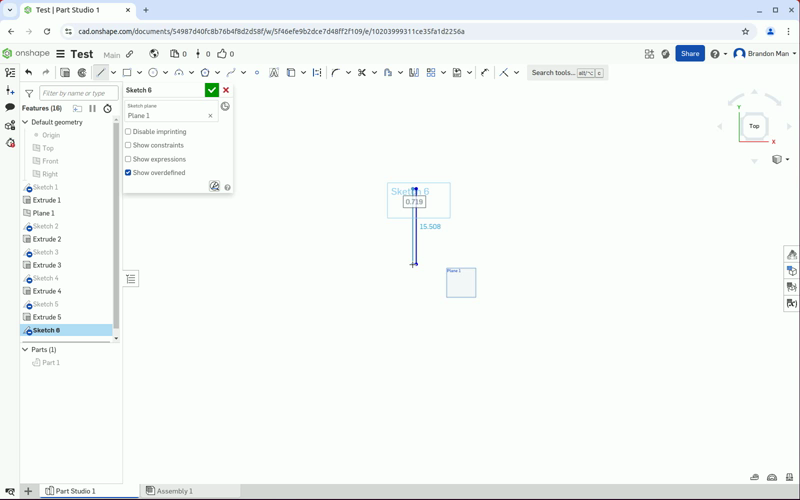
scroll(6)
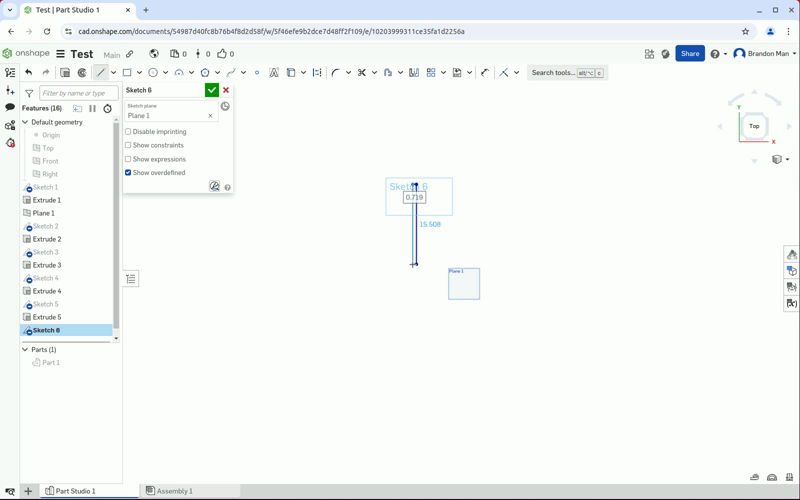
scroll(6)
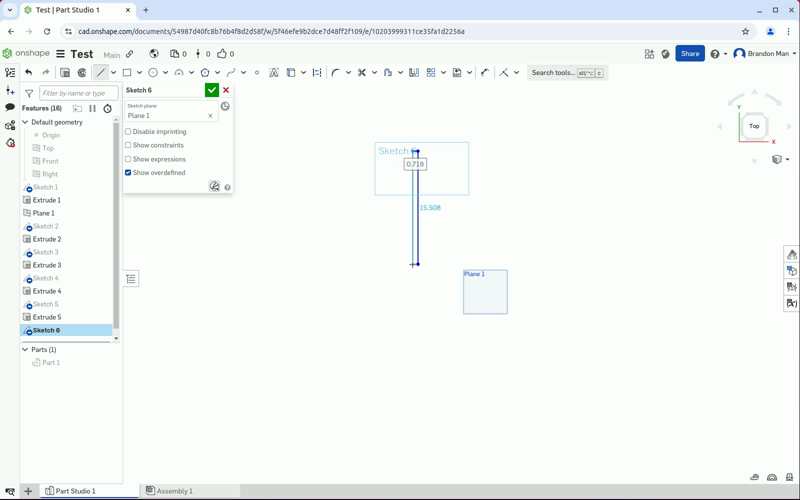
scroll(6)
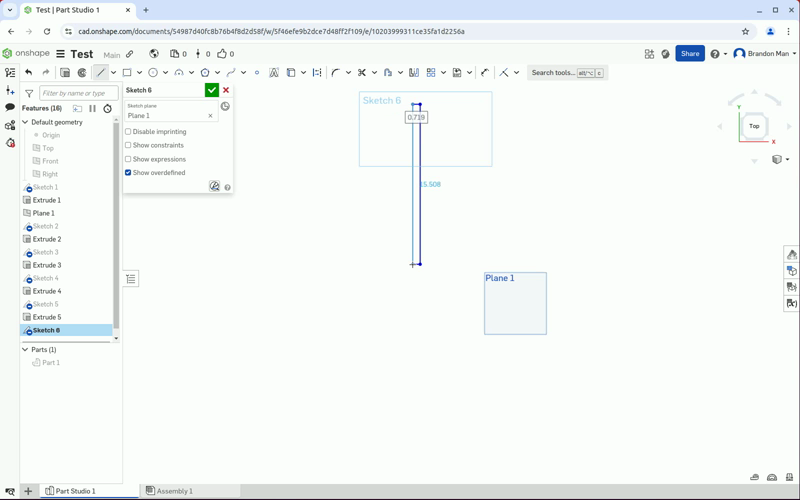
scroll(6)
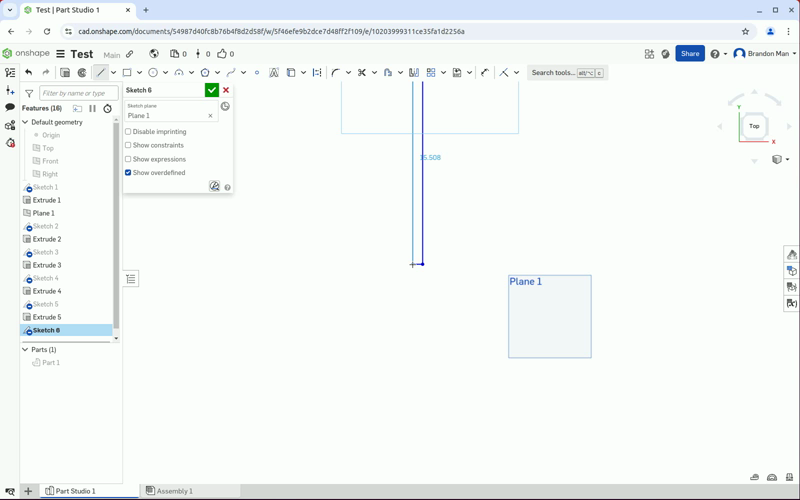
scroll(6)
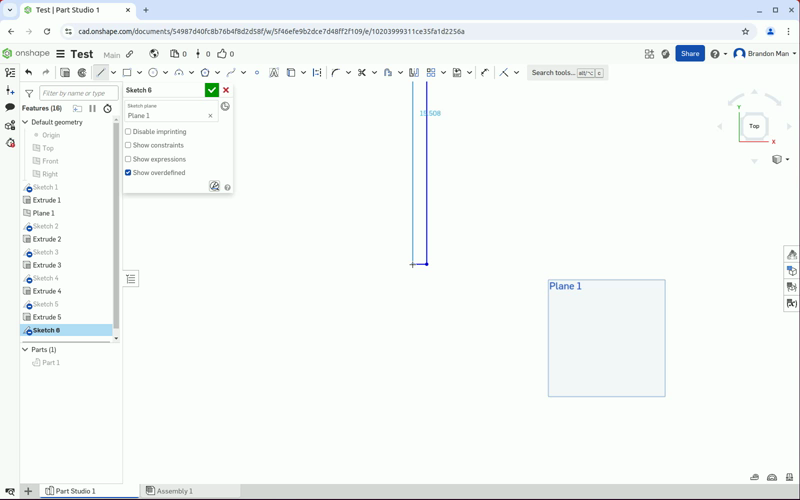
scroll(6)
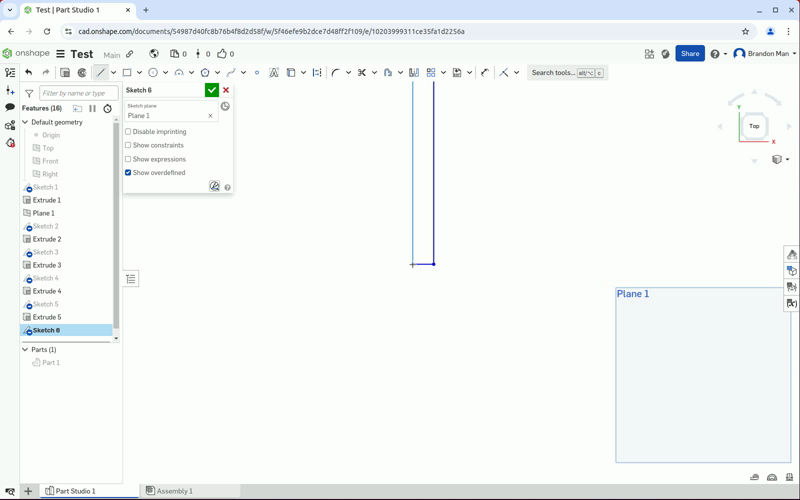
scroll(6)
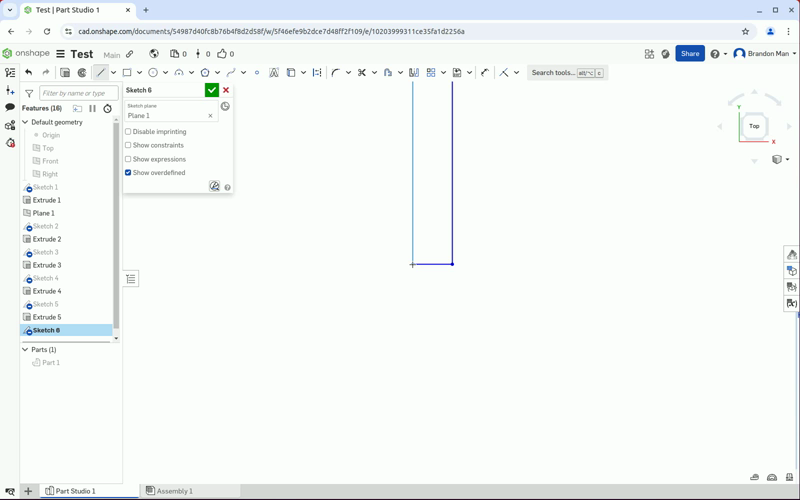
key_up(shift)
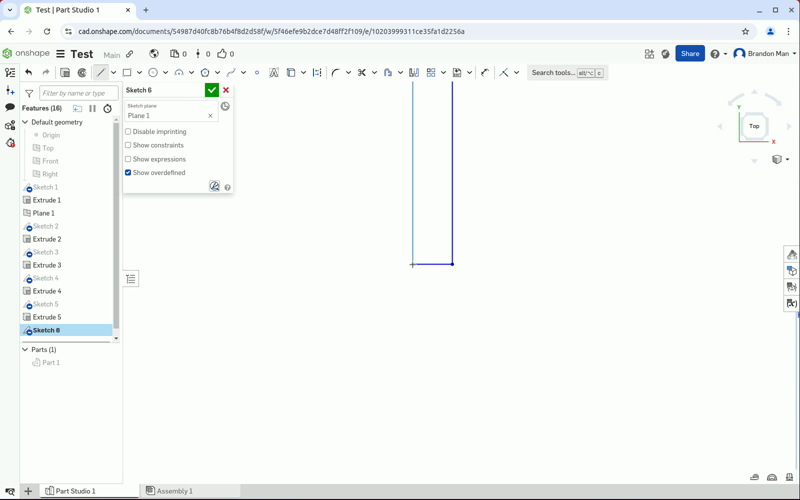
click(412, 264)
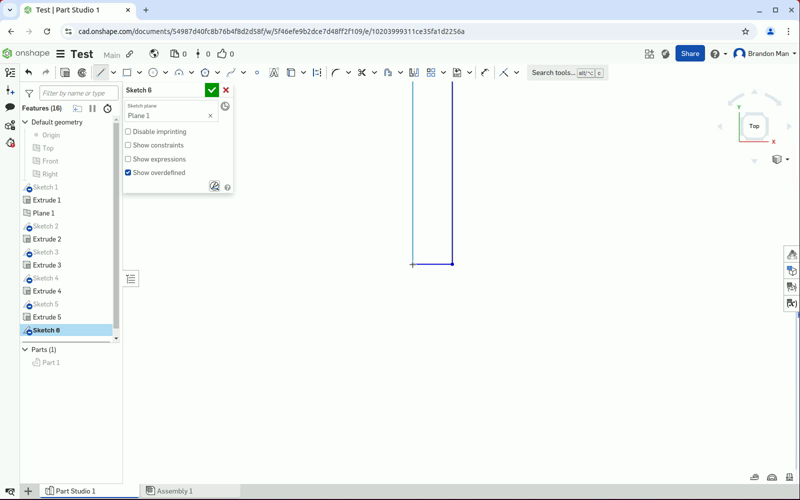
scroll(-6)
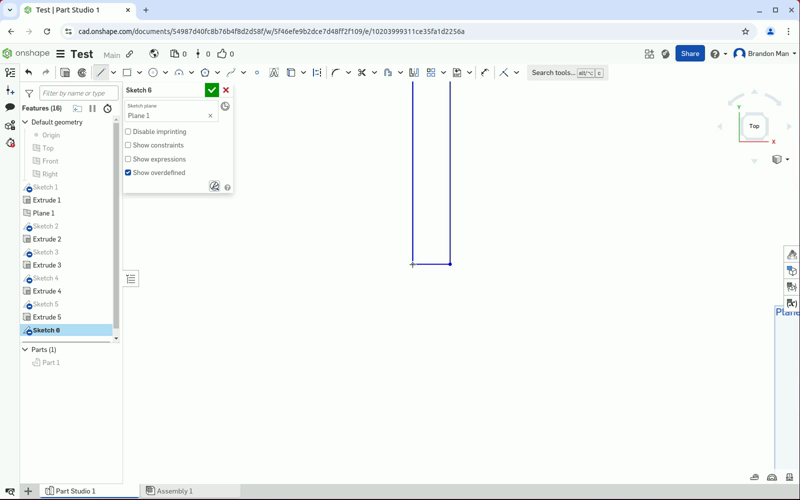
scroll(-6)
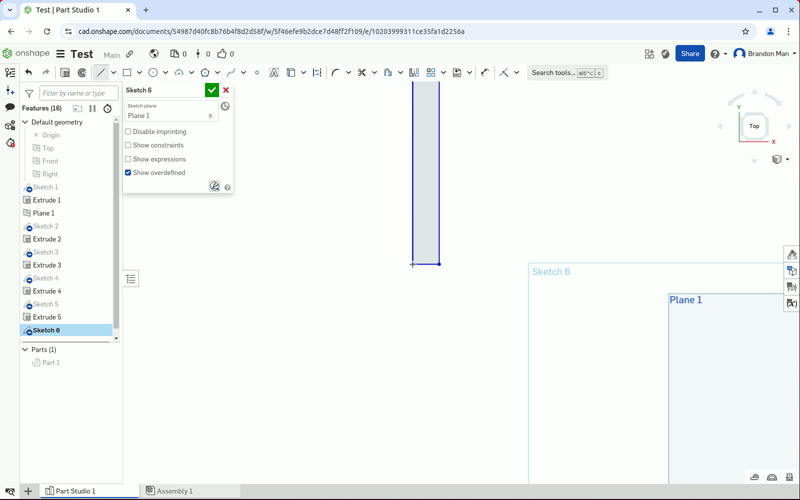
scroll(-6)
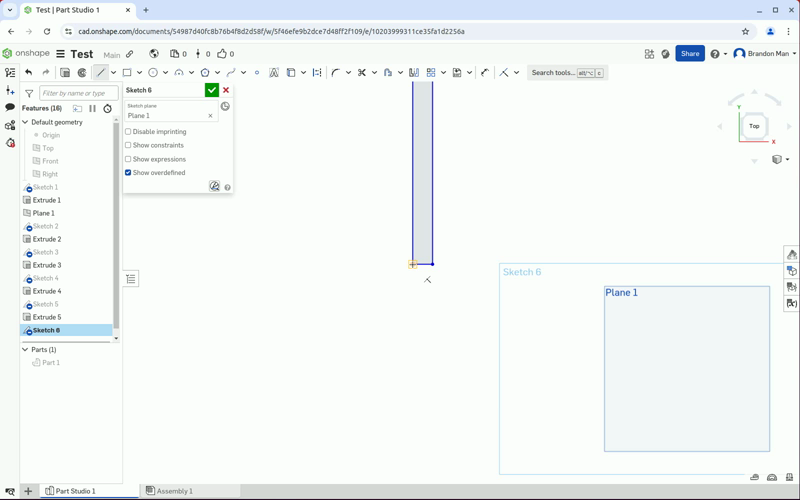
scroll(-6)
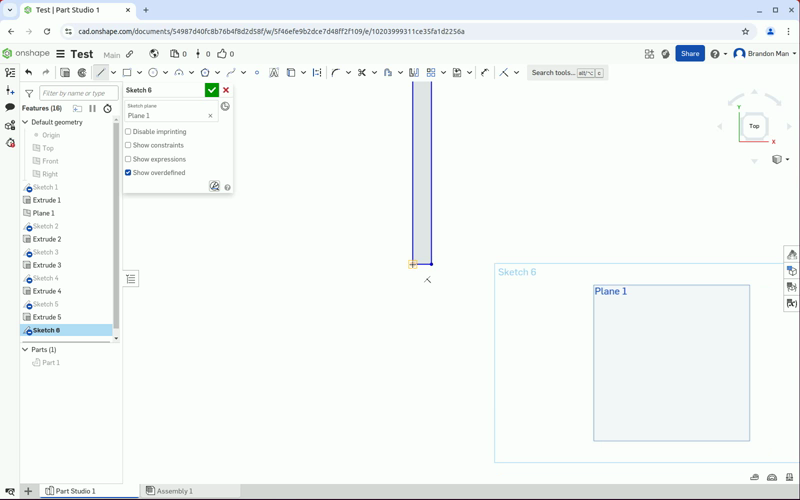
scroll(-6)
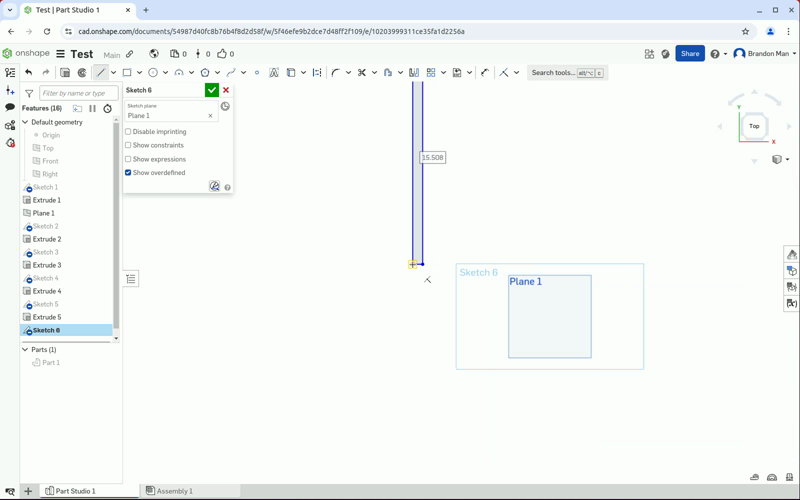
scroll(-6)
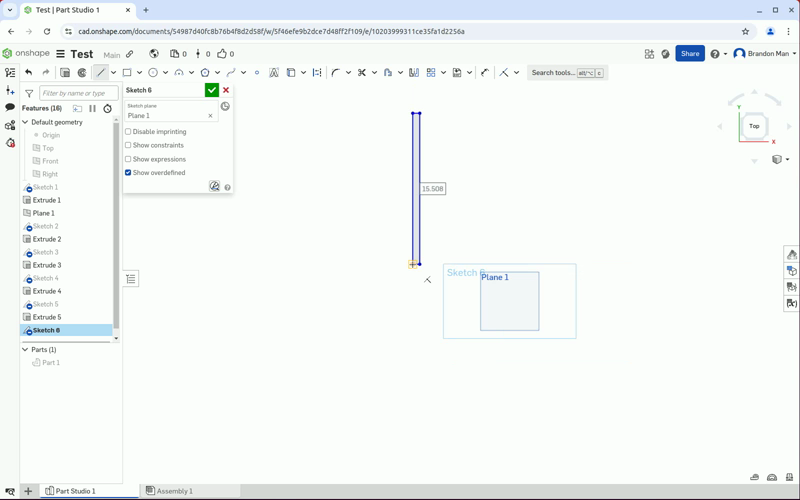
scroll(-6)
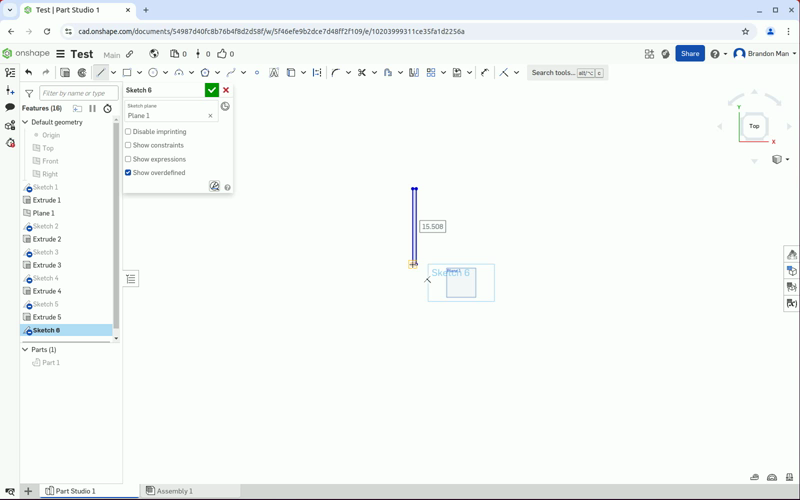
key(esc)
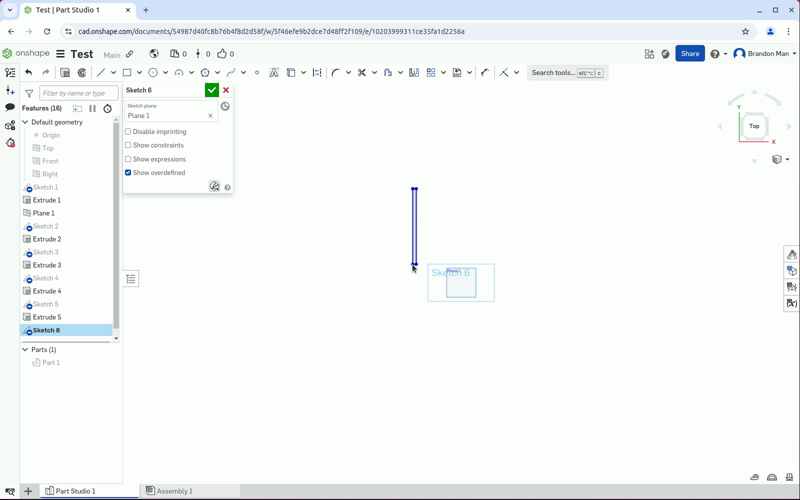
mouse_move(414, 252)
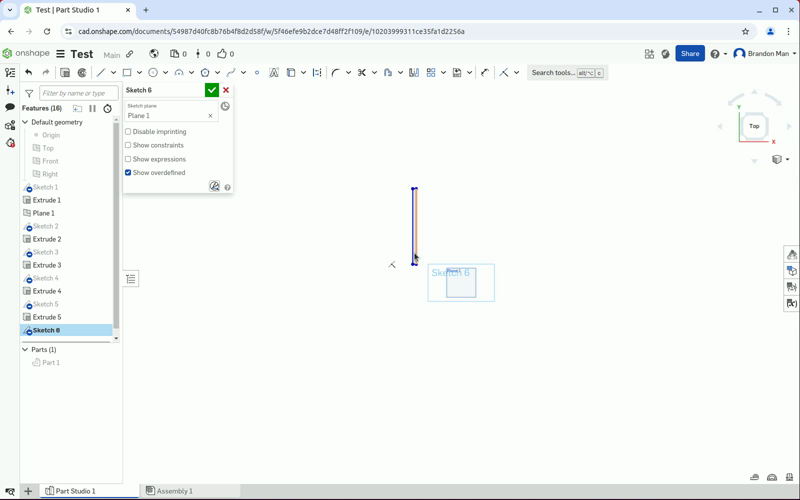
scroll(6)
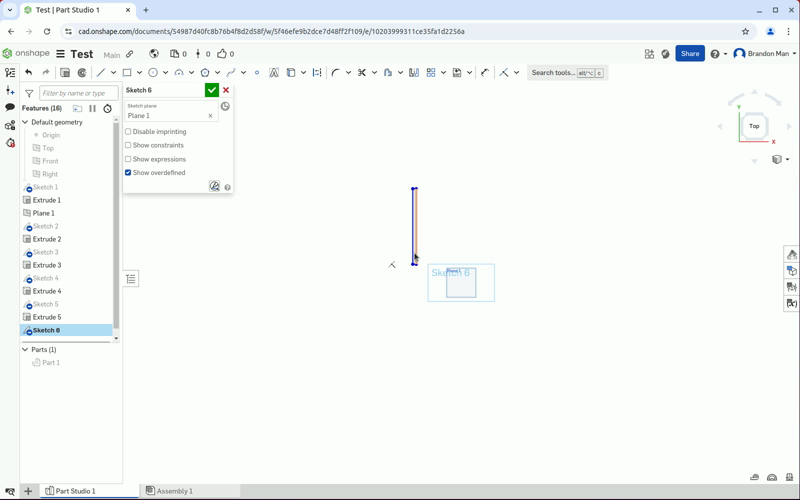
scroll(6)
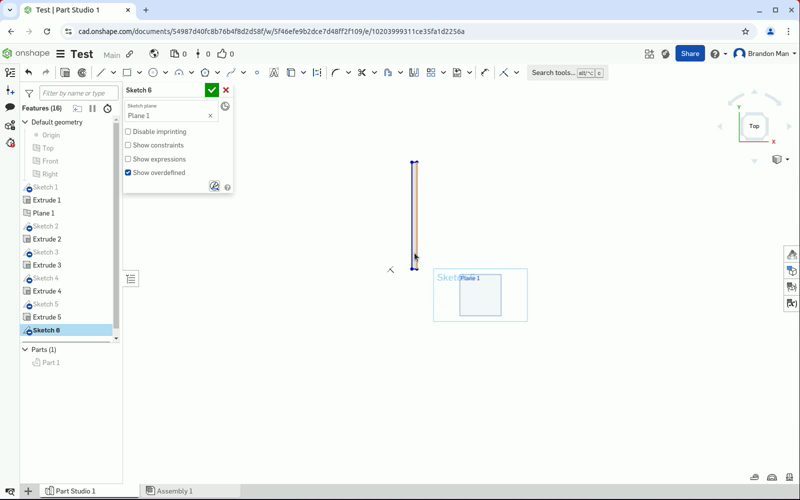
scroll(6)
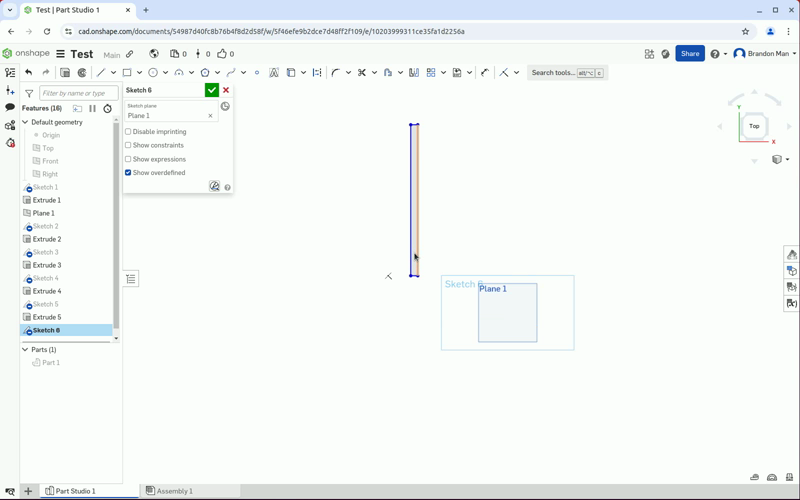
scroll(6)
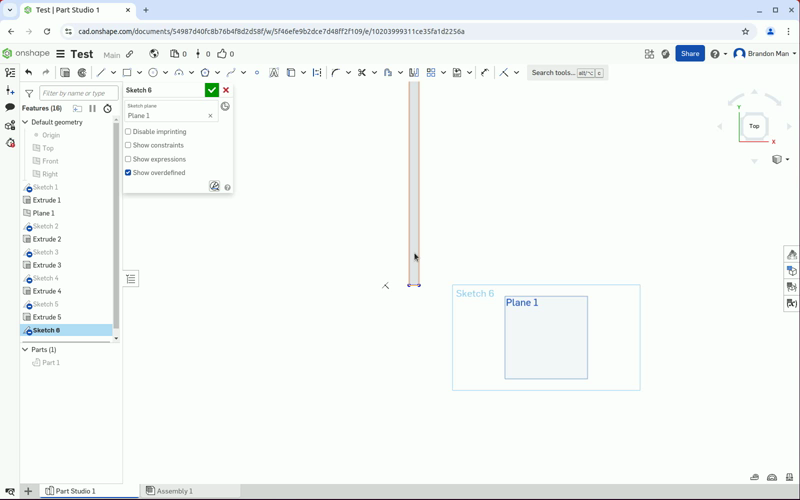
scroll(6)
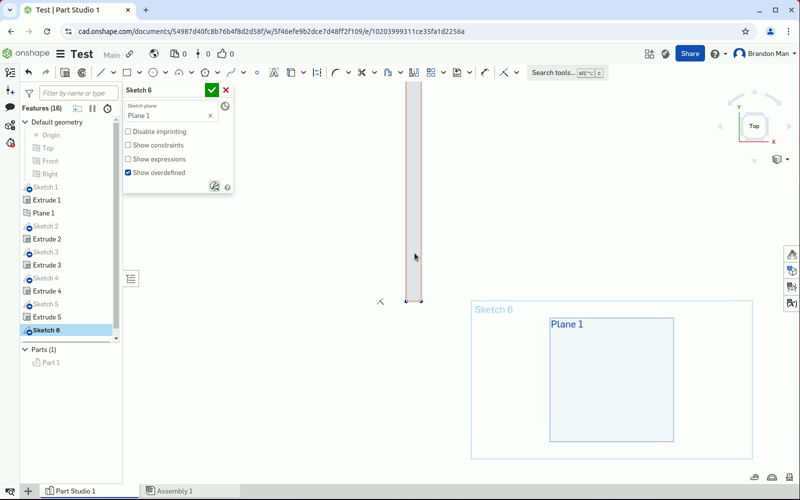
scroll(6)
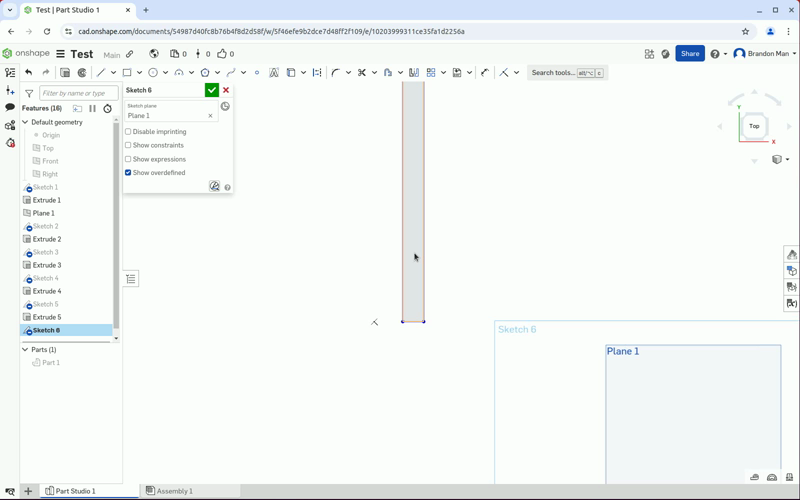
scroll(6)
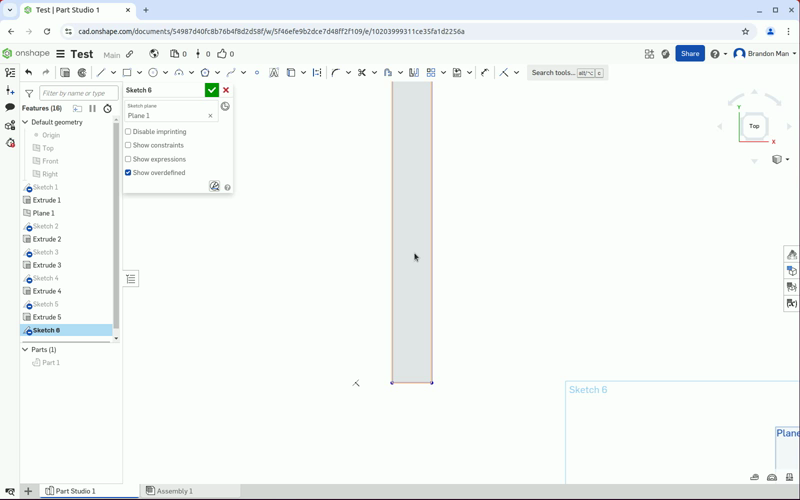
click(414, 252)
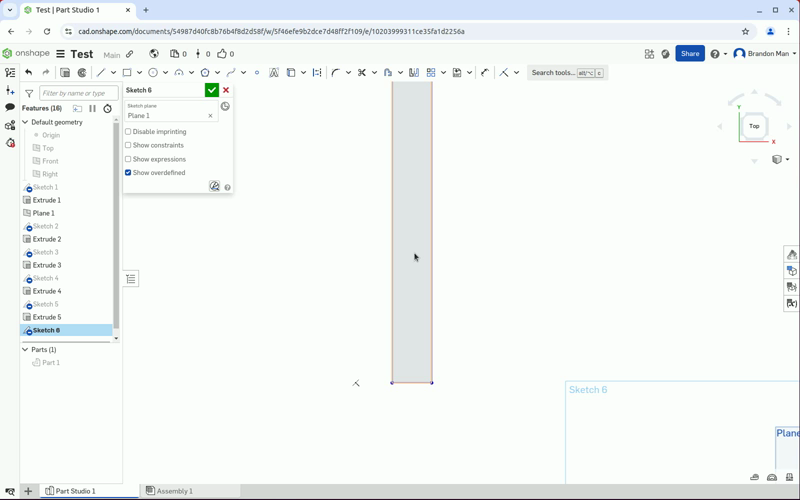
scroll(-6)
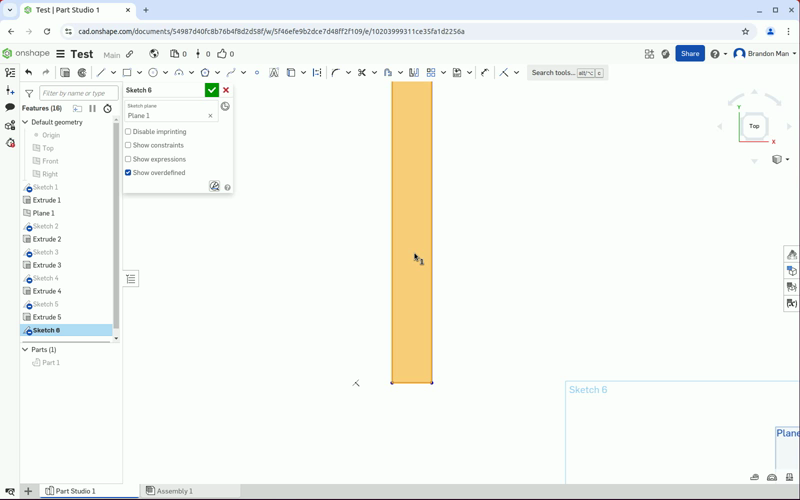
scroll(-6)
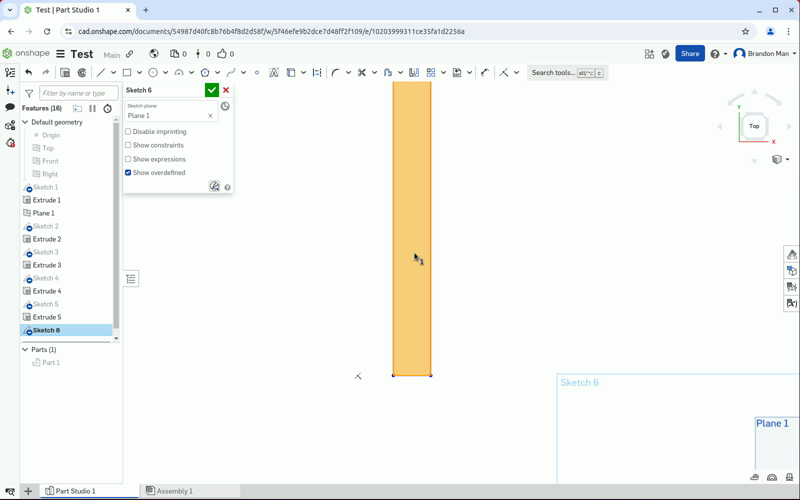
scroll(-6)
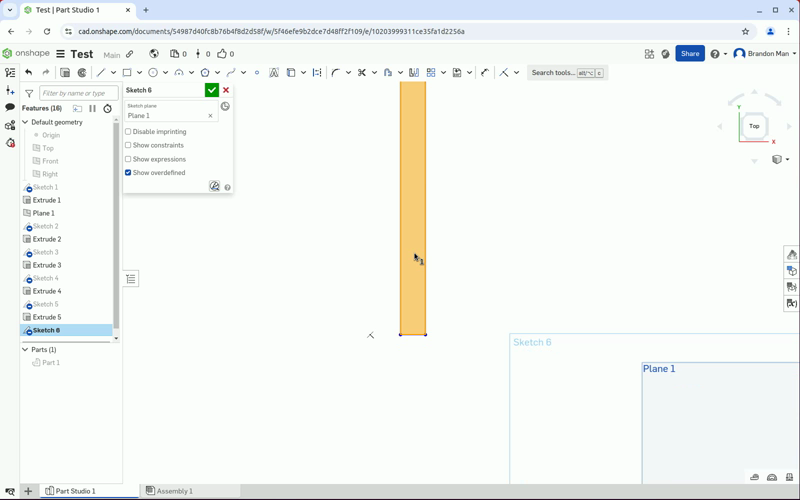
scroll(-6)
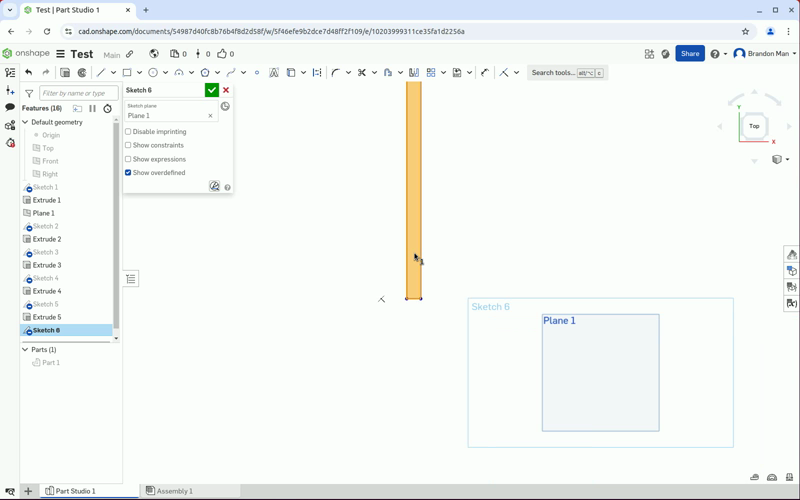
scroll(-6)
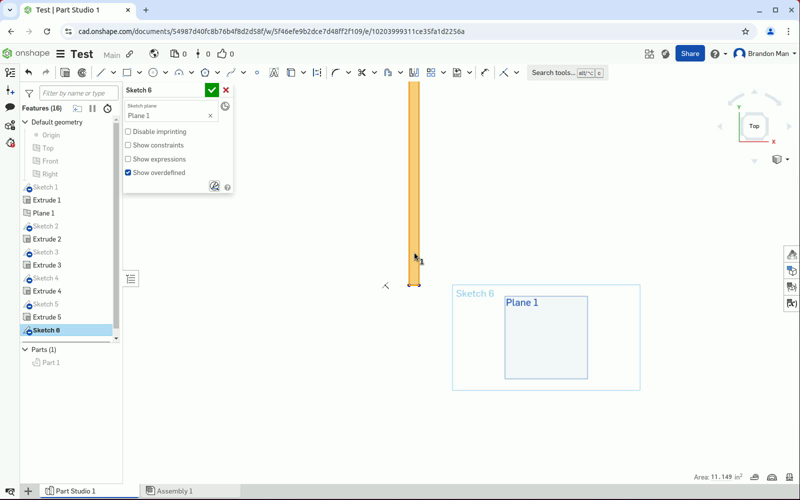
scroll(-6)
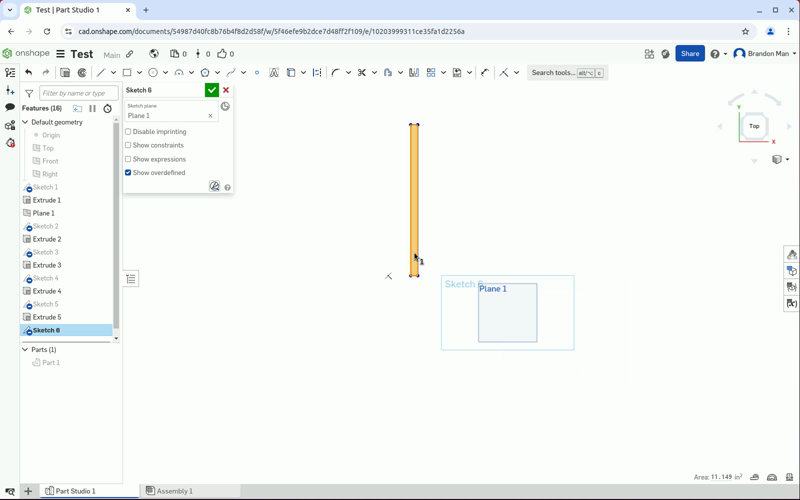
scroll(-6)
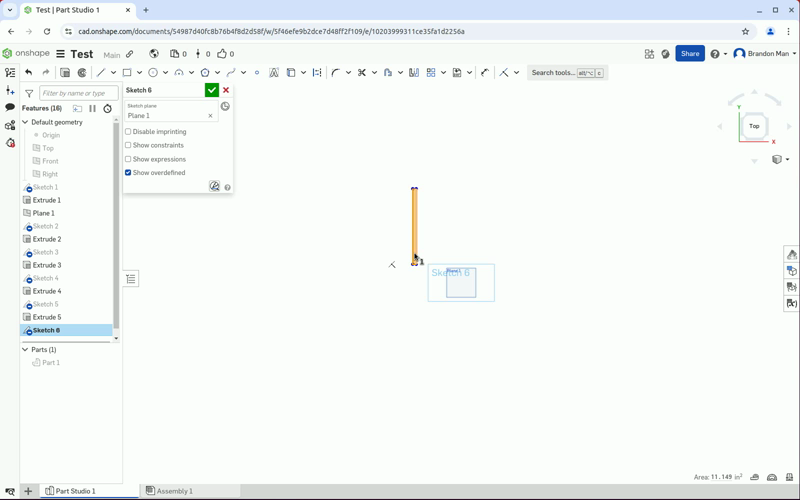
mouse_move(73, 352)
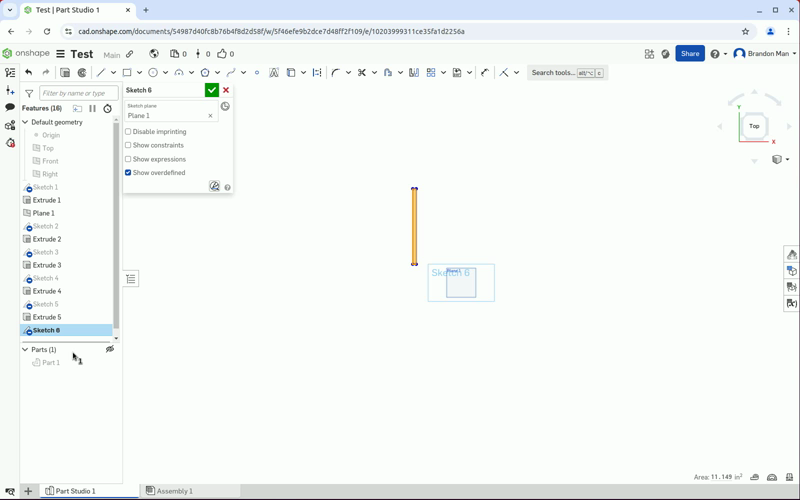
key(shift+y)
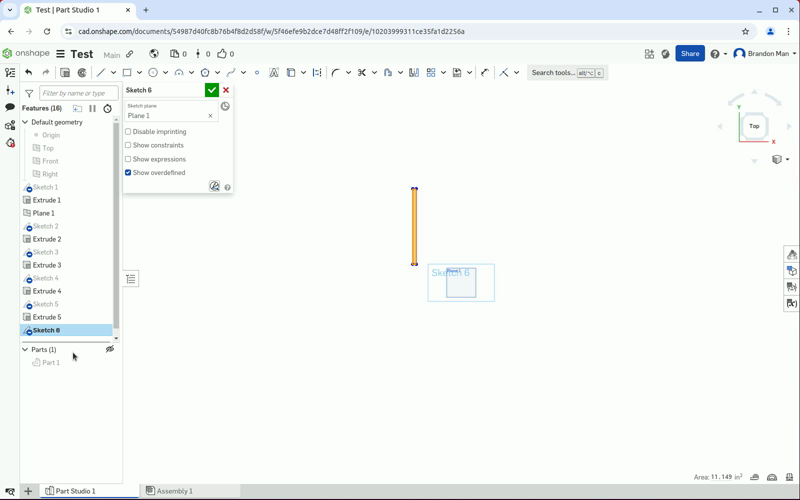
key(shift+e)
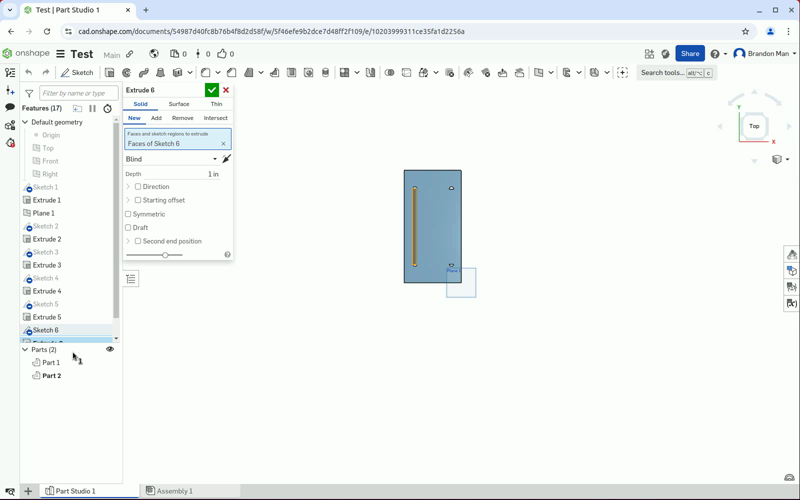
mouse_move(143, 106)
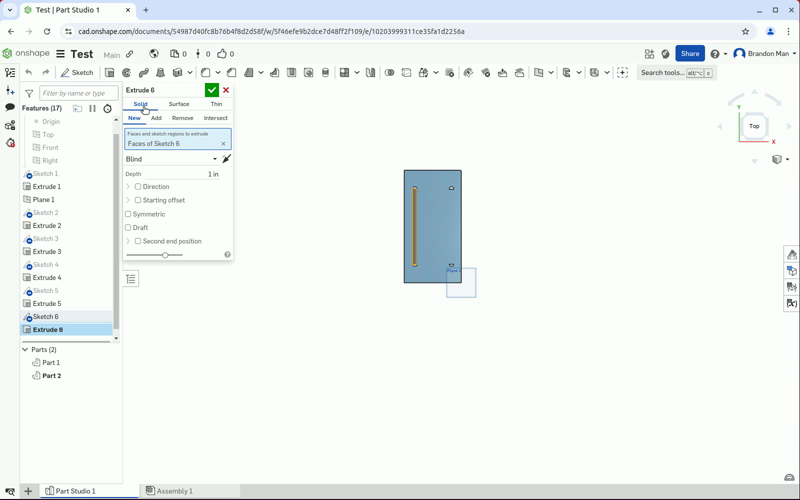
click(143, 106)
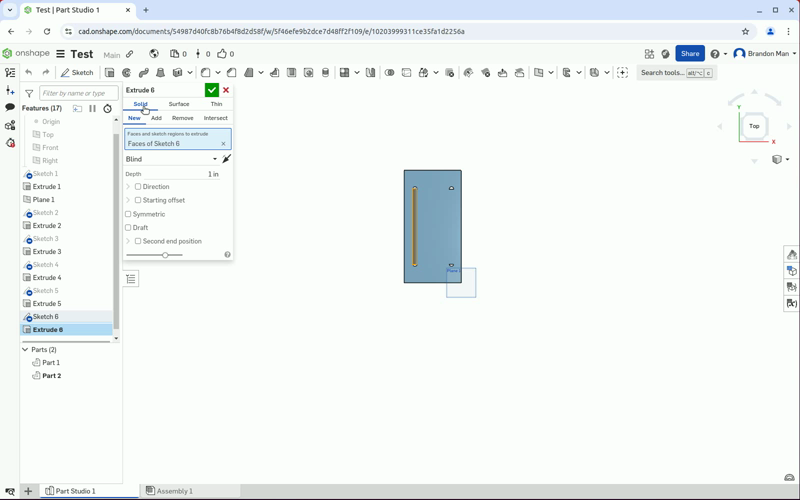
mouse_move(186, 120)
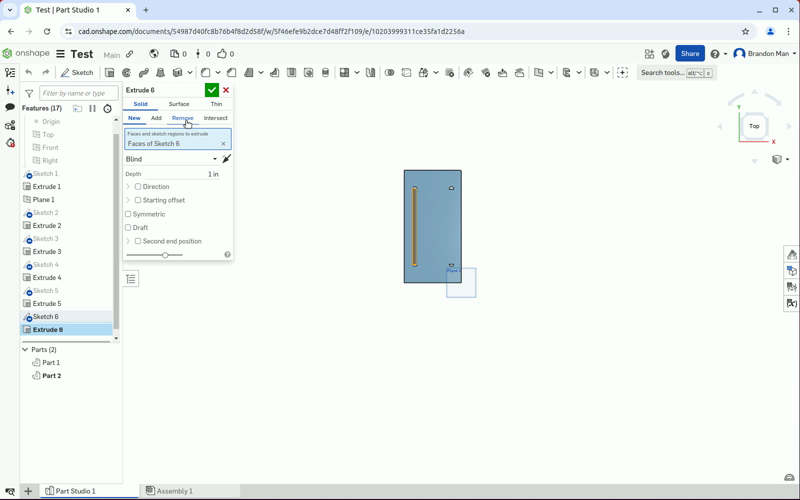
click(186, 120)
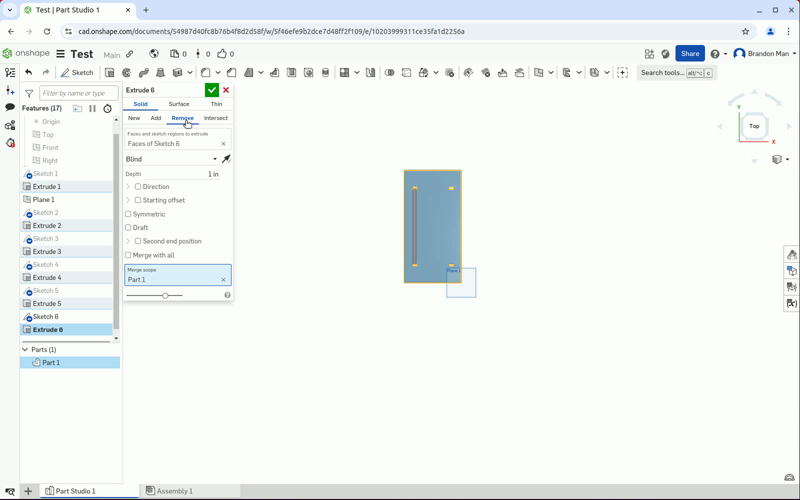
key(tab, 4)
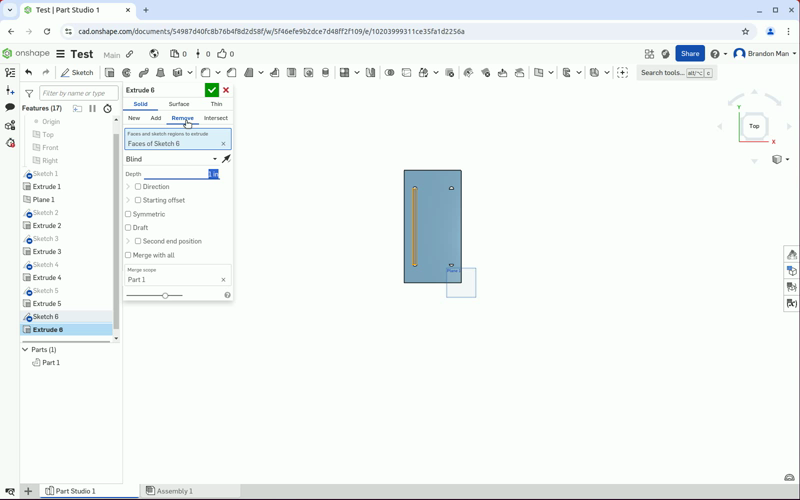
text(1.926)
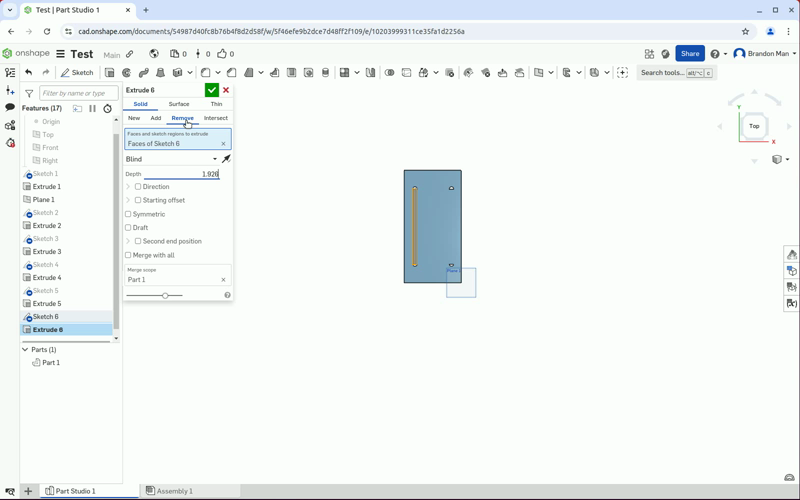
key(tab, 6)
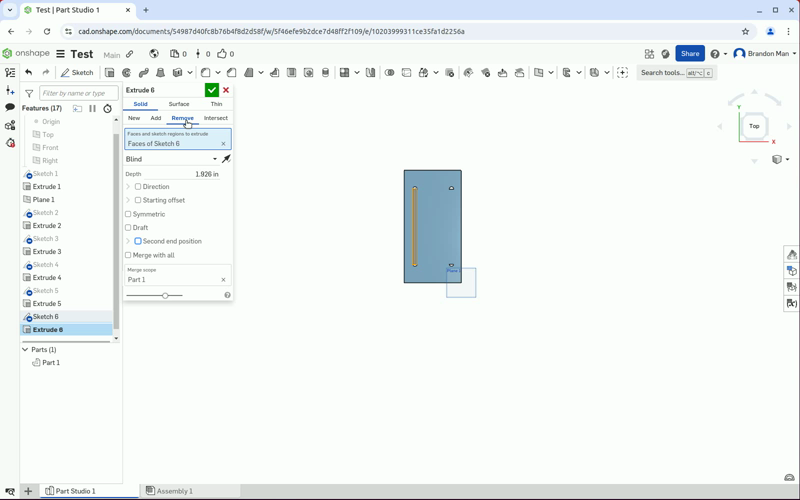
key(space)
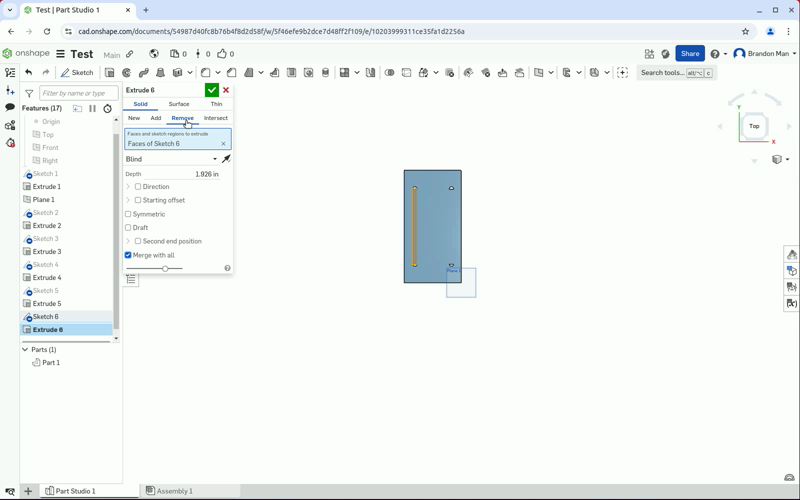
key(enter)
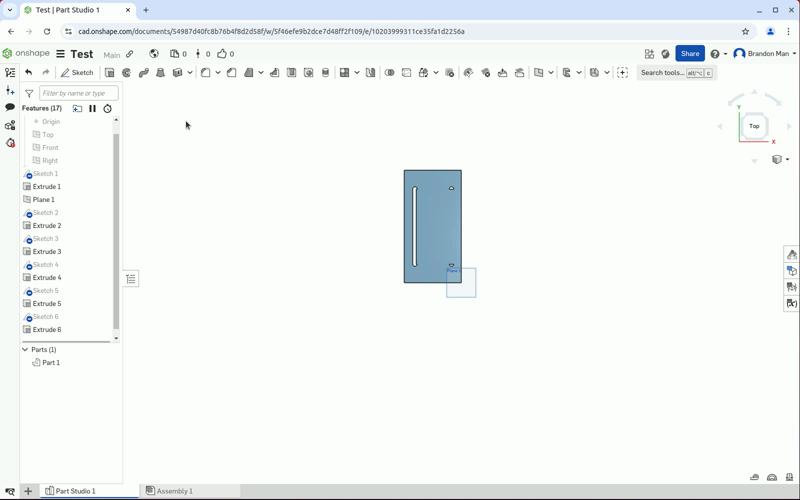
key(shift+h)
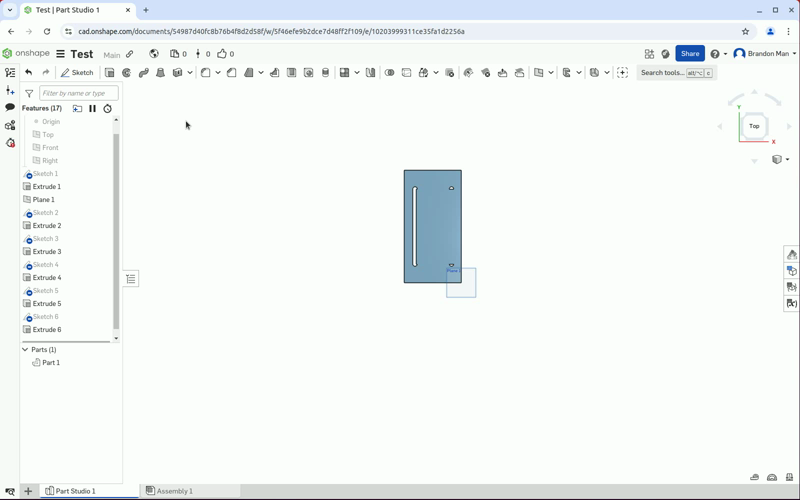
key(shift+h)
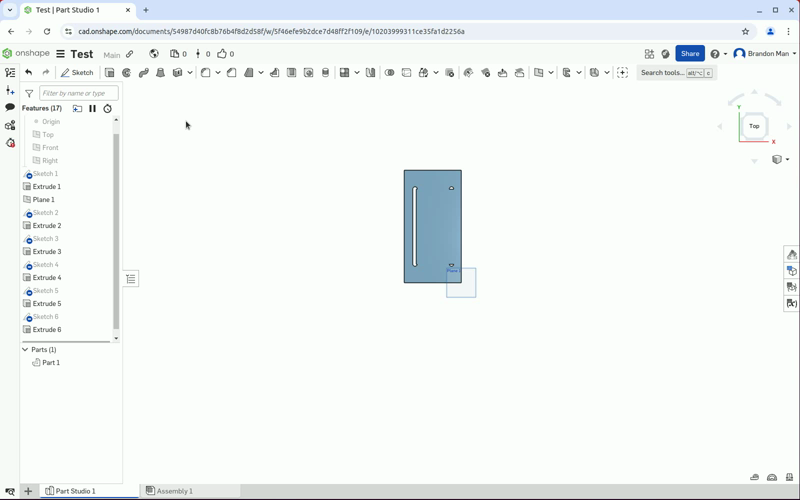
mouse_move(69, 176)
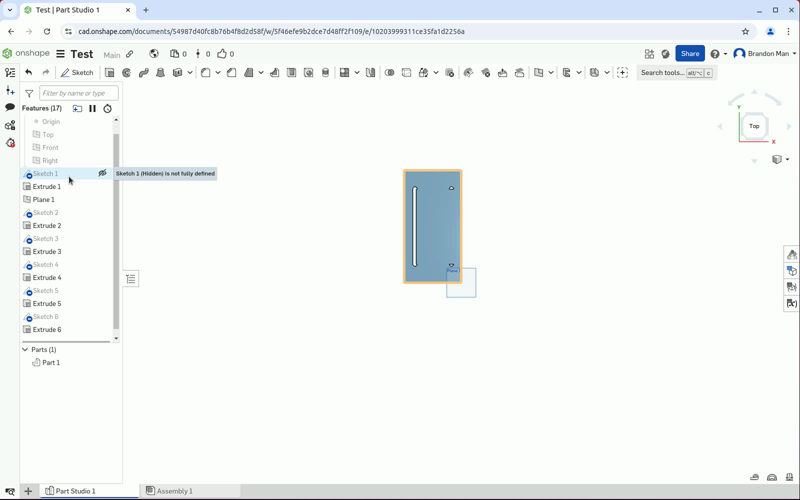
click(69, 176)
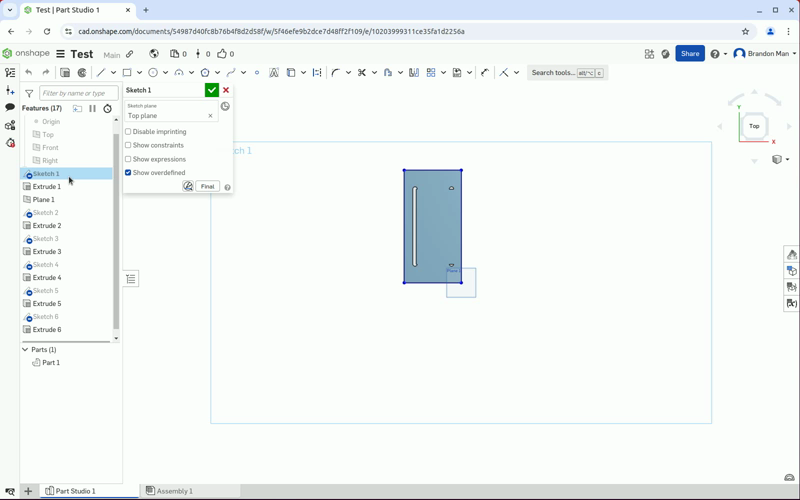
mouse_move(229, 92)
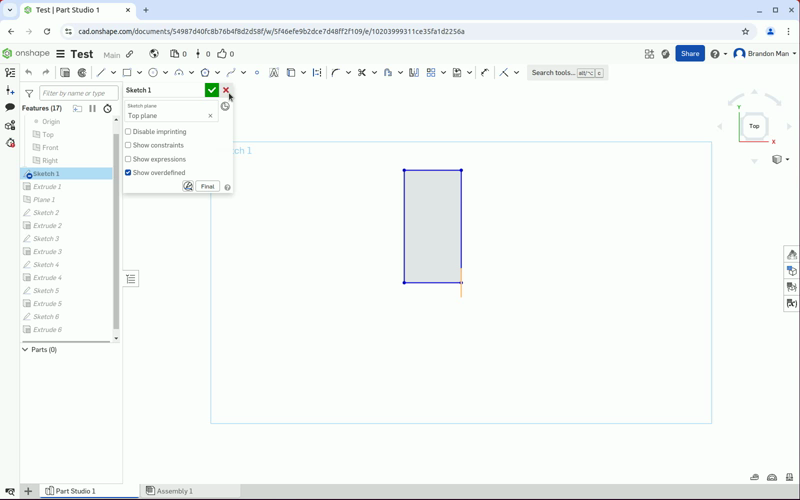
click(229, 92)
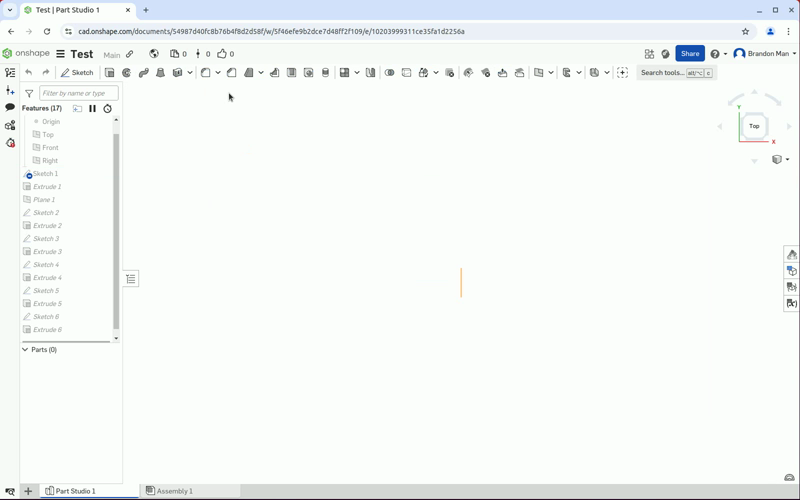
key(shift+s)
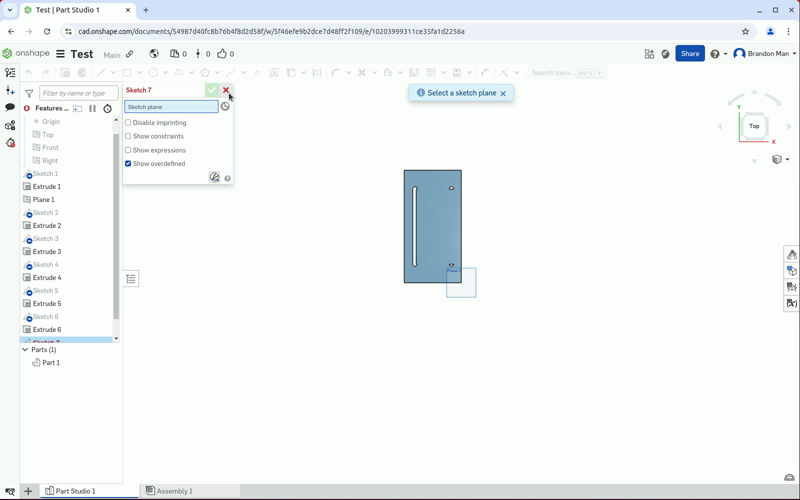
mouse_move(69, 189)
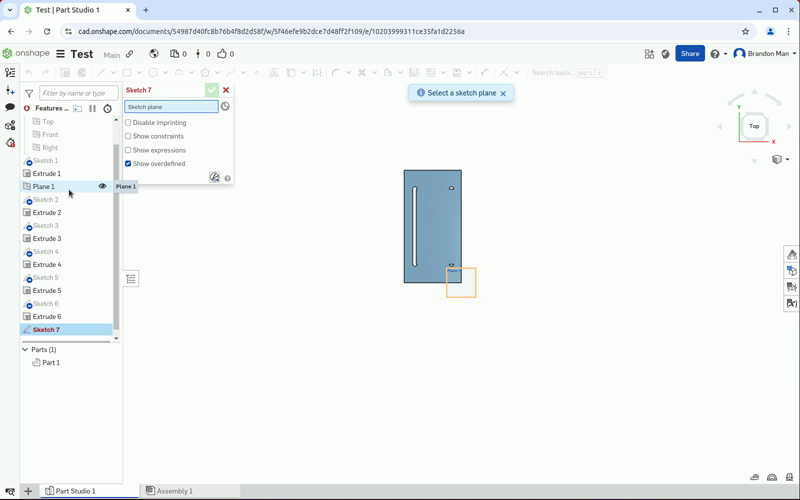
click(69, 189)
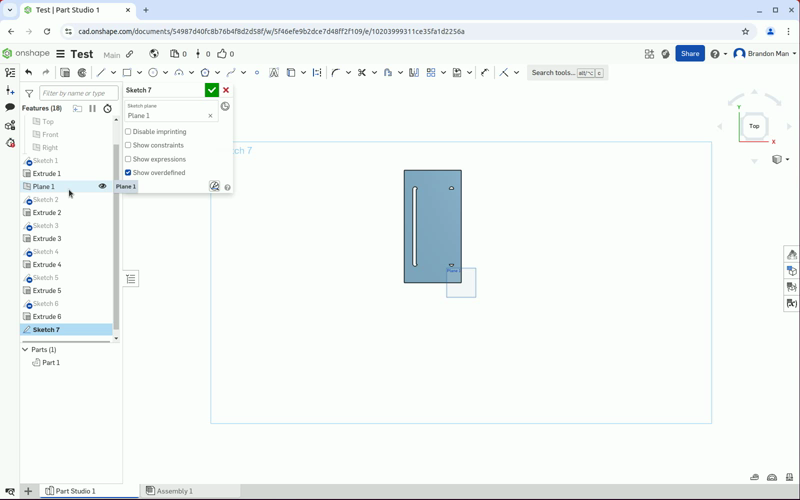
mouse_move(73, 352)
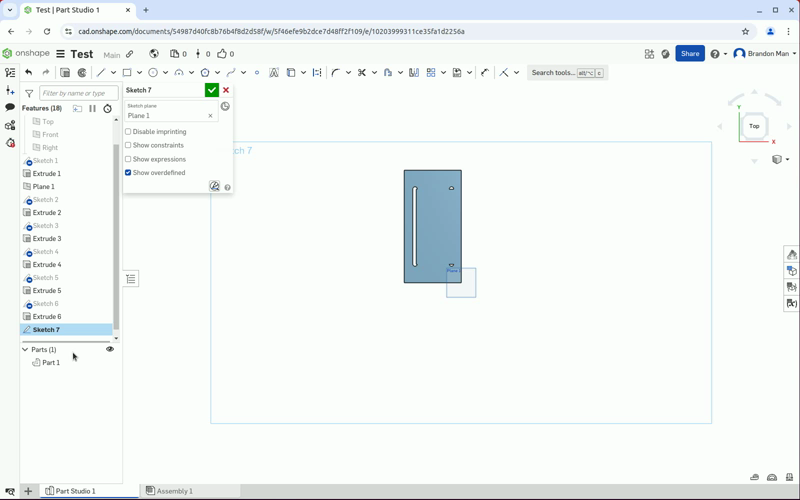
key(y)
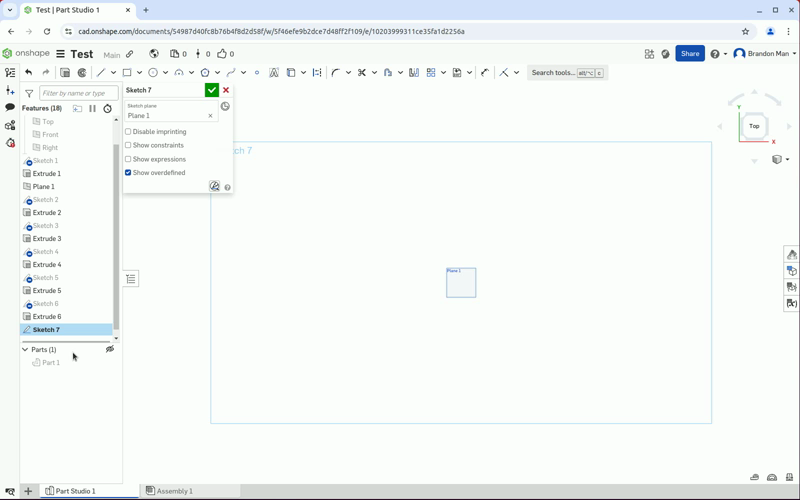
key(l)
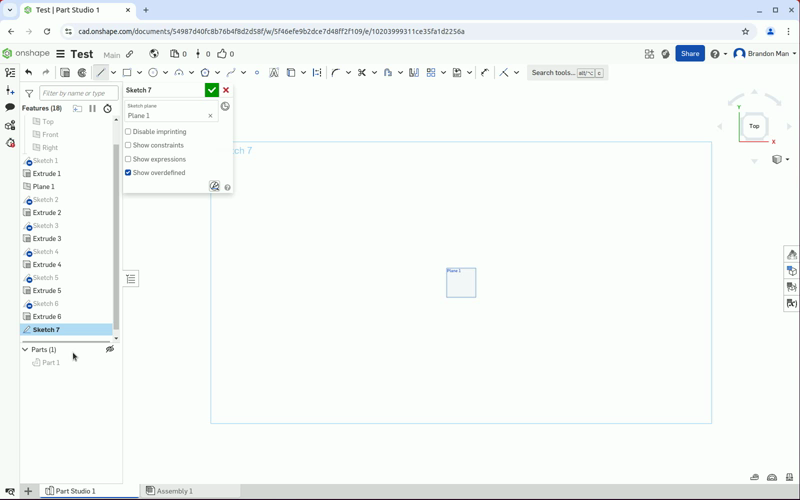
key_down(shift)
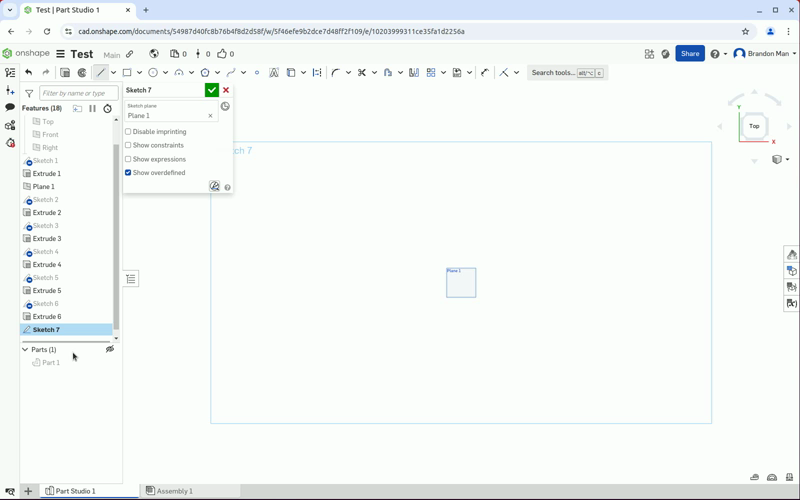
mouse_move(449, 264)
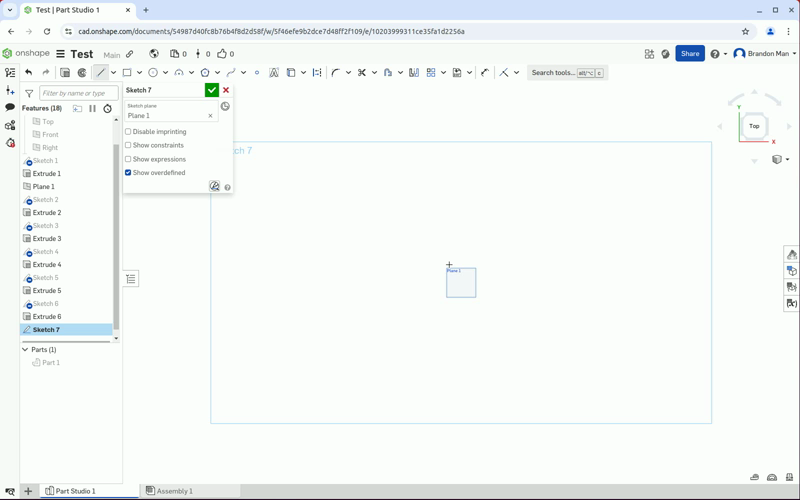
click(449, 264)
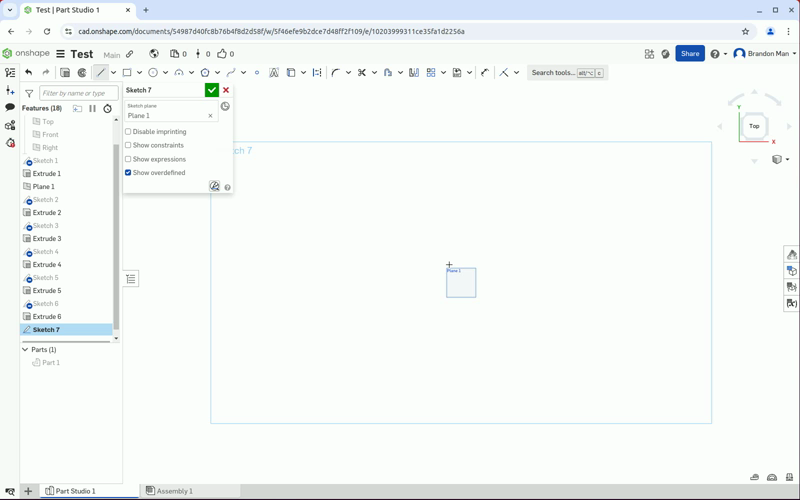
key_up(shift)
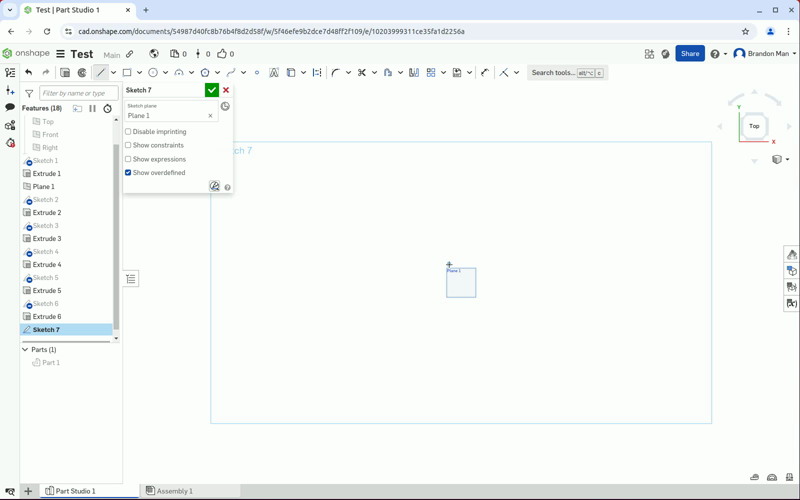
key_down(shift)
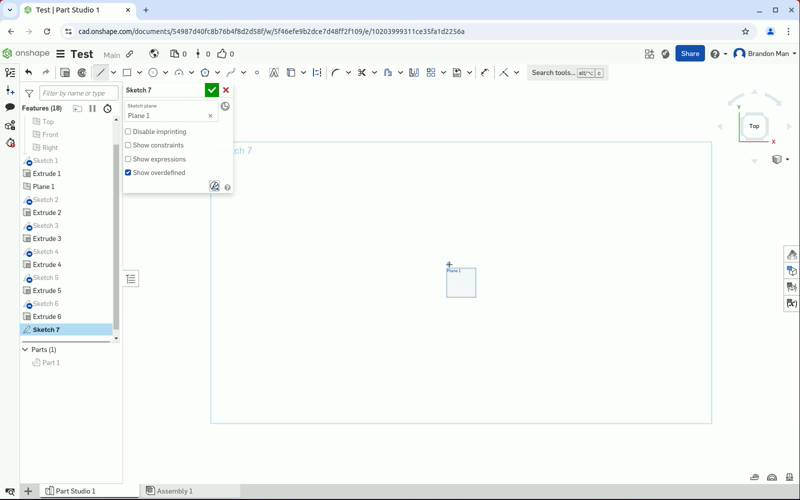
mouse_move(479, 264)
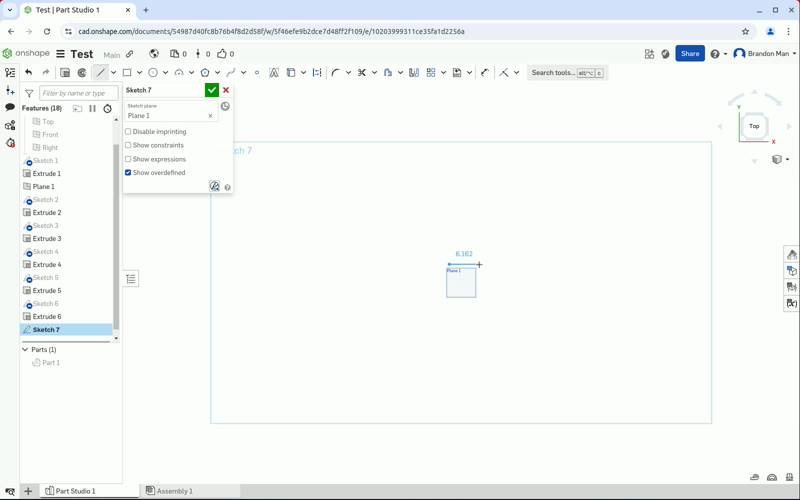
mouse_move(452, 264)
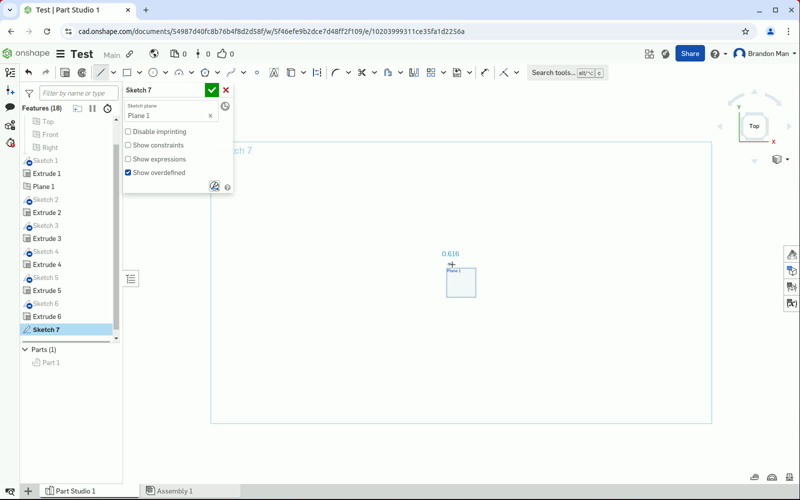
scroll(6)
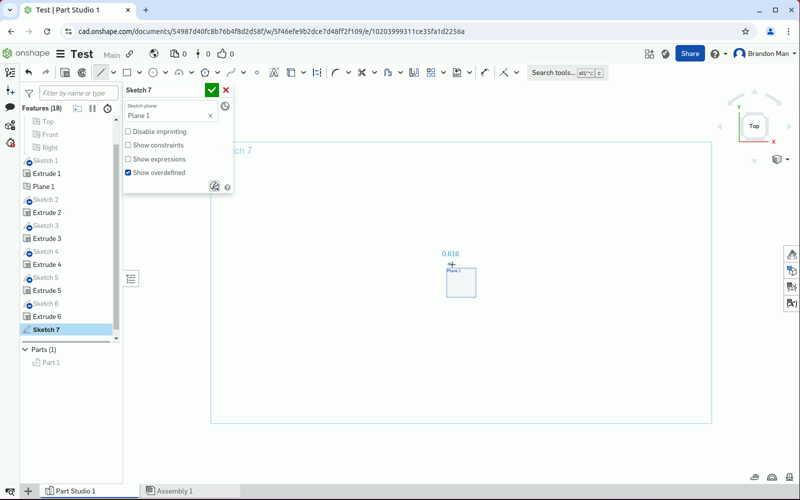
scroll(6)
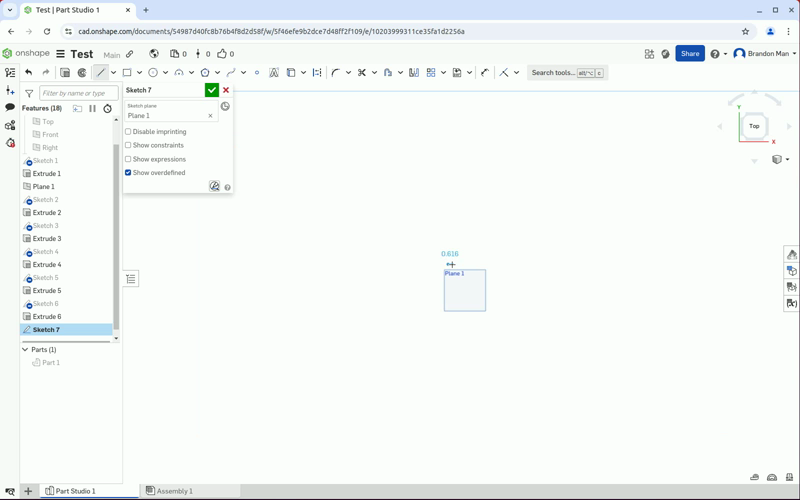
scroll(6)
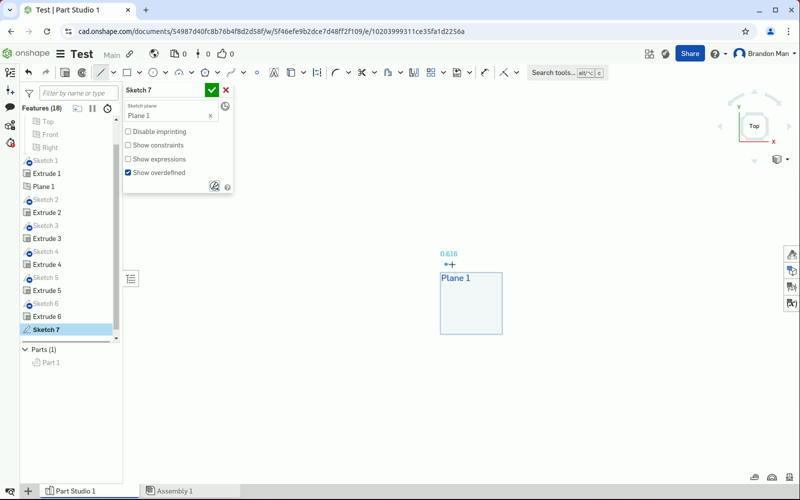
scroll(6)
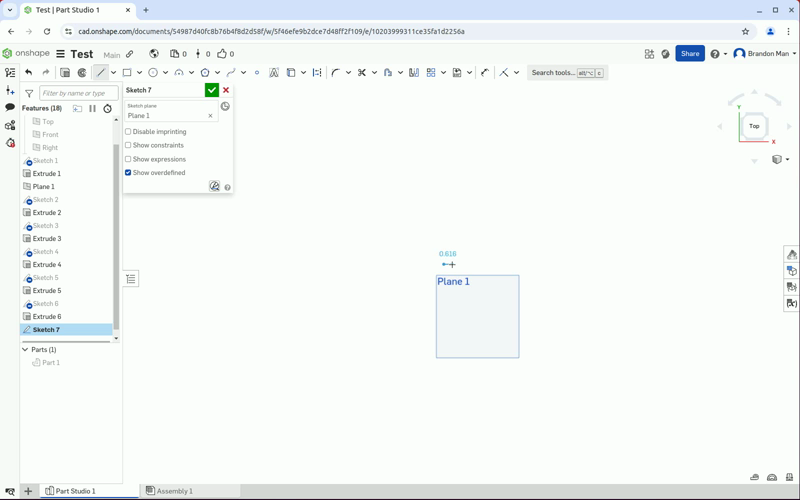
scroll(6)
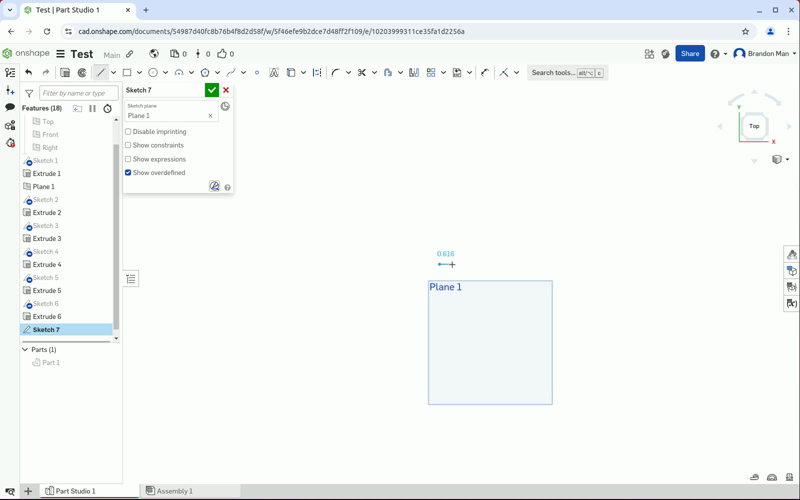
scroll(6)
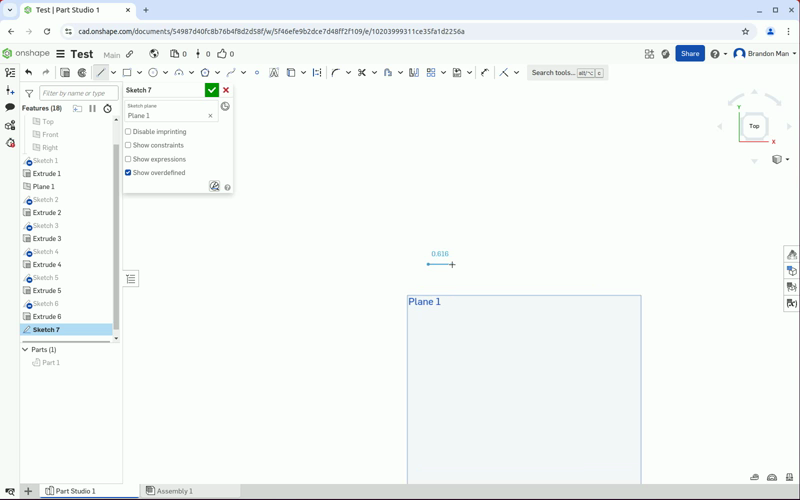
scroll(6)
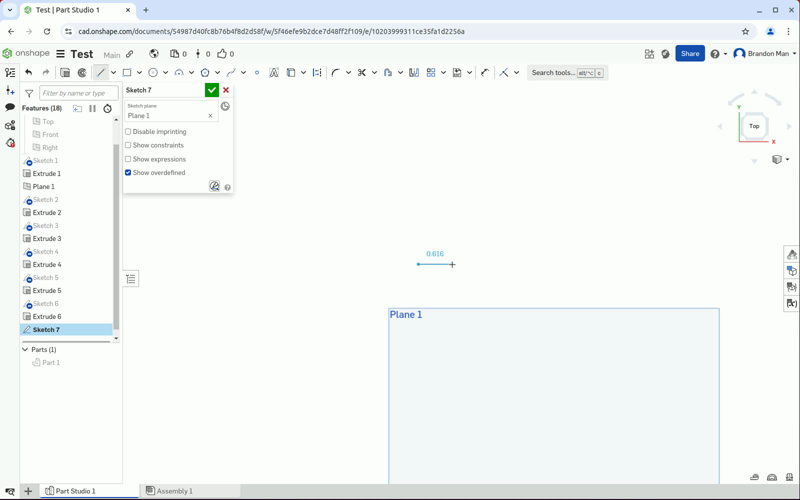
click(452, 264)
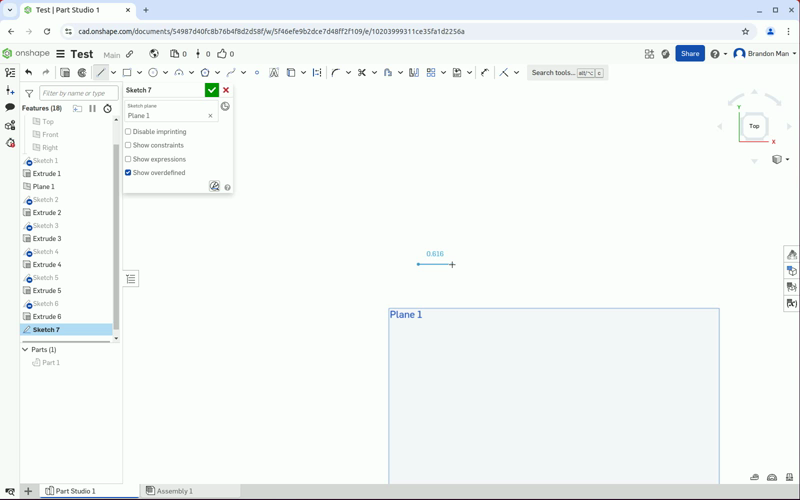
scroll(-6)
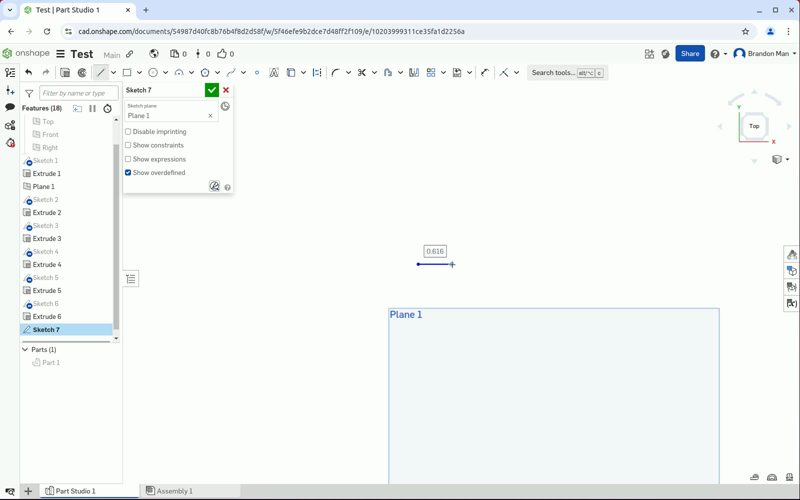
scroll(-6)
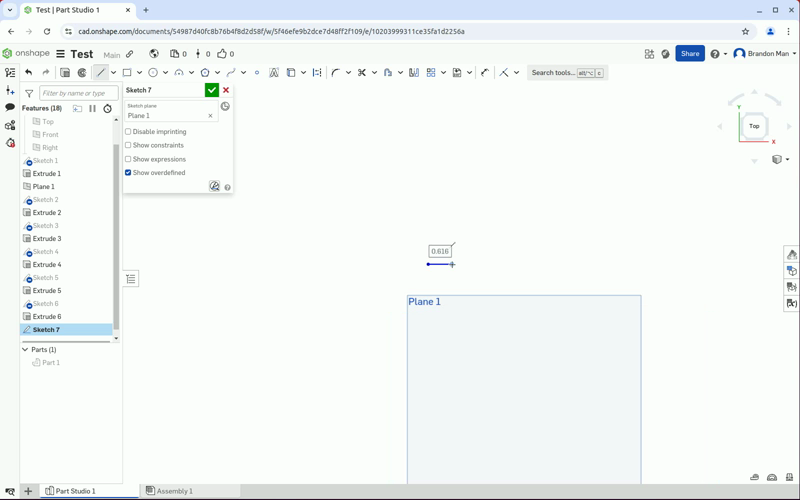
scroll(-6)
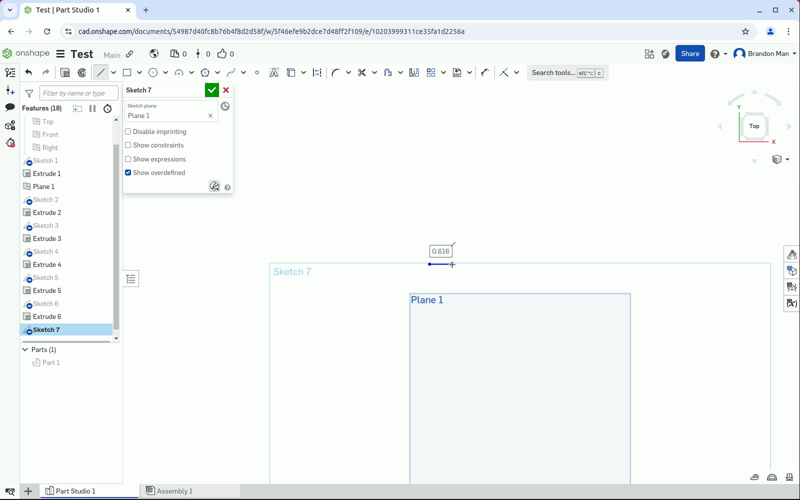
scroll(-6)
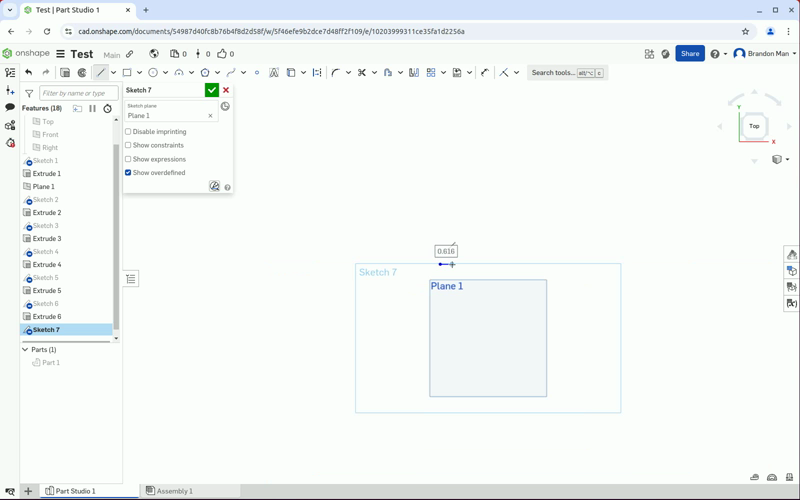
scroll(-6)
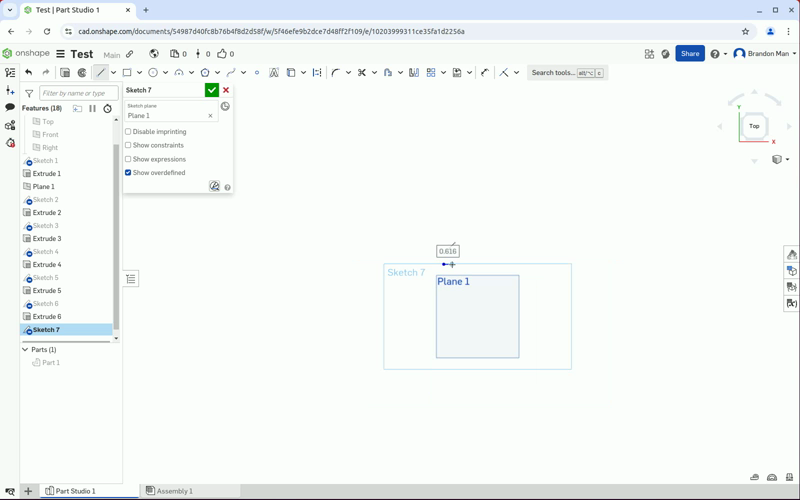
scroll(-6)
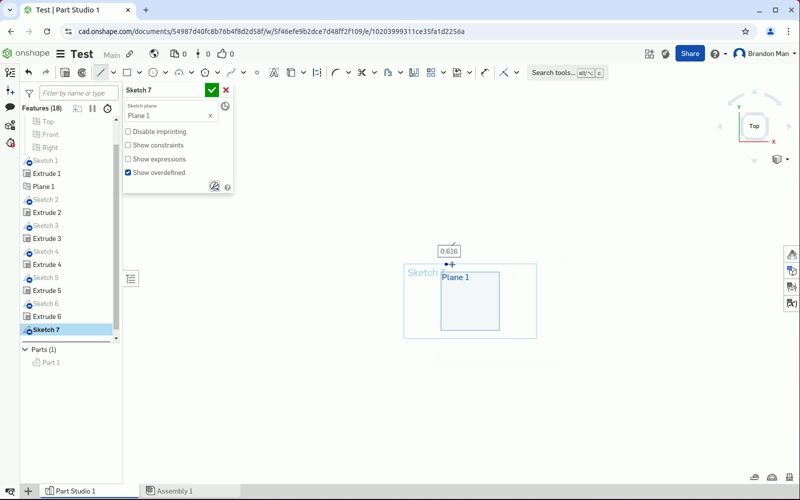
scroll(-6)
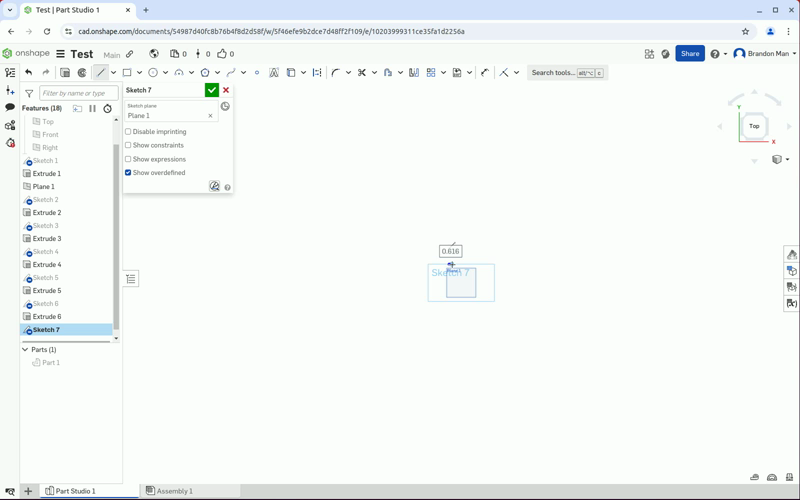
key_up(shift)
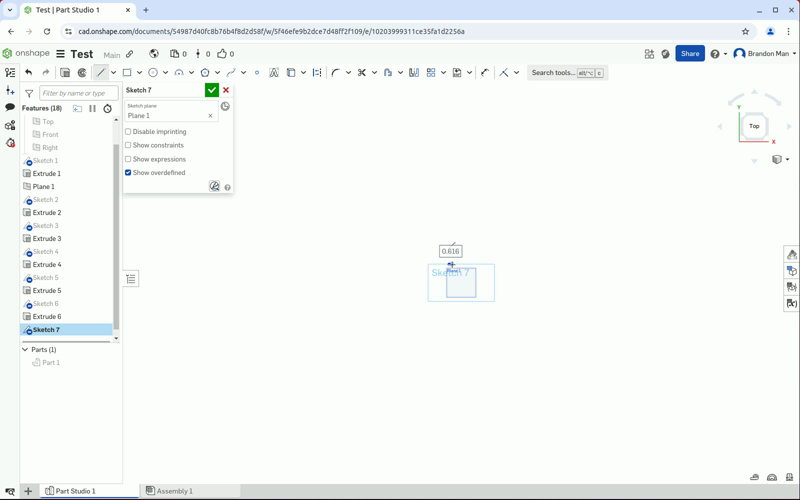
key_down(shift)
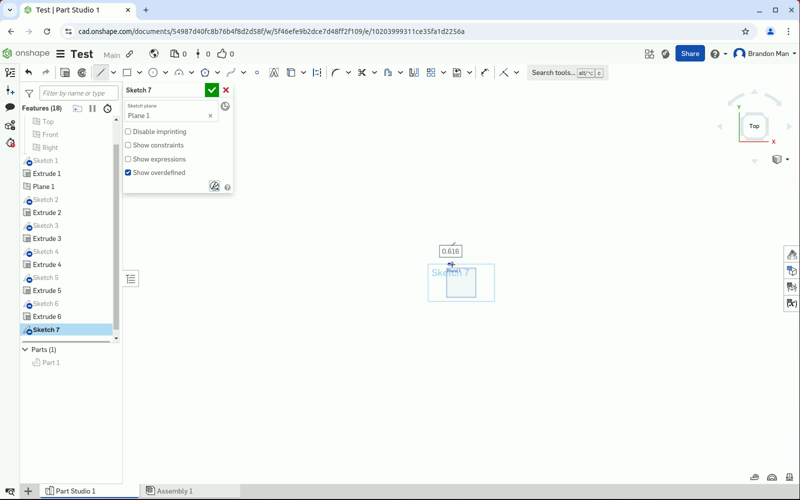
mouse_move(452, 188)
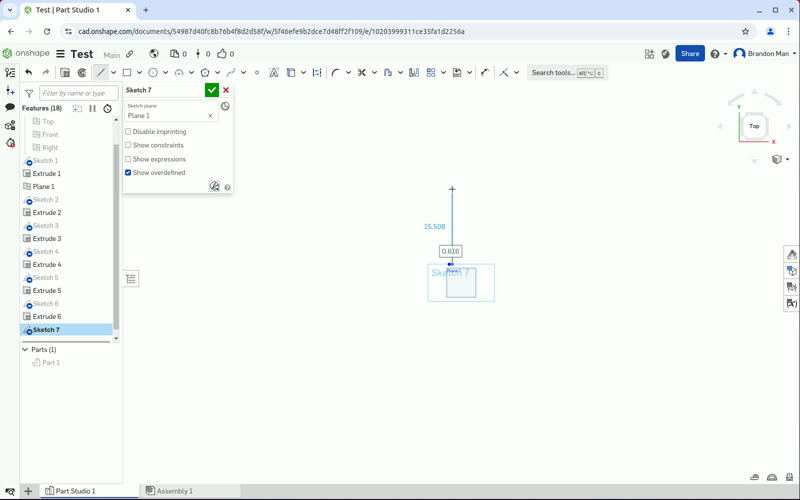
click(452, 188)
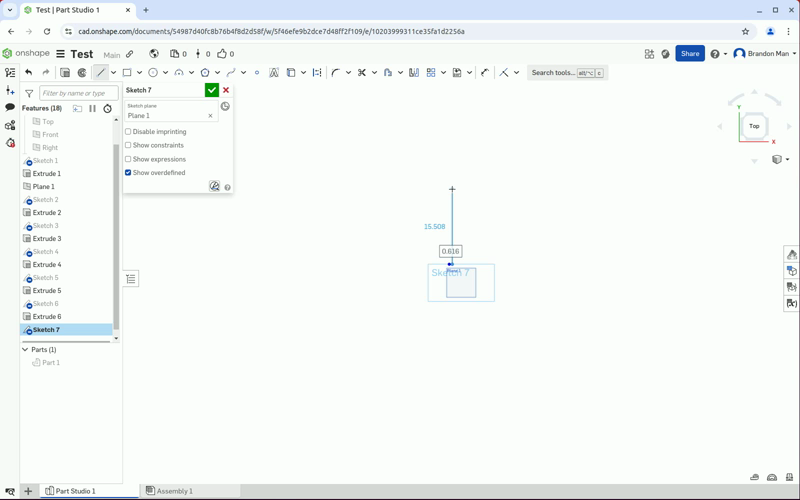
key_up(shift)
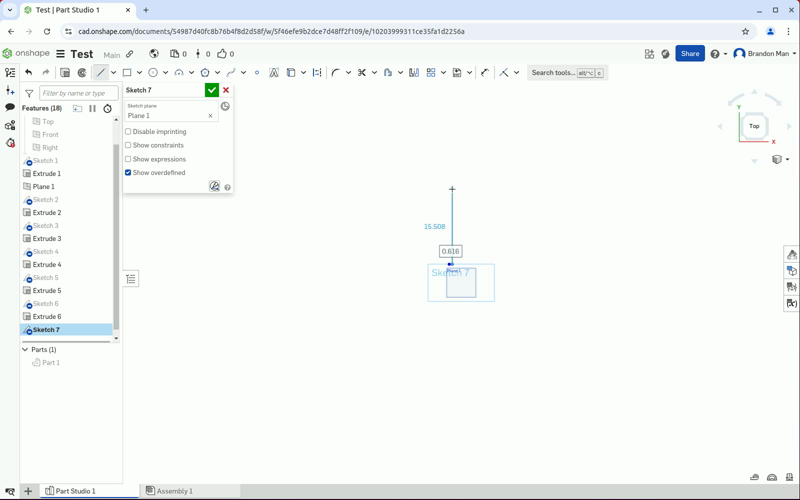
key_down(shift)
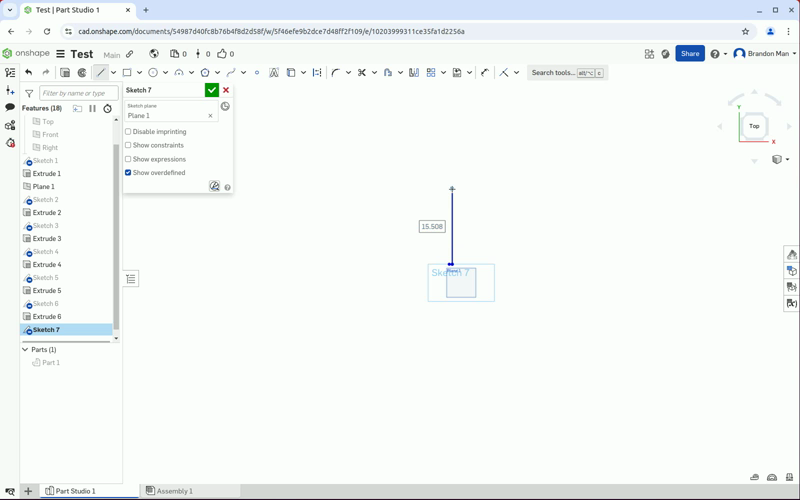
mouse_move(482, 188)
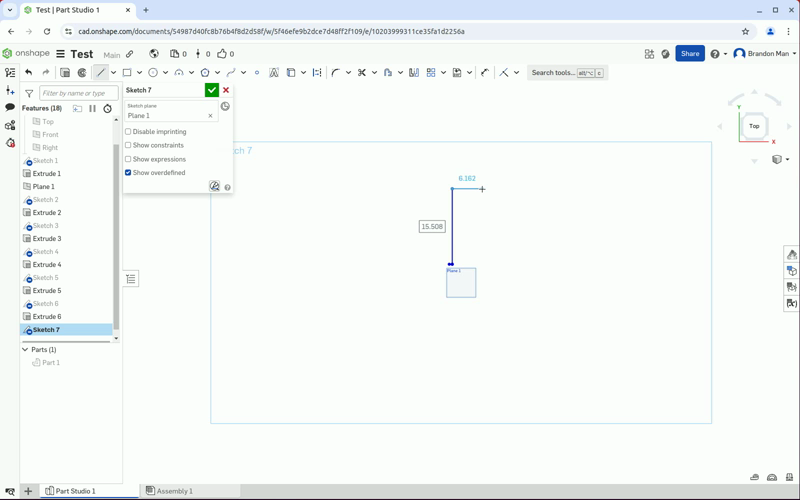
mouse_move(449, 188)
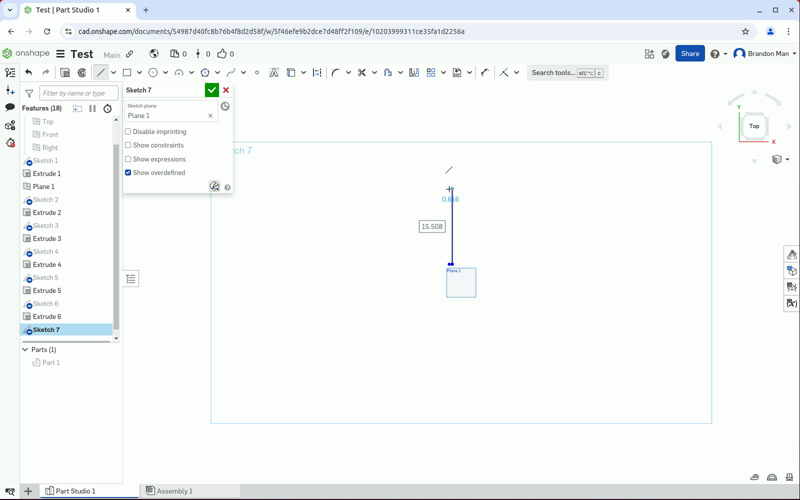
scroll(6)
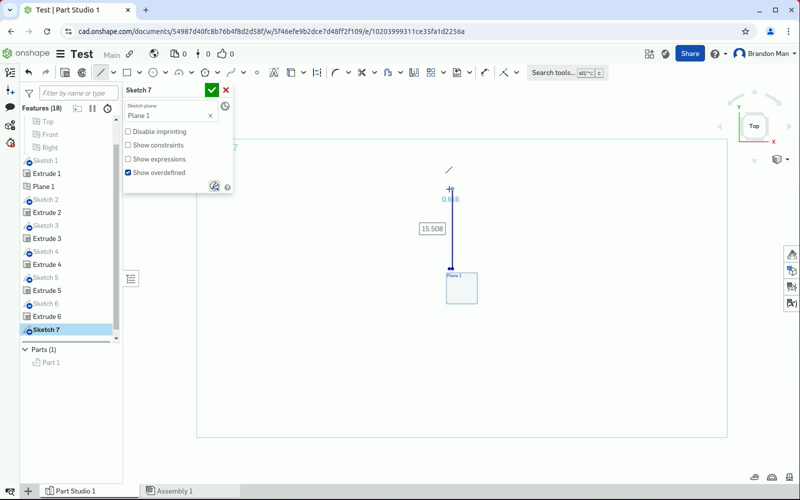
scroll(6)
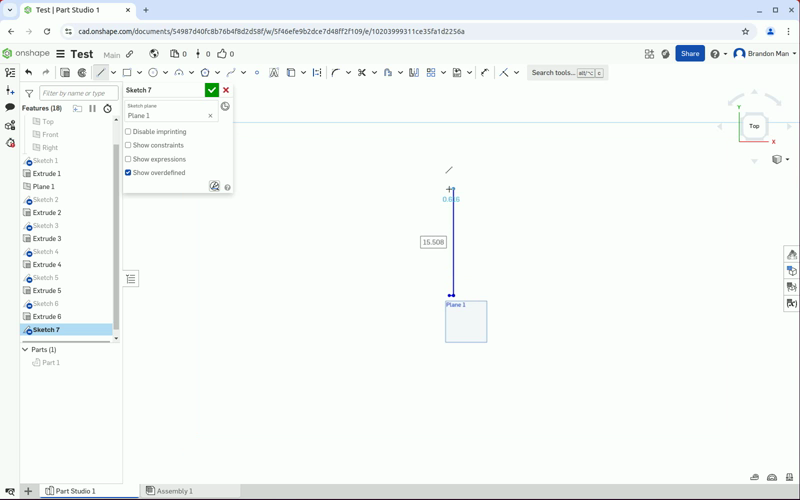
scroll(6)
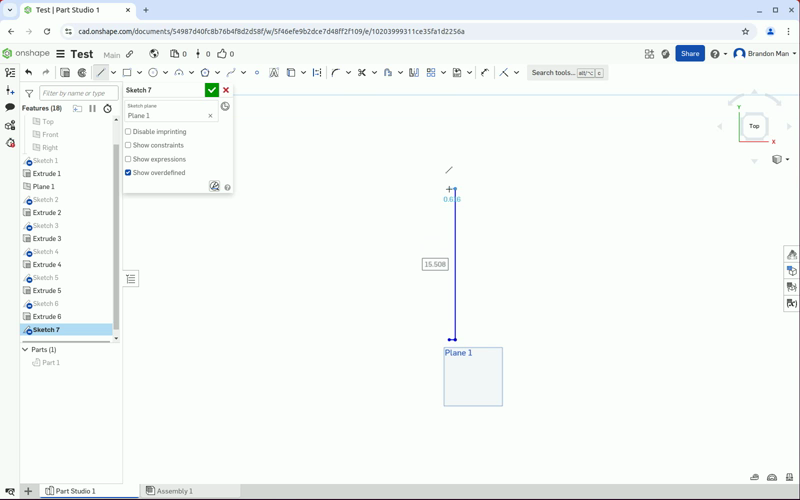
scroll(6)
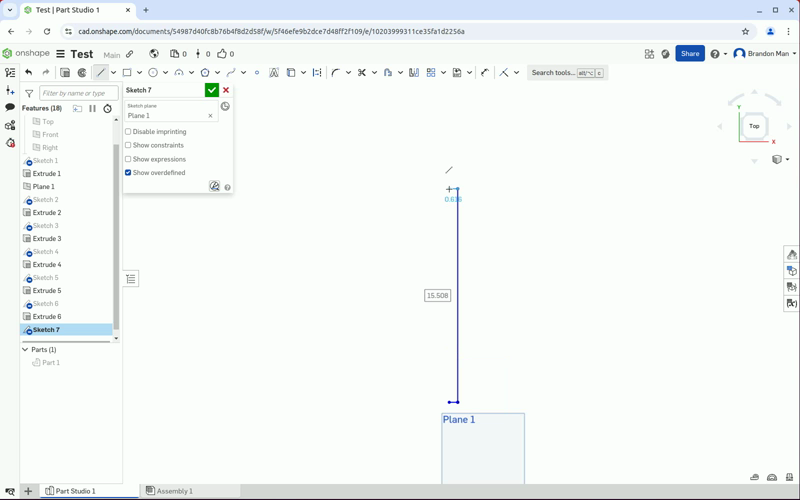
scroll(6)
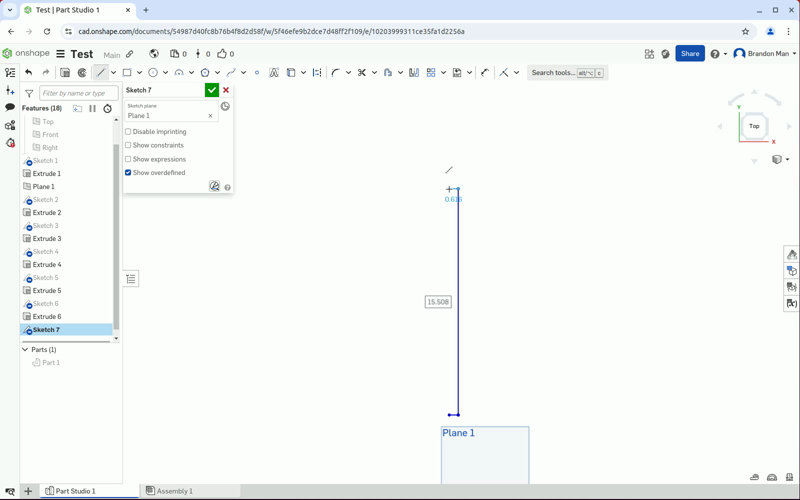
scroll(6)
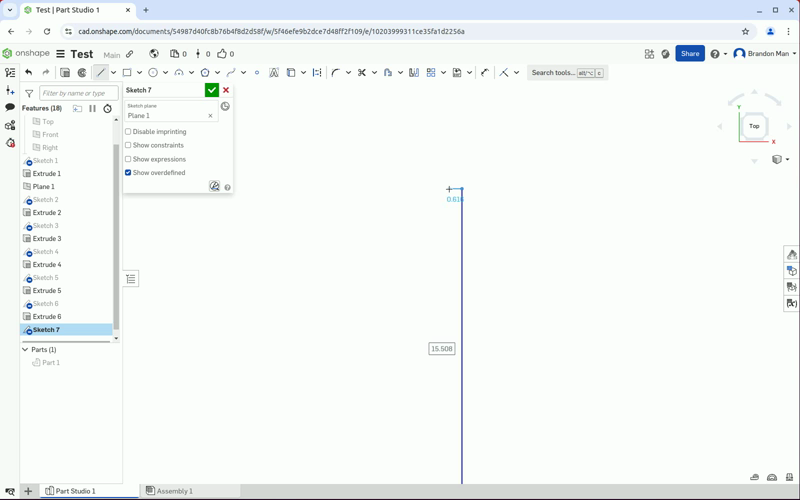
scroll(6)
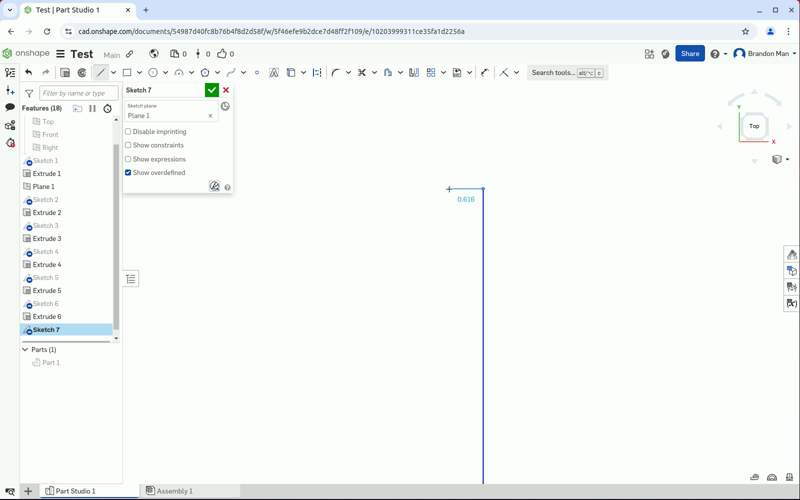
click(449, 188)
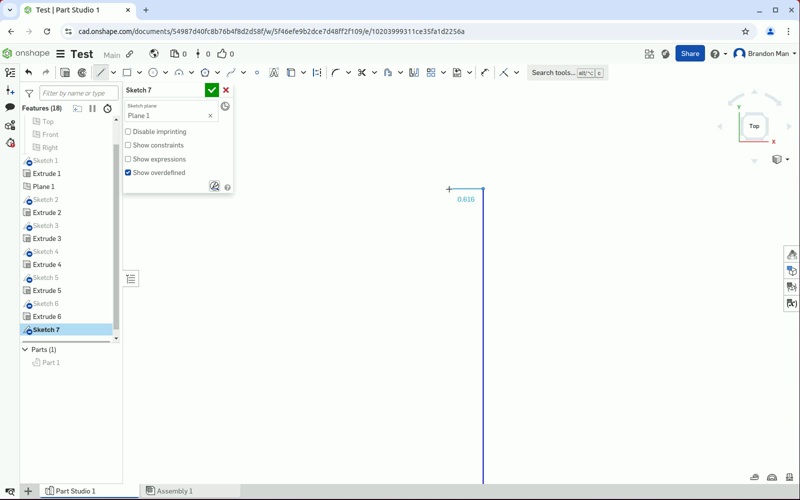
scroll(-6)
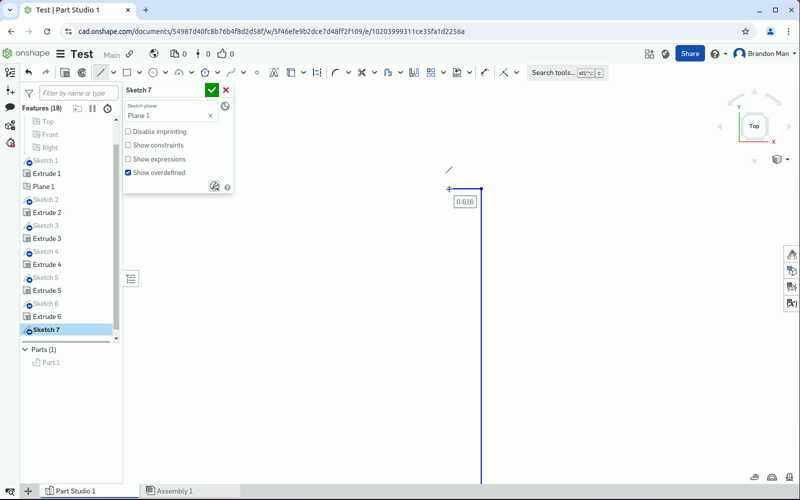
scroll(-6)
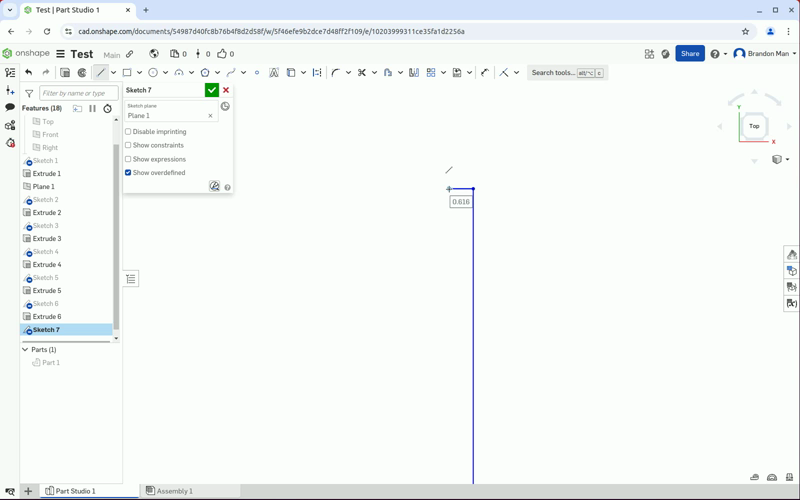
scroll(-6)
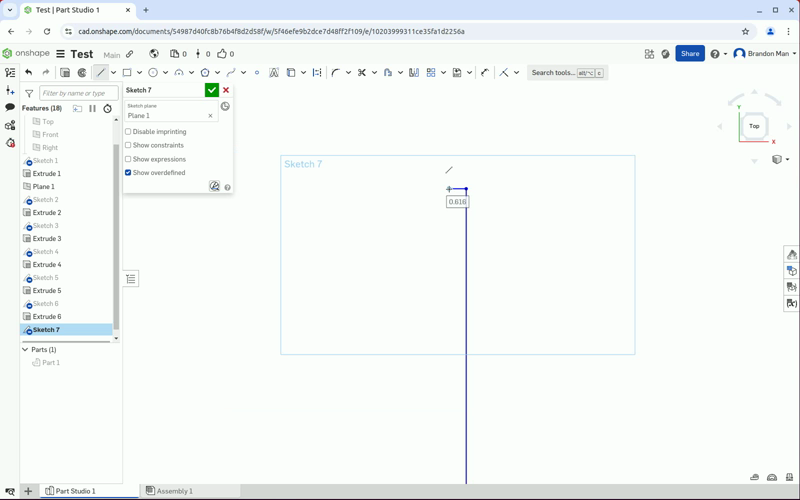
scroll(-6)
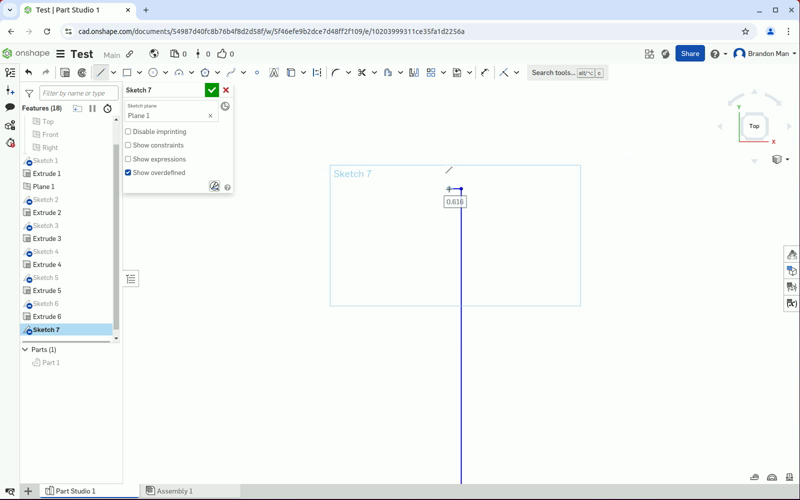
scroll(-6)
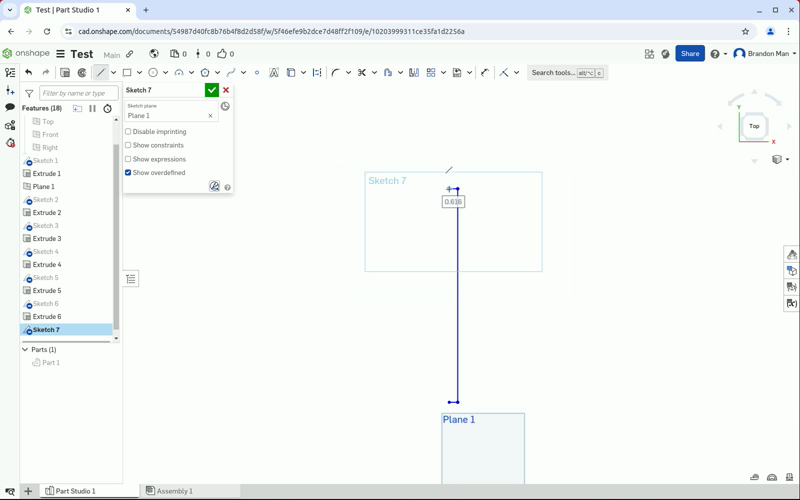
scroll(-6)
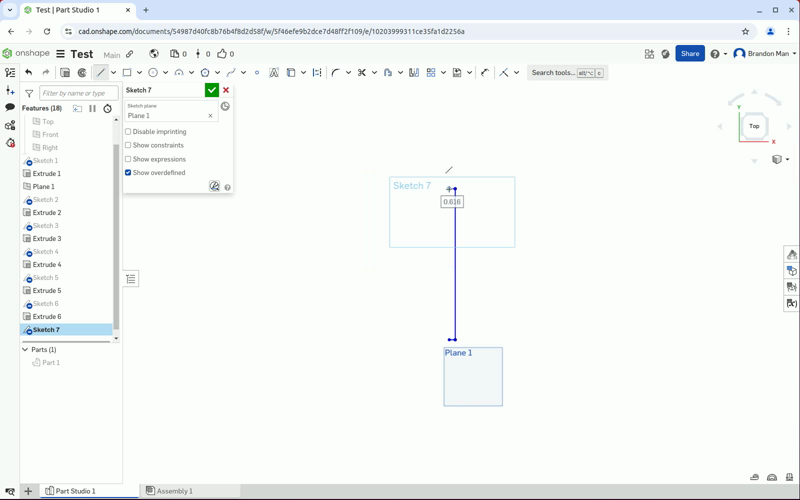
scroll(-6)
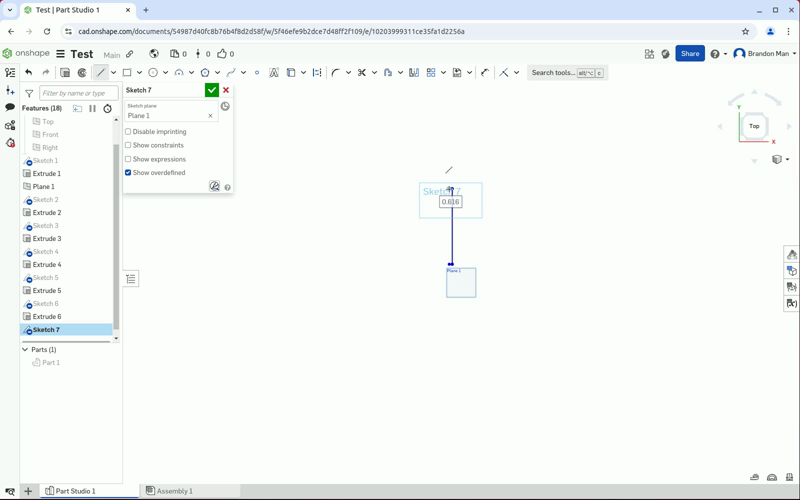
key_up(shift)
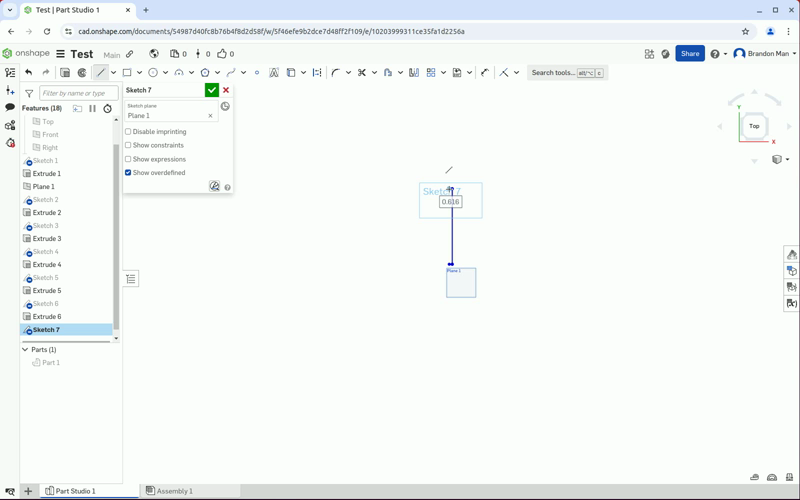
key_down(shift)
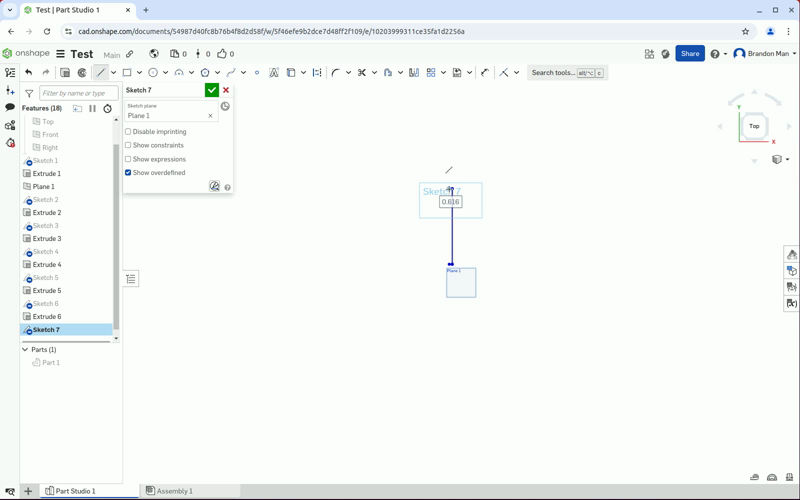
mouse_move(449, 264)
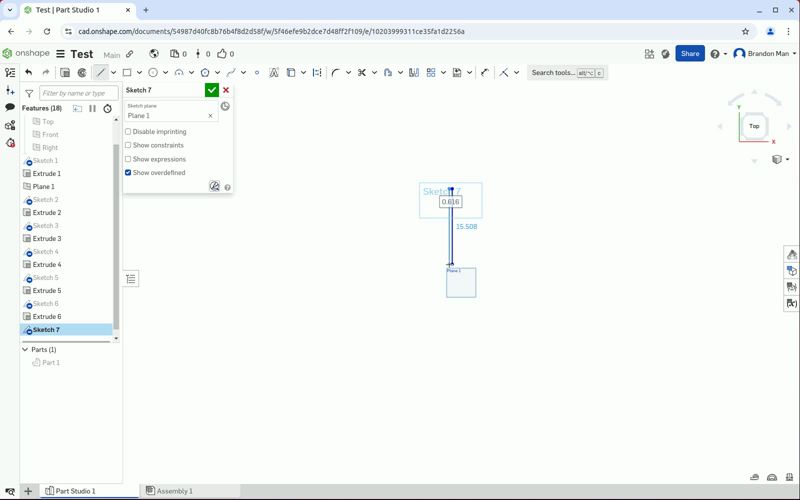
scroll(6)
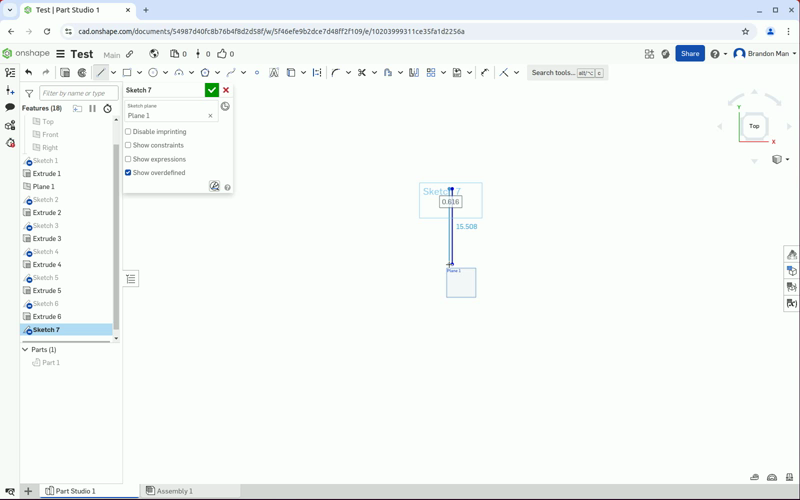
scroll(6)
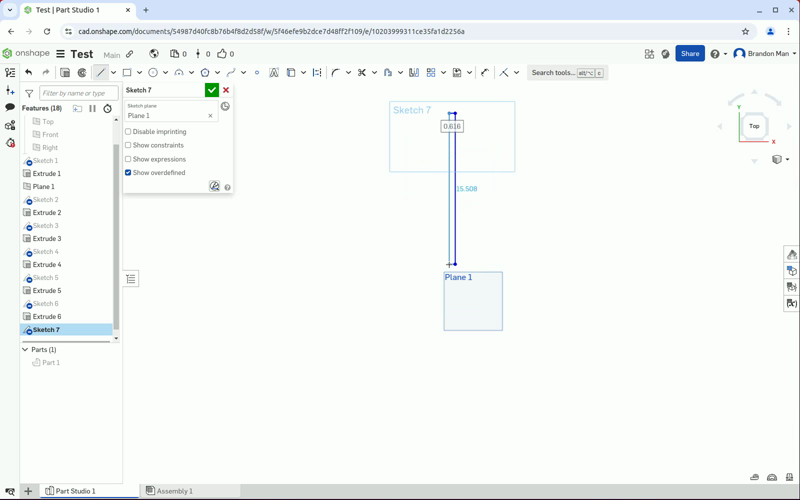
scroll(6)
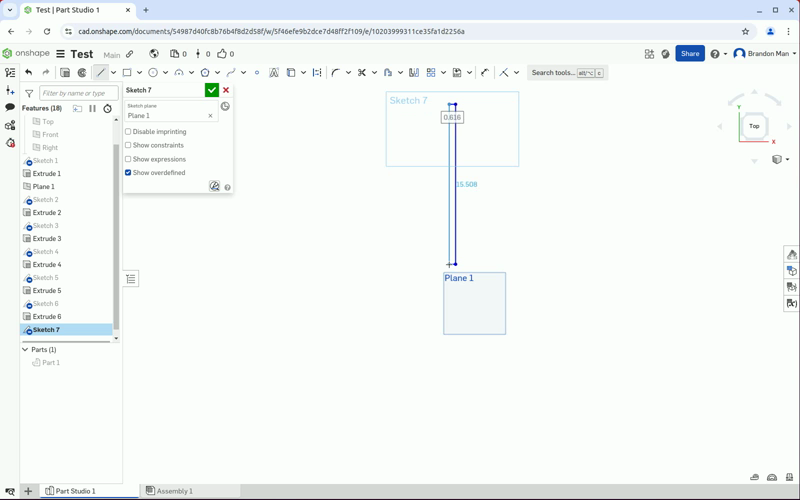
scroll(6)
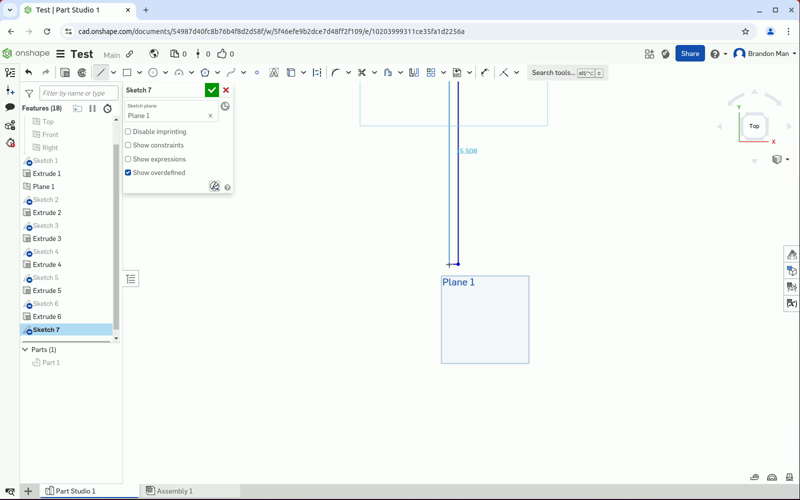
scroll(6)
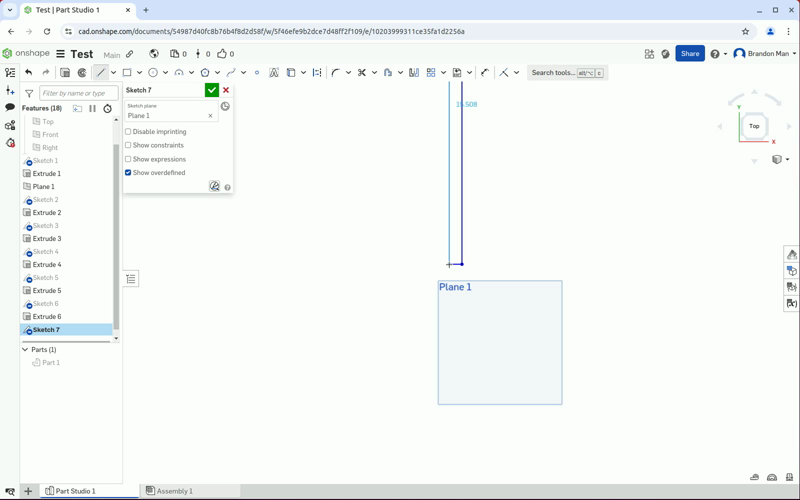
scroll(6)
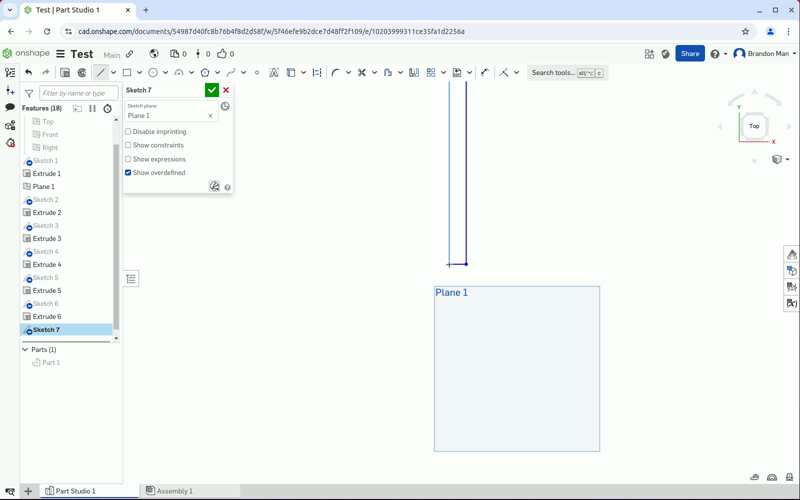
scroll(6)
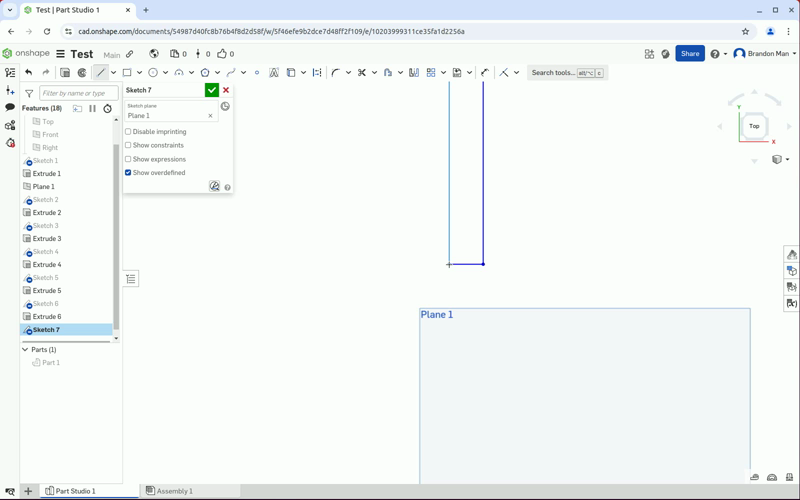
key_up(shift)
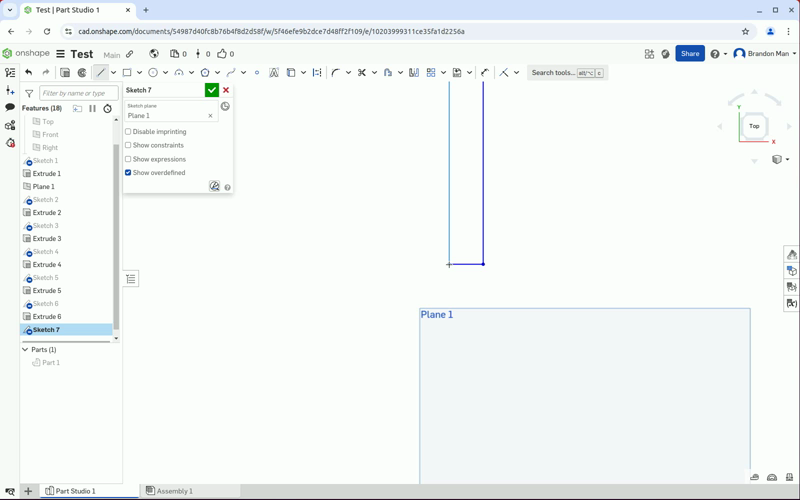
click(449, 264)
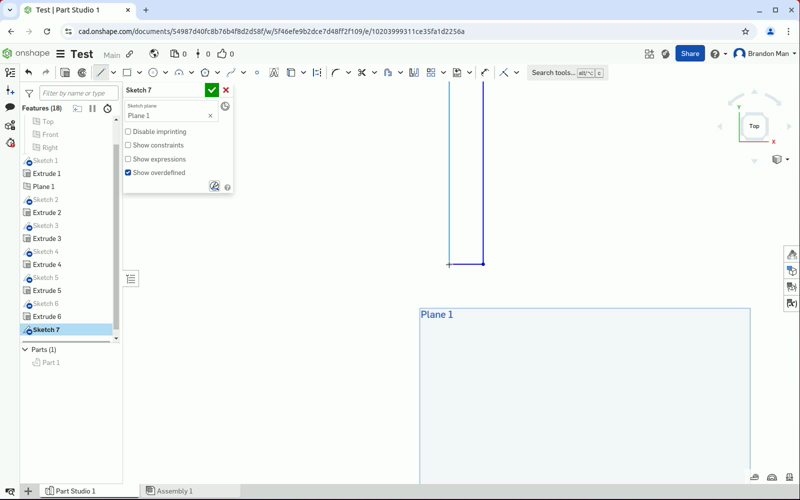
scroll(-6)
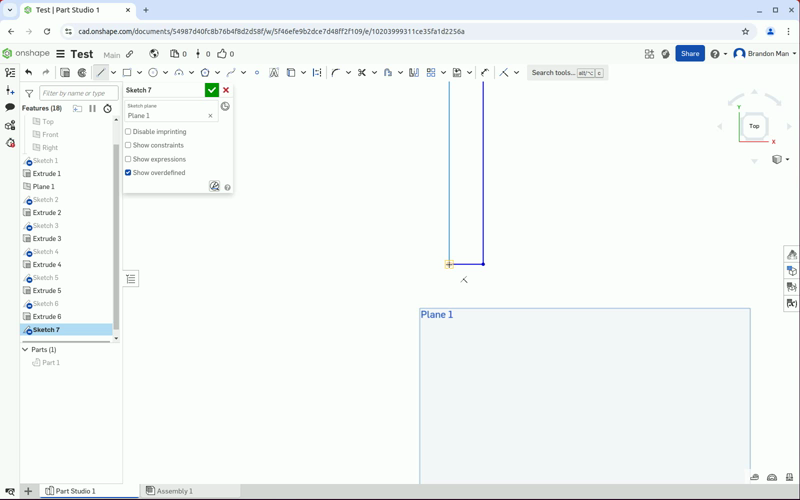
scroll(-6)
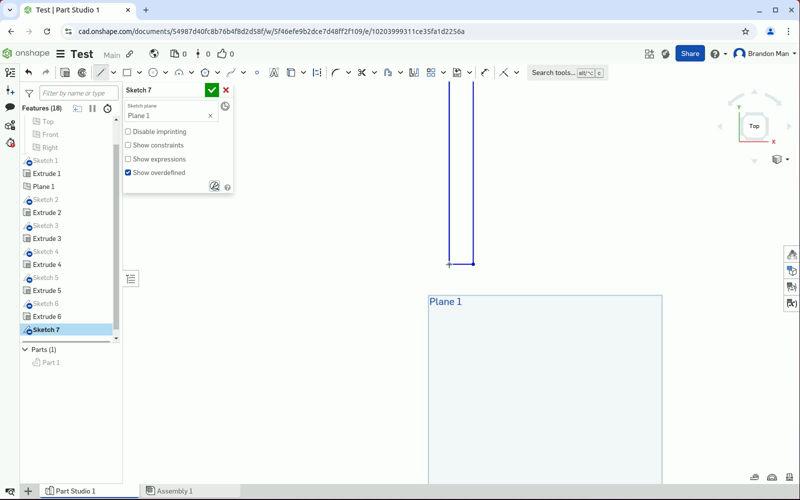
scroll(-6)
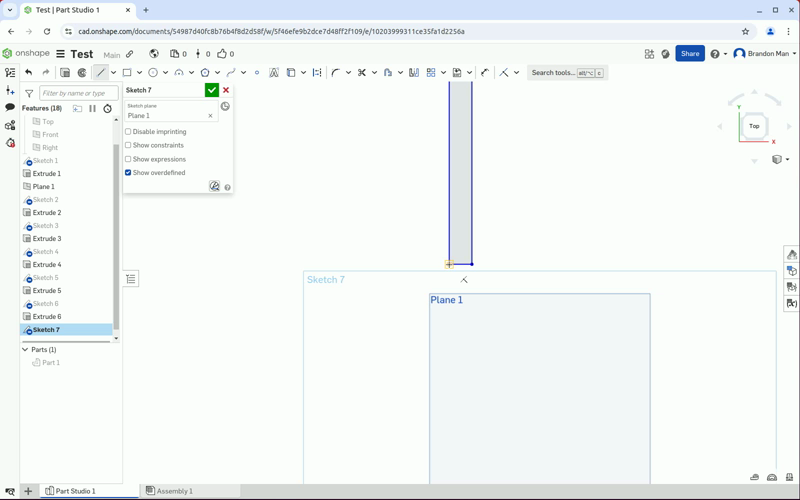
scroll(-6)
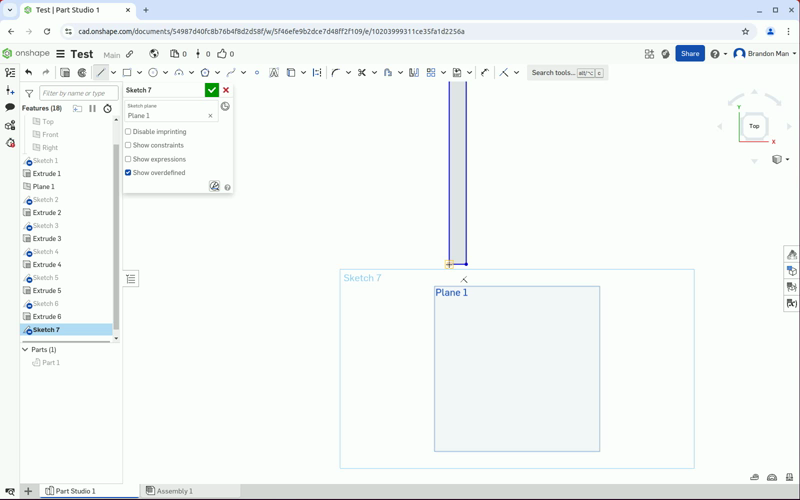
scroll(-6)
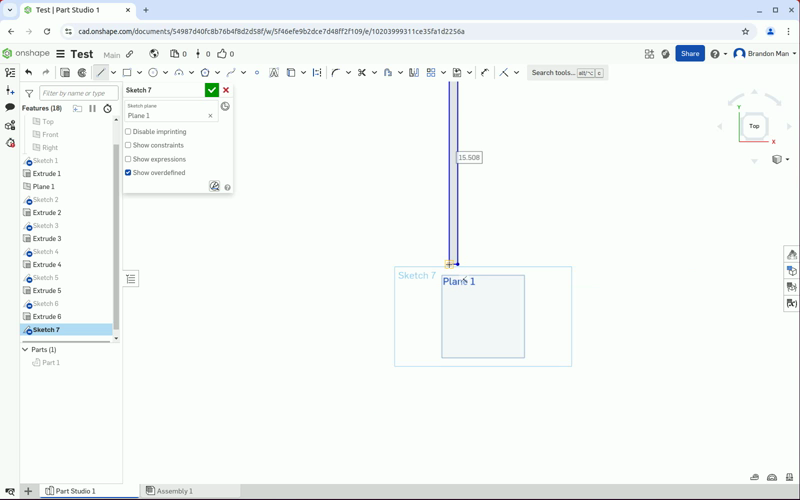
scroll(-6)
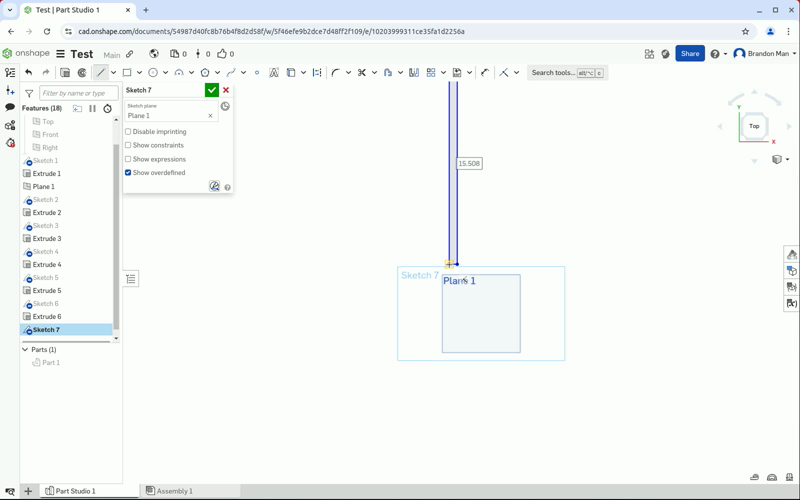
scroll(-6)
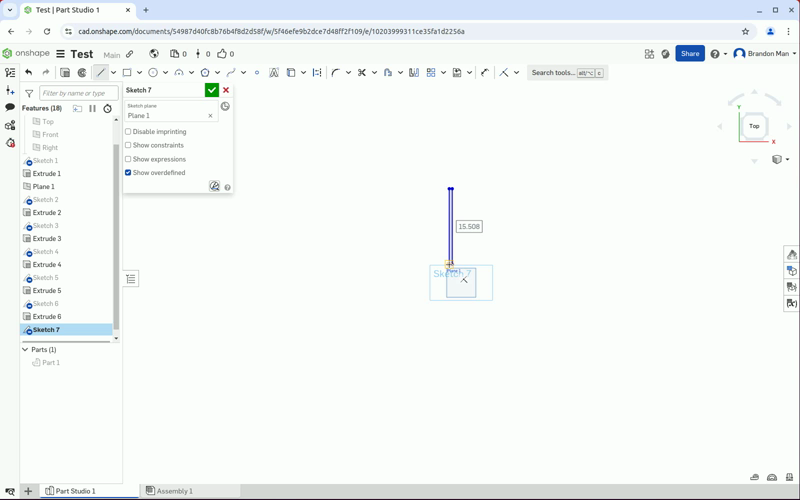
key(esc)
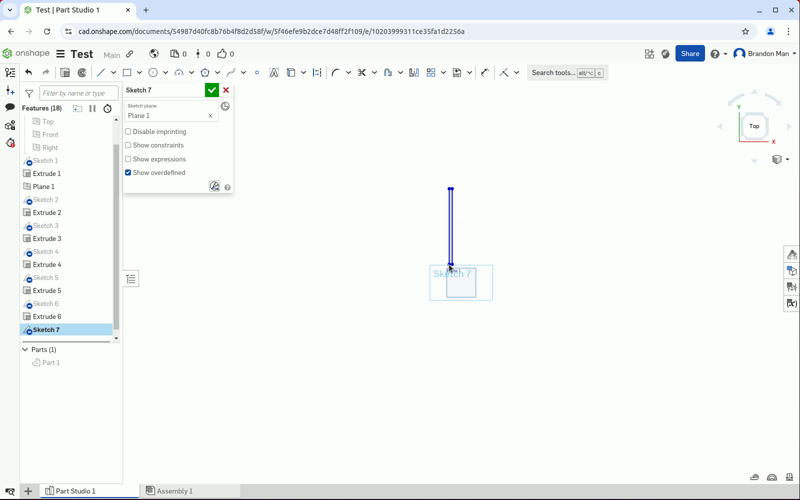
mouse_move(450, 247)
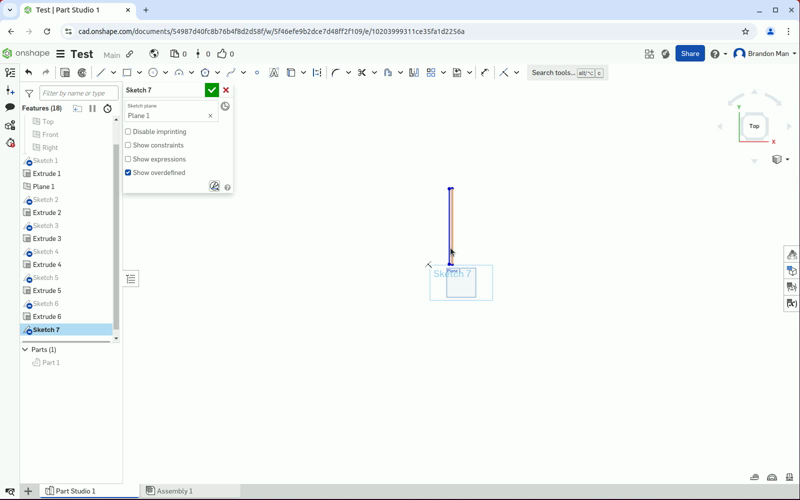
scroll(6)
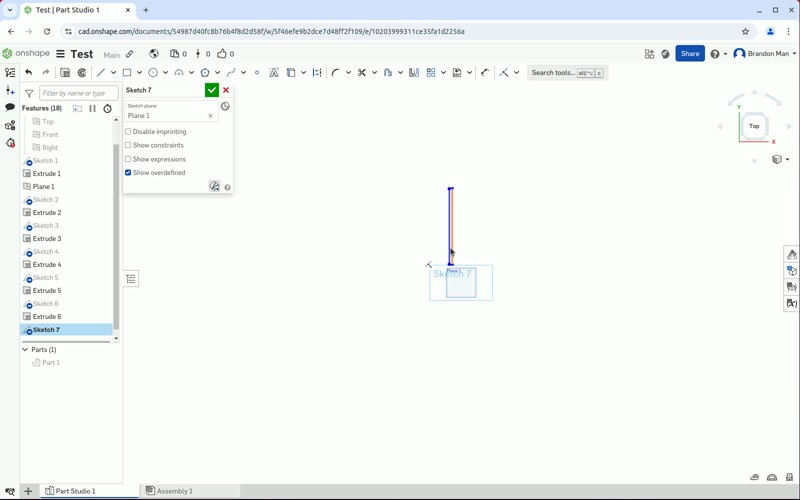
scroll(6)
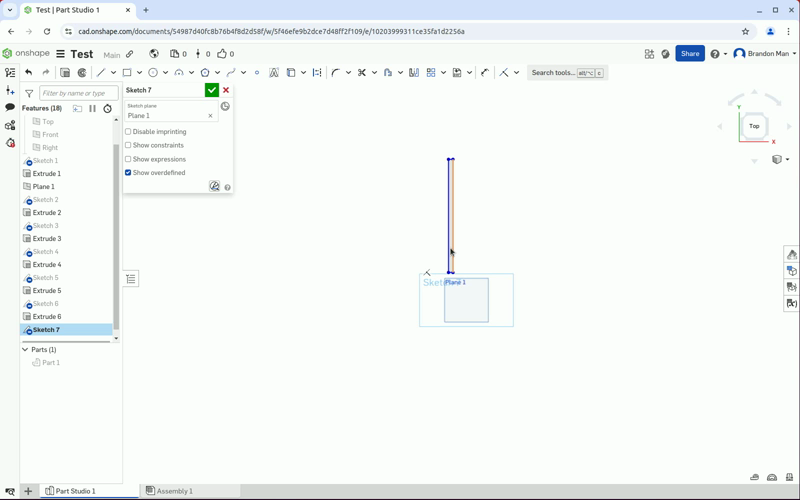
scroll(6)
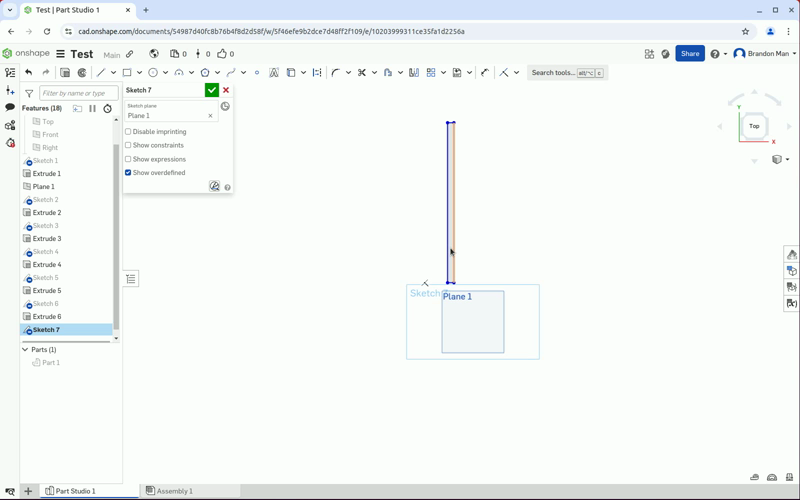
scroll(6)
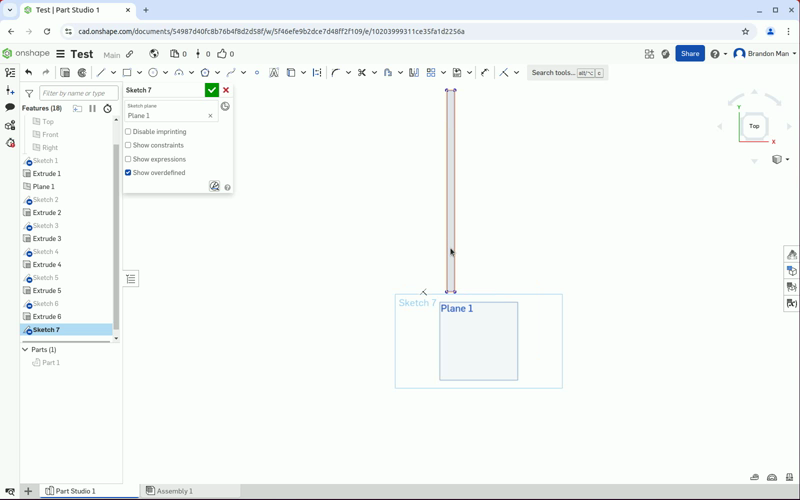
scroll(6)
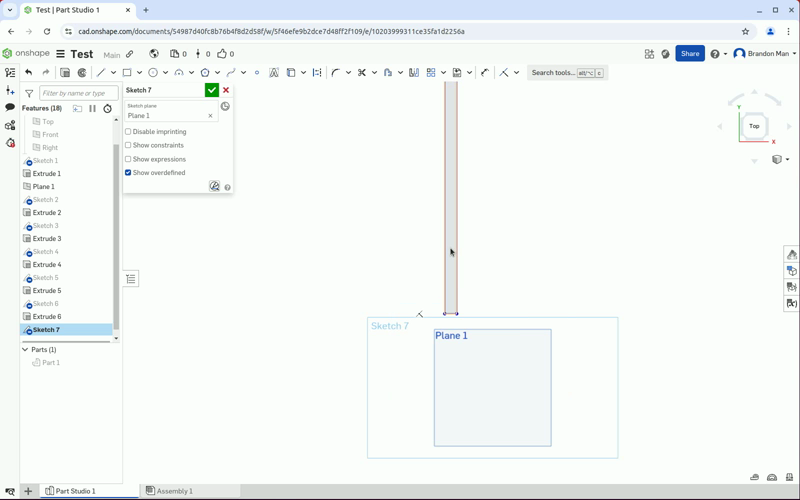
scroll(6)
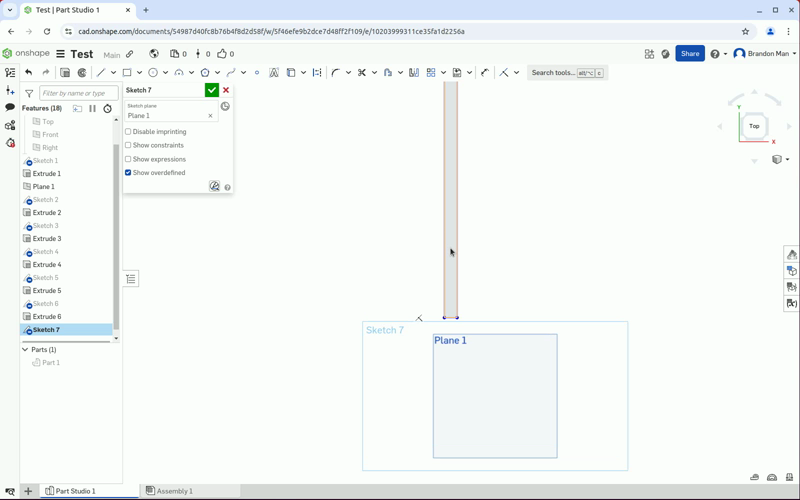
scroll(6)
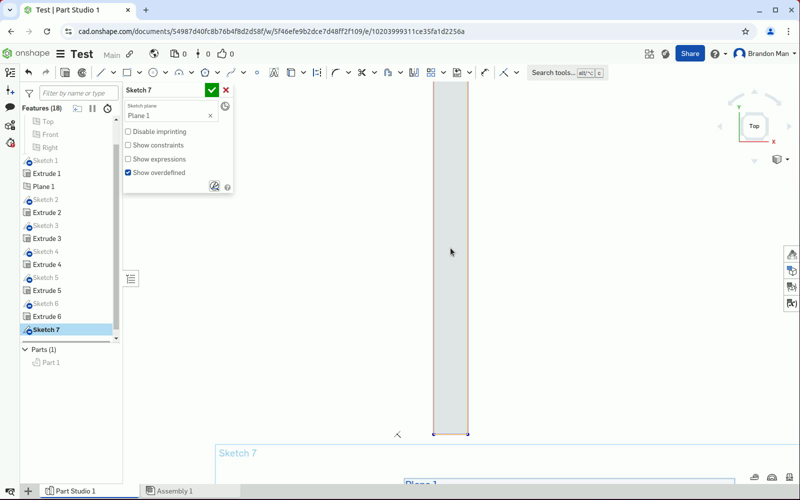
click(450, 247)
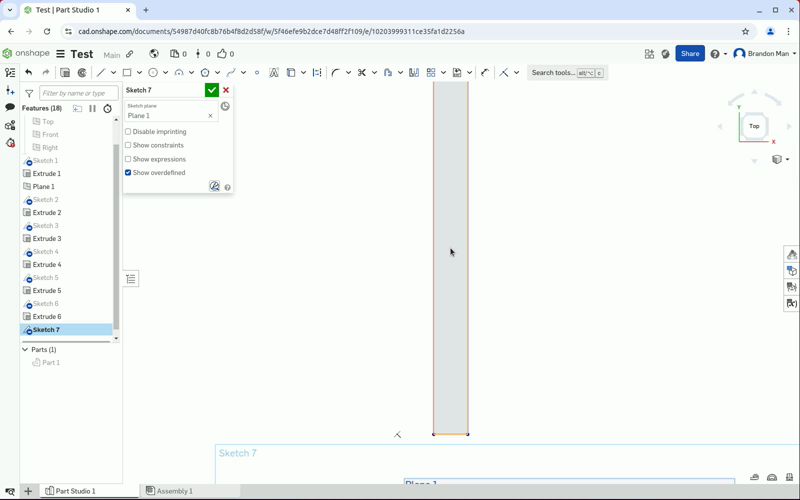
scroll(-6)
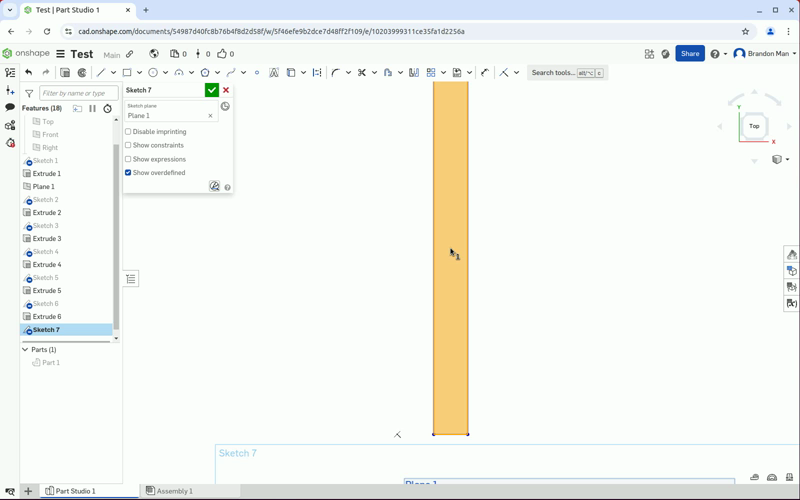
scroll(-6)
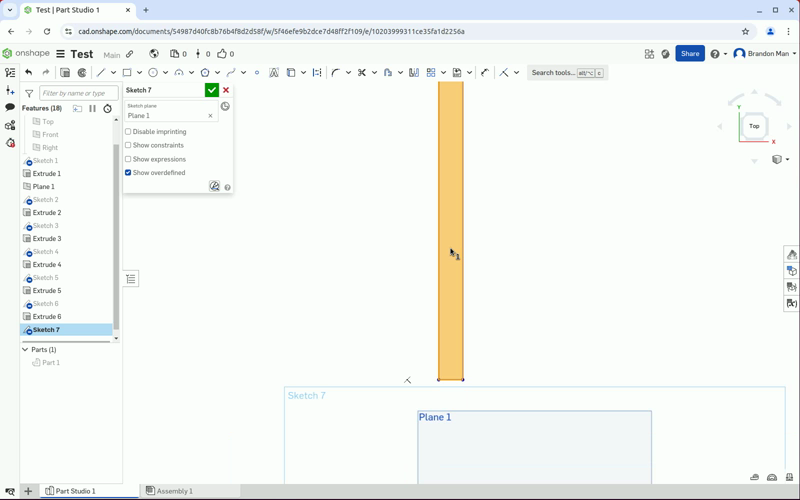
scroll(-6)
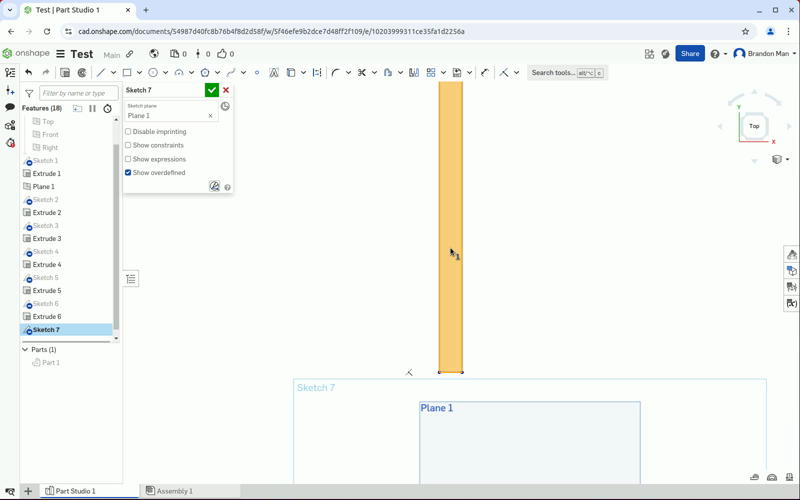
scroll(-6)
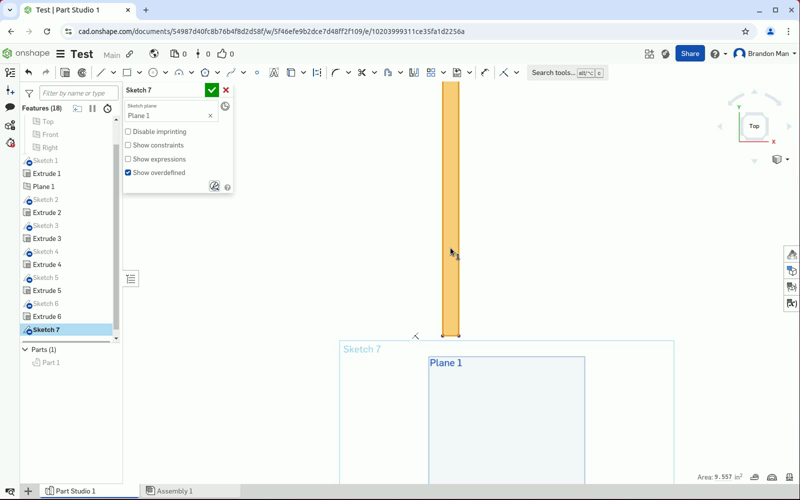
scroll(-6)
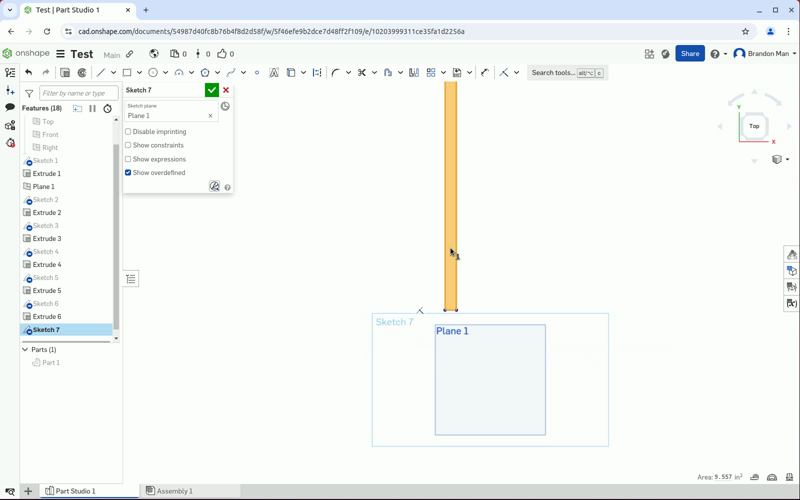
scroll(-6)
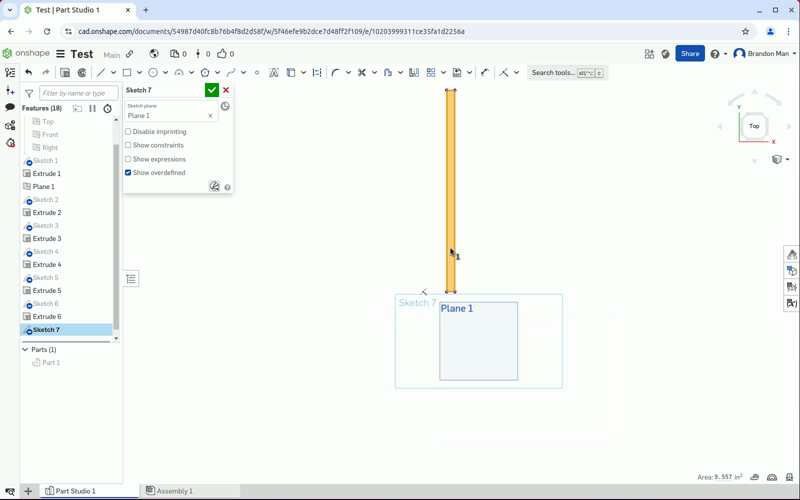
scroll(-6)
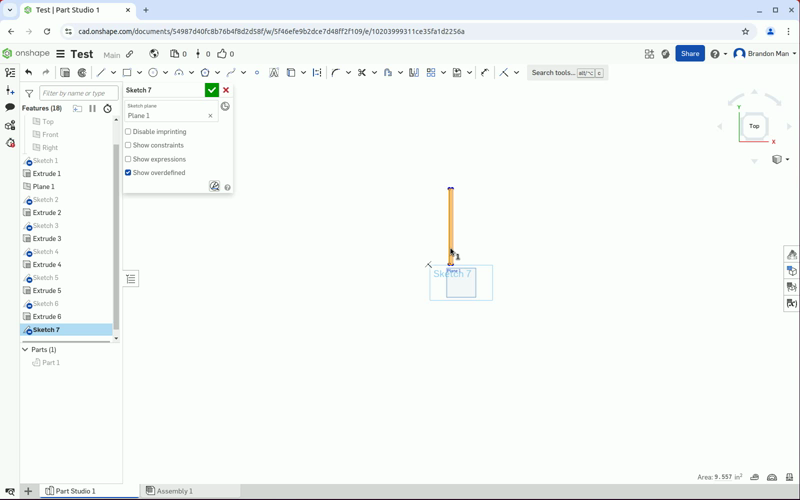
mouse_move(73, 352)
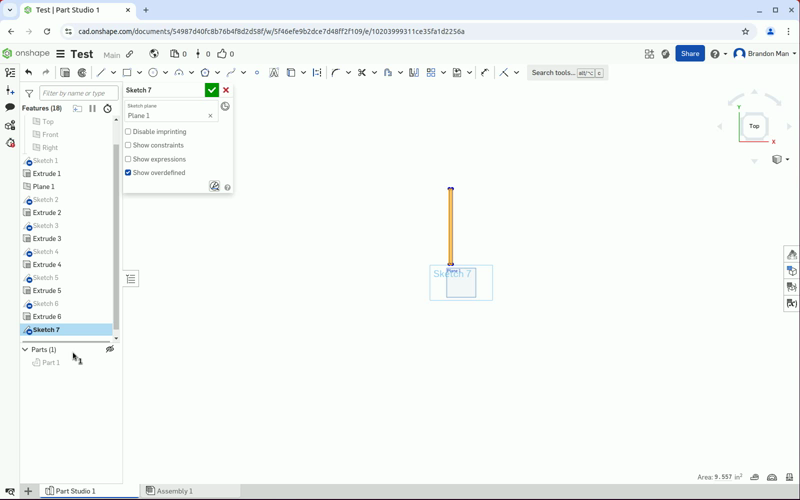
key(shift+y)
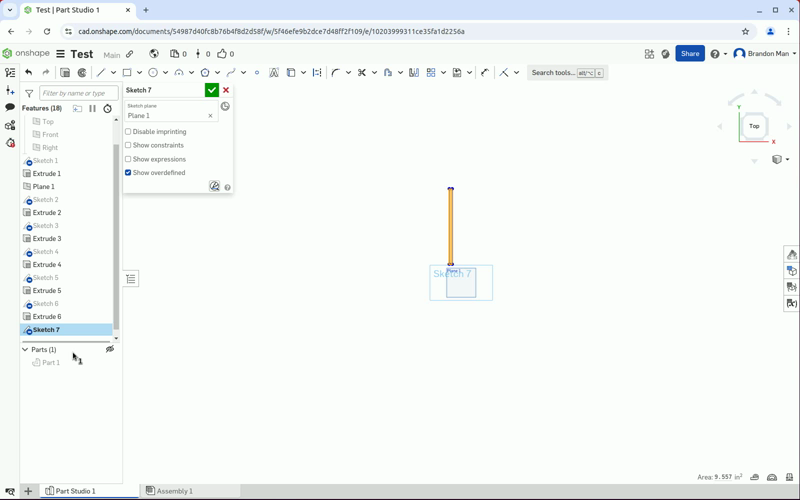
key(shift+e)
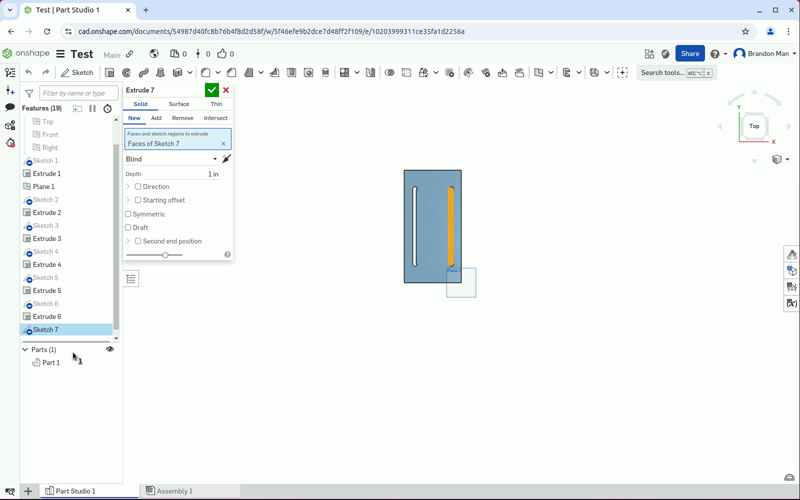
mouse_move(143, 106)
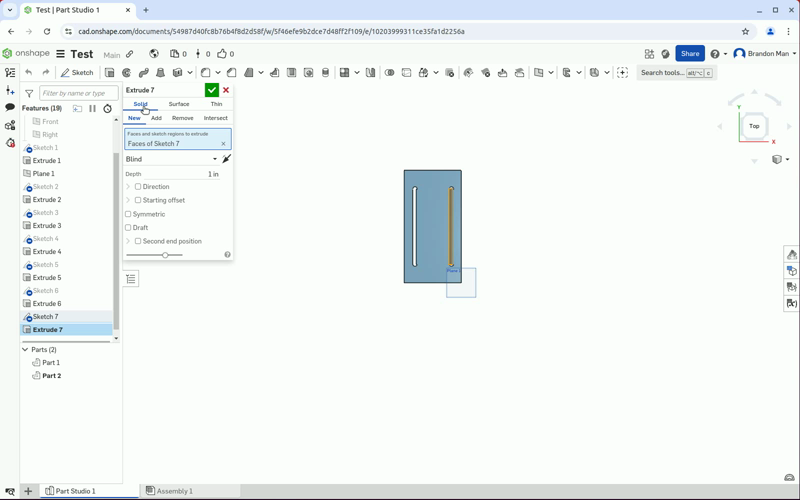
click(143, 106)
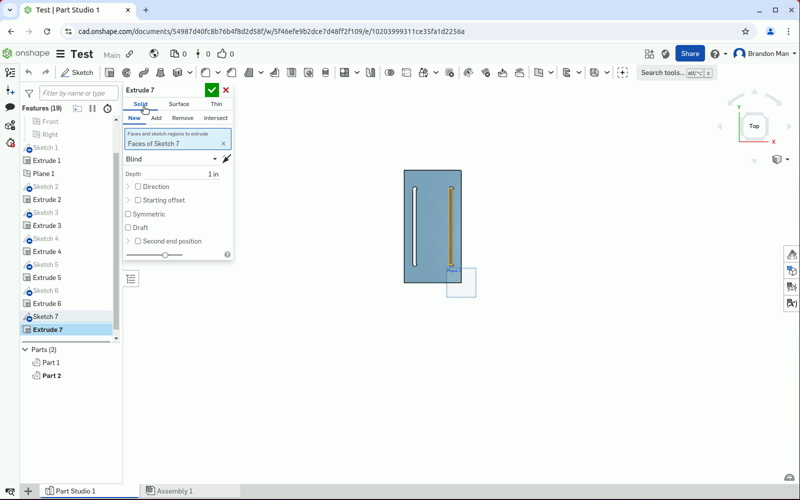
mouse_move(186, 120)
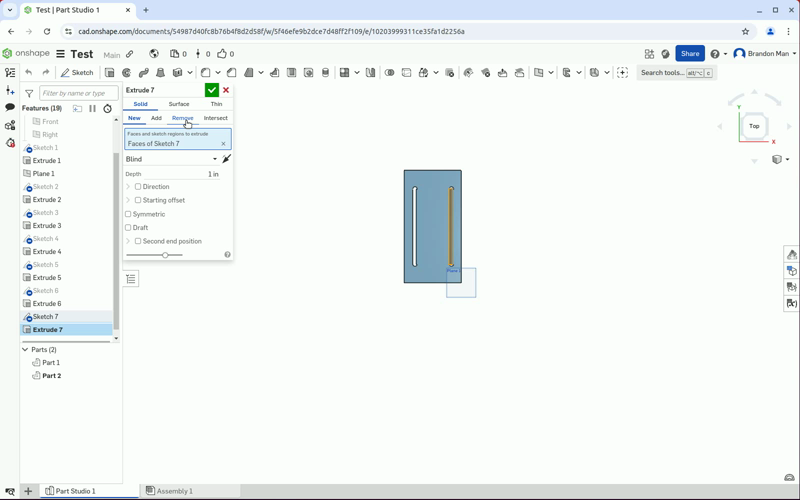
click(186, 120)
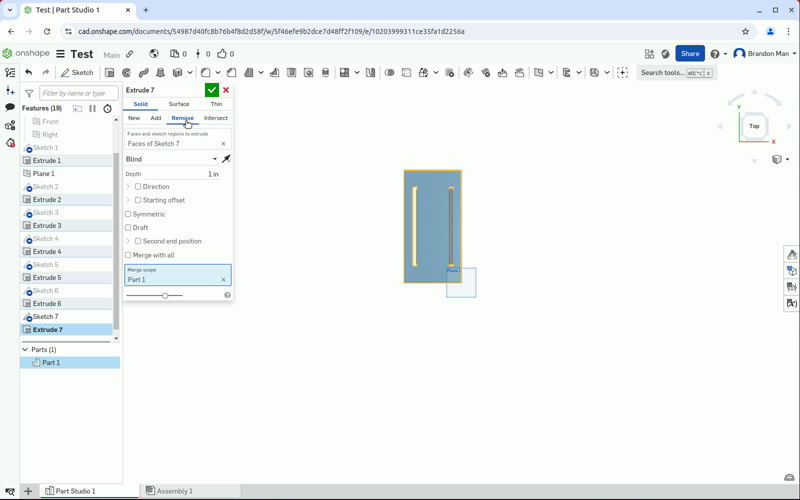
key(tab, 4)
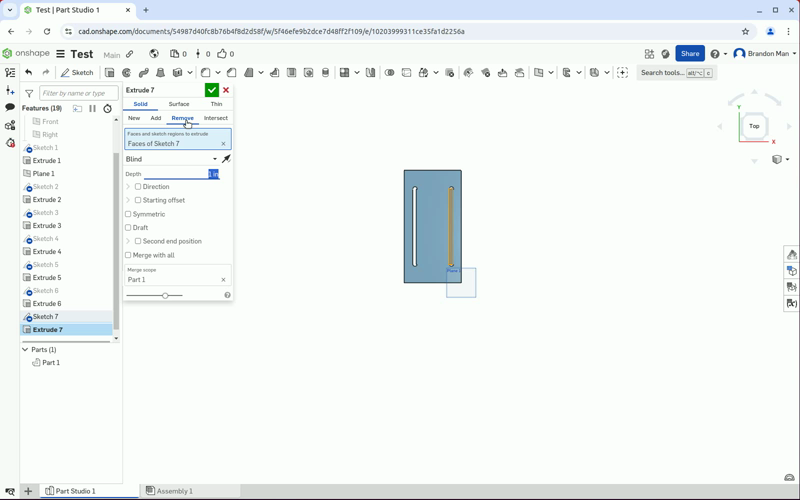
text(1.926)
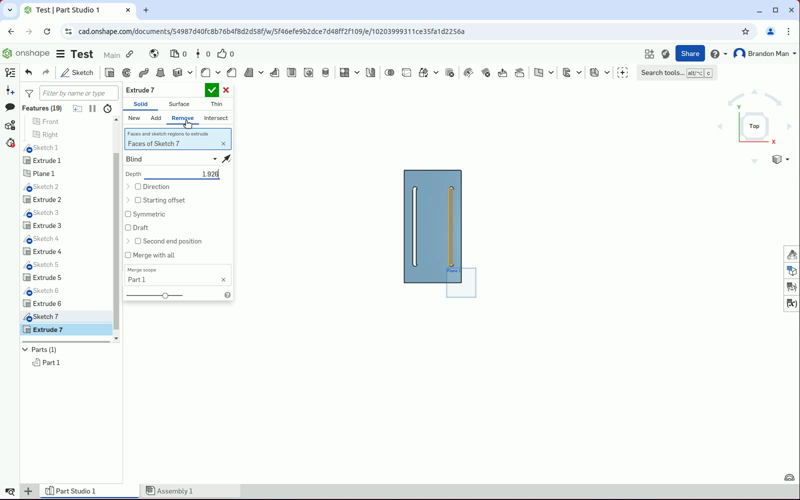
key(tab, 6)
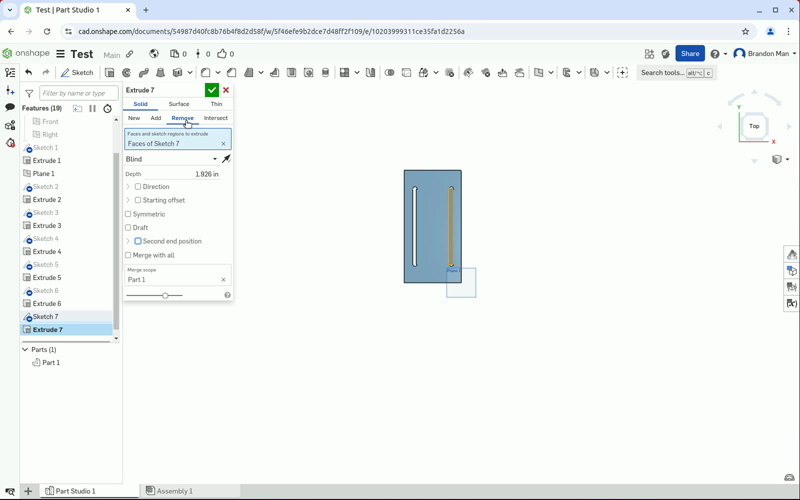
key(space)
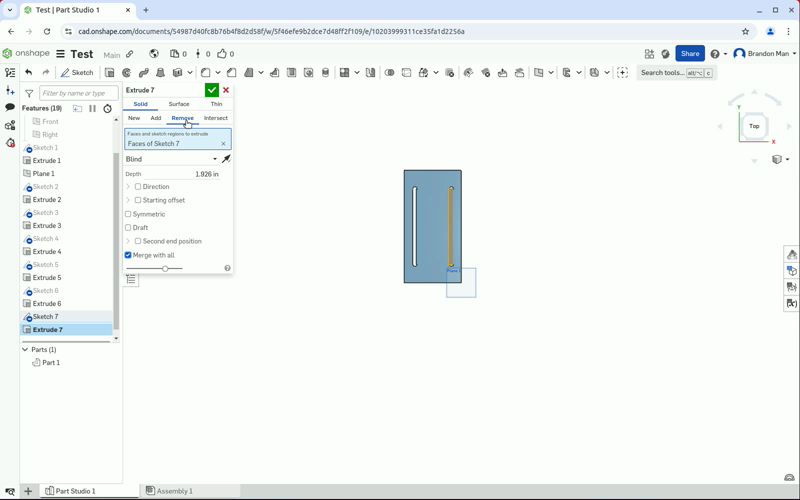
key(enter)
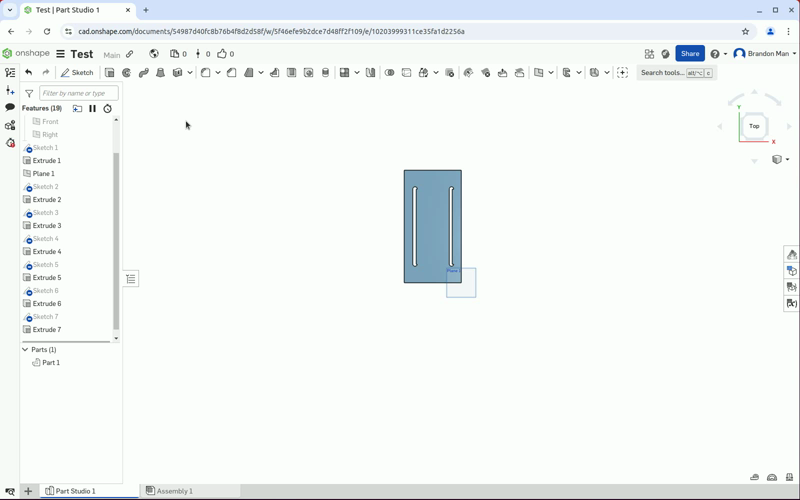
key(shift+h)
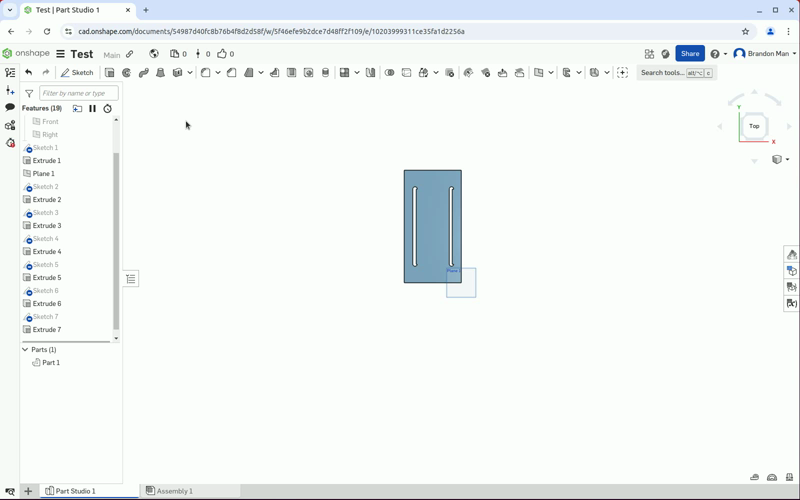
key(shift+h)
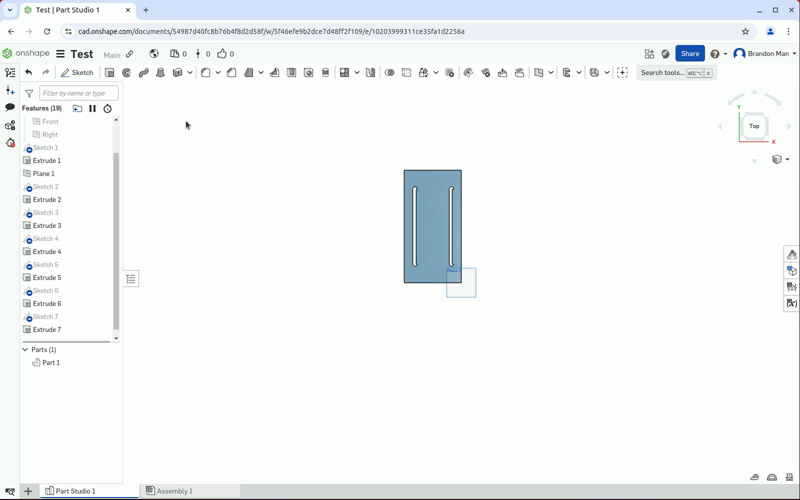
key(shift+7)
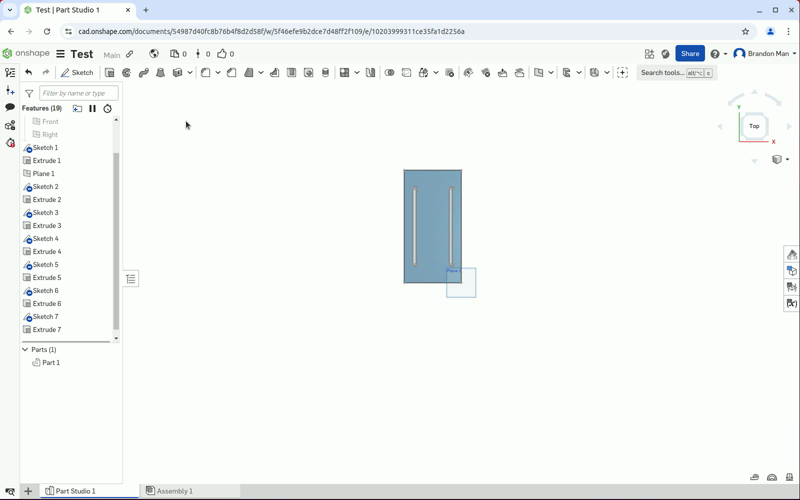
key(up, 3)
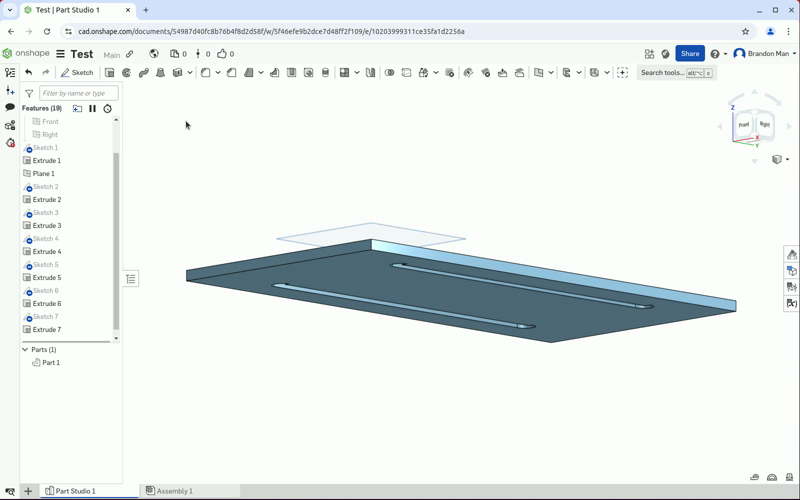
key(left, 3)
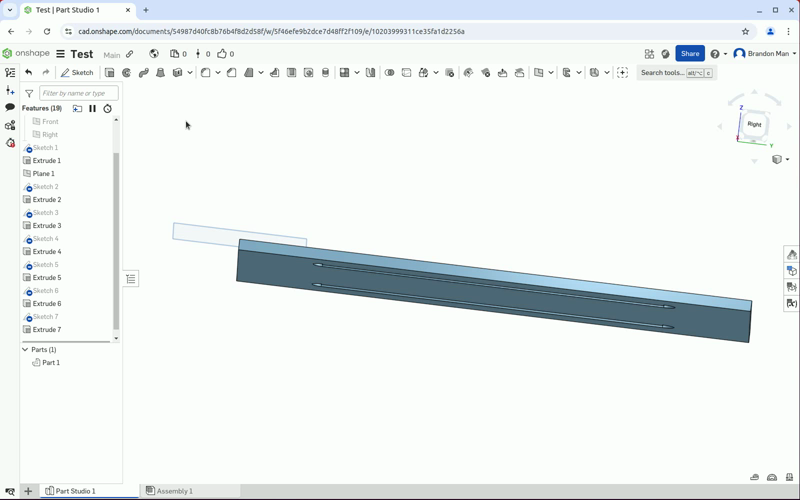
key(right, 3)
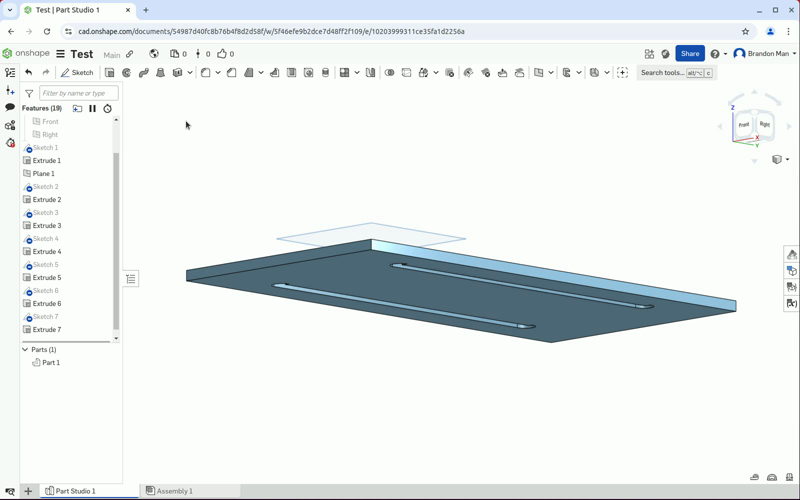
key(down, 3)
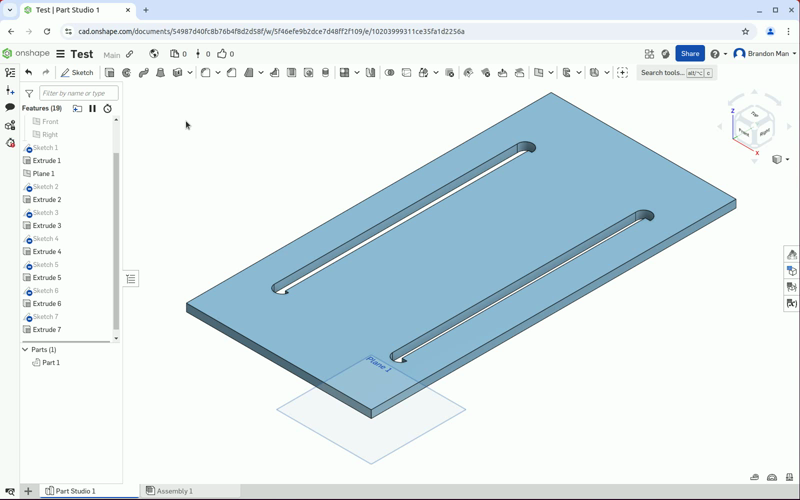
mouse_move(69, 150)
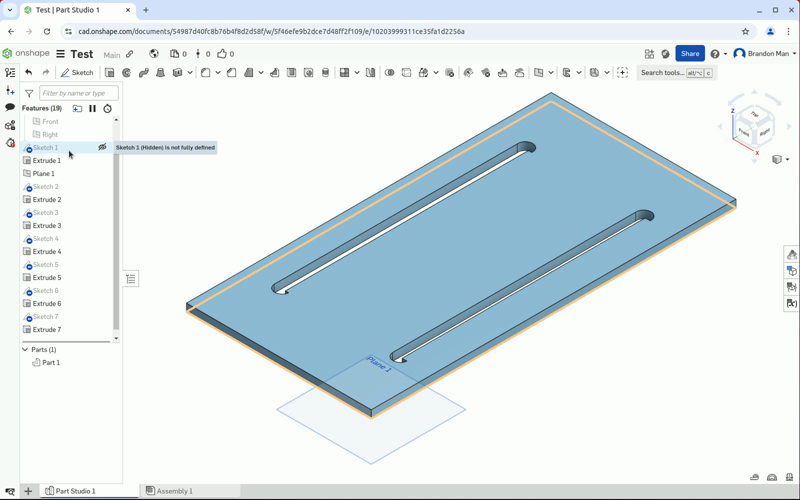
click(69, 150)